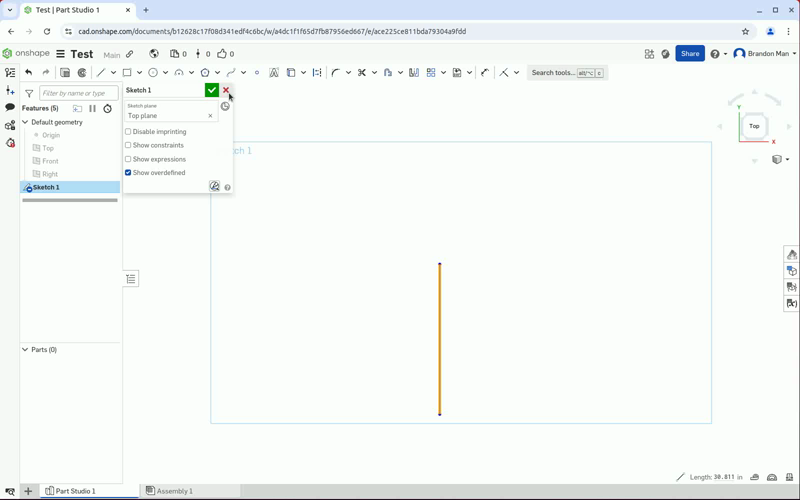
key(shift+h)
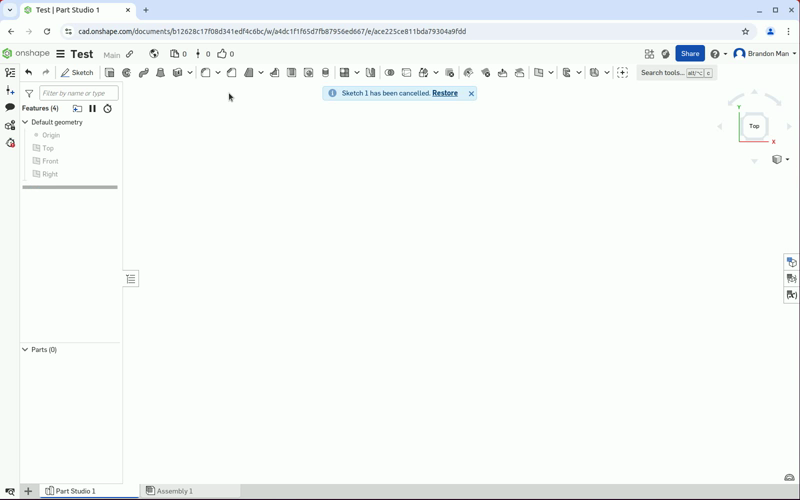
mouse_move(73, 352)
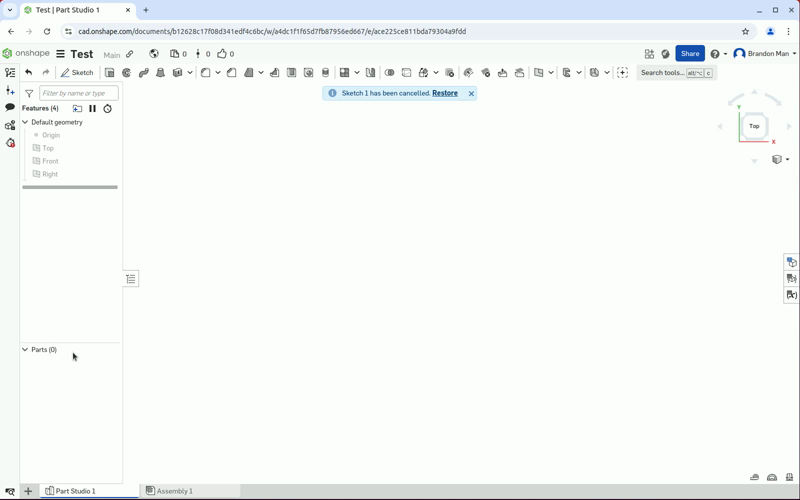
key(y)
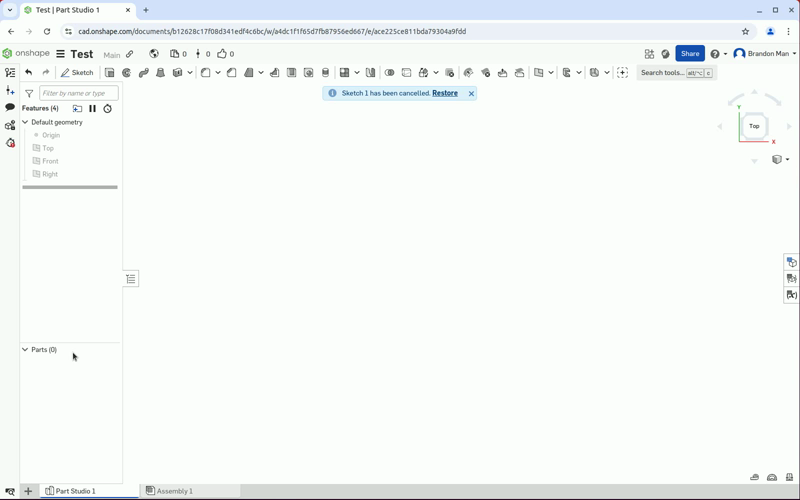
key(shift+p)
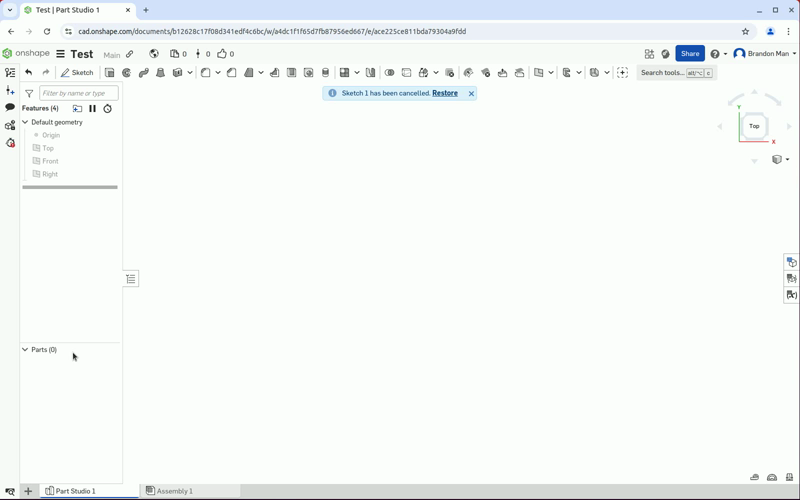
key(space)
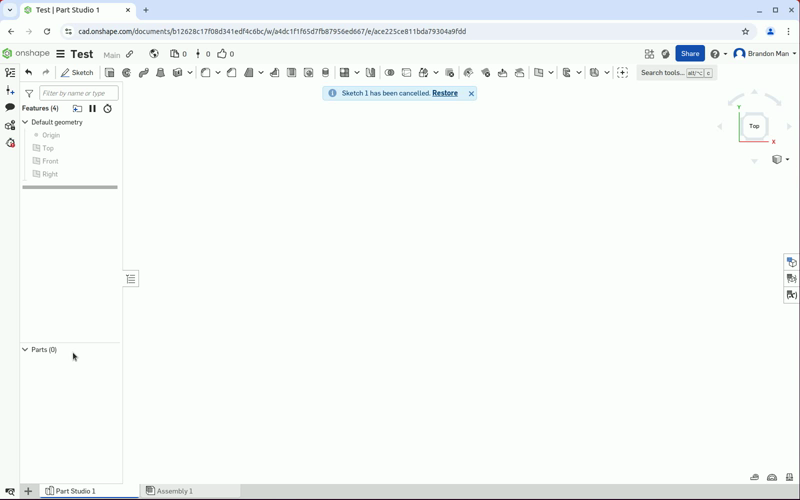
key_down(shift)
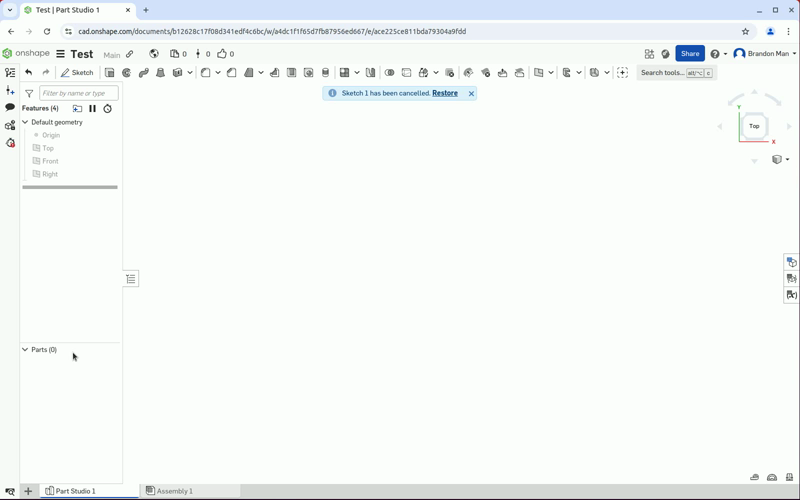
key(up)
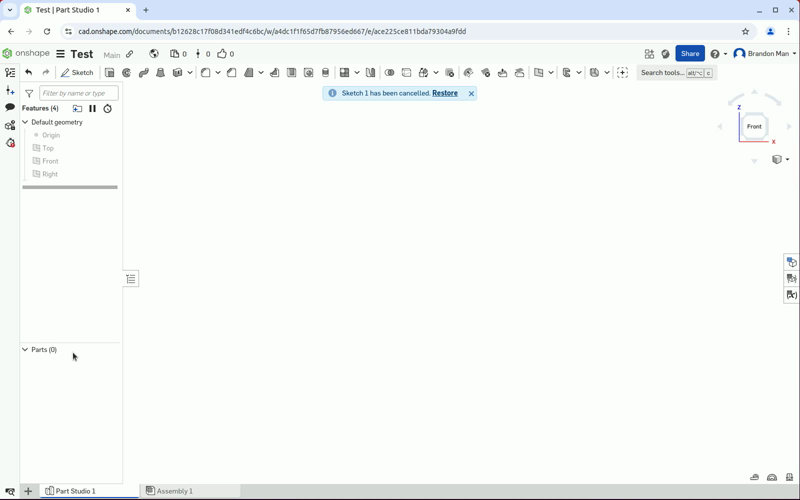
key_up(shift)
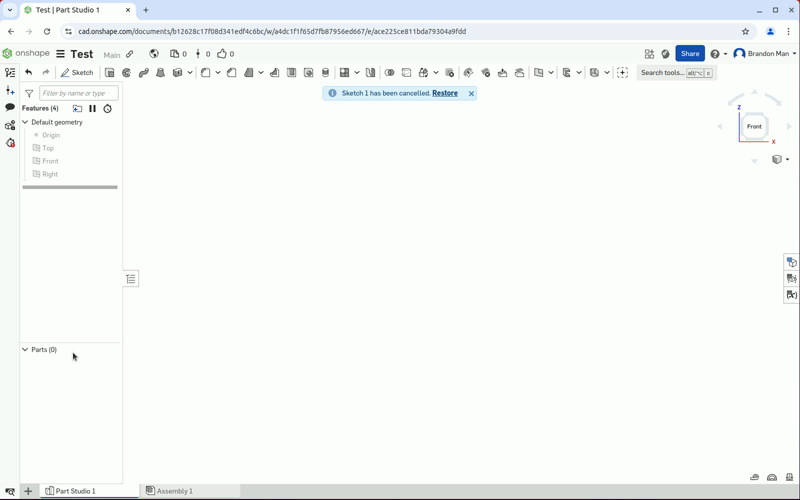
mouse_move(73, 352)
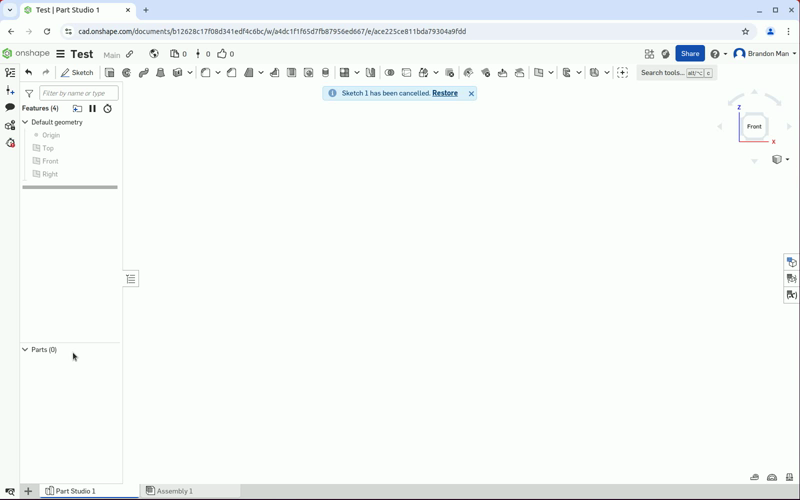
key(shift+y)
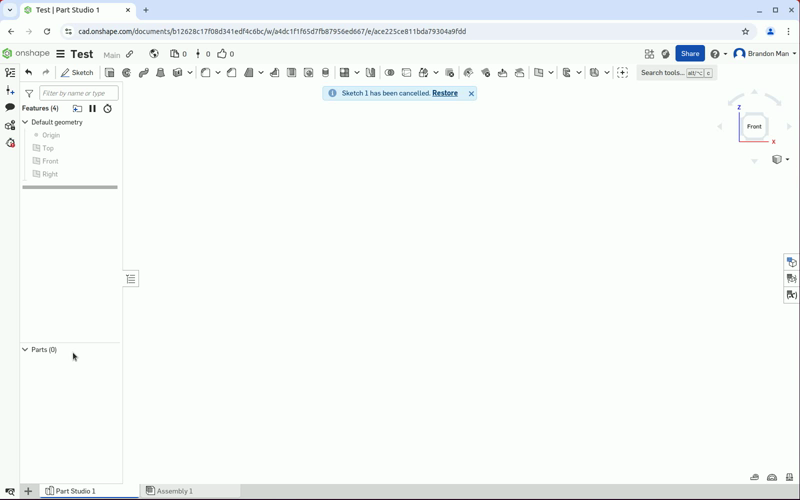
key(shift+s)
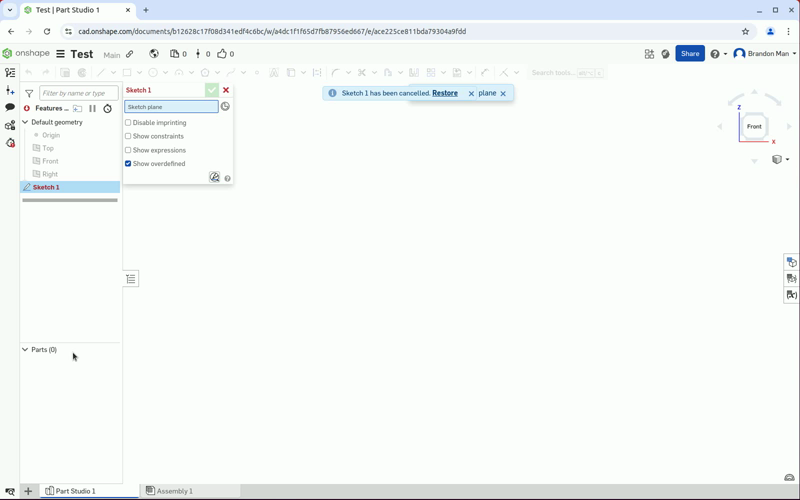
mouse_move(73, 163)
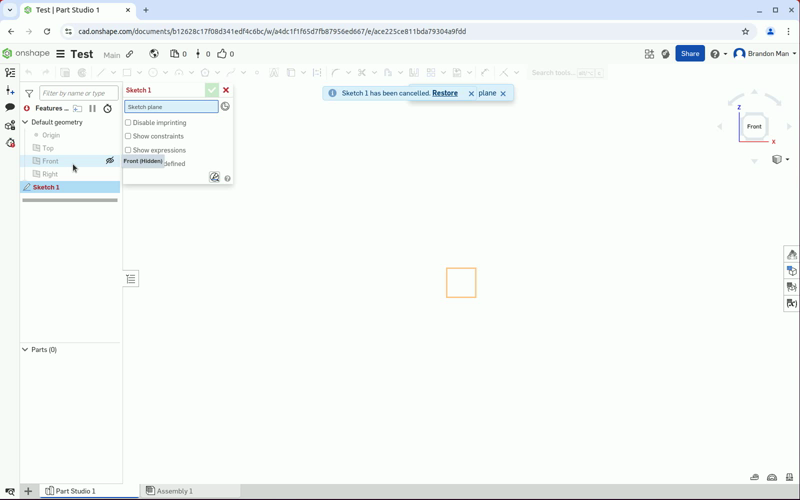
click(73, 163)
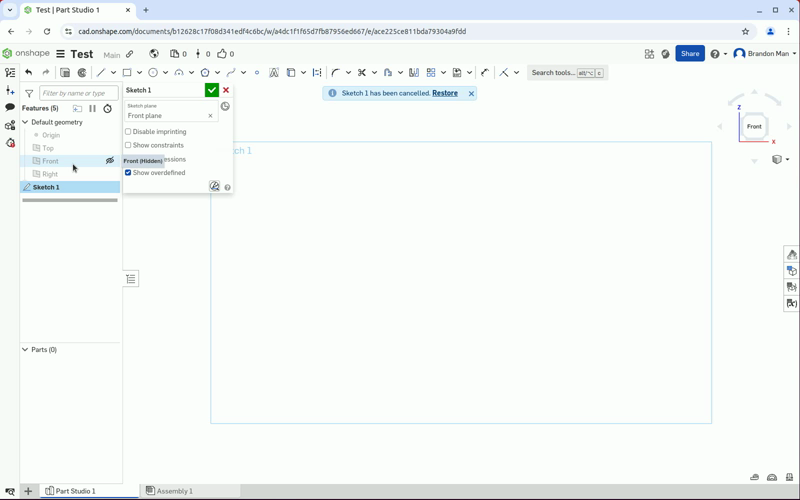
mouse_move(73, 352)
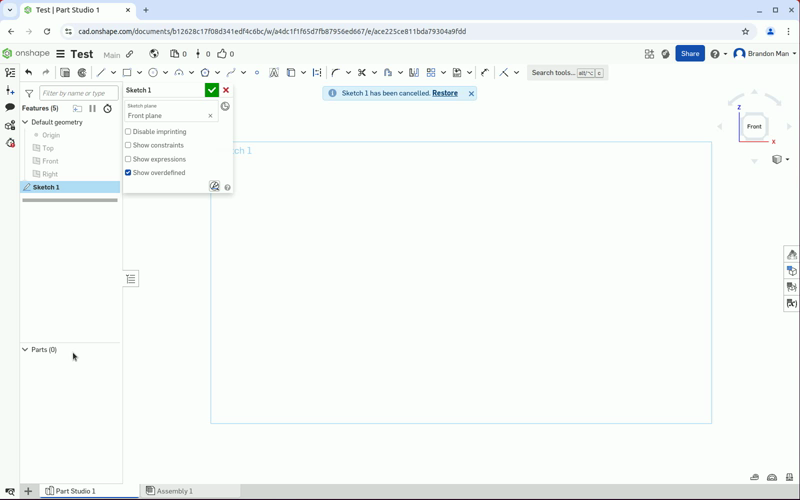
key(y)
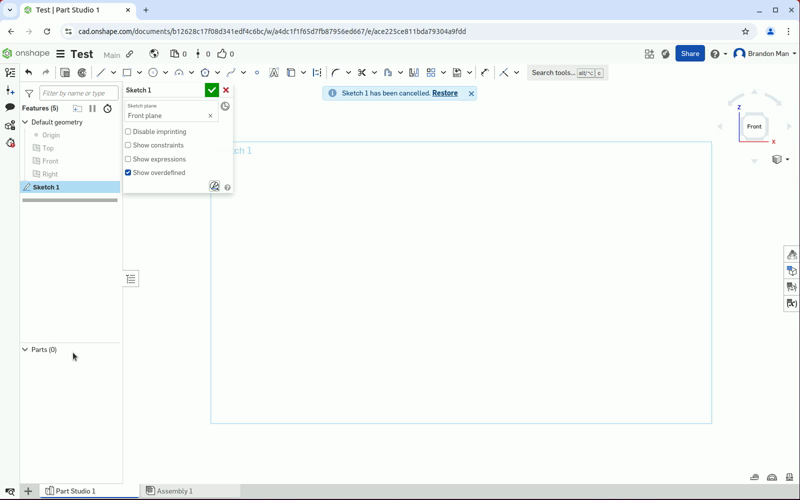
key(l)
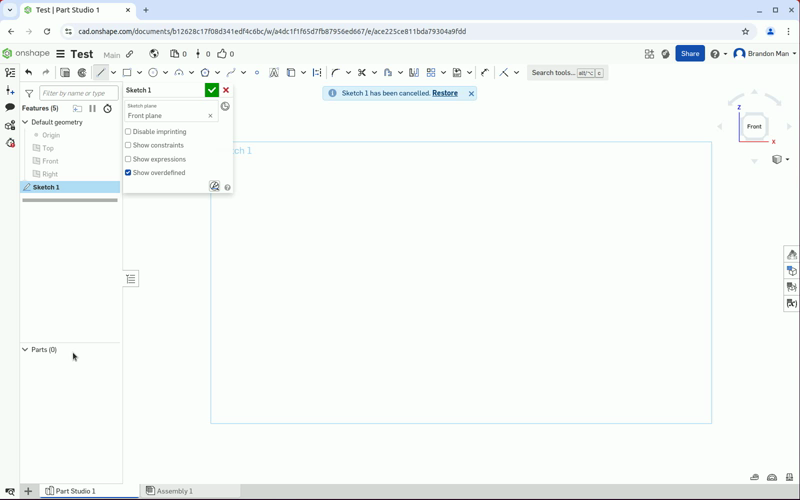
key_down(shift)
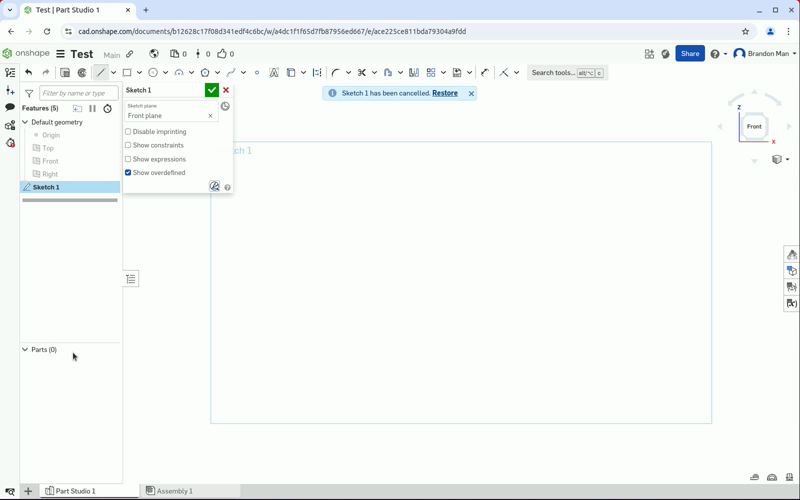
mouse_move(404, 339)
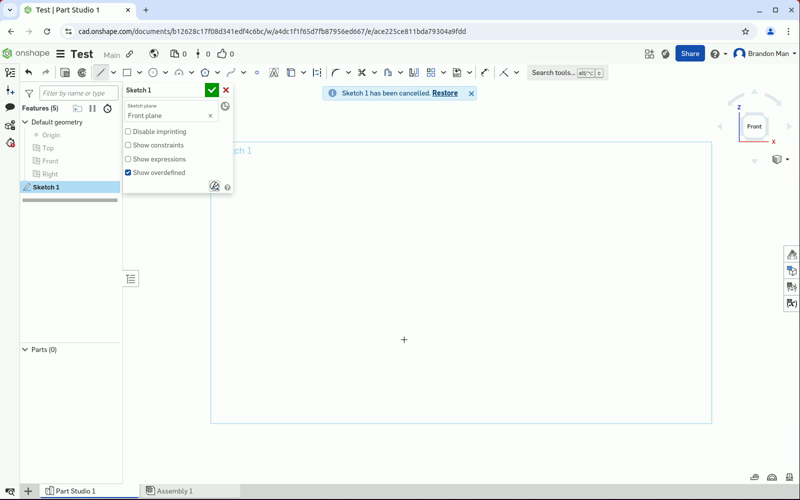
click(404, 339)
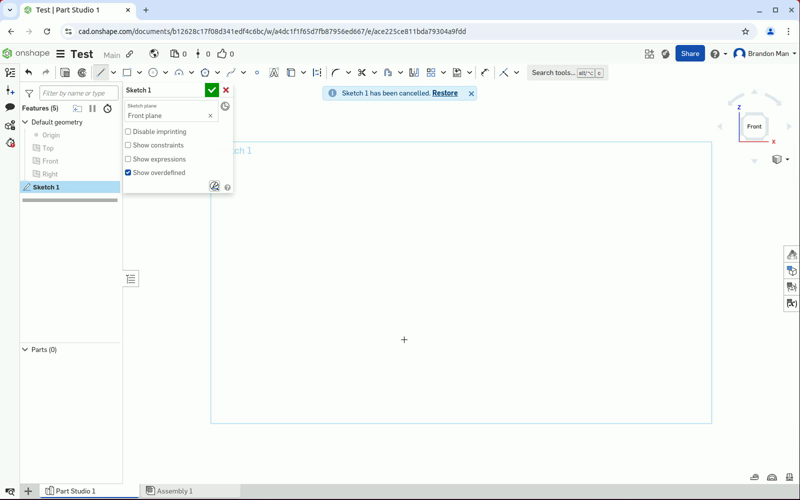
key_up(shift)
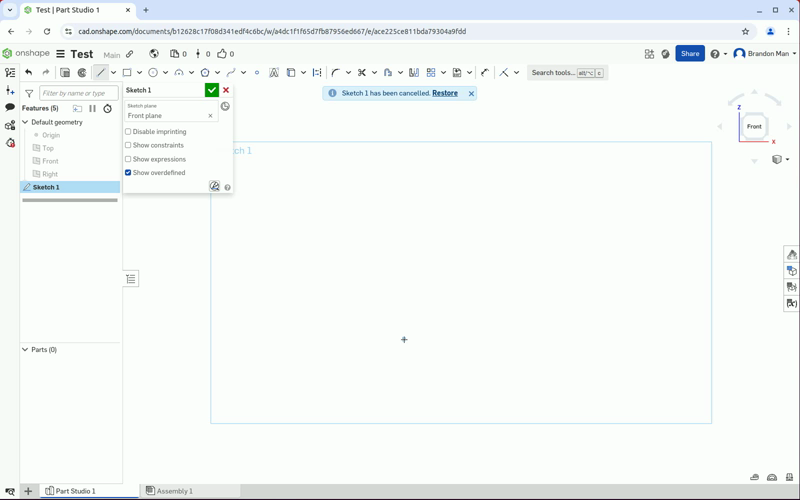
key_down(shift)
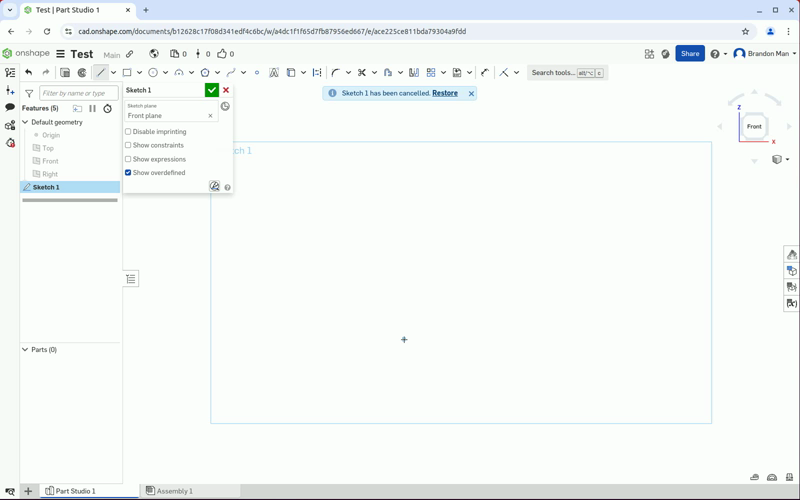
mouse_move(434, 339)
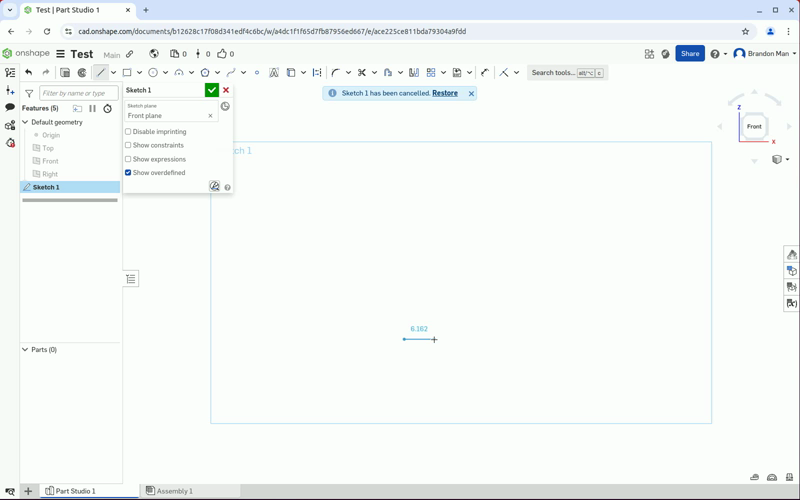
mouse_move(409, 339)
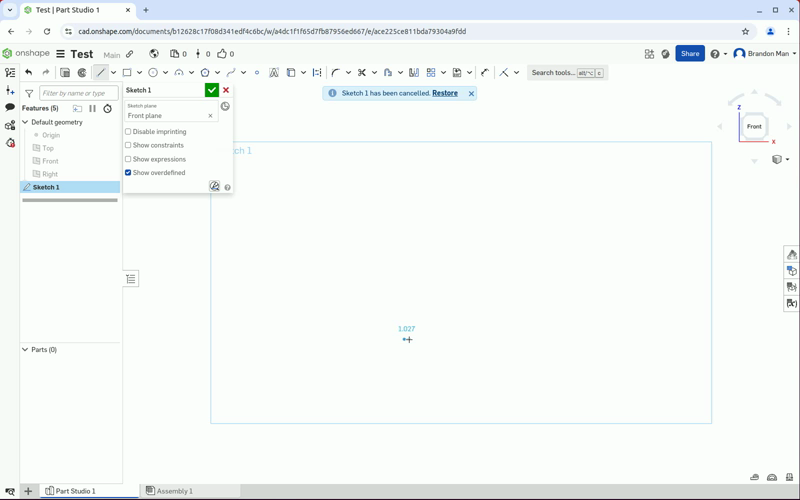
scroll(6)
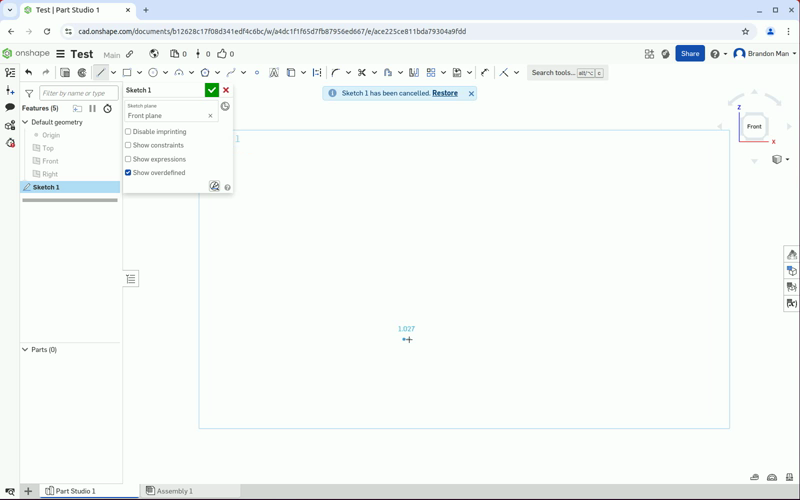
scroll(6)
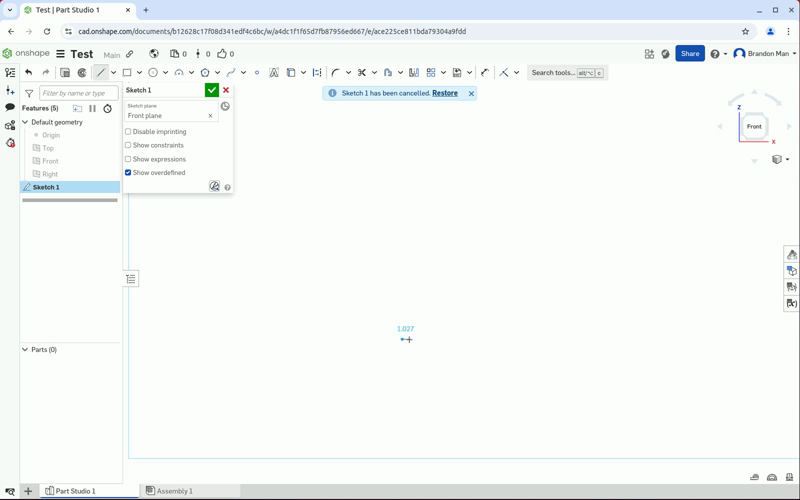
scroll(6)
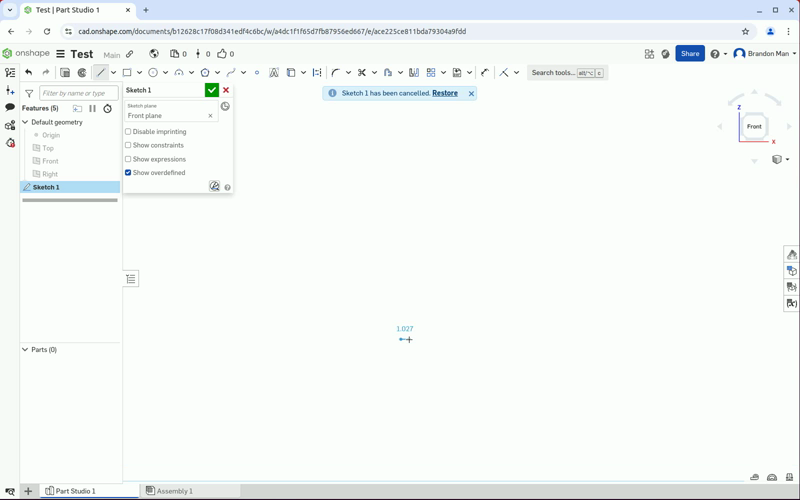
scroll(6)
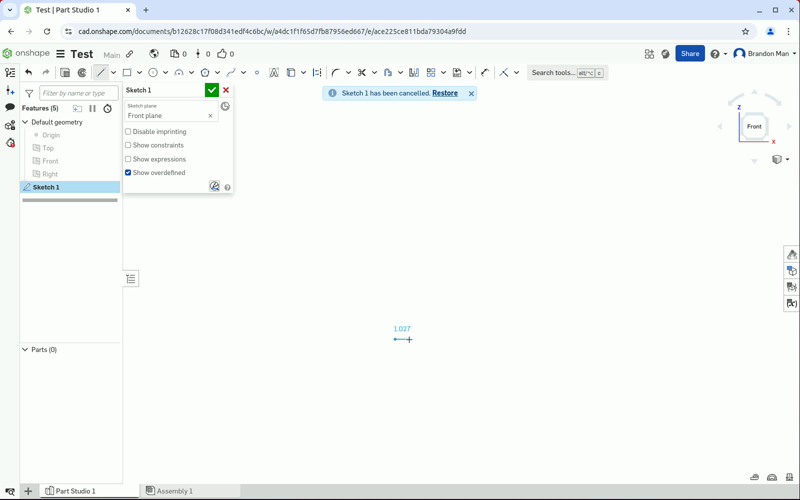
scroll(6)
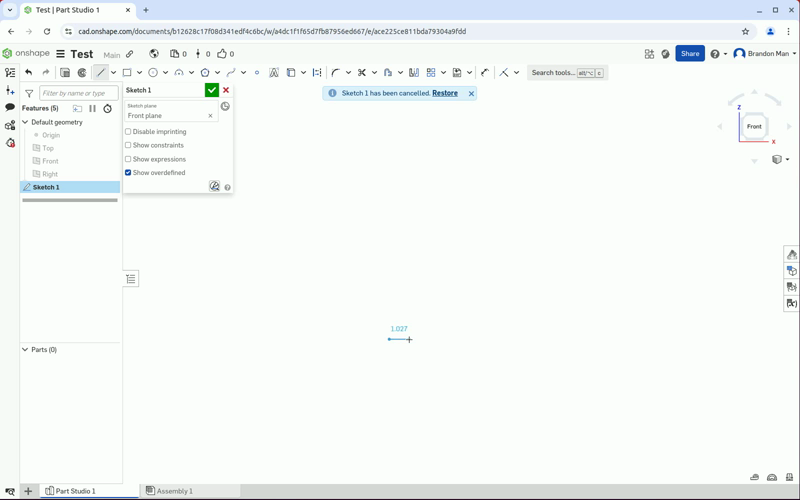
scroll(6)
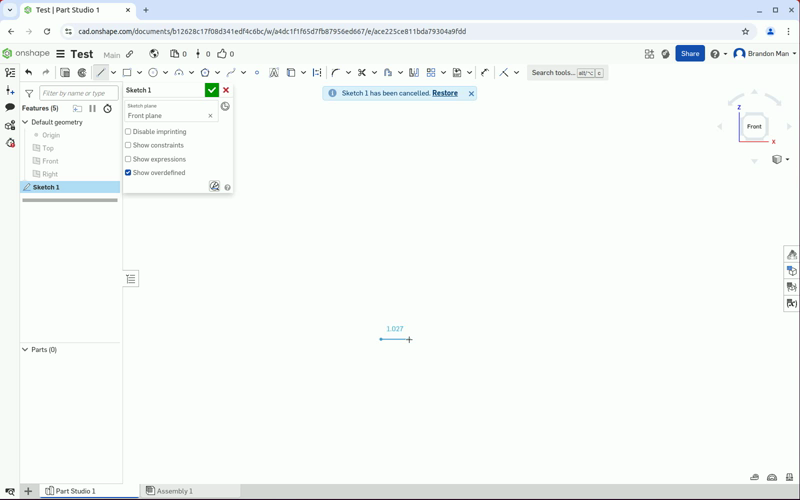
scroll(6)
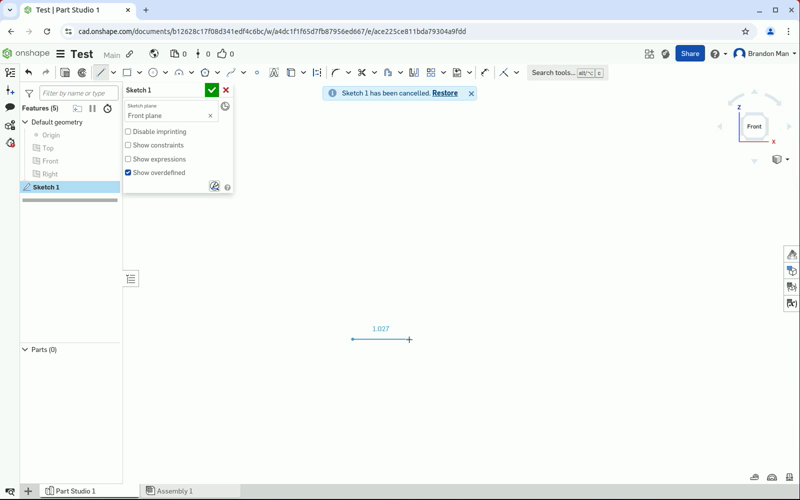
click(409, 339)
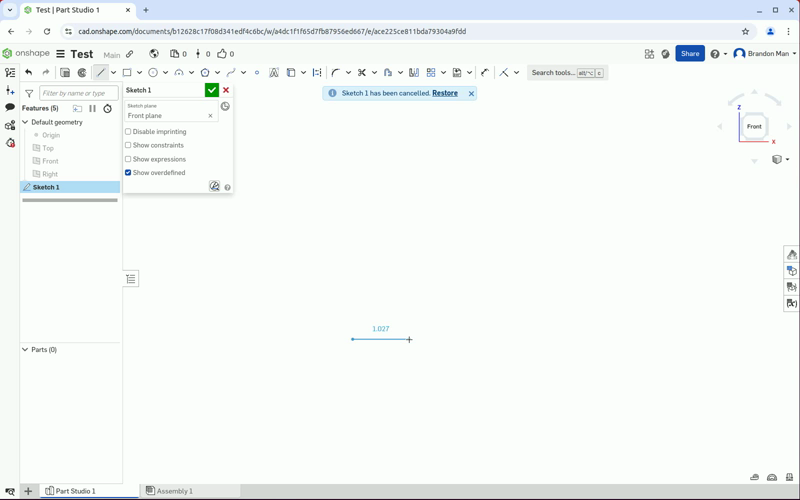
scroll(-6)
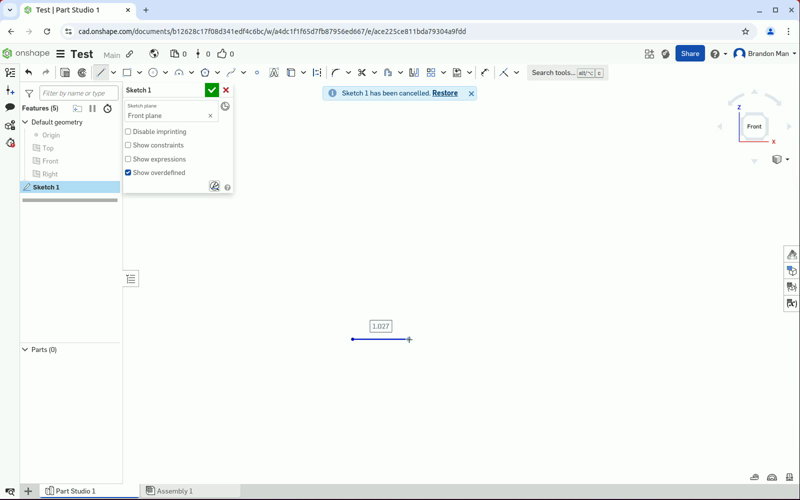
scroll(-6)
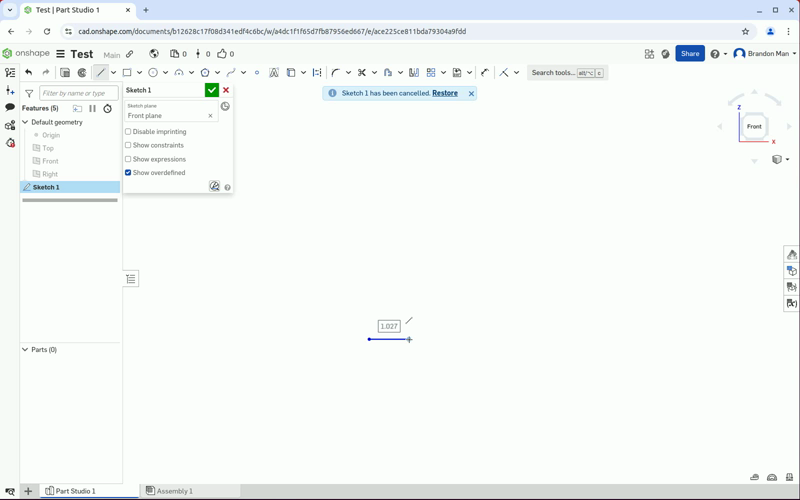
scroll(-6)
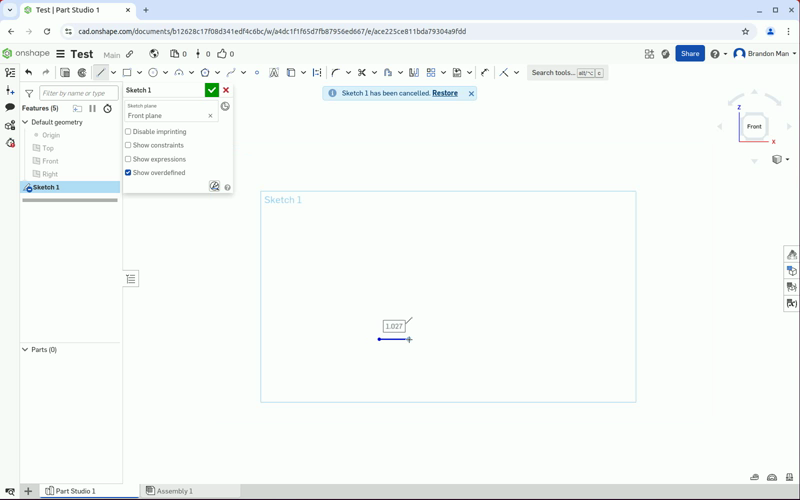
scroll(-6)
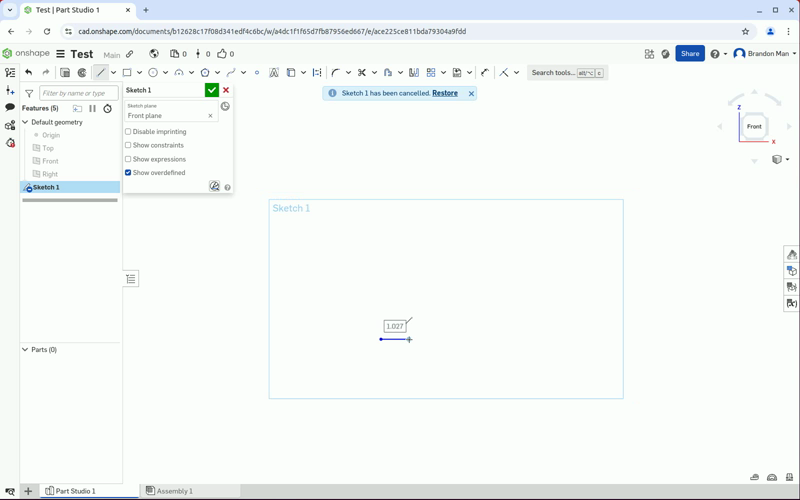
scroll(-6)
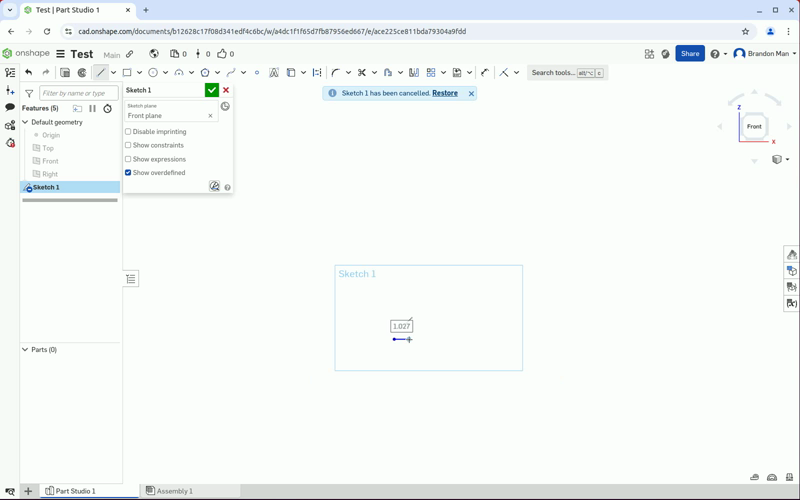
scroll(-6)
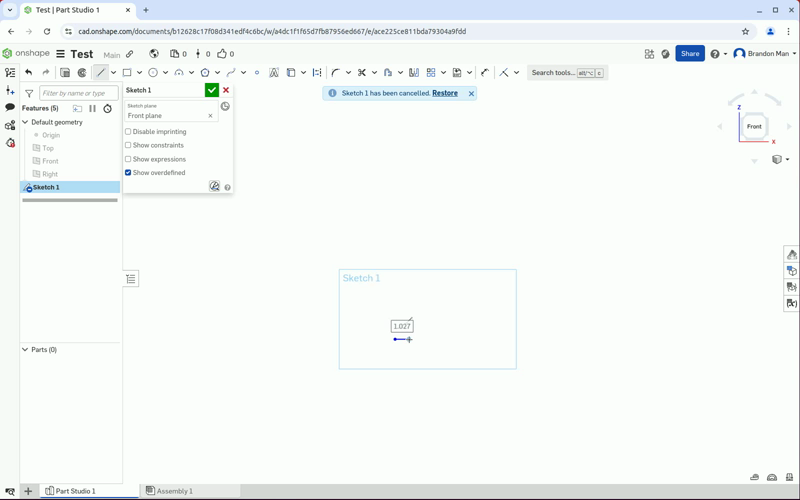
scroll(-6)
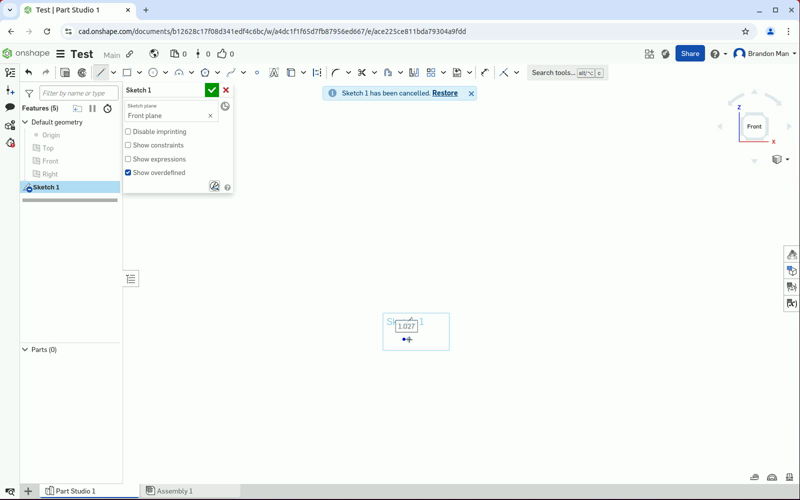
key_up(shift)
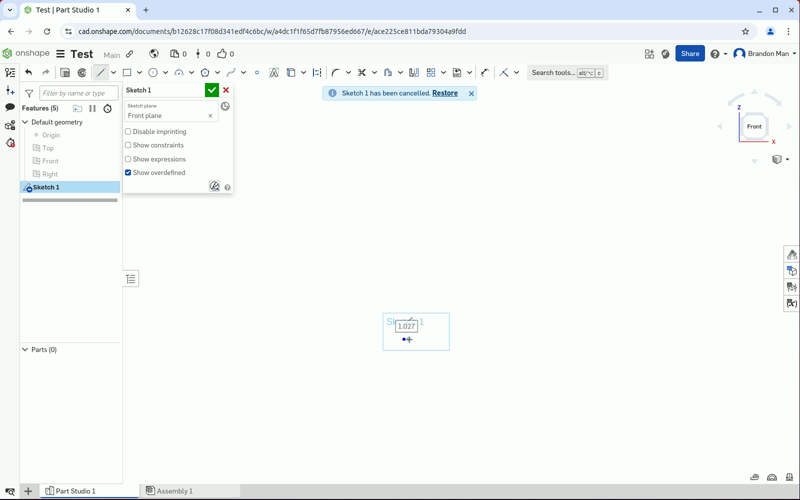
key_down(shift)
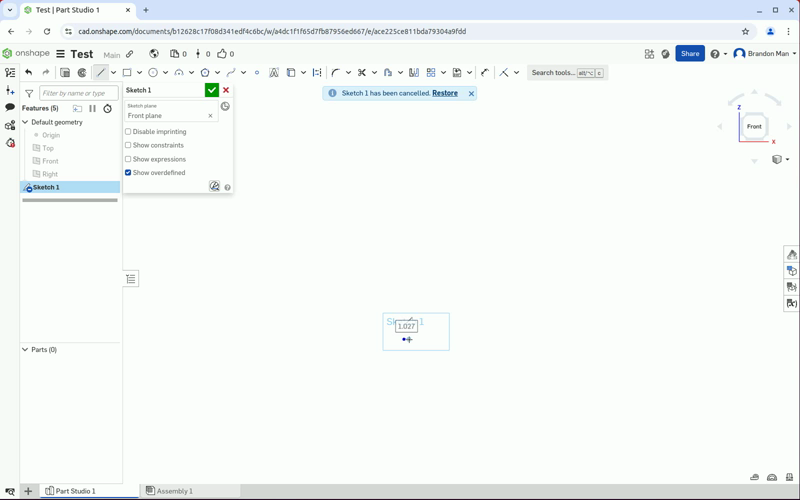
mouse_move(439, 339)
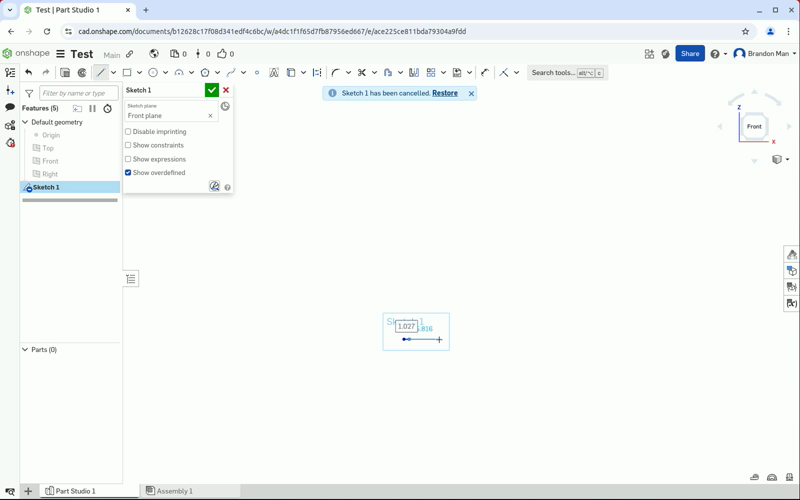
mouse_move(409, 334)
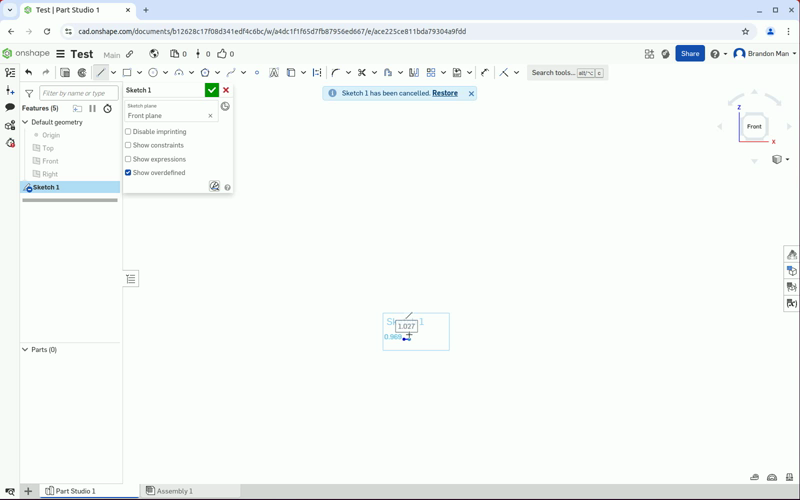
scroll(6)
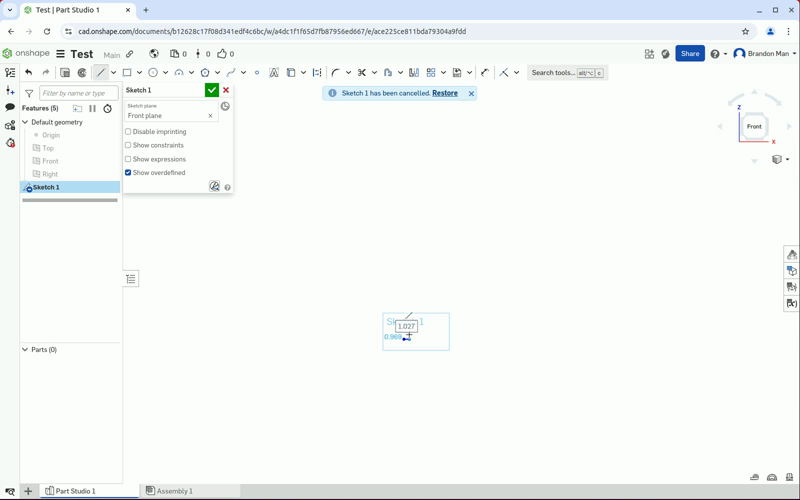
scroll(6)
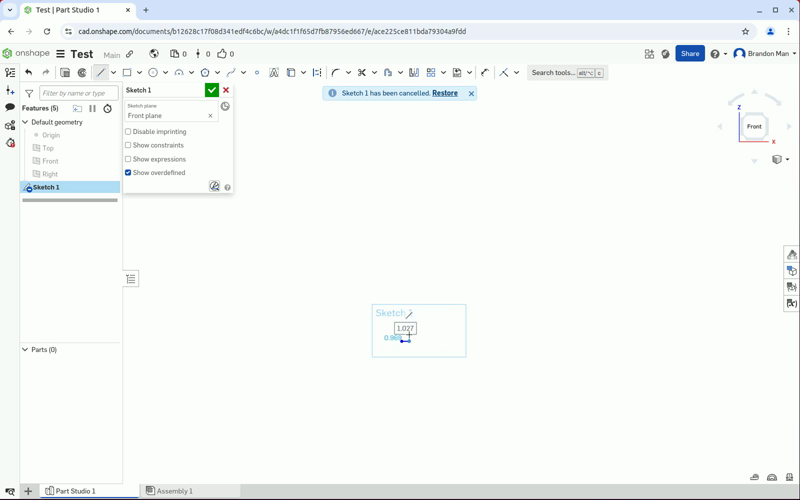
scroll(6)
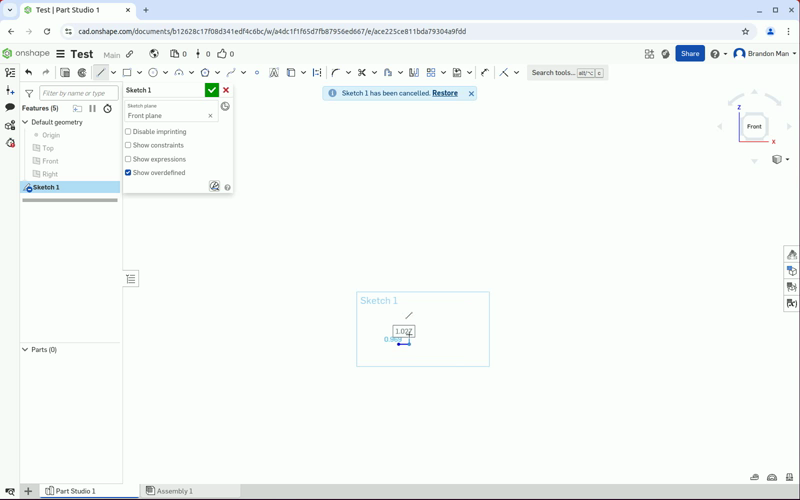
scroll(6)
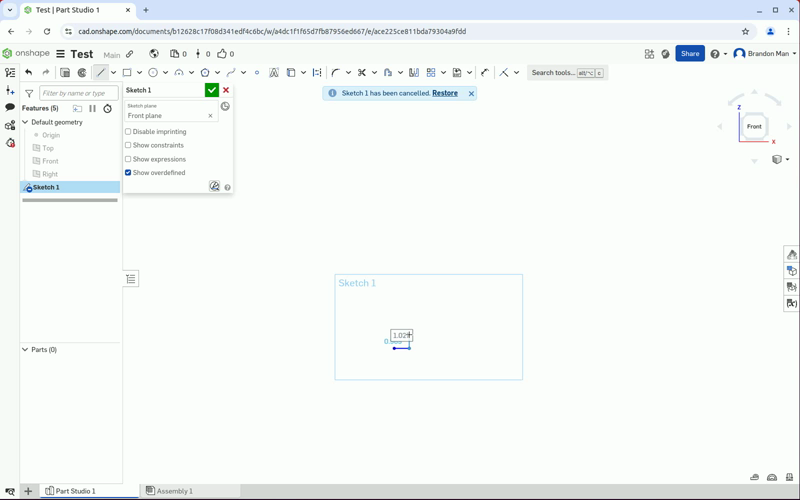
scroll(6)
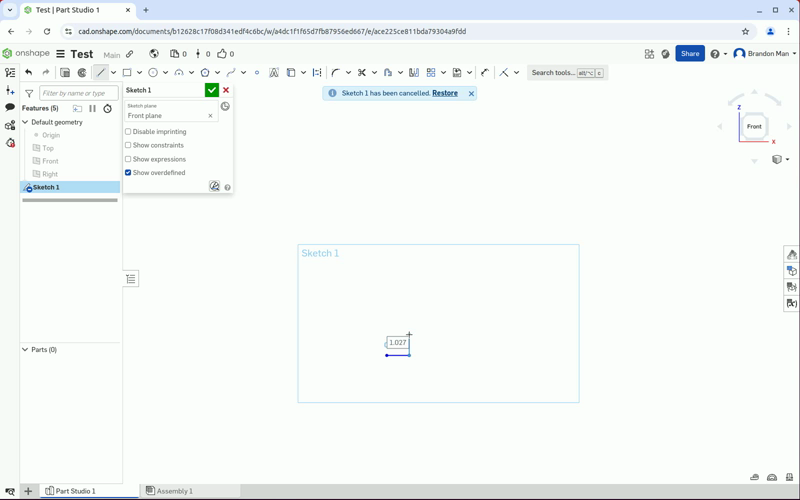
scroll(6)
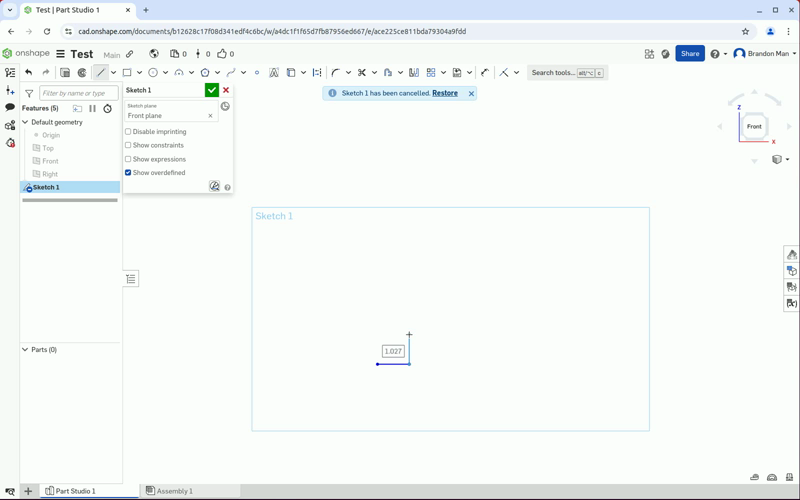
scroll(6)
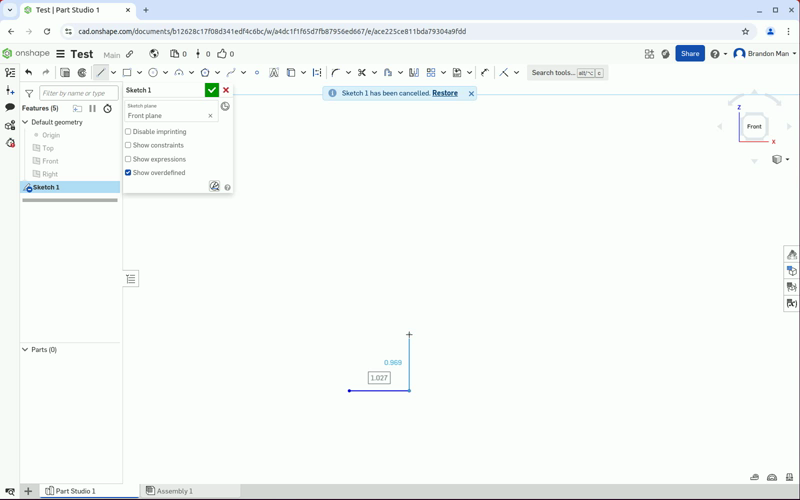
click(409, 334)
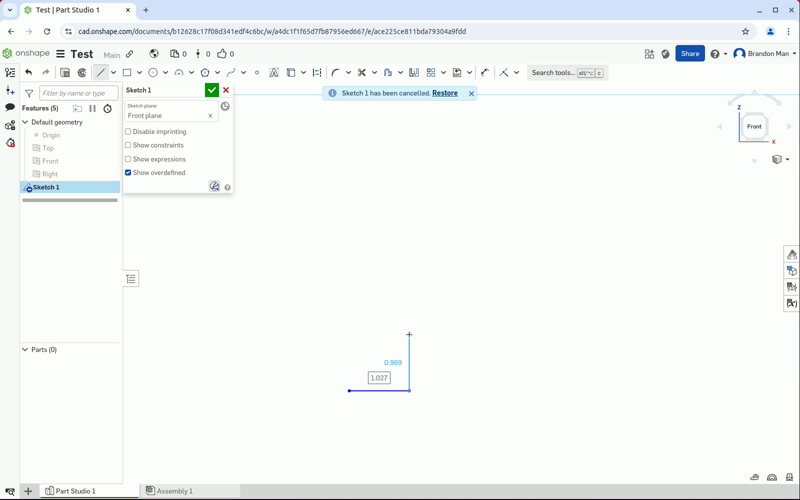
scroll(-6)
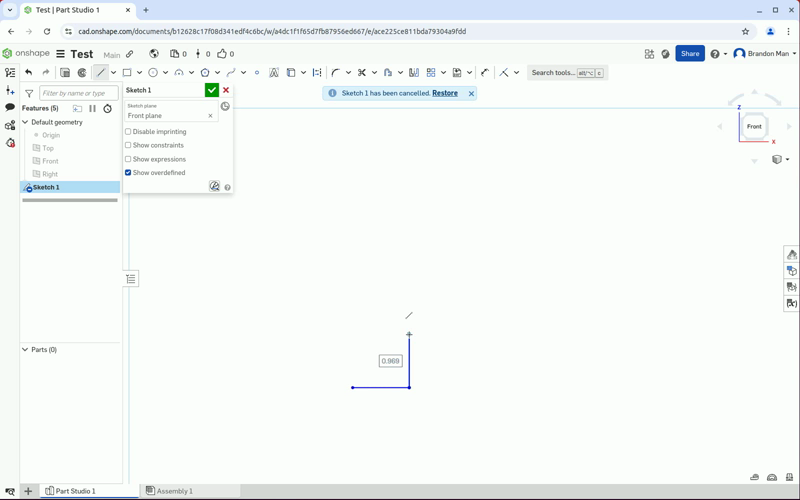
scroll(-6)
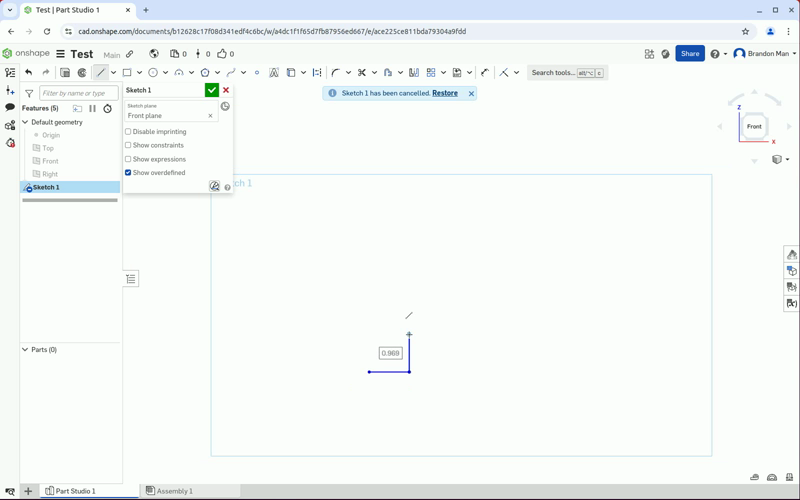
scroll(-6)
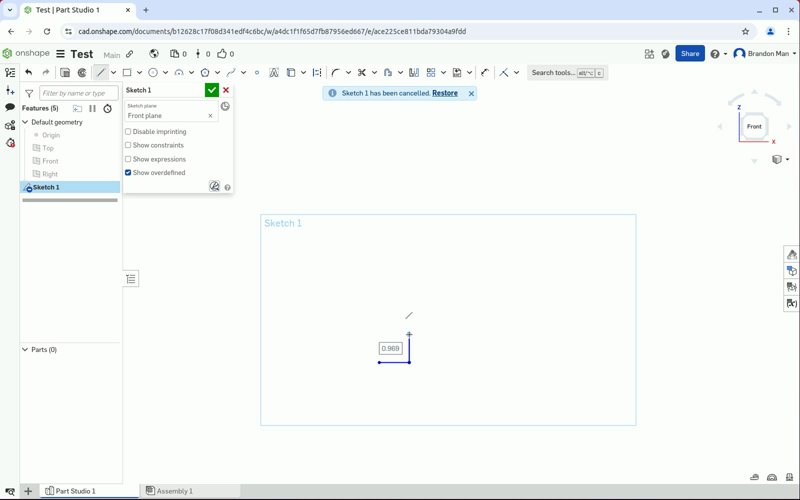
scroll(-6)
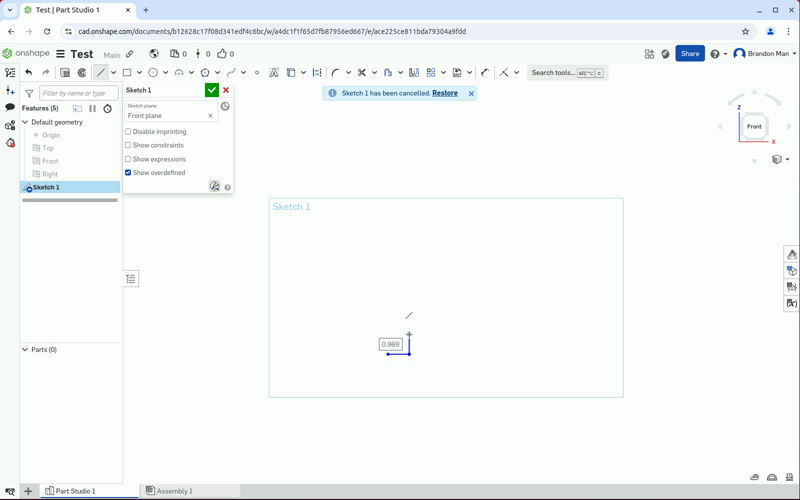
scroll(-6)
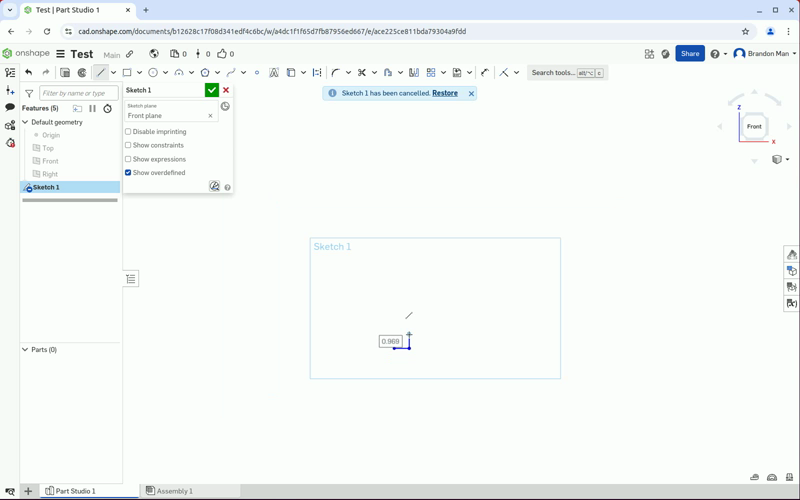
scroll(-6)
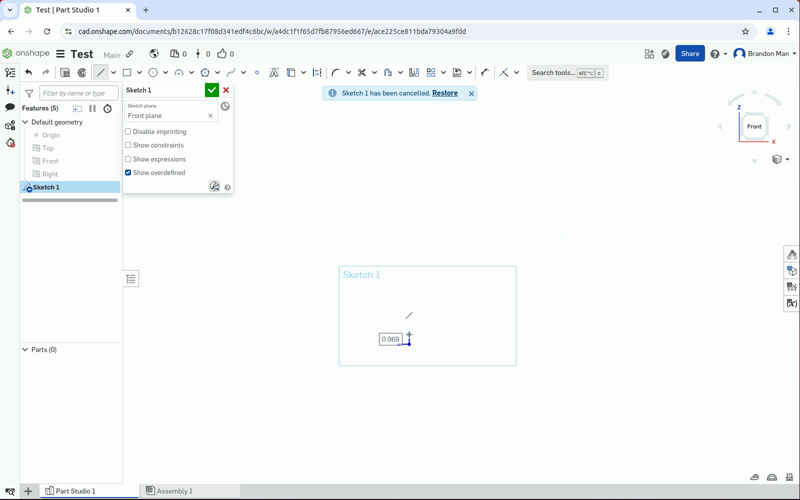
scroll(-6)
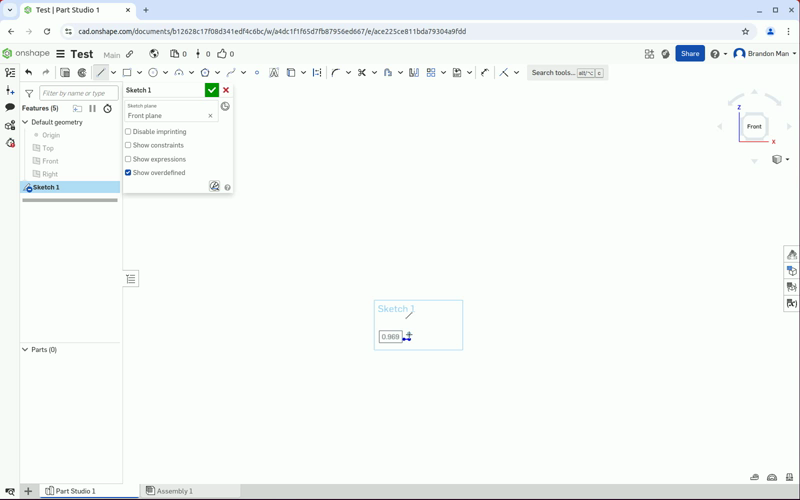
key_up(shift)
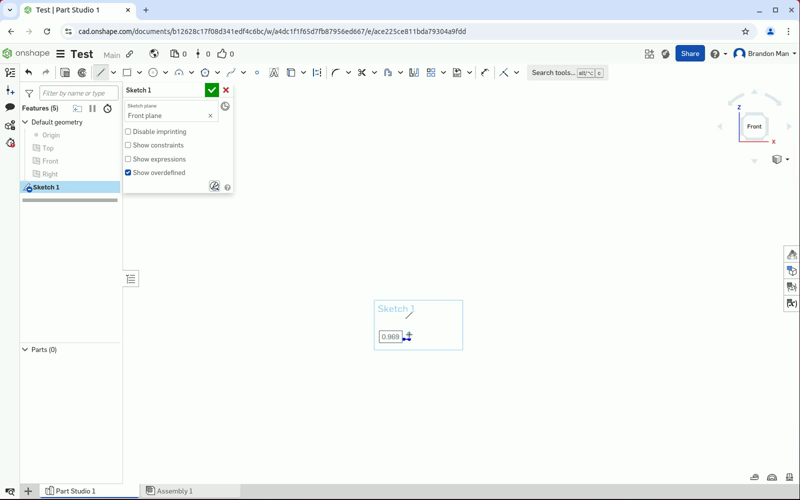
key_down(shift)
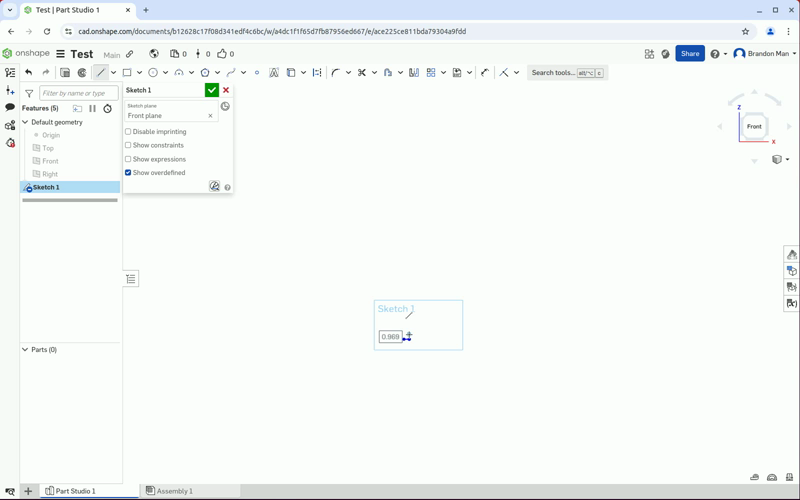
mouse_move(439, 334)
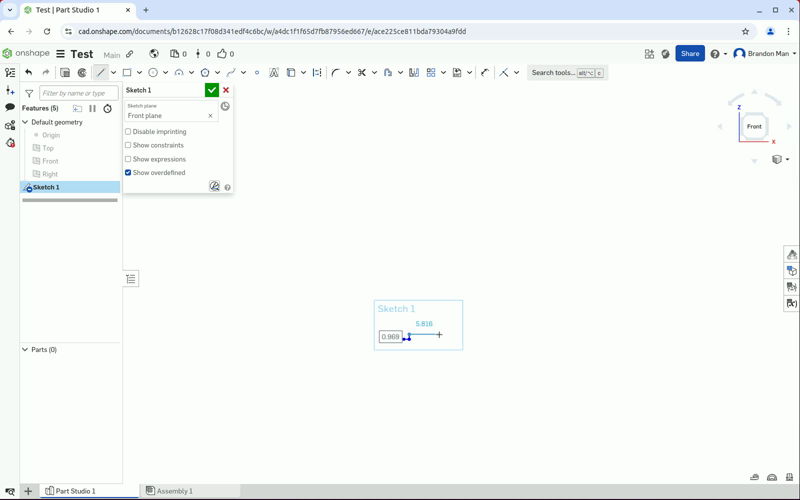
mouse_move(409, 329)
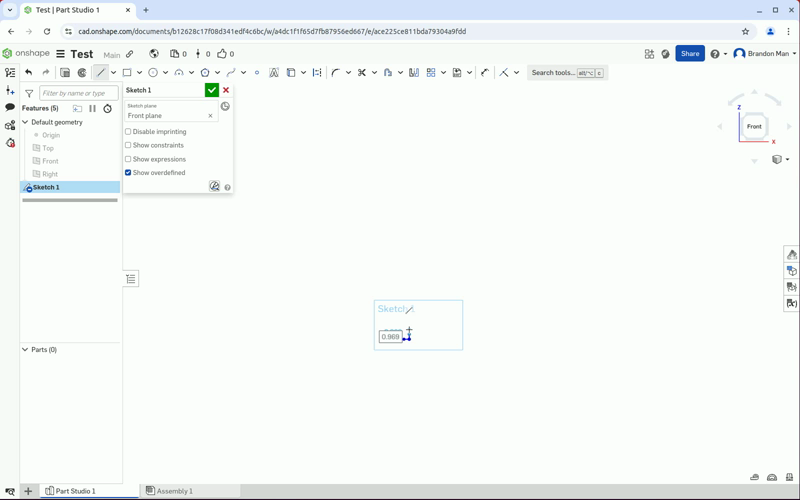
scroll(6)
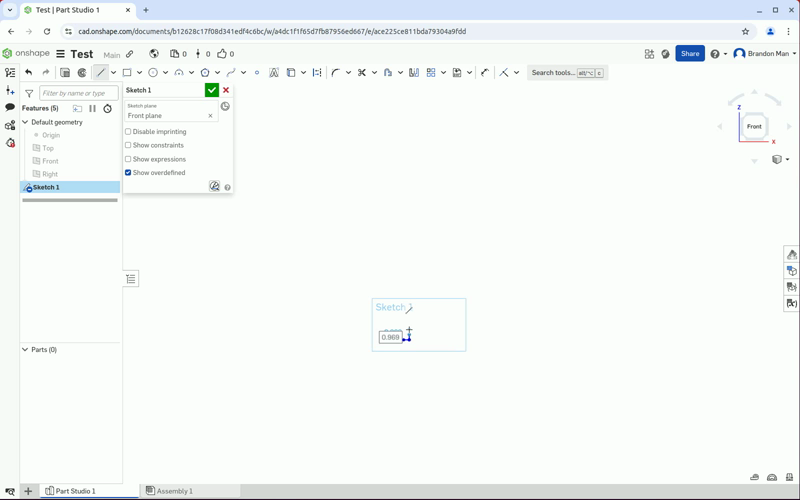
scroll(6)
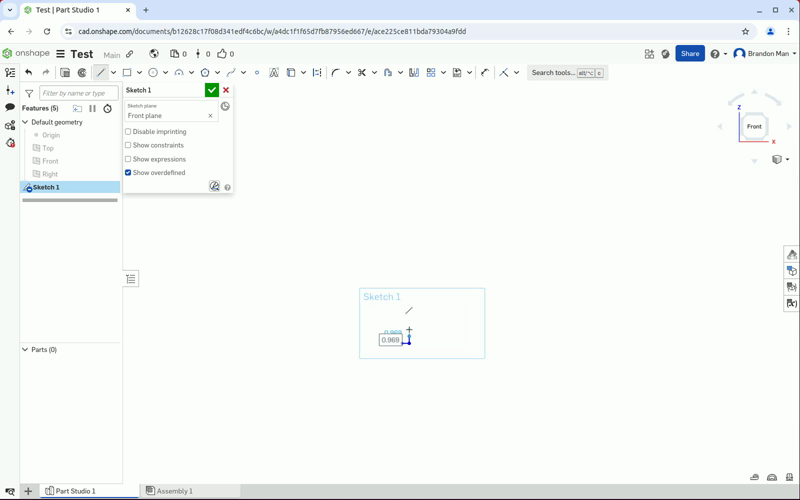
scroll(6)
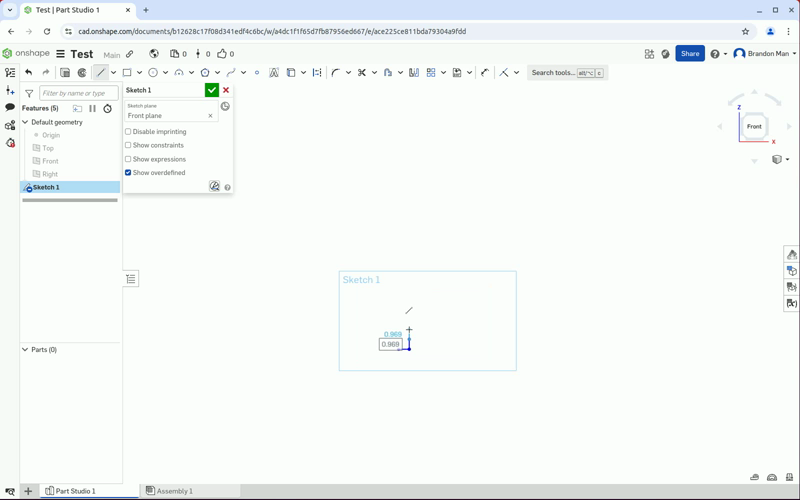
scroll(6)
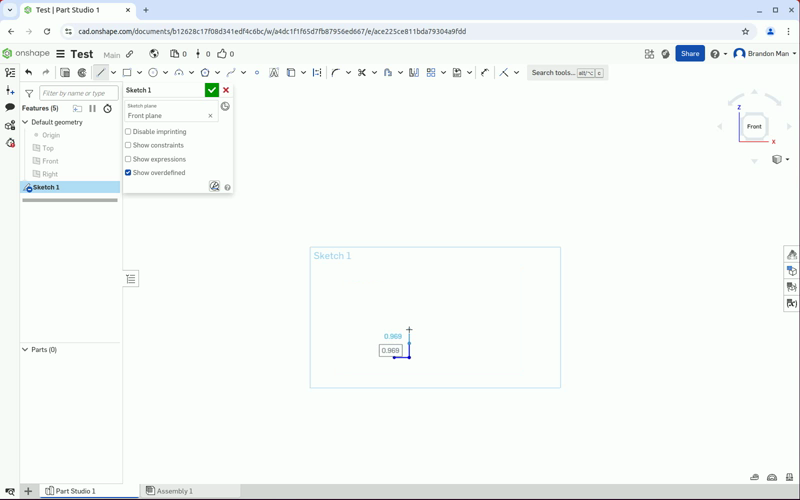
scroll(6)
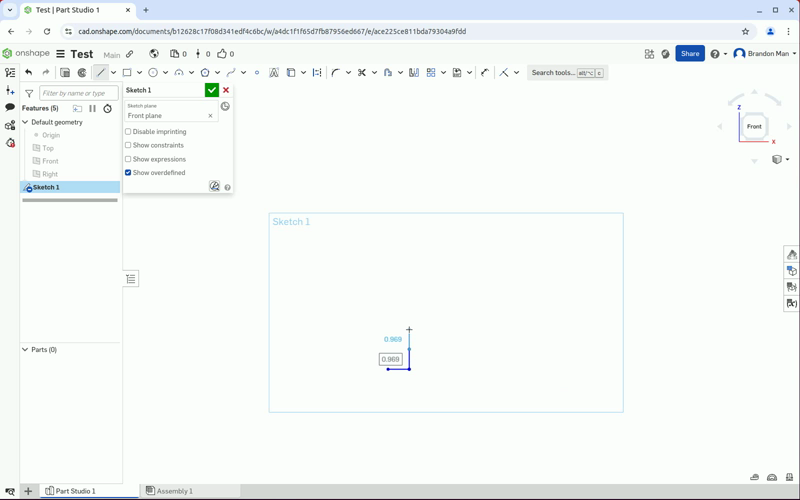
scroll(6)
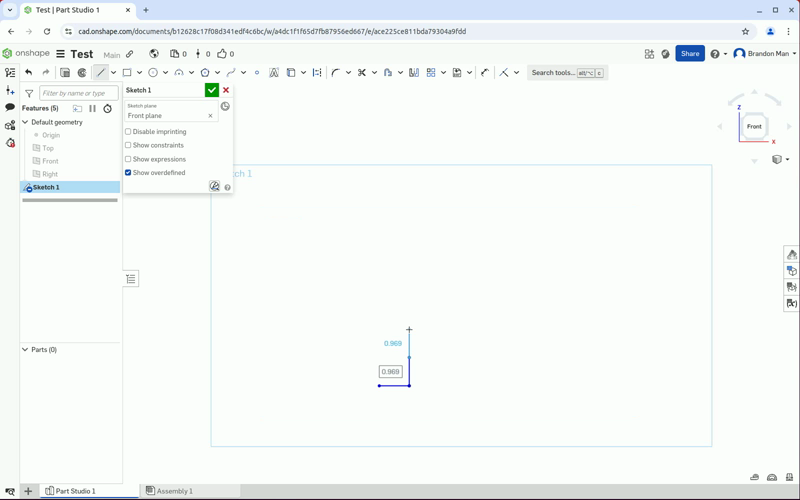
scroll(6)
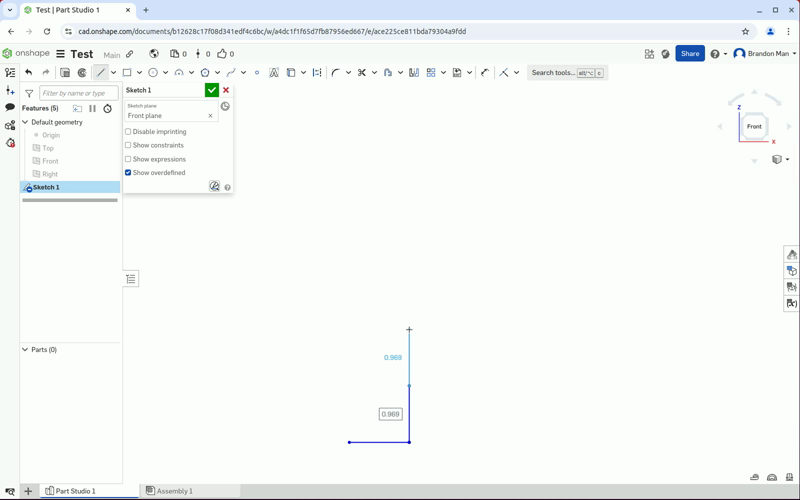
click(409, 329)
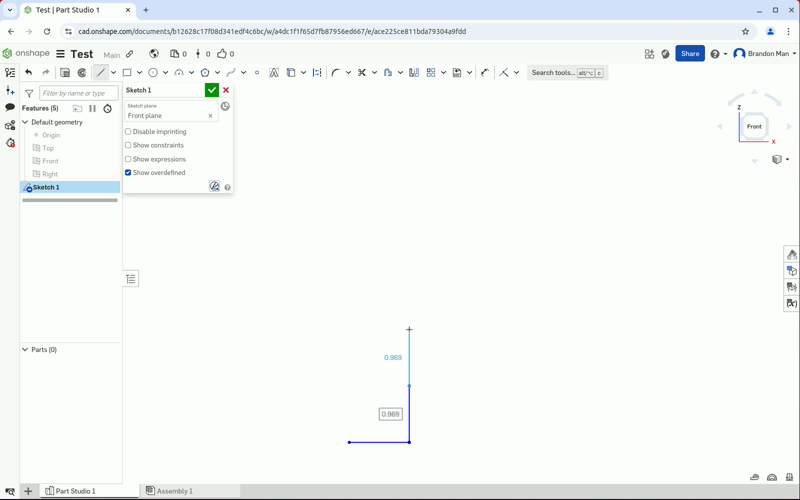
scroll(-6)
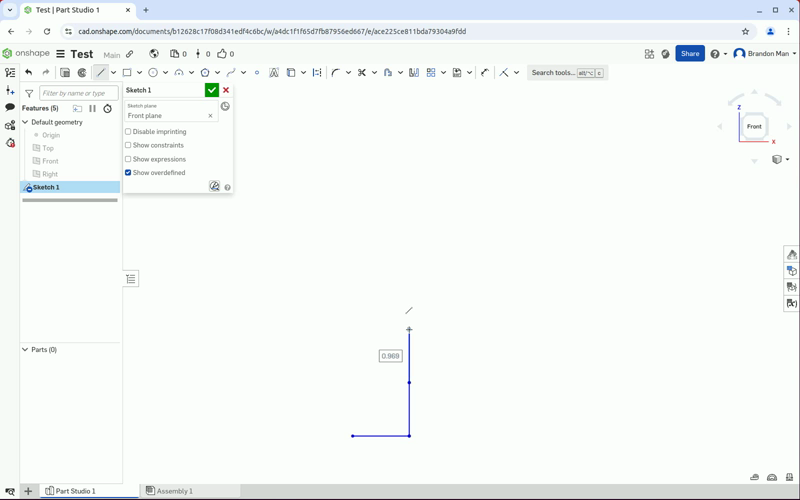
scroll(-6)
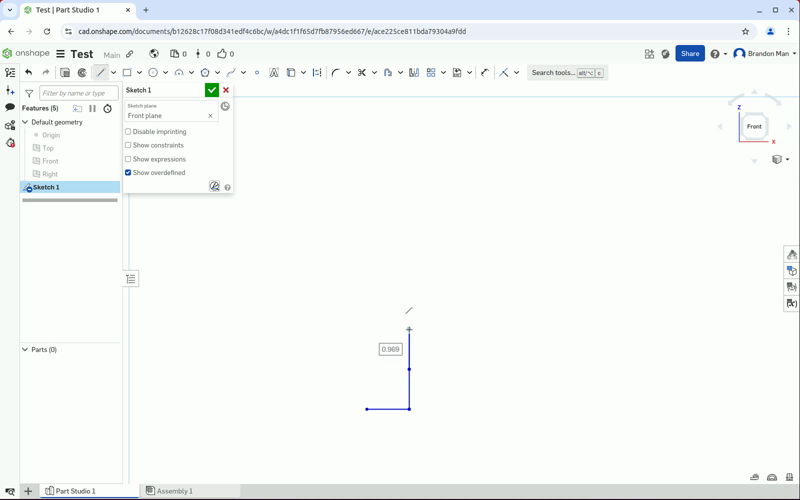
scroll(-6)
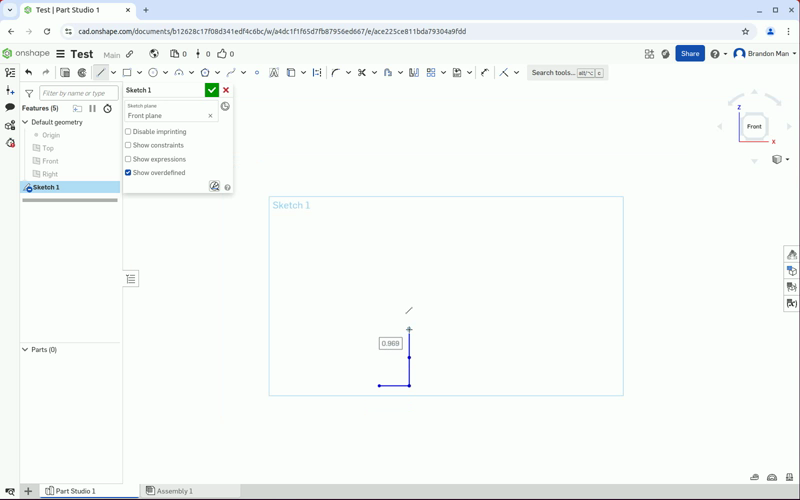
scroll(-6)
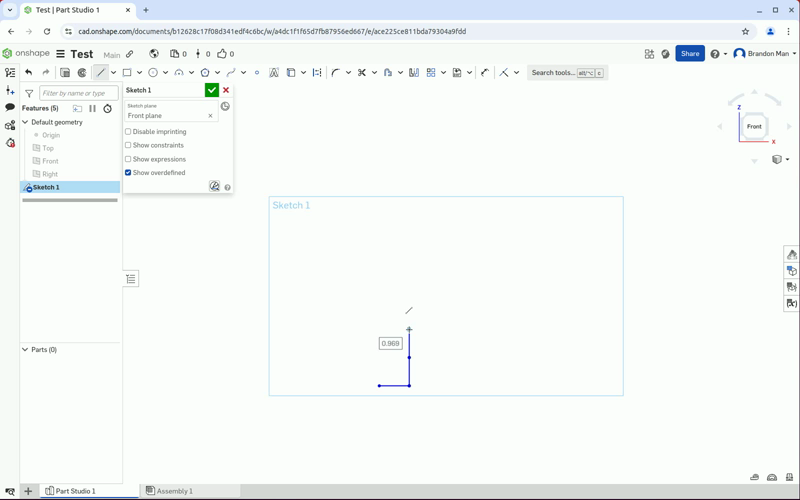
scroll(-6)
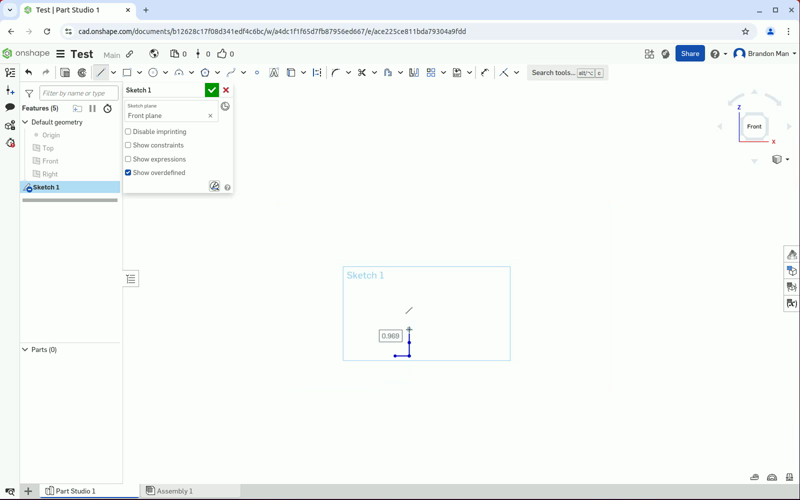
scroll(-6)
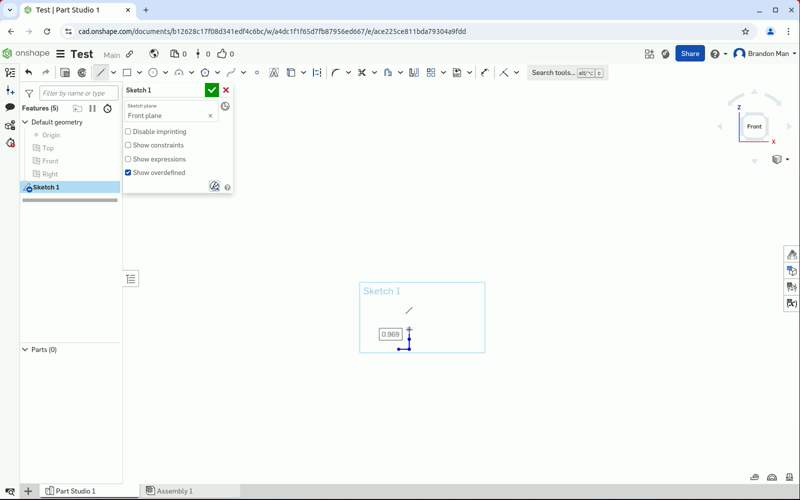
scroll(-6)
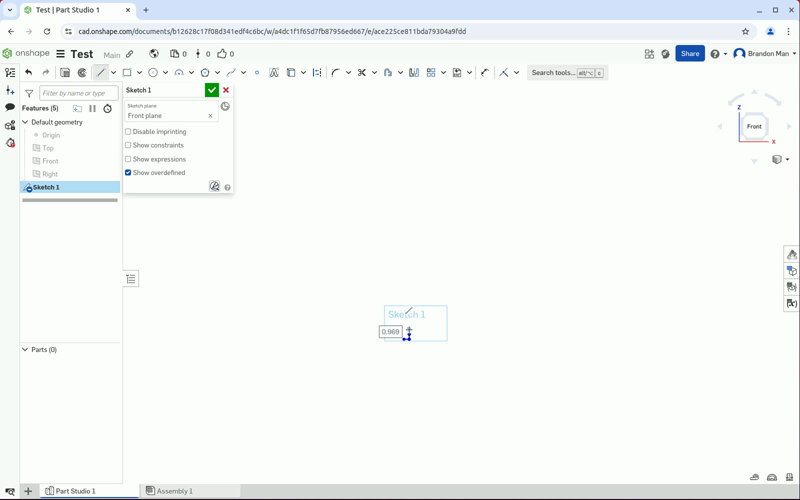
key_up(shift)
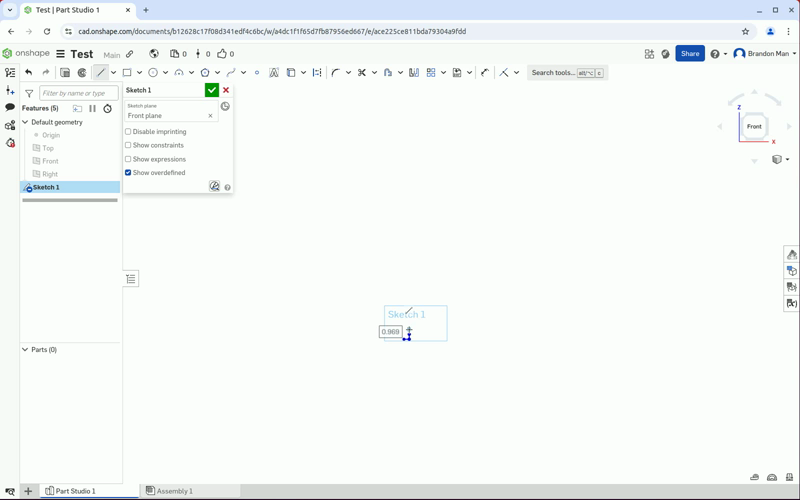
key_down(shift)
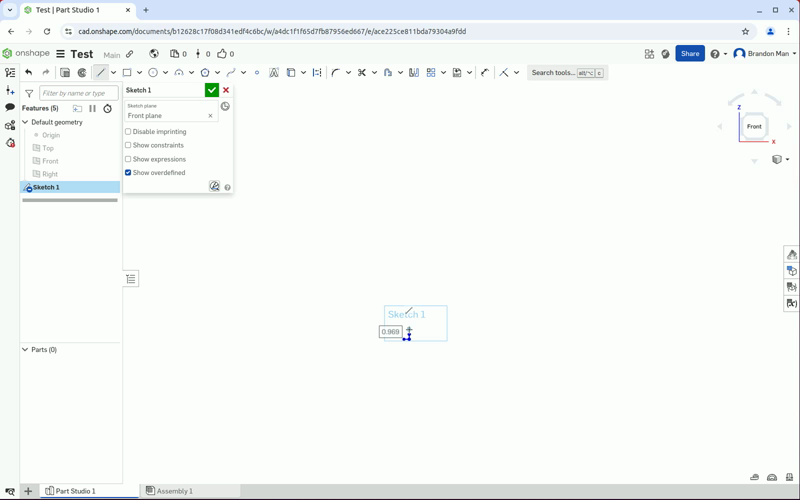
mouse_move(439, 329)
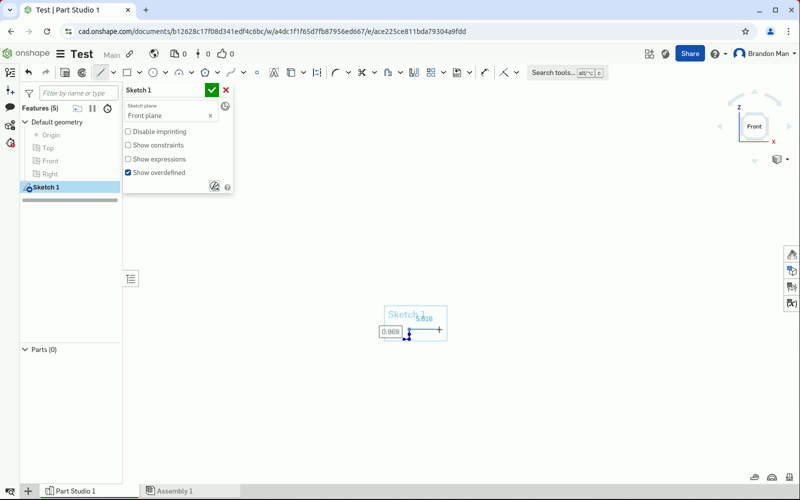
mouse_move(409, 324)
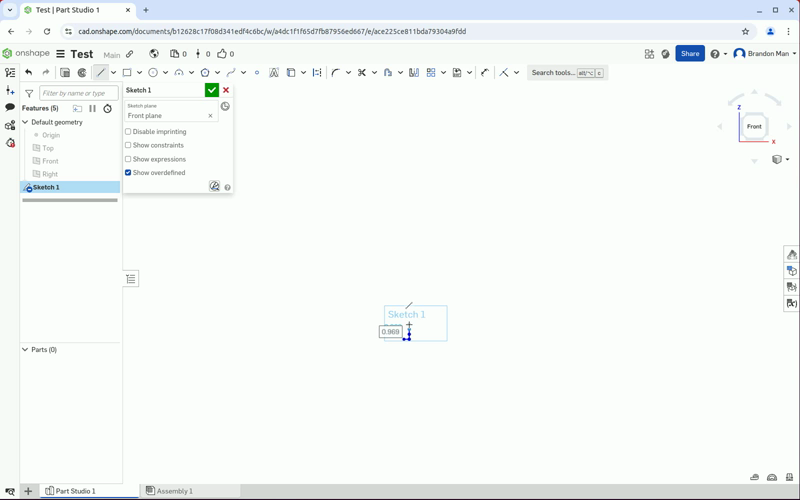
scroll(6)
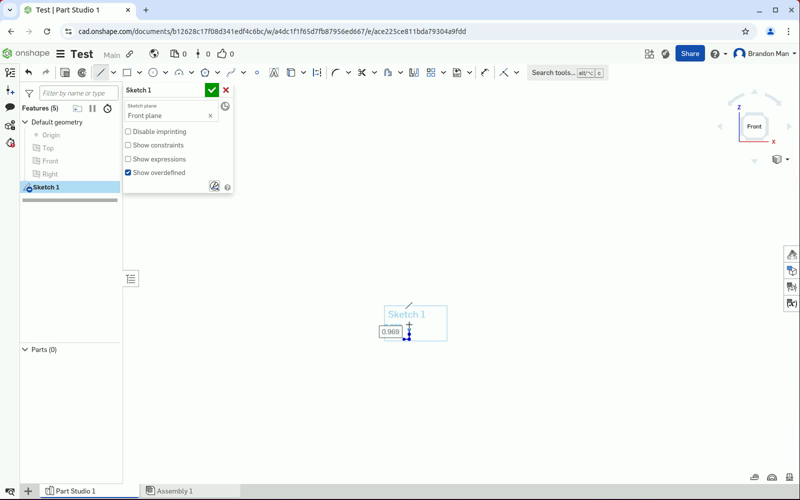
scroll(6)
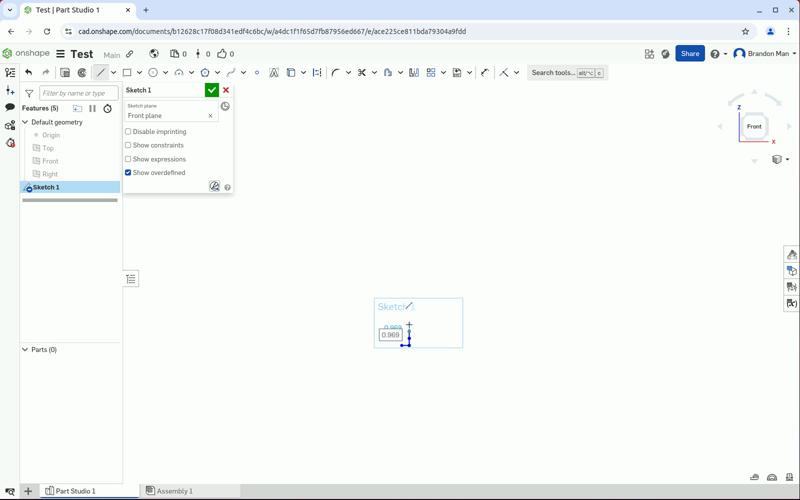
scroll(6)
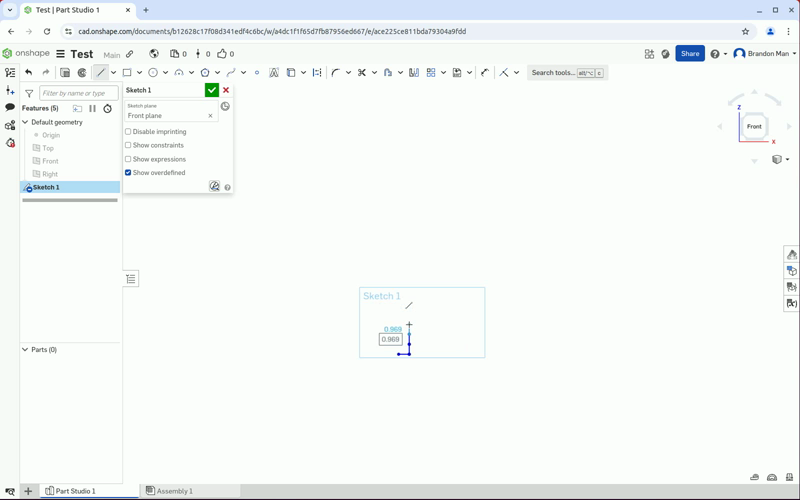
scroll(6)
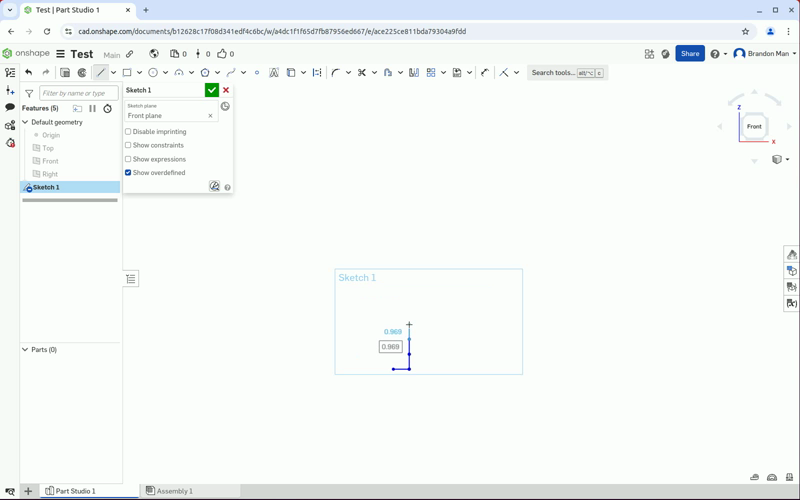
scroll(6)
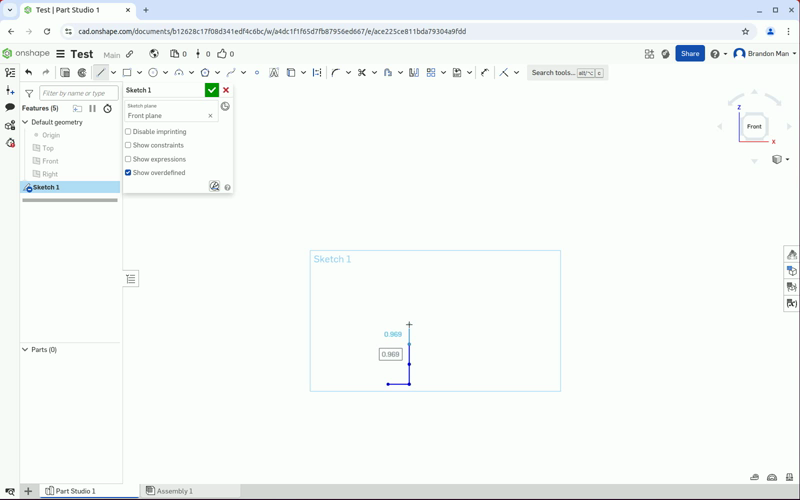
scroll(6)
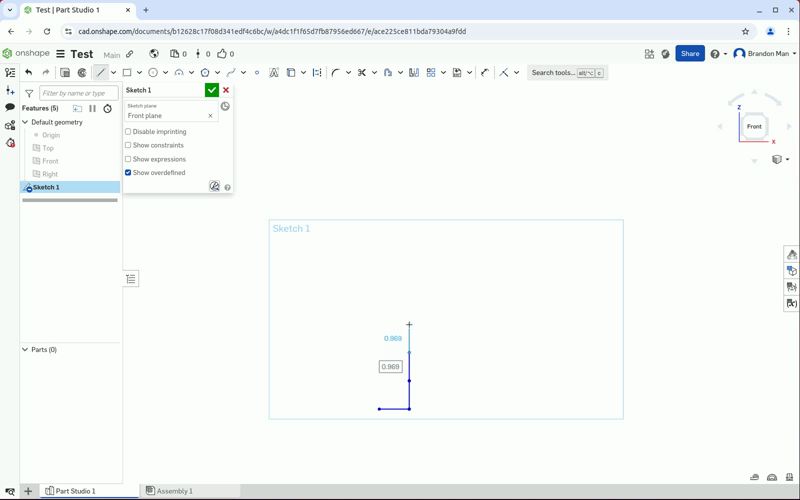
scroll(6)
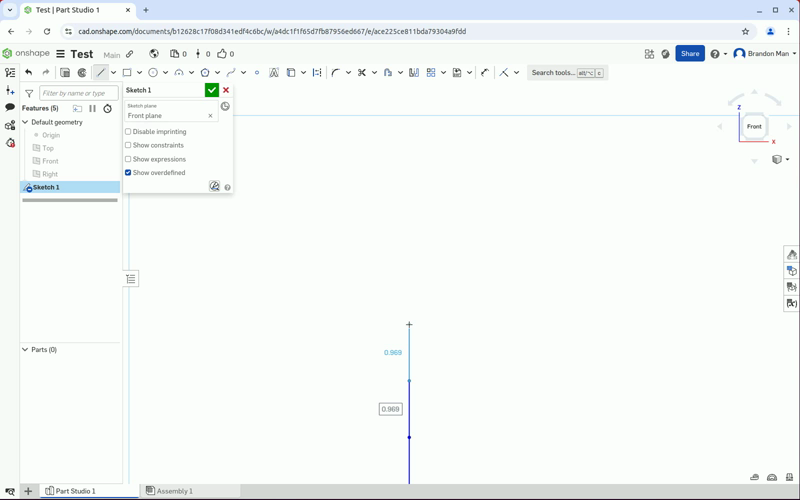
click(409, 324)
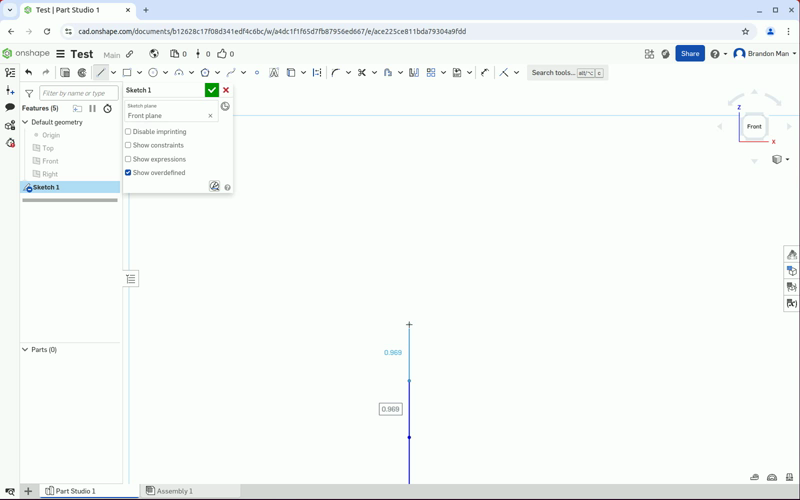
scroll(-6)
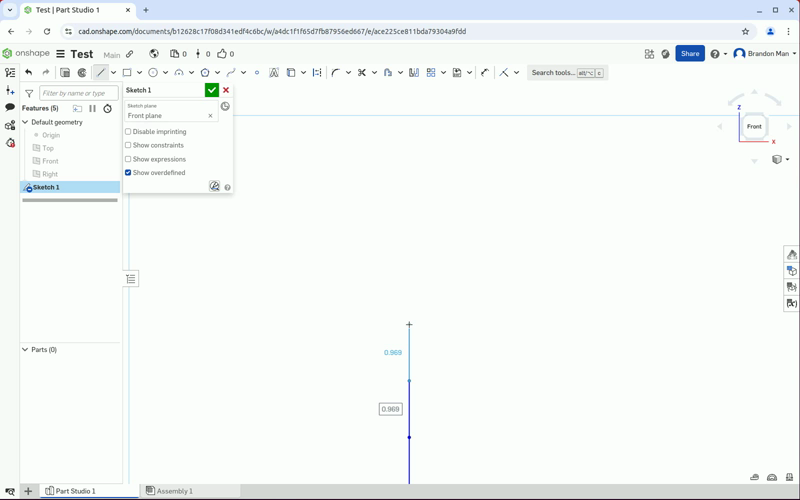
scroll(-6)
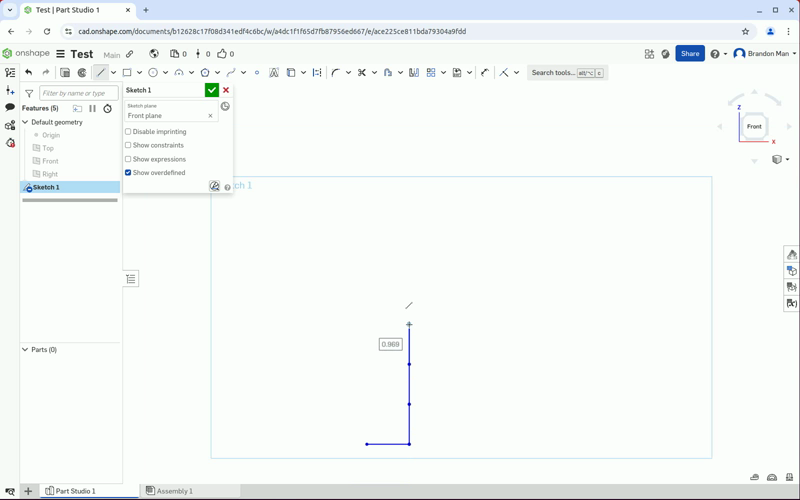
scroll(-6)
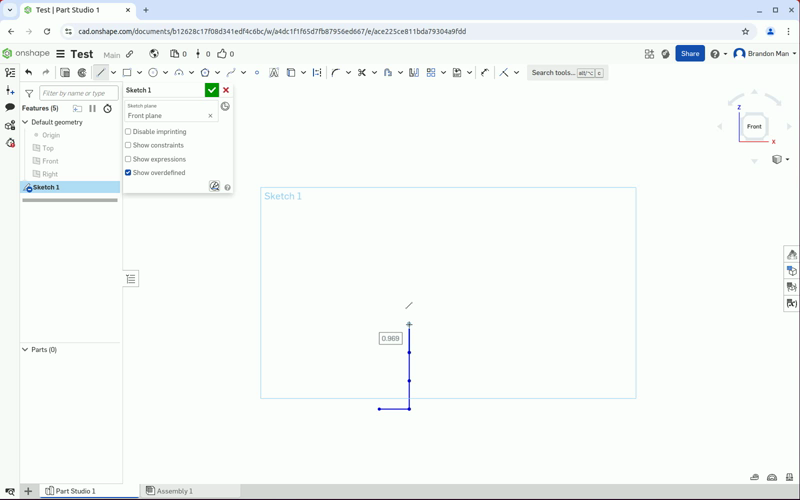
scroll(-6)
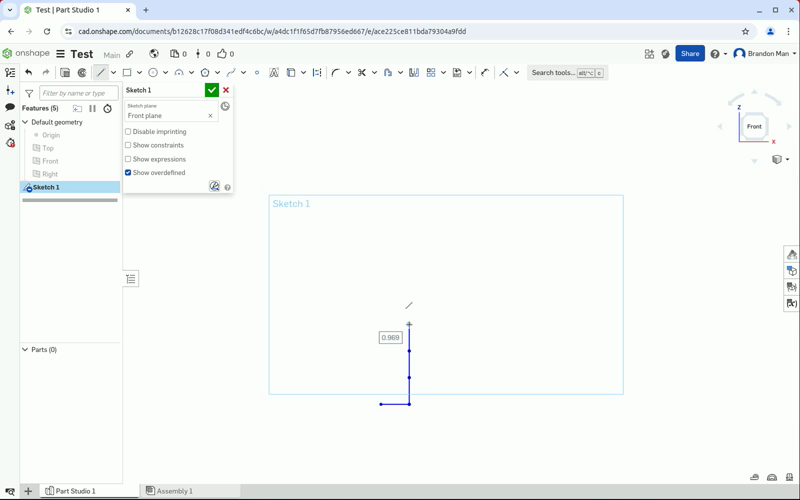
scroll(-6)
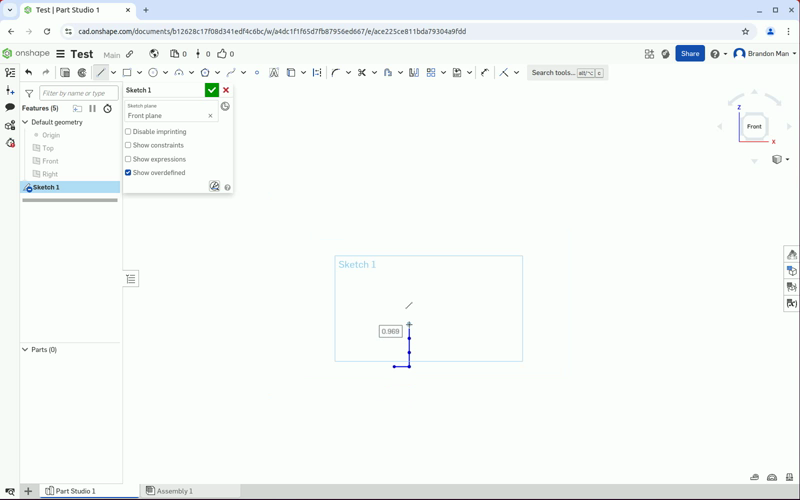
scroll(-6)
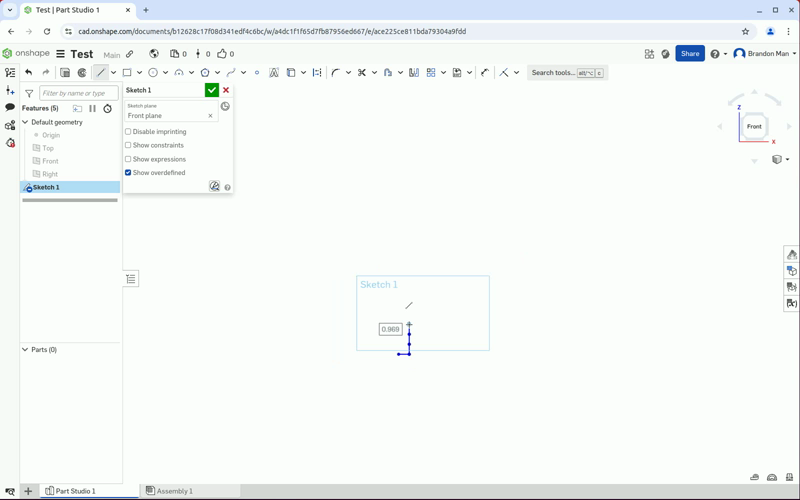
scroll(-6)
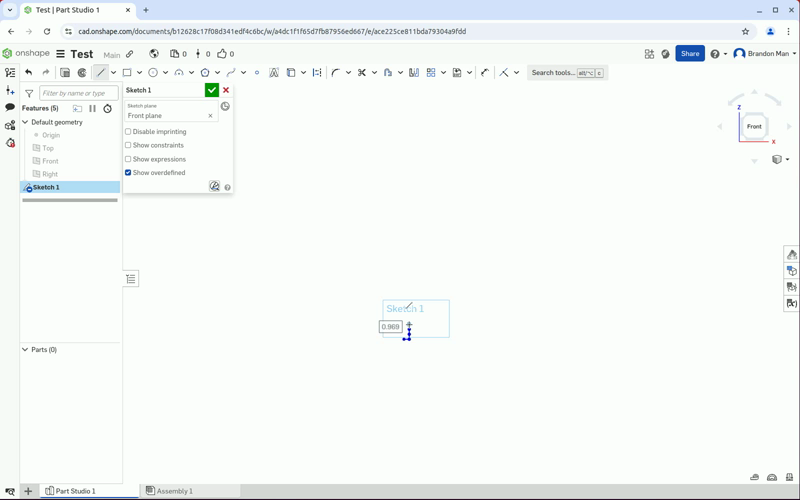
key_up(shift)
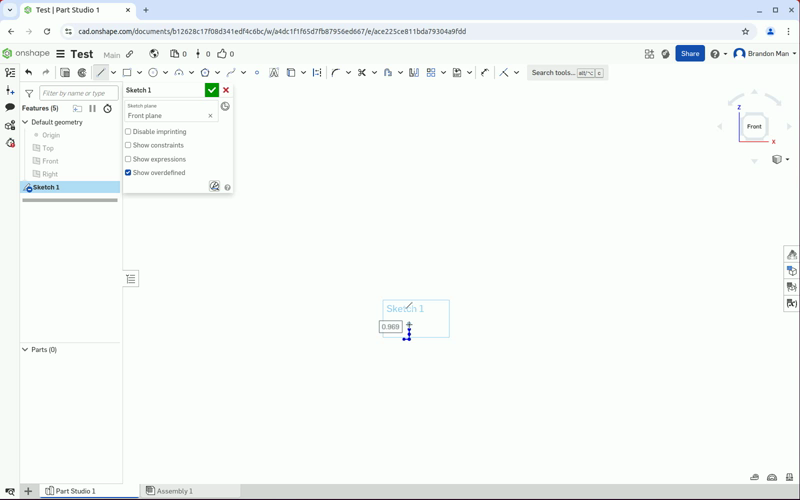
key_down(shift)
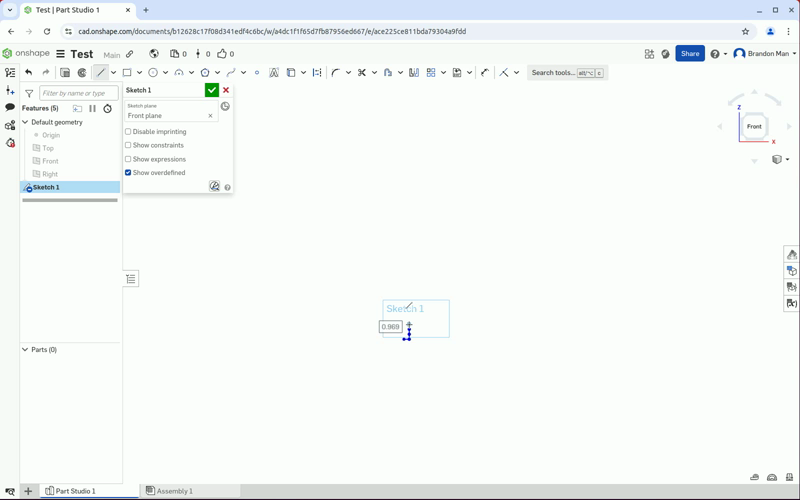
mouse_move(439, 324)
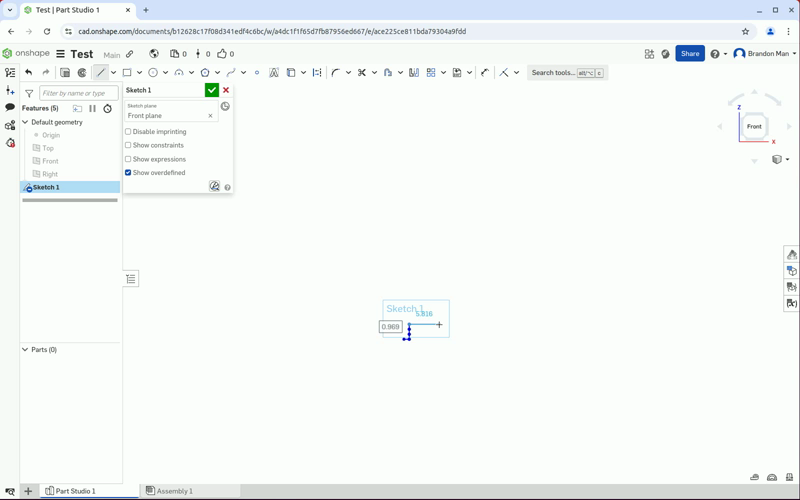
mouse_move(404, 324)
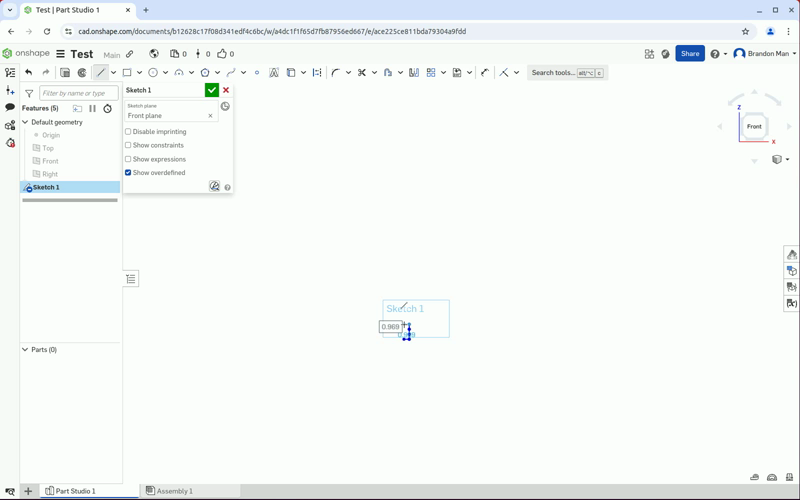
scroll(6)
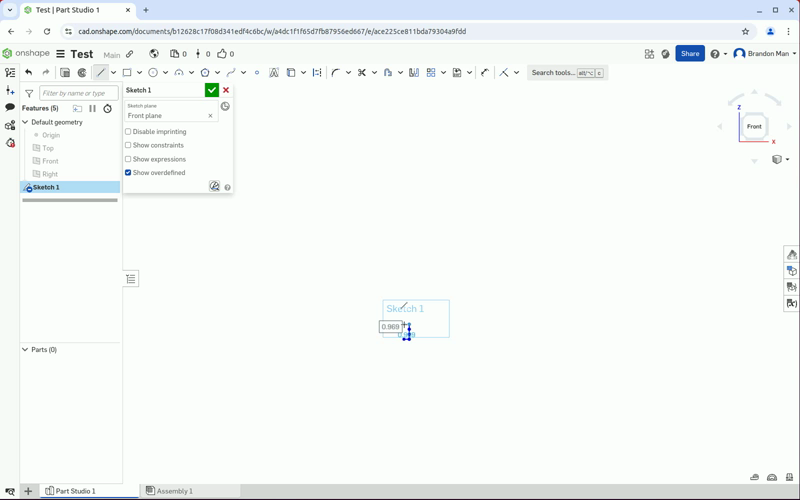
scroll(6)
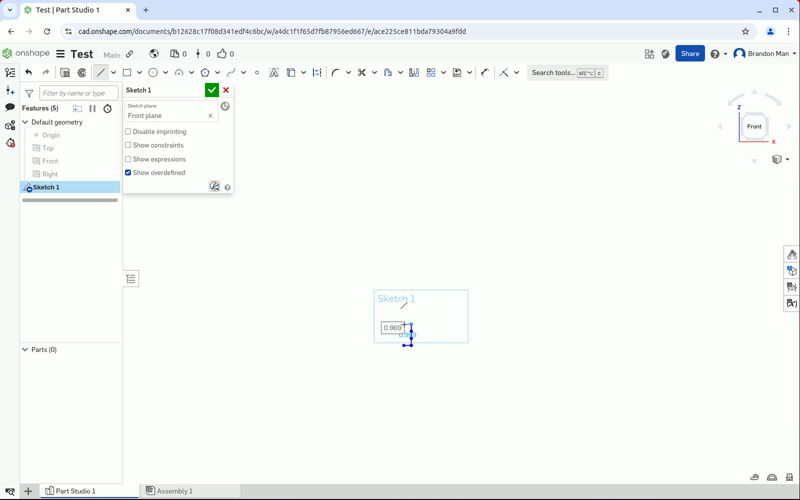
scroll(6)
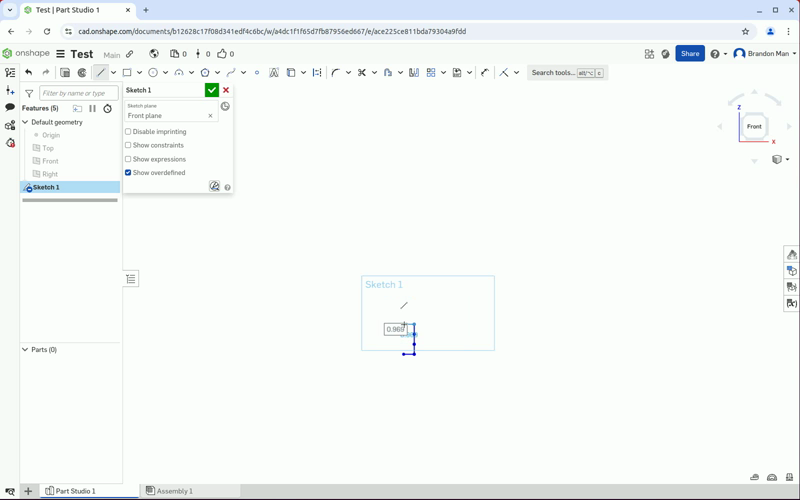
scroll(6)
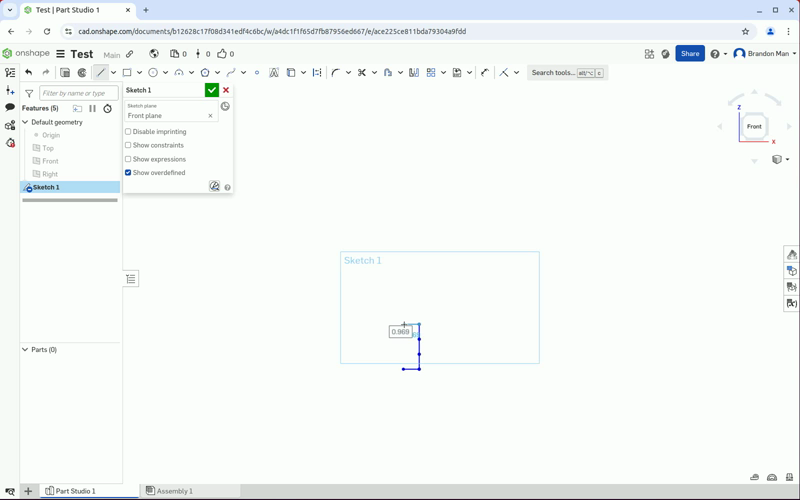
scroll(6)
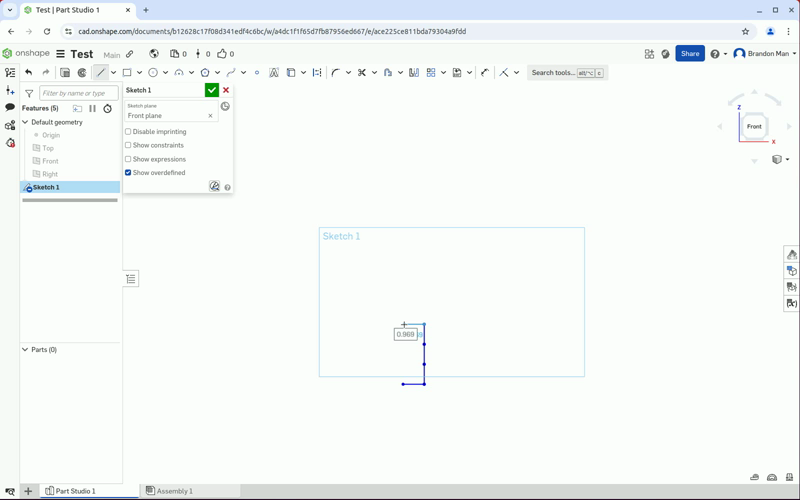
scroll(6)
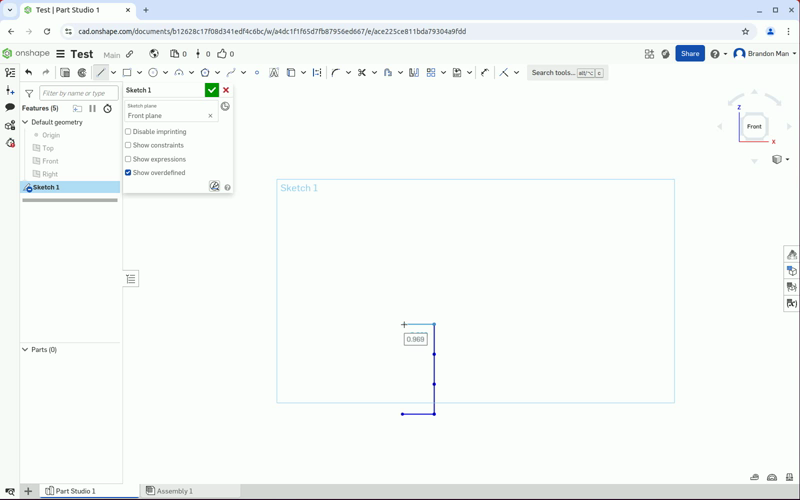
scroll(6)
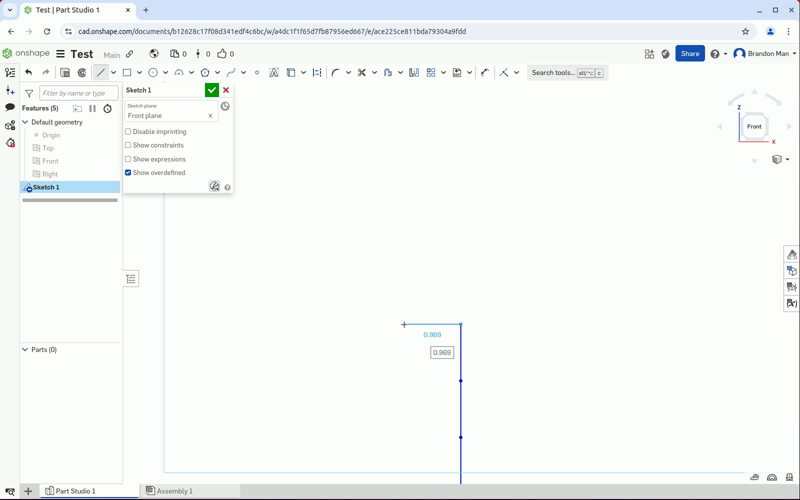
click(404, 324)
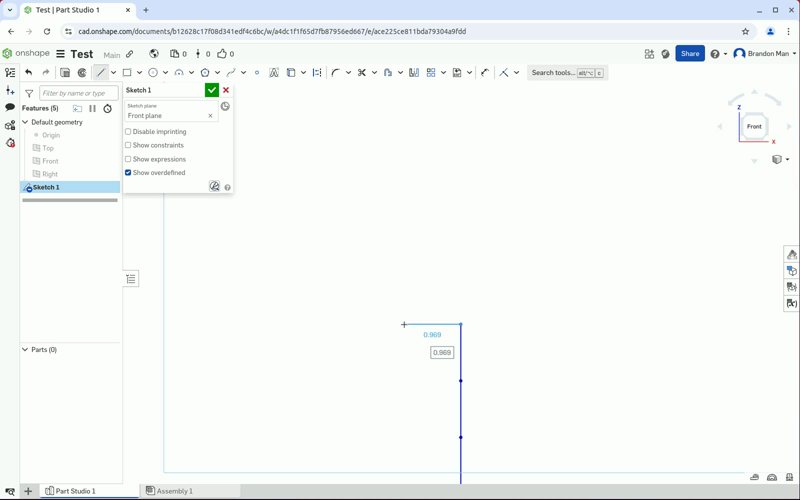
scroll(-6)
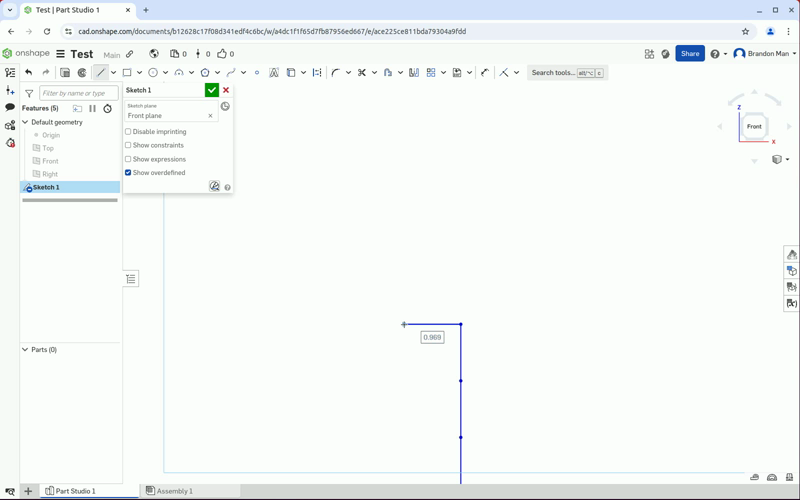
scroll(-6)
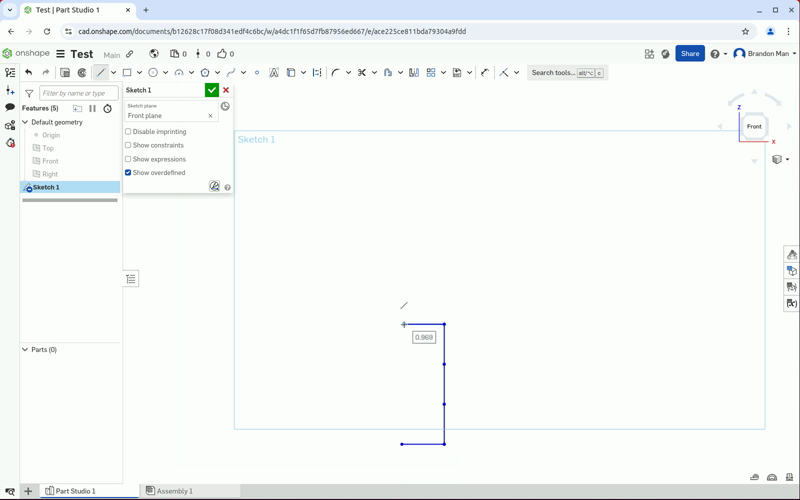
scroll(-6)
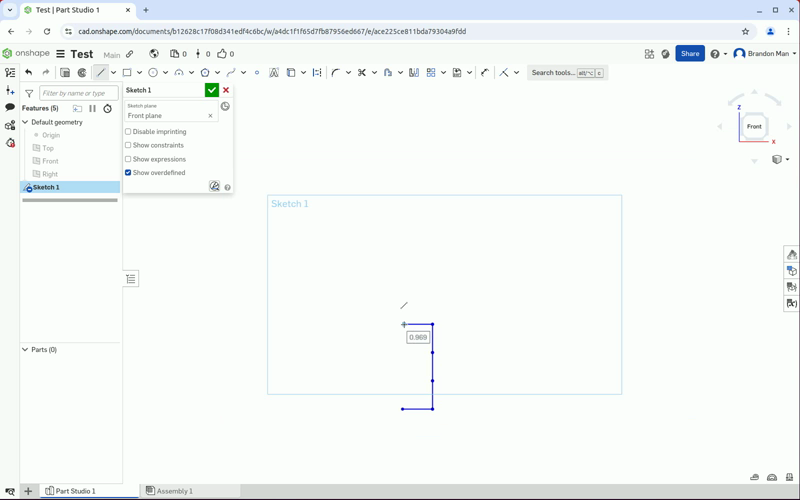
scroll(-6)
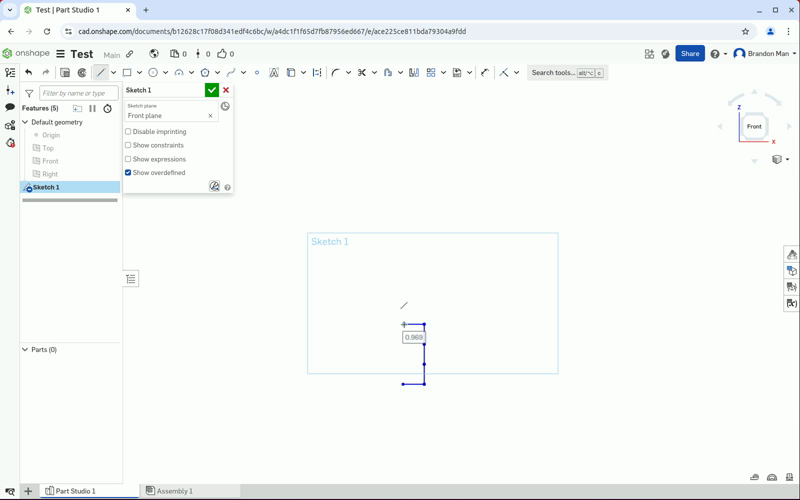
scroll(-6)
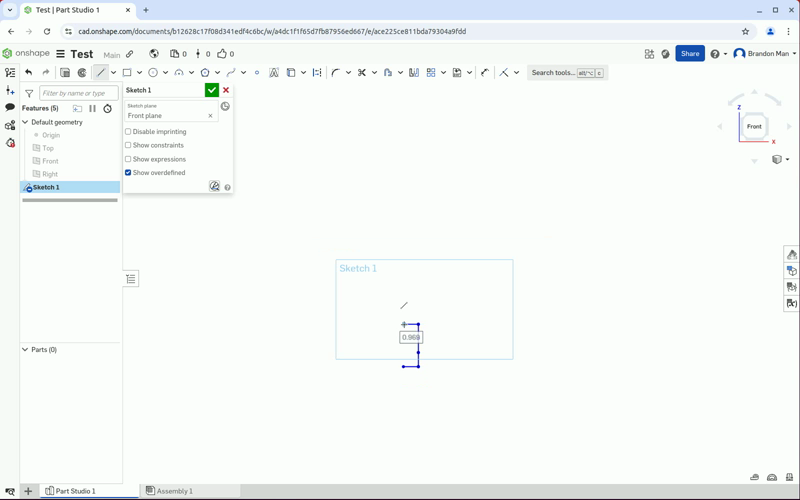
scroll(-6)
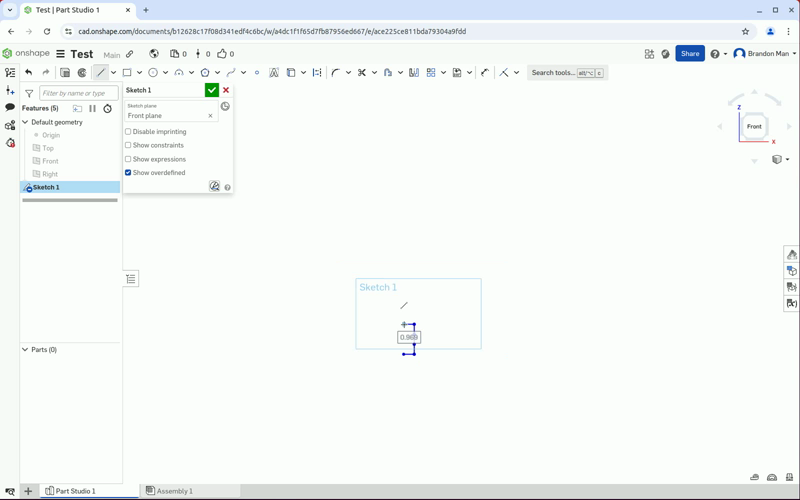
scroll(-6)
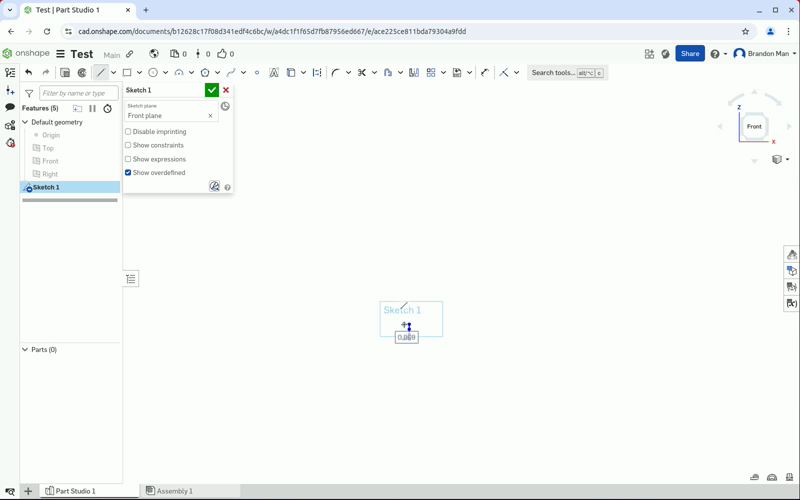
key_up(shift)
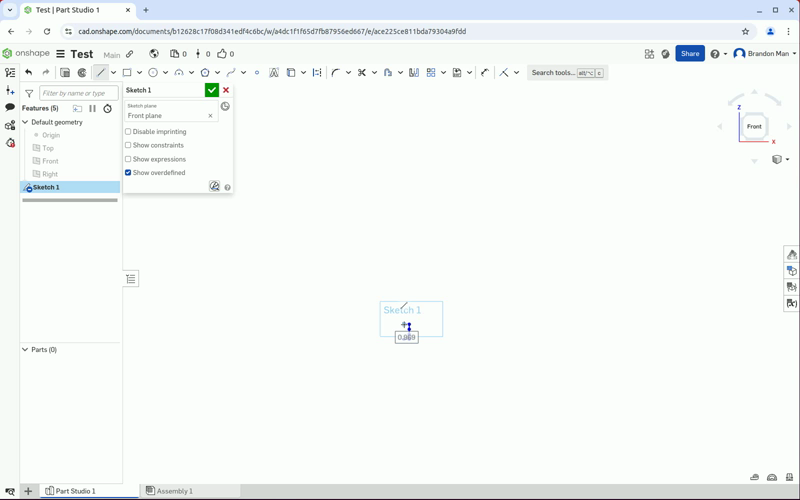
mouse_move(434, 324)
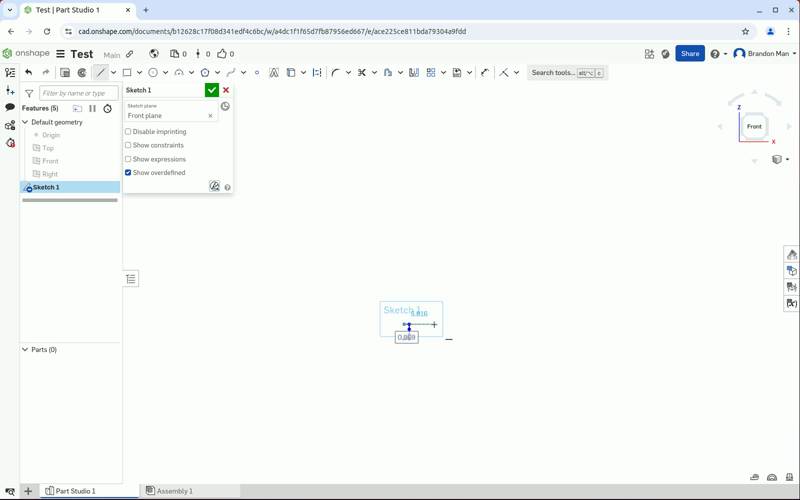
key_down(shift)
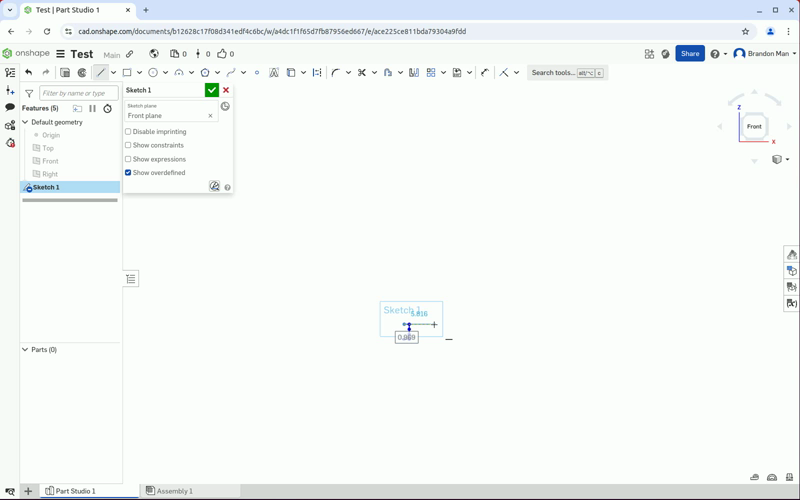
mouse_move(404, 339)
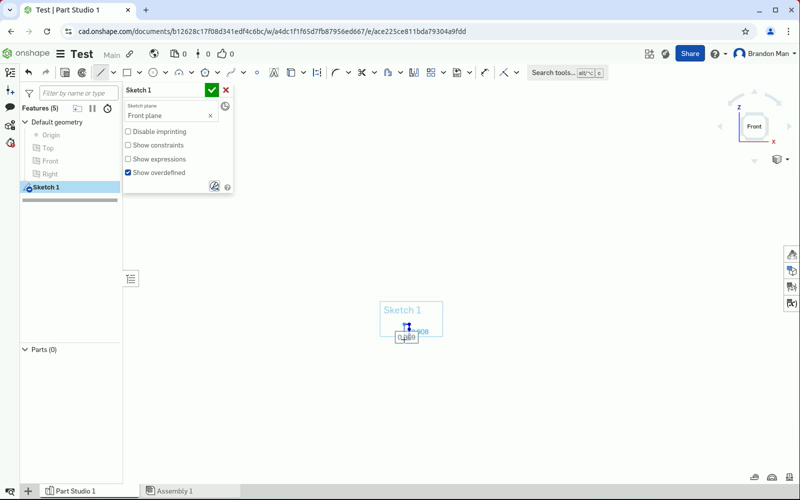
key_up(shift)
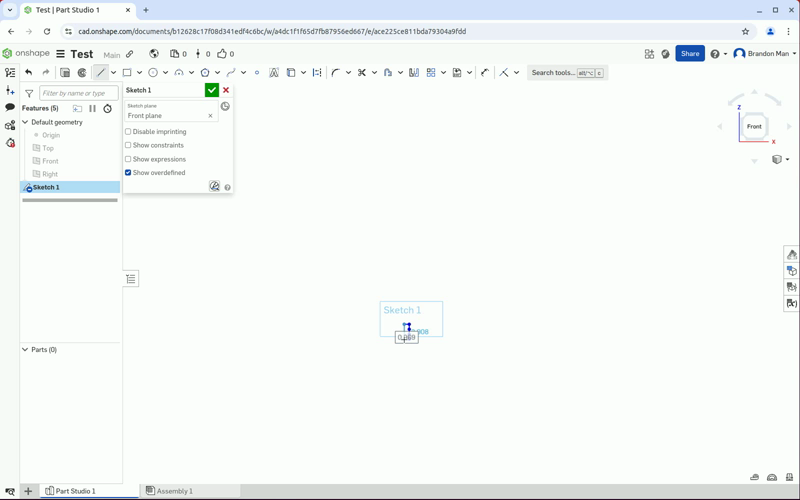
click(404, 339)
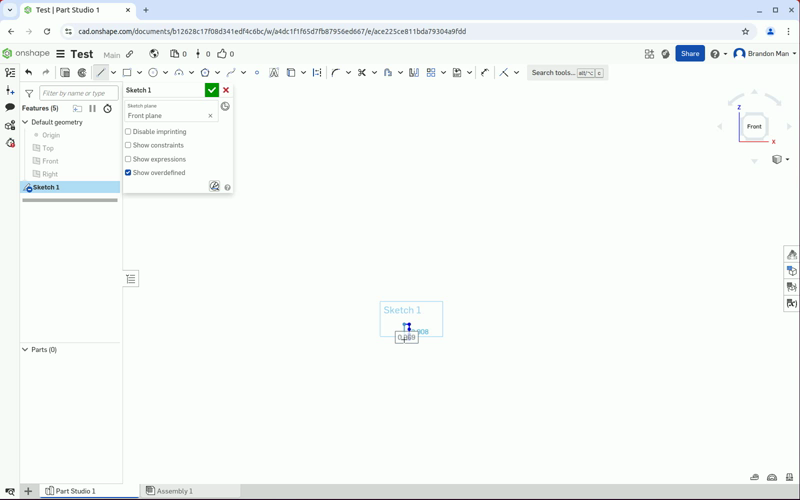
key(esc)
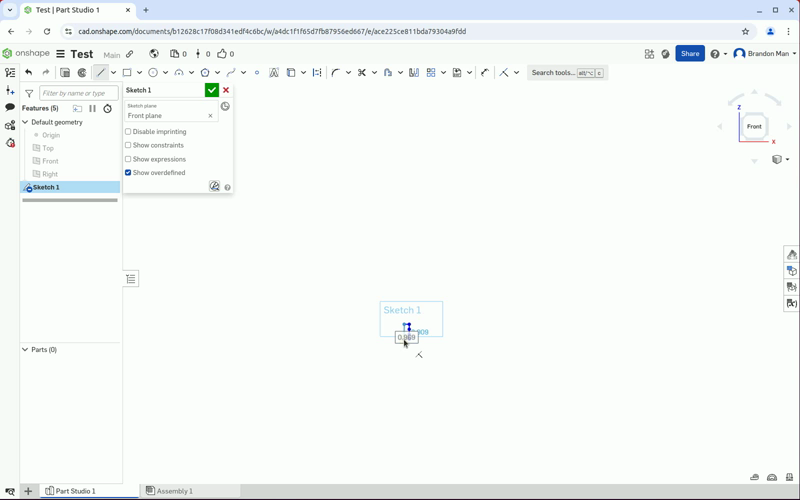
mouse_move(407, 328)
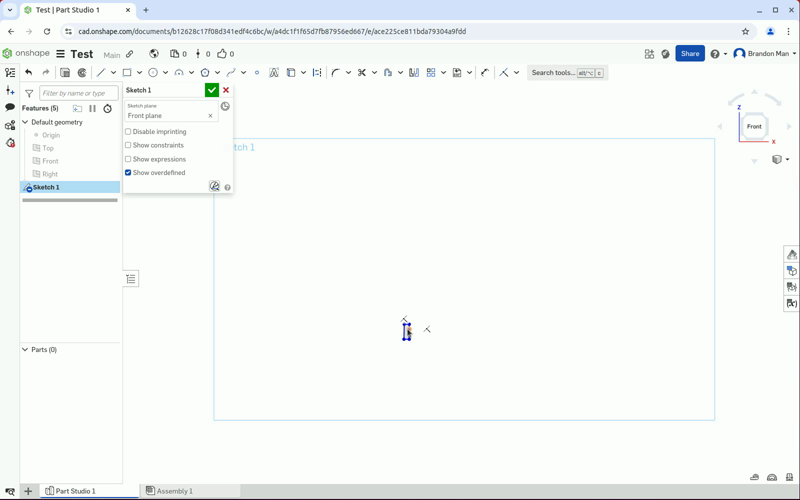
scroll(6)
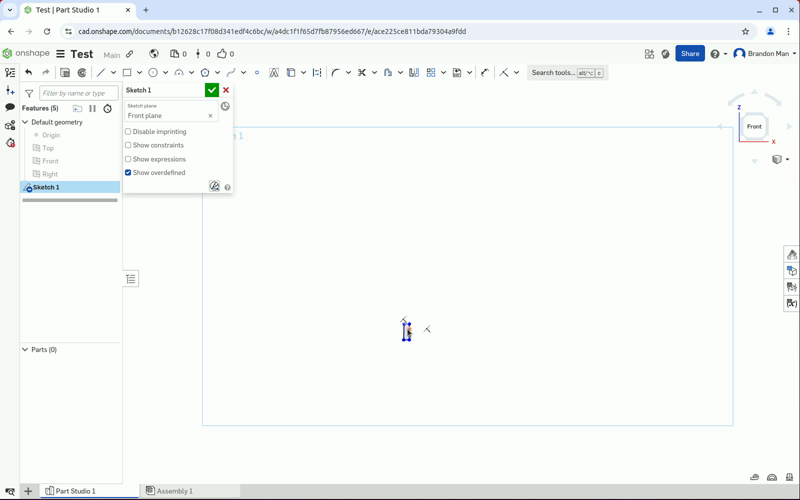
scroll(6)
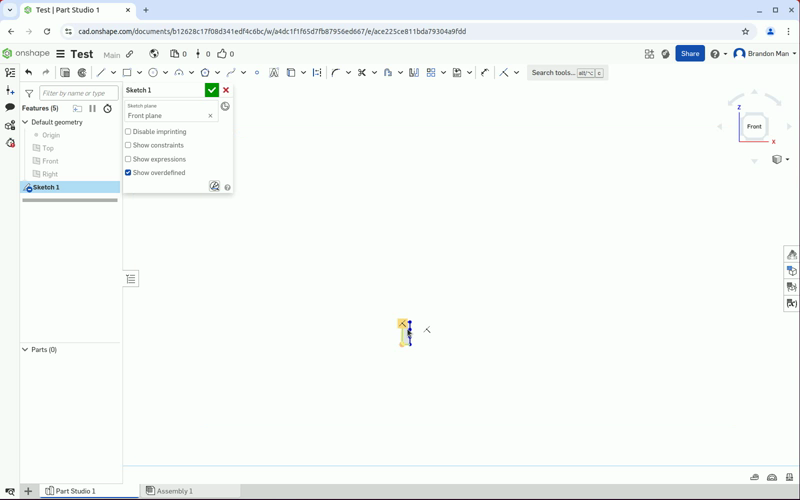
scroll(6)
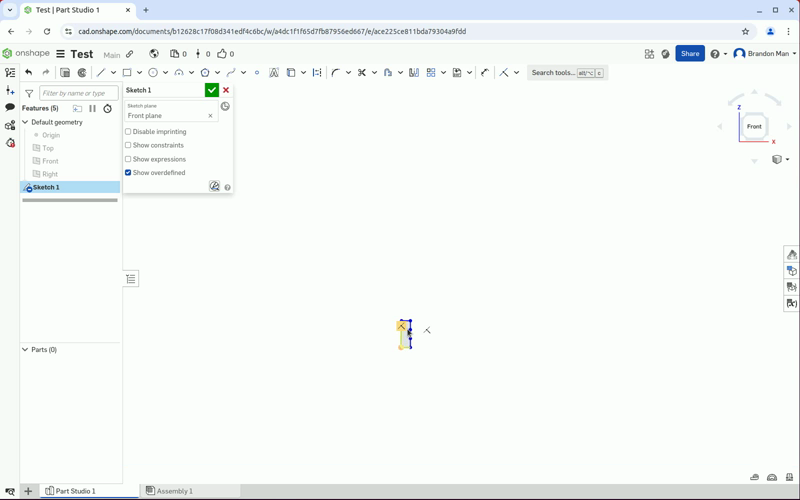
scroll(6)
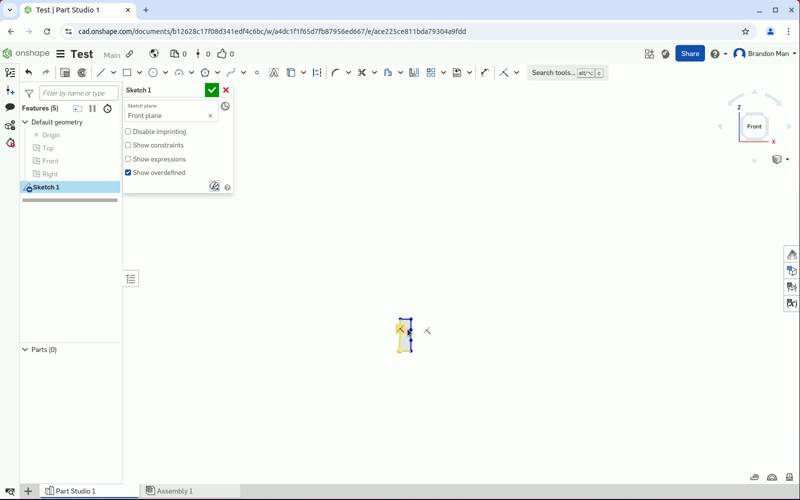
scroll(6)
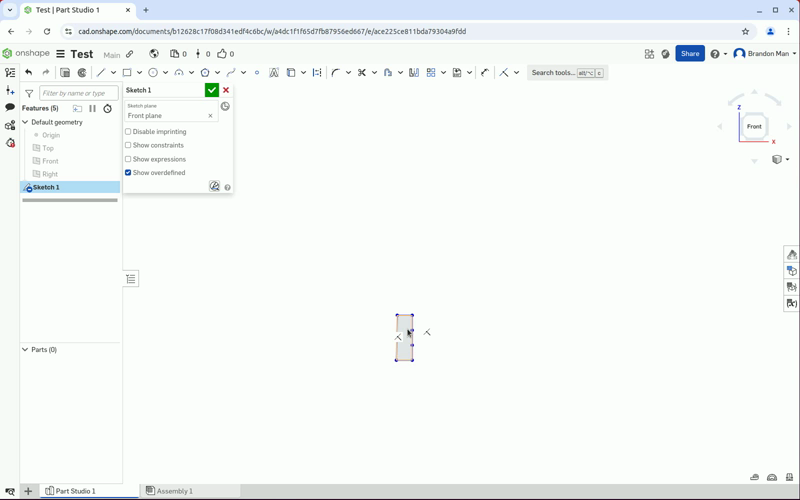
scroll(6)
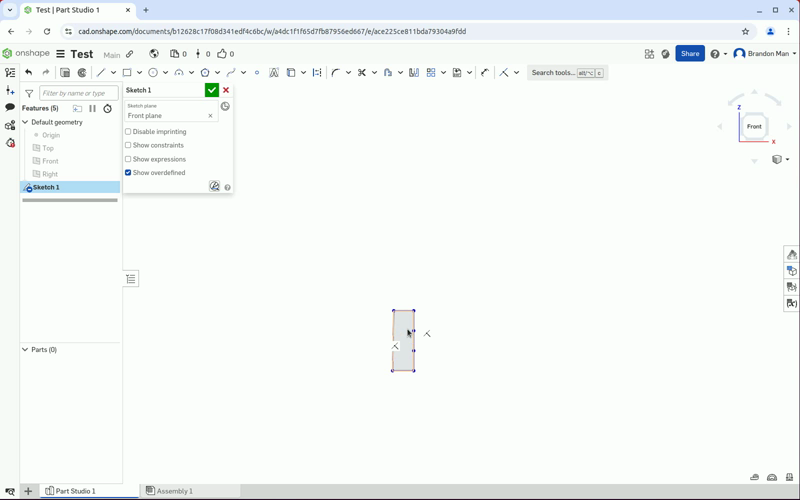
scroll(6)
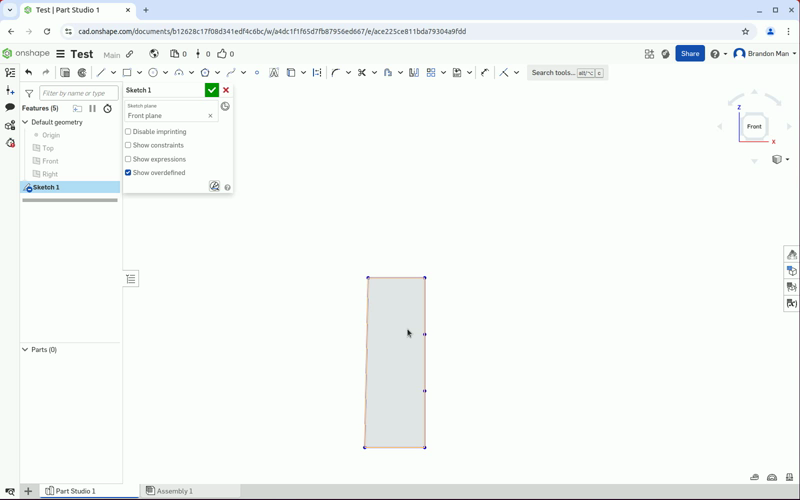
click(407, 328)
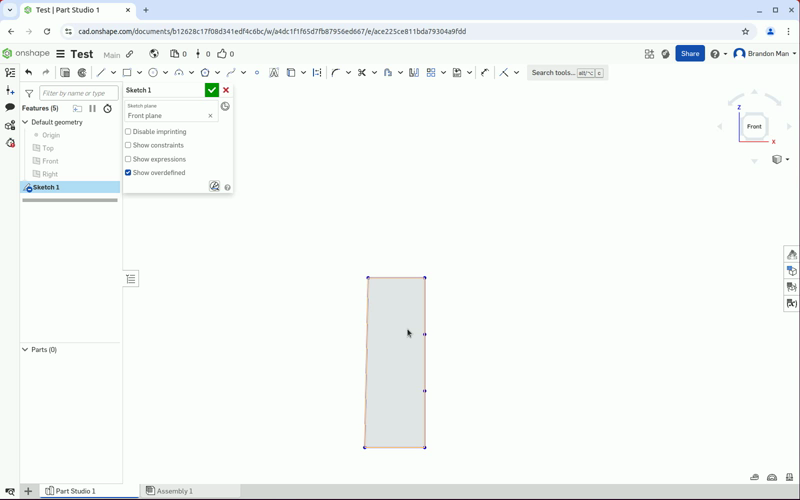
scroll(-6)
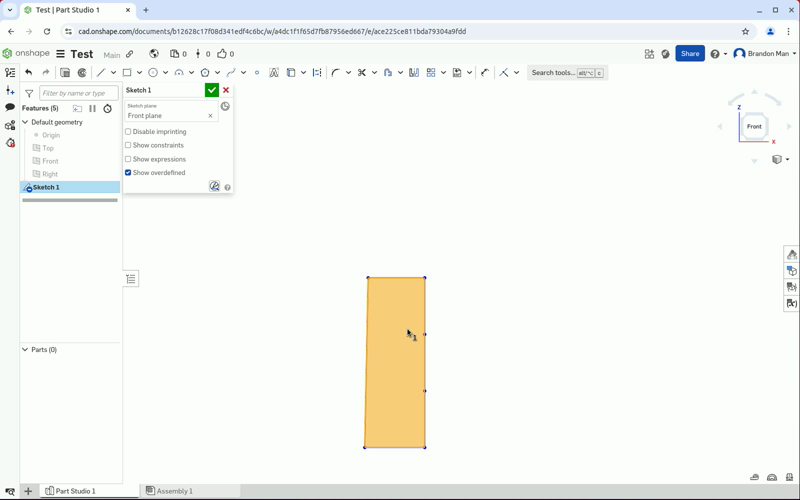
scroll(-6)
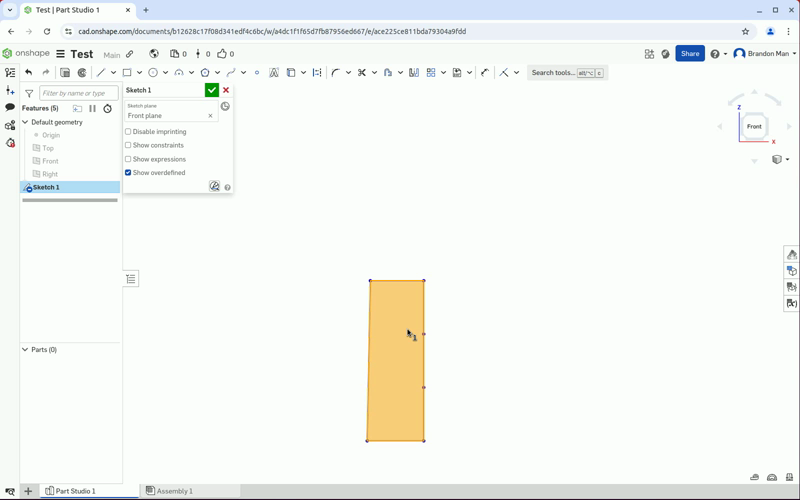
scroll(-6)
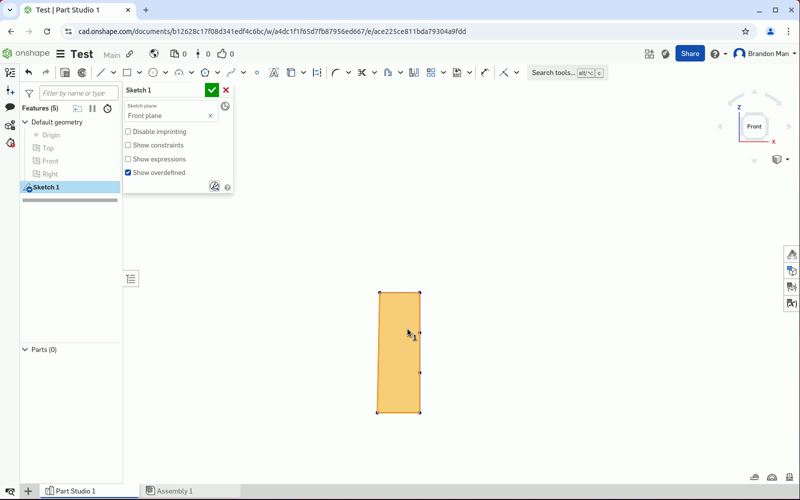
scroll(-6)
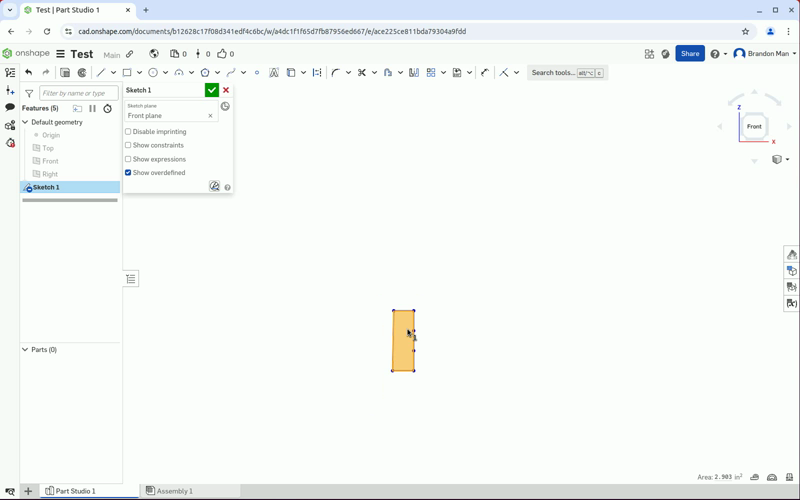
scroll(-6)
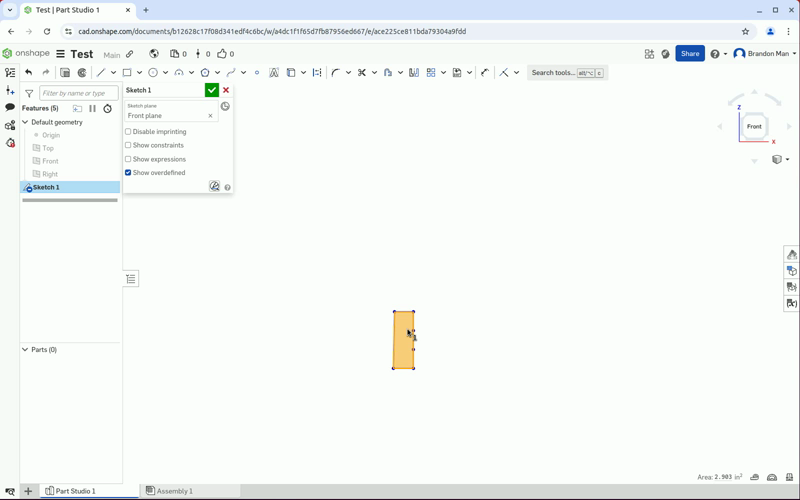
scroll(-6)
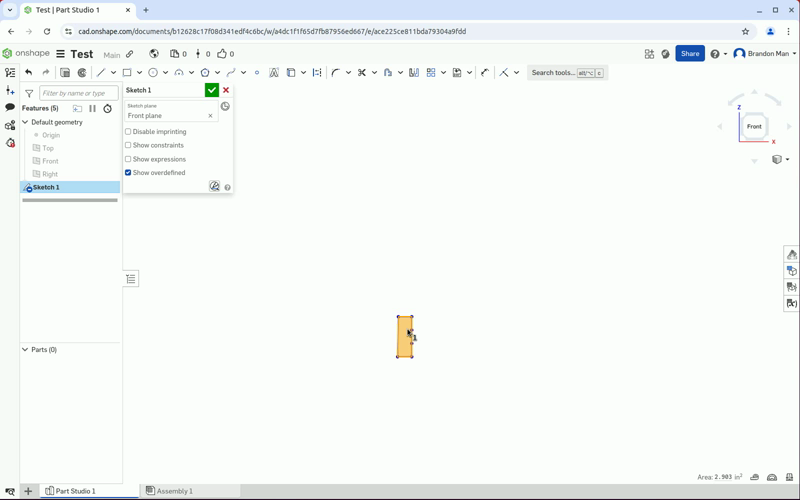
scroll(-6)
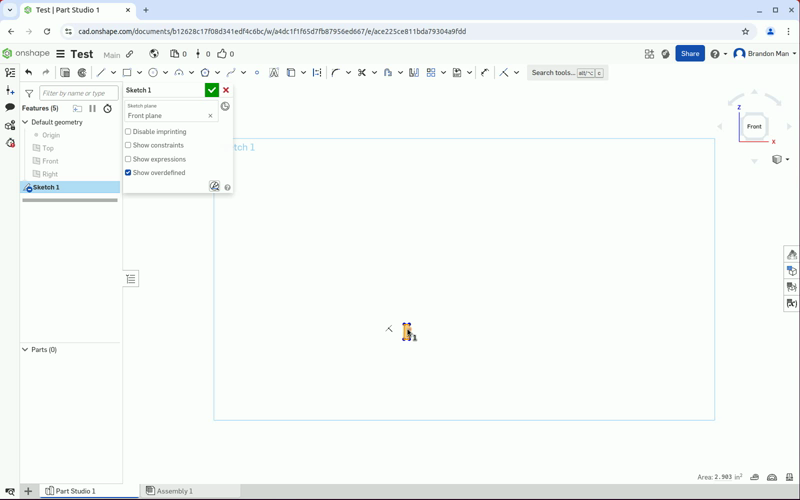
mouse_move(73, 352)
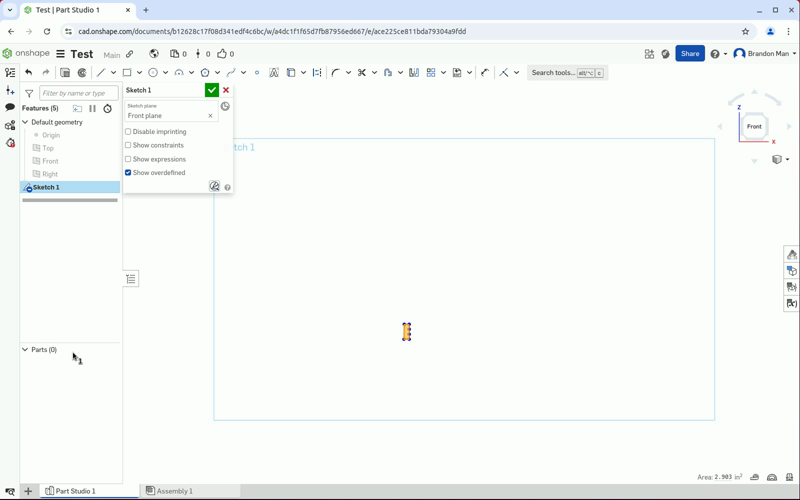
key(shift+y)
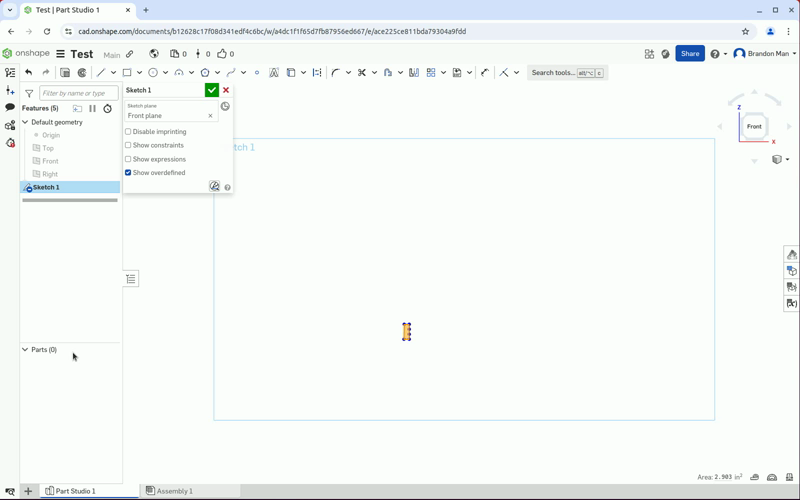
key(shift+e)
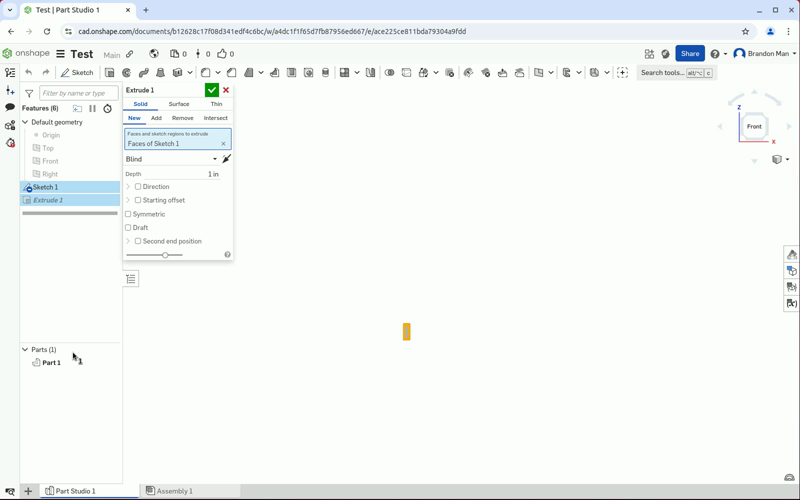
mouse_move(143, 106)
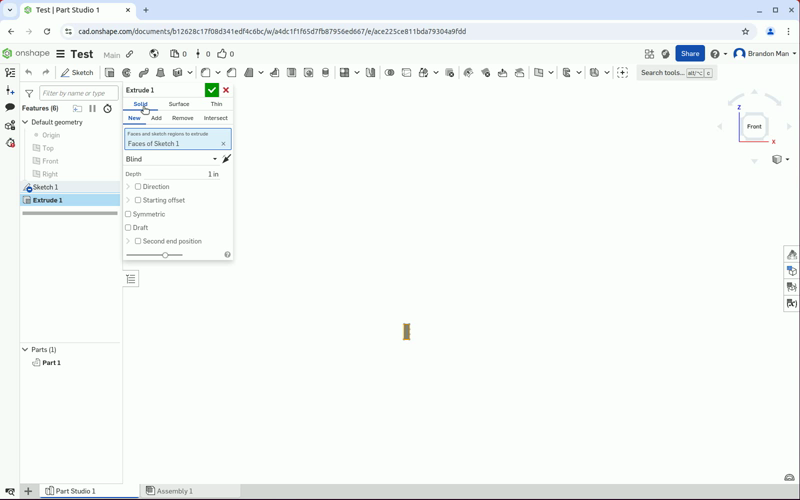
click(143, 106)
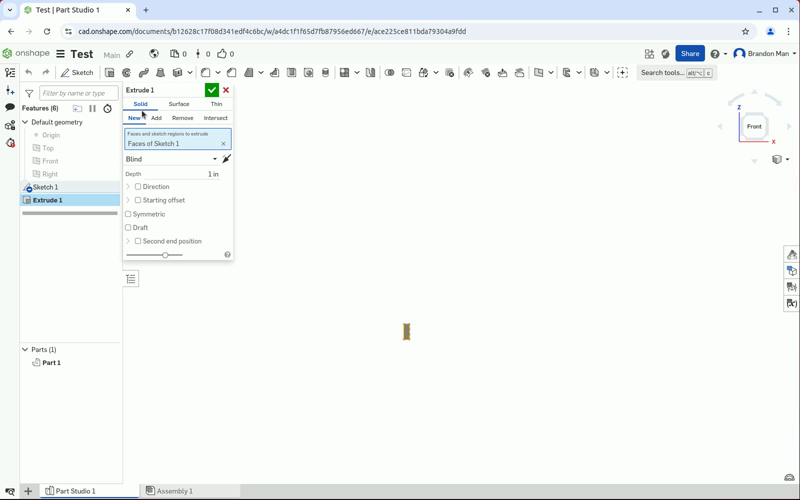
mouse_move(137, 120)
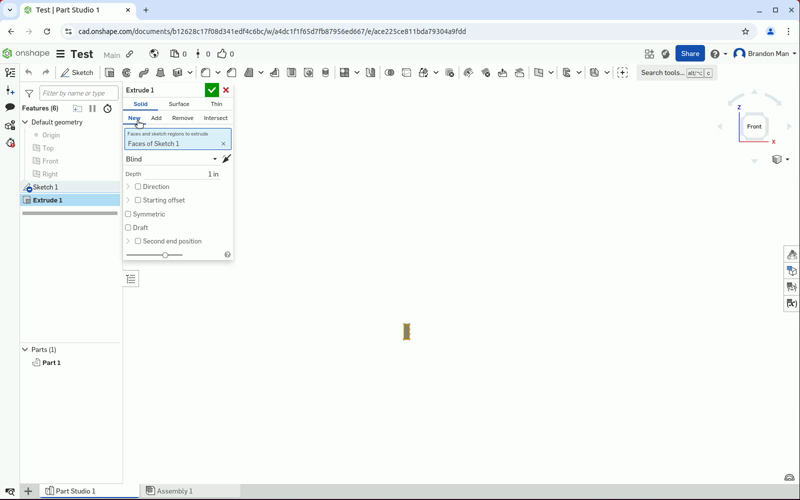
click(137, 120)
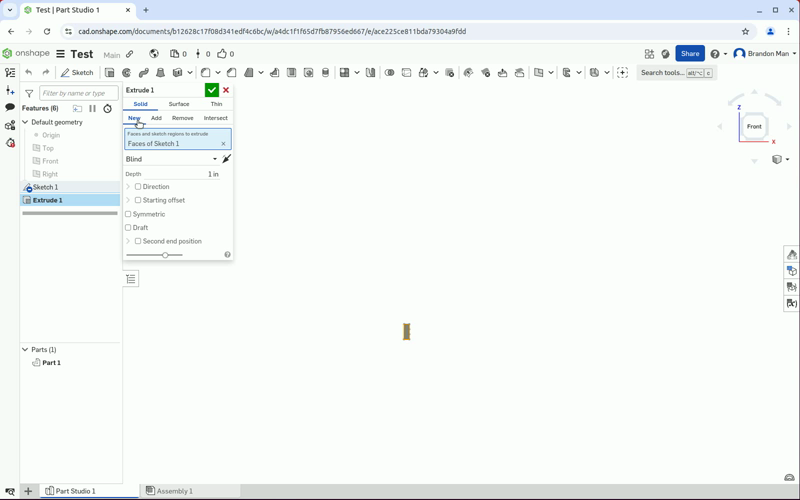
key(tab, 4)
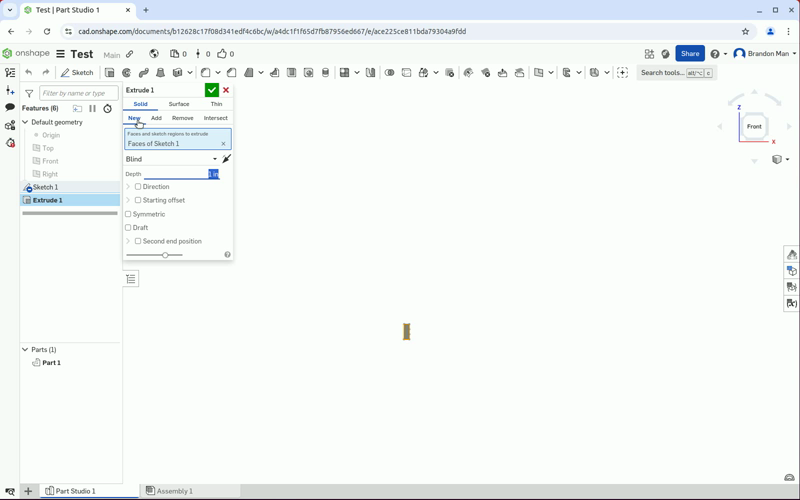
text(23.108)
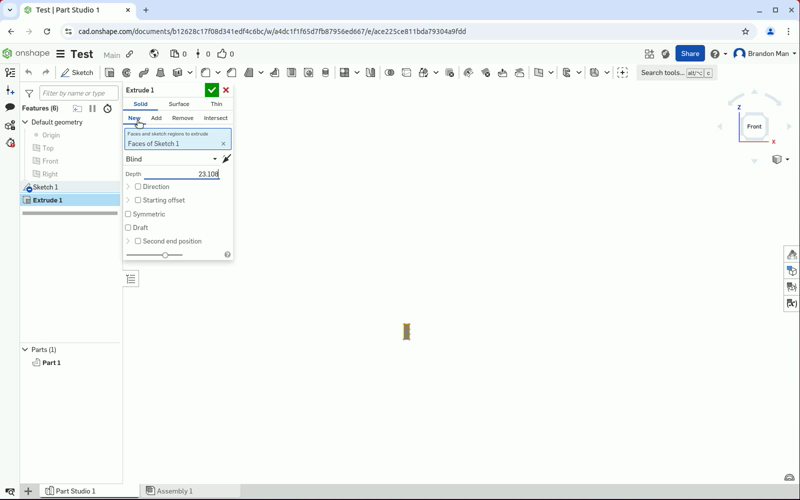
key(enter)
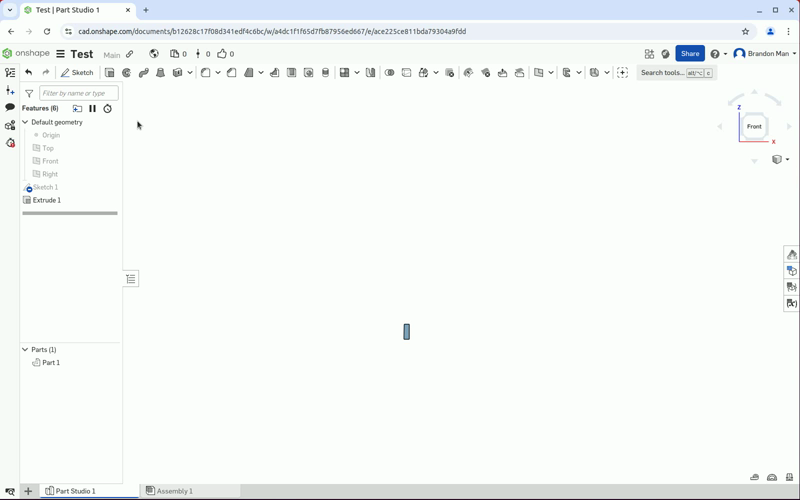
key(shift+h)
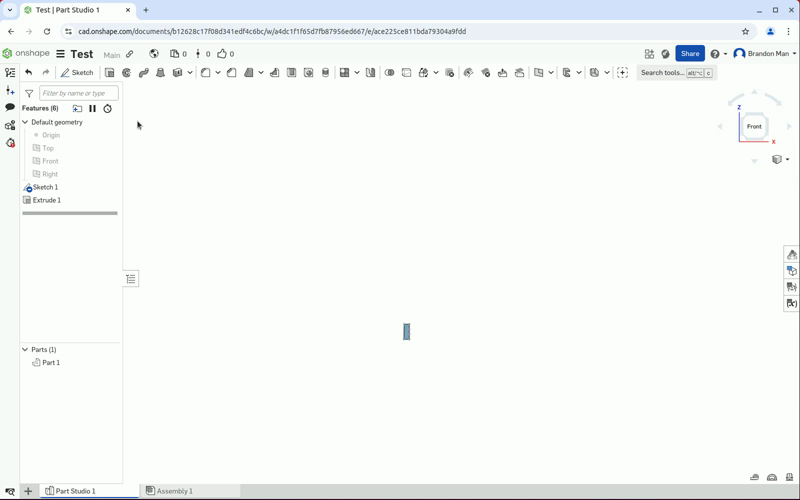
key(shift+h)
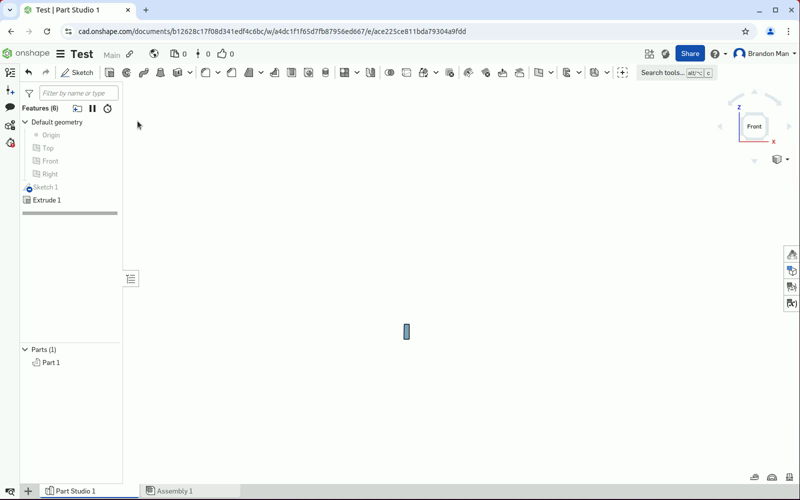
mouse_move(73, 189)
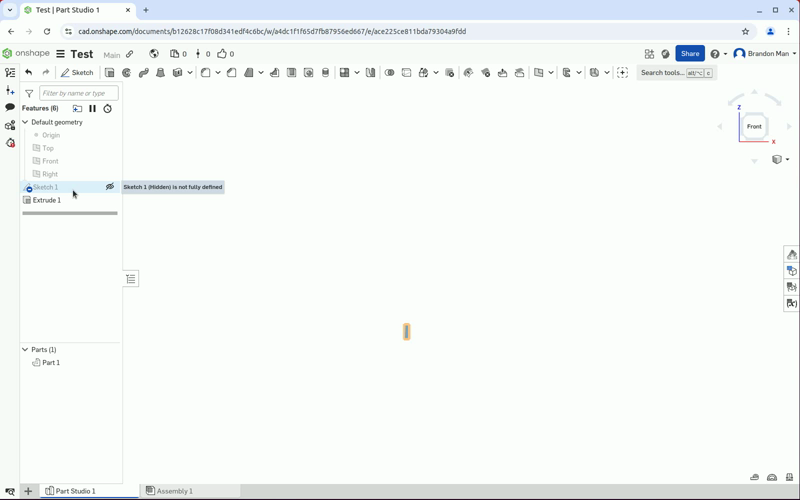
click(73, 189)
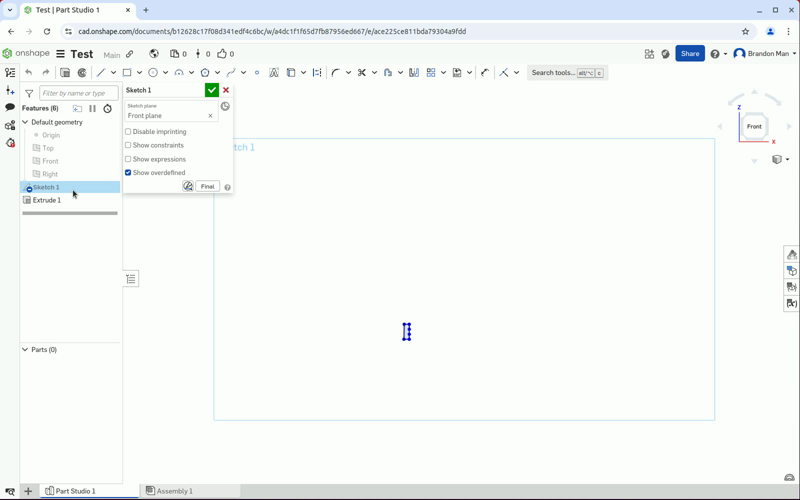
mouse_move(229, 92)
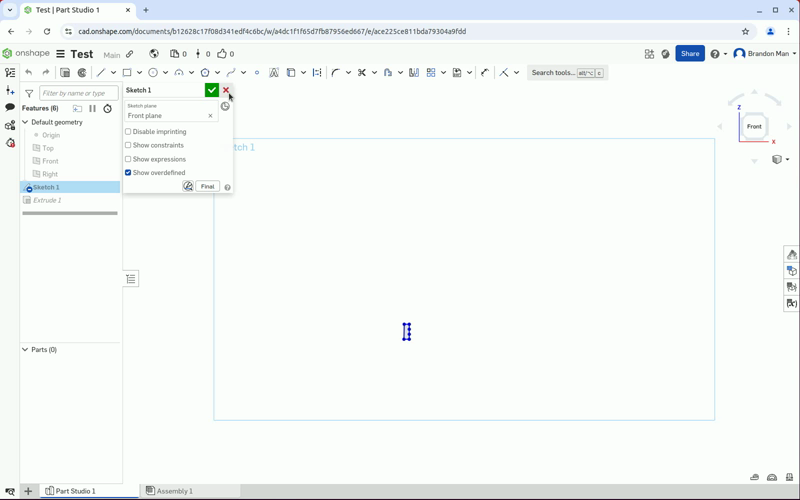
click(229, 92)
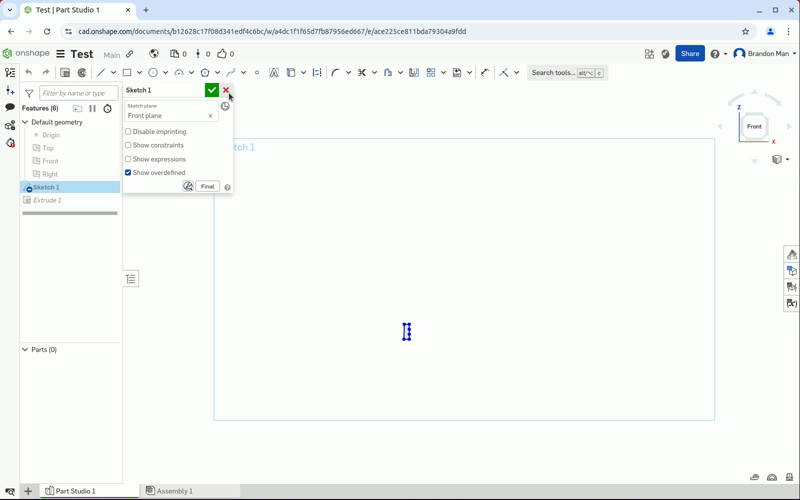
key(shift+s)
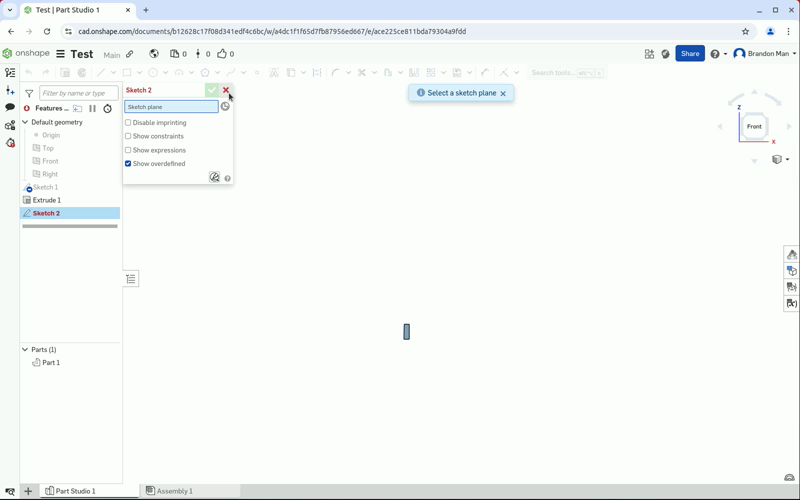
mouse_move(73, 163)
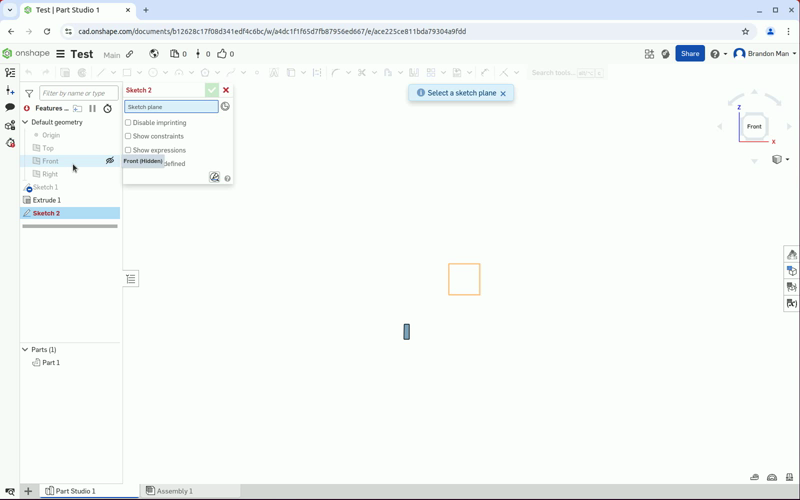
click(73, 163)
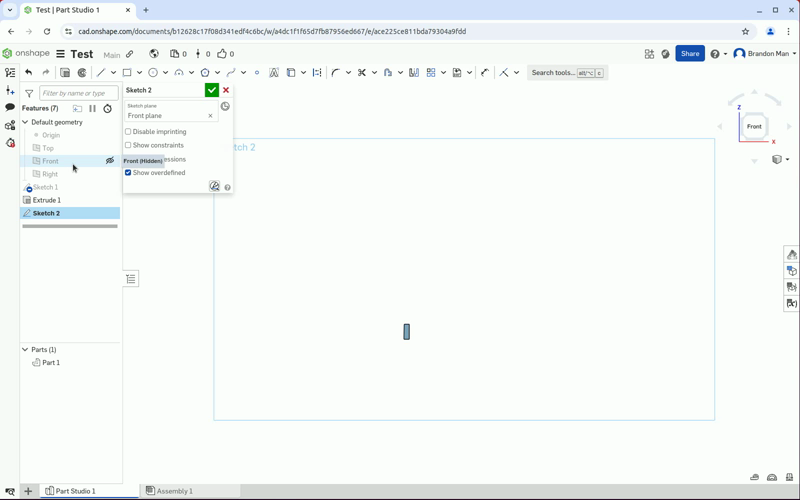
mouse_move(73, 352)
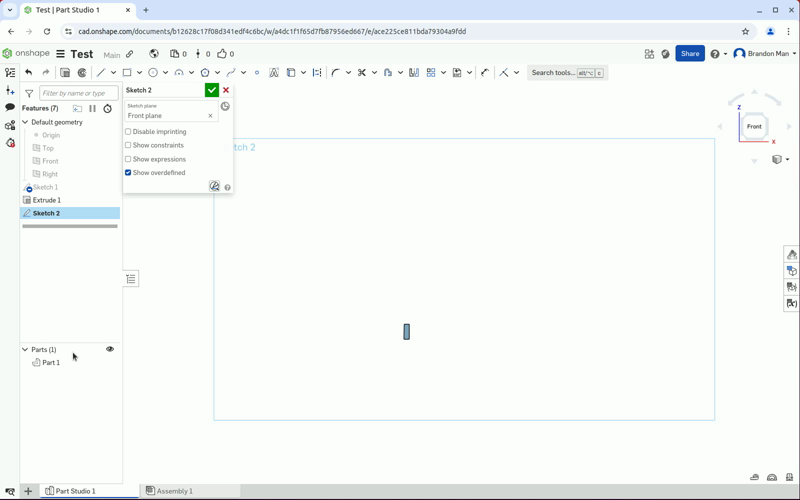
key(y)
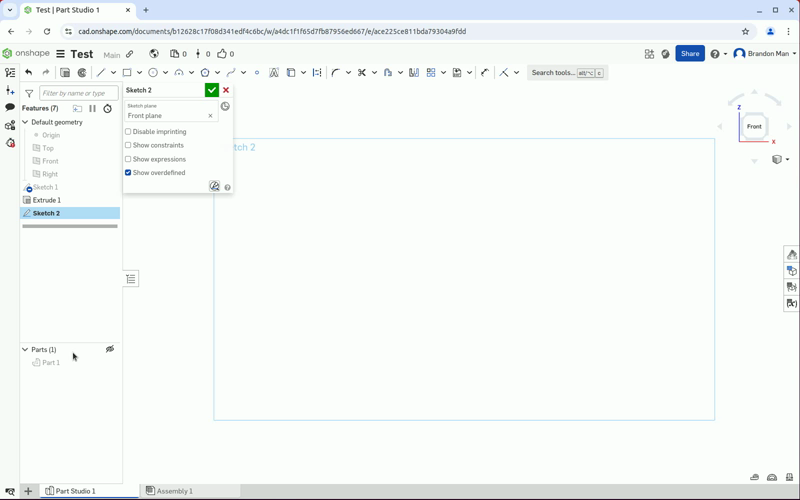
key(l)
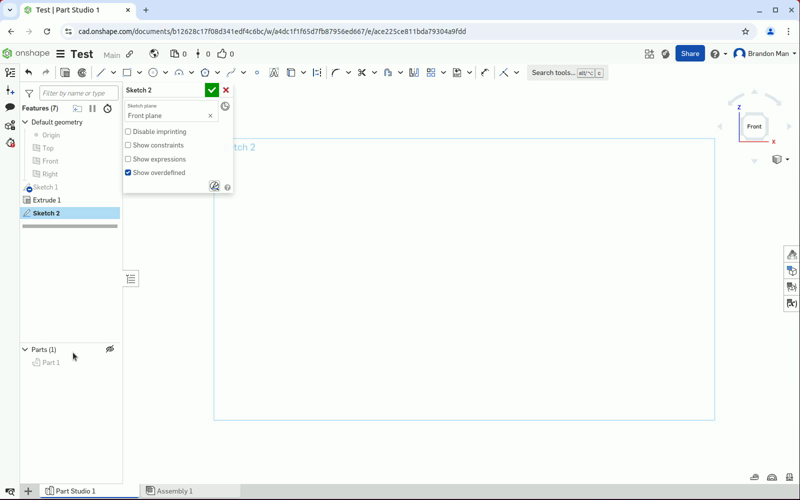
key_down(shift)
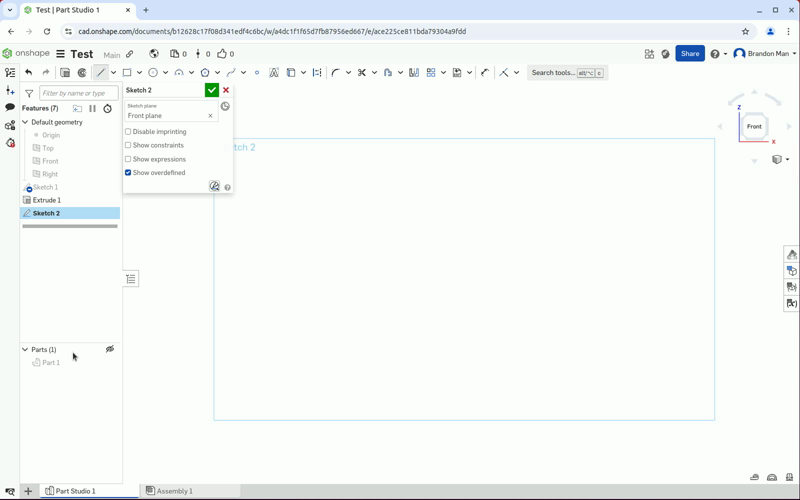
mouse_move(409, 334)
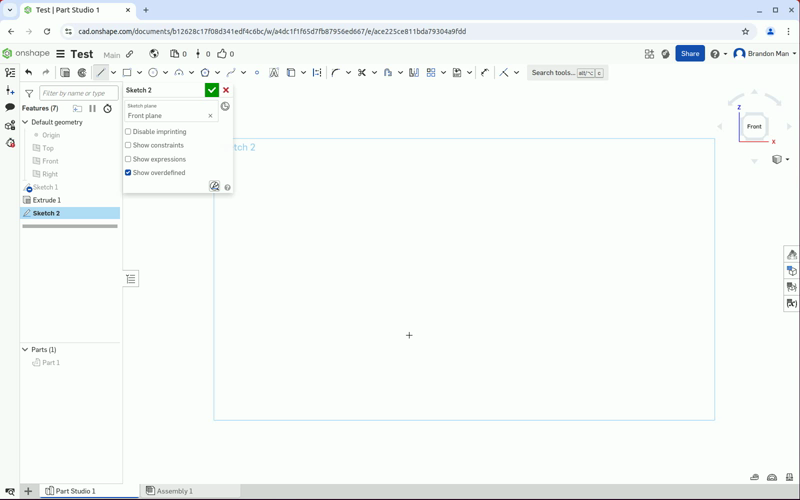
click(409, 334)
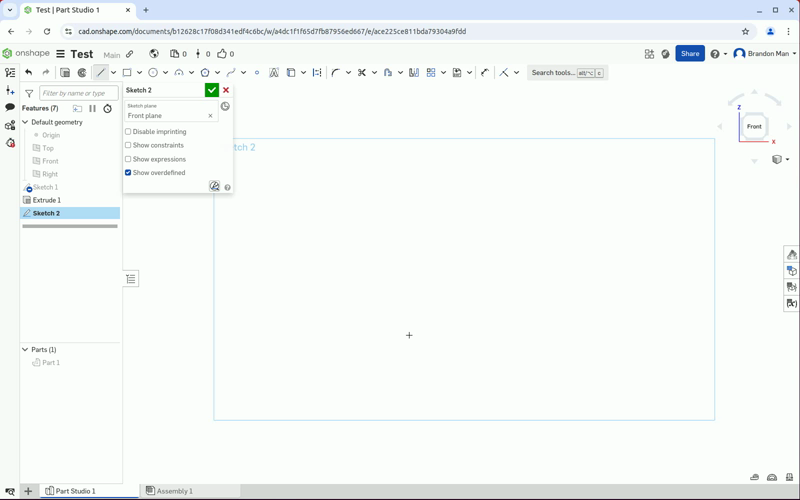
key_up(shift)
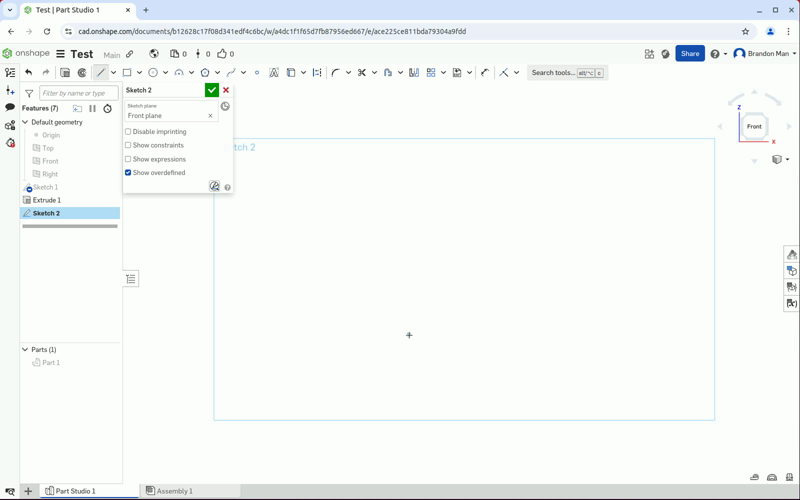
key_down(shift)
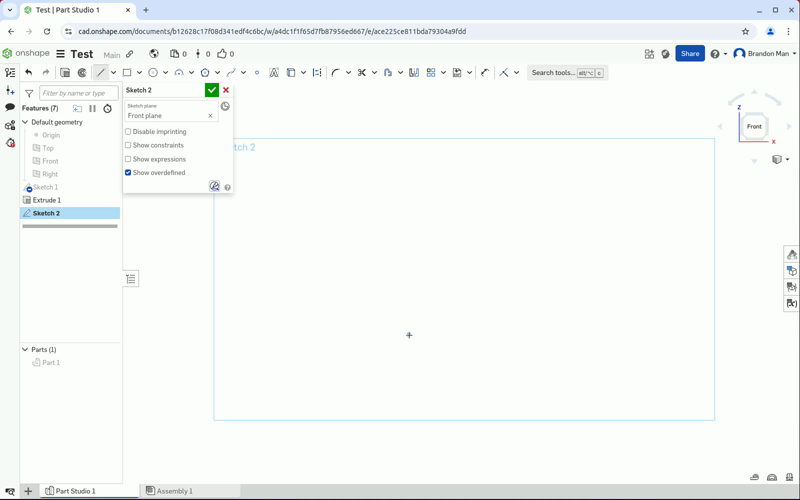
mouse_move(439, 334)
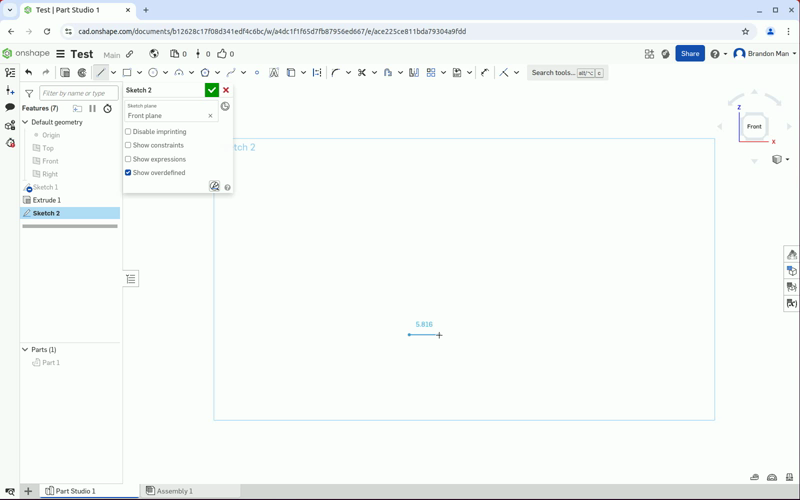
mouse_move(410, 334)
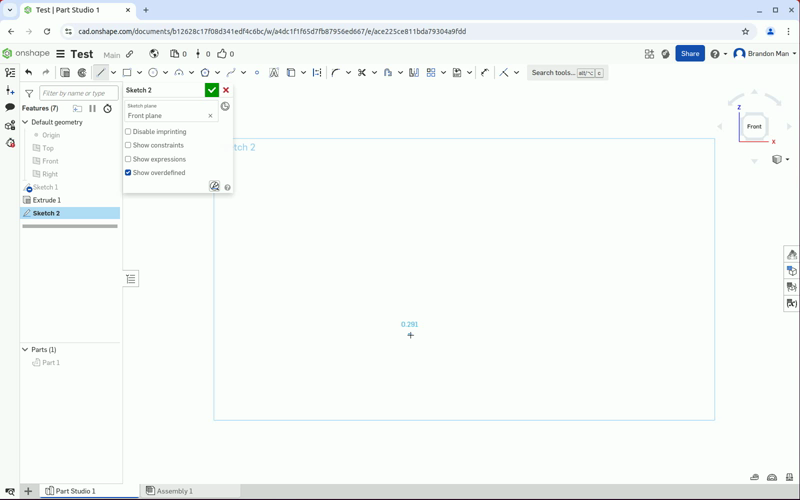
scroll(6)
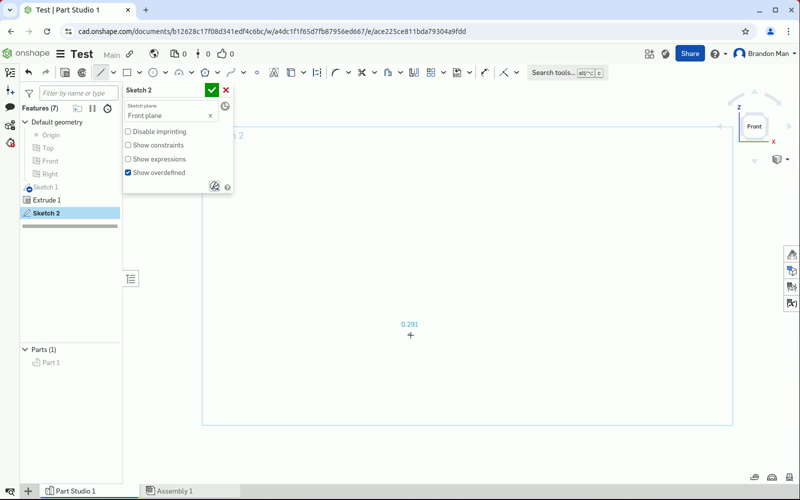
scroll(6)
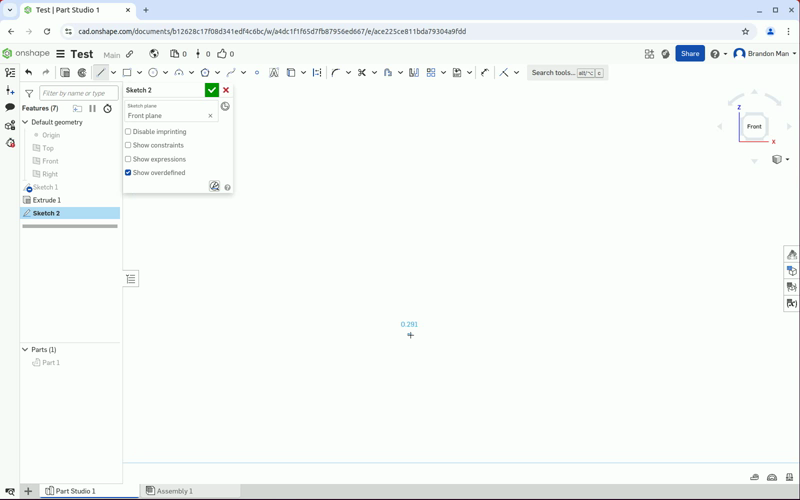
scroll(6)
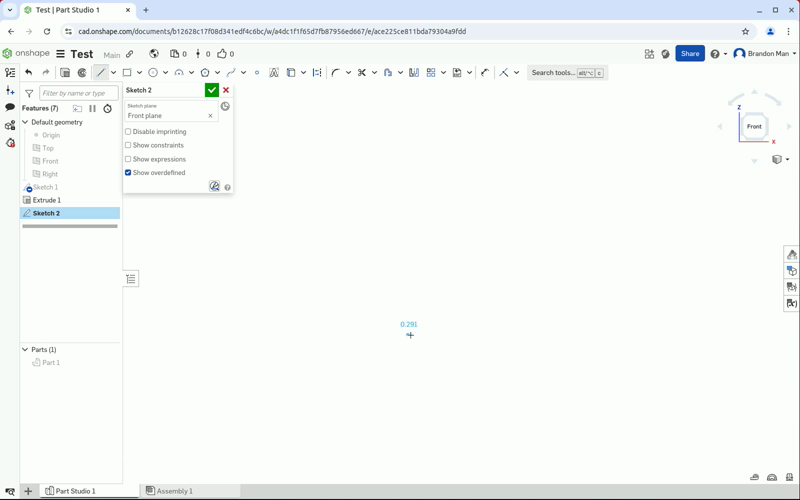
scroll(6)
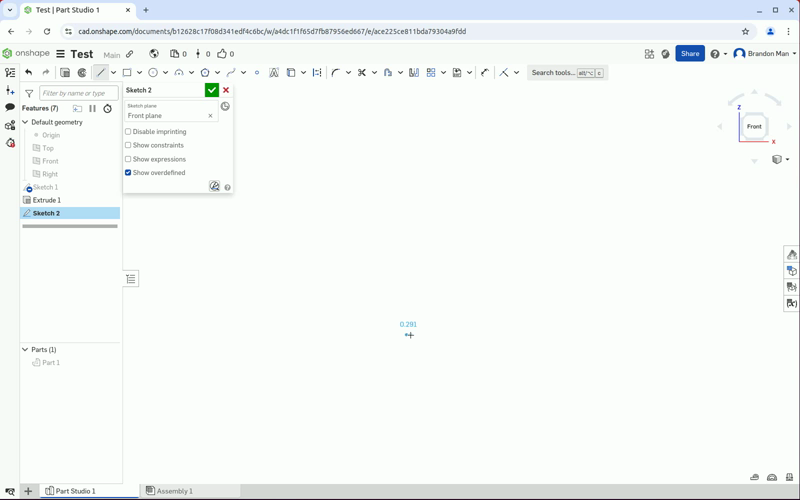
scroll(6)
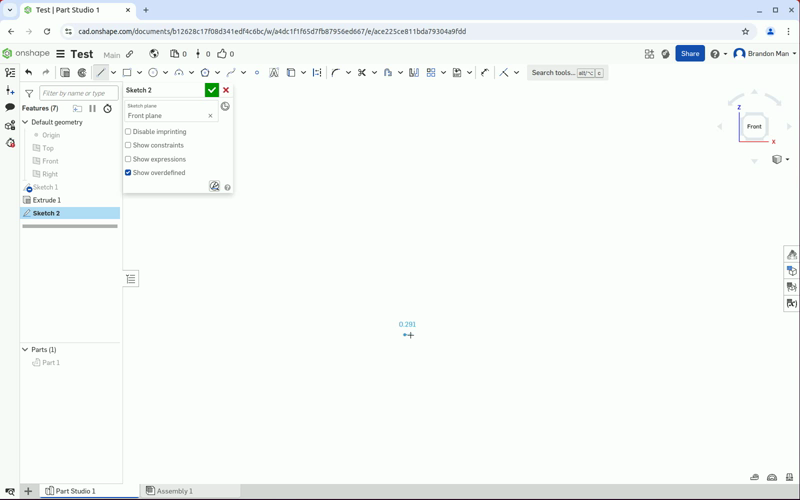
scroll(6)
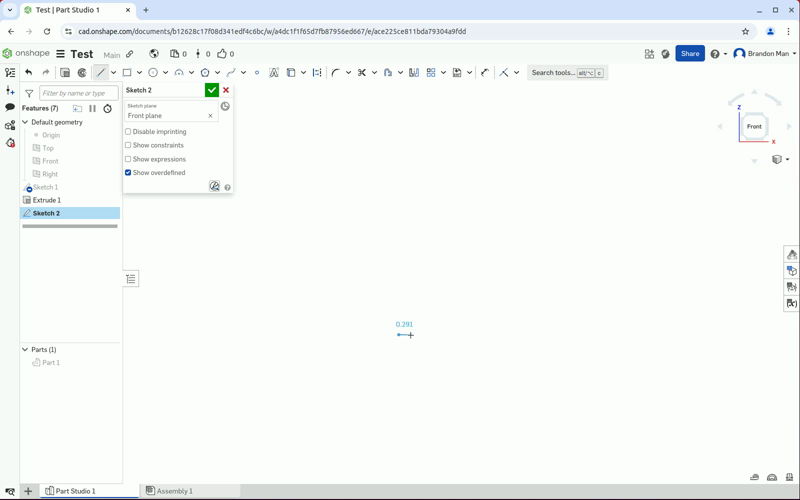
scroll(6)
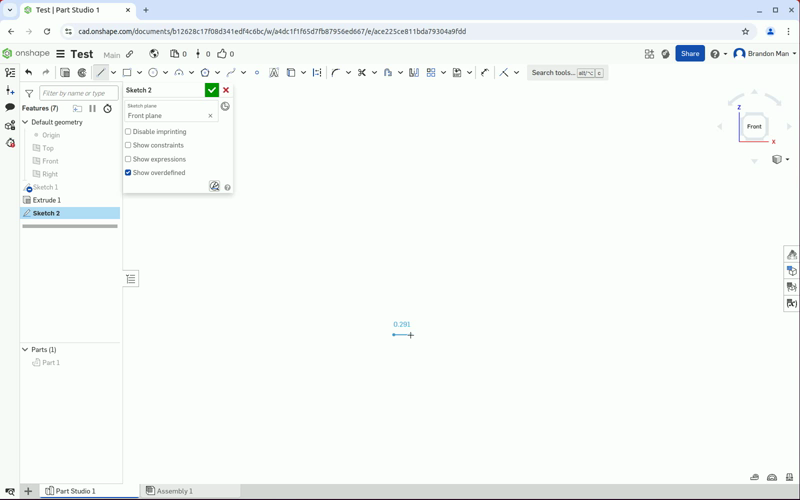
click(410, 334)
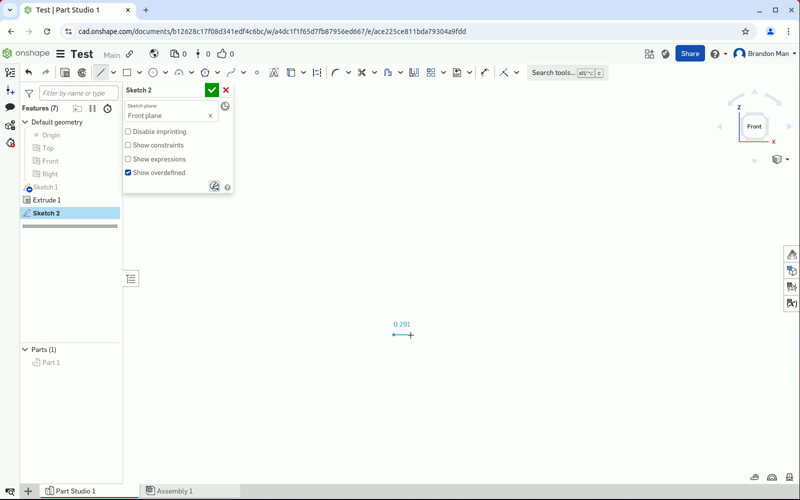
scroll(-6)
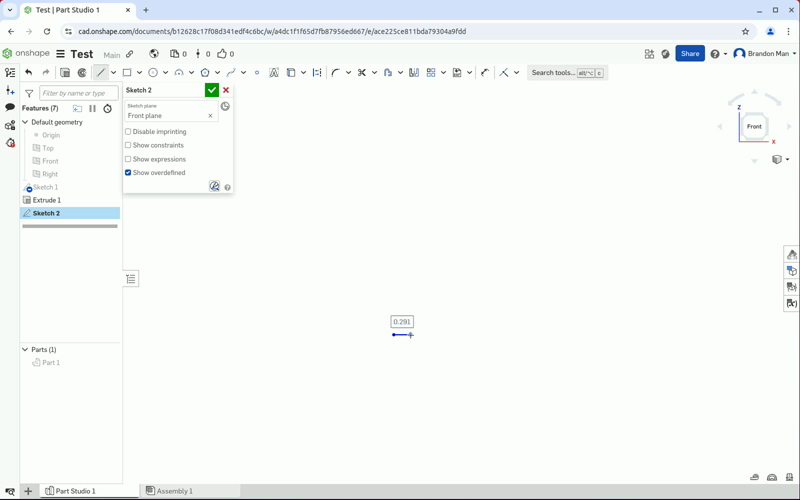
scroll(-6)
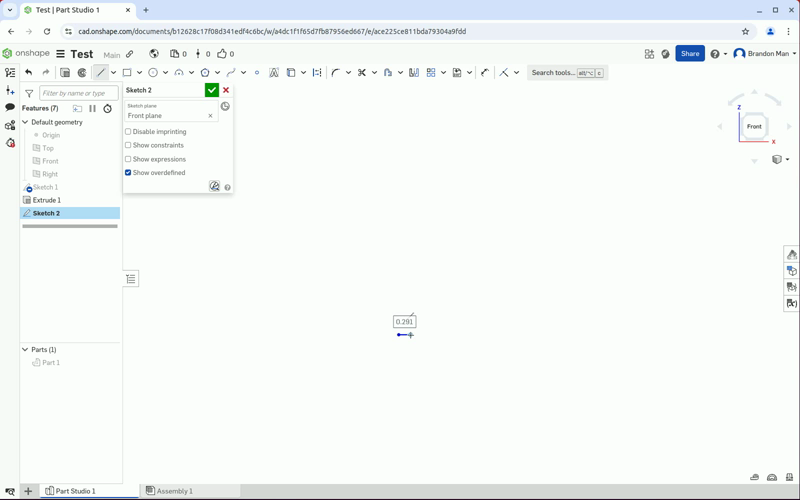
scroll(-6)
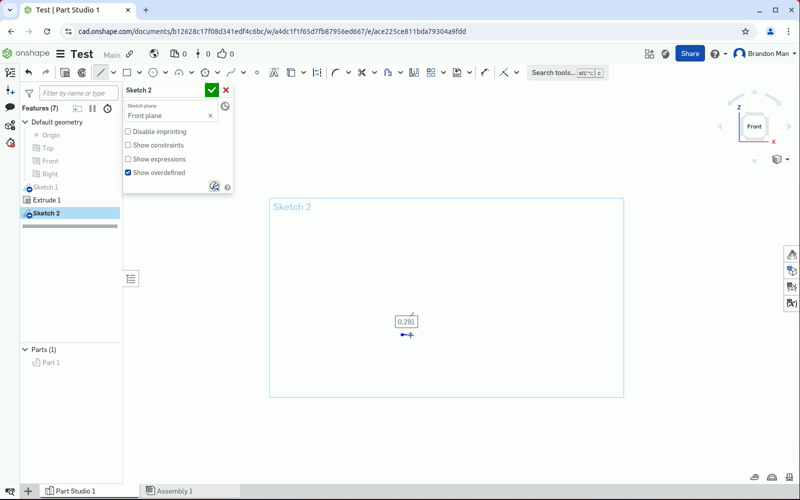
scroll(-6)
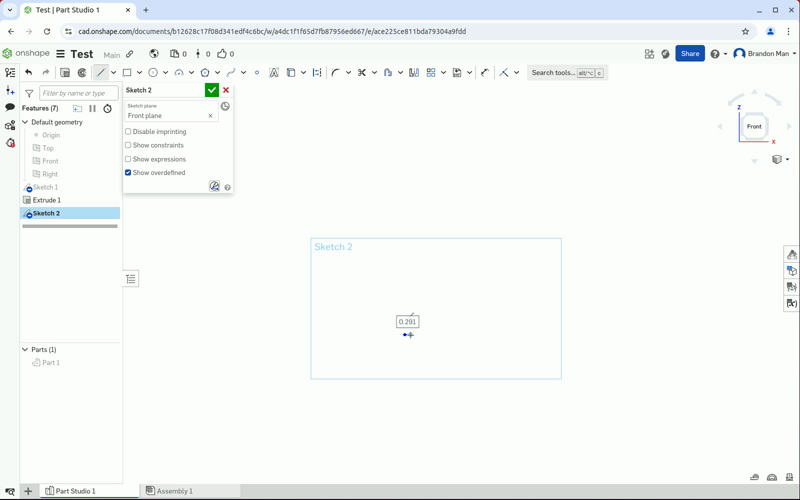
scroll(-6)
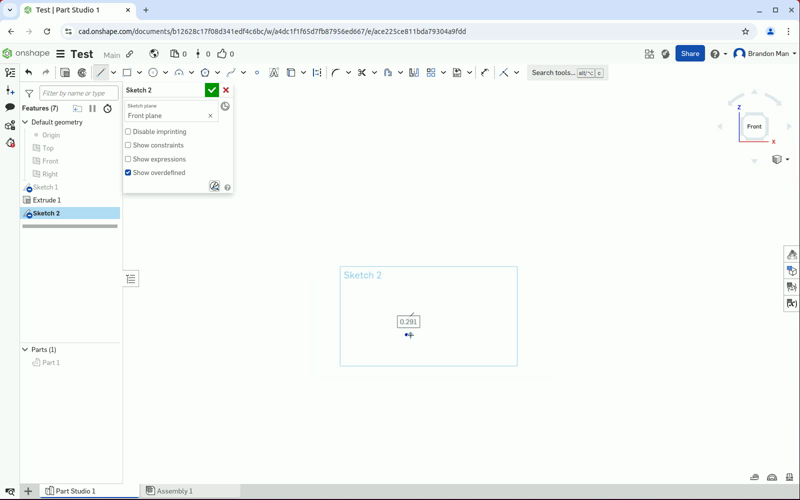
scroll(-6)
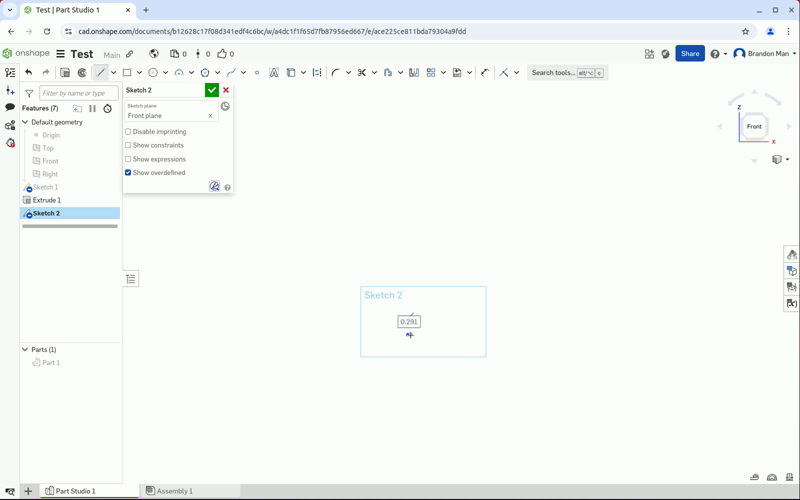
scroll(-6)
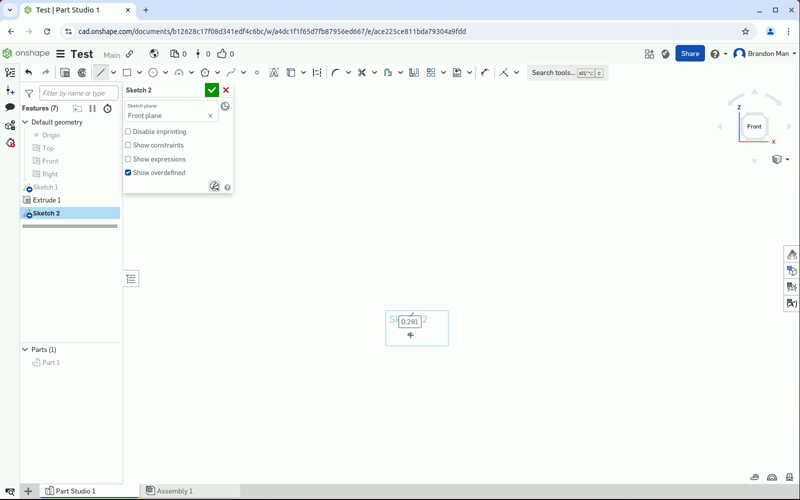
key_up(shift)
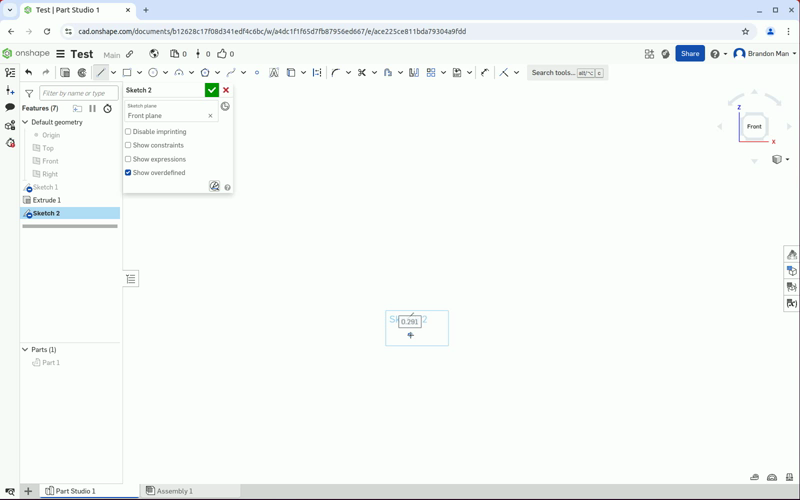
key_down(shift)
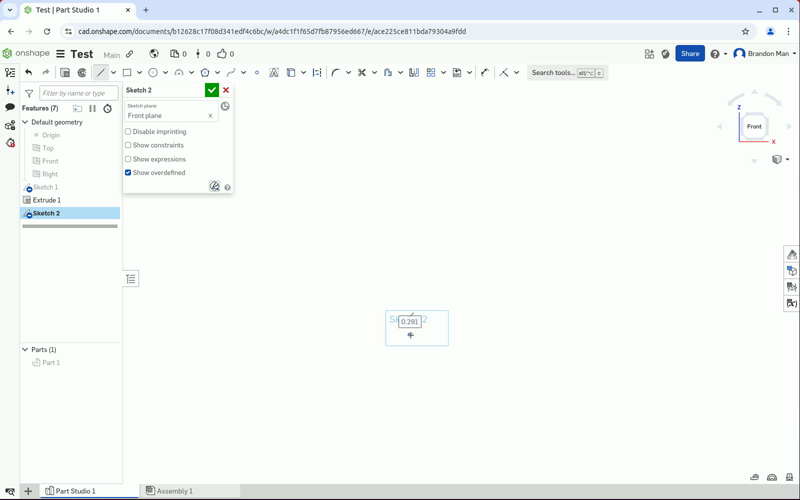
mouse_move(467, 280)
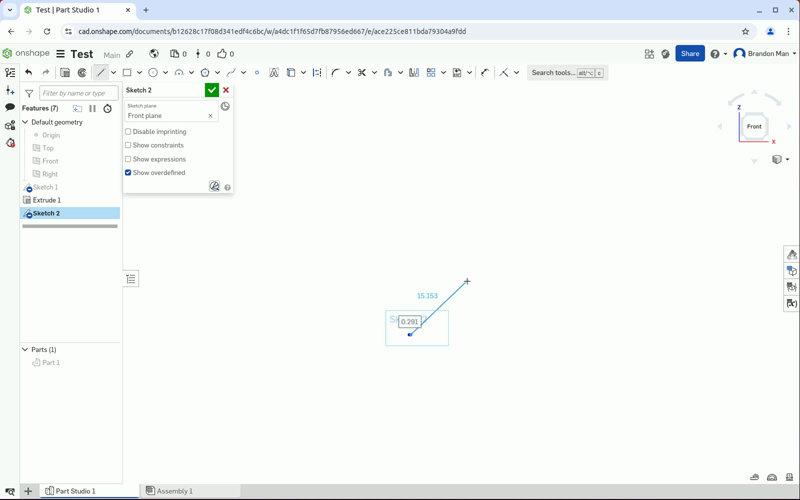
click(467, 280)
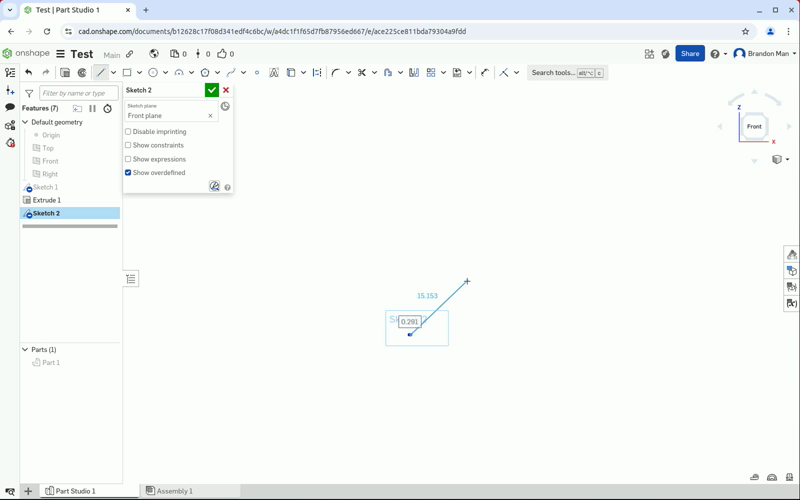
key_up(shift)
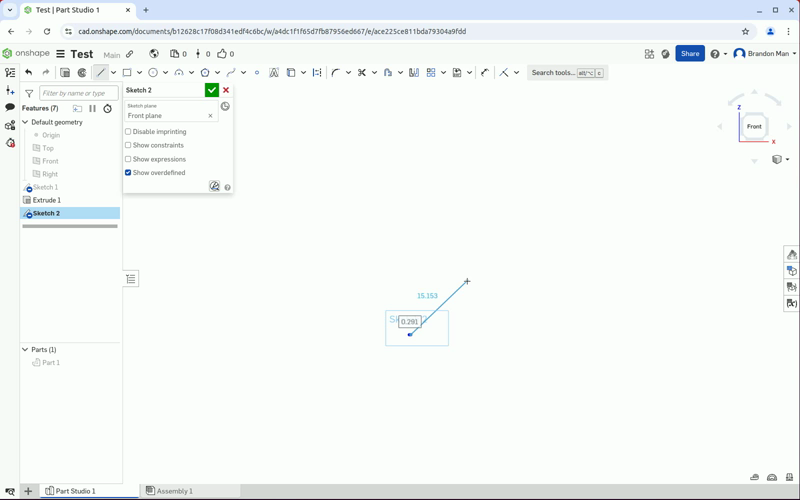
key_down(shift)
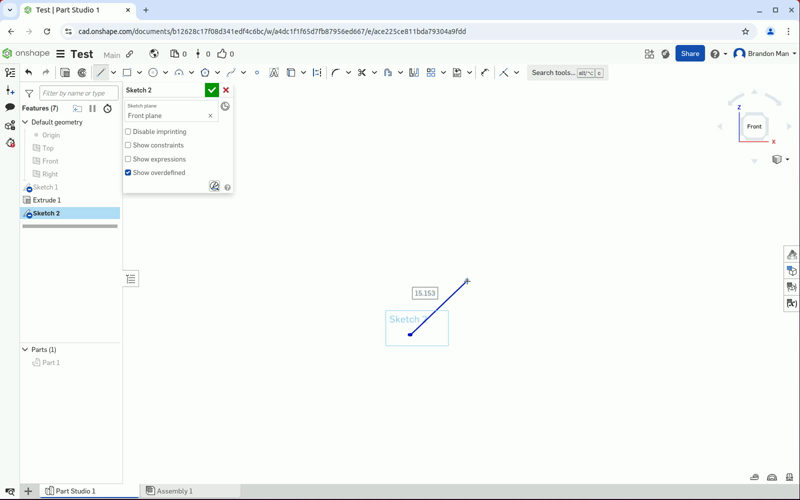
mouse_move(497, 280)
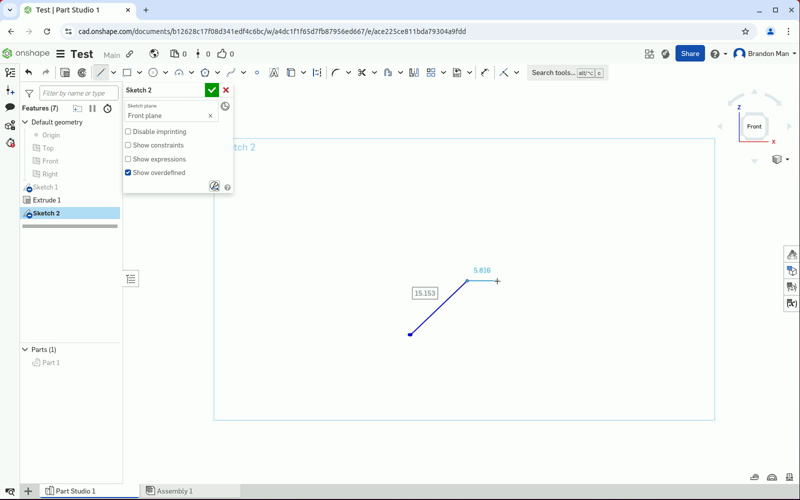
mouse_move(464, 277)
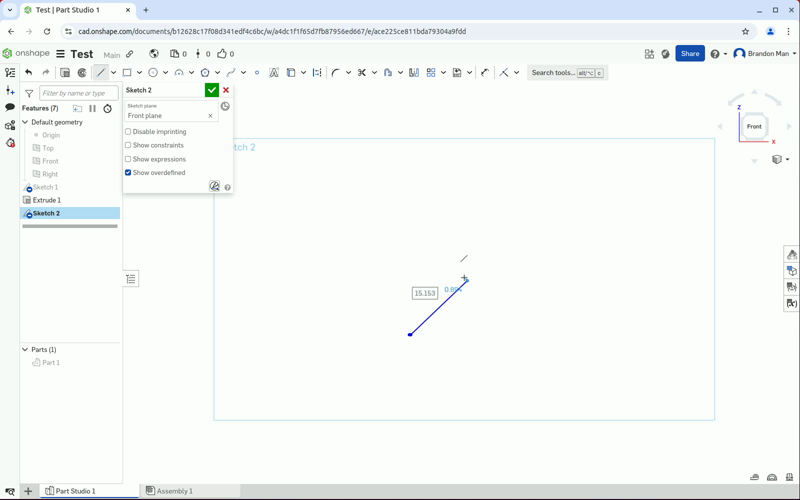
scroll(6)
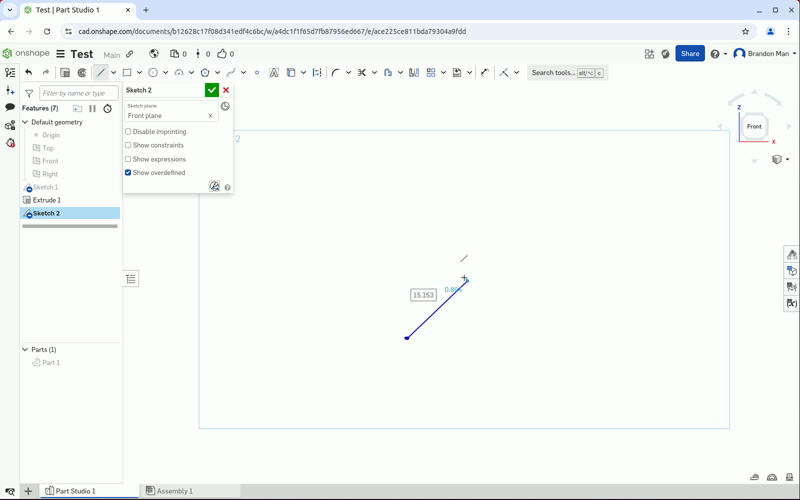
scroll(6)
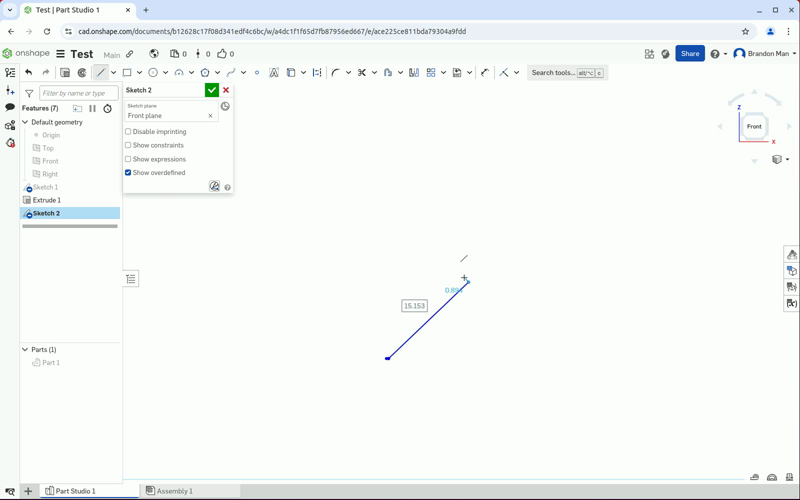
scroll(6)
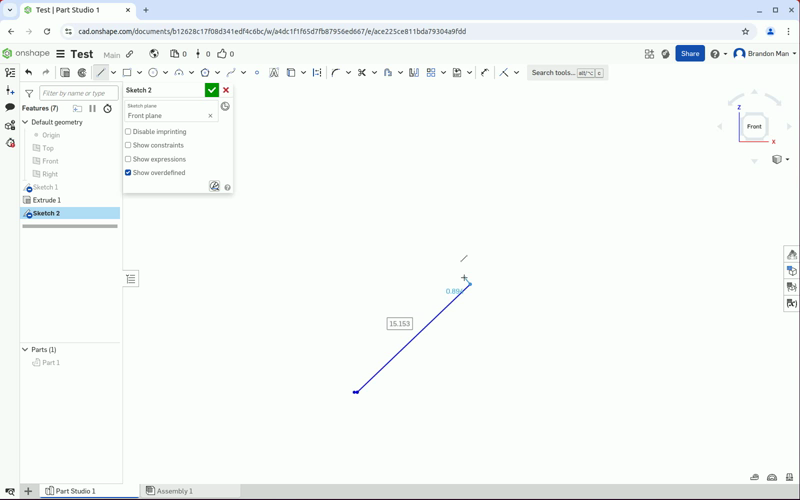
scroll(6)
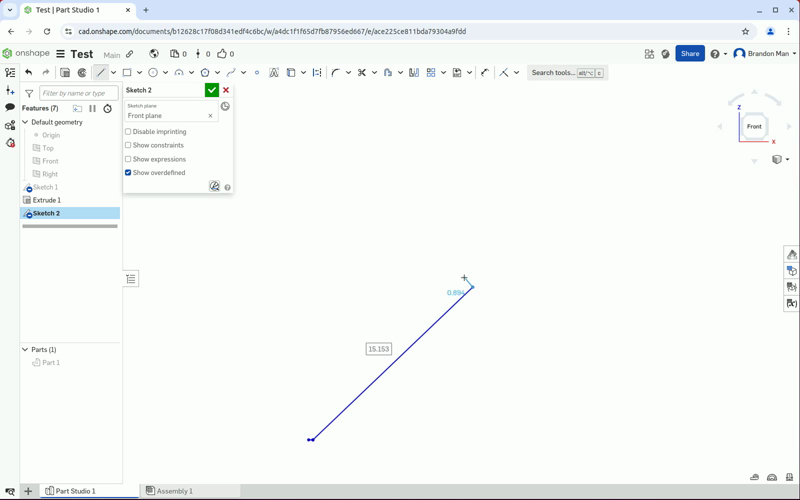
scroll(6)
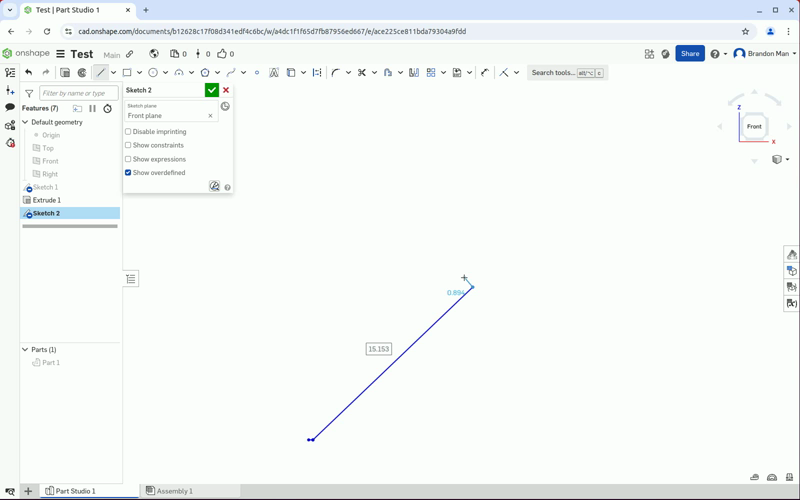
scroll(6)
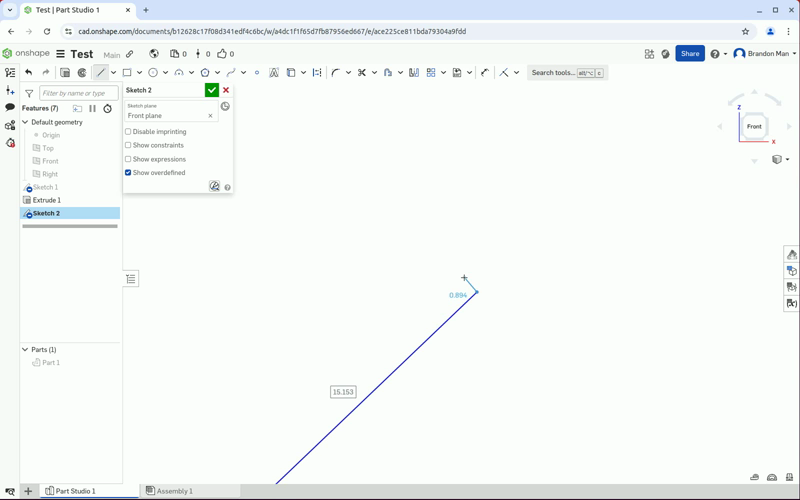
scroll(6)
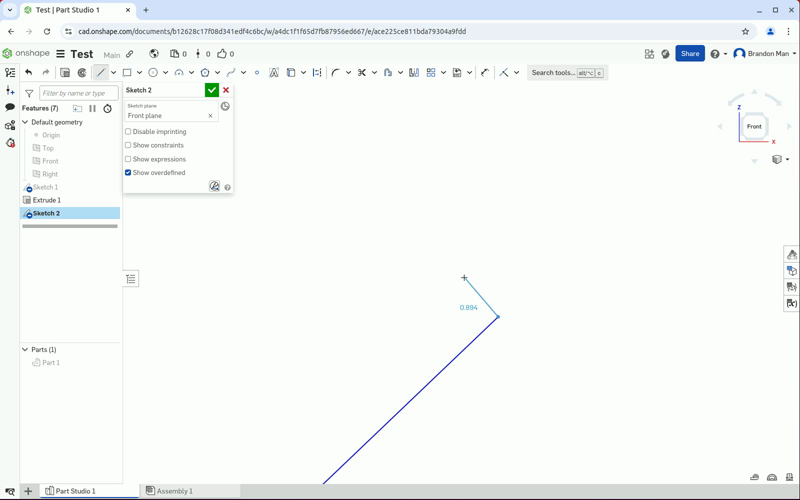
click(464, 277)
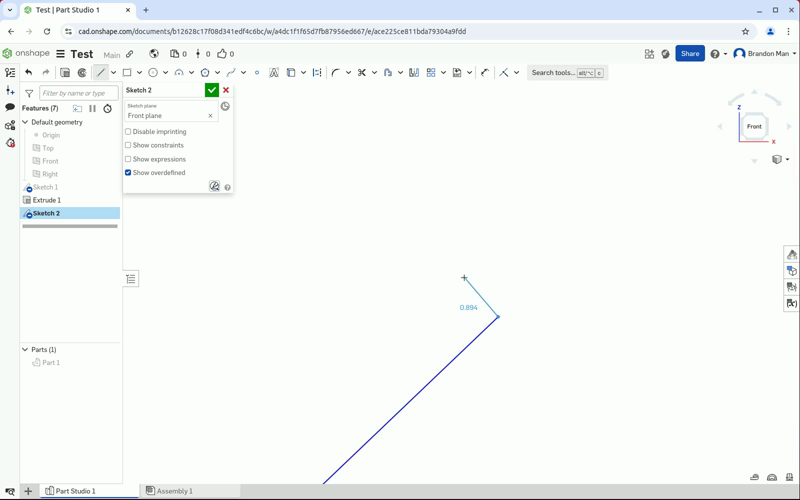
scroll(-6)
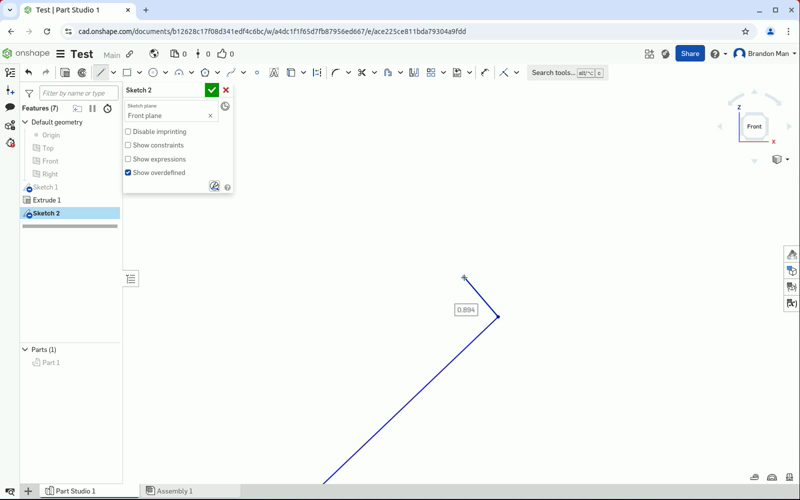
scroll(-6)
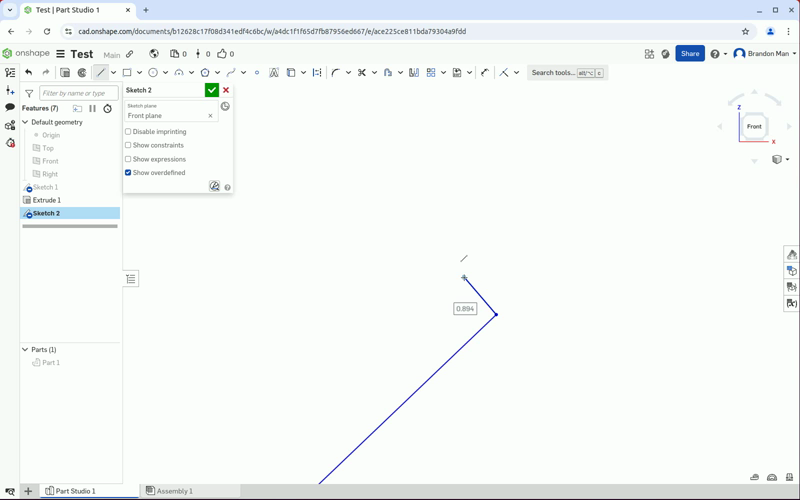
scroll(-6)
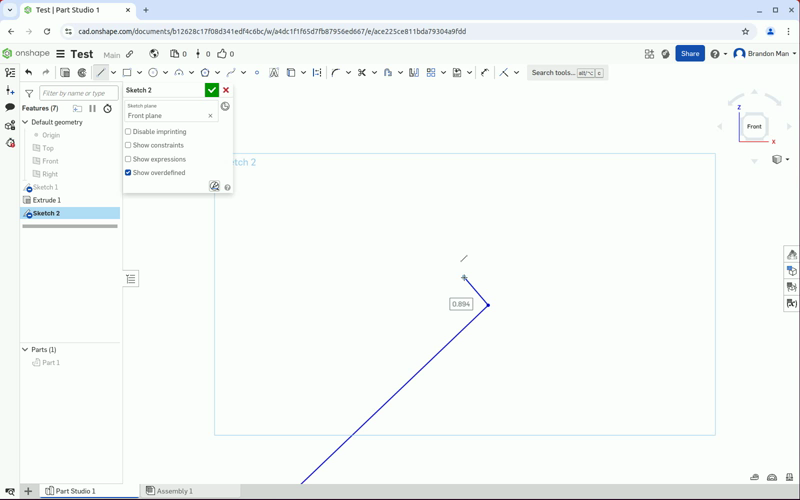
scroll(-6)
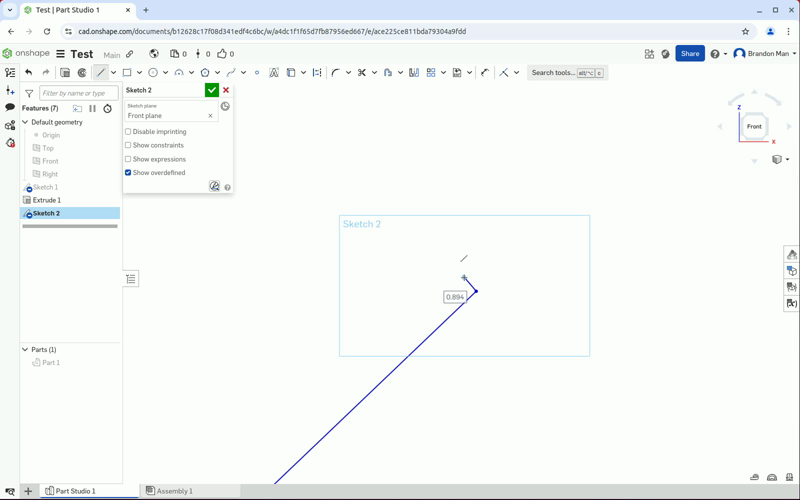
scroll(-6)
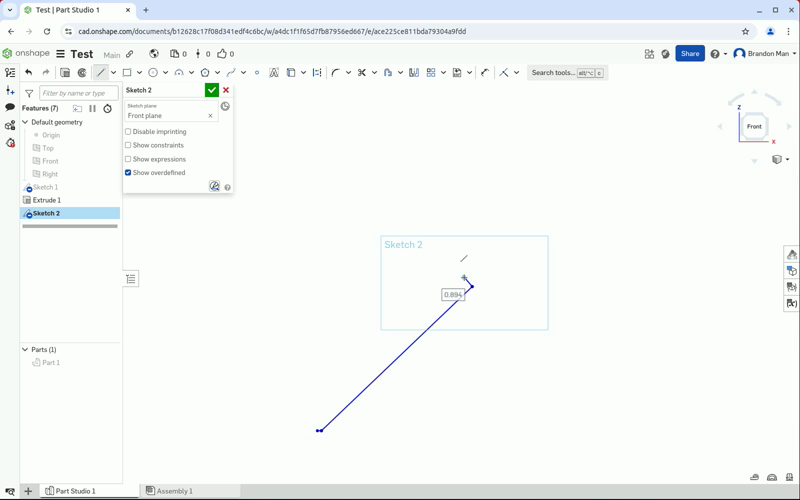
scroll(-6)
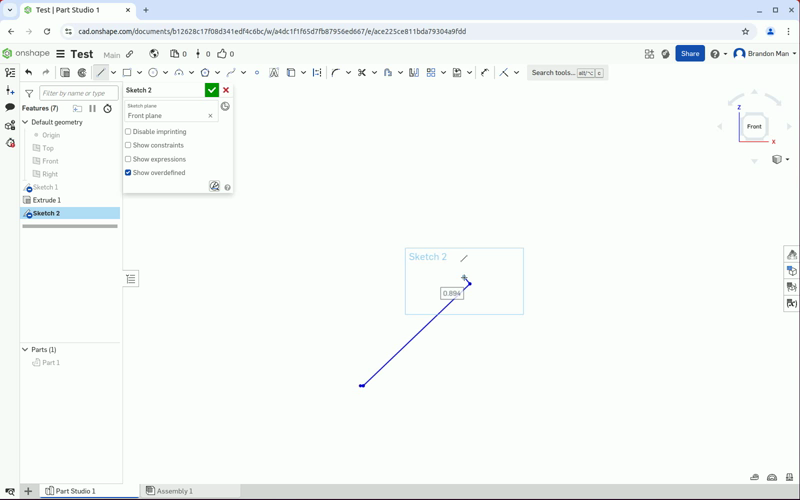
scroll(-6)
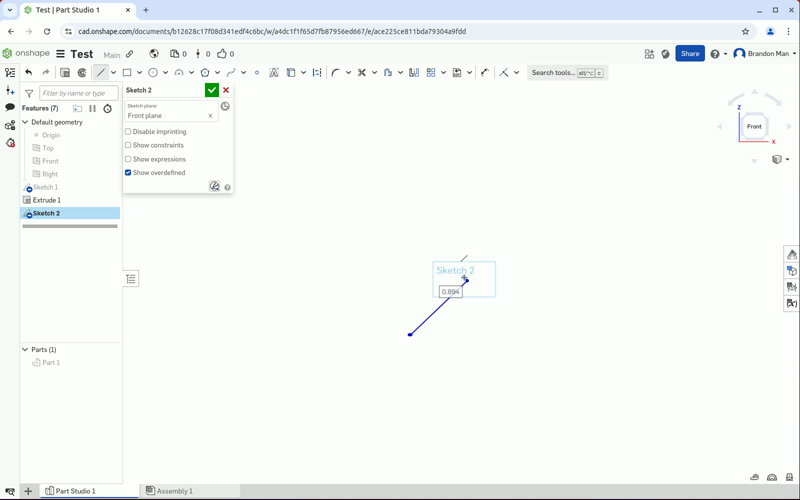
key_up(shift)
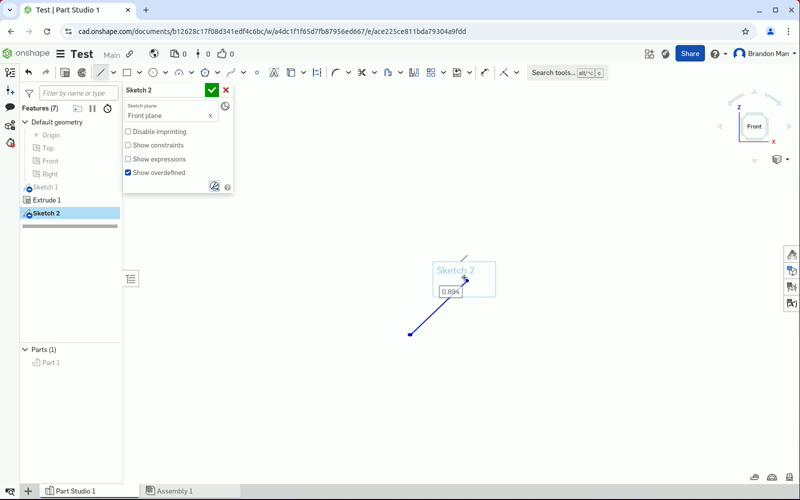
key_down(shift)
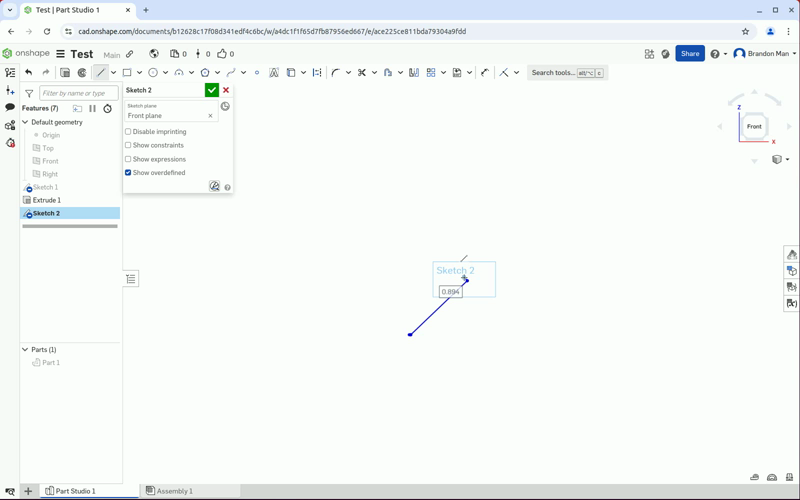
mouse_move(409, 329)
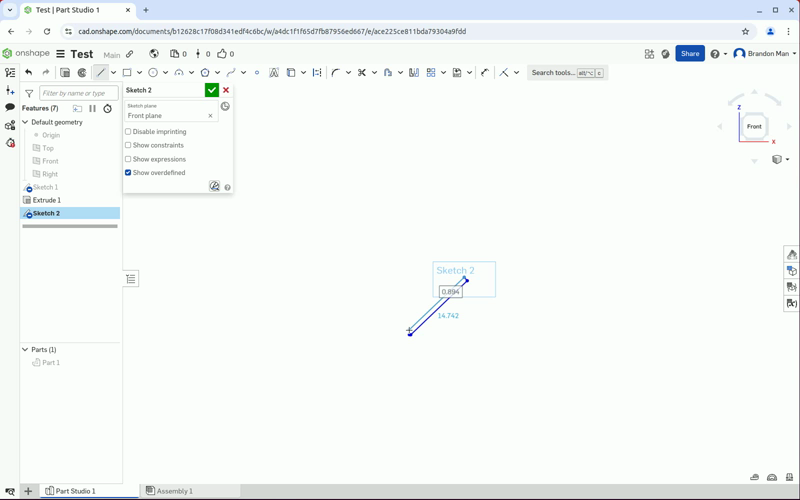
click(409, 329)
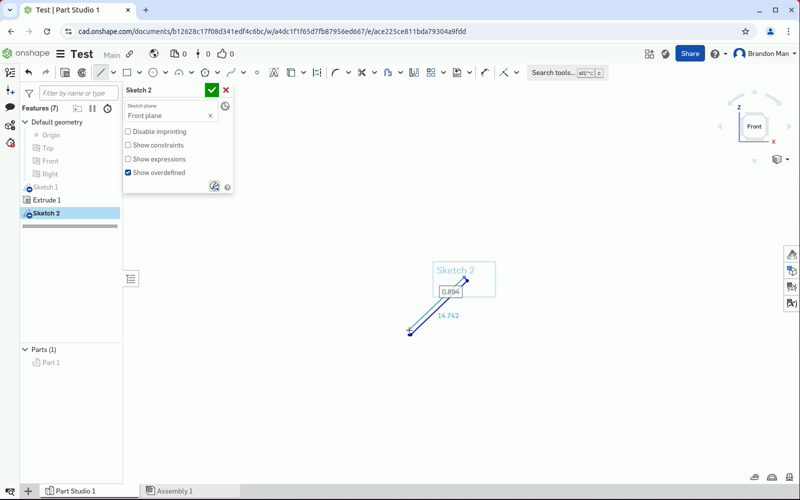
key_up(shift)
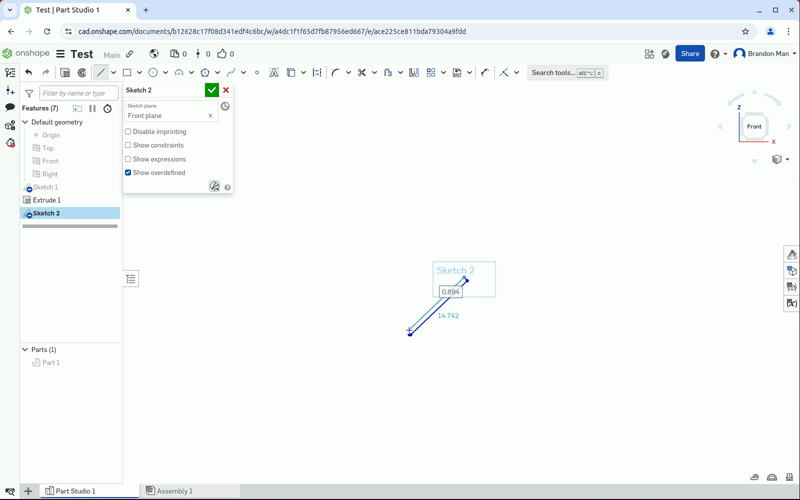
mouse_move(439, 329)
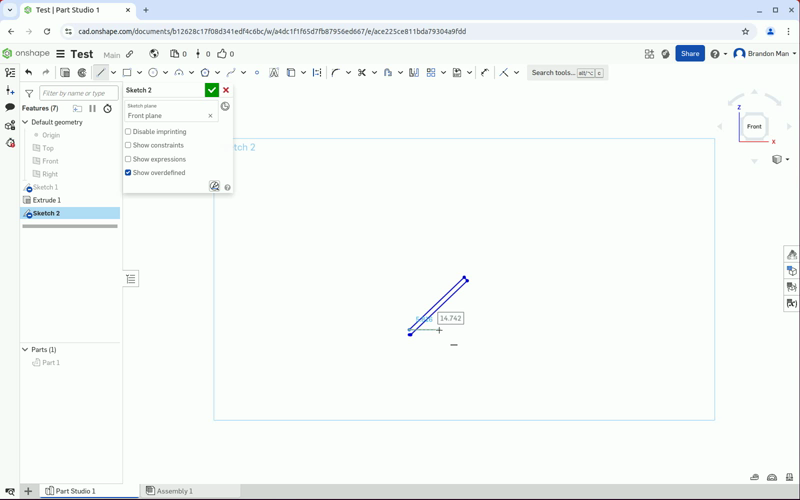
key_down(shift)
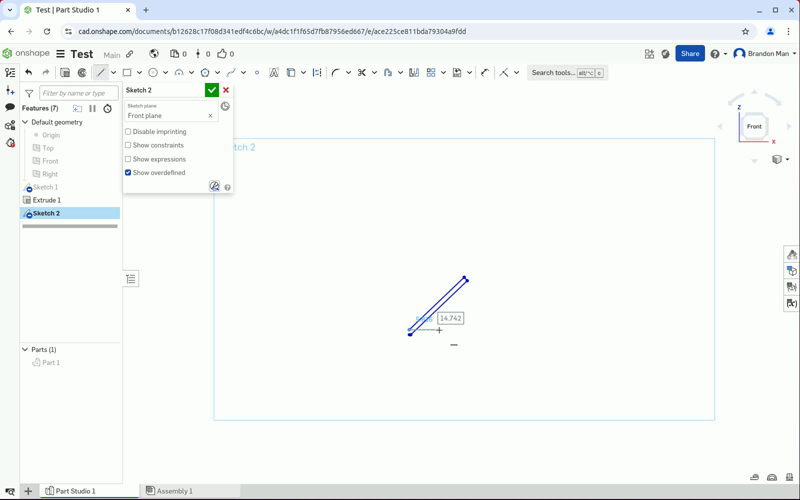
mouse_move(409, 334)
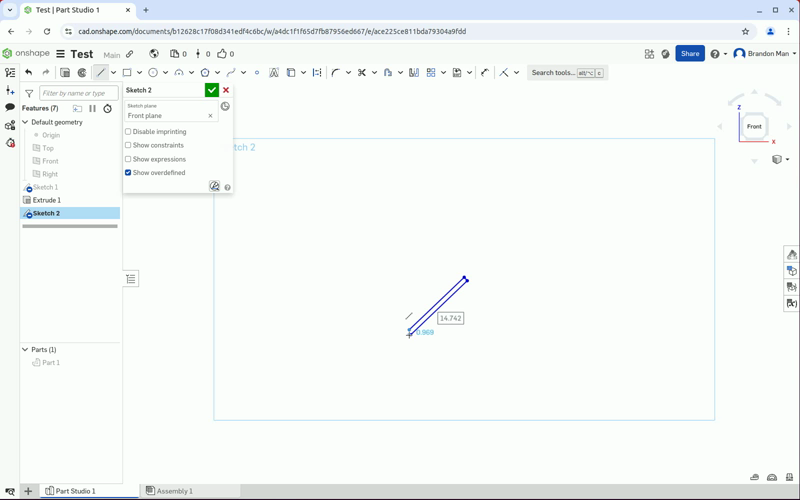
scroll(6)
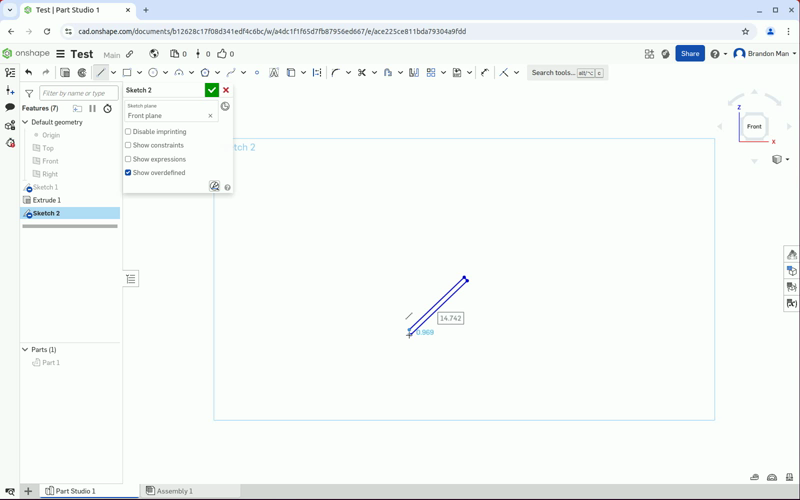
scroll(6)
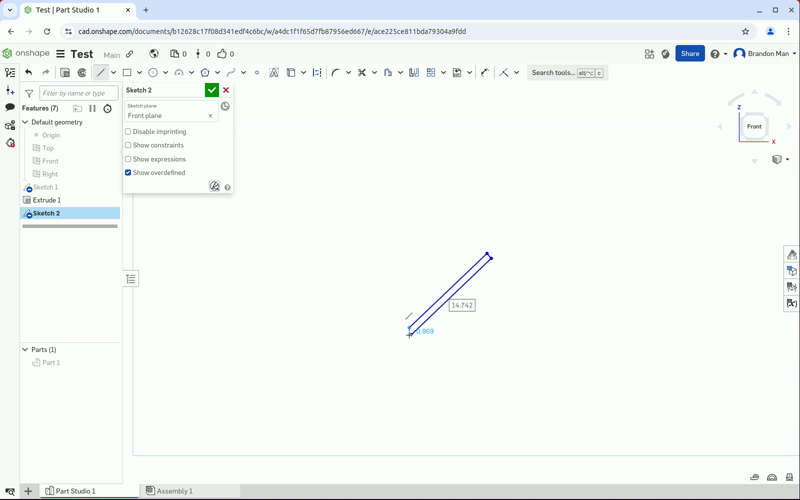
scroll(6)
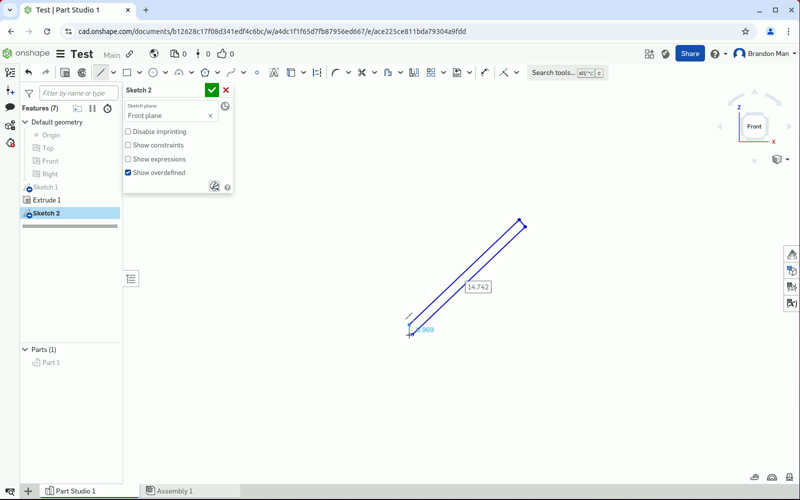
scroll(6)
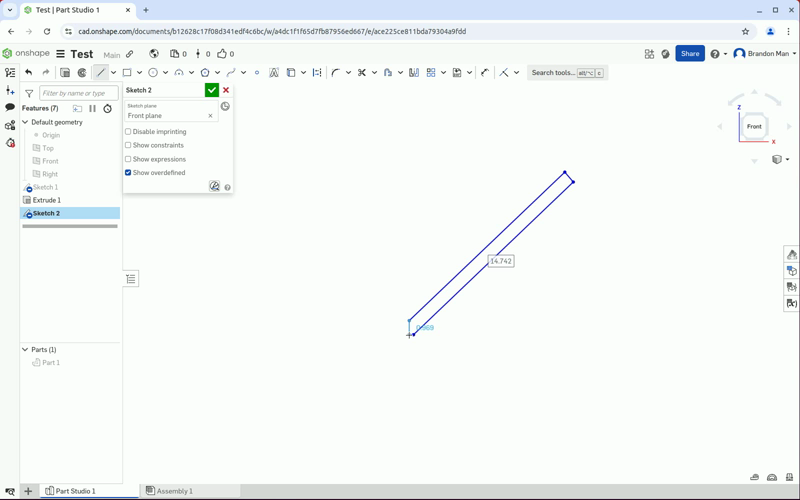
scroll(6)
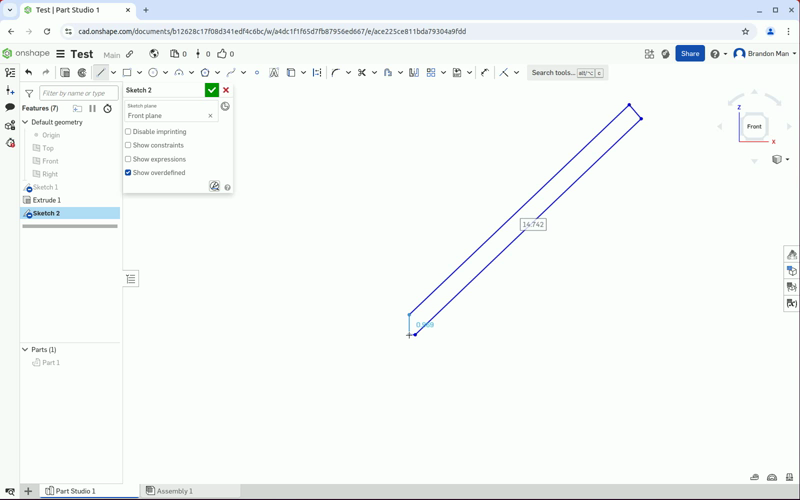
scroll(6)
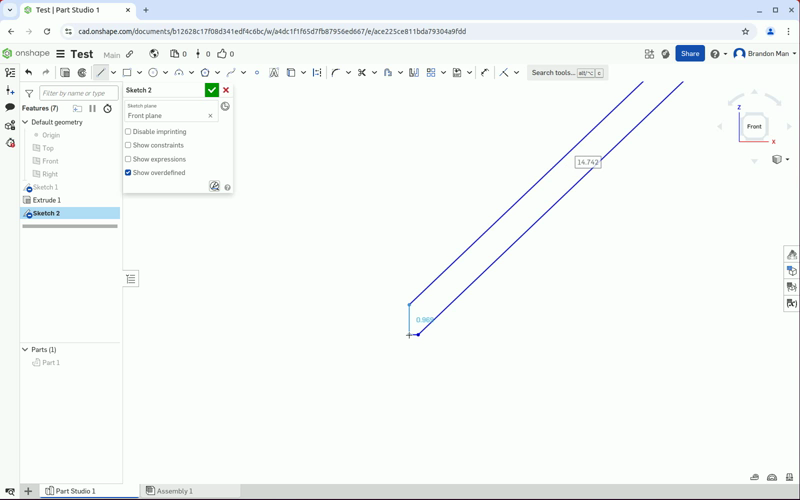
scroll(6)
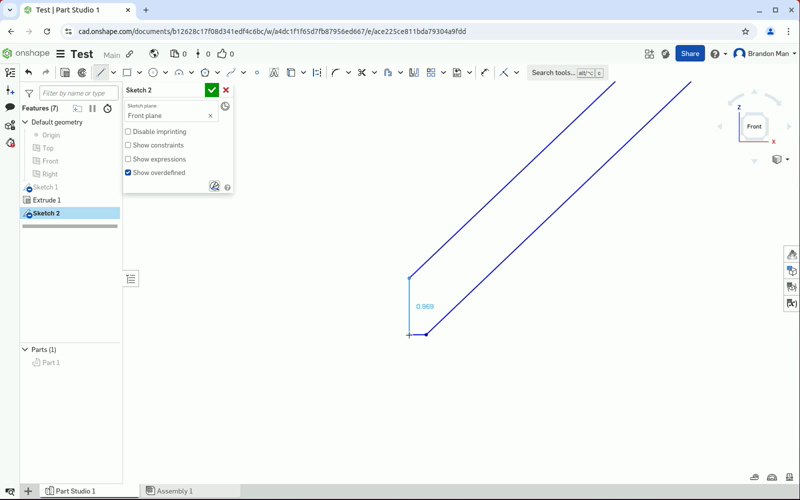
key_up(shift)
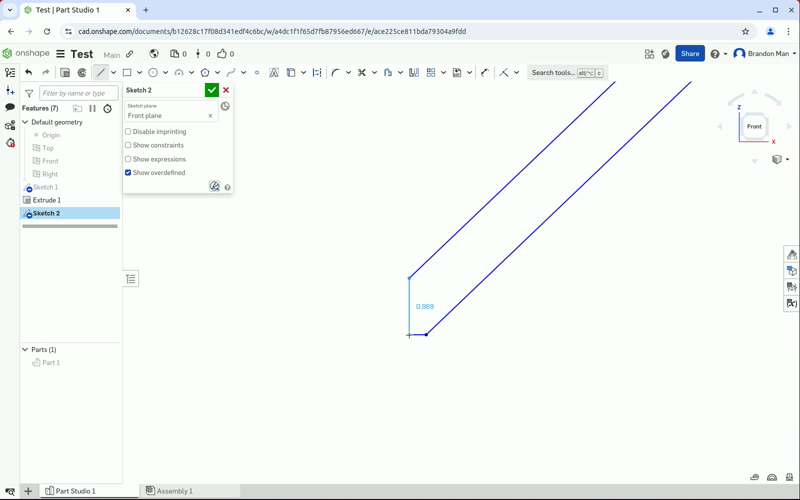
click(409, 334)
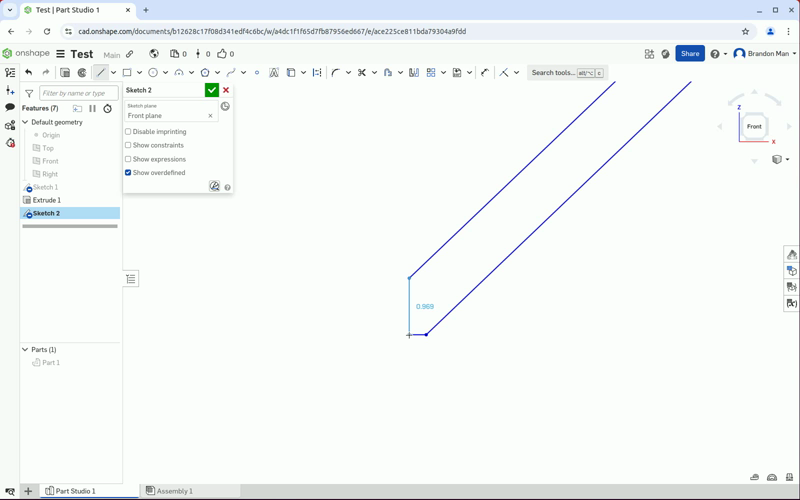
scroll(-6)
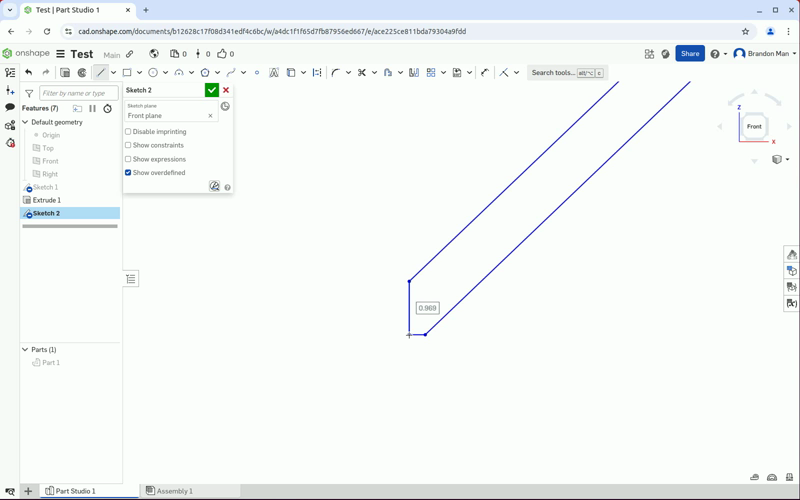
scroll(-6)
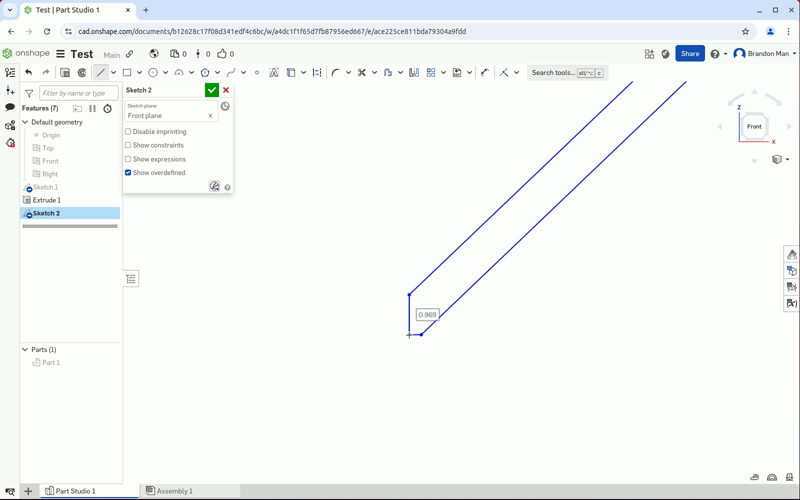
scroll(-6)
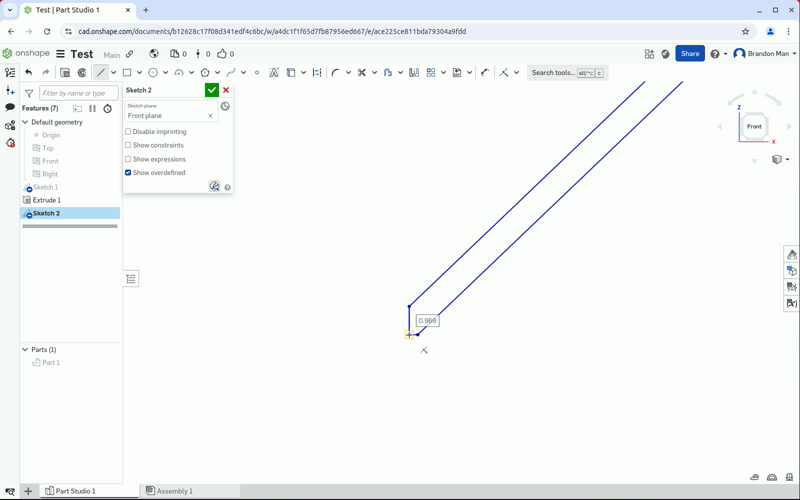
scroll(-6)
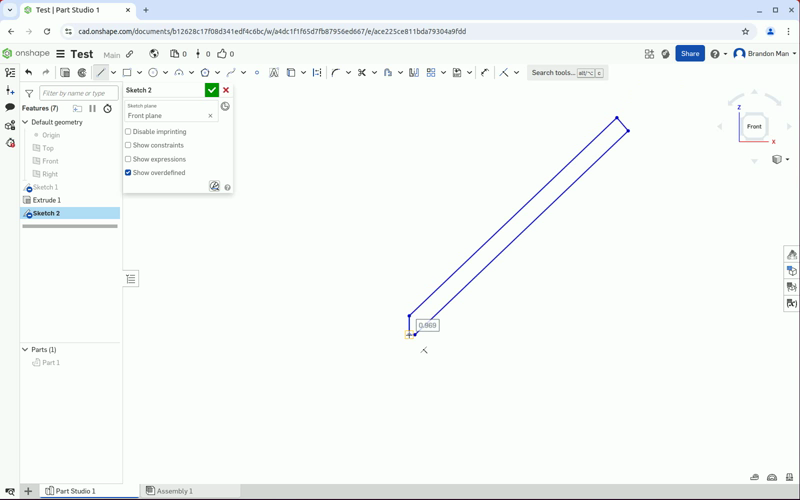
scroll(-6)
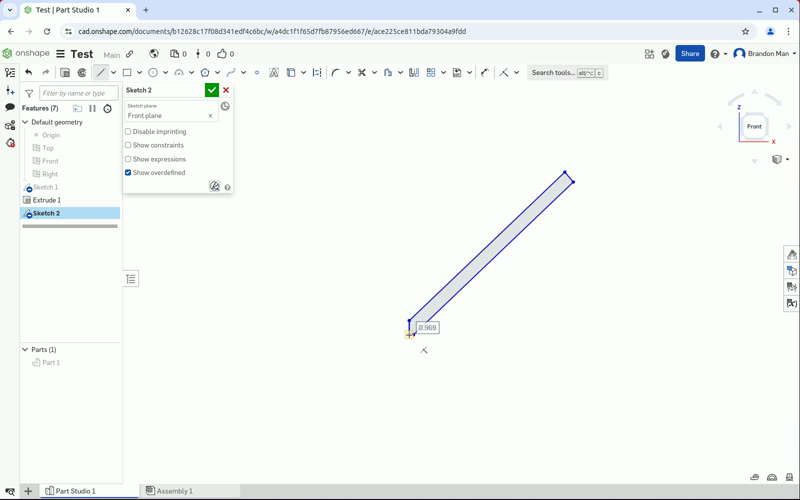
scroll(-6)
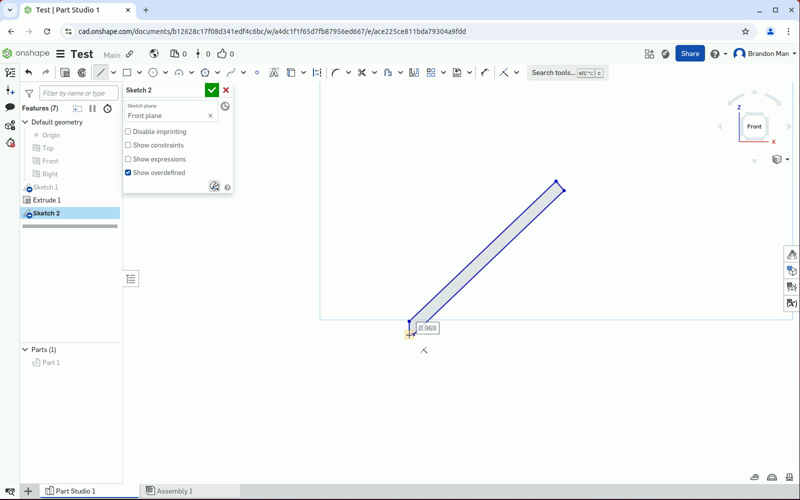
scroll(-6)
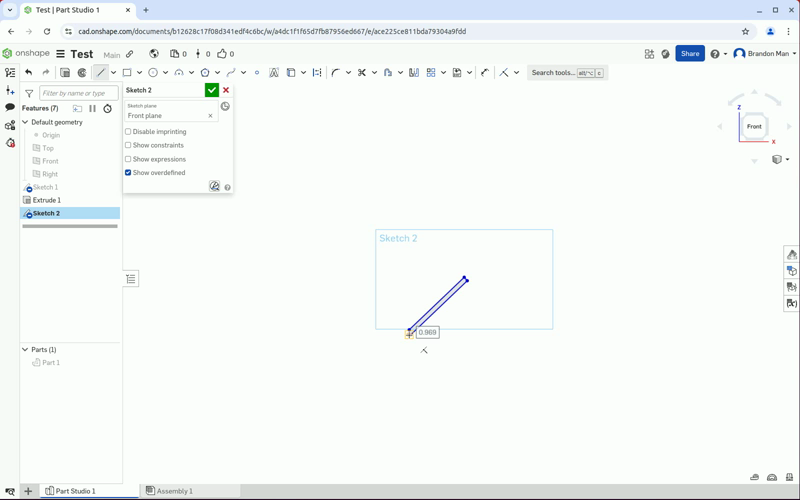
key(esc)
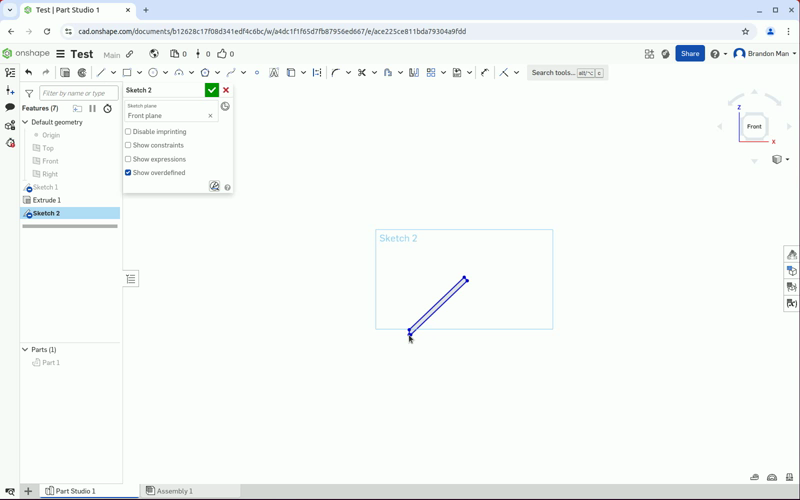
mouse_move(415, 328)
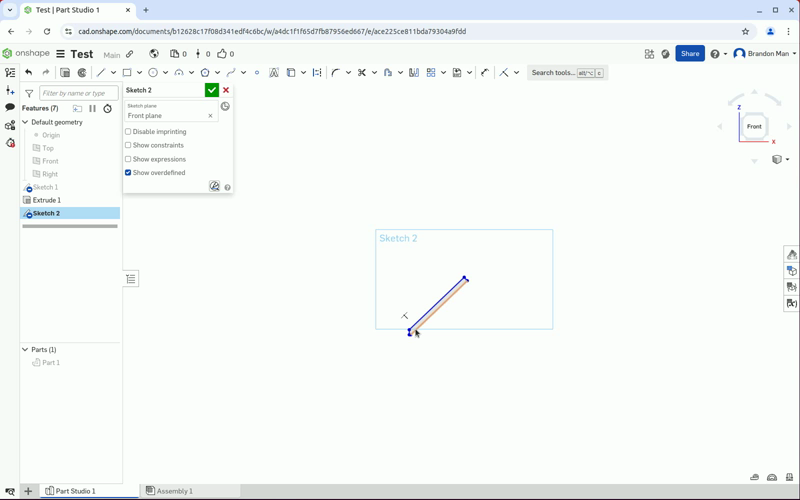
scroll(6)
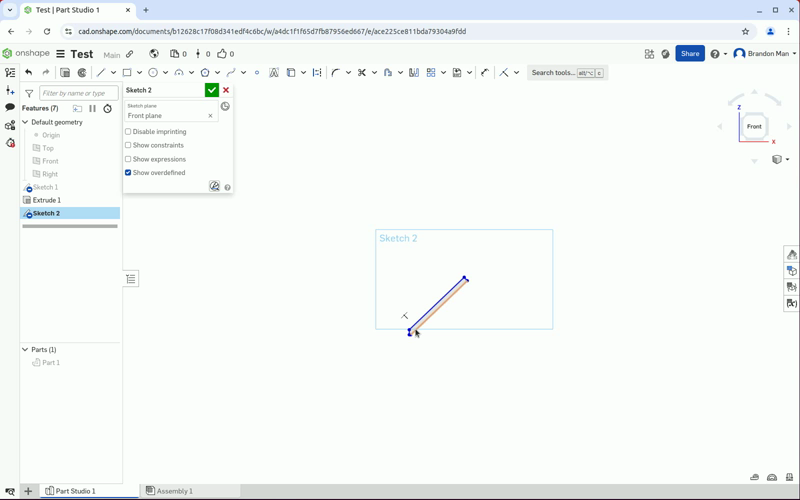
scroll(6)
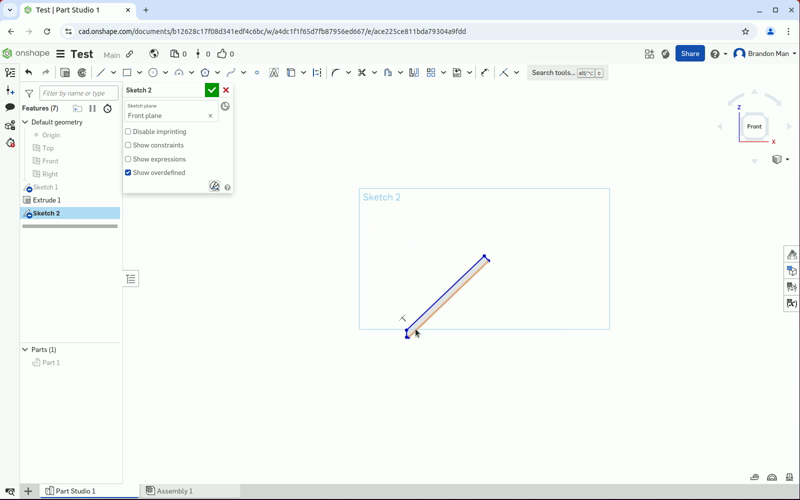
scroll(6)
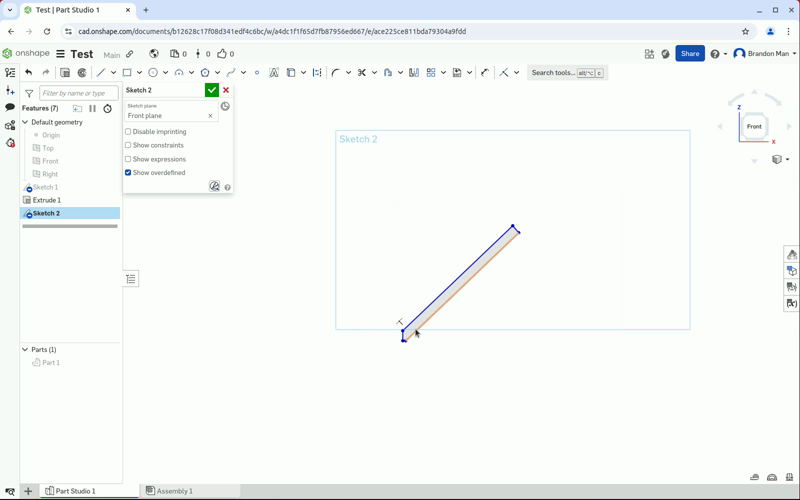
scroll(6)
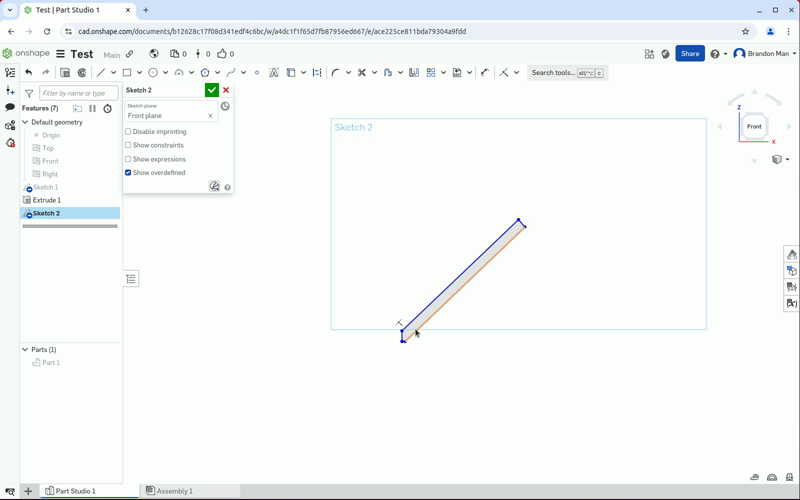
scroll(6)
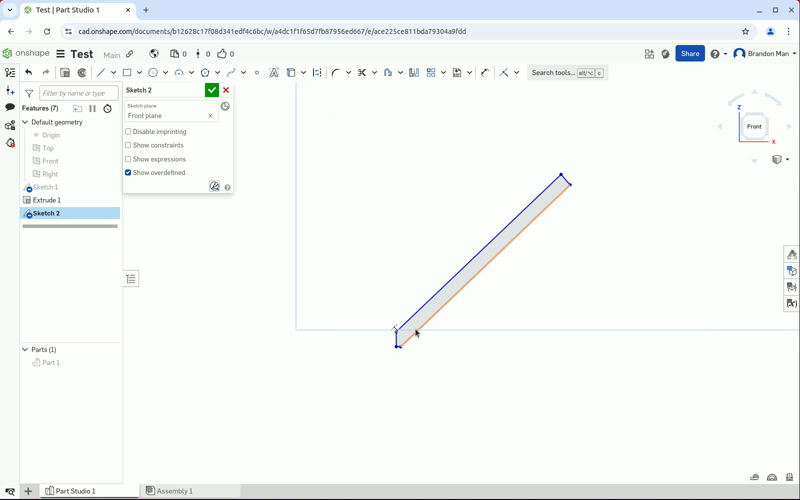
scroll(6)
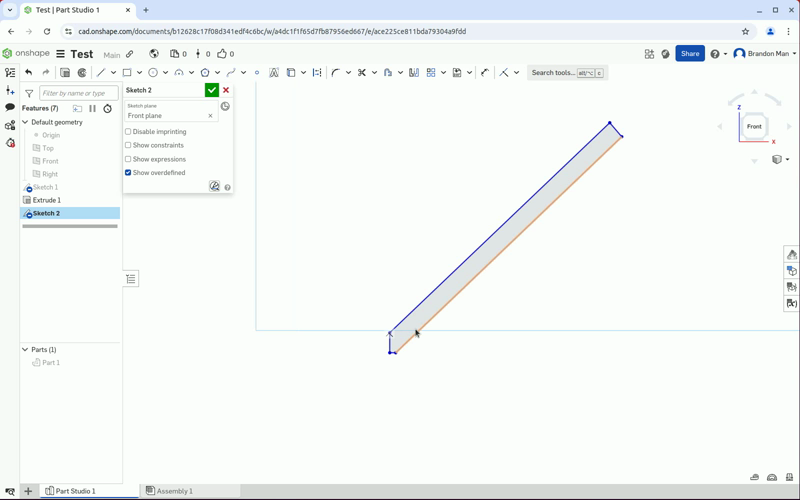
scroll(6)
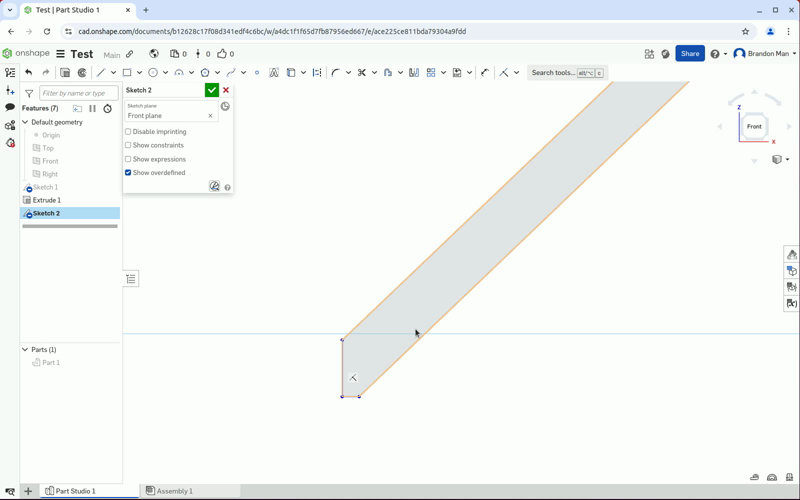
click(415, 328)
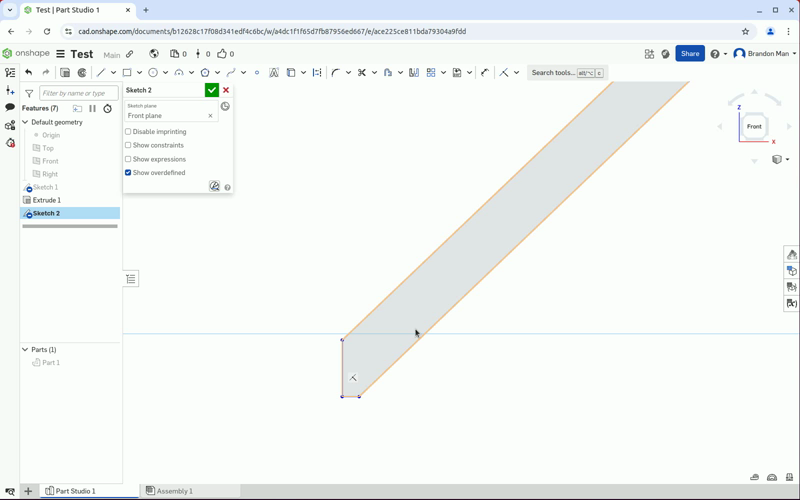
scroll(-6)
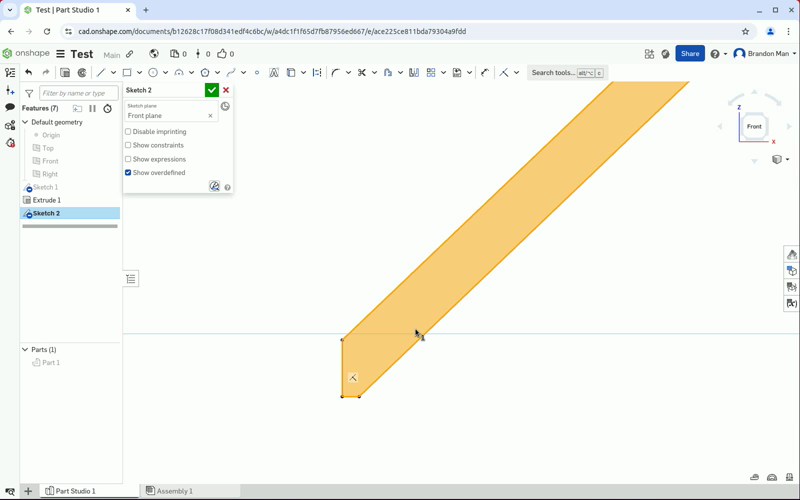
scroll(-6)
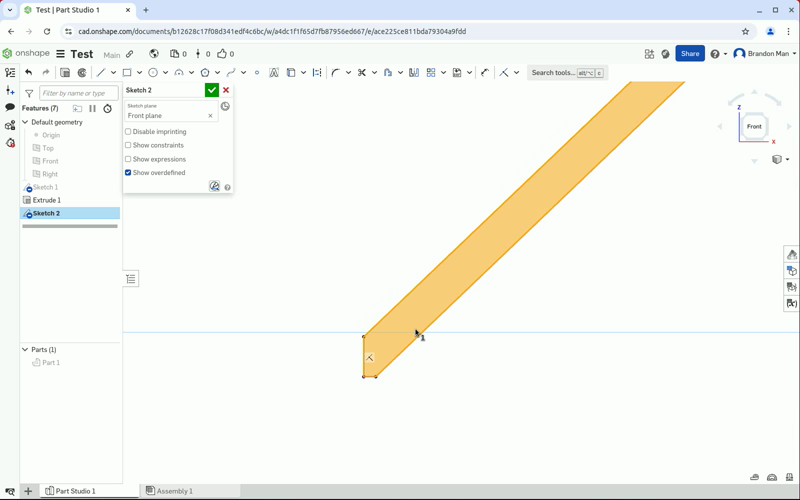
scroll(-6)
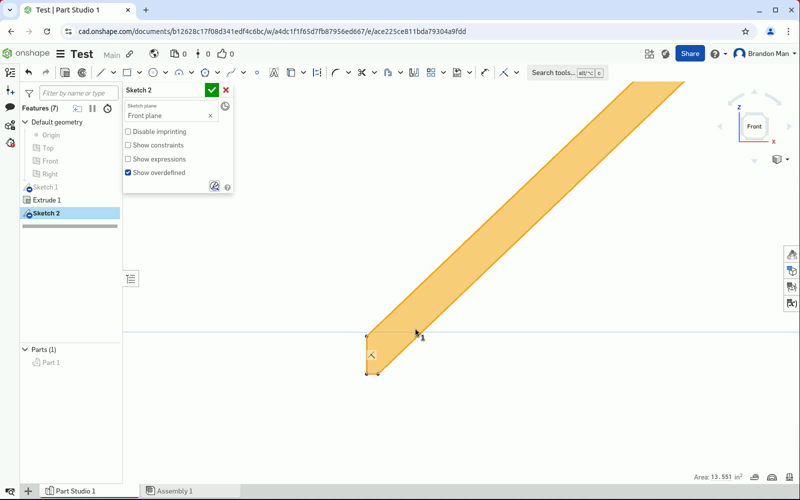
scroll(-6)
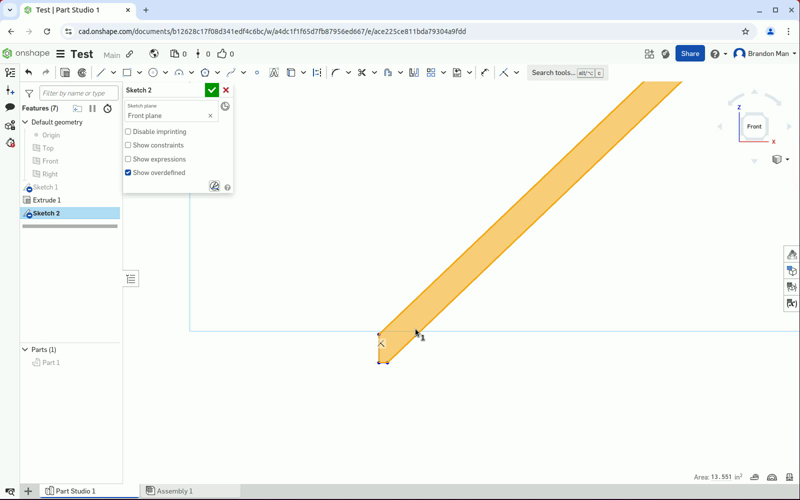
scroll(-6)
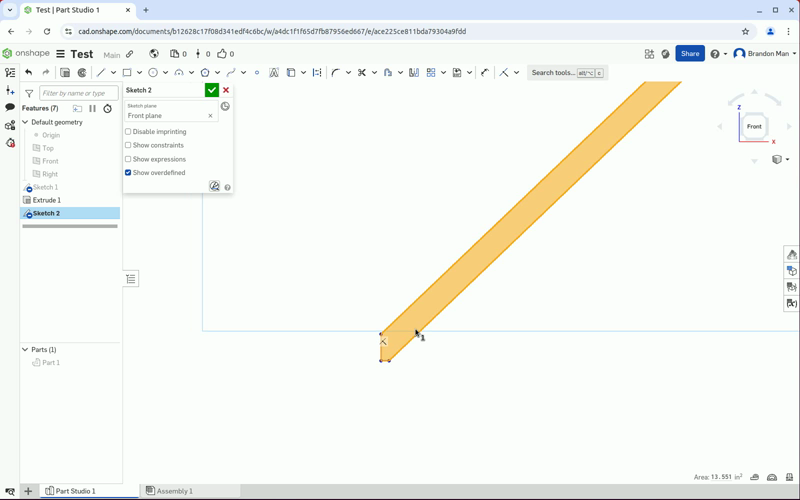
scroll(-6)
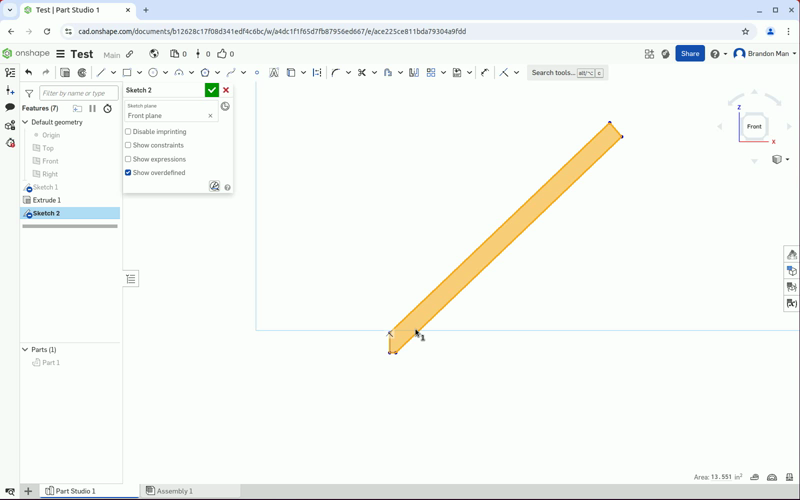
scroll(-6)
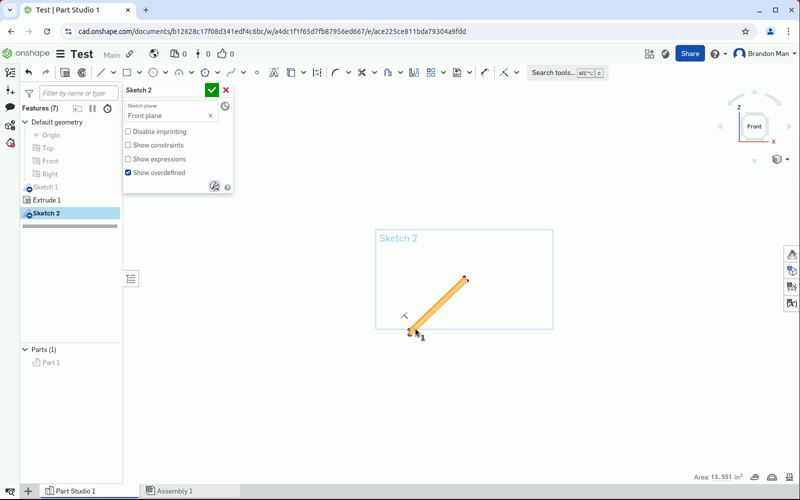
mouse_move(73, 352)
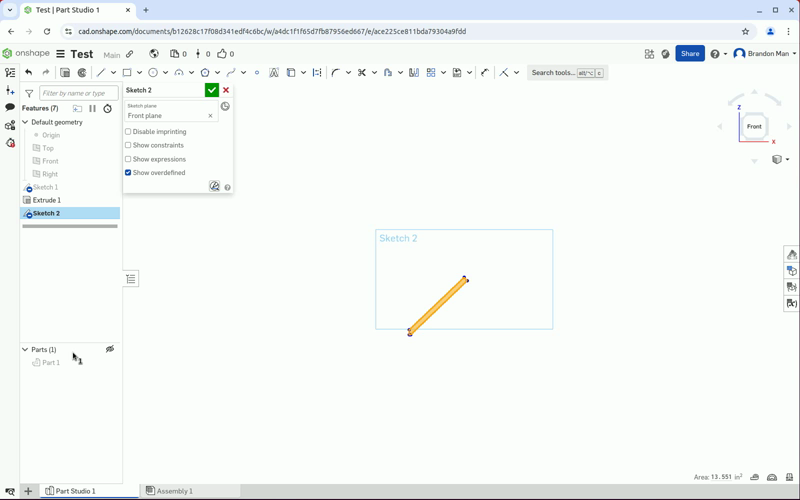
key(shift+y)
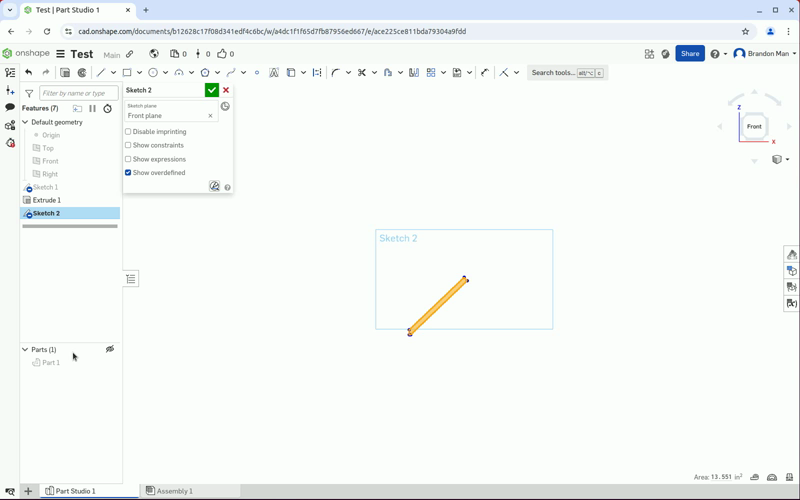
key(shift+e)
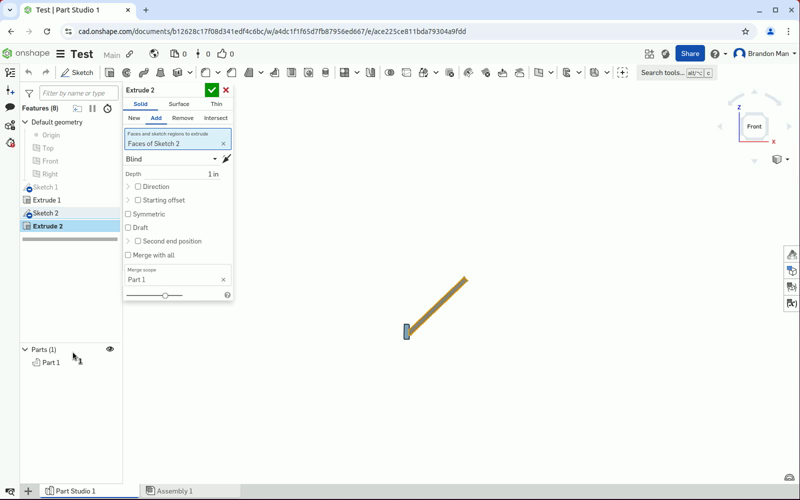
mouse_move(143, 106)
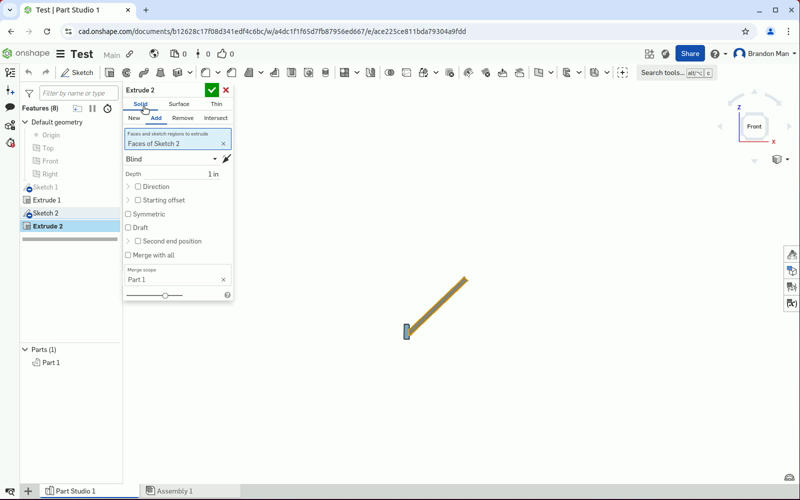
click(143, 106)
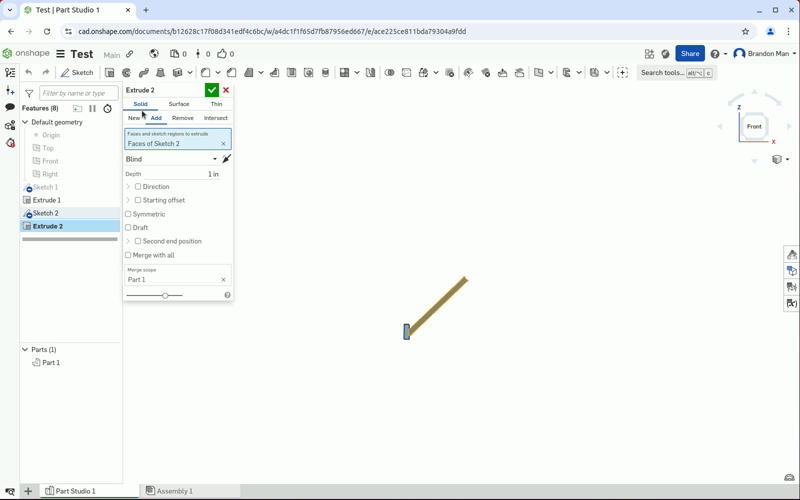
mouse_move(137, 120)
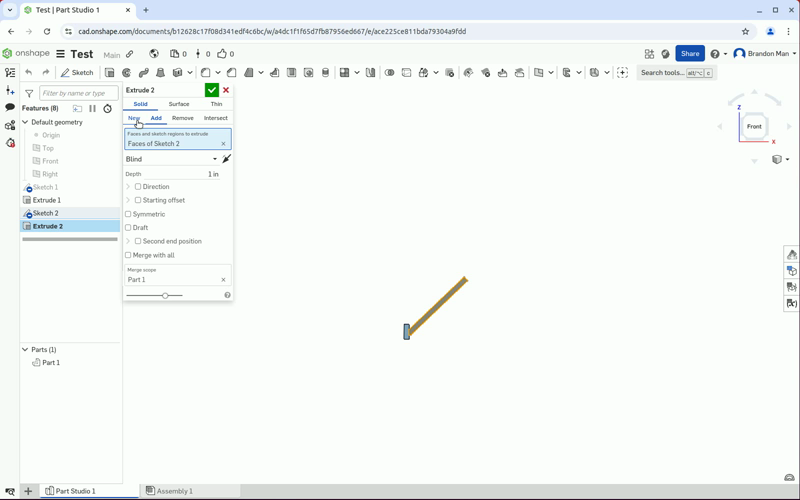
click(137, 120)
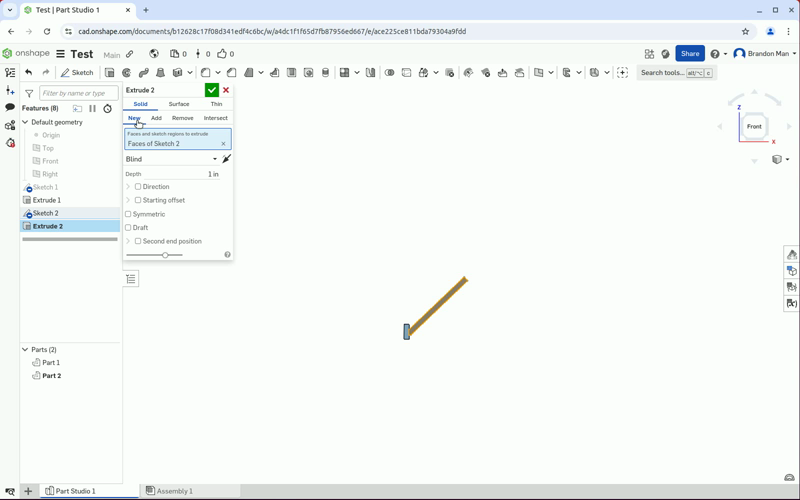
key(tab, 4)
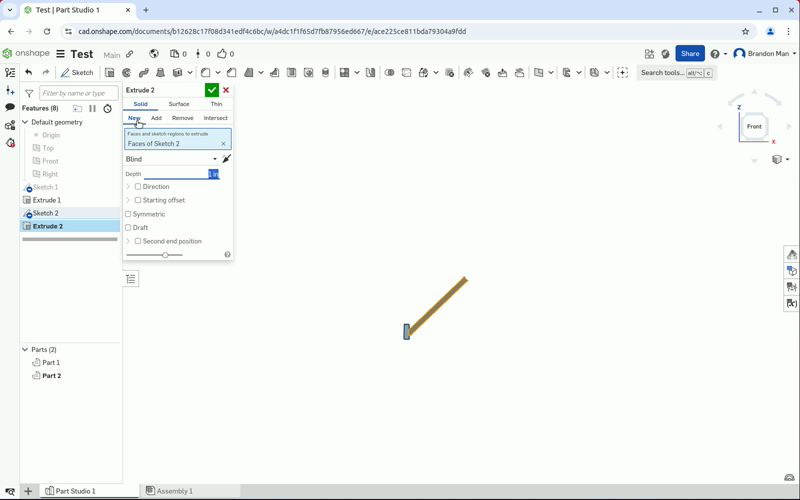
text(23.108)
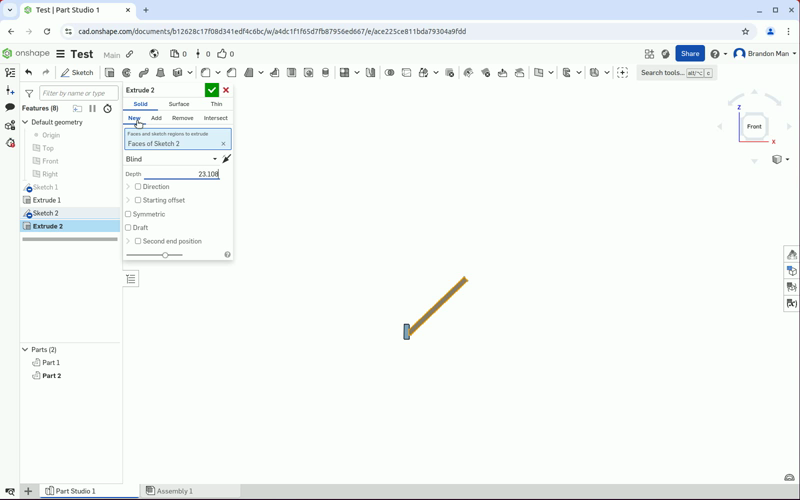
key(enter)
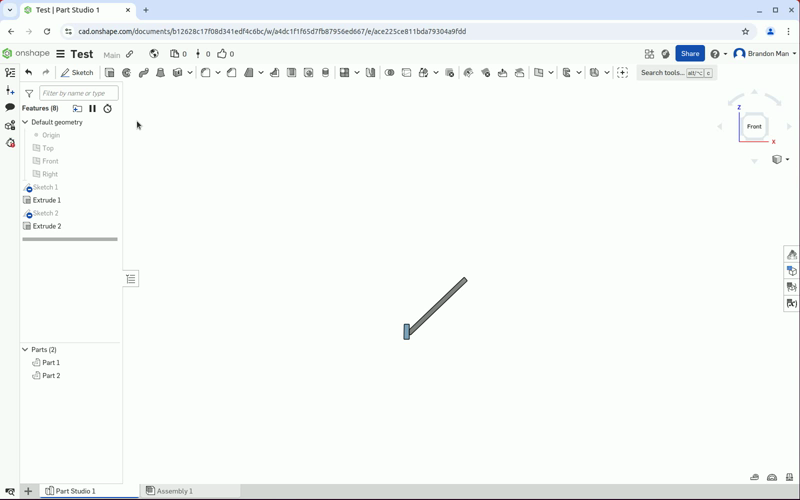
key(shift+h)
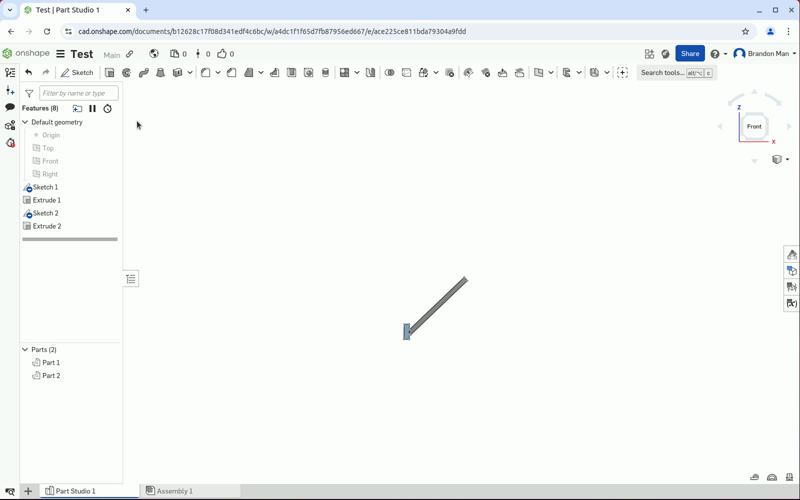
key(shift+h)
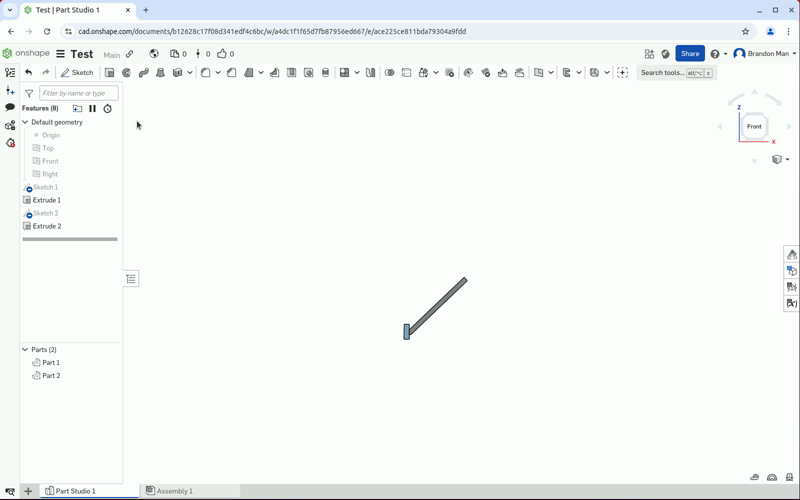
mouse_move(73, 189)
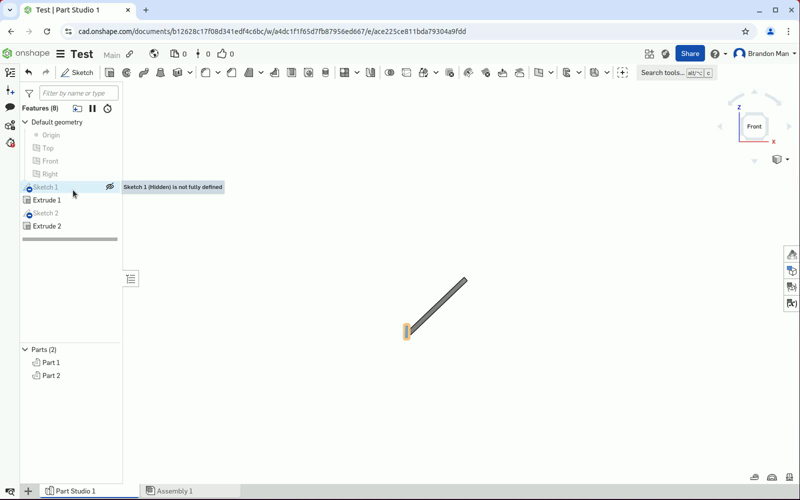
click(73, 189)
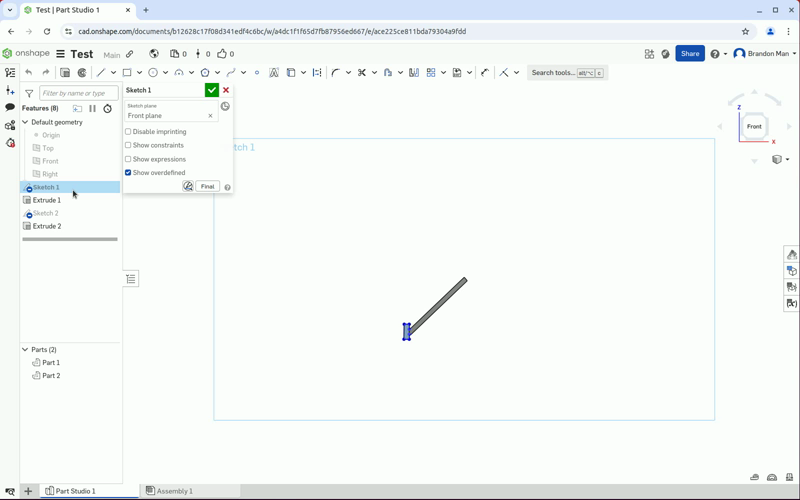
mouse_move(229, 92)
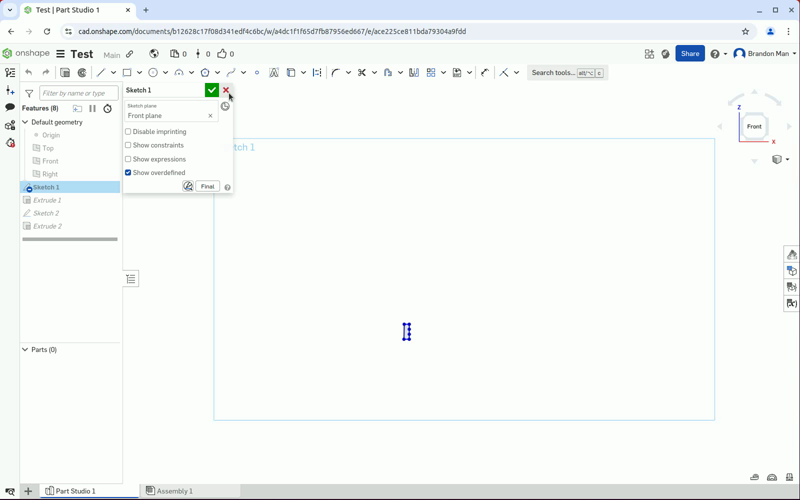
click(229, 92)
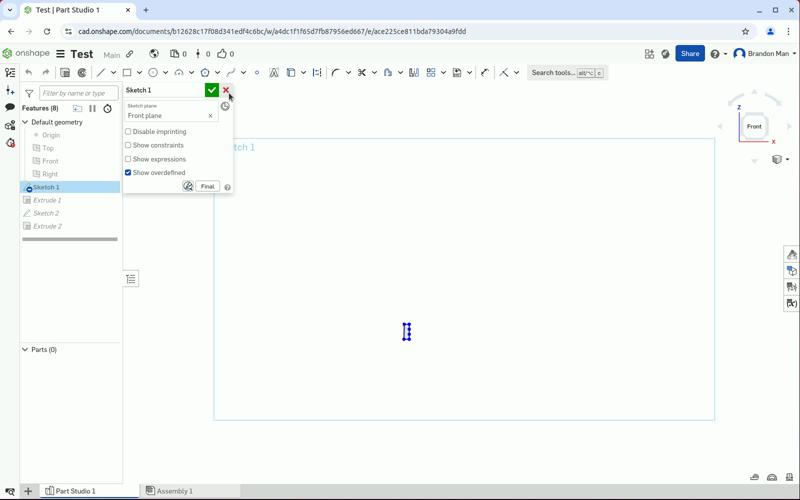
key(shift+s)
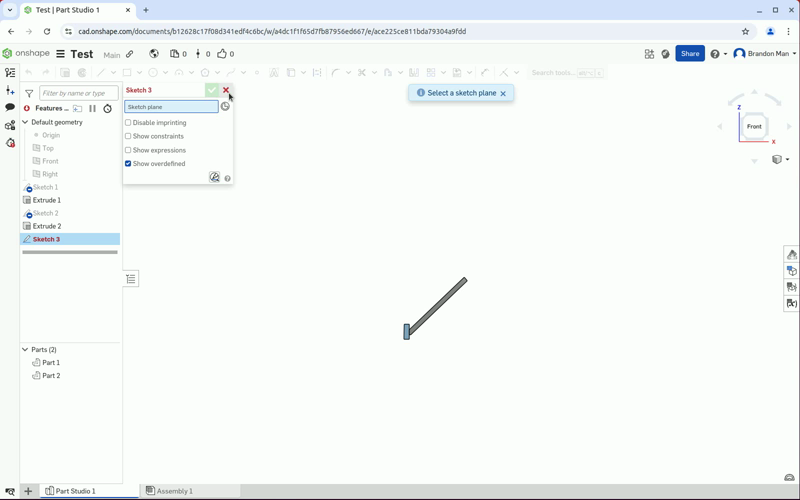
mouse_move(73, 163)
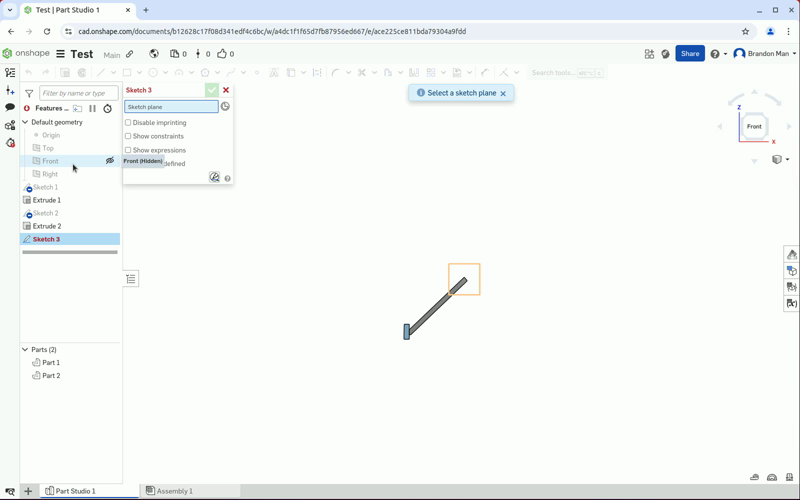
click(73, 163)
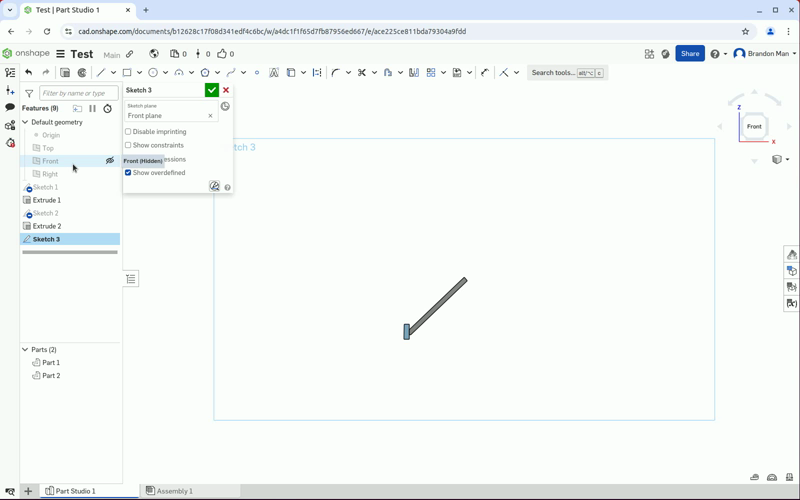
mouse_move(73, 352)
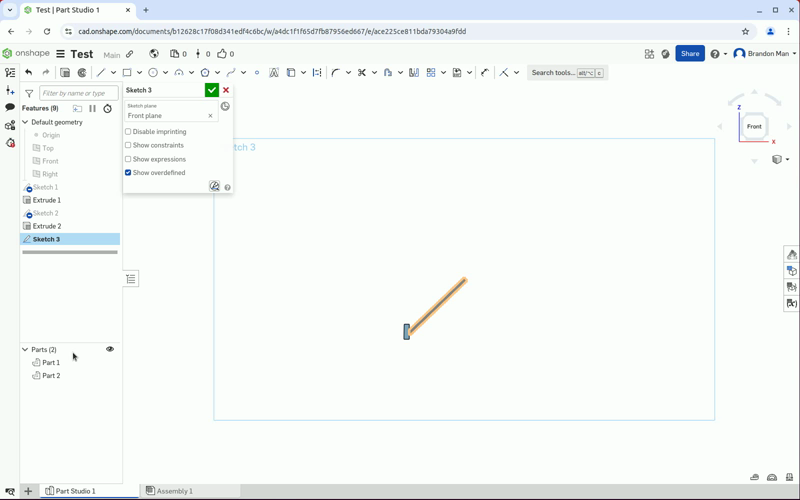
key(y)
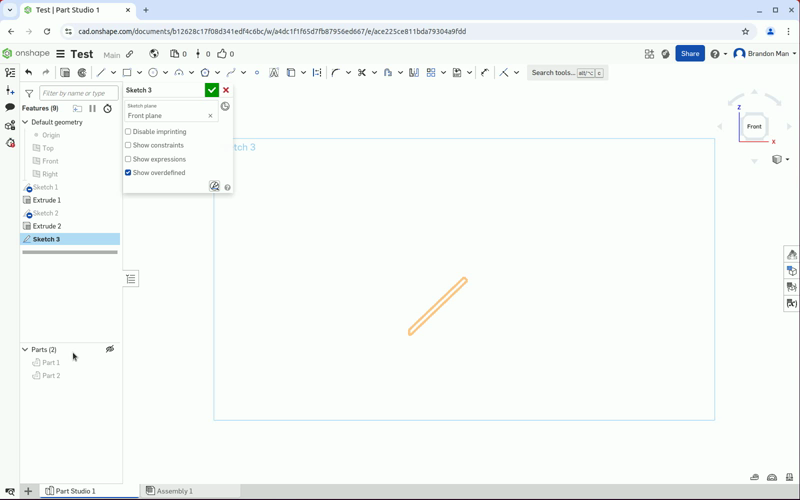
key(l)
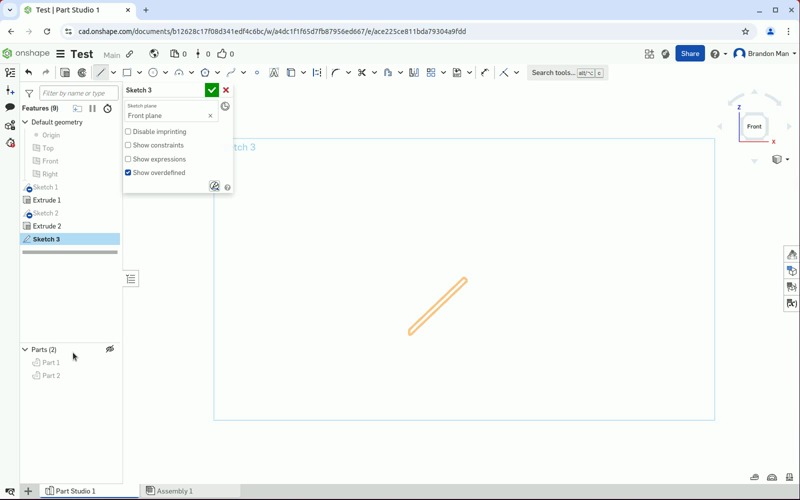
key_down(shift)
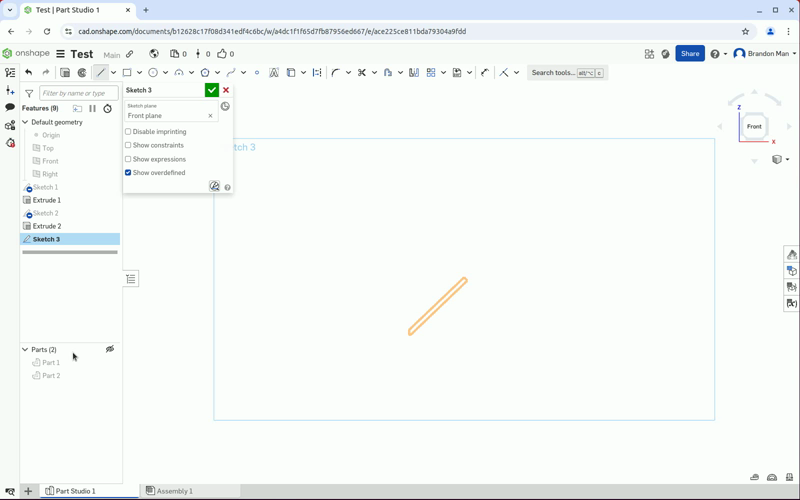
mouse_move(409, 339)
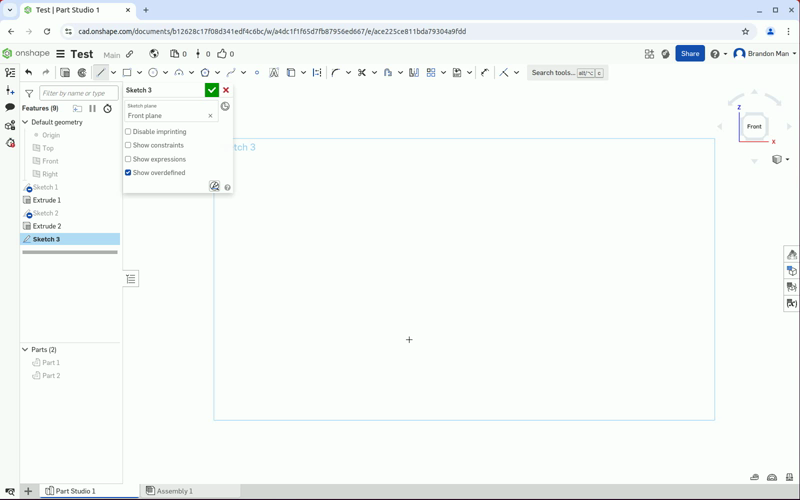
click(409, 339)
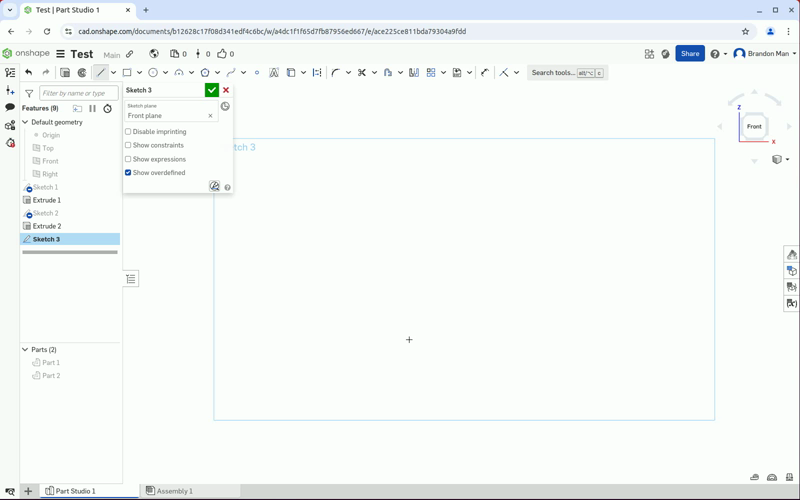
key_up(shift)
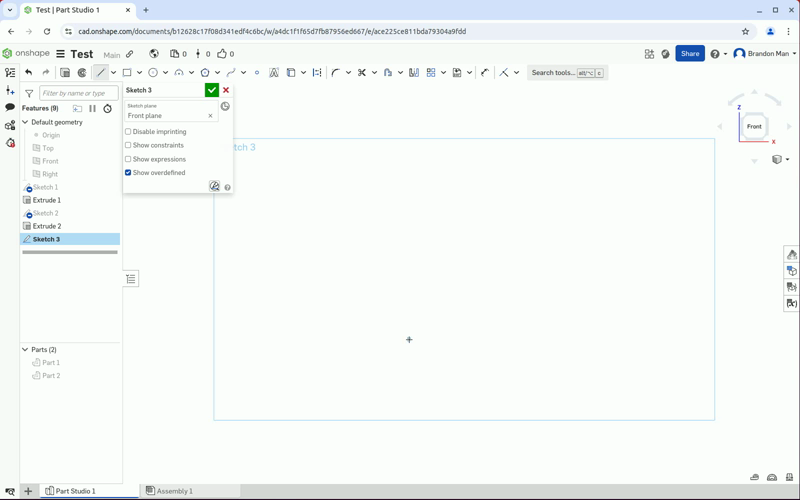
key_down(shift)
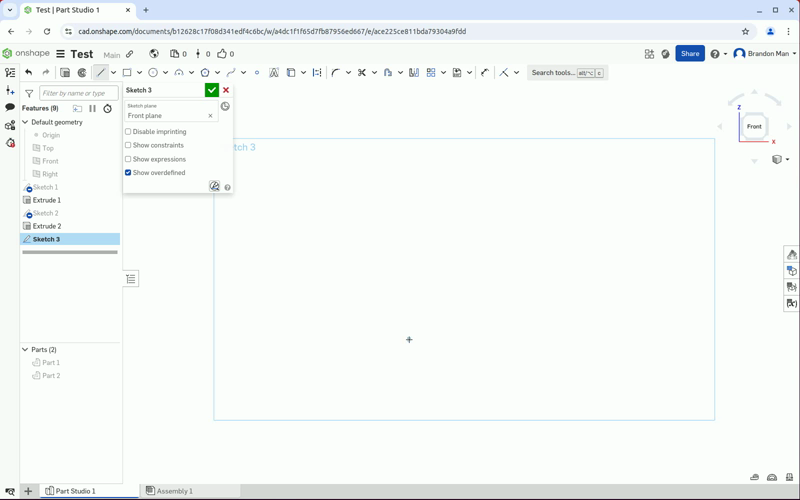
mouse_move(516, 339)
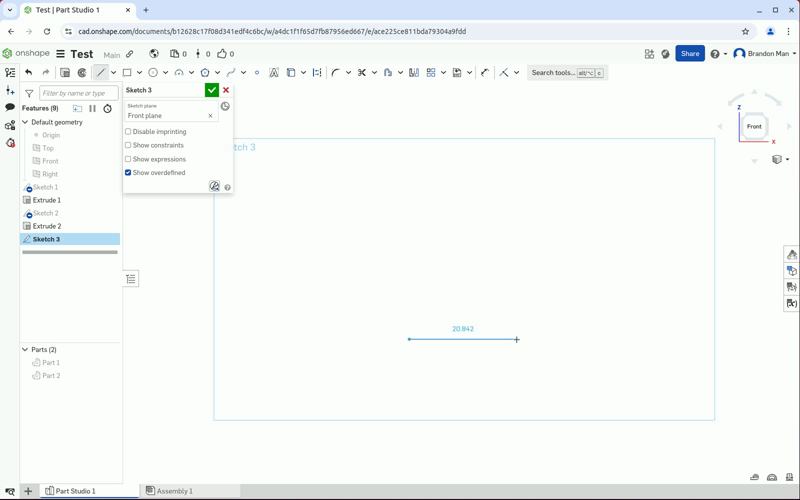
click(516, 339)
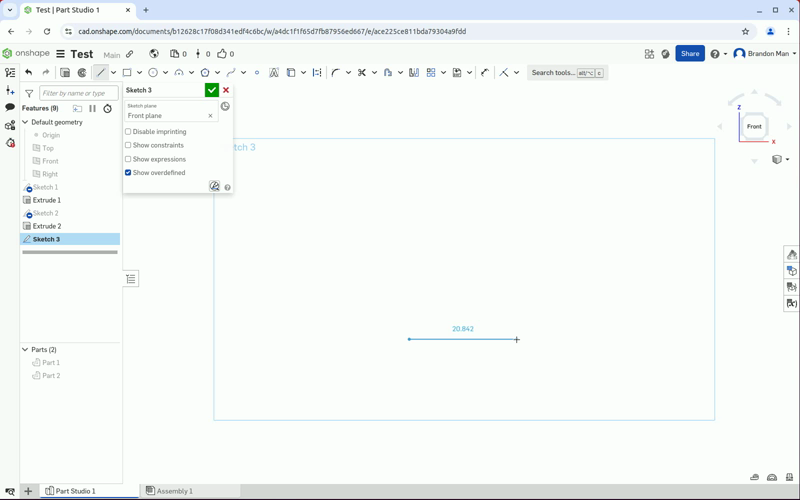
key_up(shift)
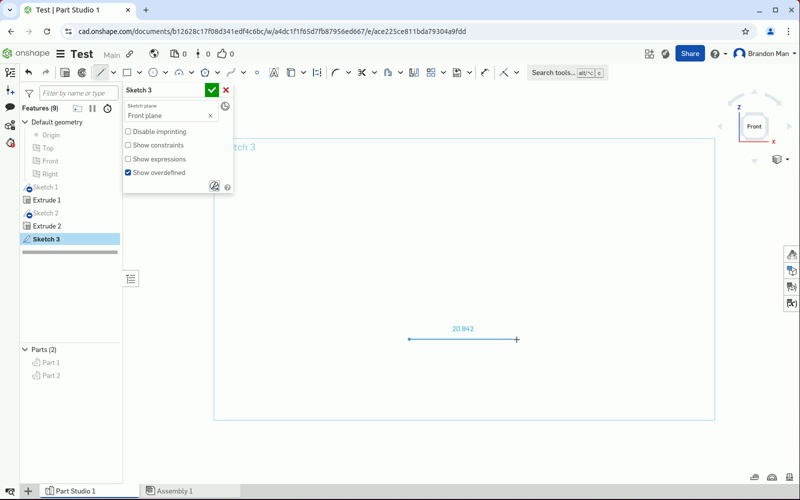
key_down(shift)
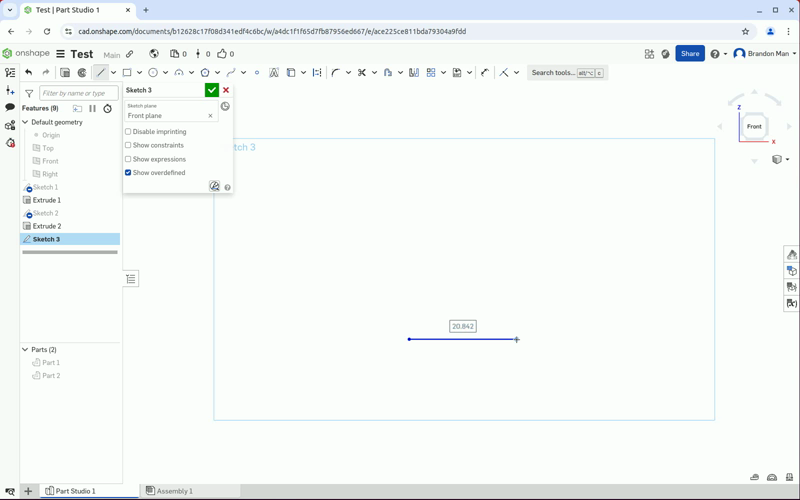
mouse_move(546, 339)
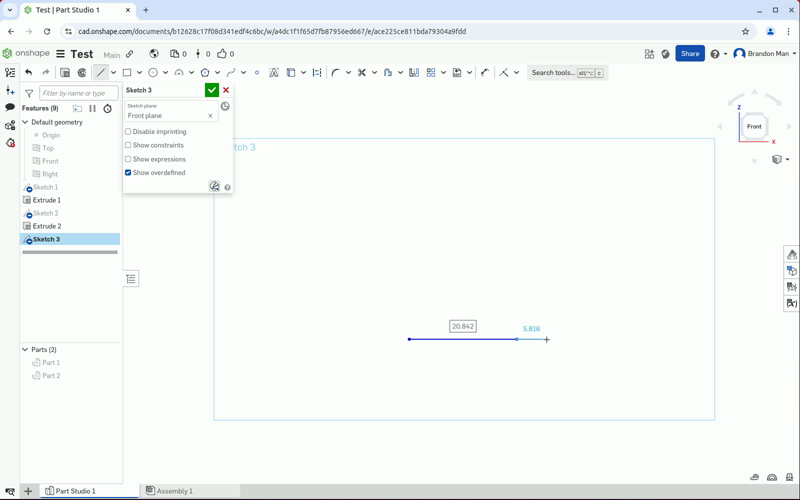
mouse_move(516, 334)
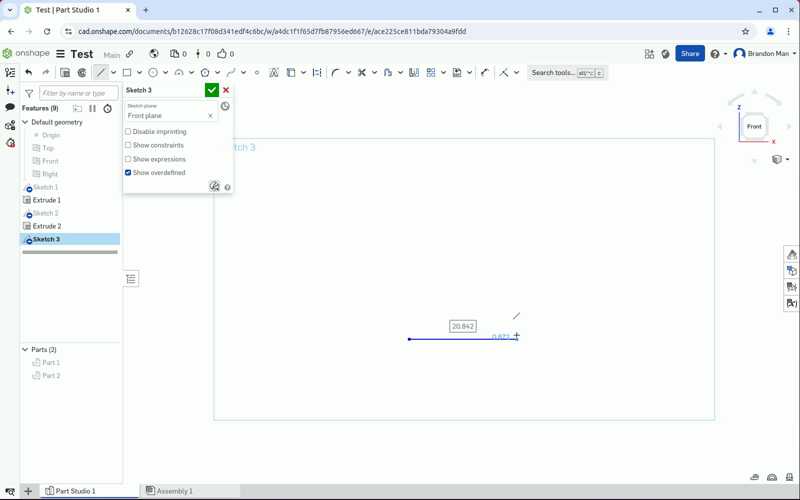
scroll(6)
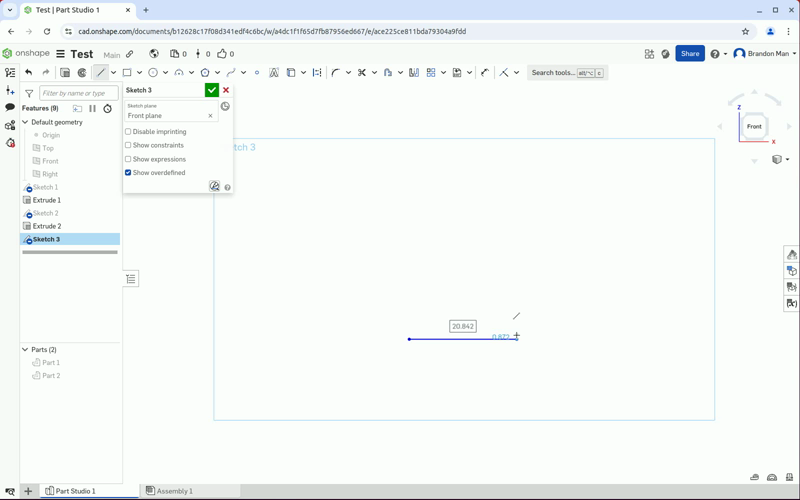
scroll(6)
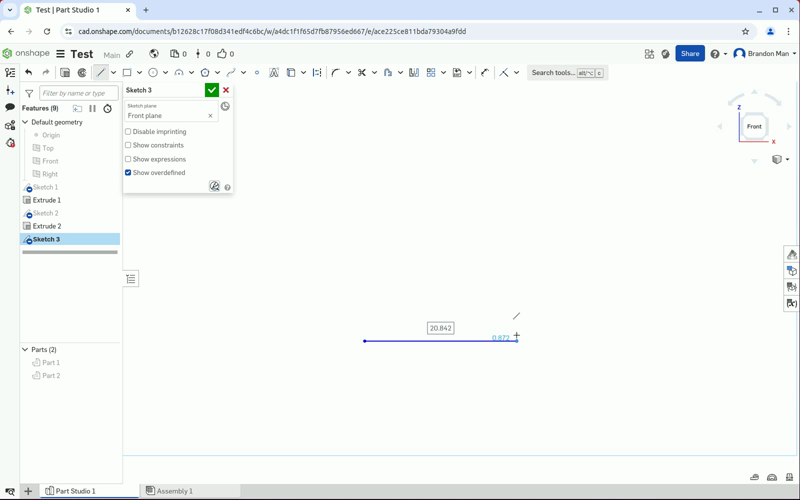
scroll(6)
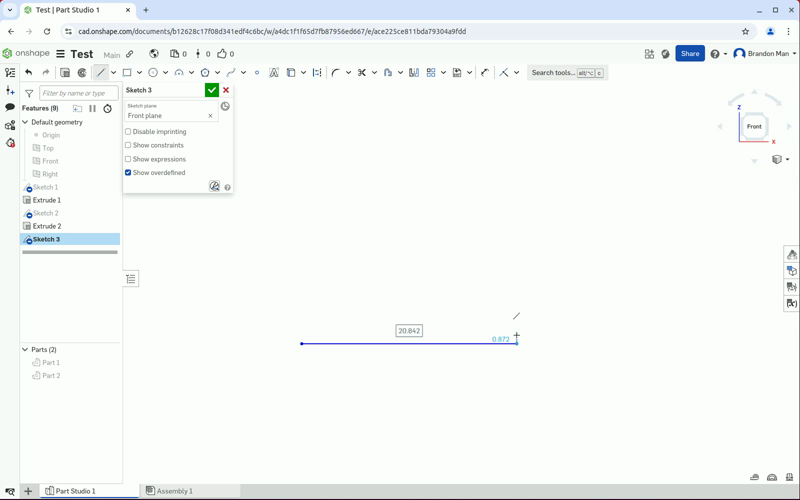
scroll(6)
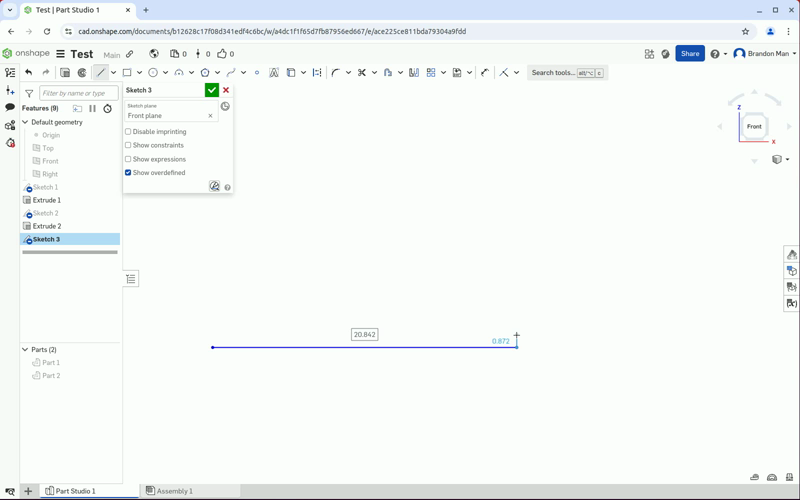
scroll(6)
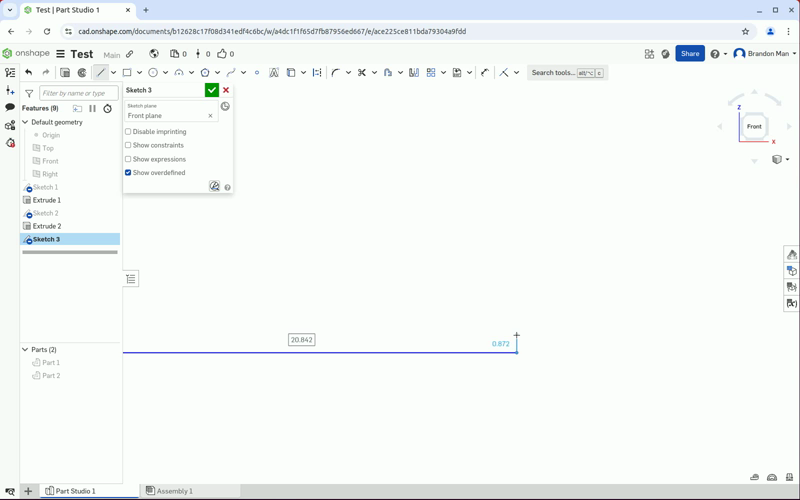
scroll(6)
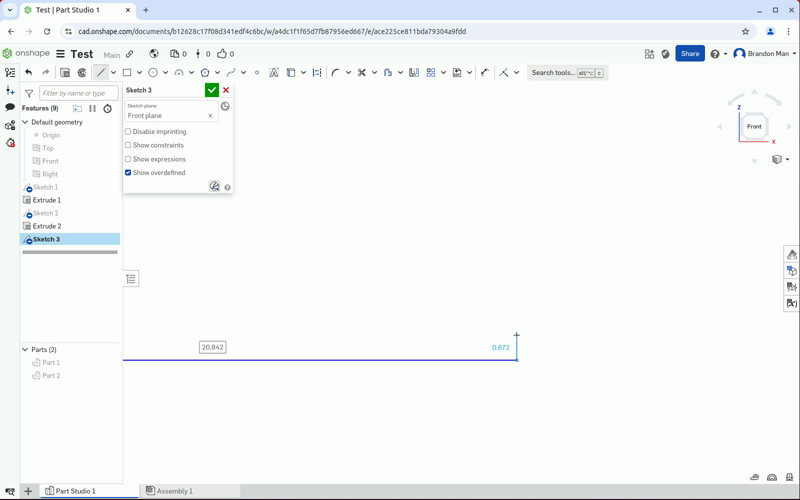
scroll(6)
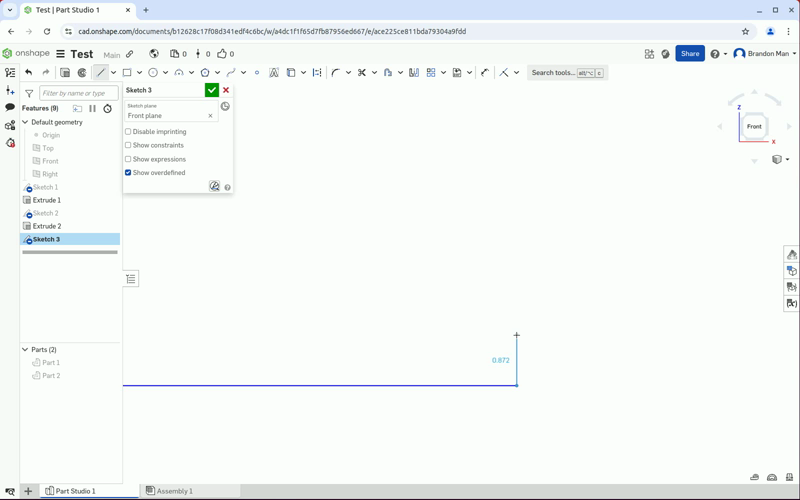
click(516, 334)
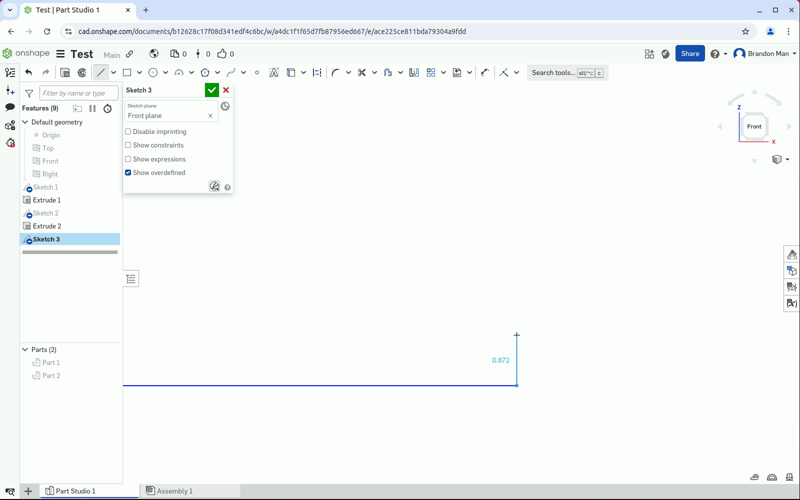
scroll(-6)
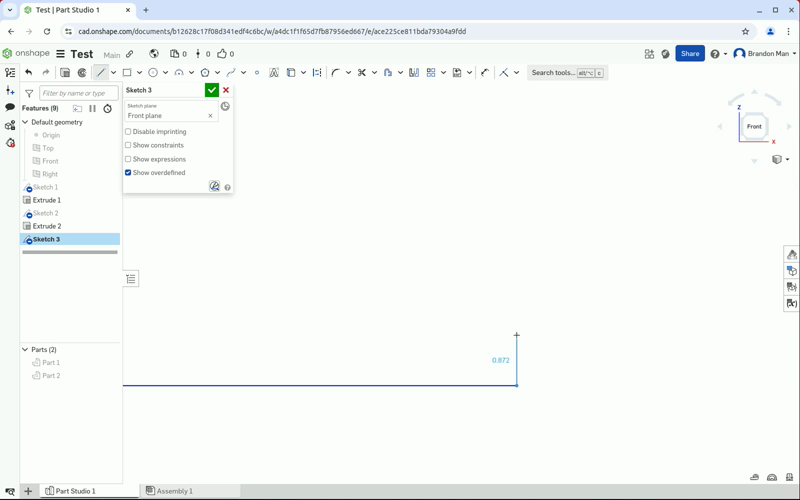
scroll(-6)
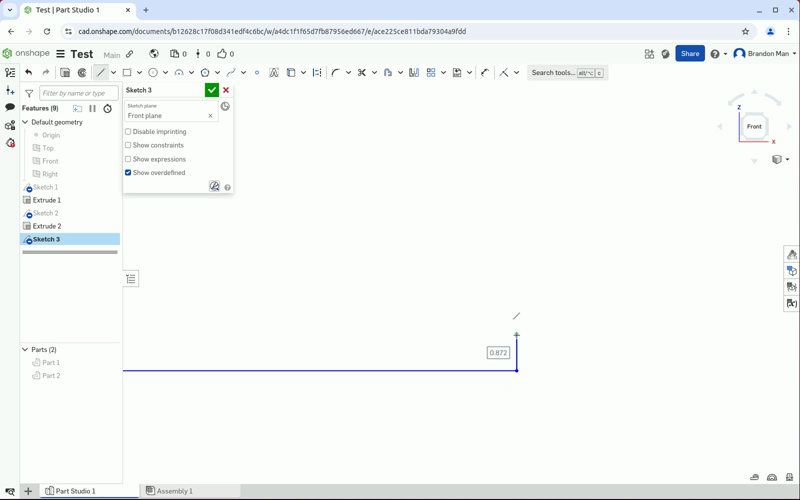
scroll(-6)
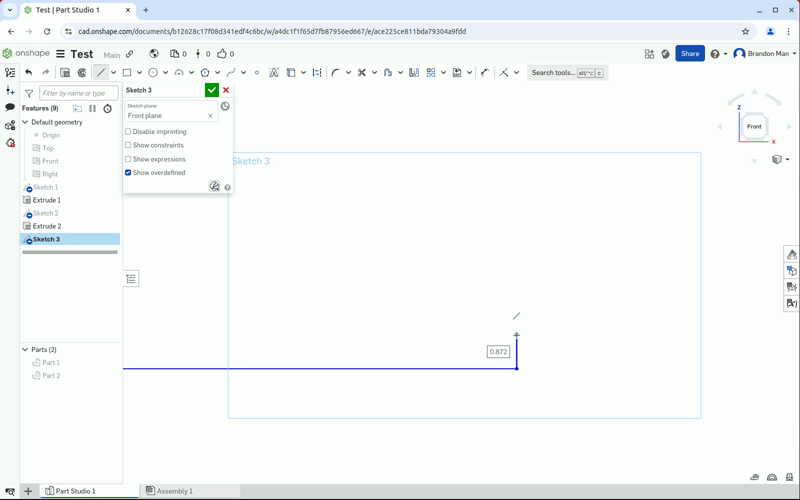
scroll(-6)
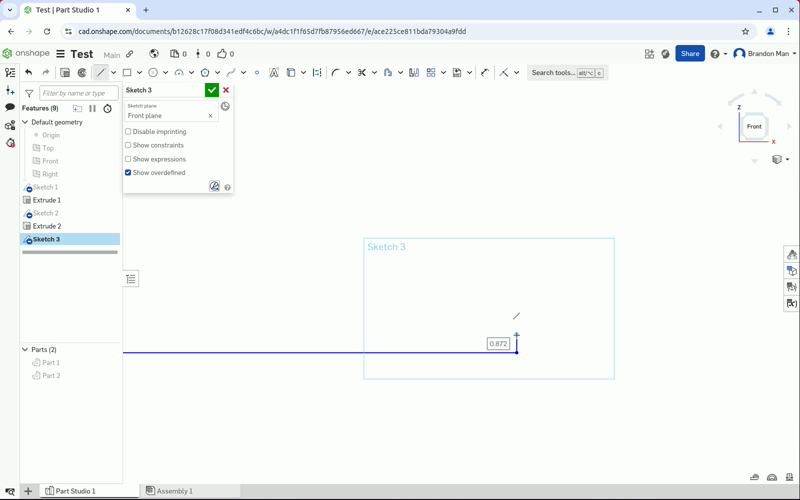
scroll(-6)
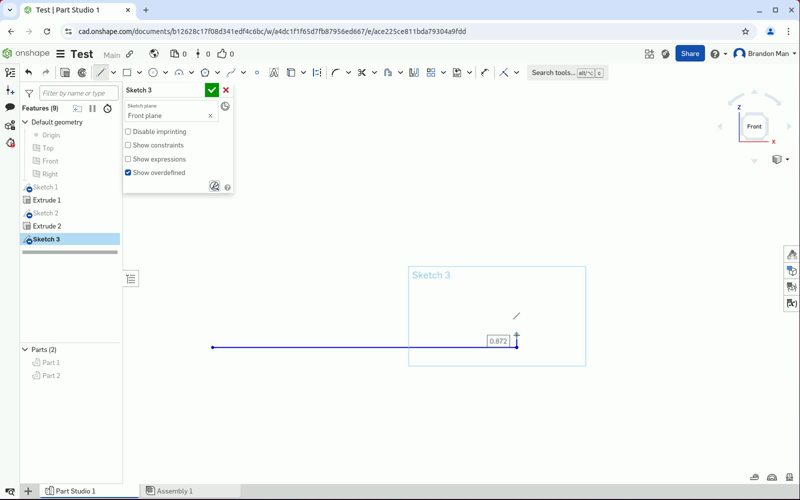
scroll(-6)
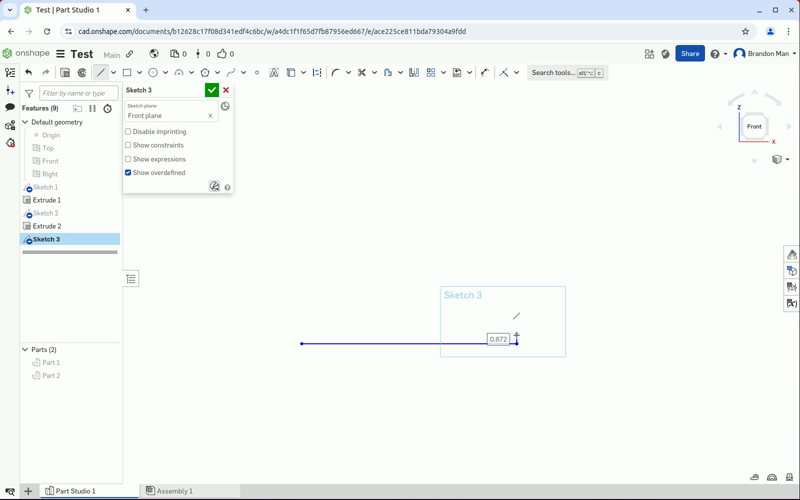
scroll(-6)
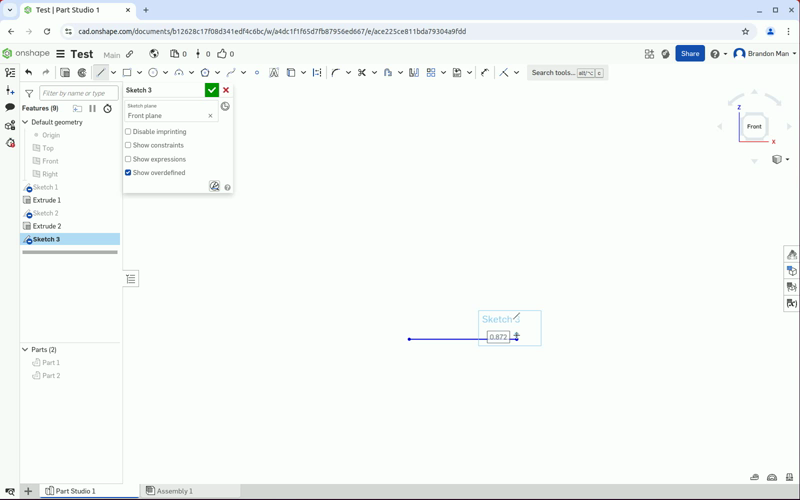
key_up(shift)
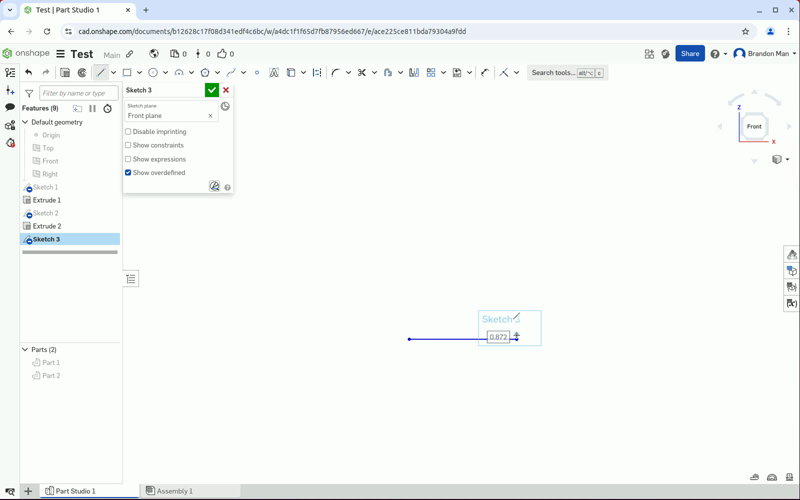
key_down(shift)
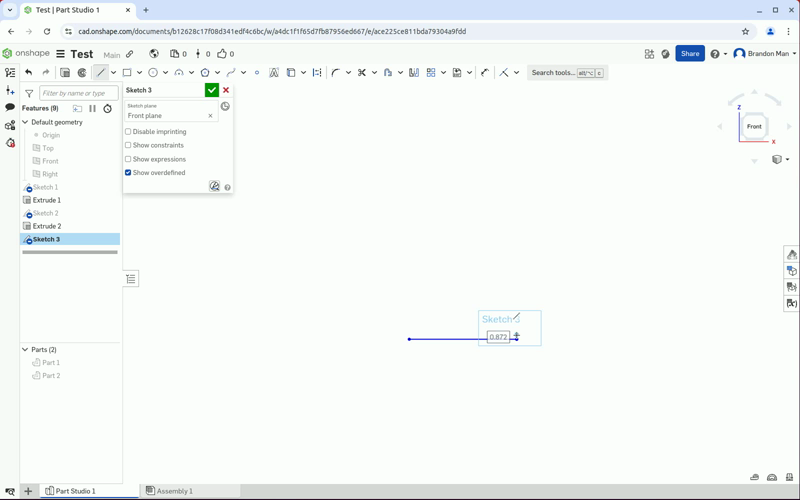
mouse_move(546, 334)
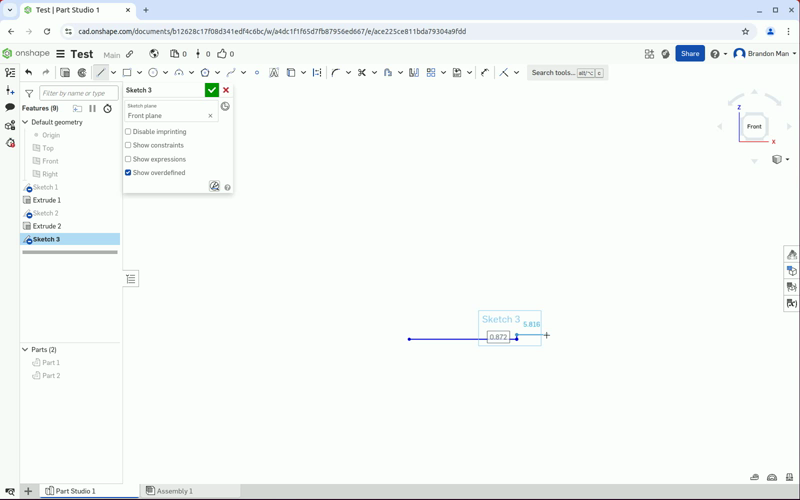
mouse_move(512, 334)
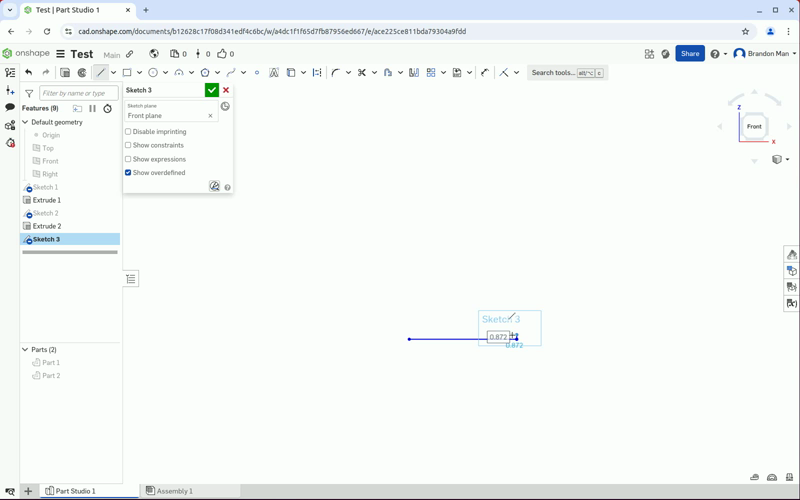
scroll(6)
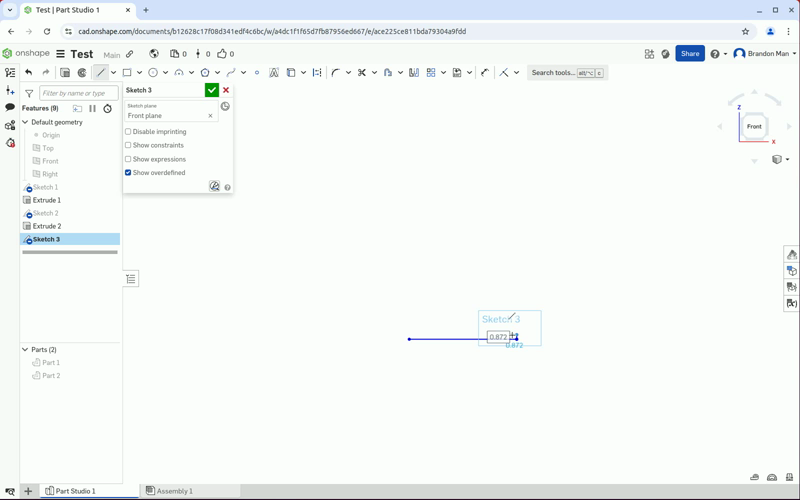
scroll(6)
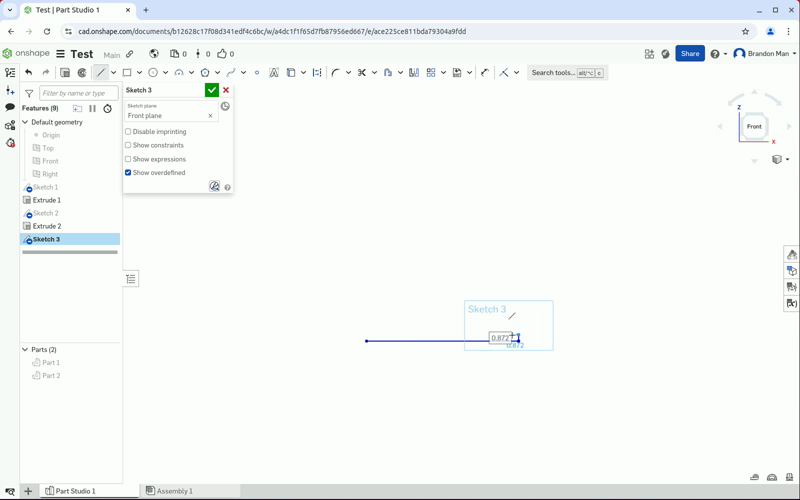
scroll(6)
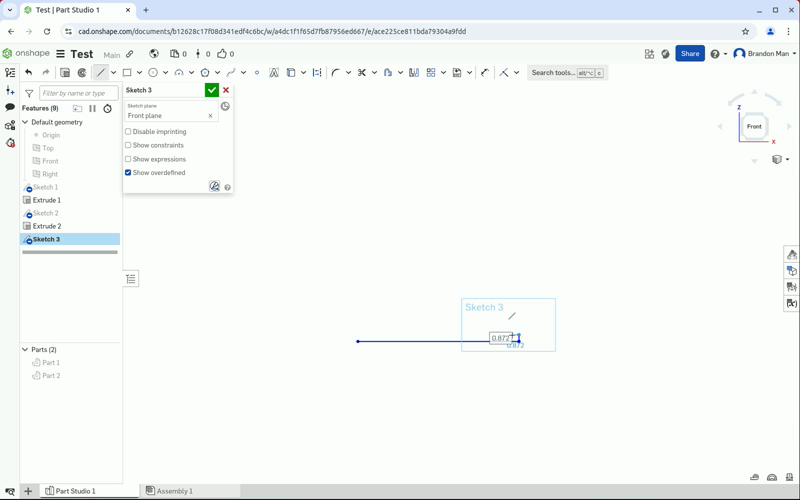
scroll(6)
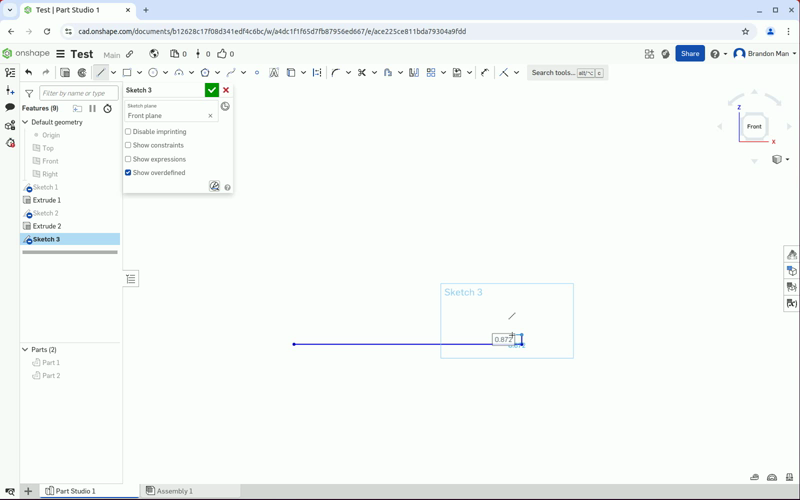
scroll(6)
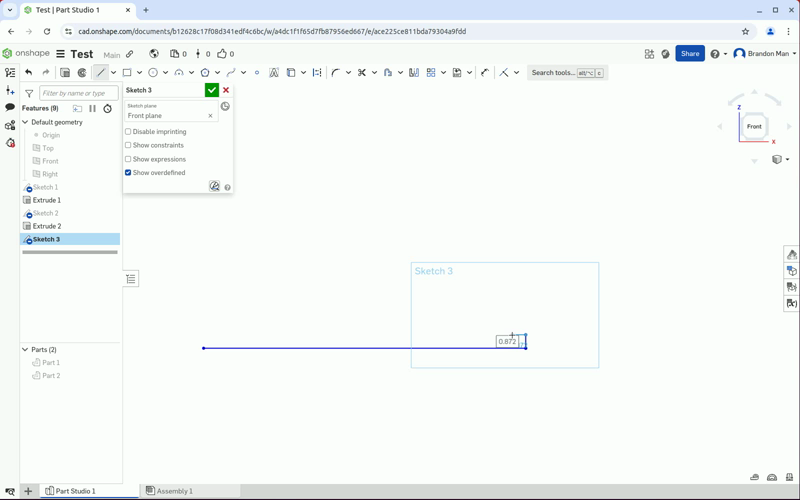
scroll(6)
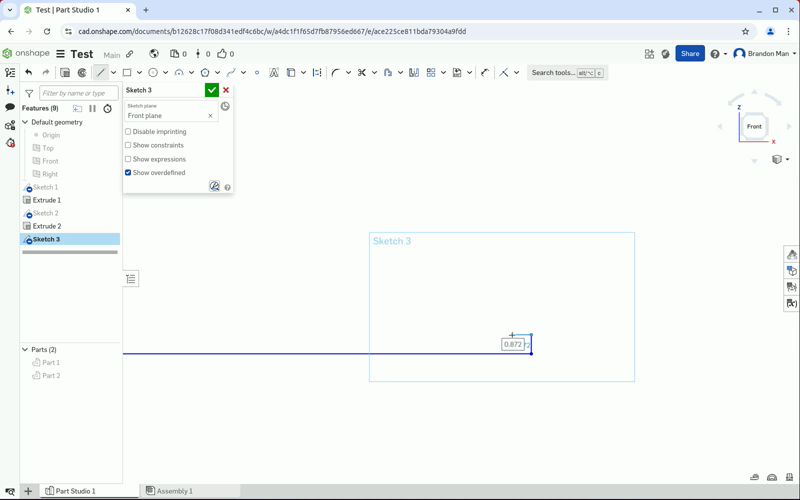
scroll(6)
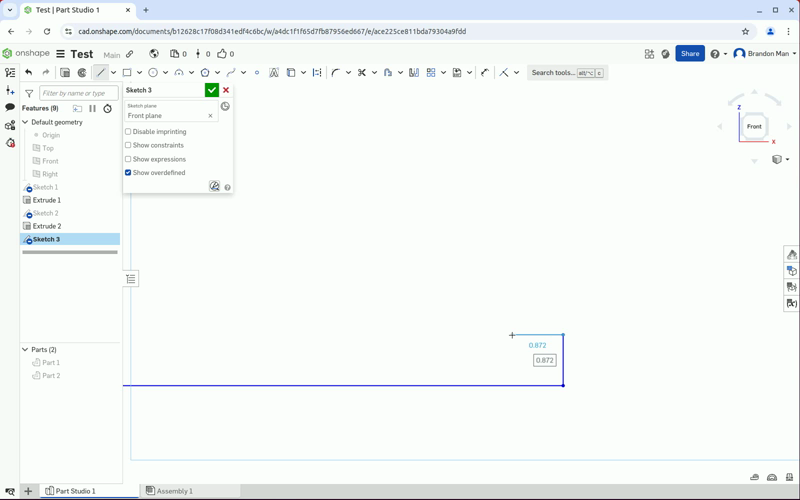
click(512, 334)
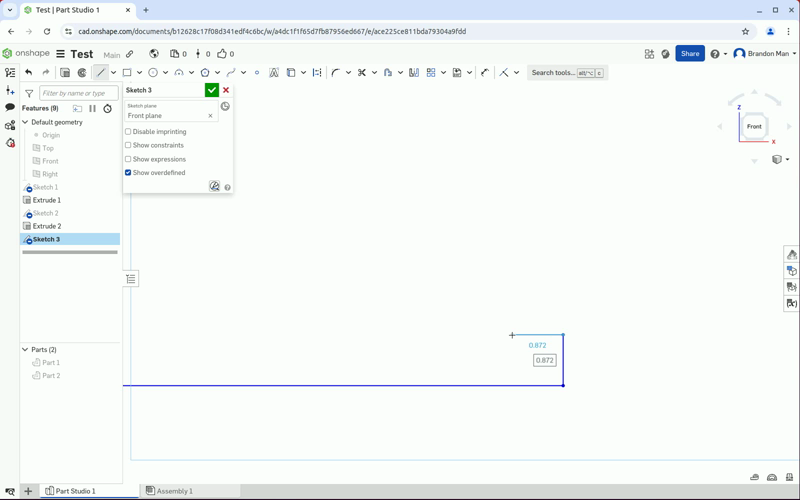
scroll(-6)
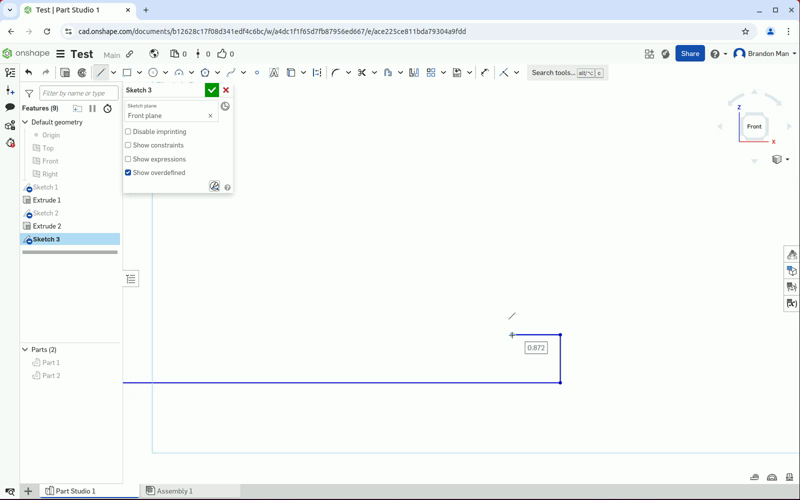
scroll(-6)
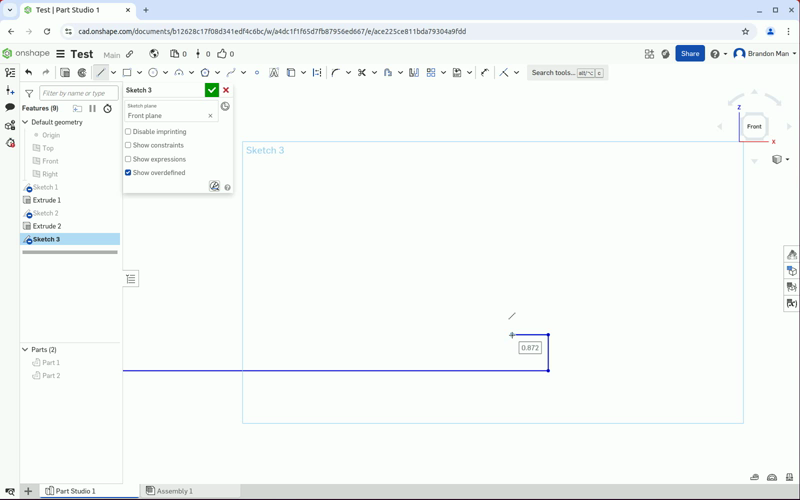
scroll(-6)
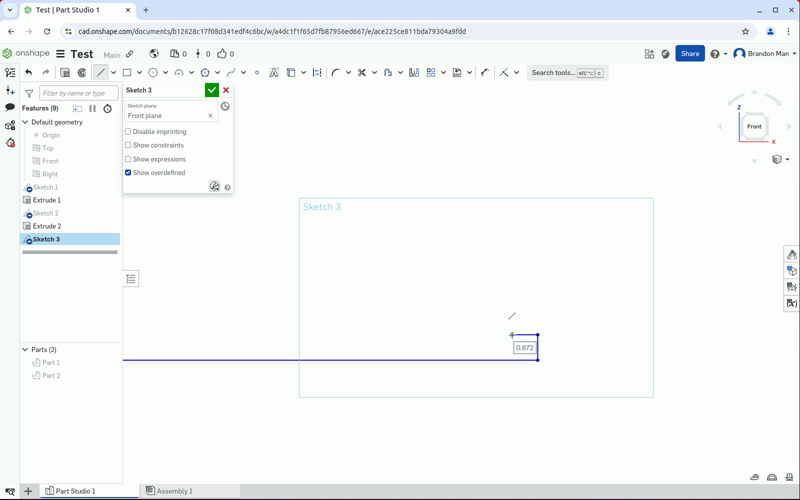
scroll(-6)
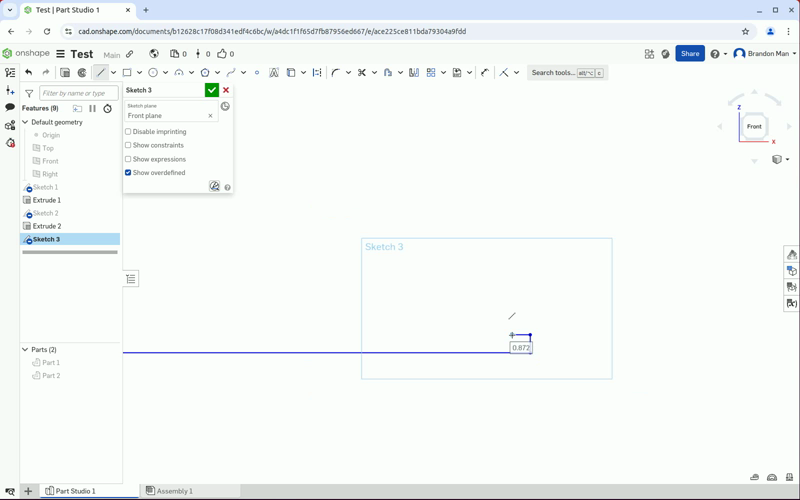
scroll(-6)
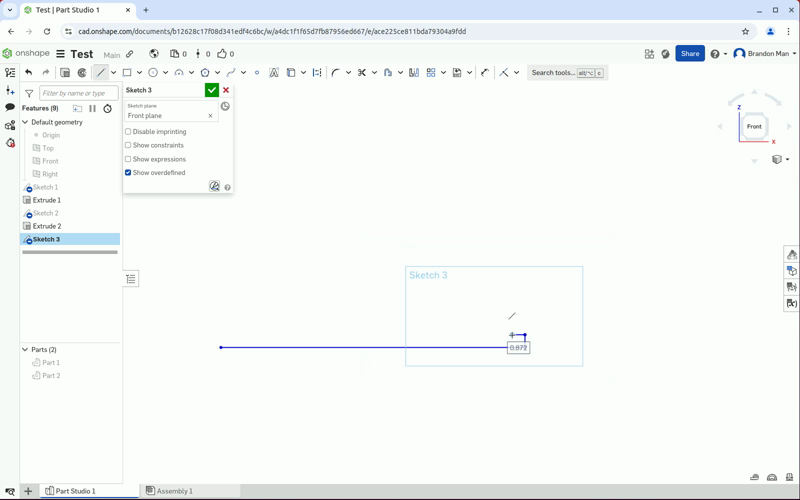
scroll(-6)
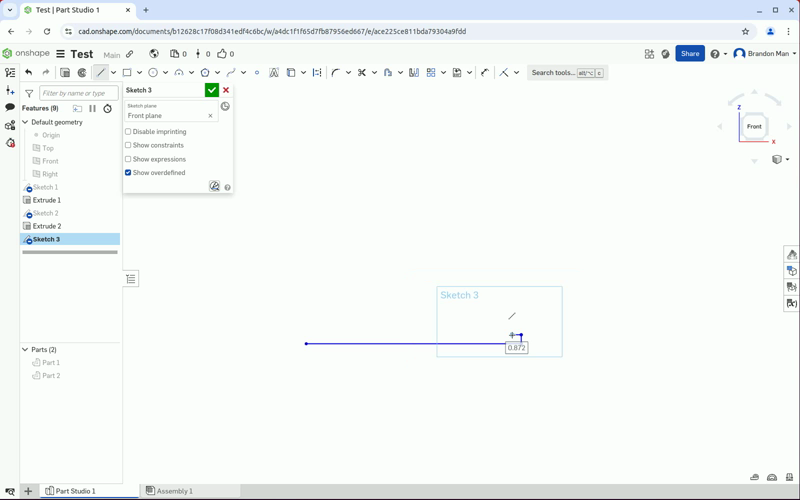
scroll(-6)
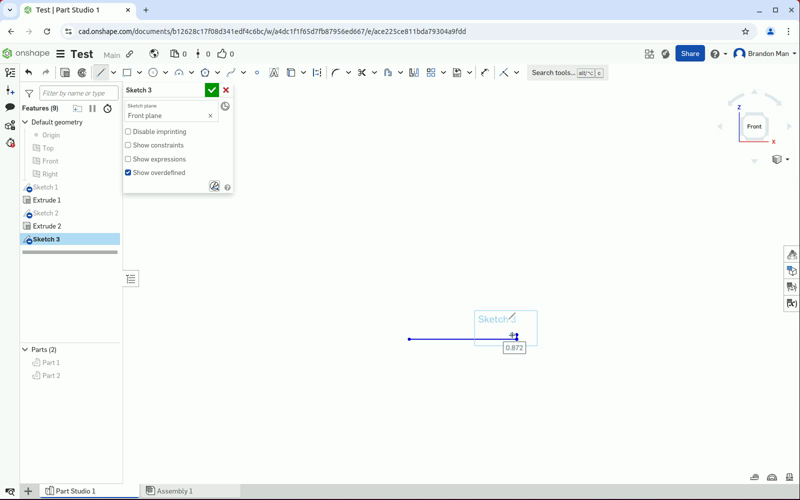
key_up(shift)
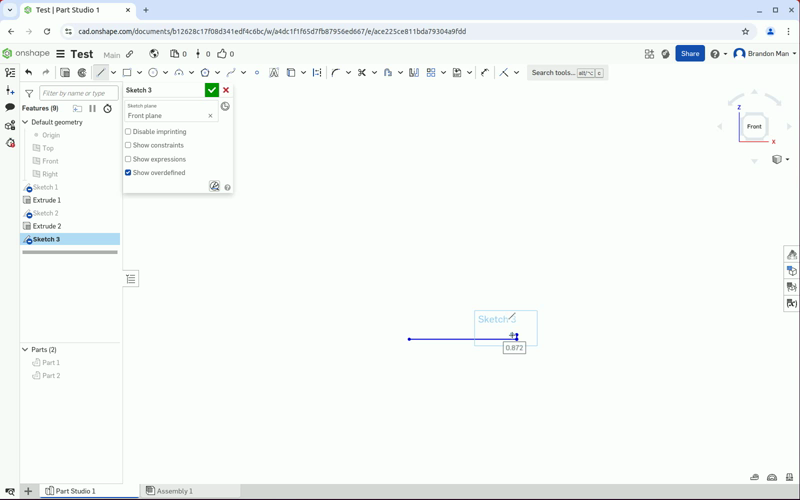
key_down(shift)
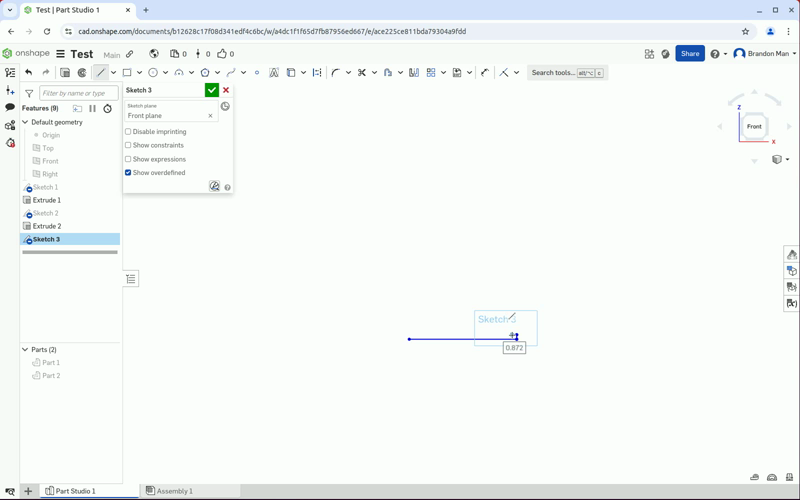
mouse_move(411, 334)
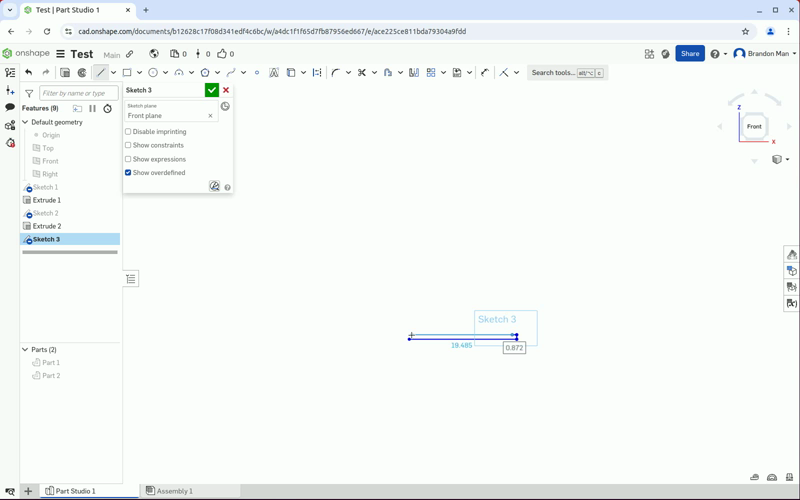
click(411, 334)
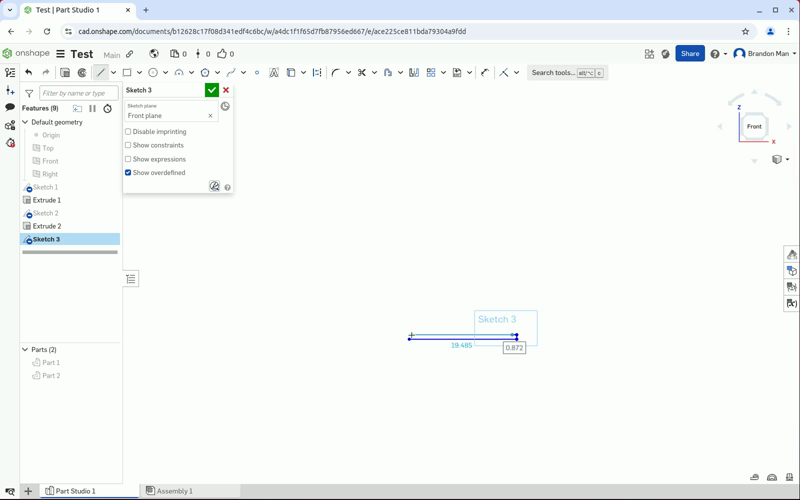
key_up(shift)
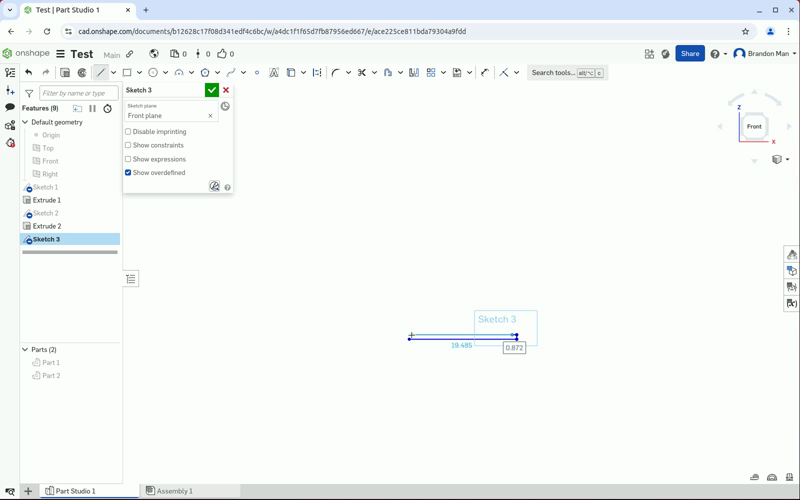
key_down(shift)
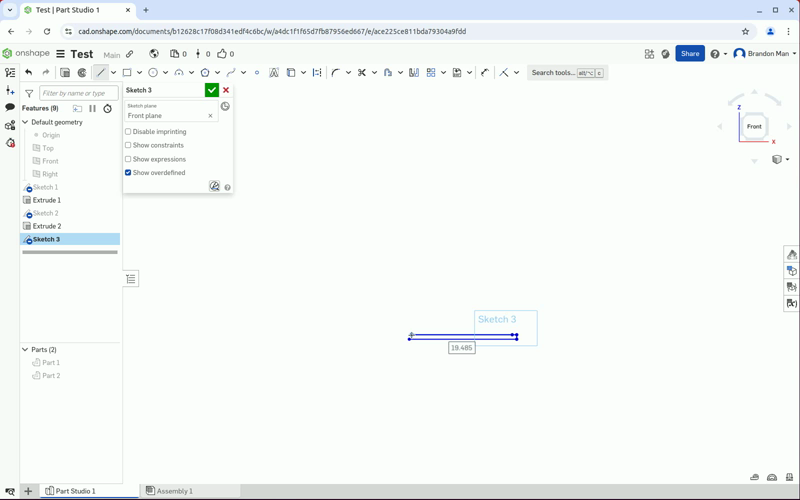
mouse_move(441, 334)
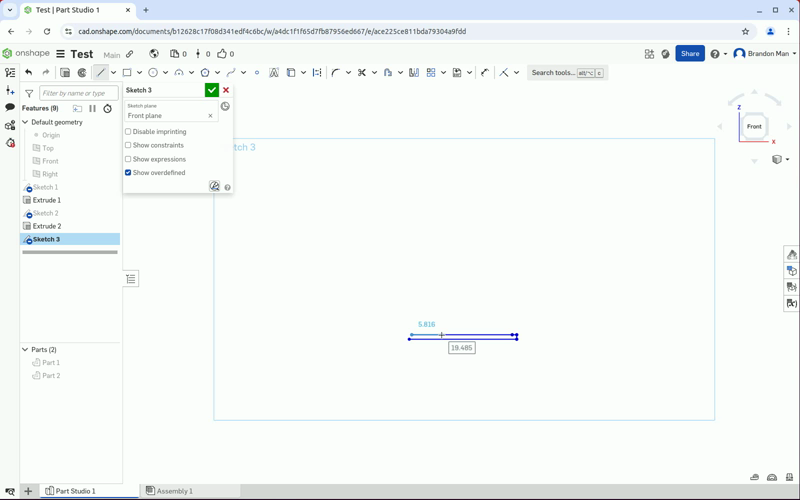
mouse_move(409, 334)
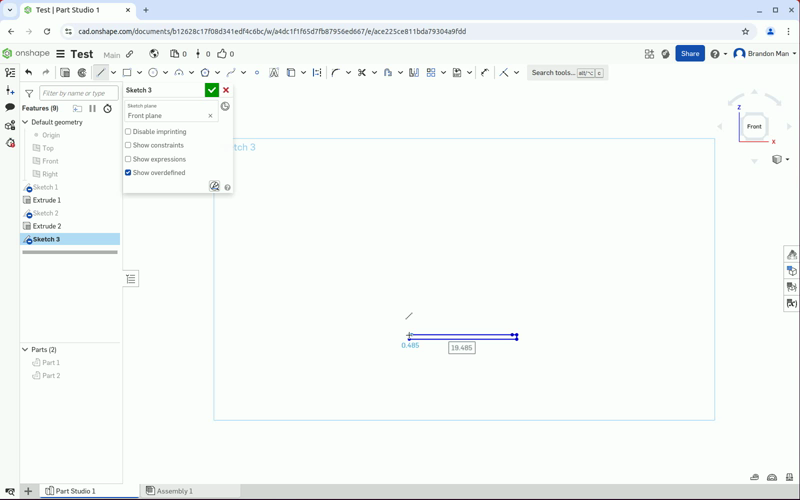
scroll(6)
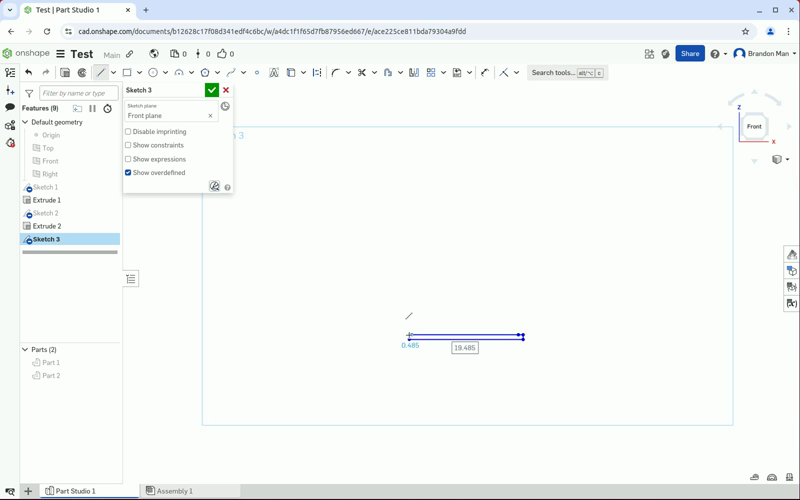
scroll(6)
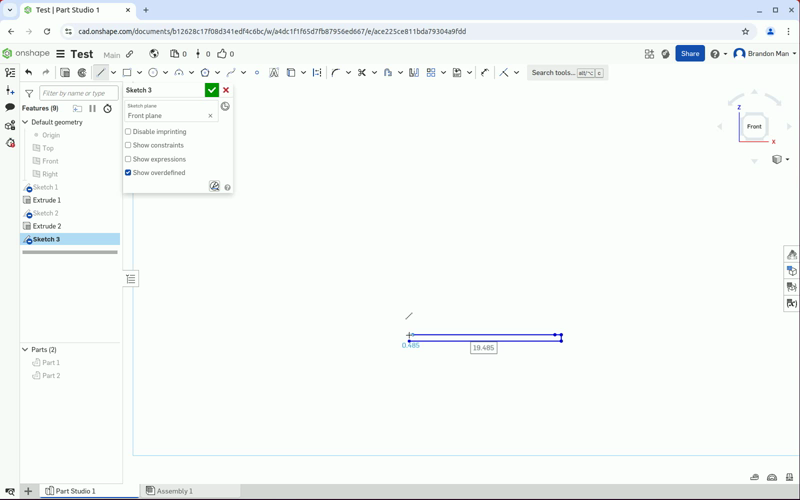
scroll(6)
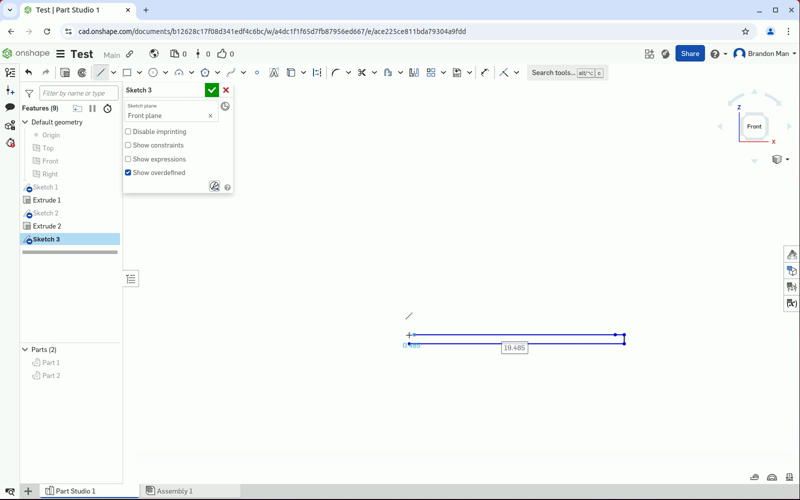
scroll(6)
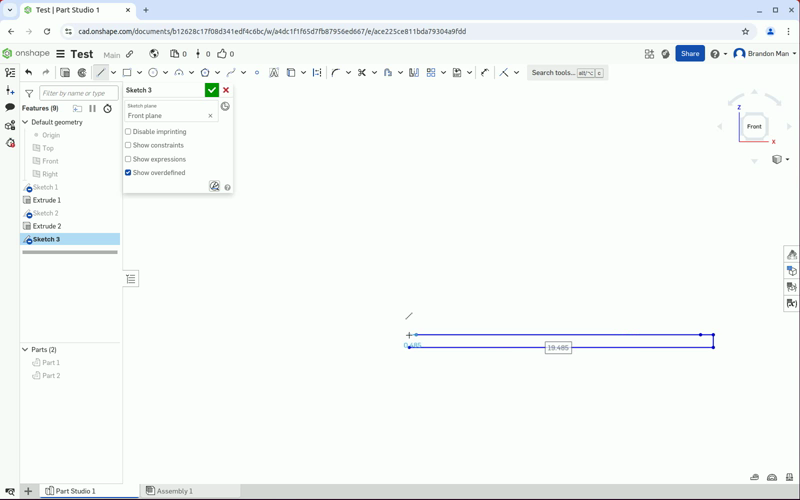
scroll(6)
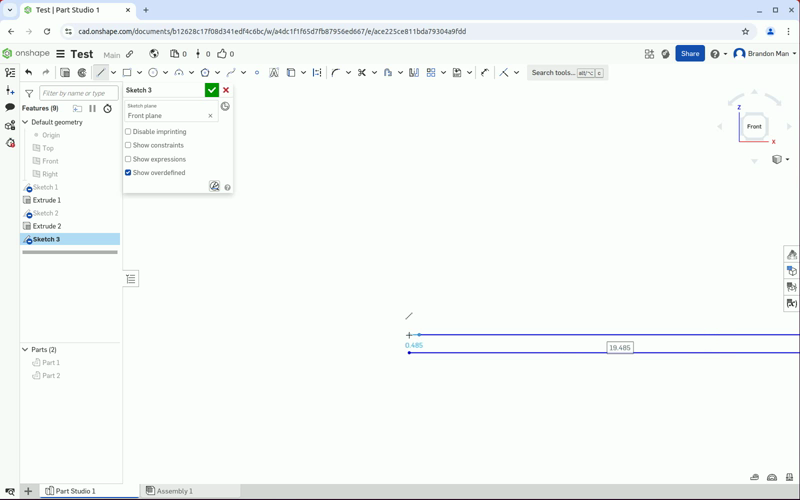
scroll(6)
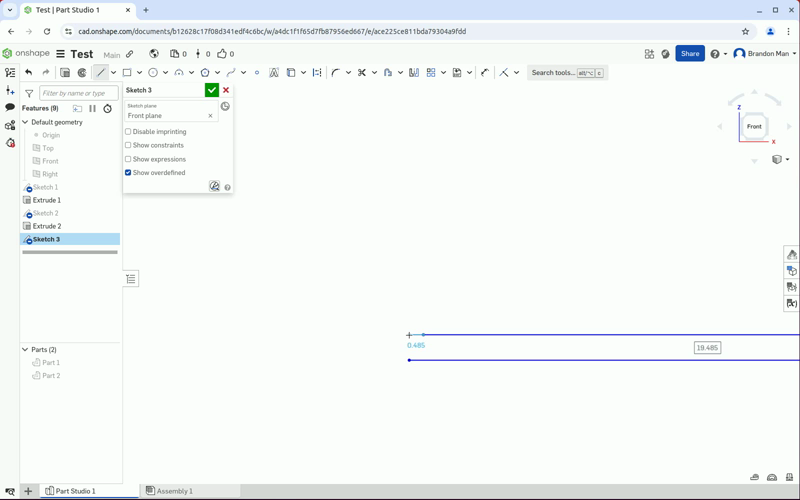
scroll(6)
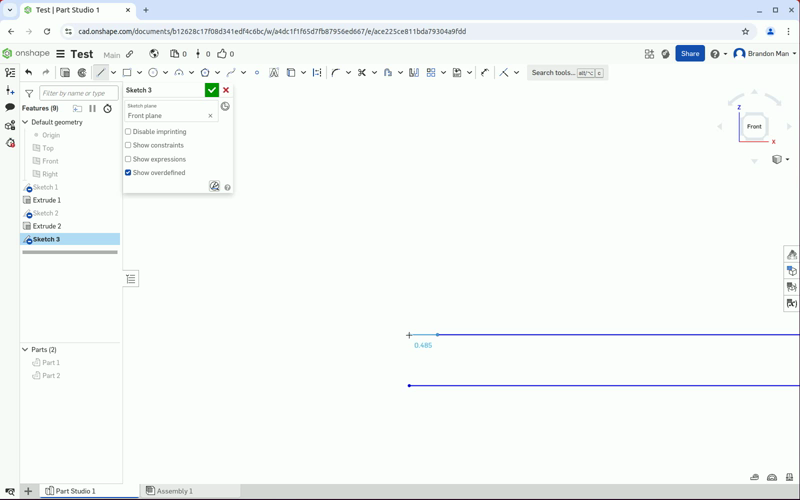
click(409, 334)
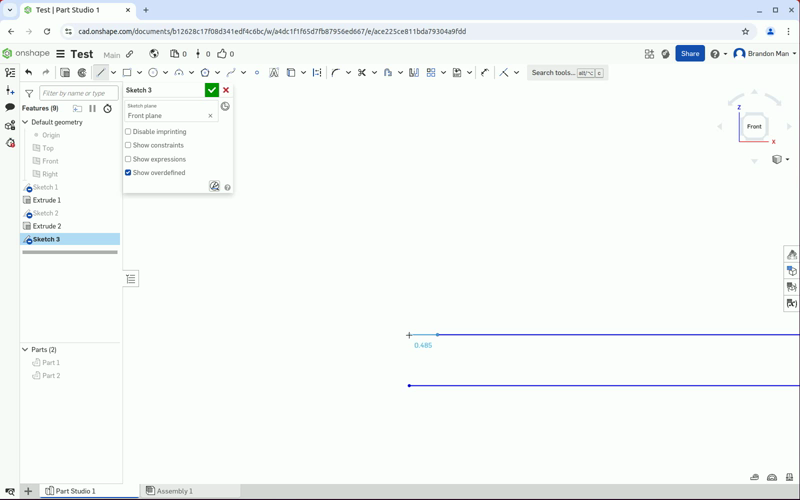
scroll(-6)
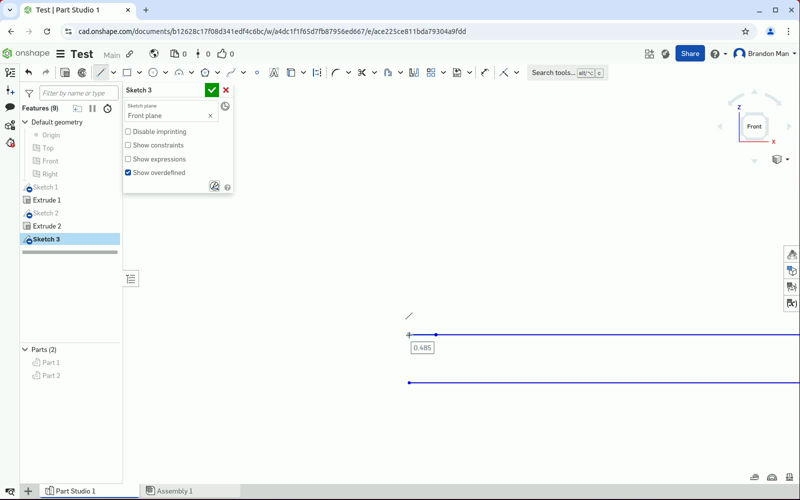
scroll(-6)
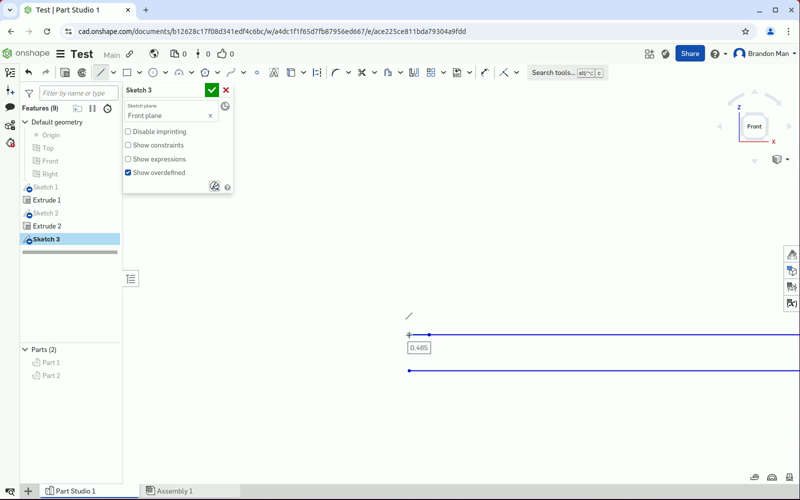
scroll(-6)
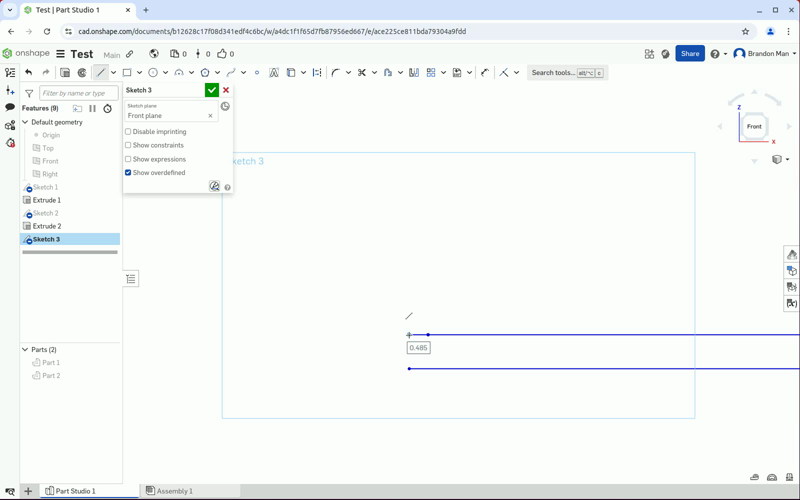
scroll(-6)
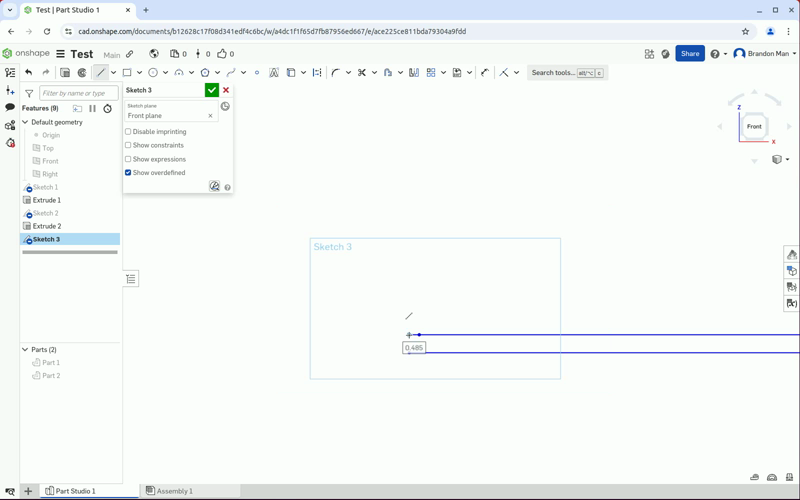
scroll(-6)
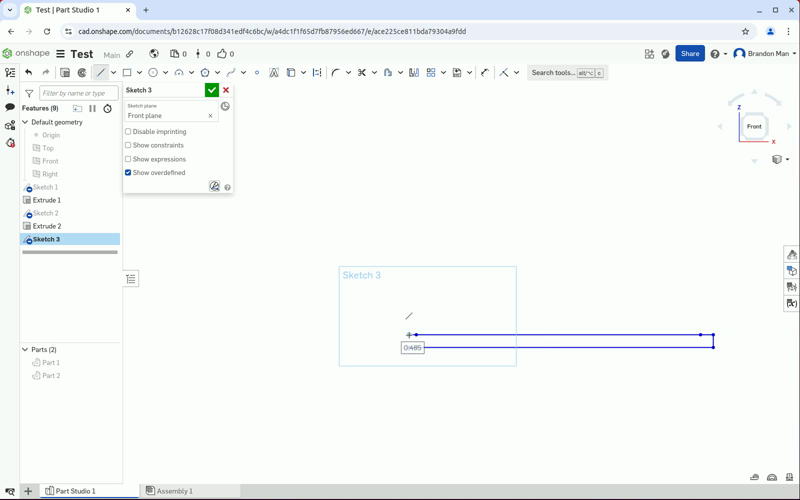
scroll(-6)
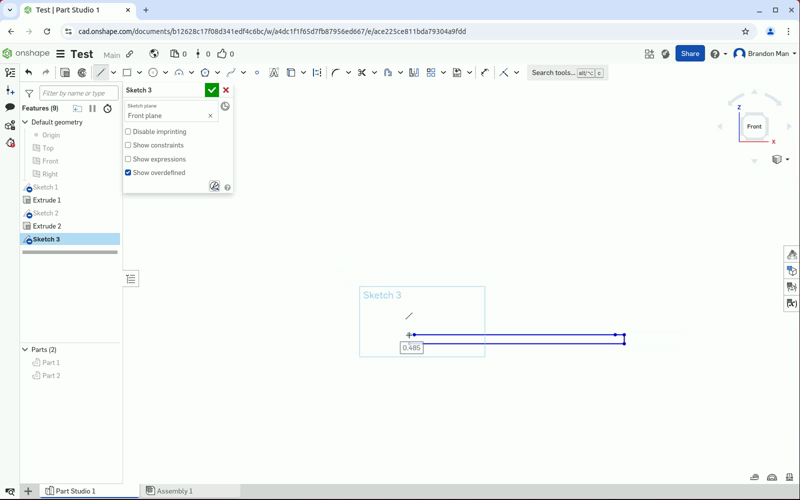
scroll(-6)
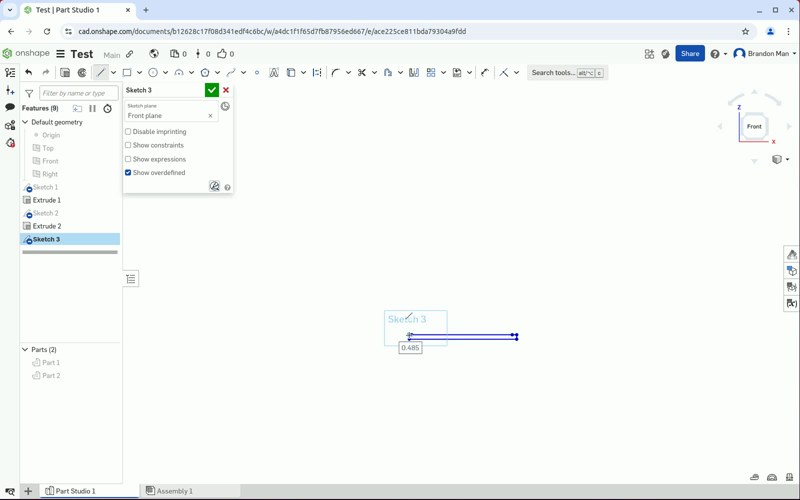
key_up(shift)
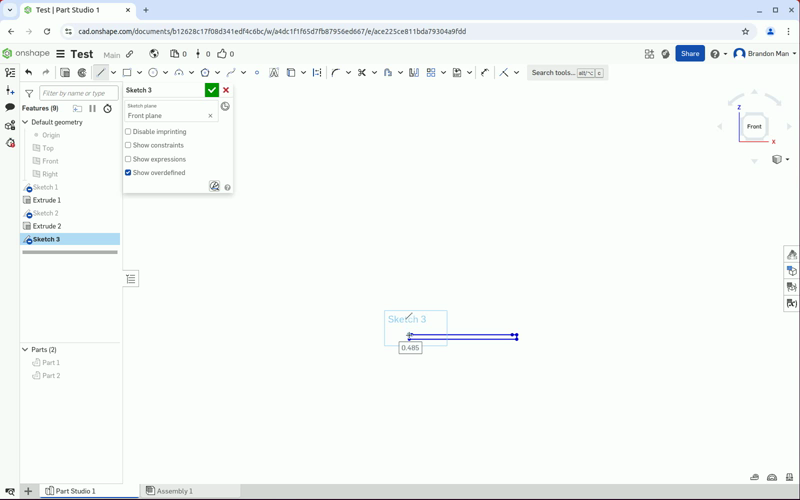
mouse_move(439, 334)
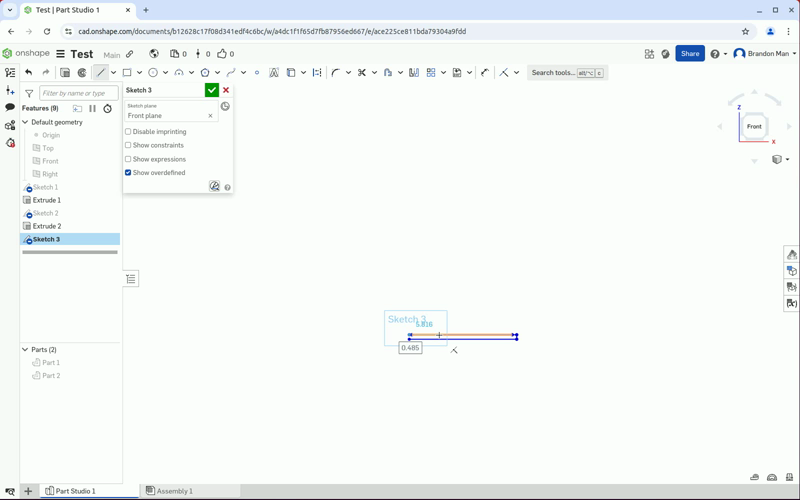
key_down(shift)
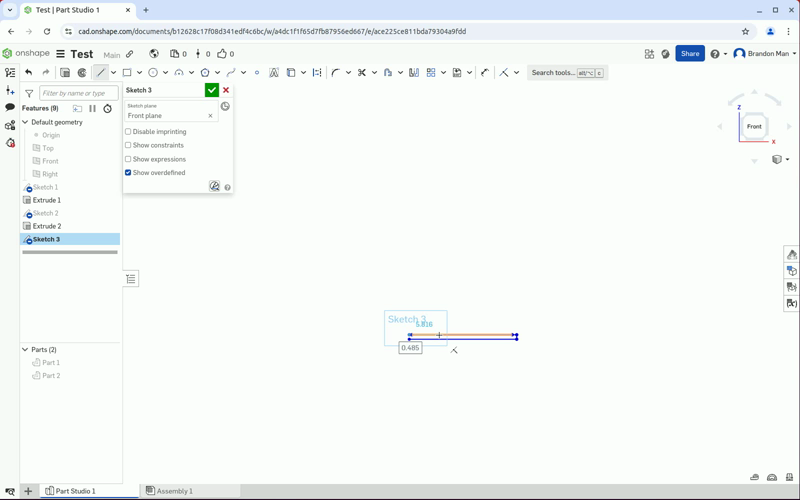
mouse_move(409, 339)
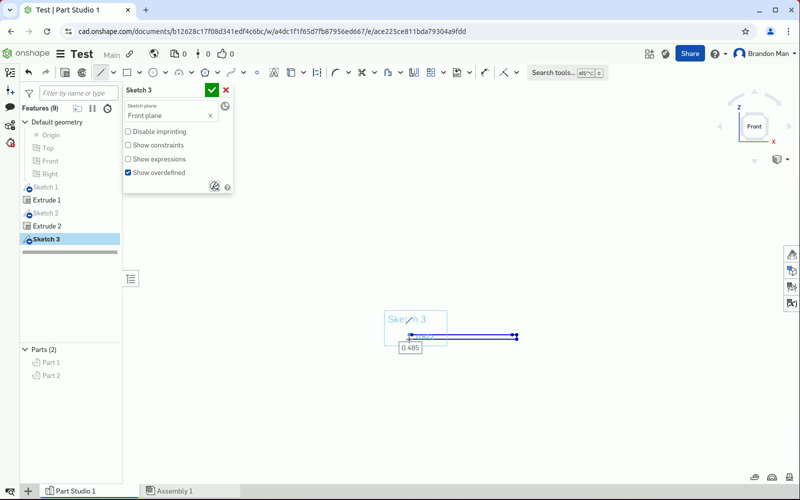
scroll(6)
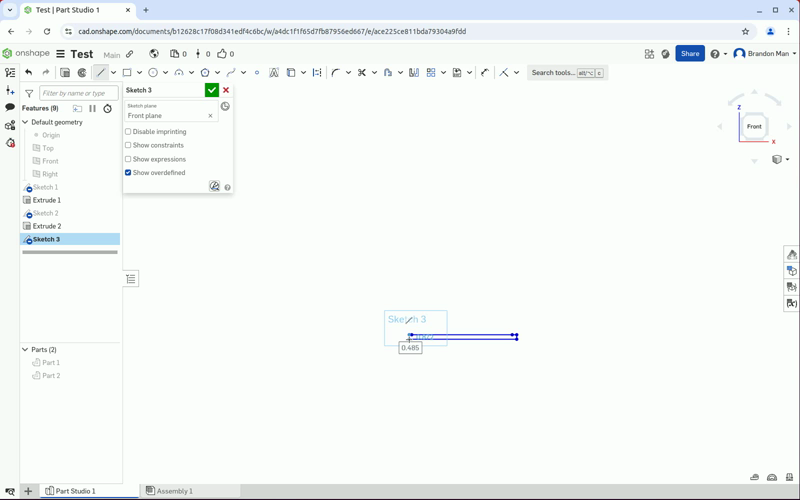
scroll(6)
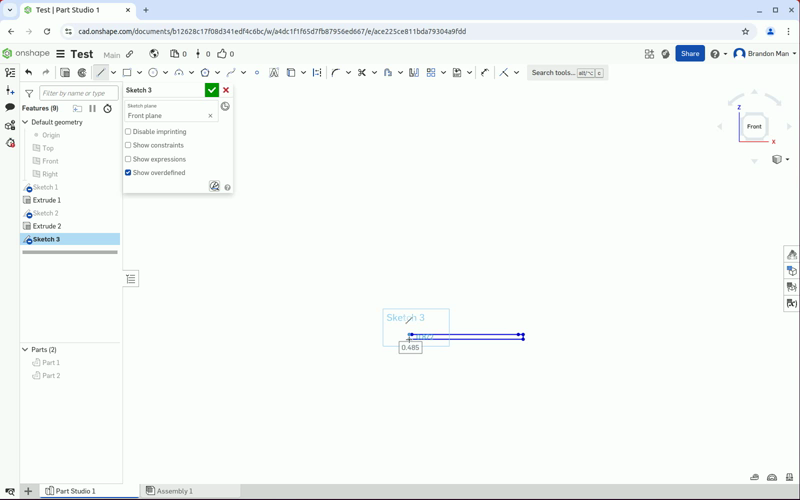
scroll(6)
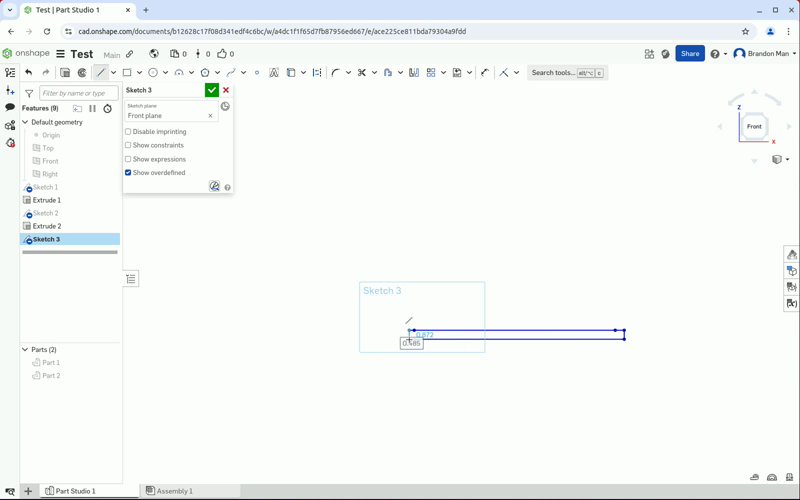
scroll(6)
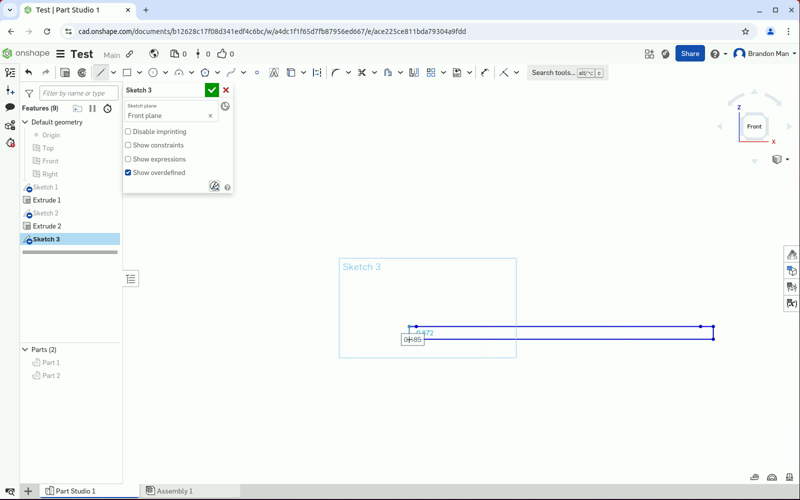
scroll(6)
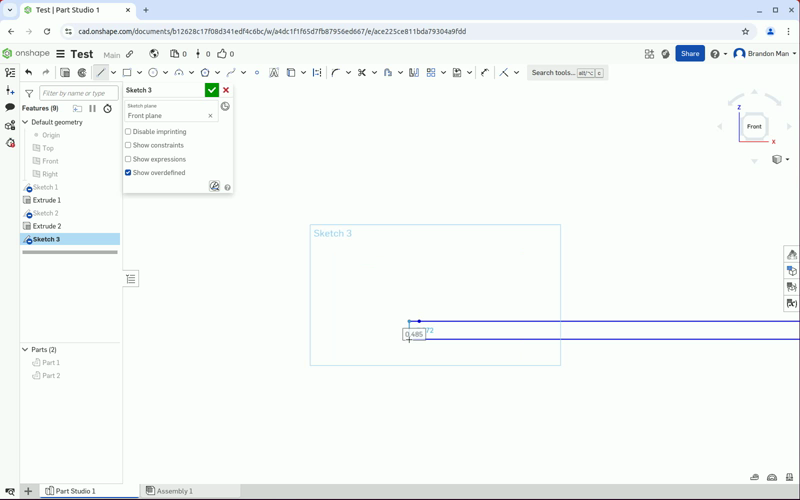
scroll(6)
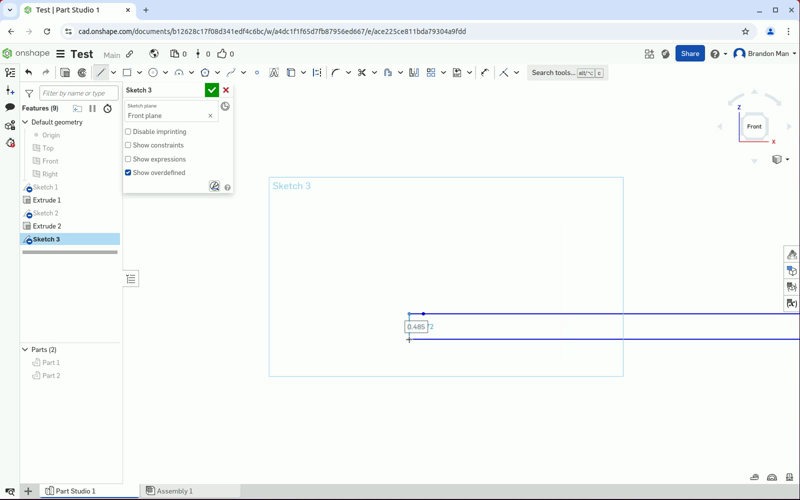
scroll(6)
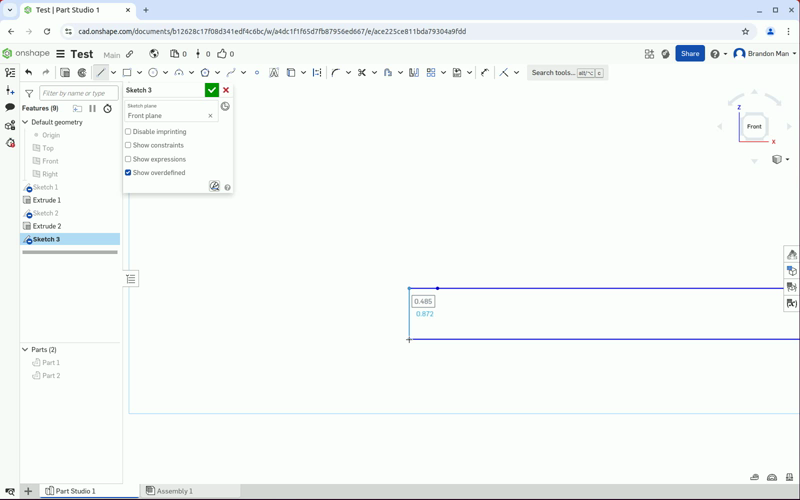
key_up(shift)
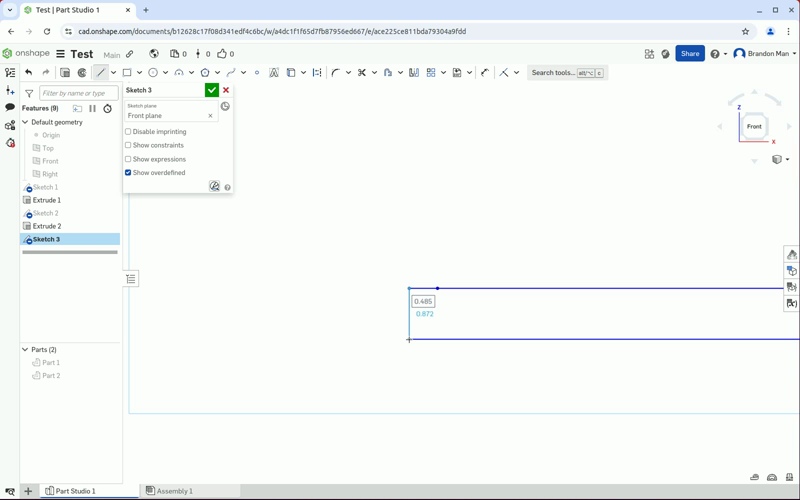
click(409, 339)
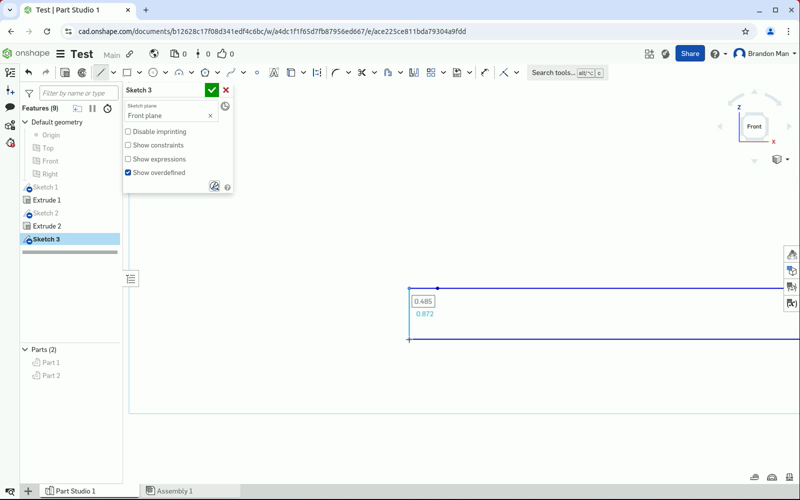
scroll(-6)
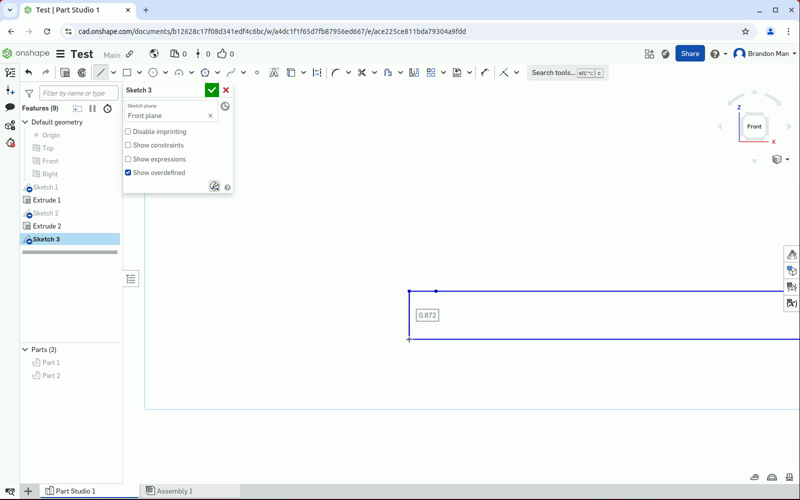
scroll(-6)
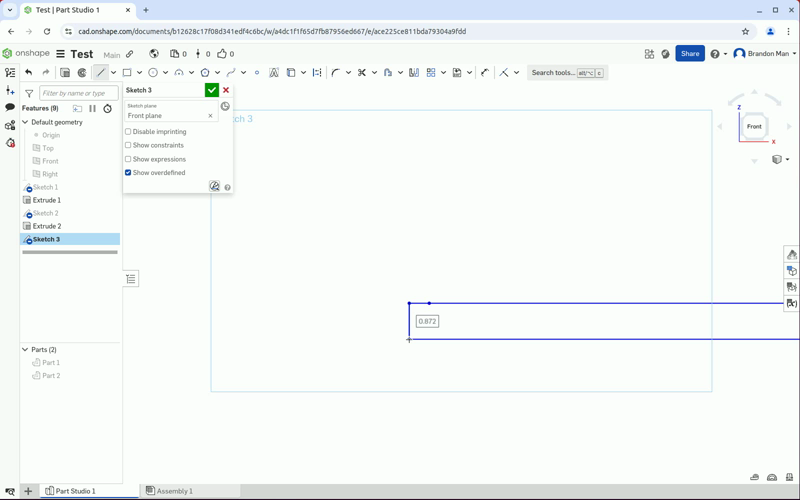
scroll(-6)
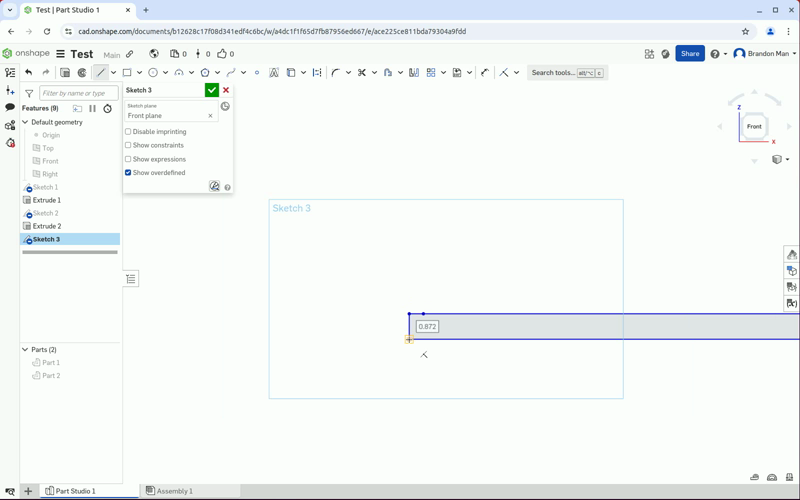
scroll(-6)
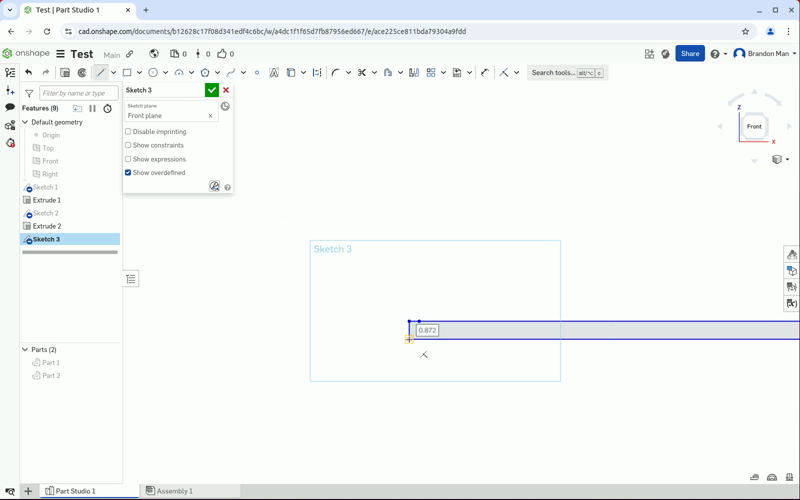
scroll(-6)
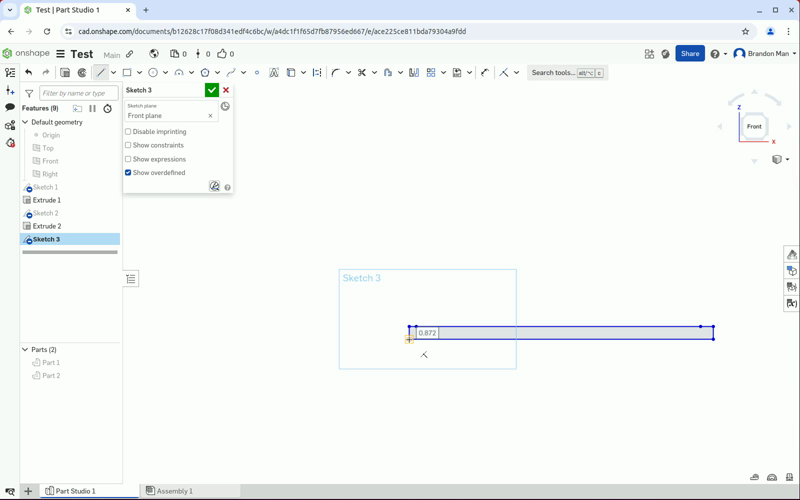
scroll(-6)
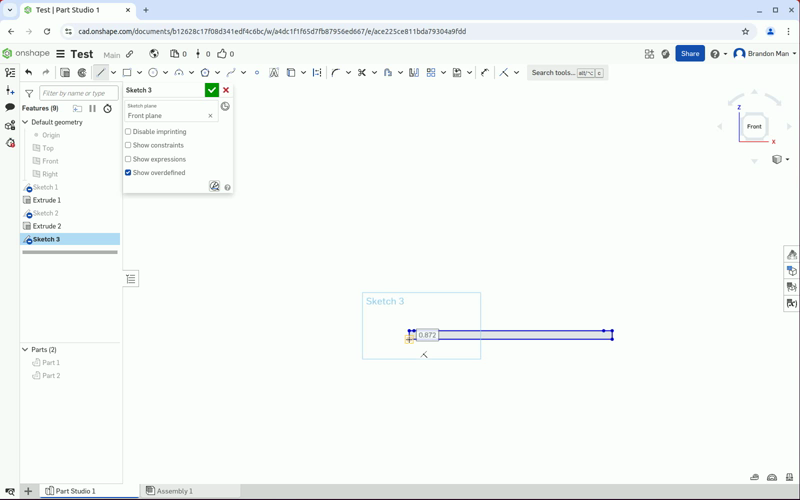
scroll(-6)
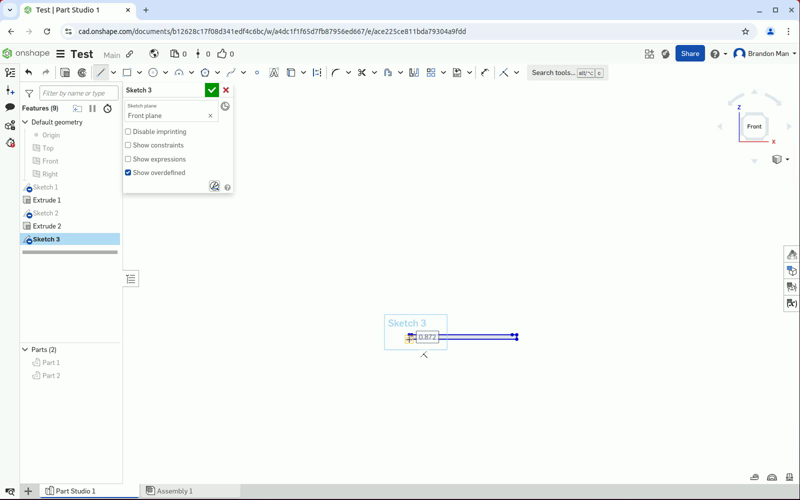
key(esc)
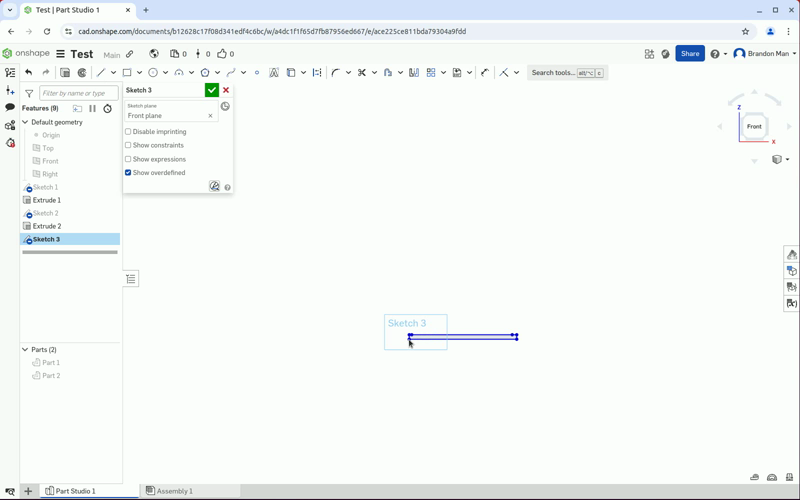
mouse_move(487, 338)
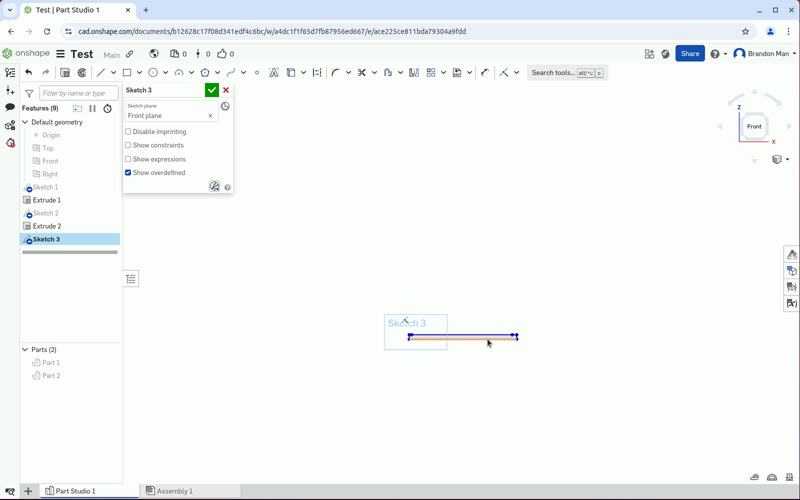
scroll(6)
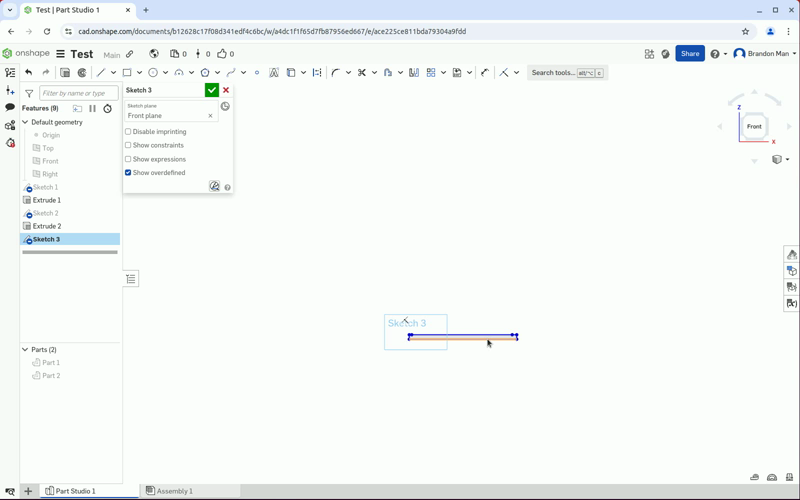
scroll(6)
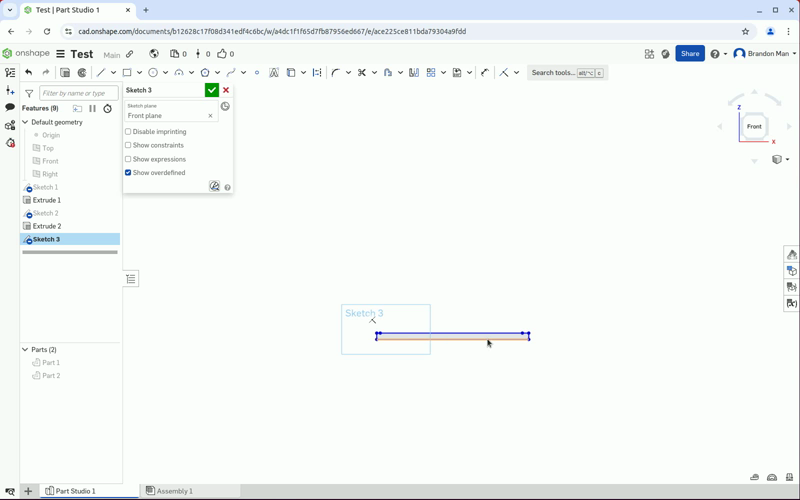
scroll(6)
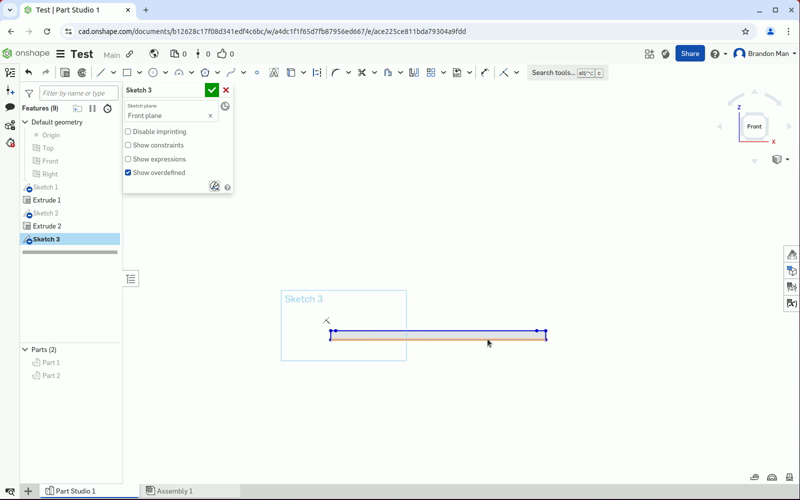
scroll(6)
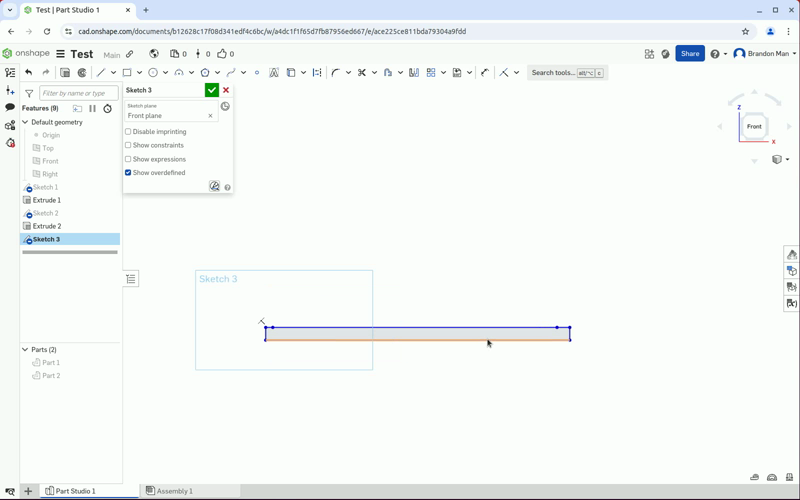
scroll(6)
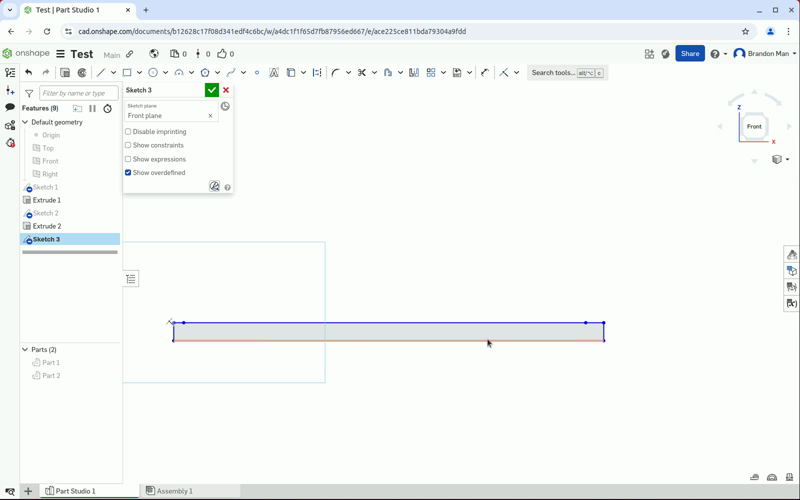
scroll(6)
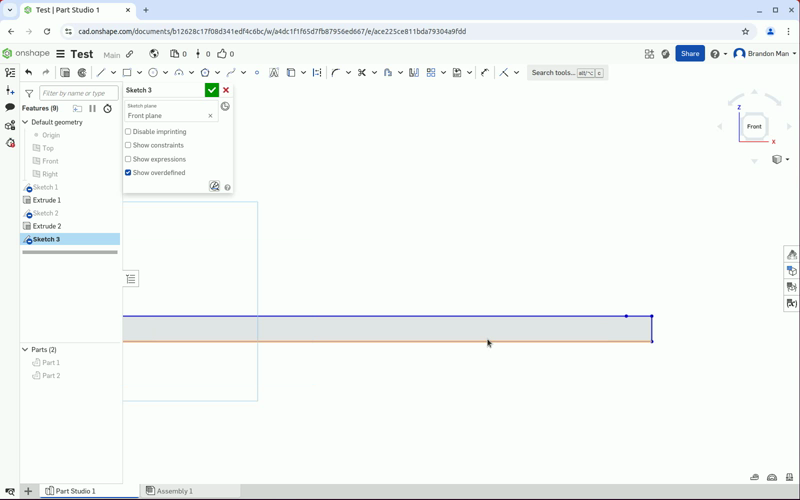
scroll(6)
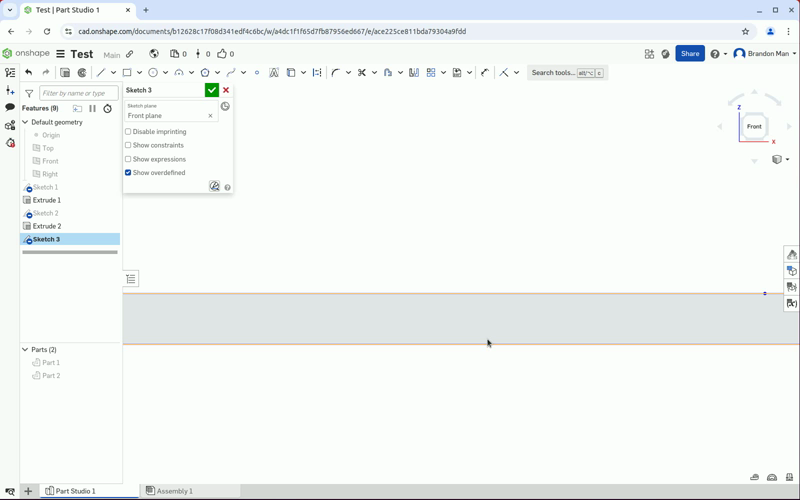
click(487, 338)
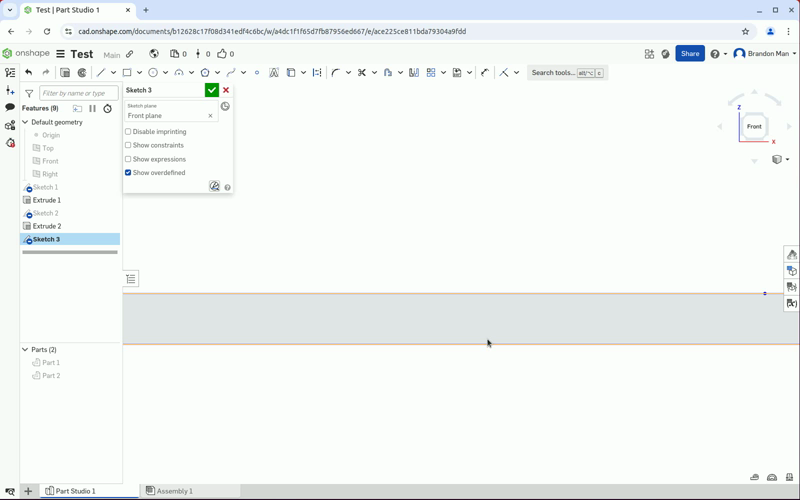
scroll(-6)
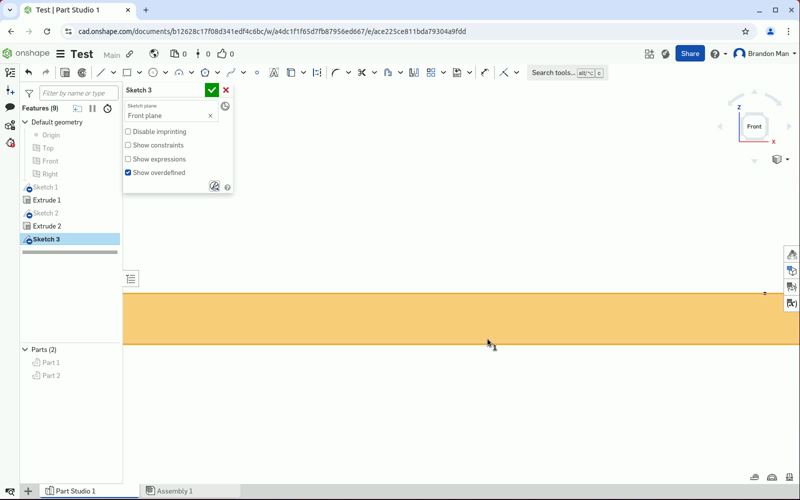
scroll(-6)
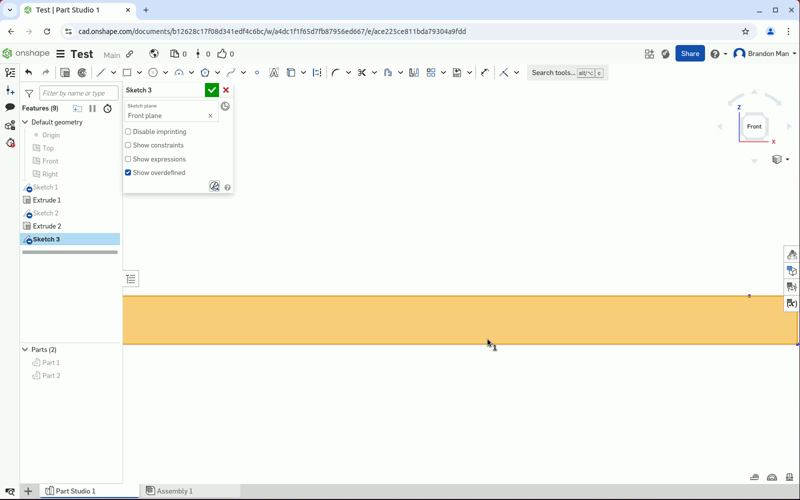
scroll(-6)
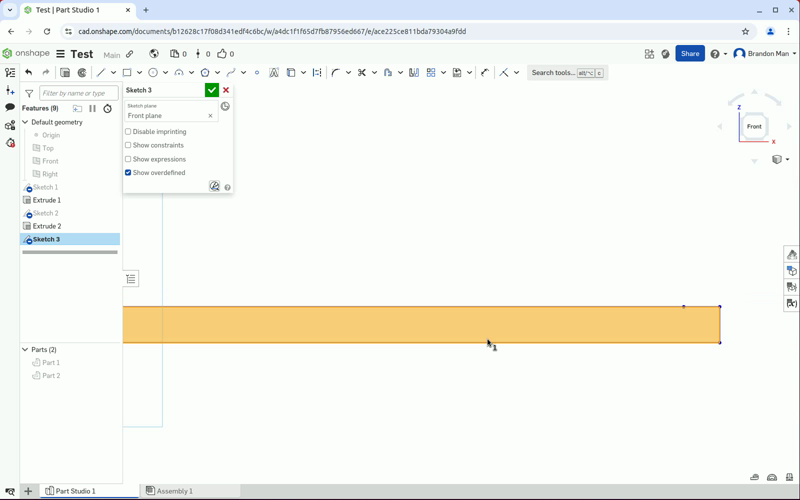
scroll(-6)
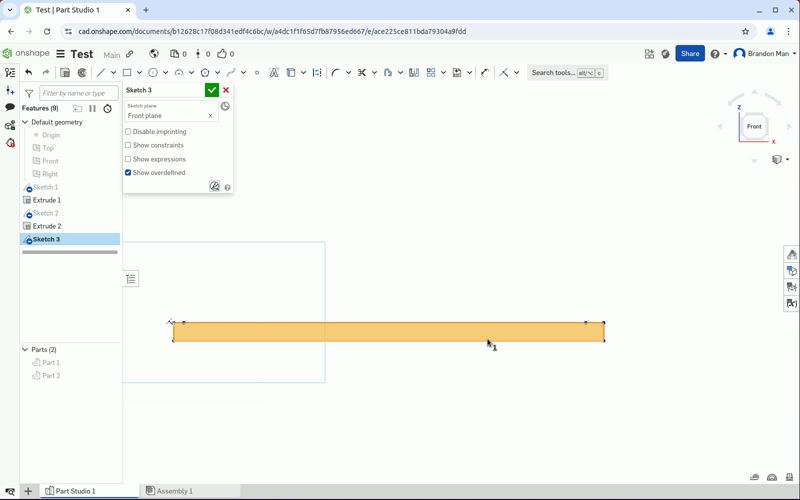
scroll(-6)
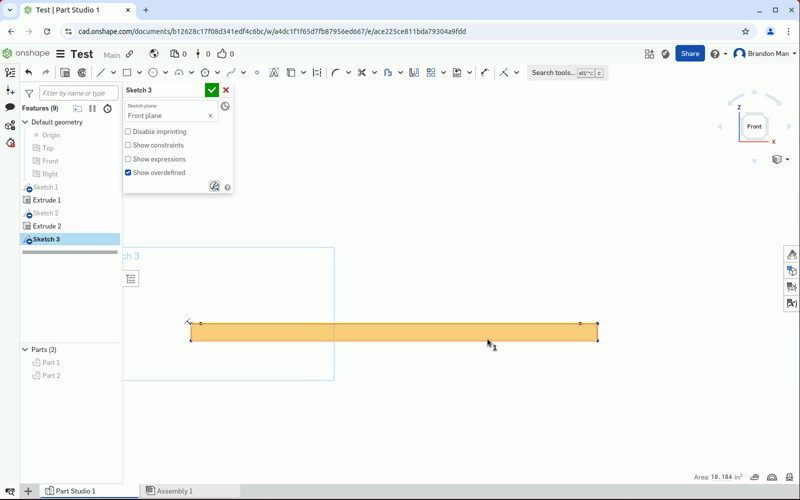
scroll(-6)
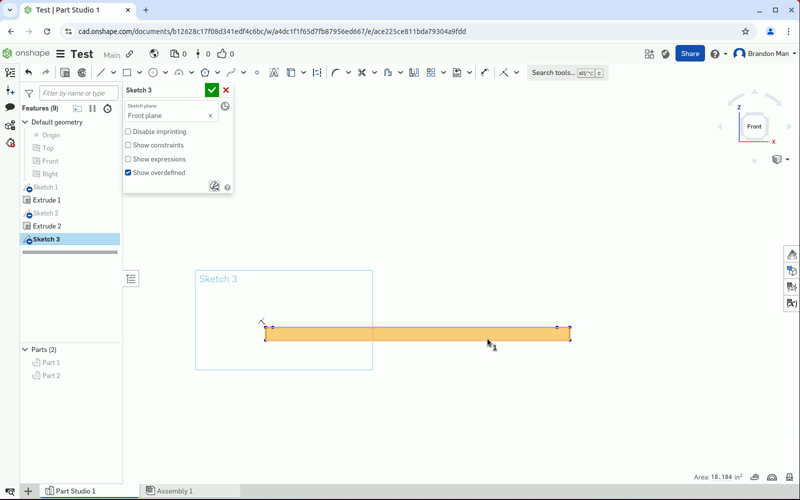
scroll(-6)
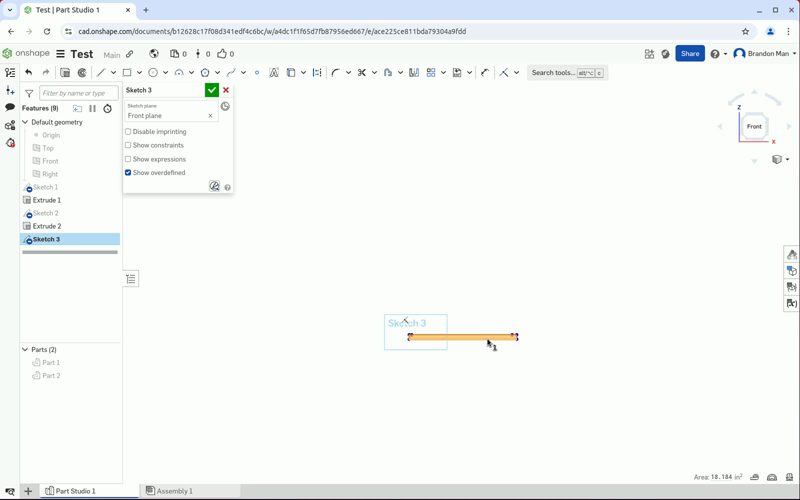
mouse_move(73, 352)
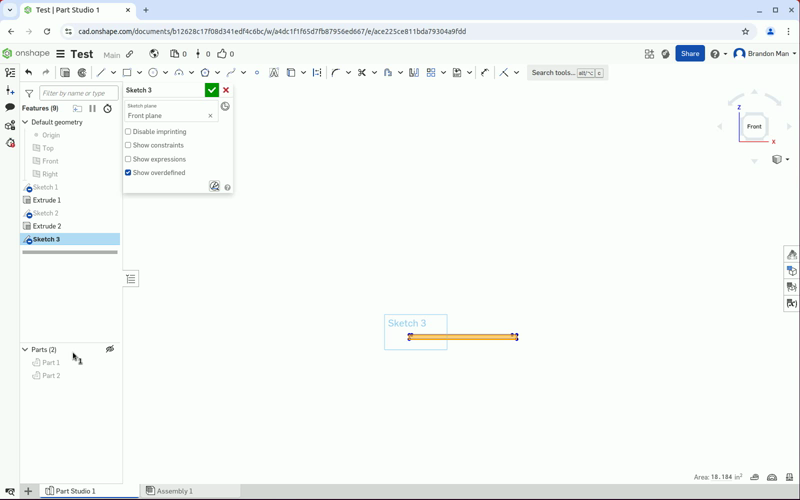
key(shift+y)
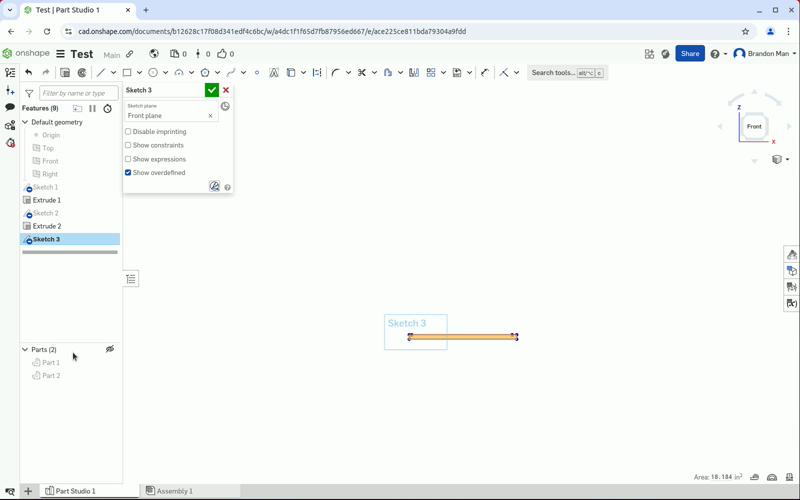
key(shift+e)
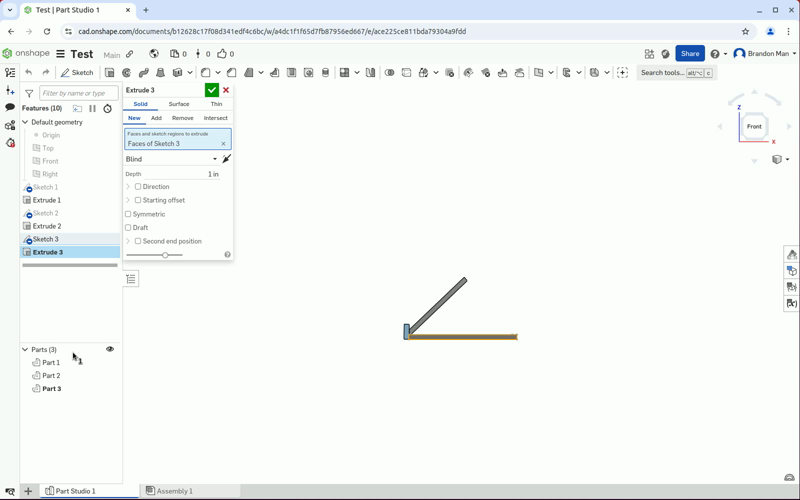
mouse_move(143, 106)
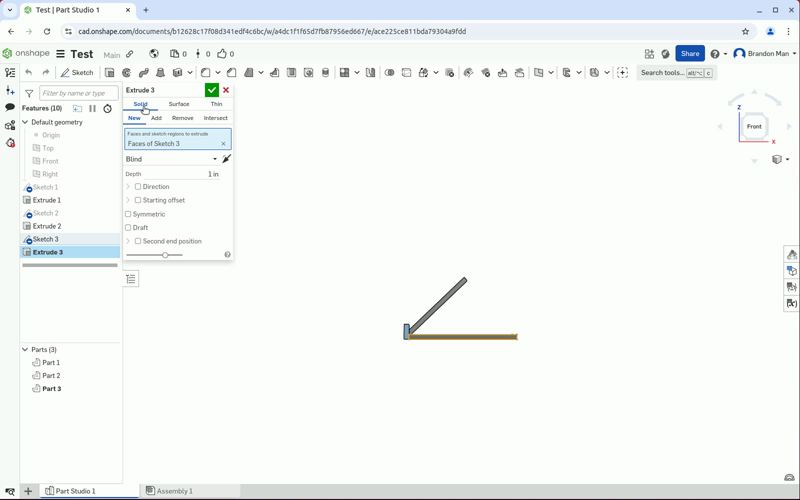
click(143, 106)
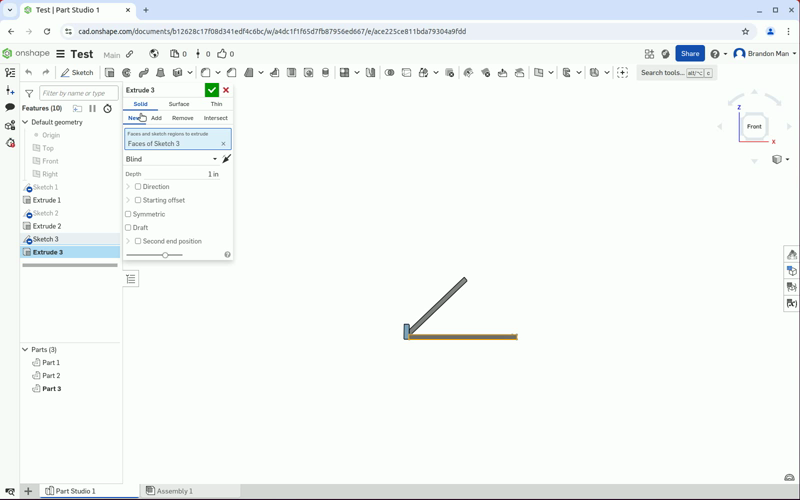
mouse_move(137, 120)
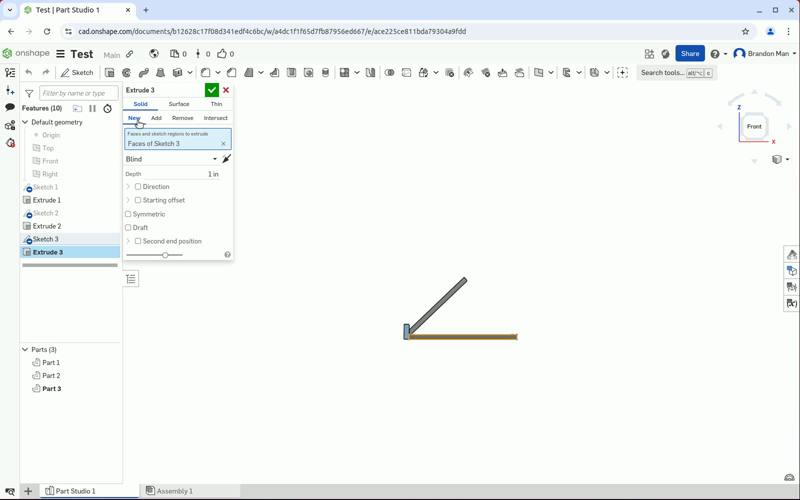
click(137, 120)
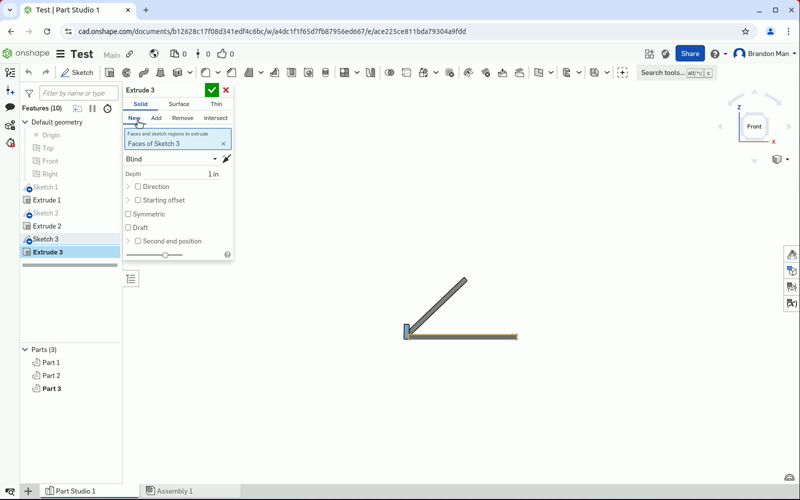
key(tab, 4)
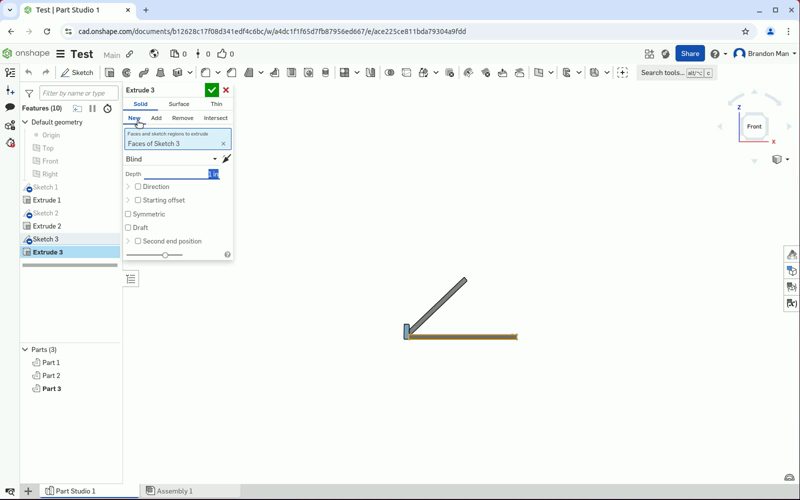
text(23.108)
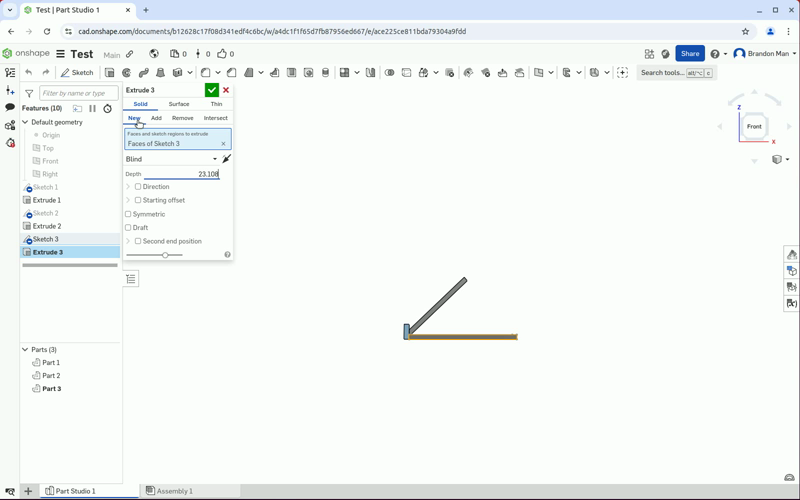
key(enter)
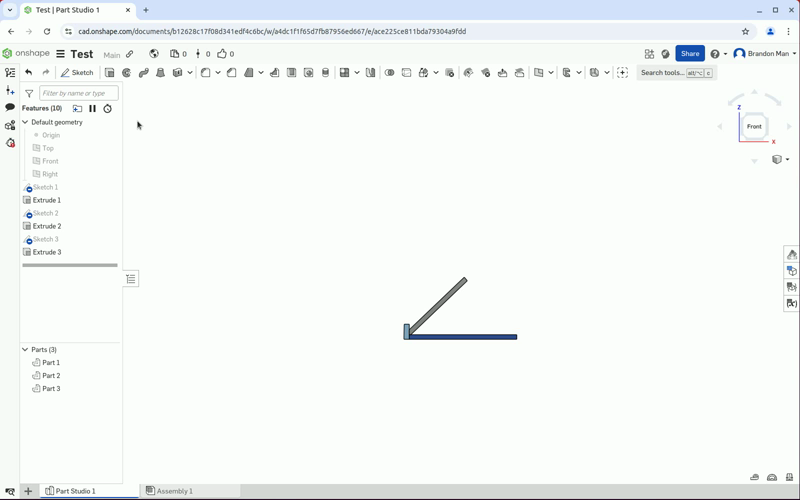
key(shift+h)
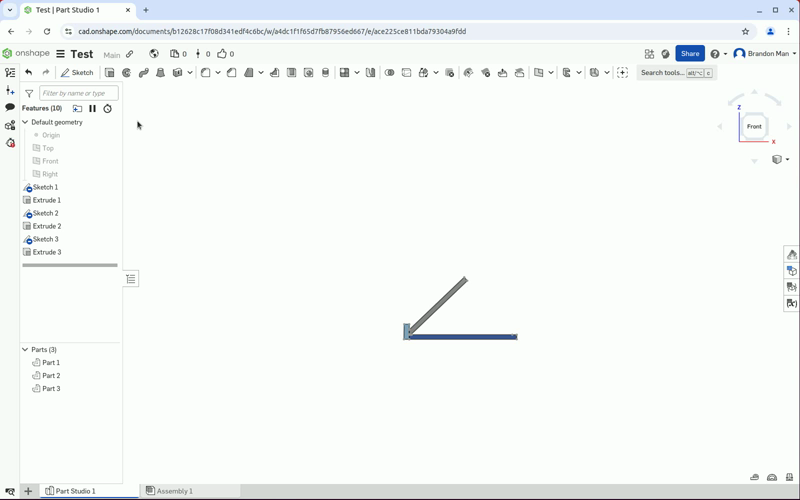
key(shift+h)
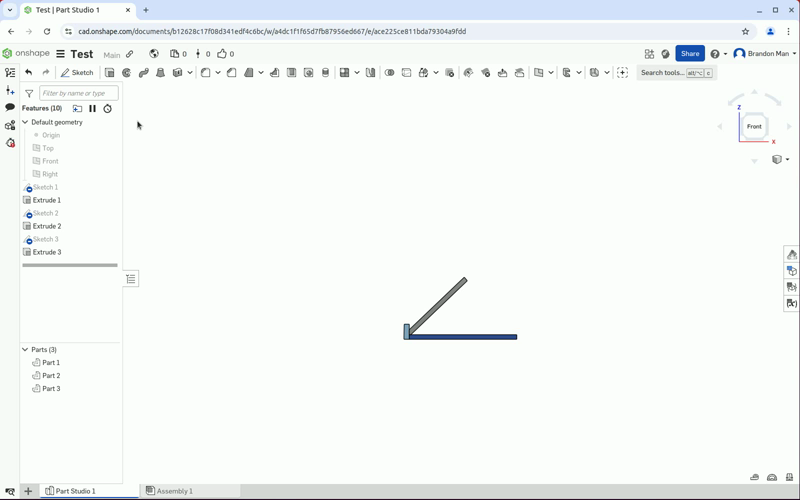
mouse_move(73, 189)
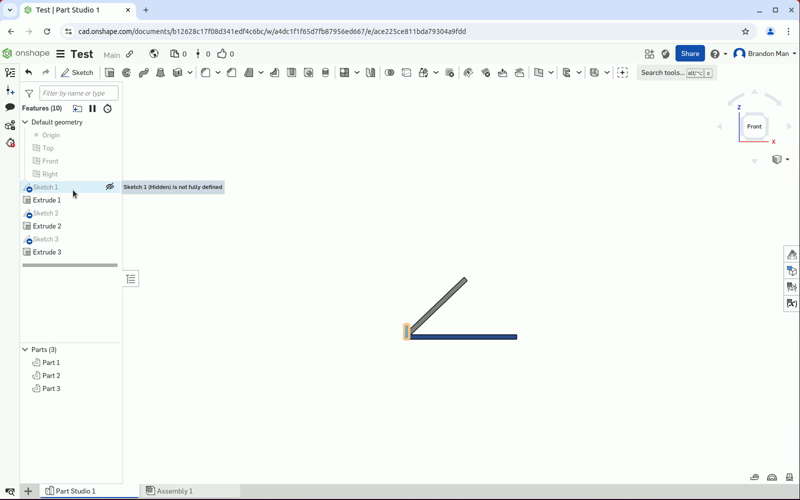
click(73, 189)
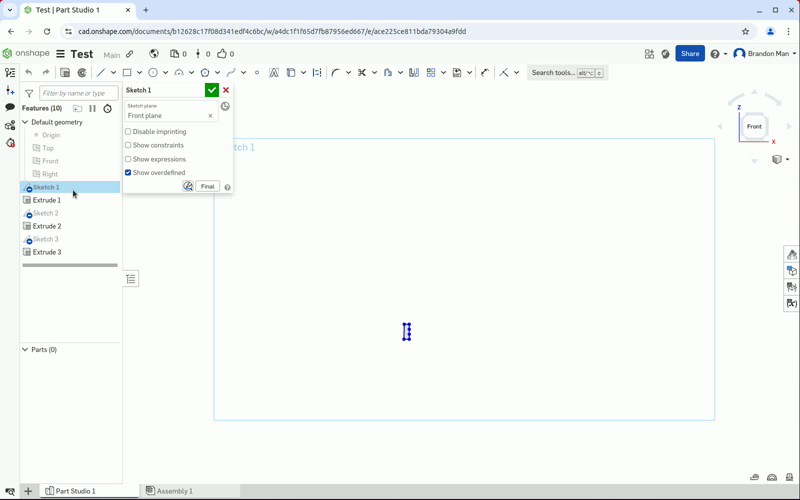
mouse_move(229, 92)
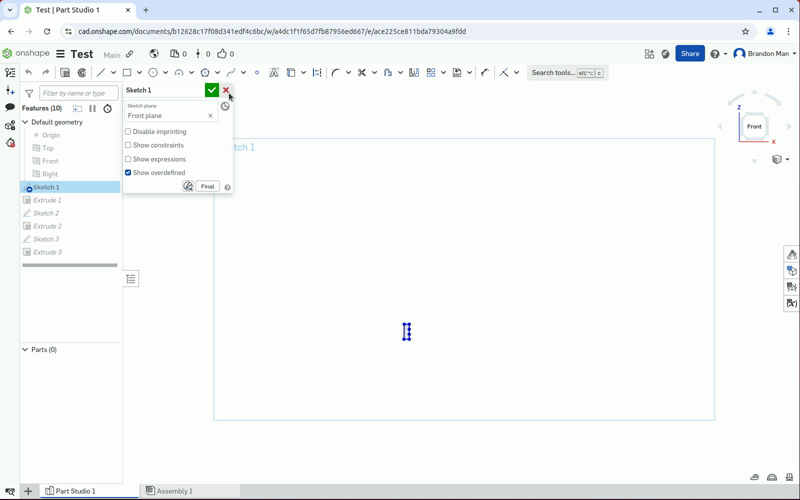
click(229, 92)
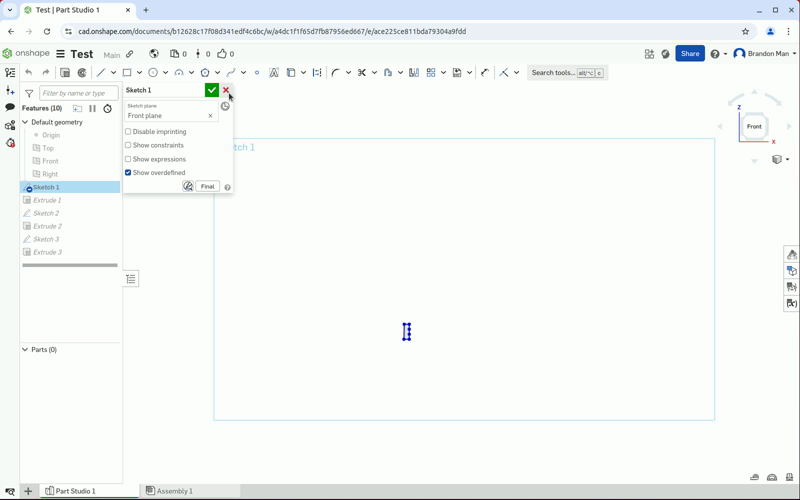
key(shift+s)
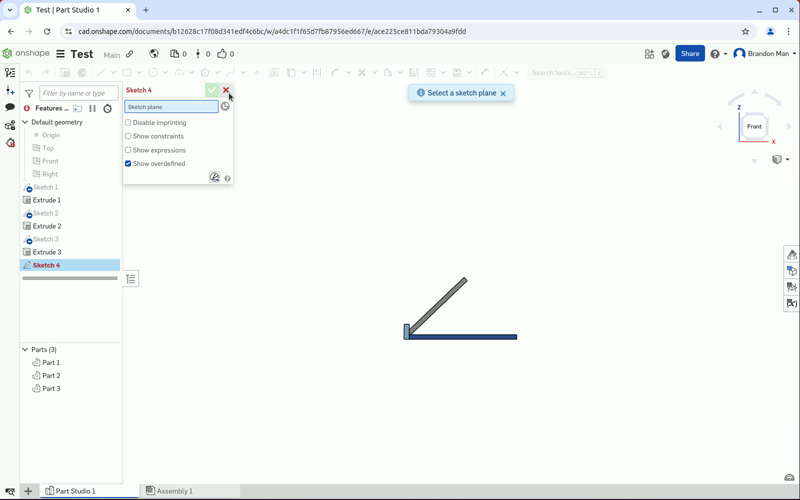
mouse_move(73, 163)
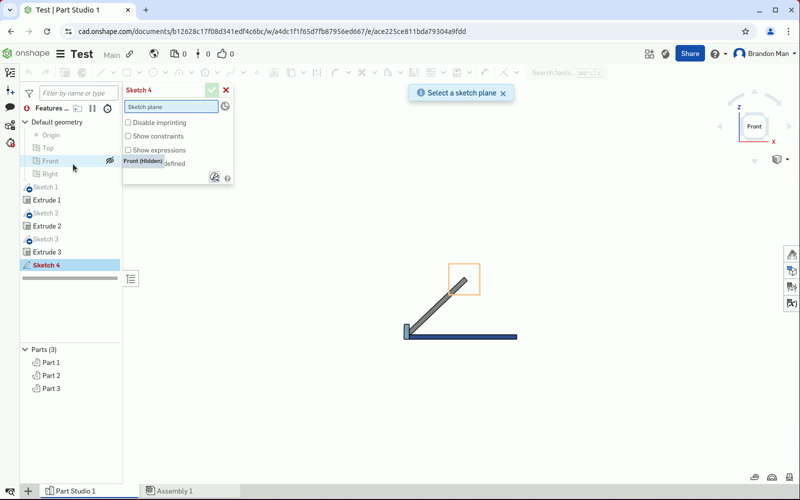
click(73, 163)
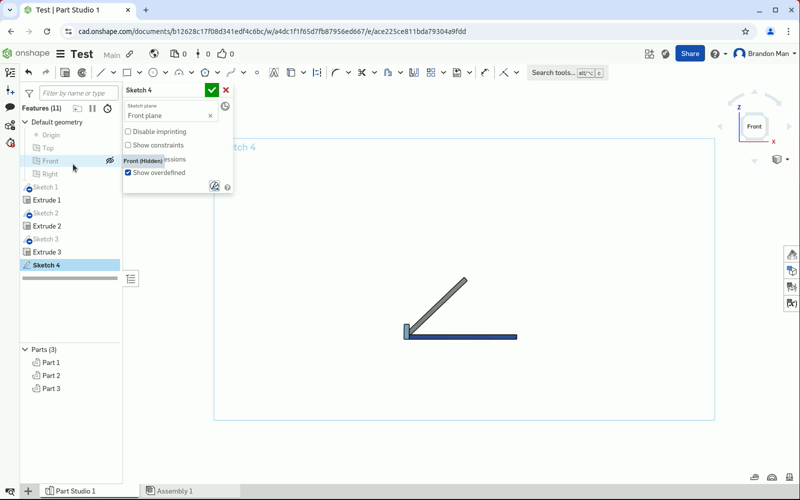
mouse_move(73, 352)
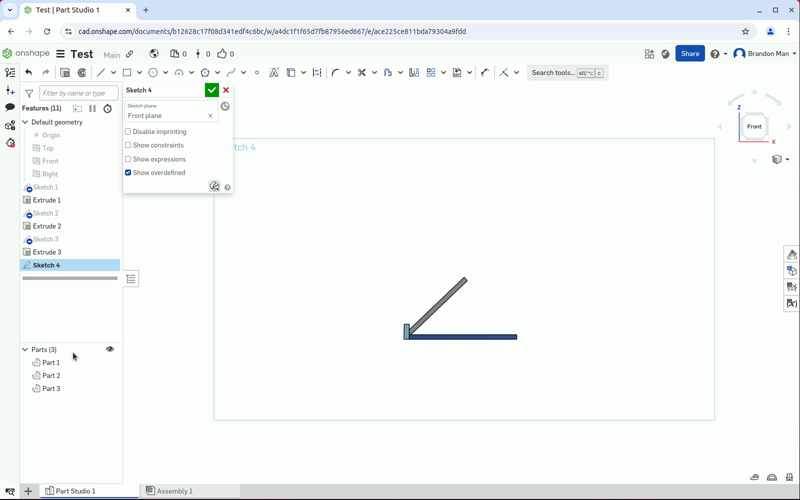
key(y)
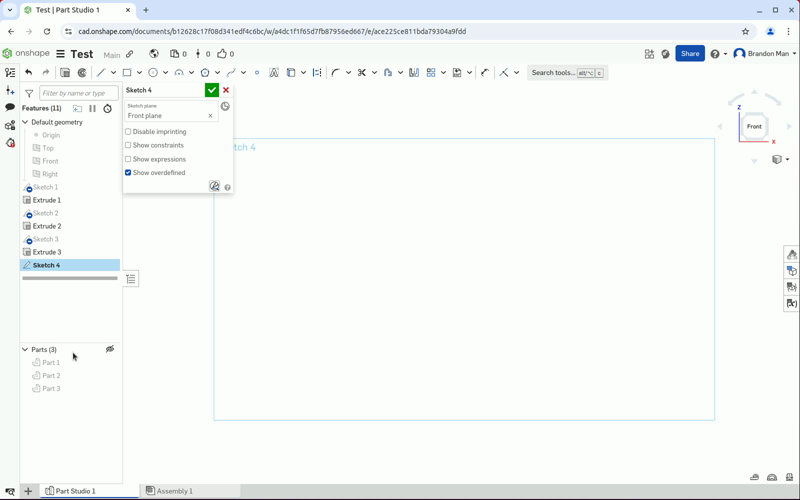
key(l)
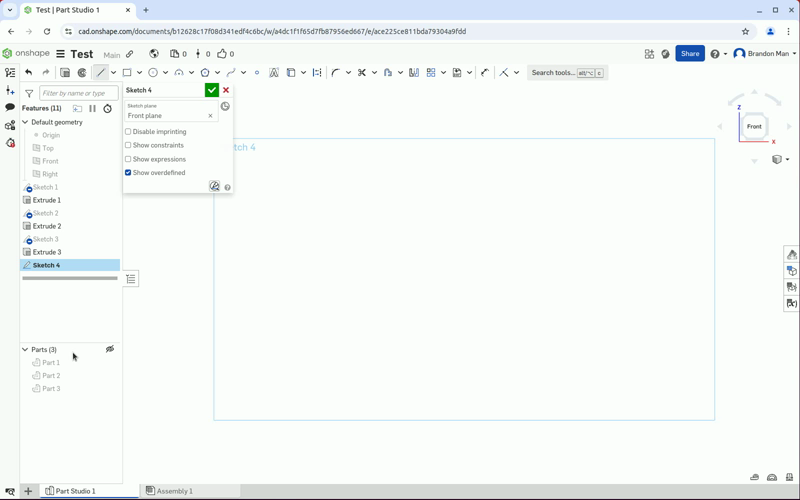
key_down(shift)
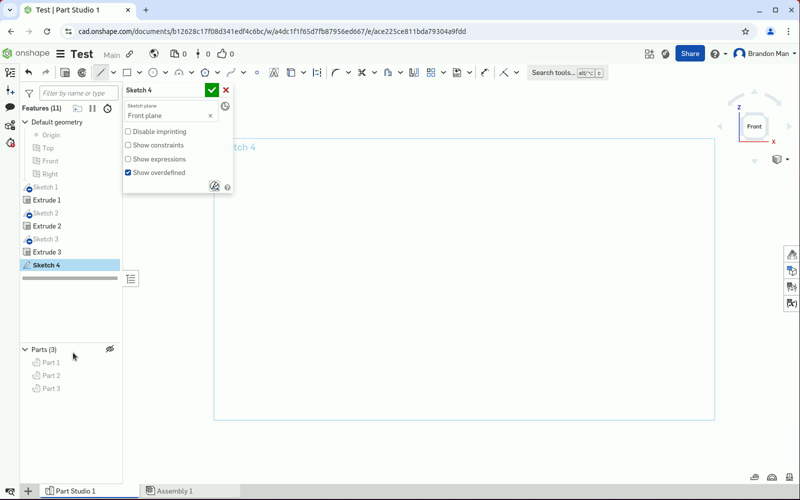
mouse_move(463, 278)
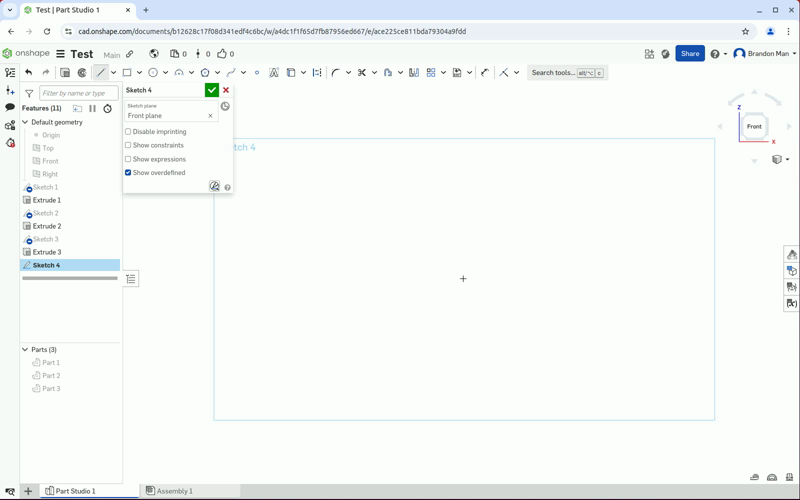
click(463, 278)
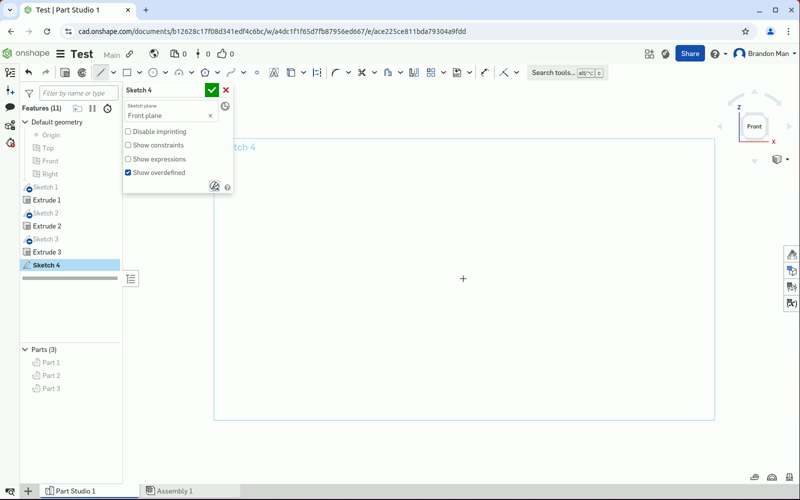
key_up(shift)
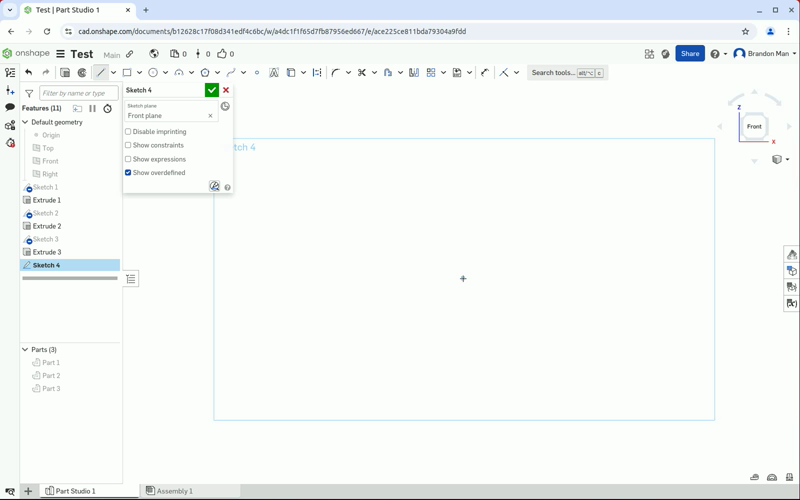
key_down(shift)
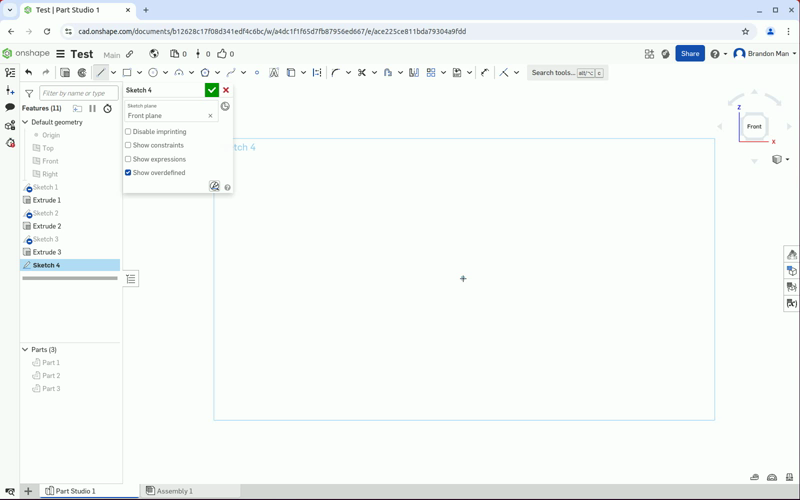
mouse_move(493, 278)
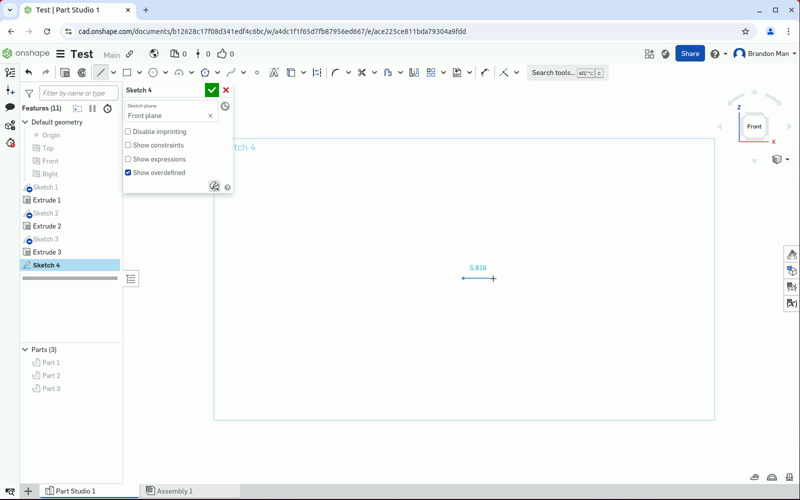
mouse_move(466, 282)
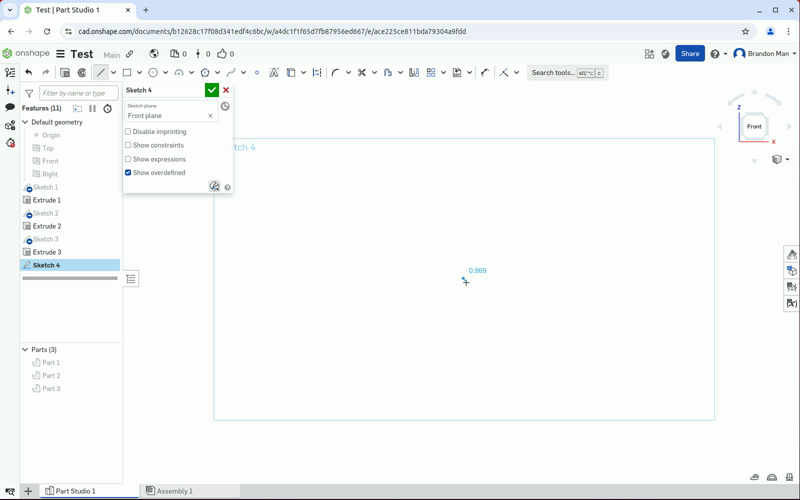
scroll(6)
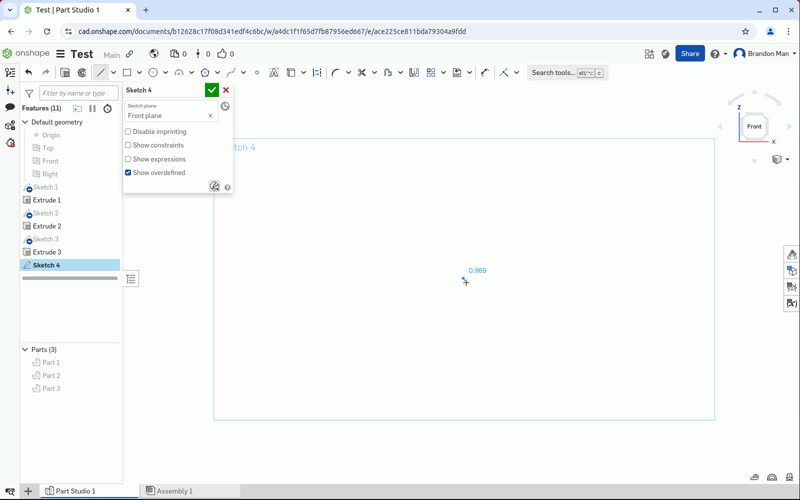
scroll(6)
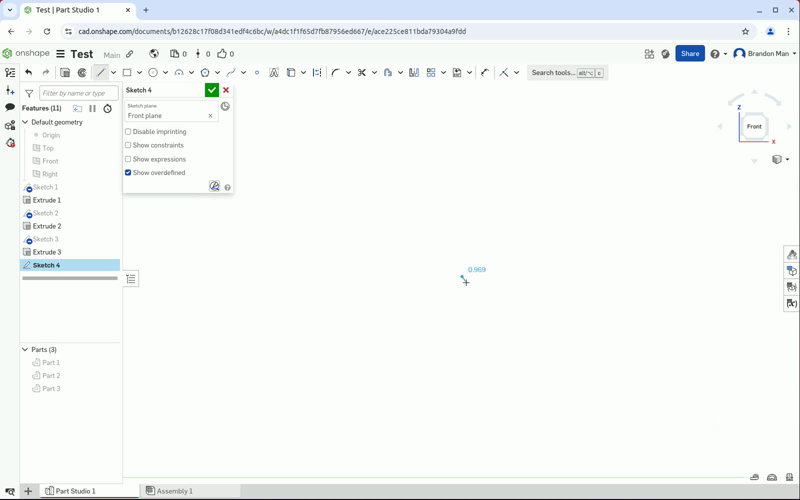
scroll(6)
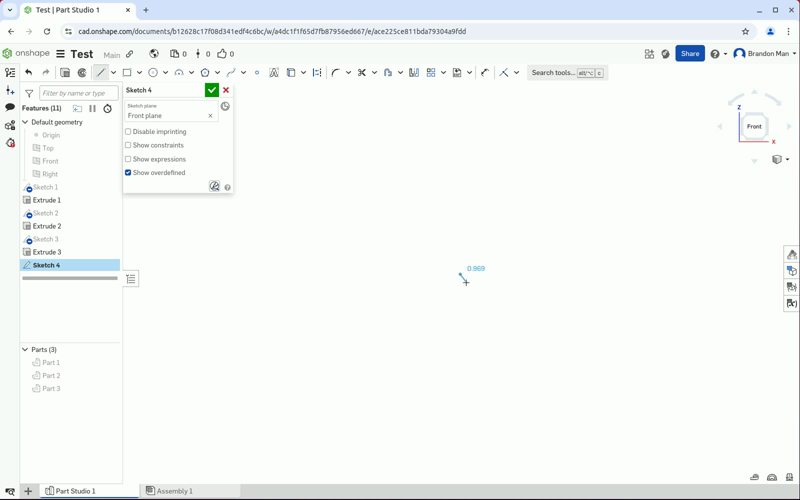
scroll(6)
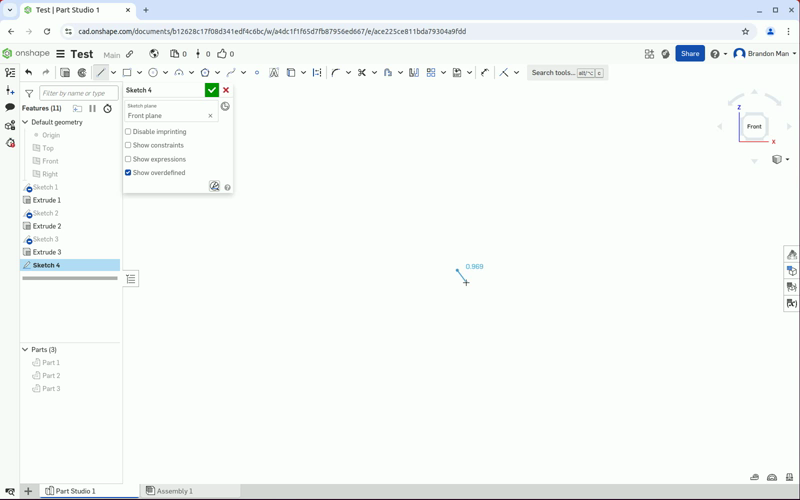
scroll(6)
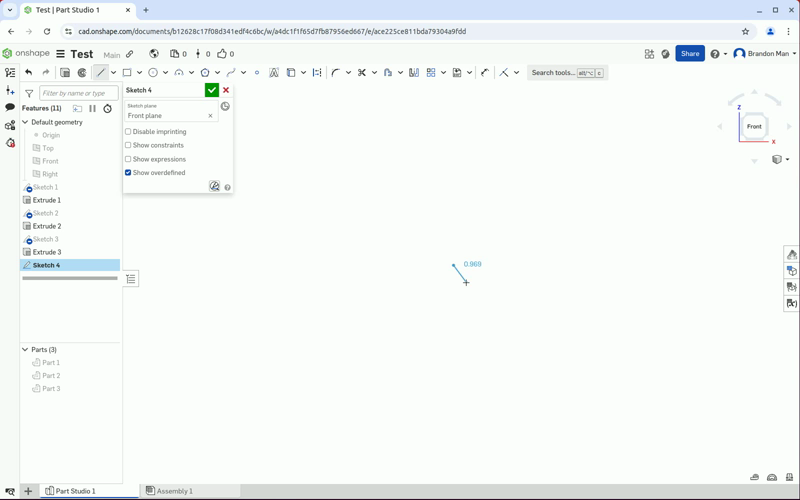
scroll(6)
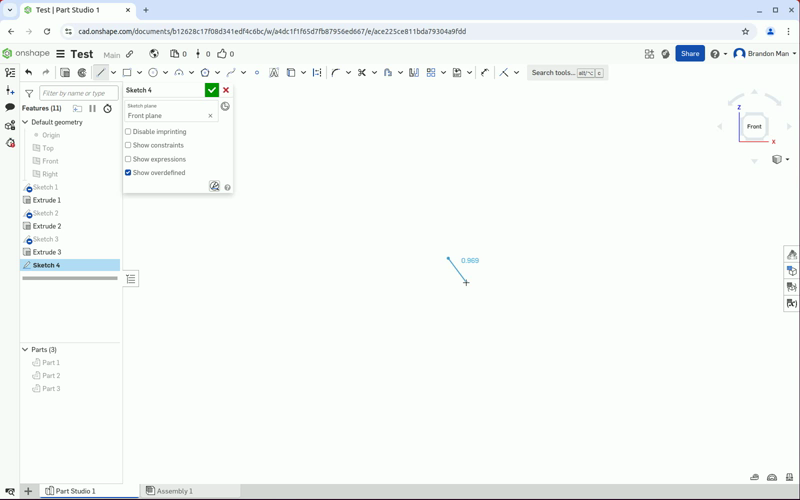
scroll(6)
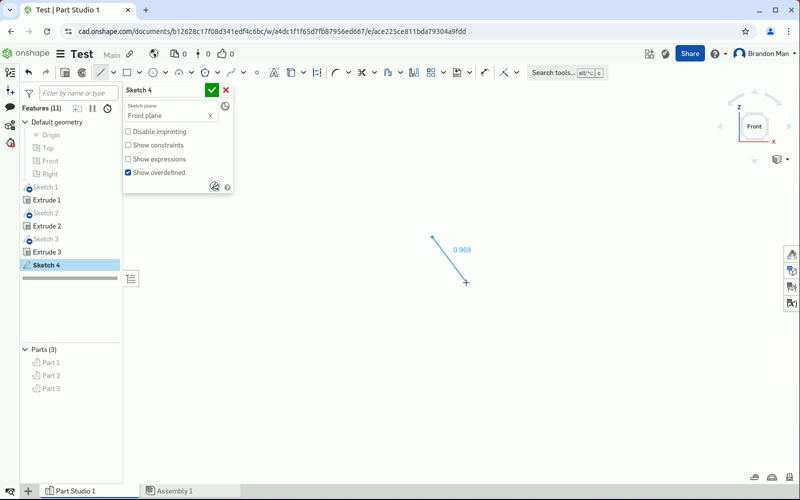
click(466, 282)
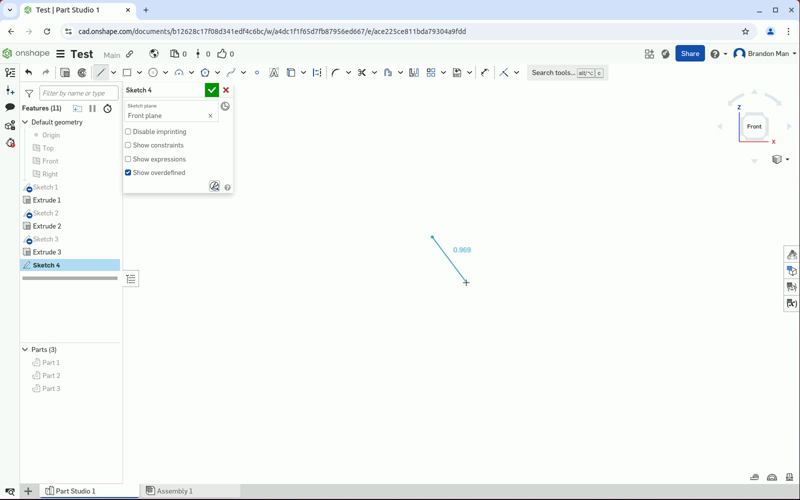
scroll(-6)
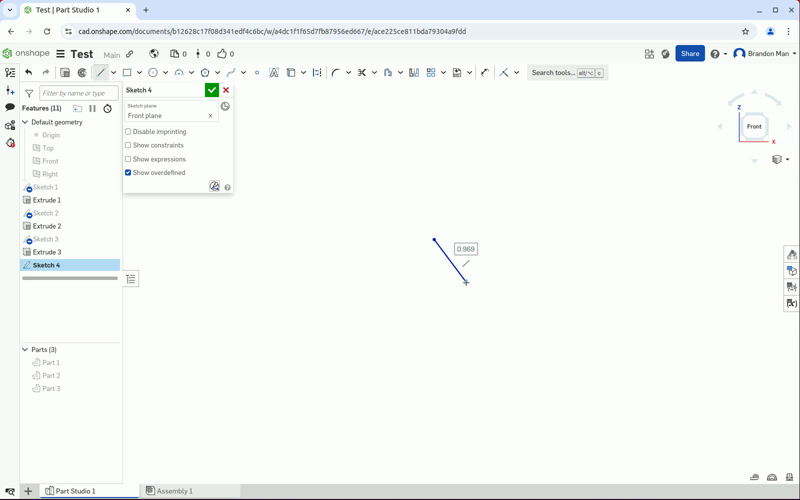
scroll(-6)
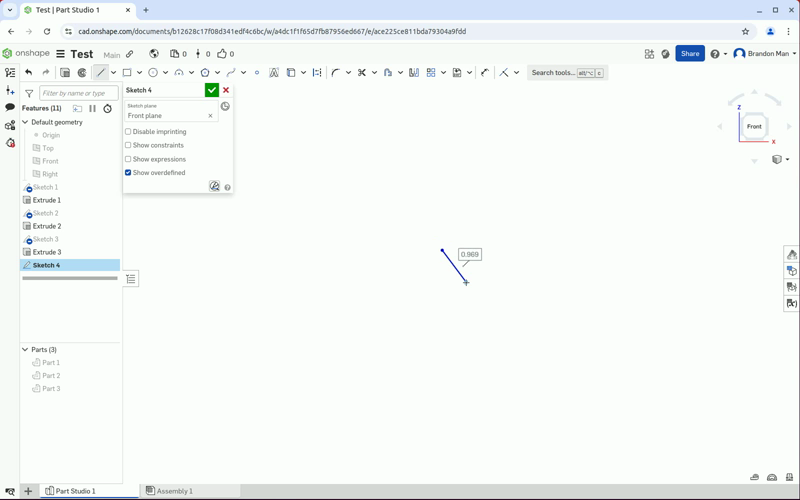
scroll(-6)
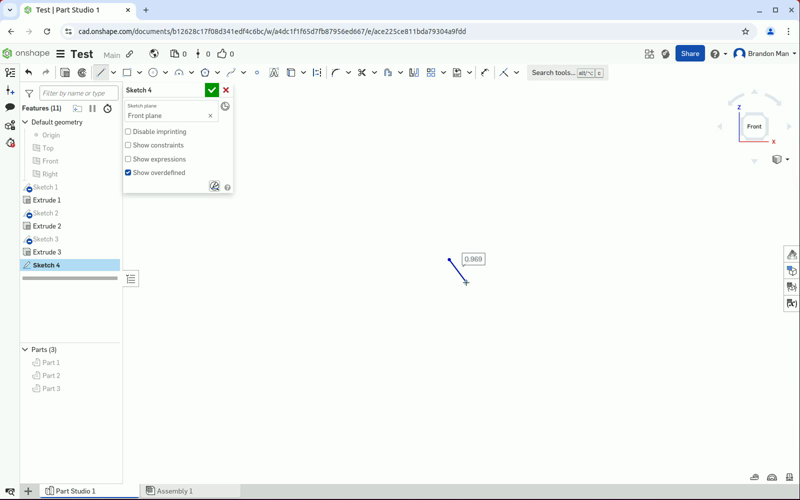
scroll(-6)
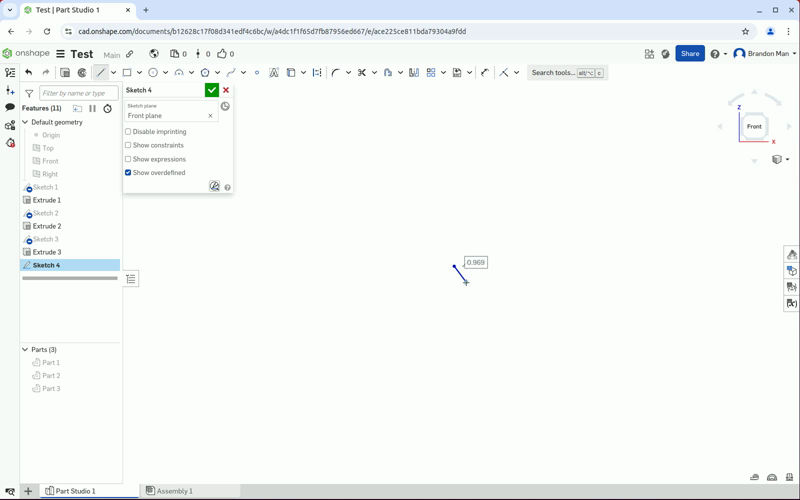
scroll(-6)
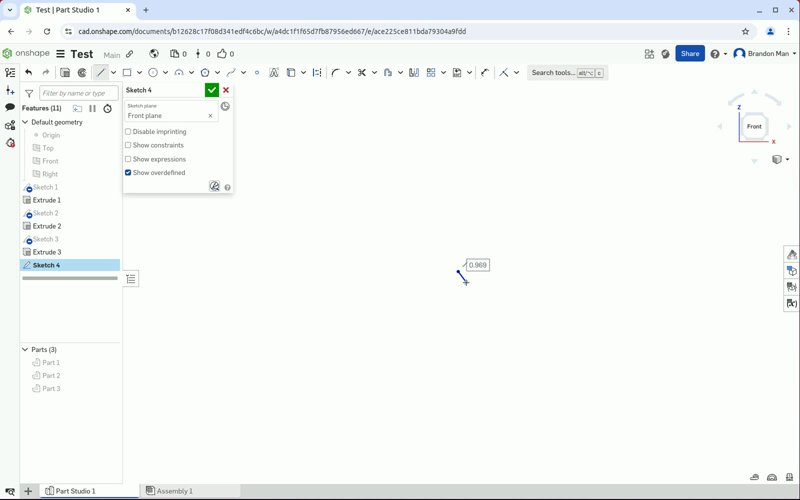
scroll(-6)
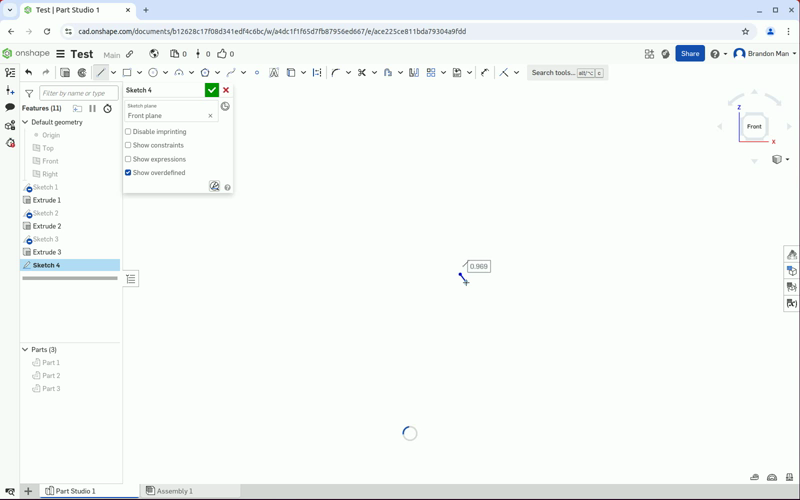
scroll(-6)
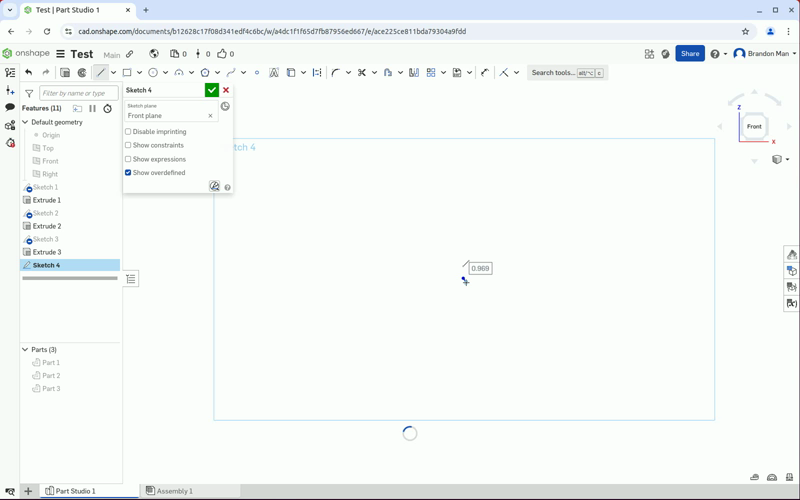
key_up(shift)
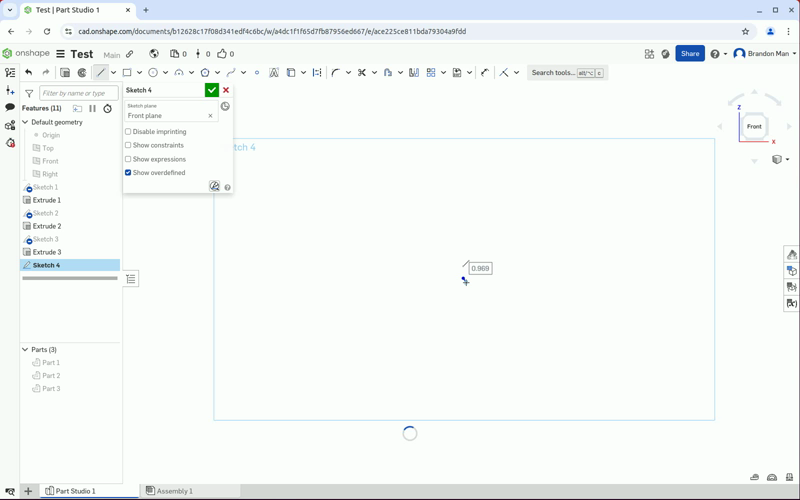
key_down(shift)
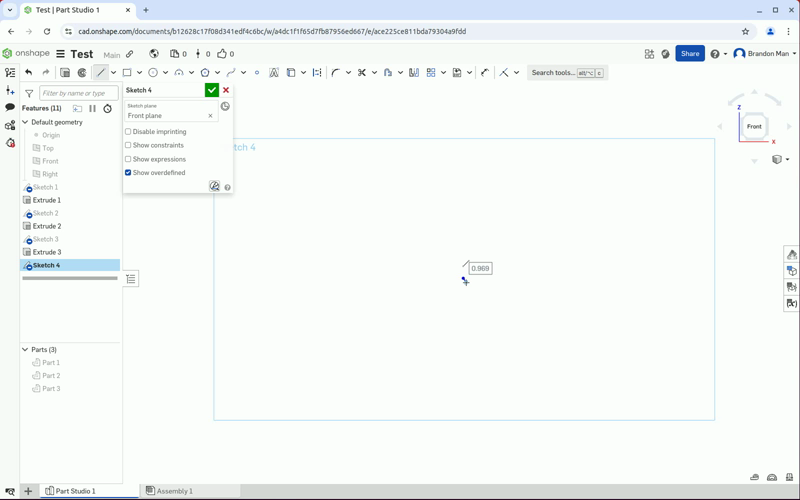
mouse_move(513, 237)
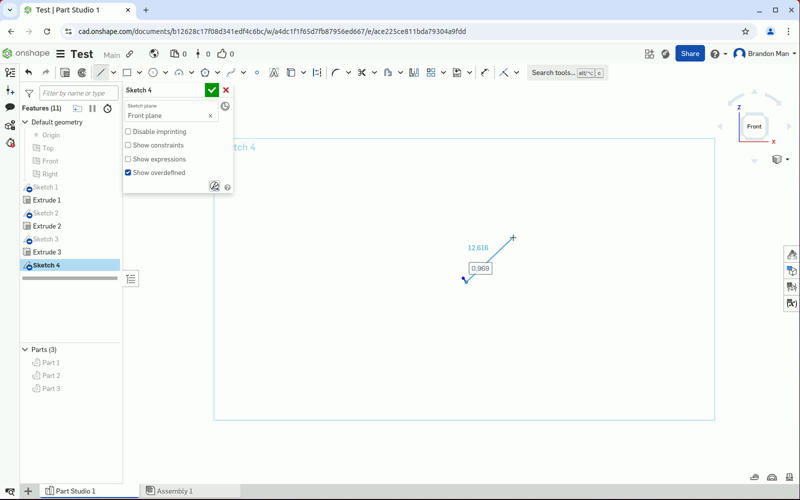
click(513, 237)
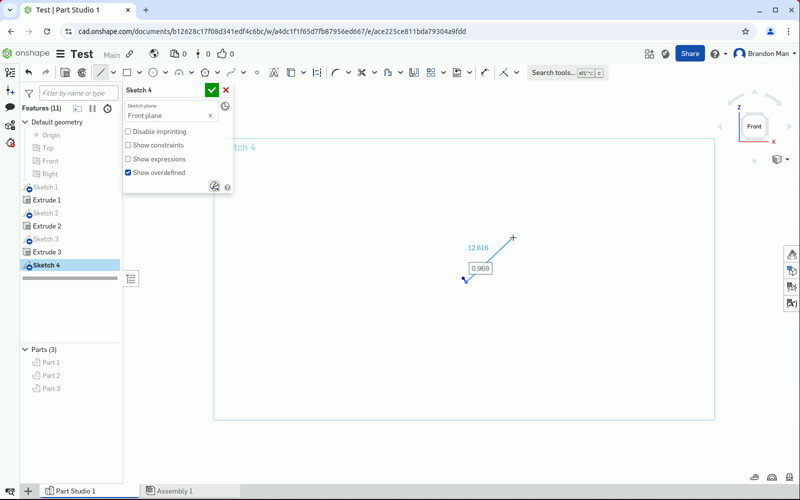
key_up(shift)
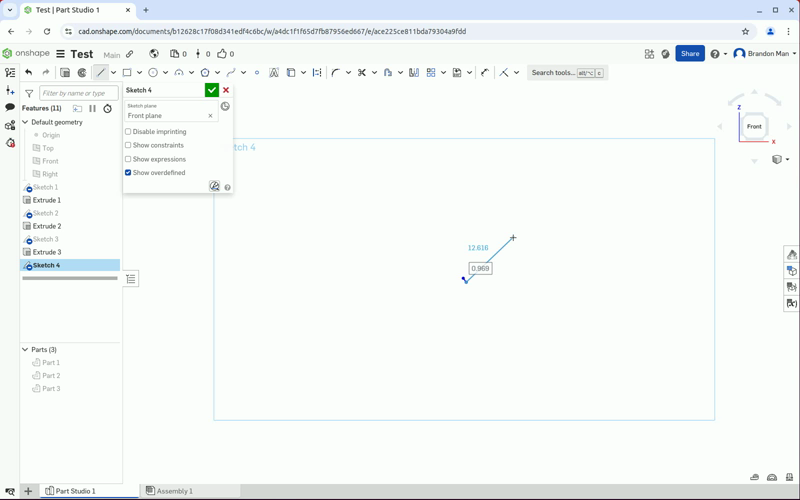
key_down(shift)
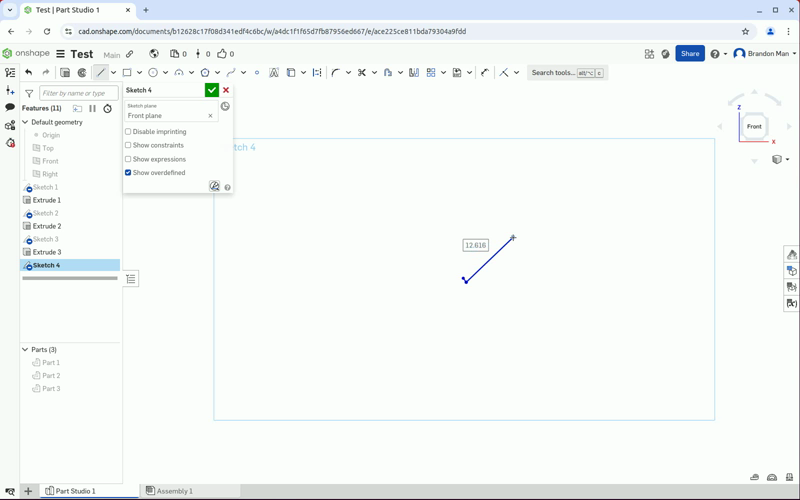
mouse_move(543, 237)
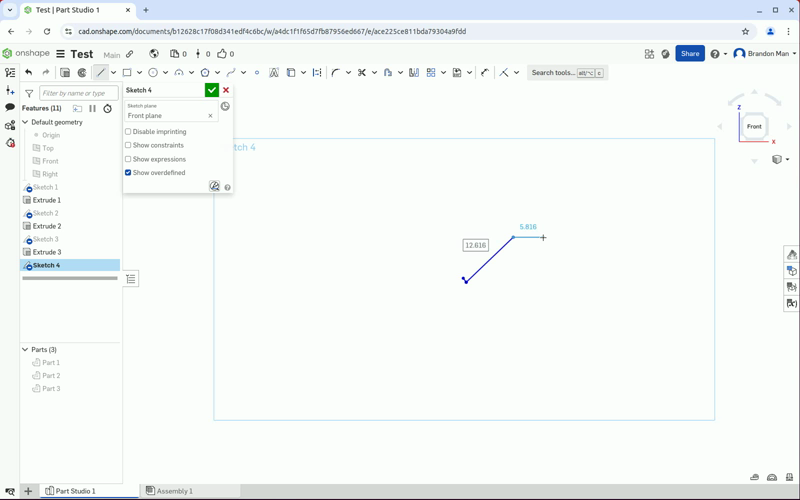
mouse_move(513, 230)
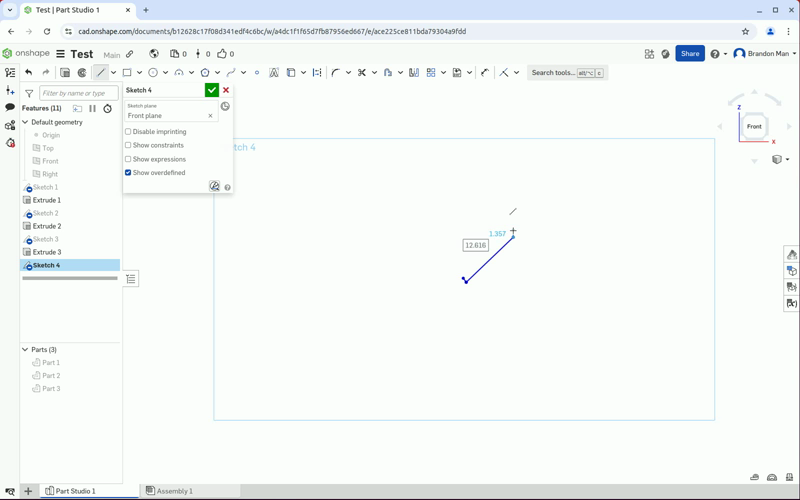
scroll(6)
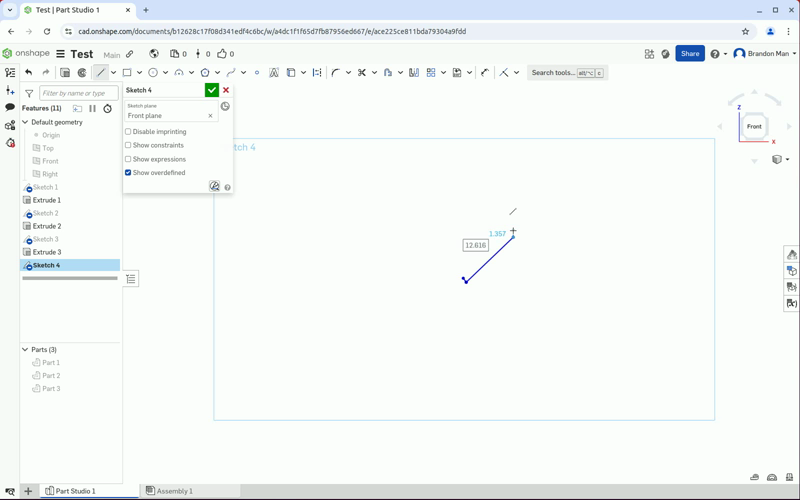
scroll(6)
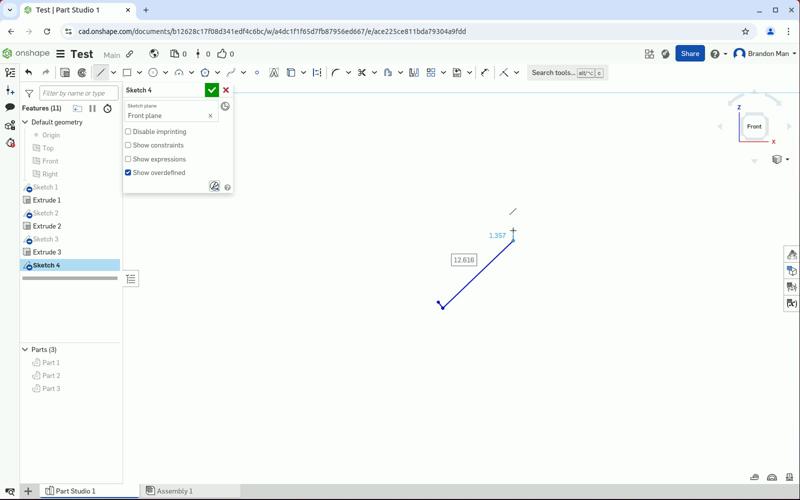
scroll(6)
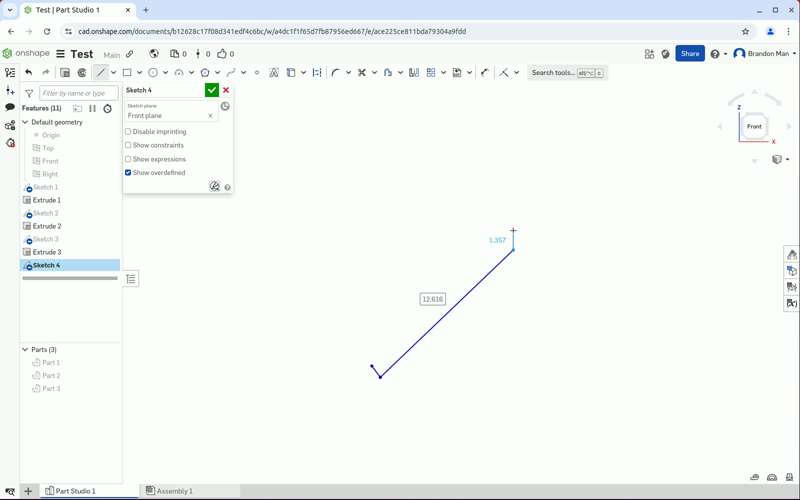
scroll(6)
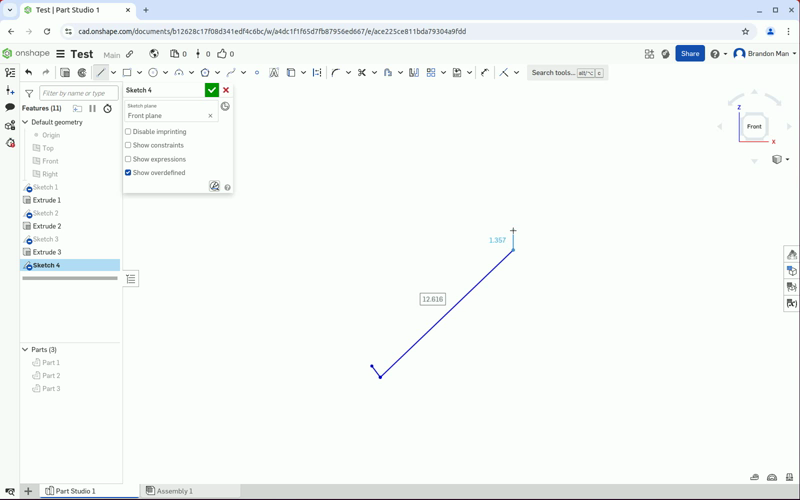
scroll(6)
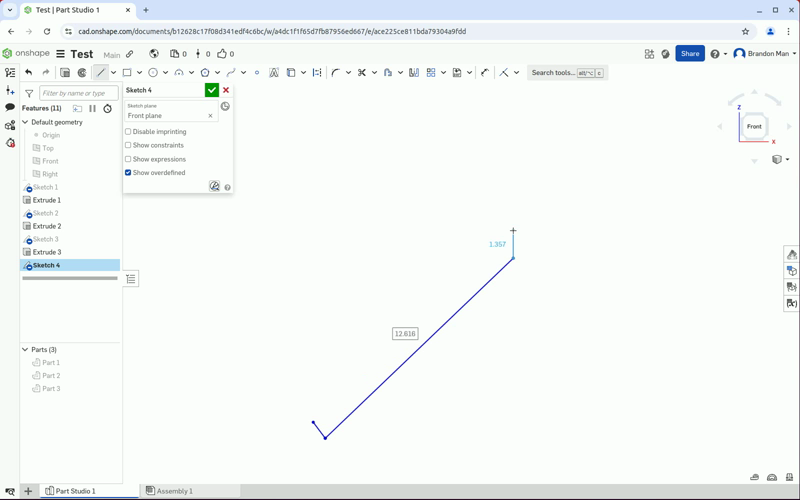
scroll(6)
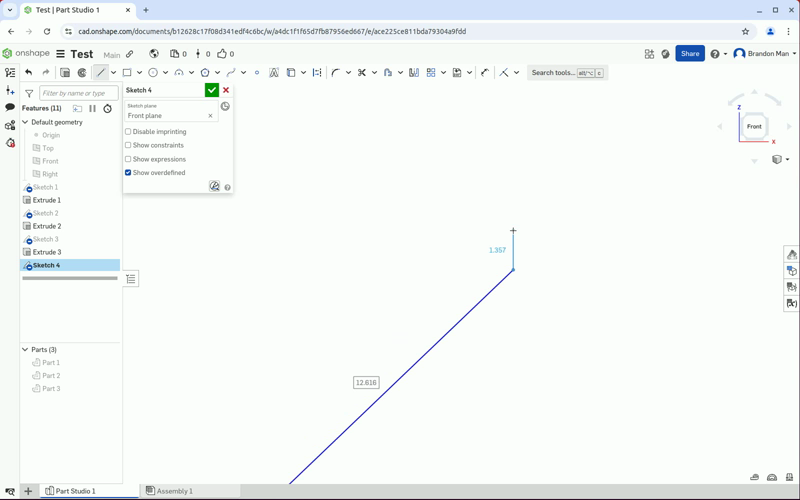
scroll(6)
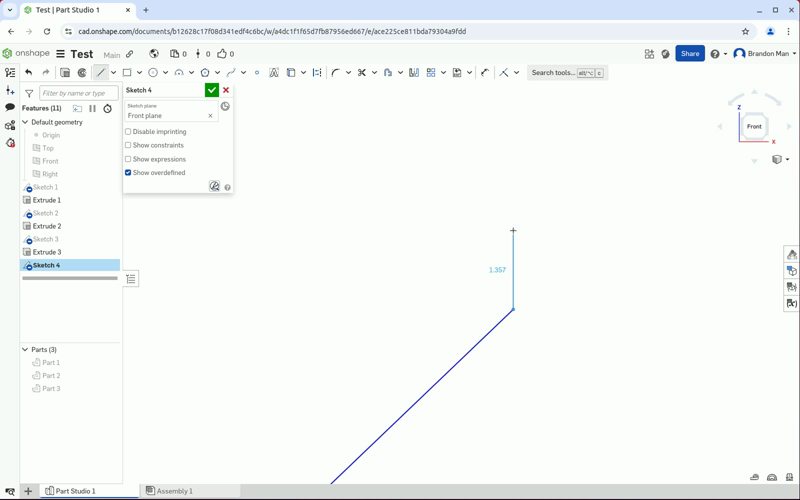
click(513, 230)
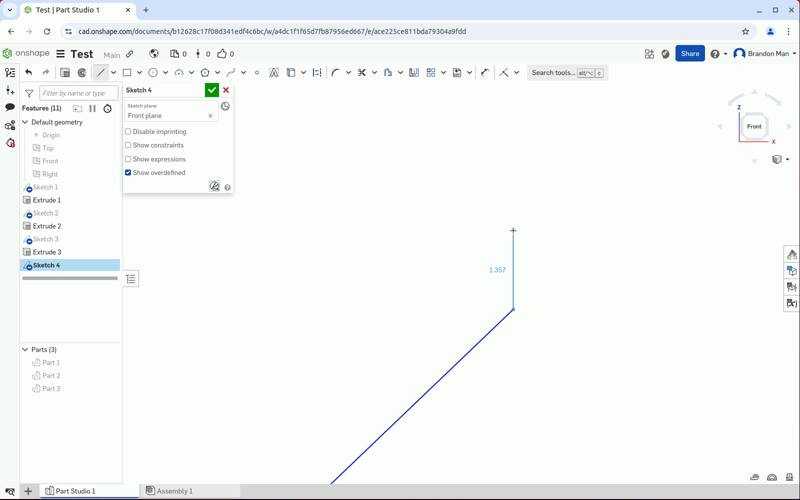
scroll(-6)
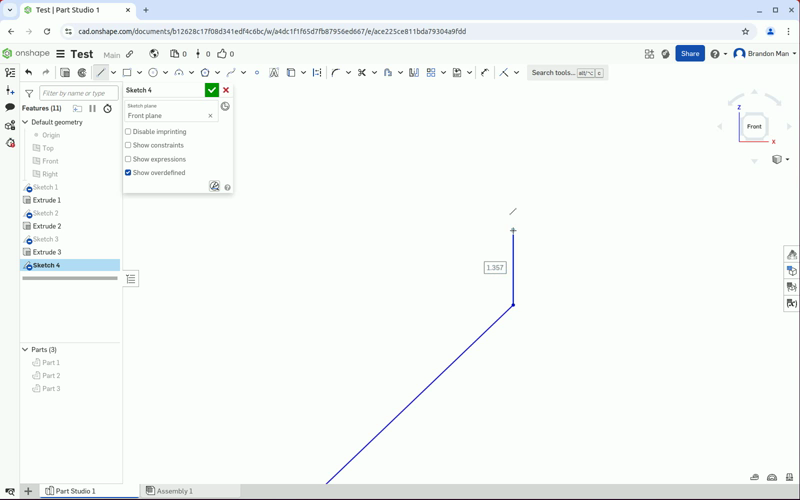
scroll(-6)
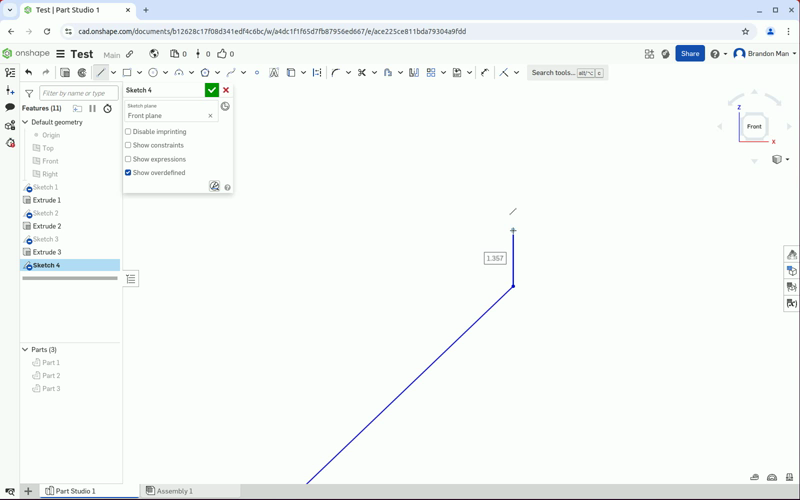
scroll(-6)
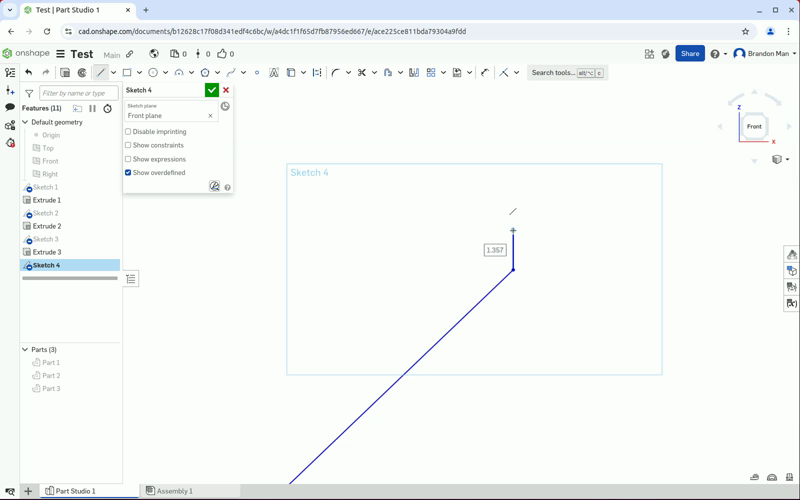
scroll(-6)
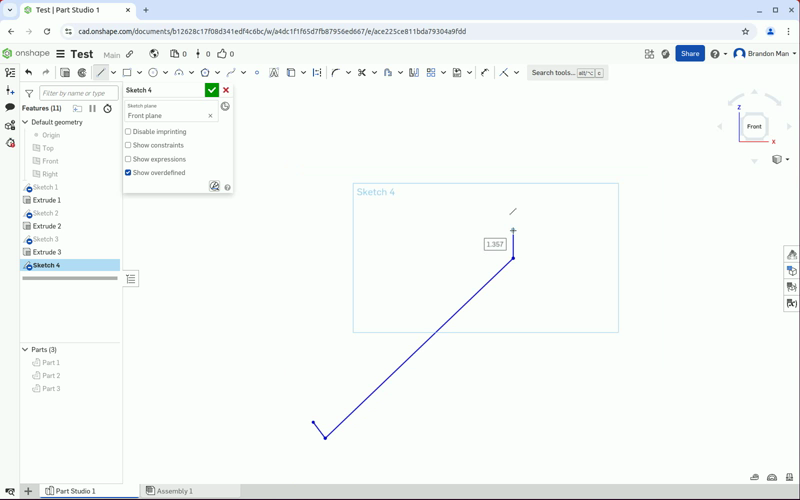
scroll(-6)
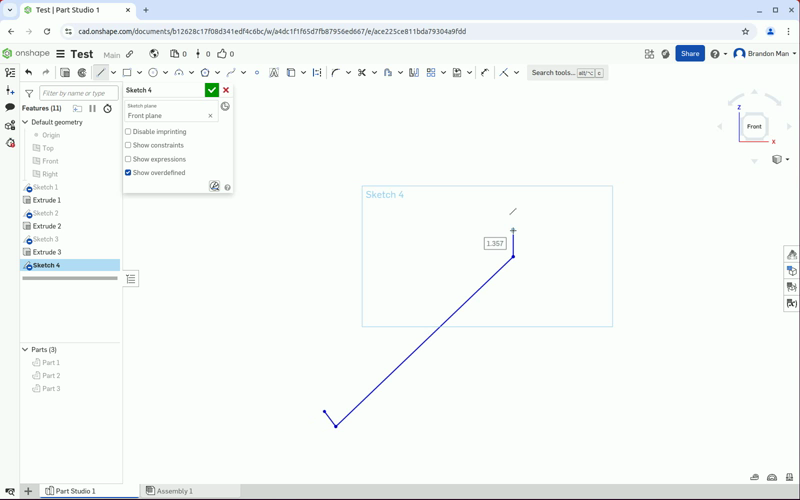
scroll(-6)
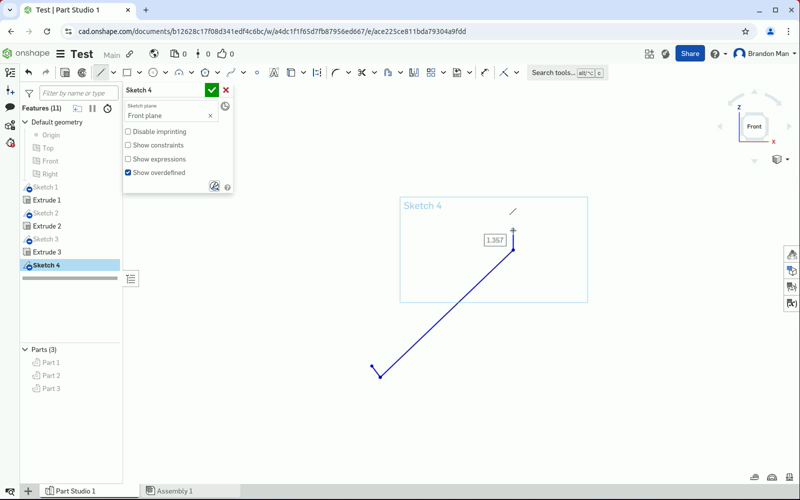
scroll(-6)
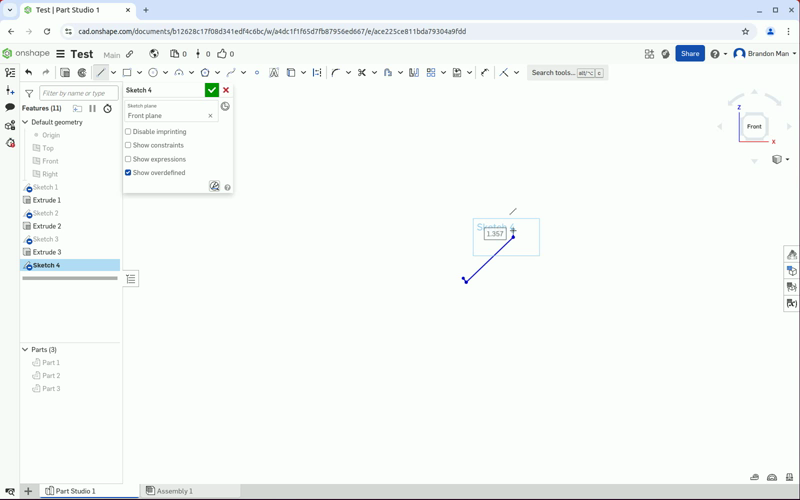
key_up(shift)
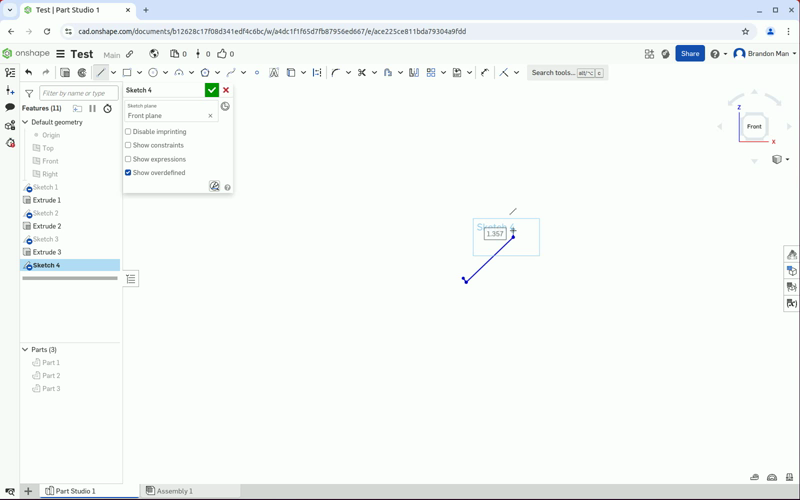
key_down(shift)
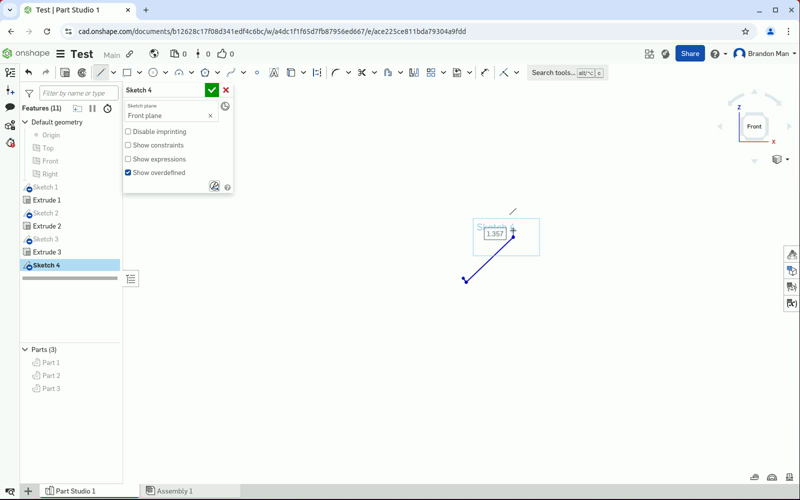
mouse_move(463, 278)
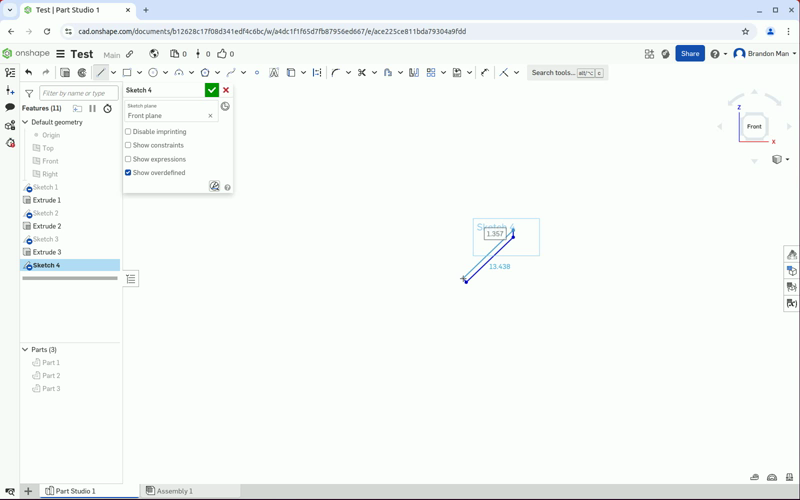
key_up(shift)
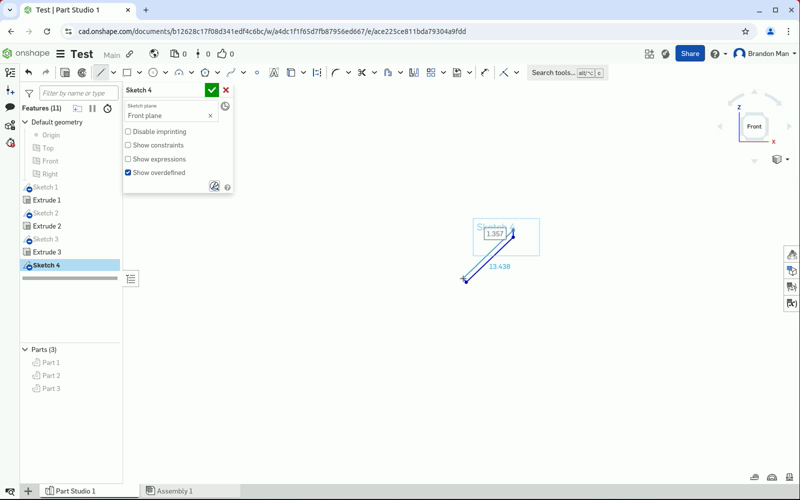
click(463, 278)
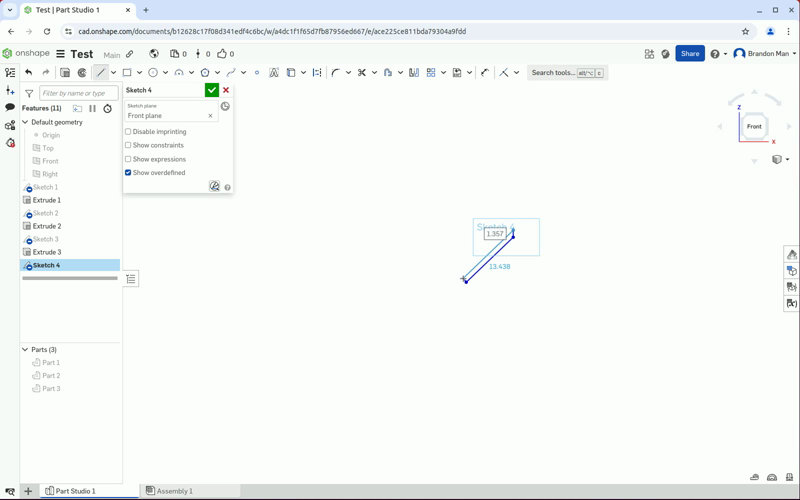
key(esc)
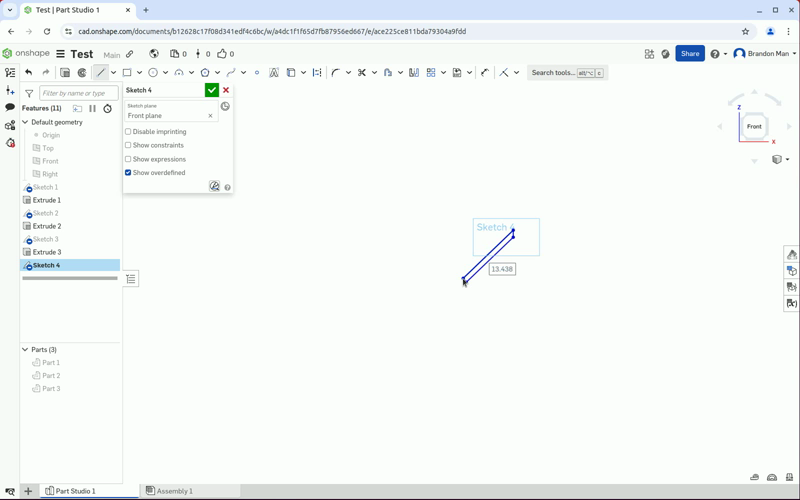
mouse_move(480, 264)
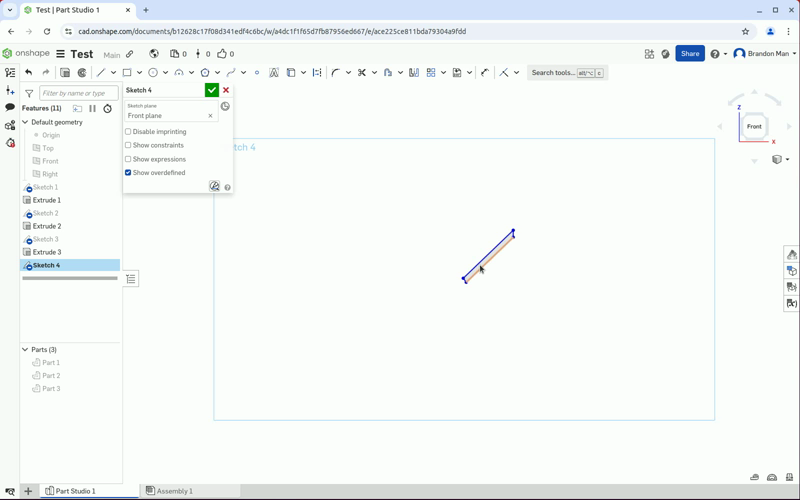
scroll(6)
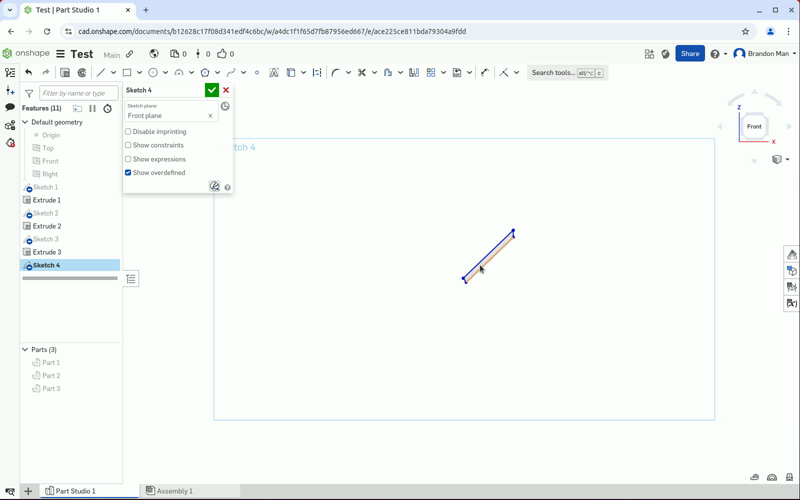
scroll(6)
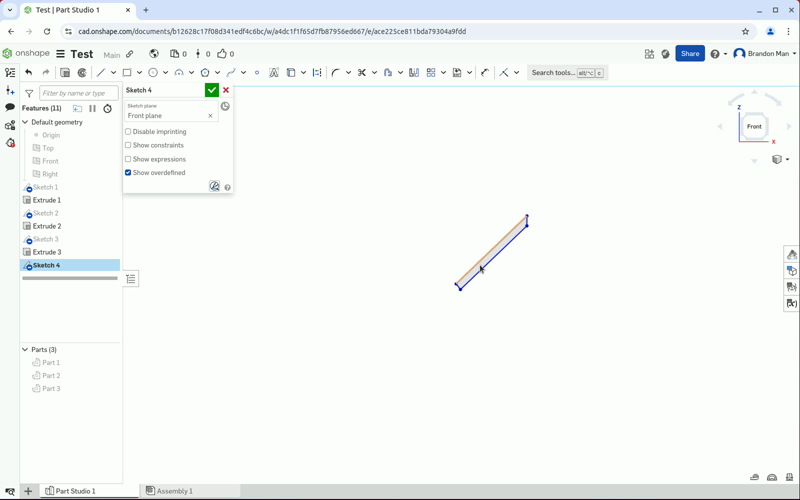
scroll(6)
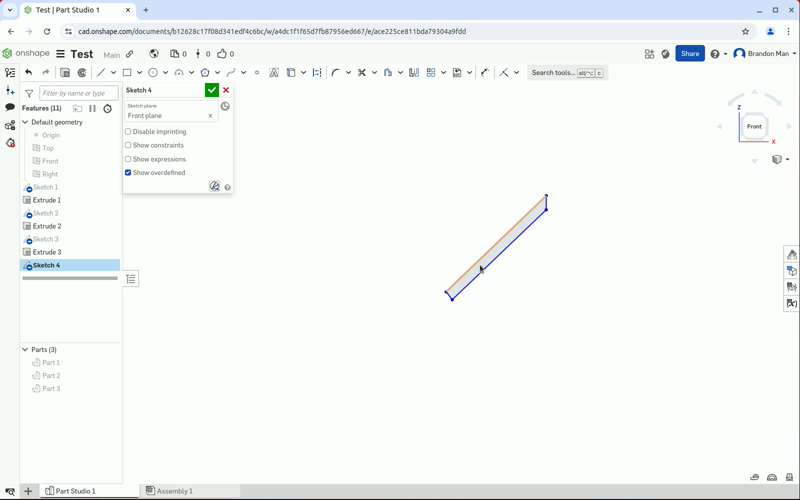
scroll(6)
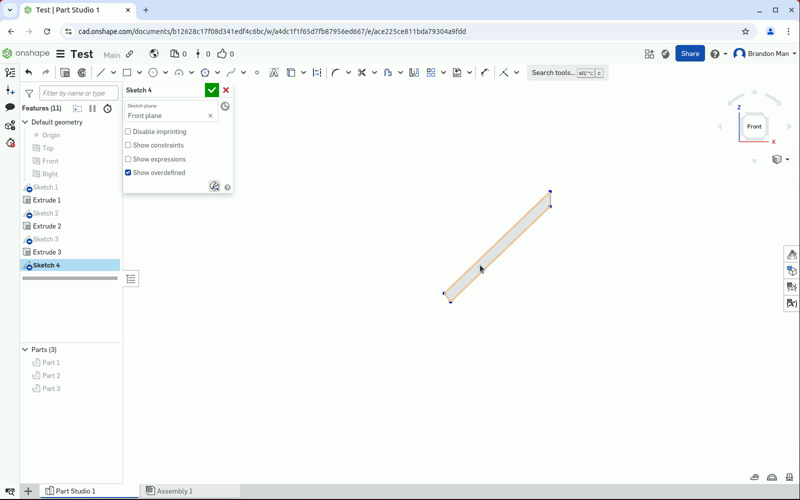
scroll(6)
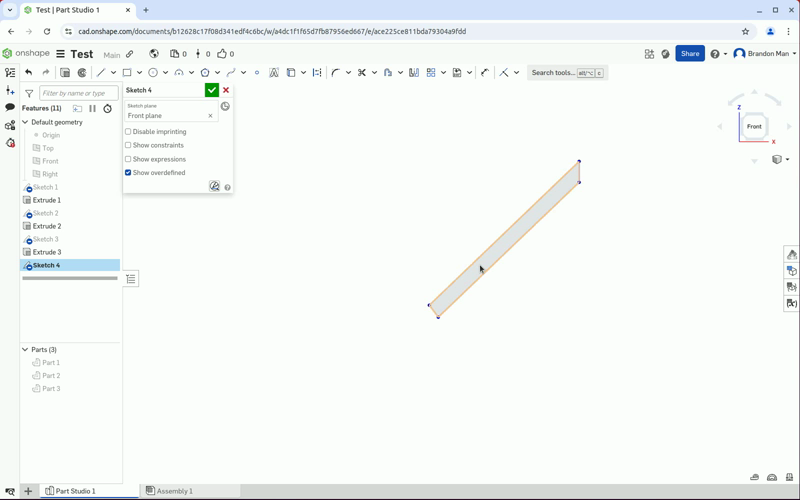
scroll(6)
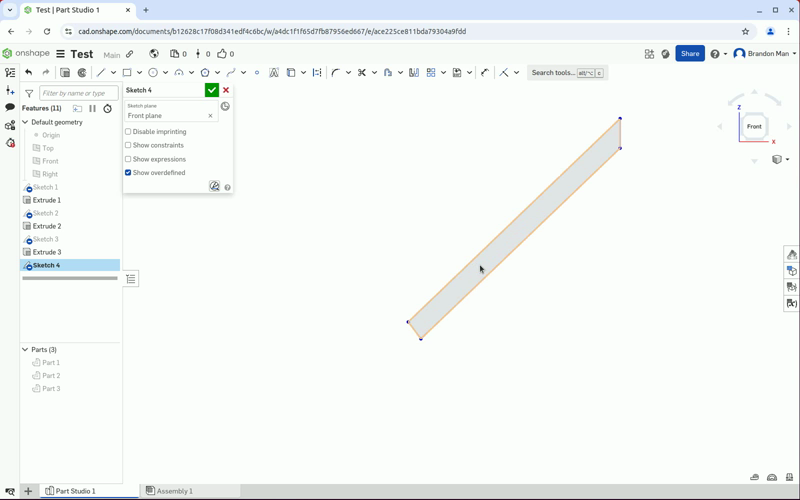
scroll(6)
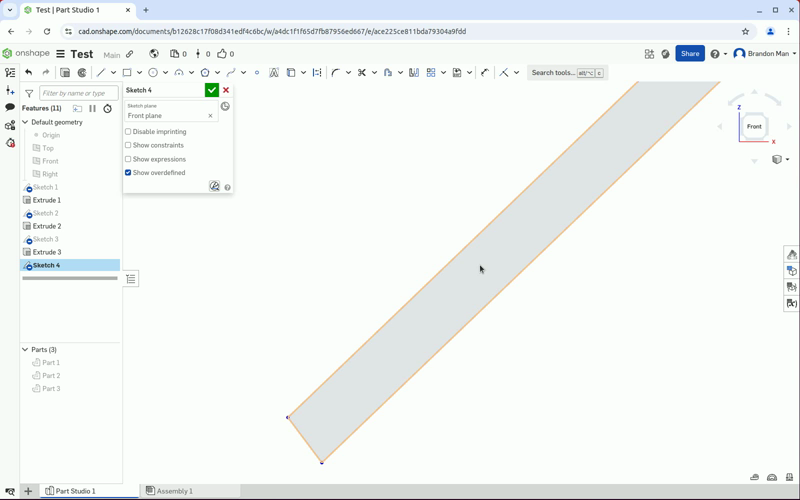
click(480, 264)
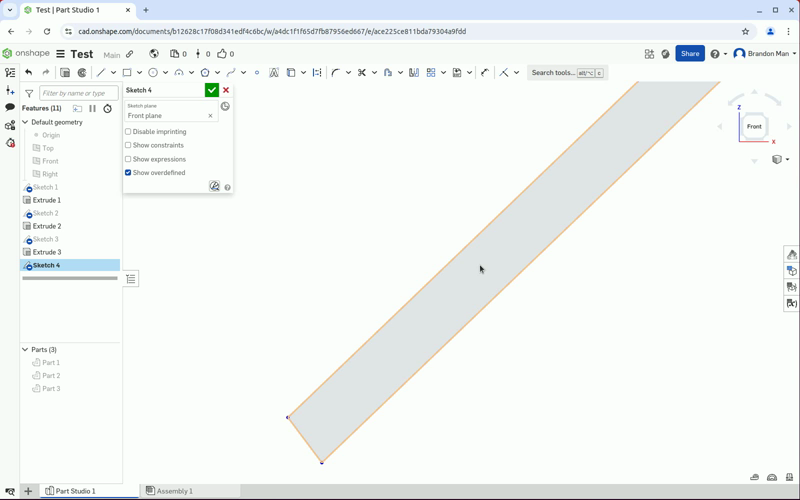
scroll(-6)
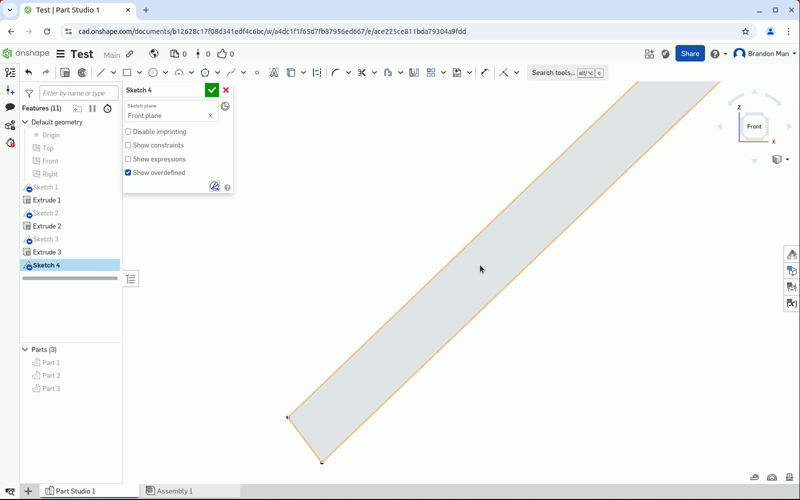
scroll(-6)
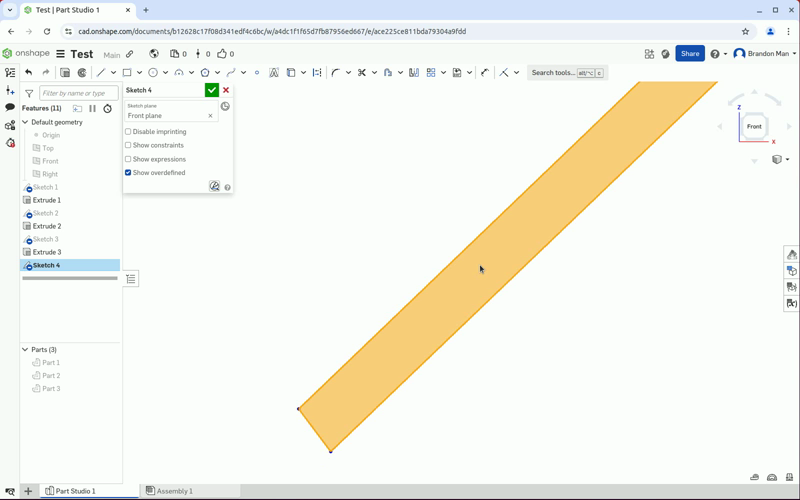
scroll(-6)
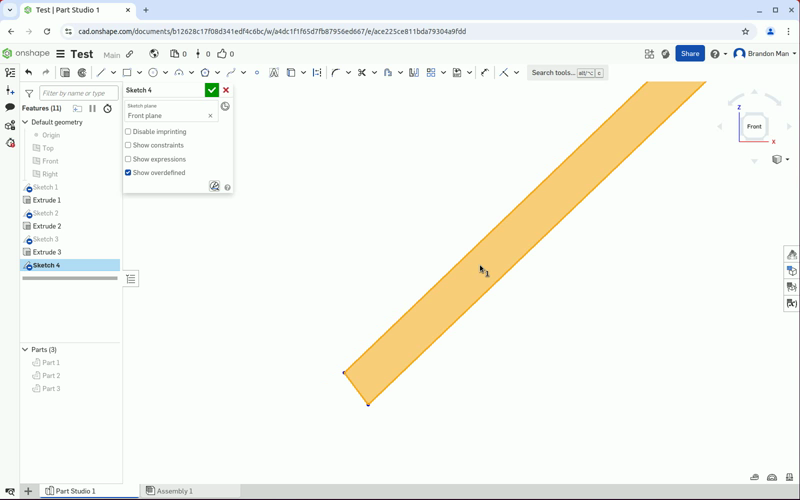
scroll(-6)
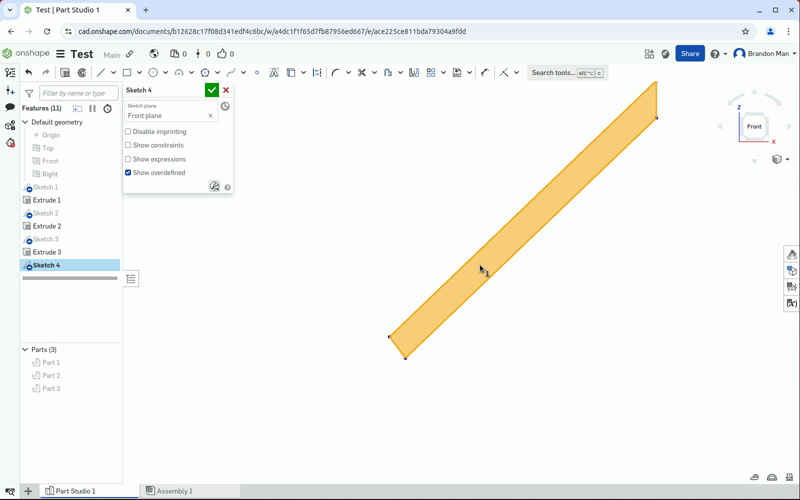
scroll(-6)
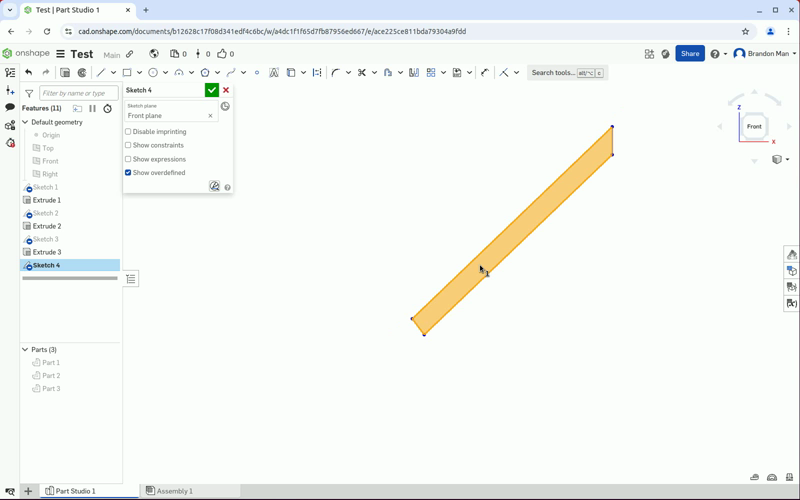
scroll(-6)
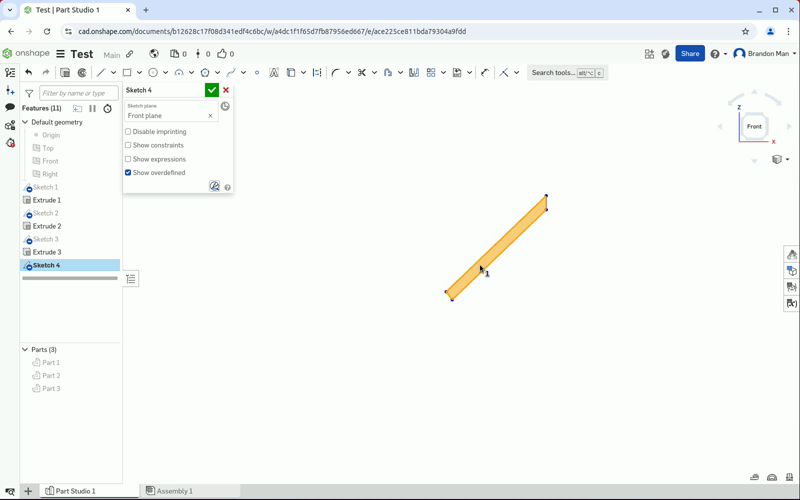
scroll(-6)
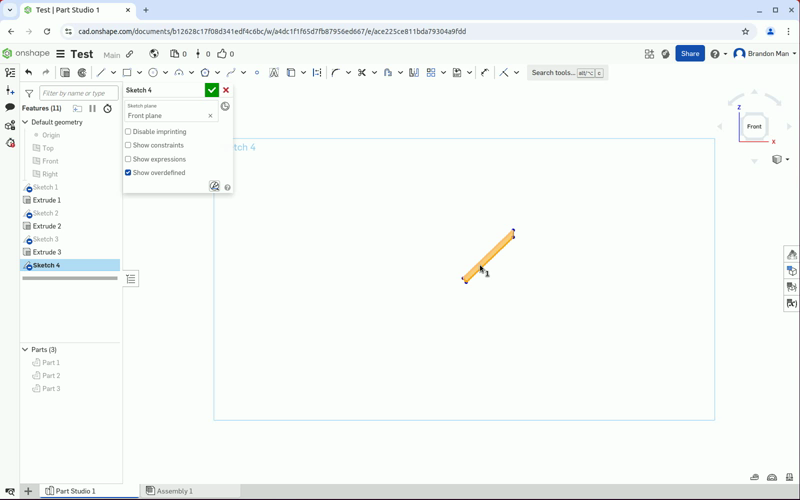
mouse_move(73, 352)
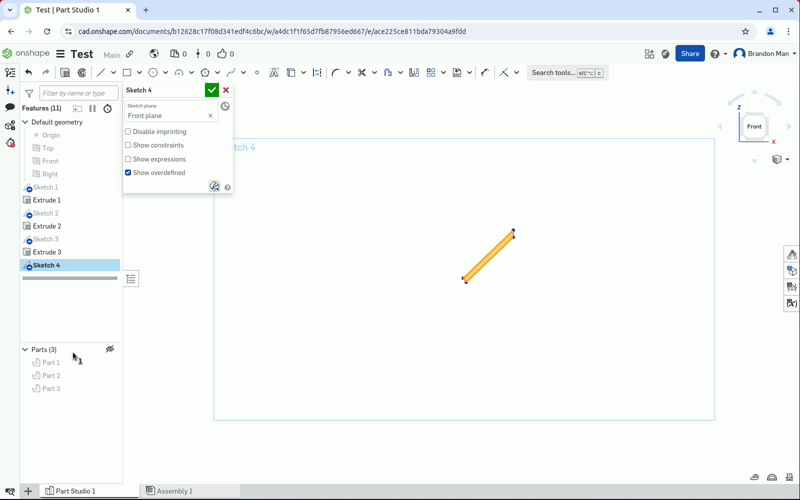
key(shift+y)
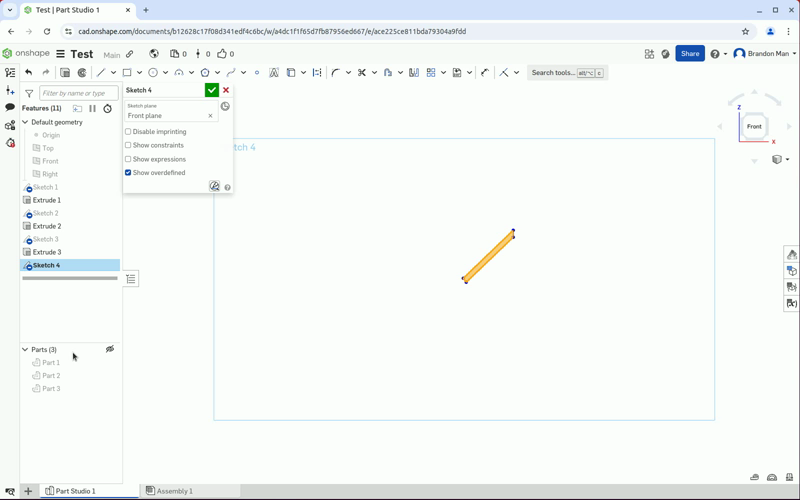
key(shift+e)
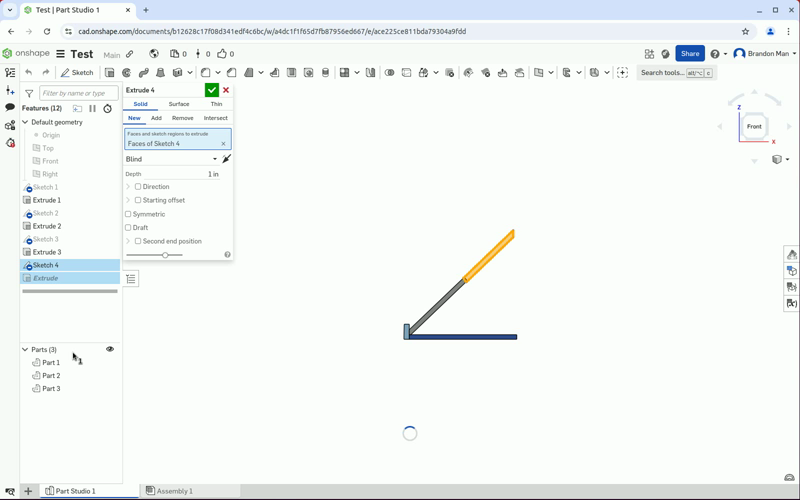
mouse_move(143, 106)
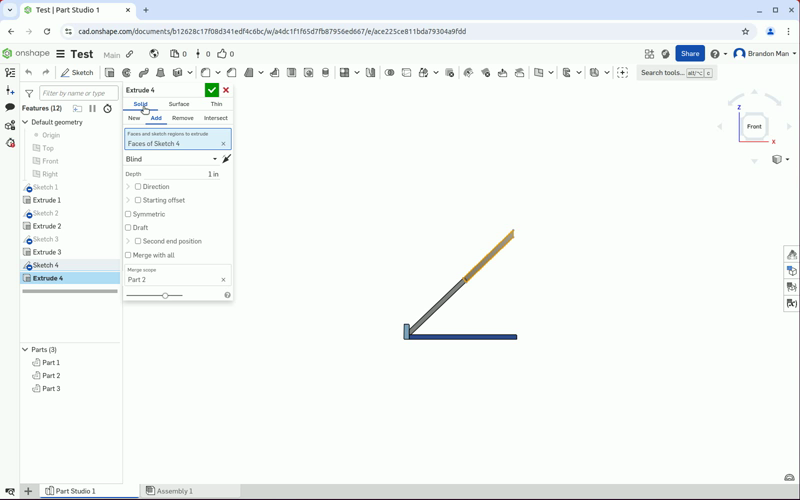
click(143, 106)
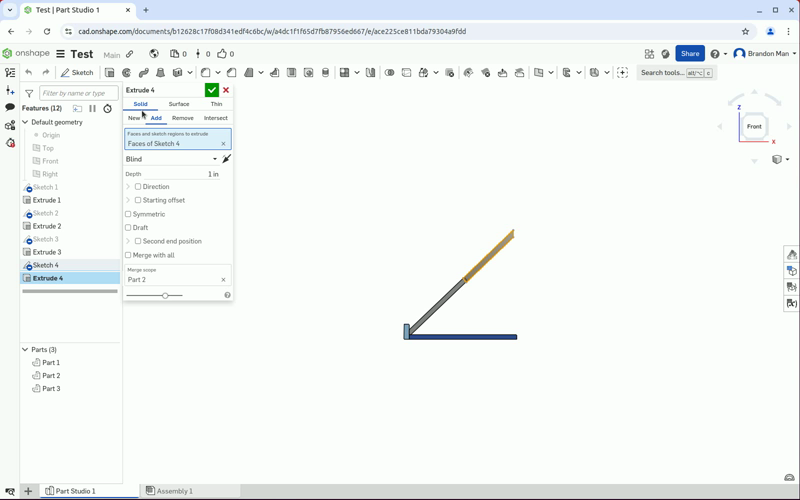
mouse_move(137, 120)
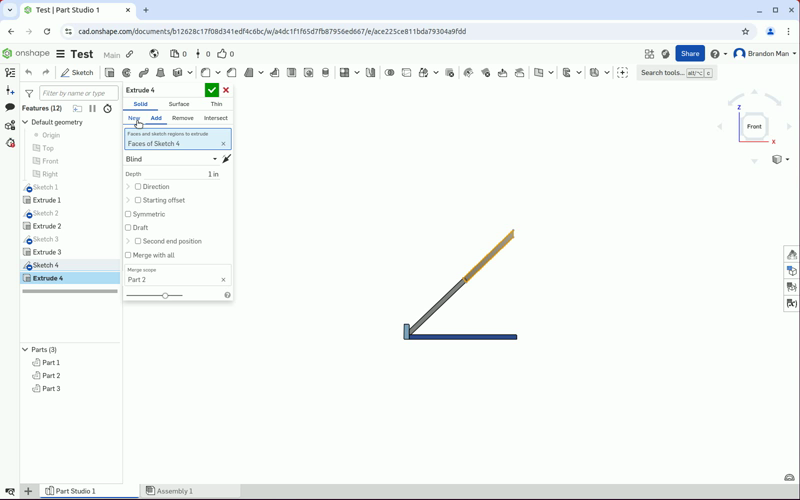
click(137, 120)
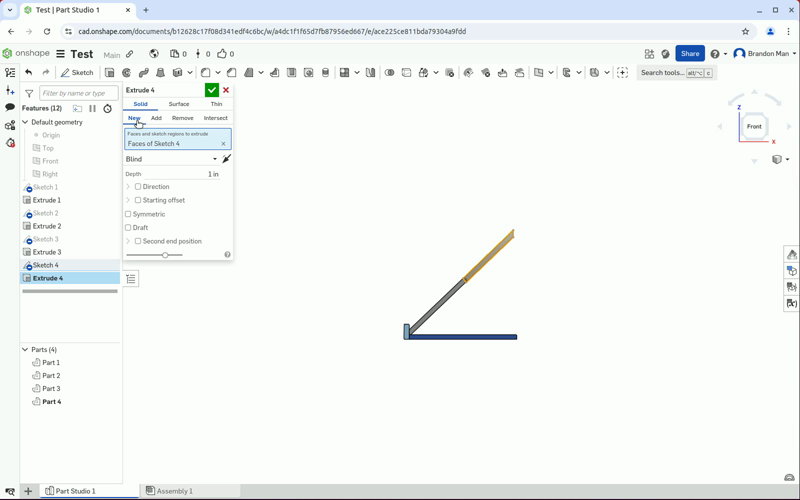
key(tab, 4)
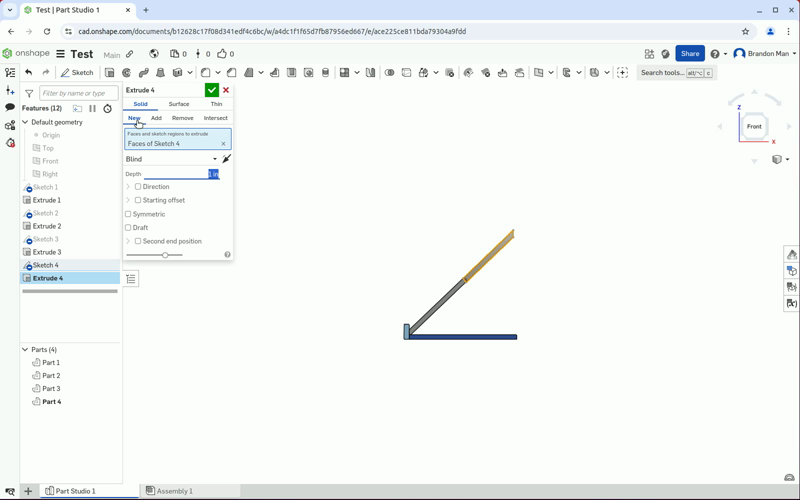
text(23.108)
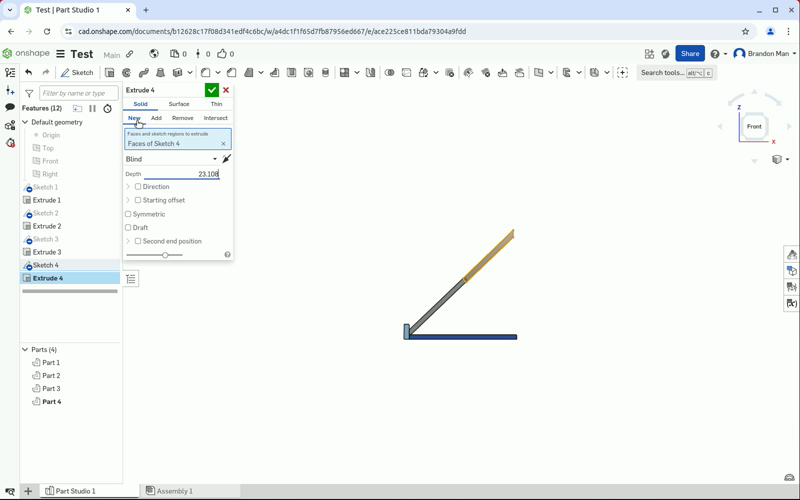
key(enter)
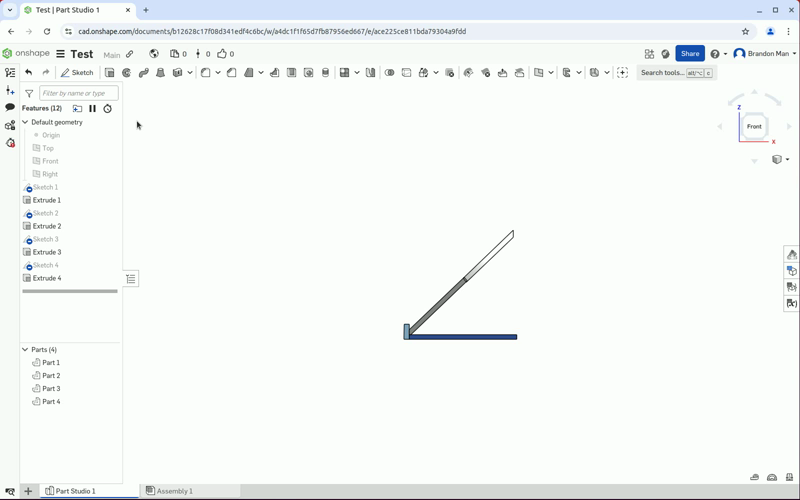
key(shift+h)
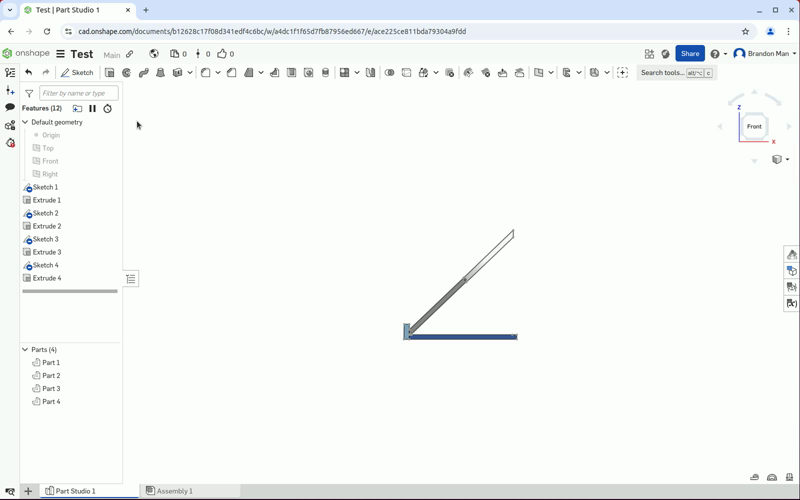
key(shift+h)
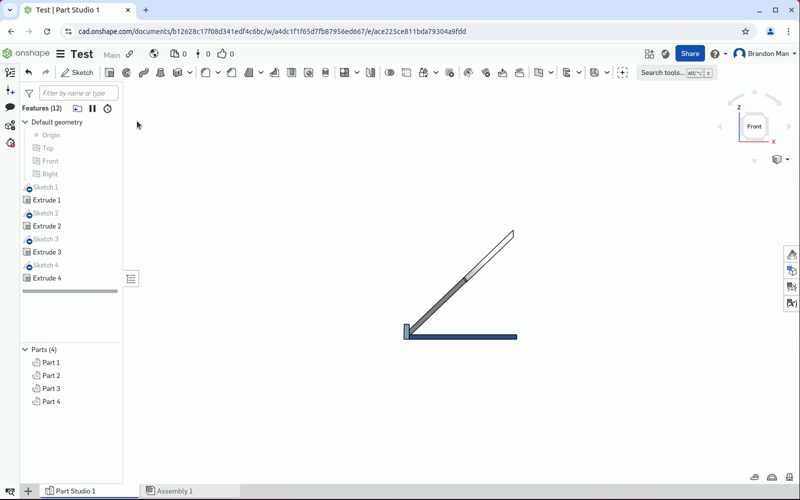
mouse_move(73, 189)
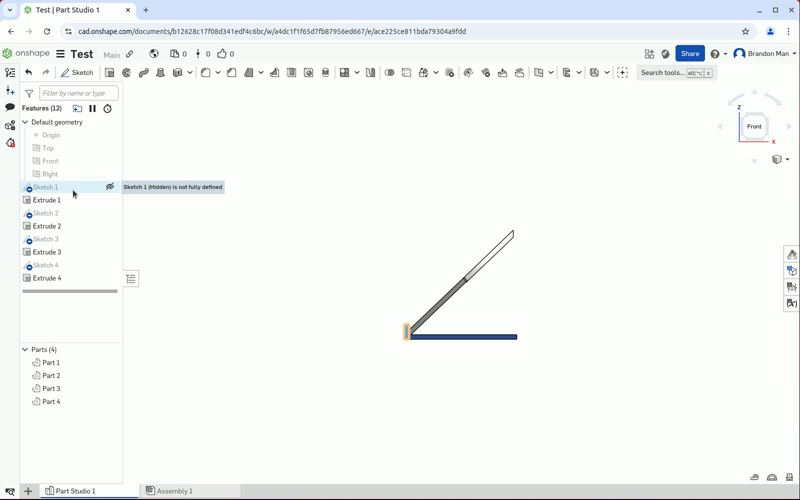
click(73, 189)
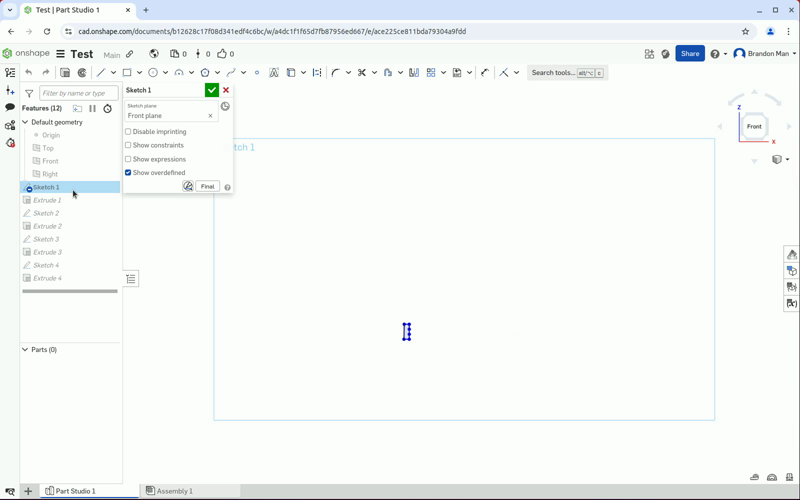
mouse_move(229, 92)
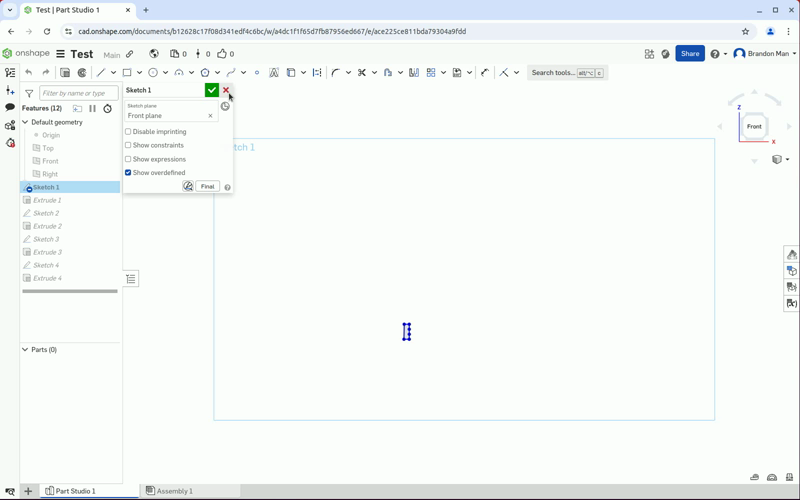
click(229, 92)
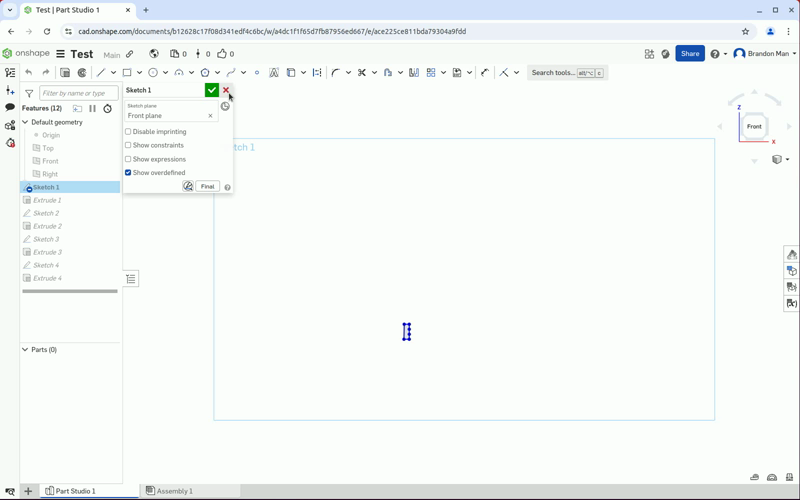
key(shift+s)
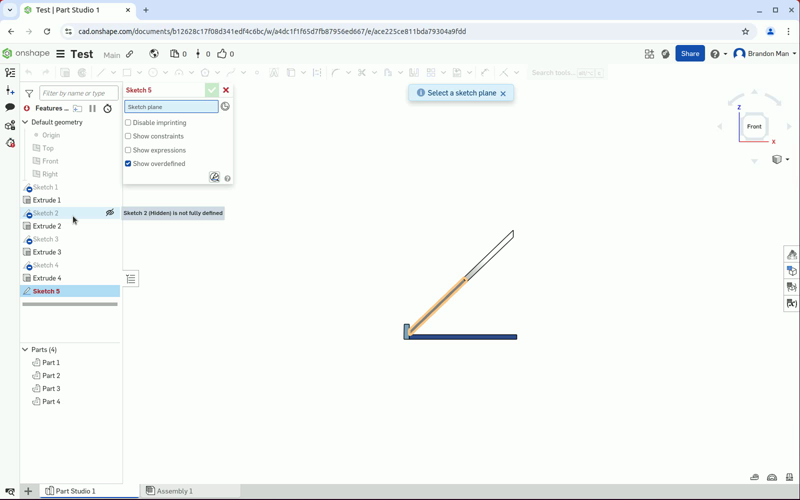
scroll(3)
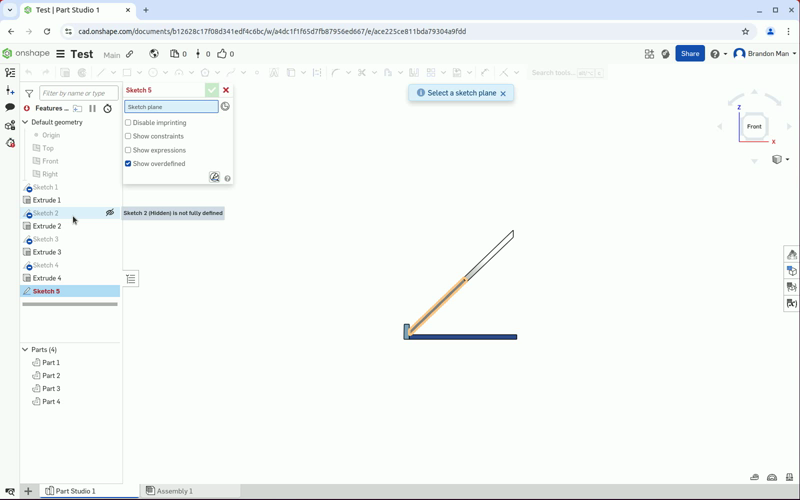
mouse_move(73, 163)
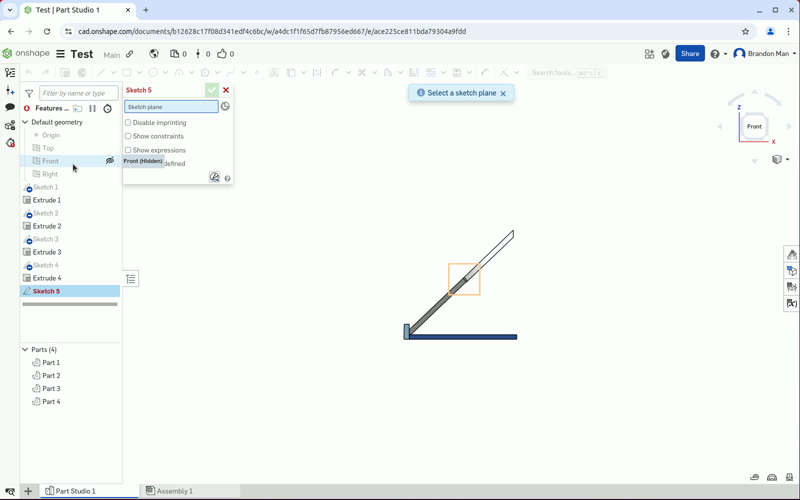
click(73, 163)
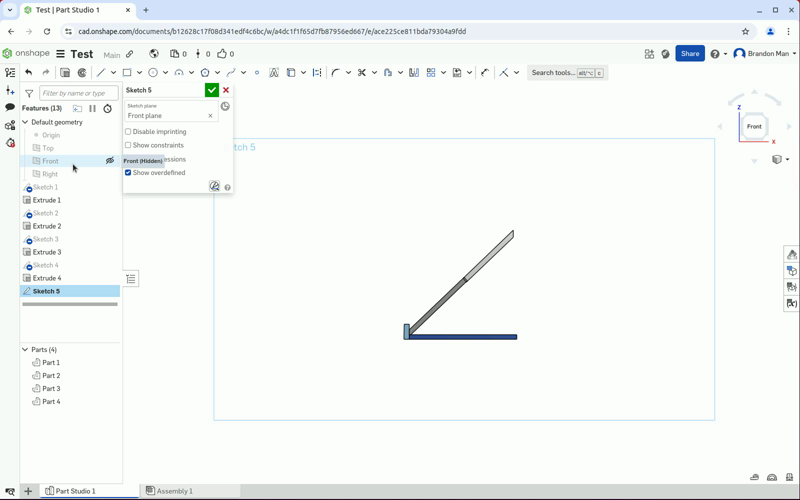
mouse_move(73, 352)
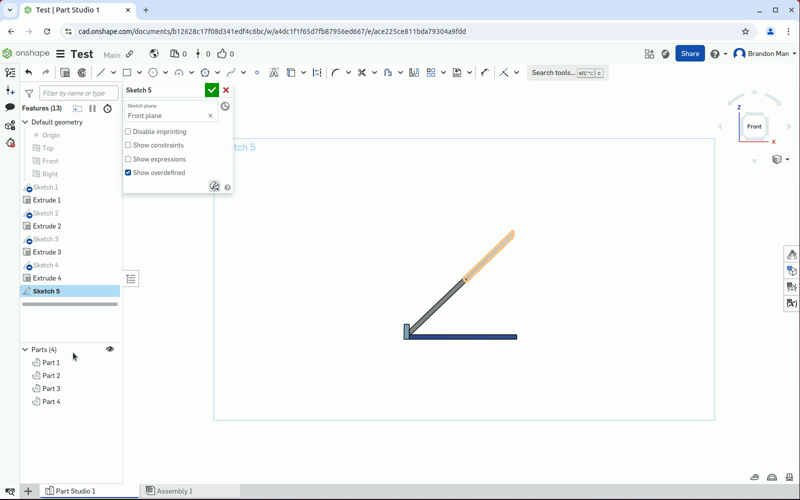
key(y)
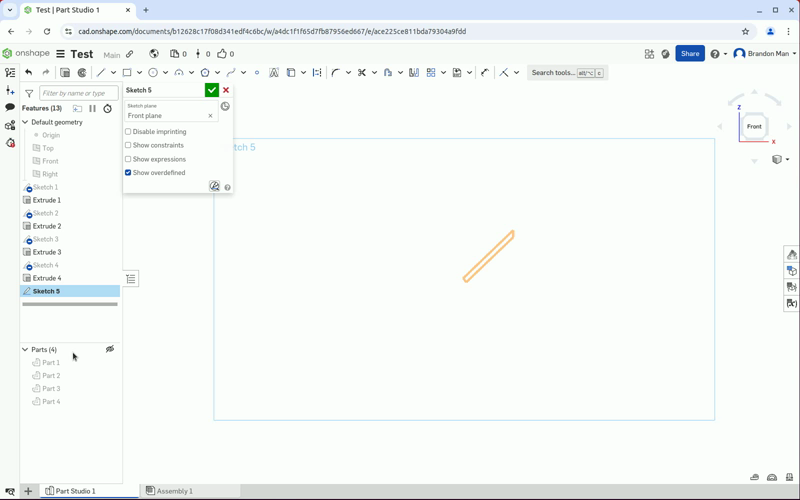
key(l)
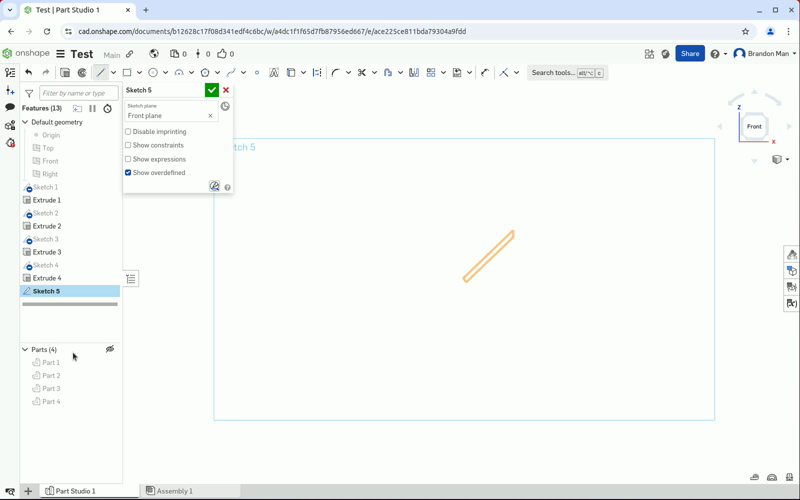
key_down(shift)
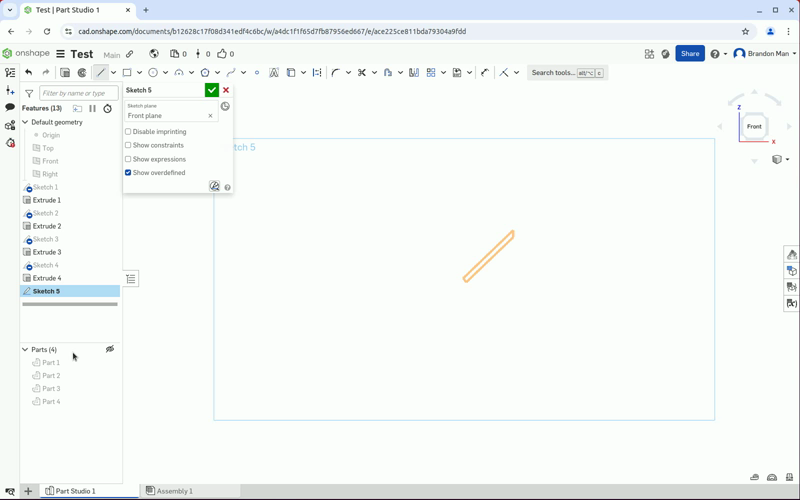
mouse_move(512, 237)
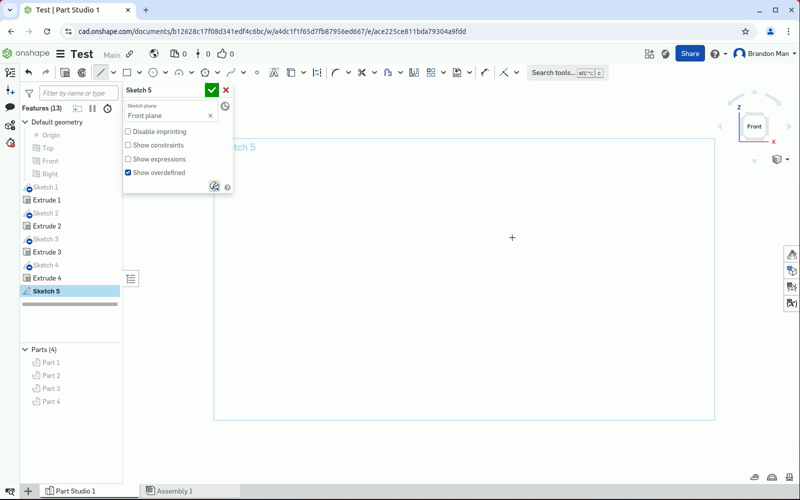
click(512, 237)
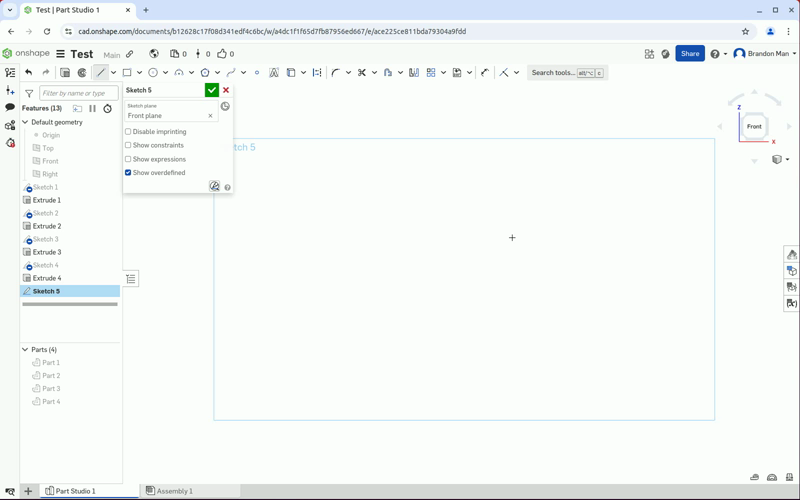
key_up(shift)
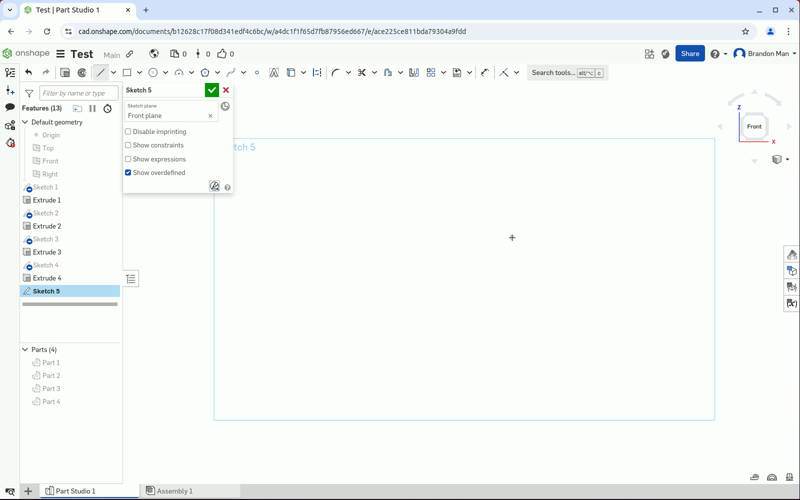
key_down(shift)
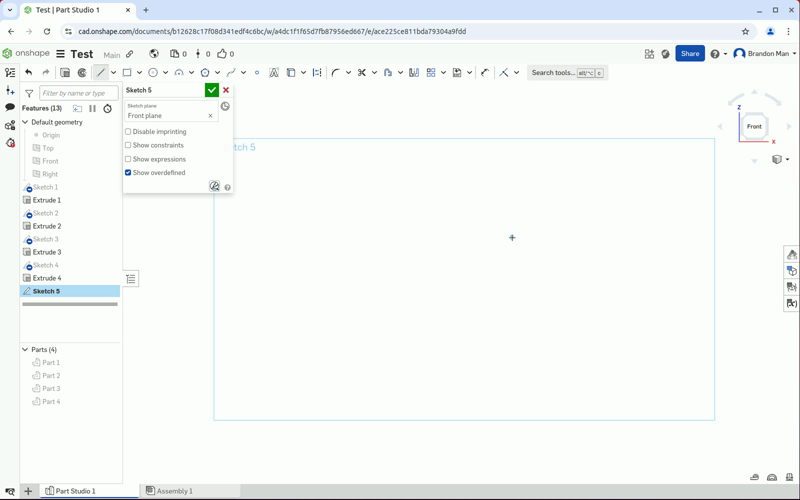
mouse_move(542, 237)
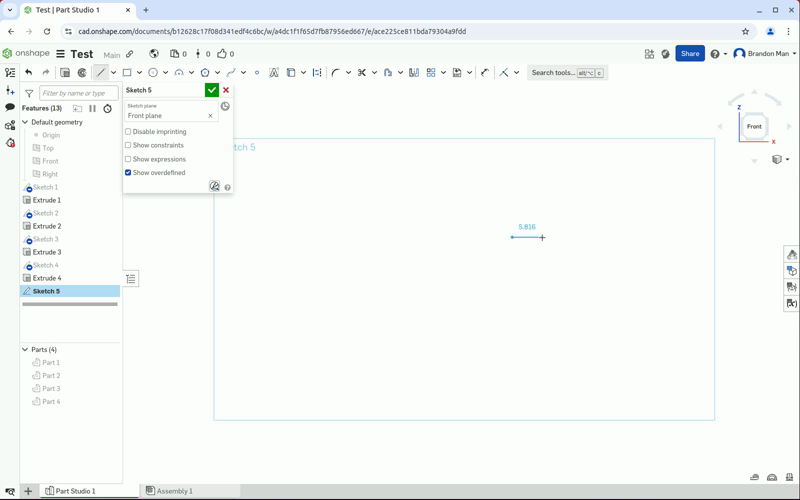
mouse_move(517, 232)
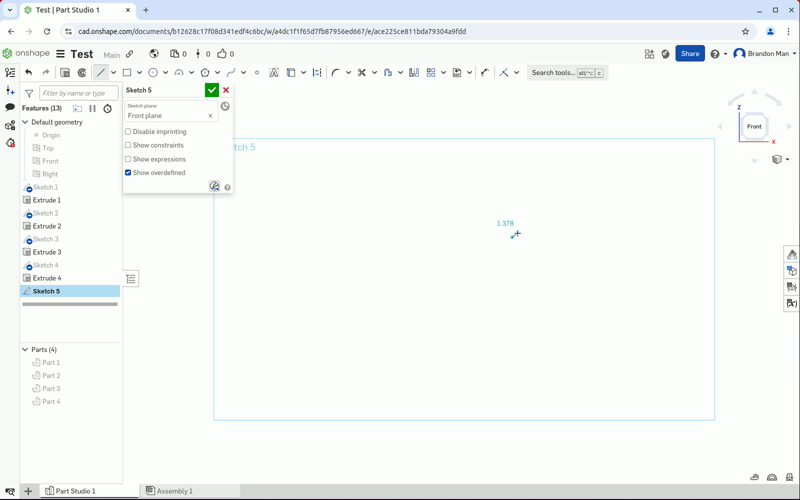
scroll(6)
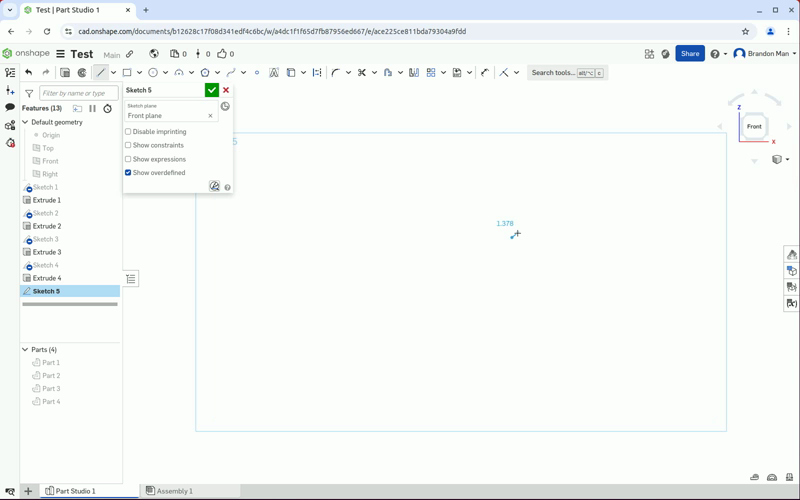
scroll(6)
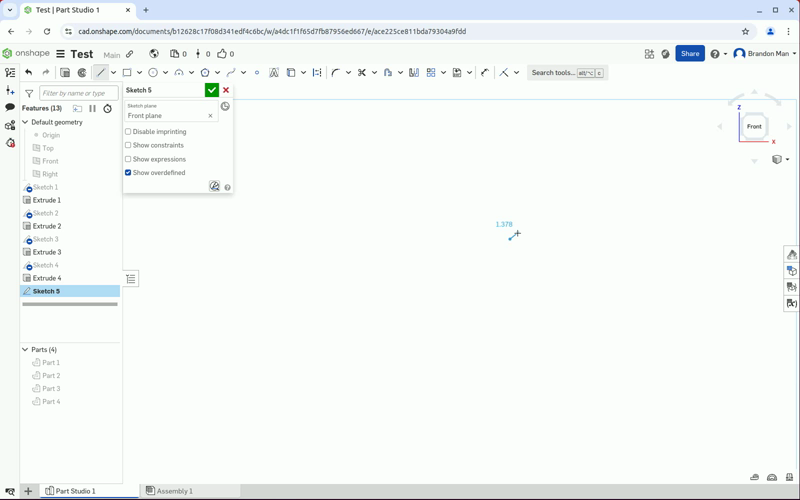
scroll(6)
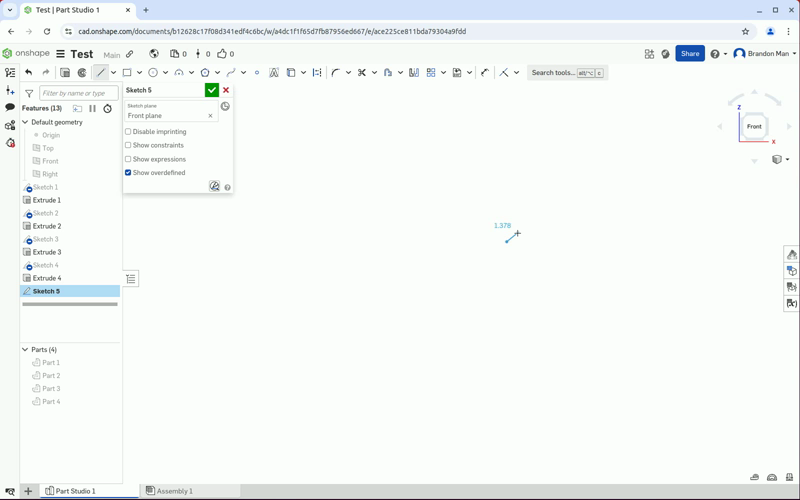
scroll(6)
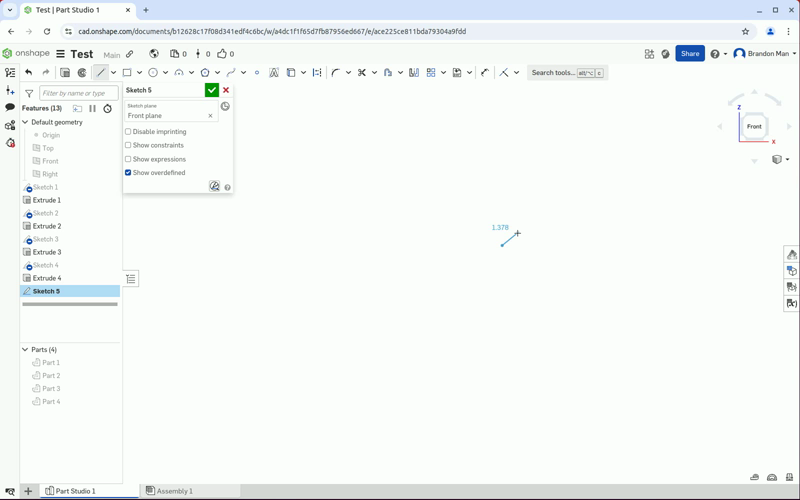
scroll(6)
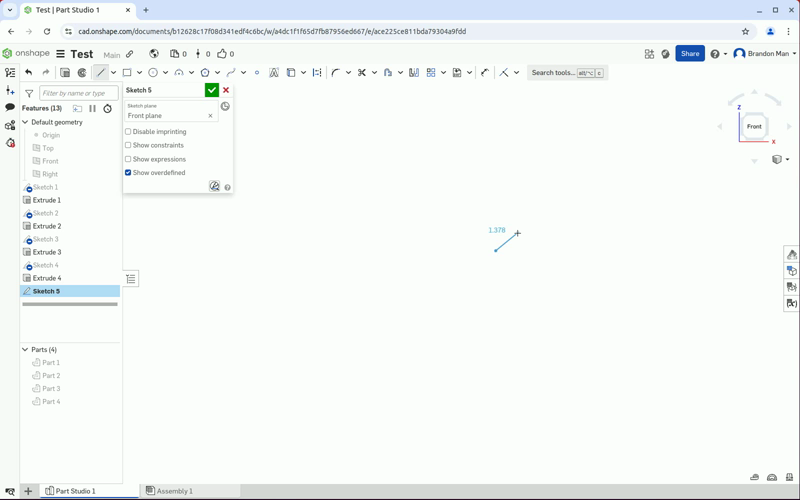
scroll(6)
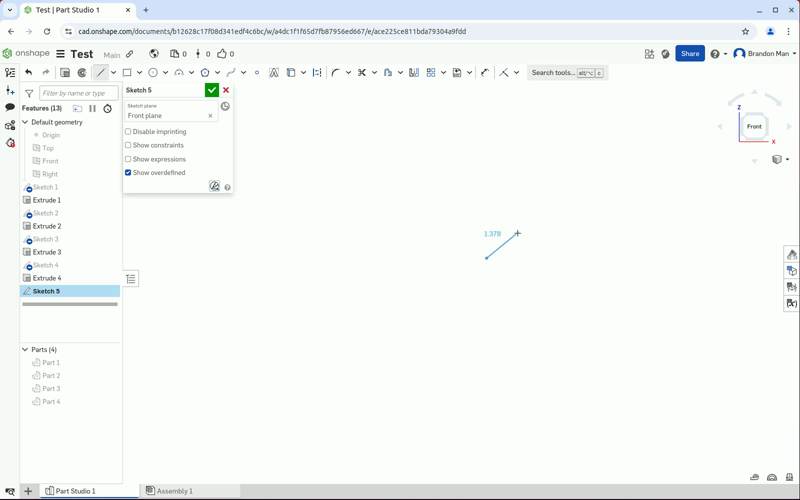
scroll(6)
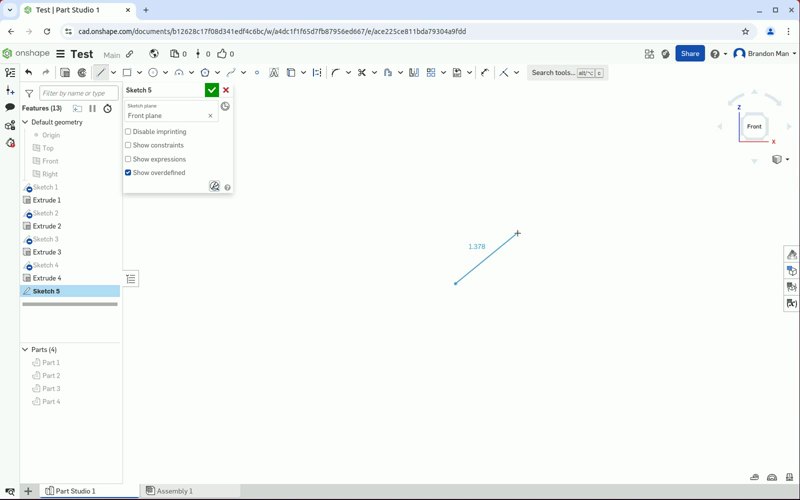
click(517, 232)
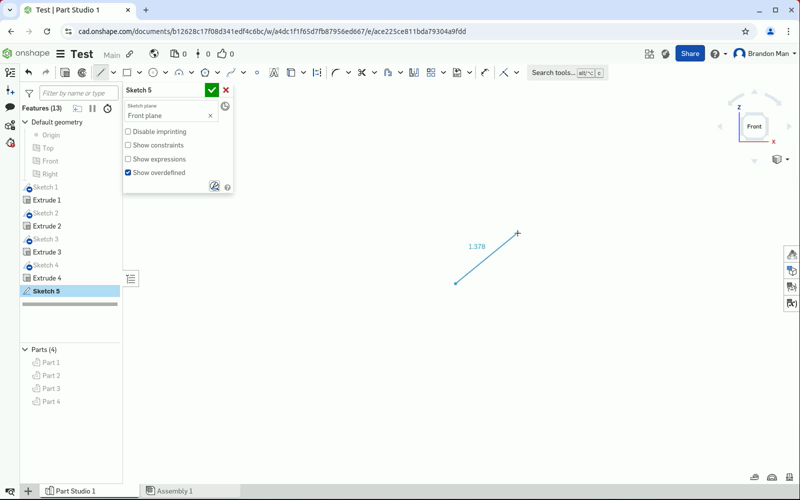
scroll(-6)
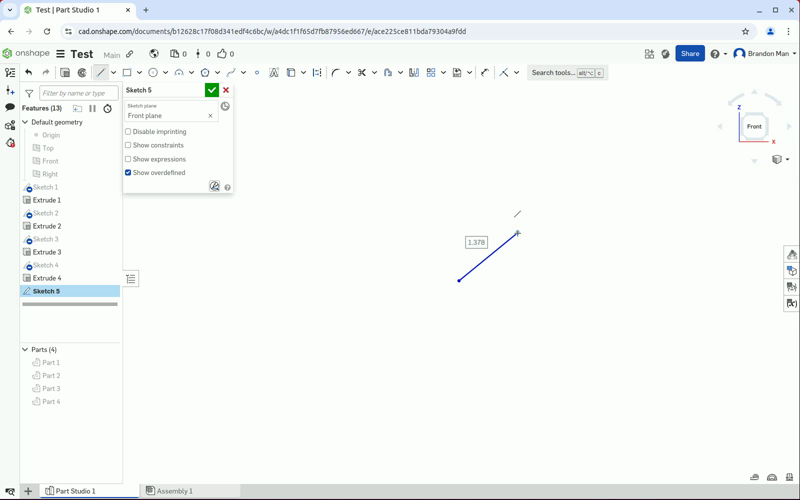
scroll(-6)
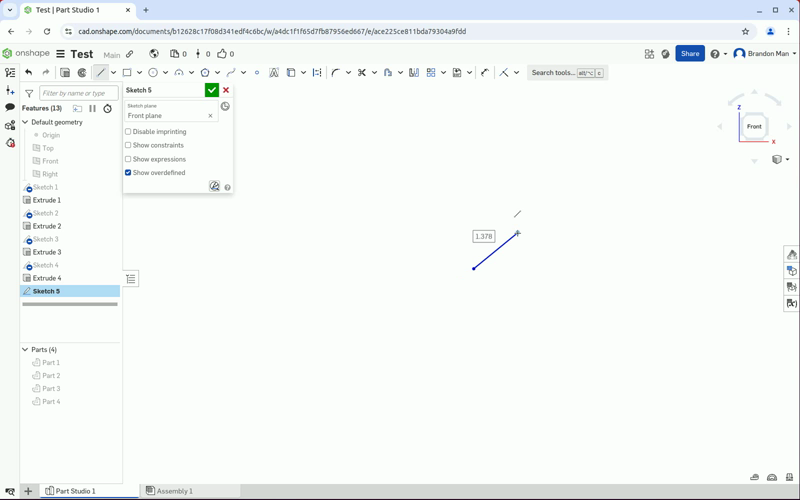
scroll(-6)
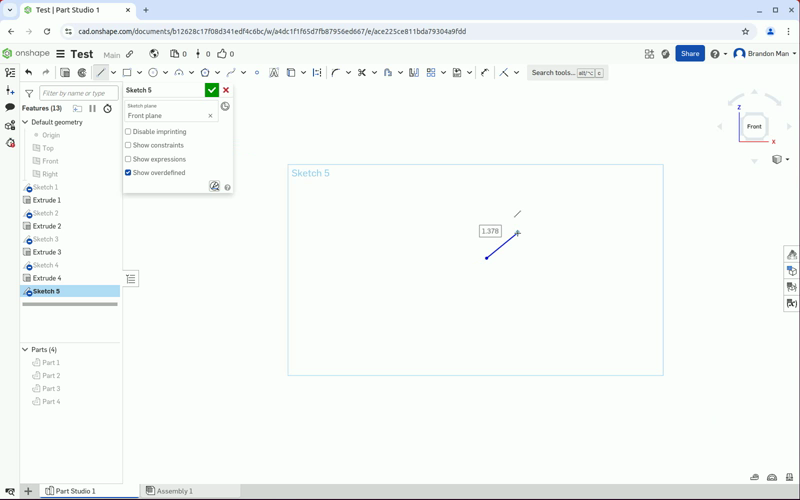
scroll(-6)
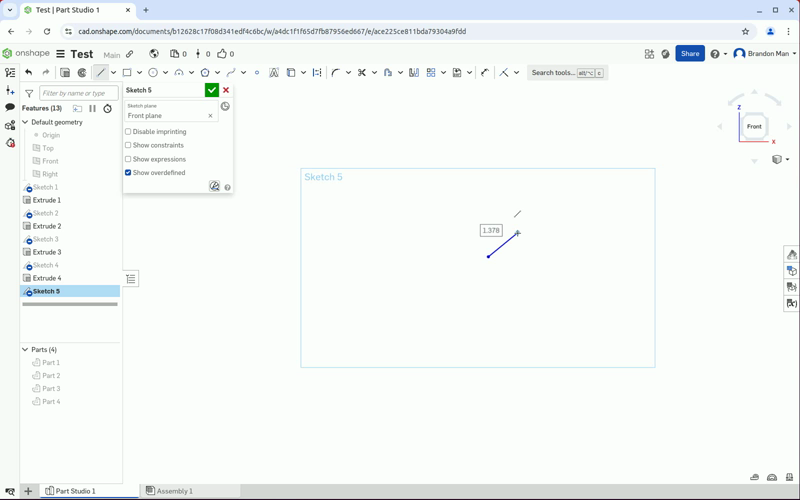
scroll(-6)
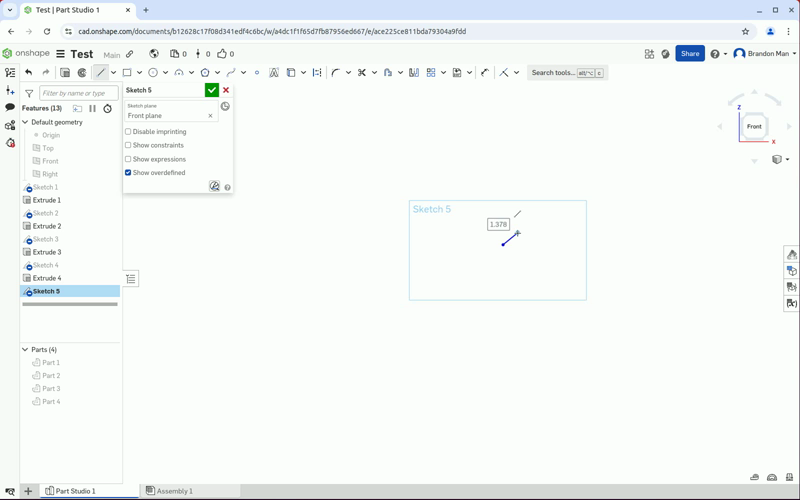
scroll(-6)
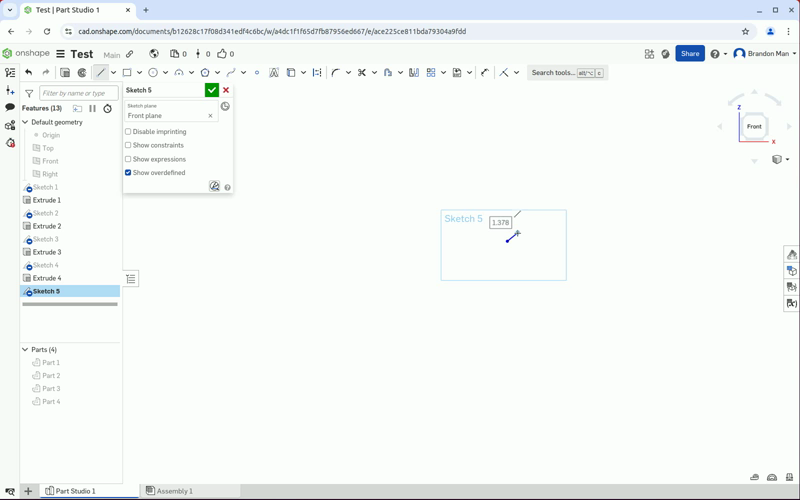
scroll(-6)
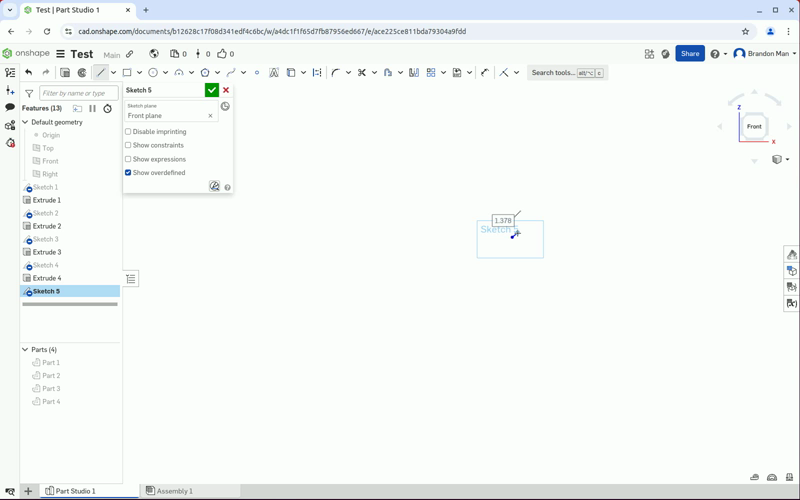
key_up(shift)
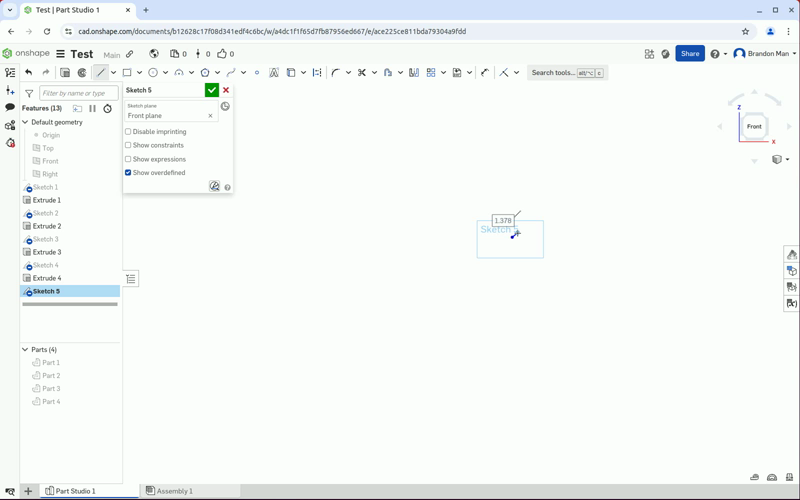
key_down(shift)
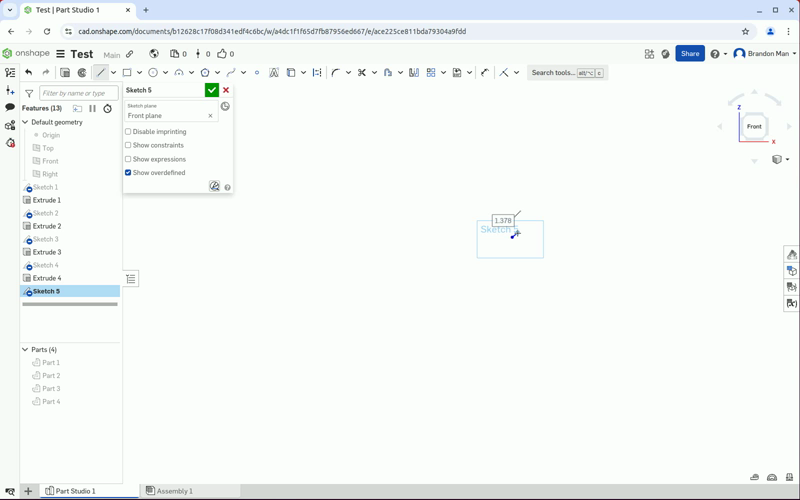
mouse_move(547, 232)
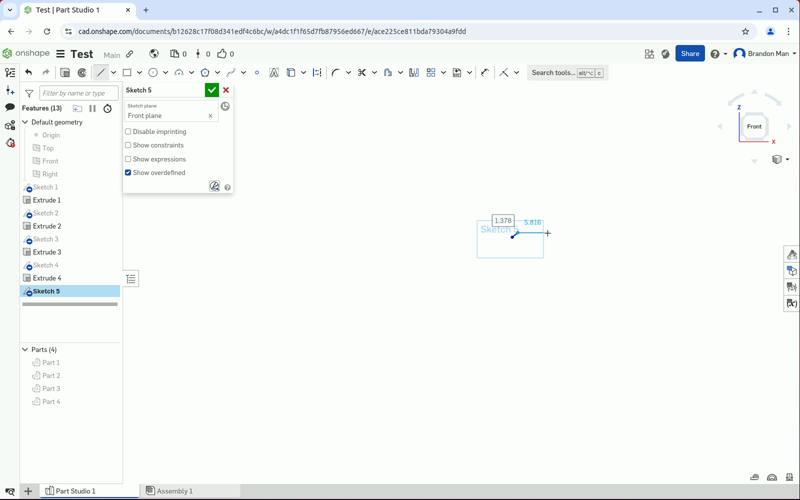
mouse_move(517, 225)
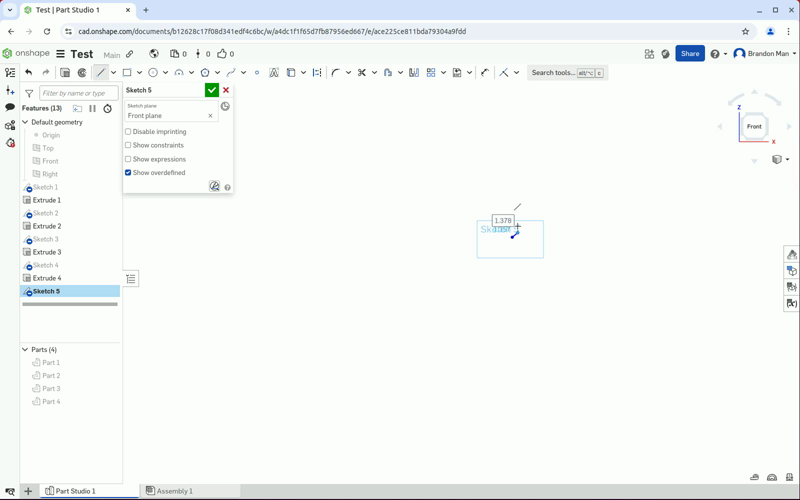
scroll(6)
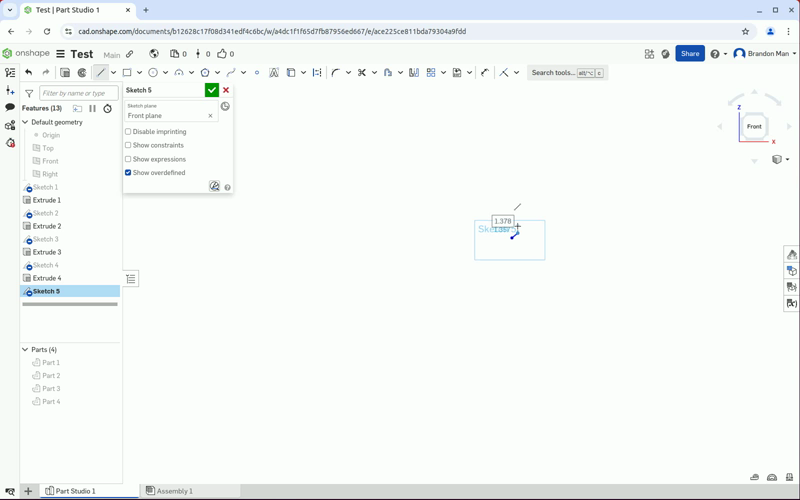
scroll(6)
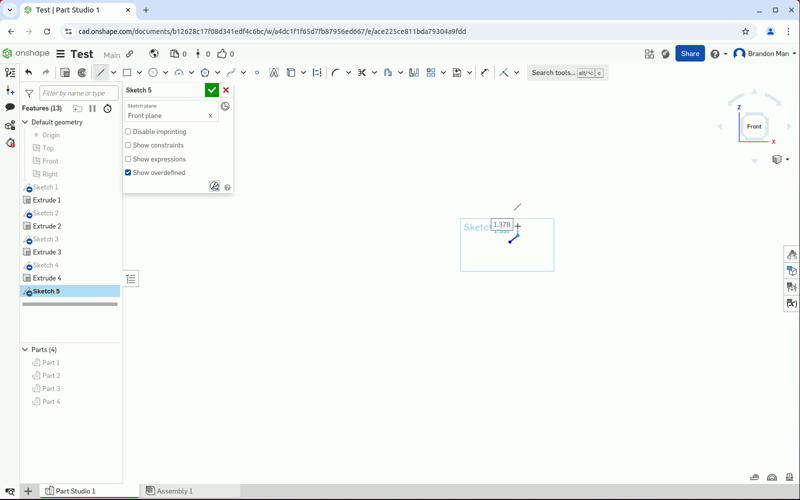
scroll(6)
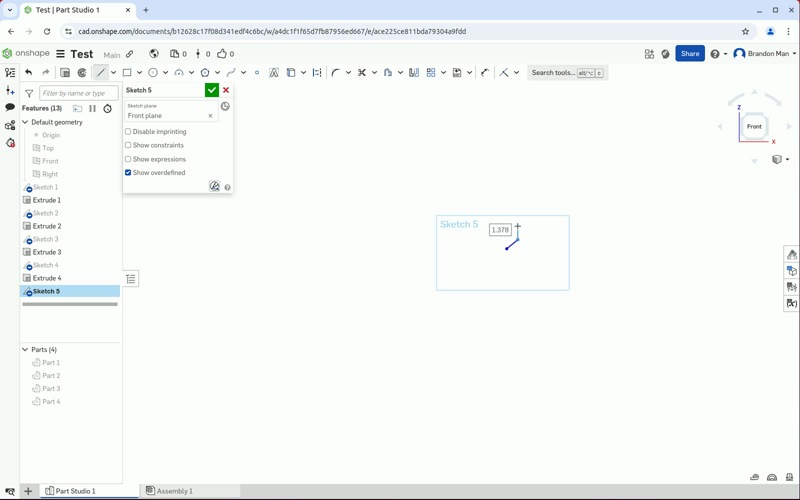
scroll(6)
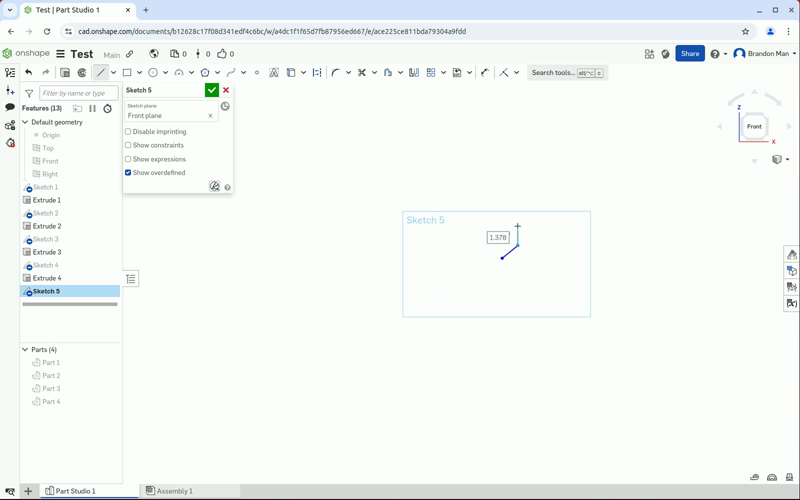
scroll(6)
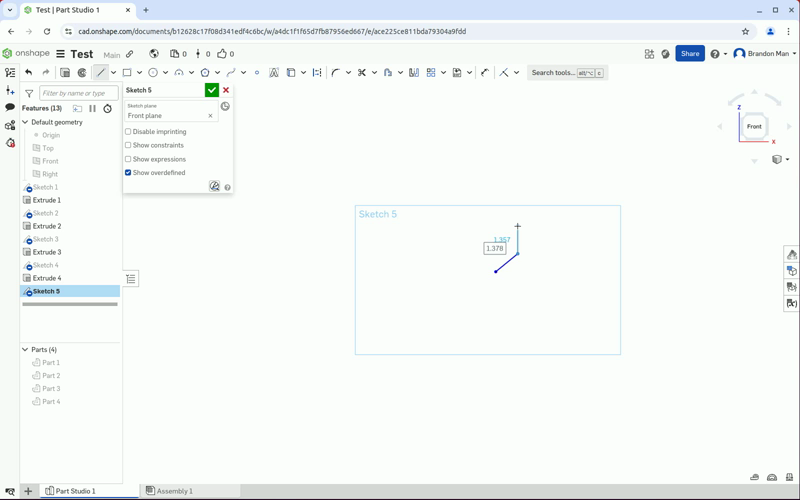
scroll(6)
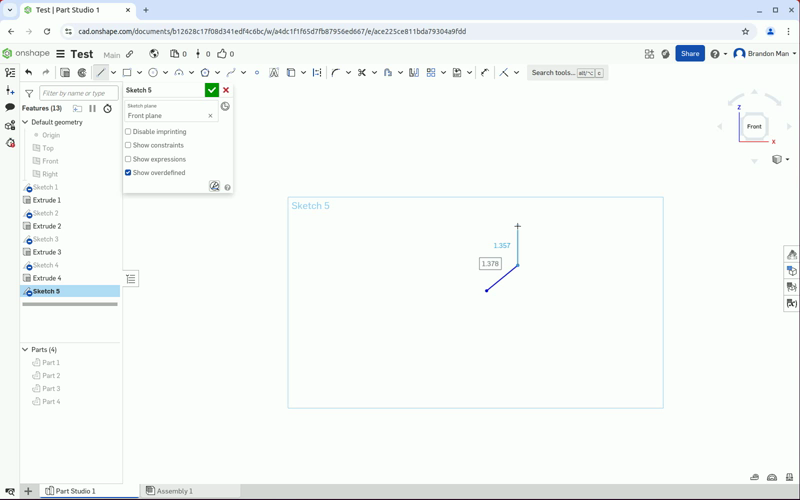
scroll(6)
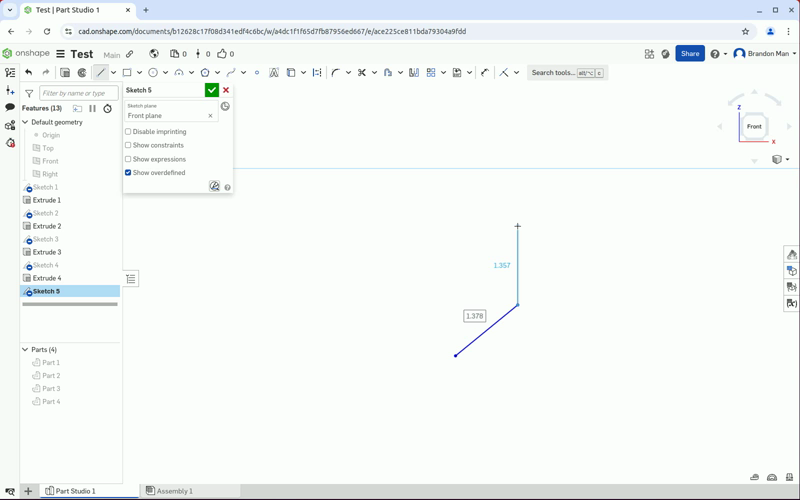
click(517, 225)
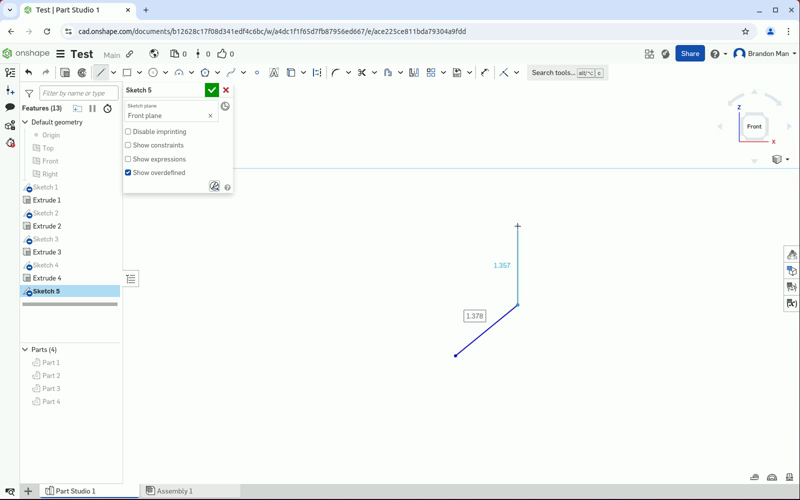
scroll(-6)
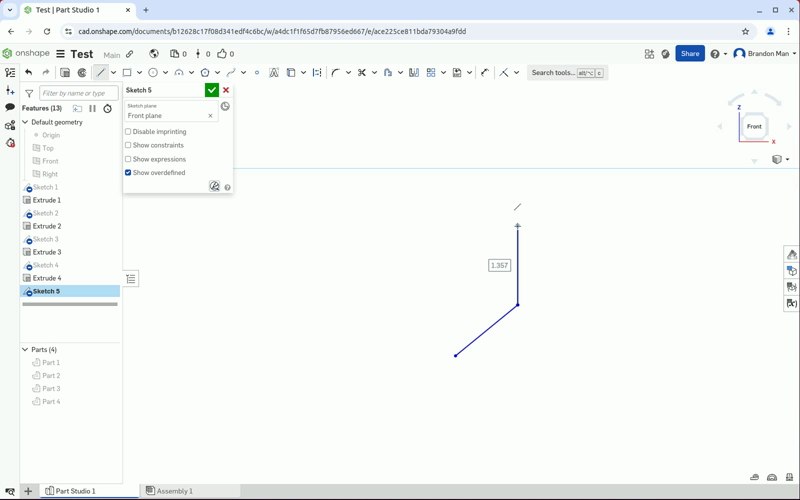
scroll(-6)
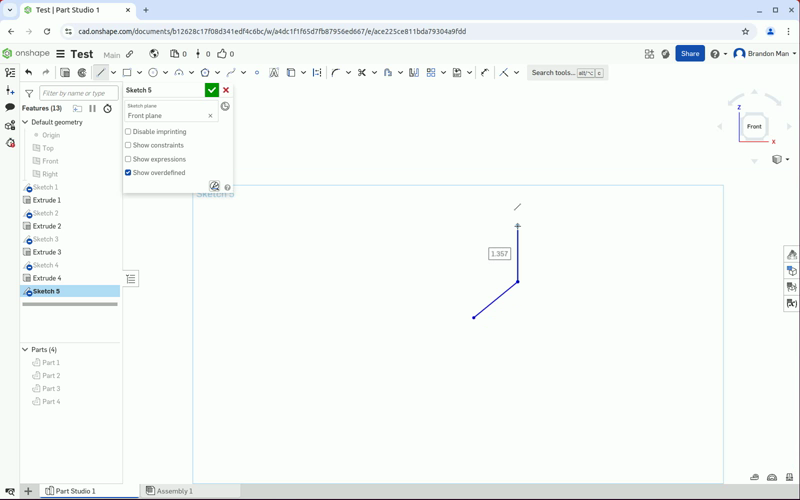
scroll(-6)
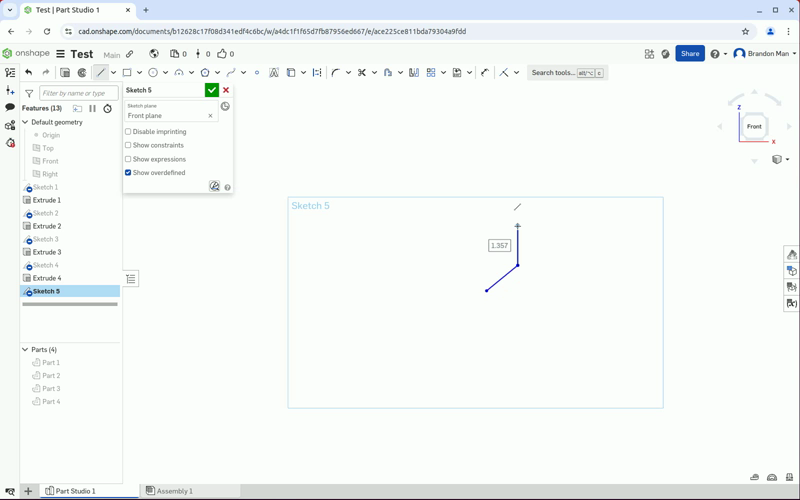
scroll(-6)
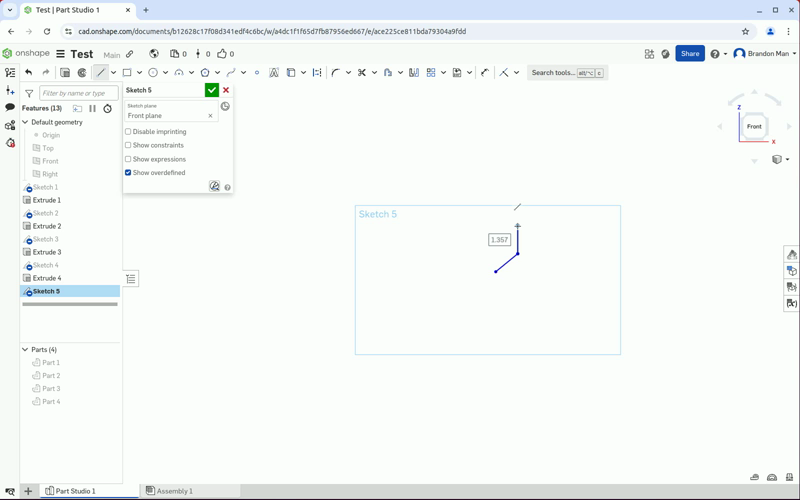
scroll(-6)
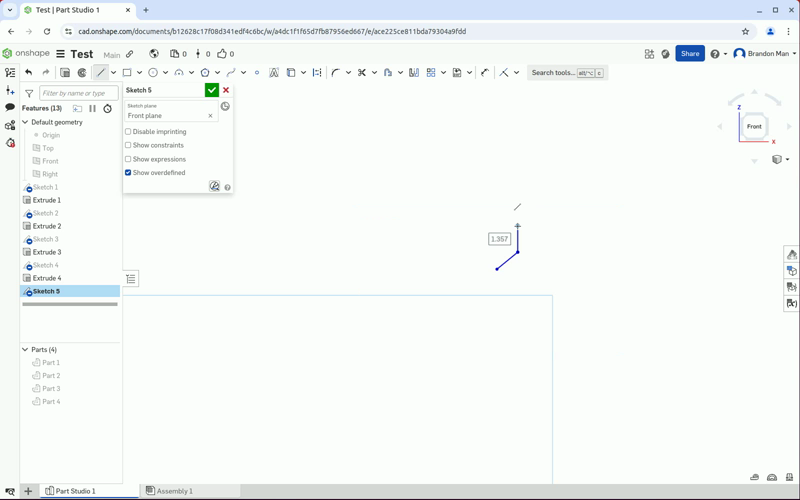
scroll(-6)
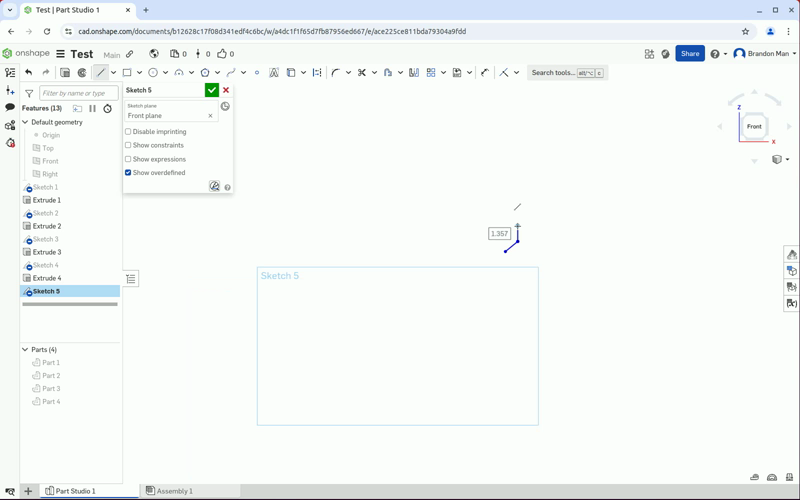
scroll(-6)
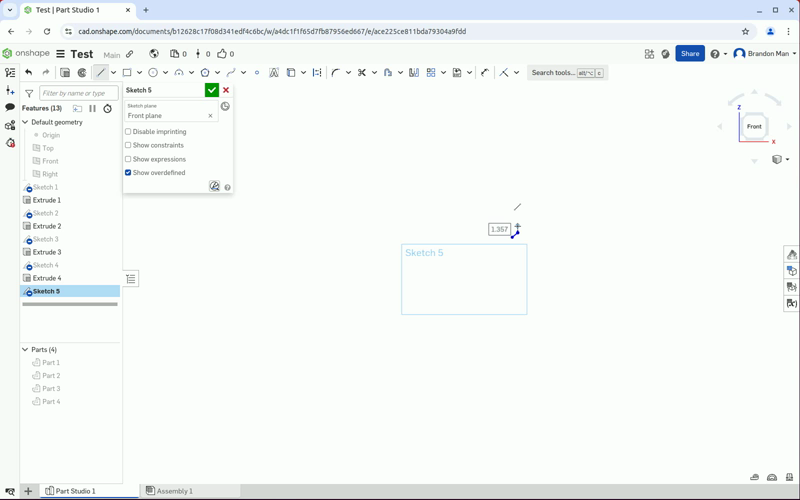
key_up(shift)
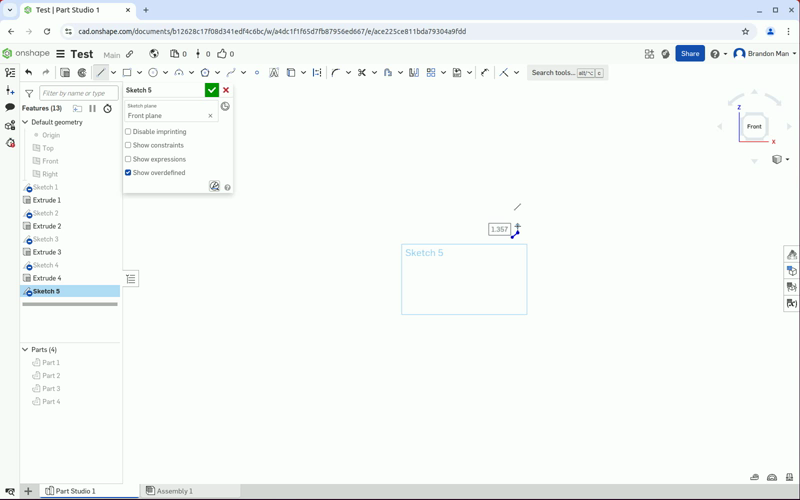
key_down(shift)
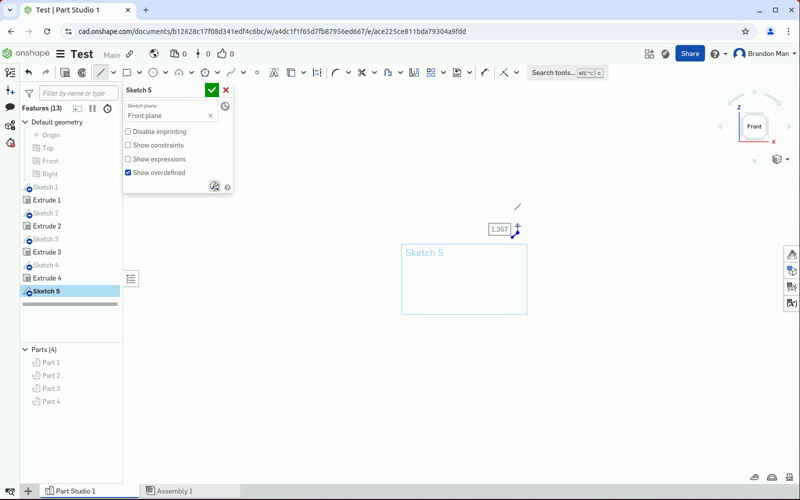
mouse_move(547, 225)
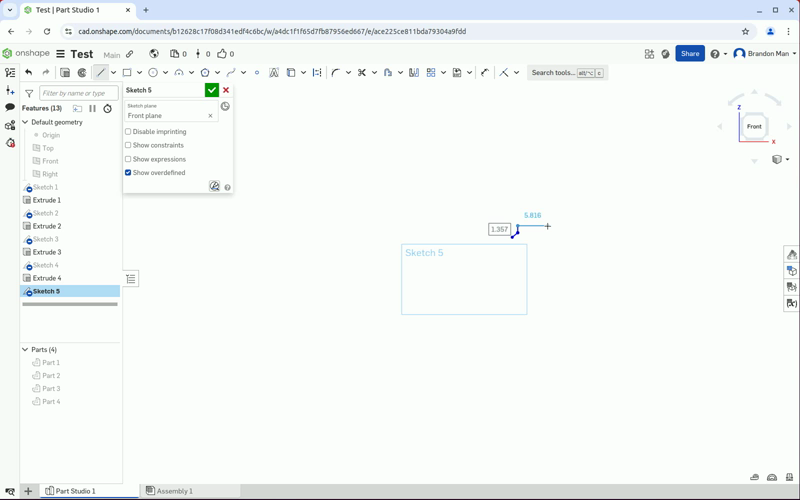
mouse_move(512, 230)
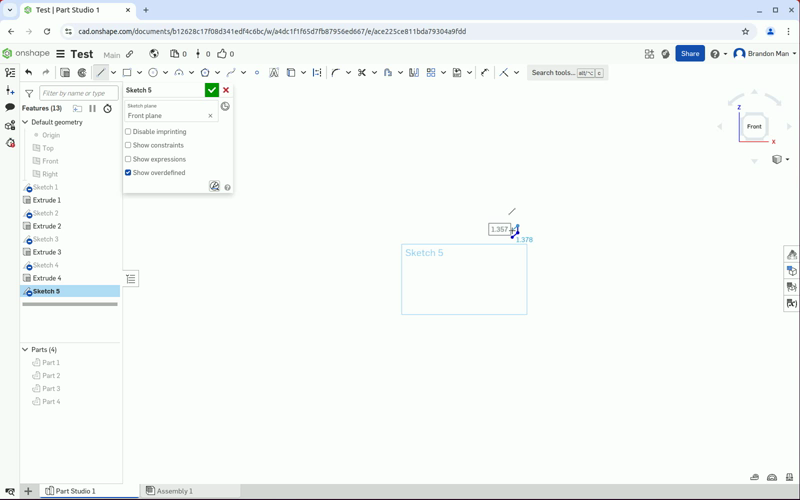
scroll(6)
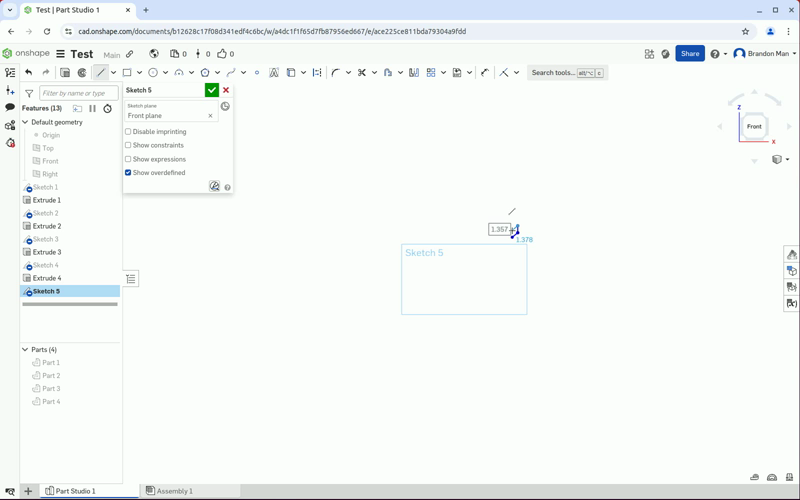
scroll(6)
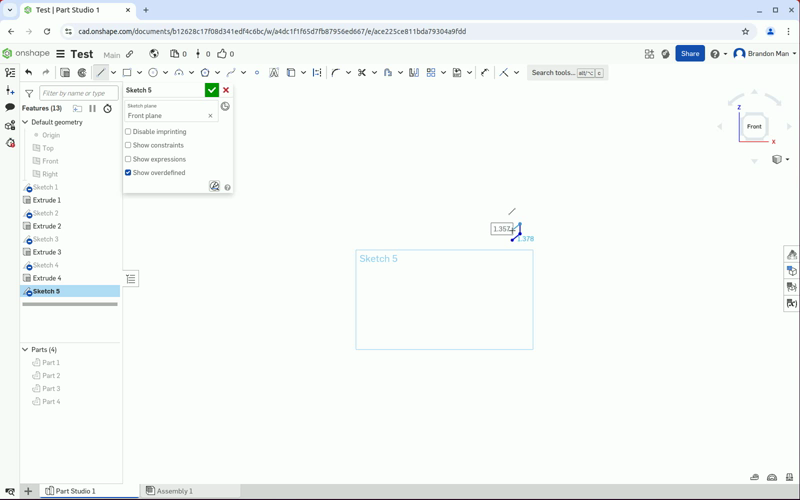
scroll(6)
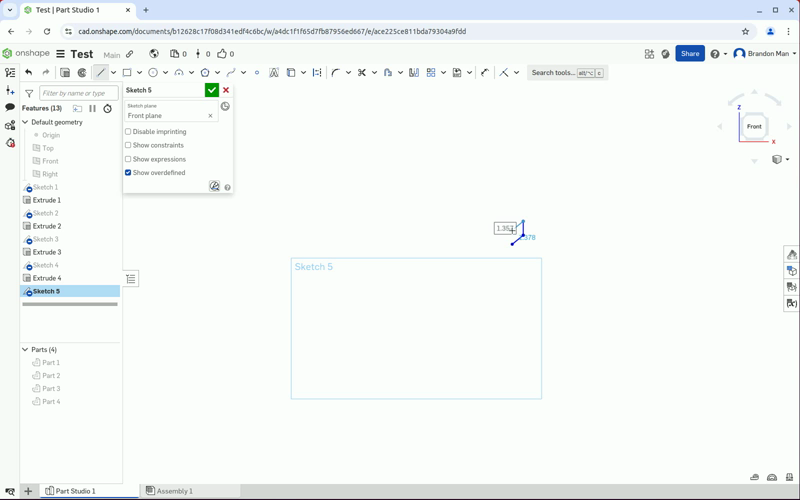
scroll(6)
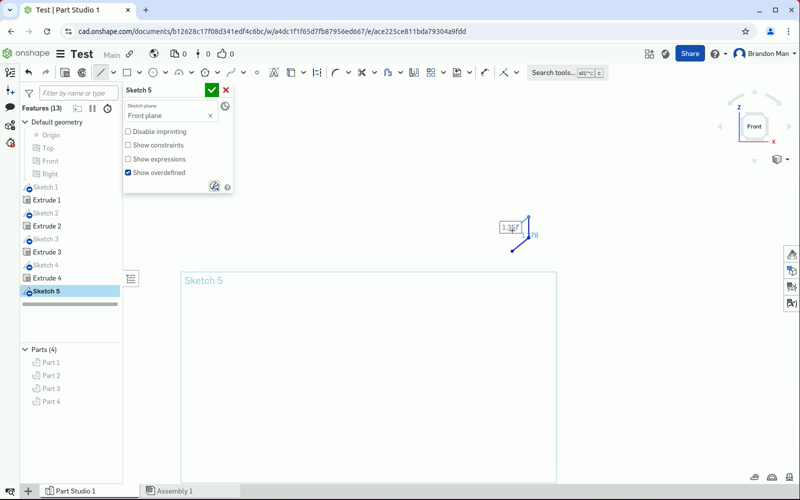
scroll(6)
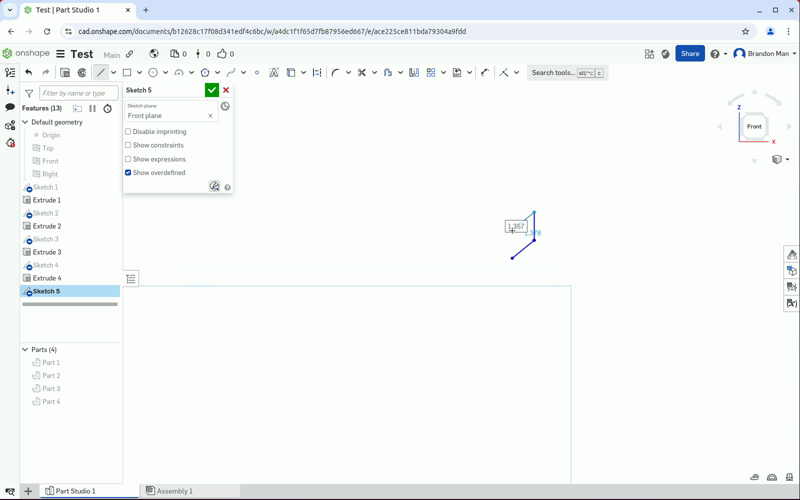
scroll(6)
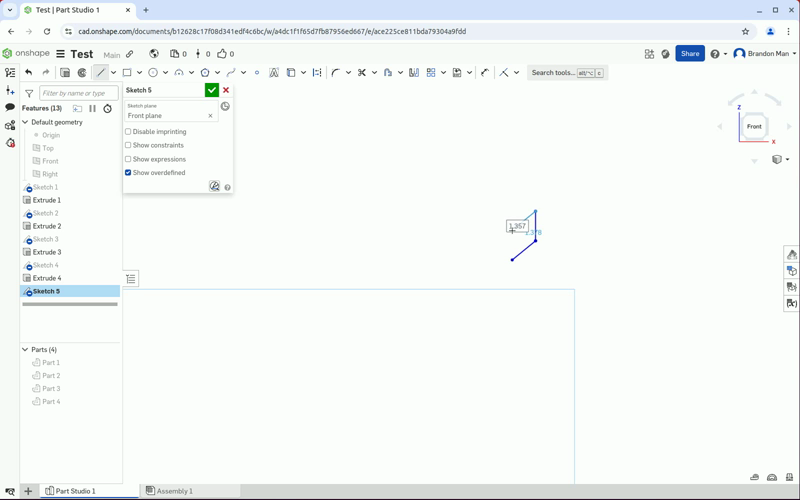
scroll(6)
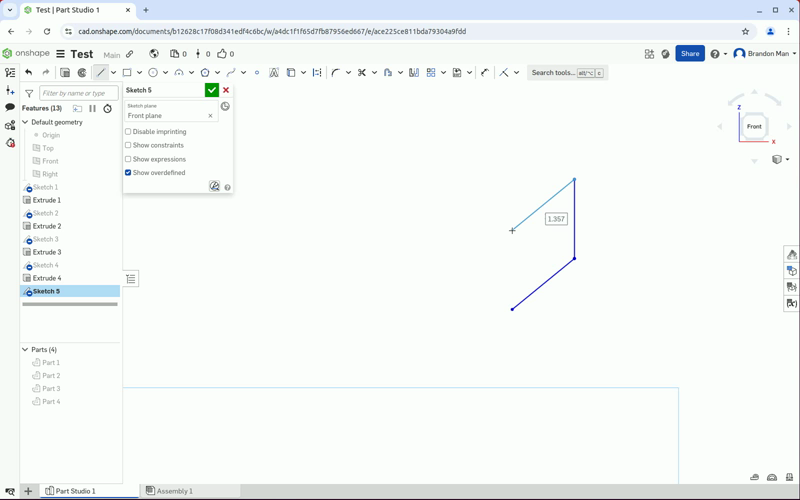
click(512, 230)
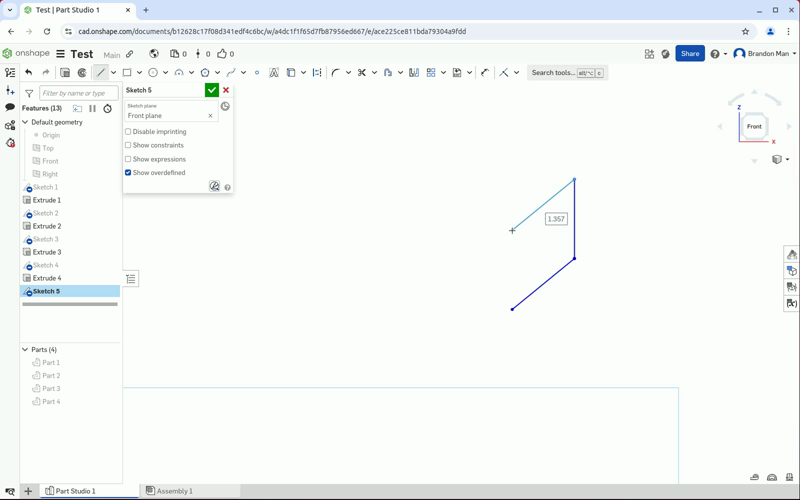
scroll(-6)
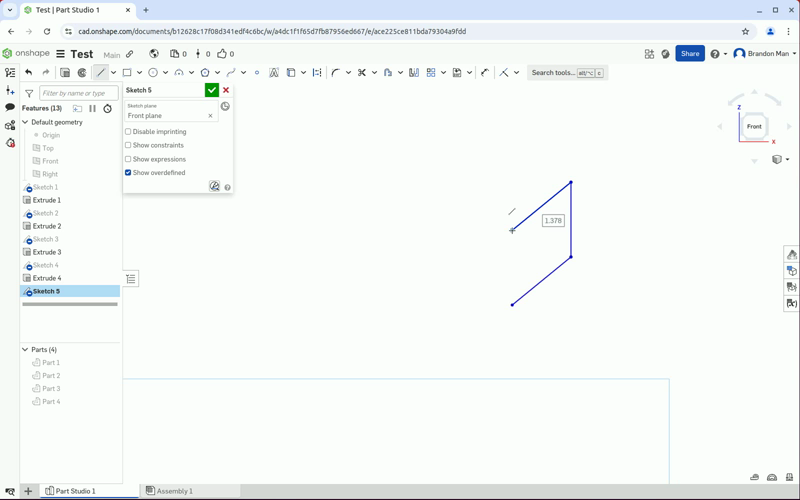
scroll(-6)
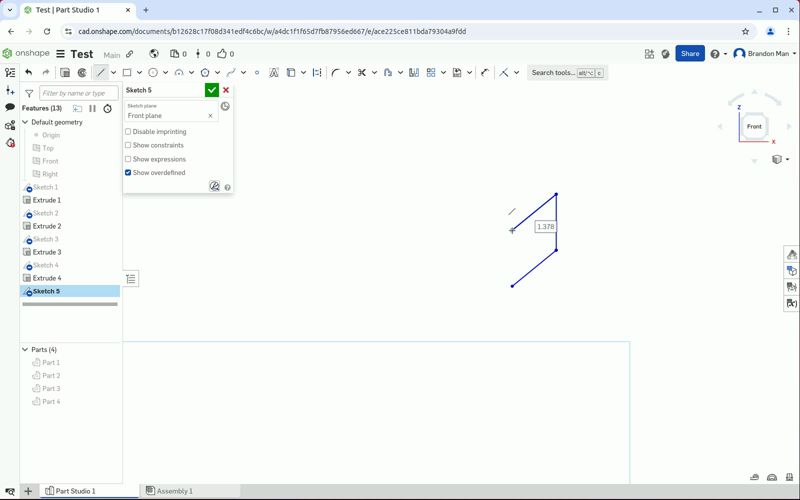
scroll(-6)
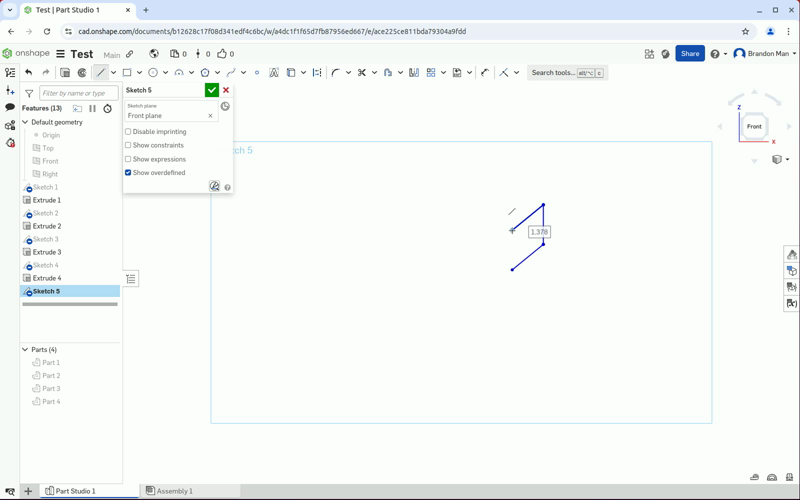
scroll(-6)
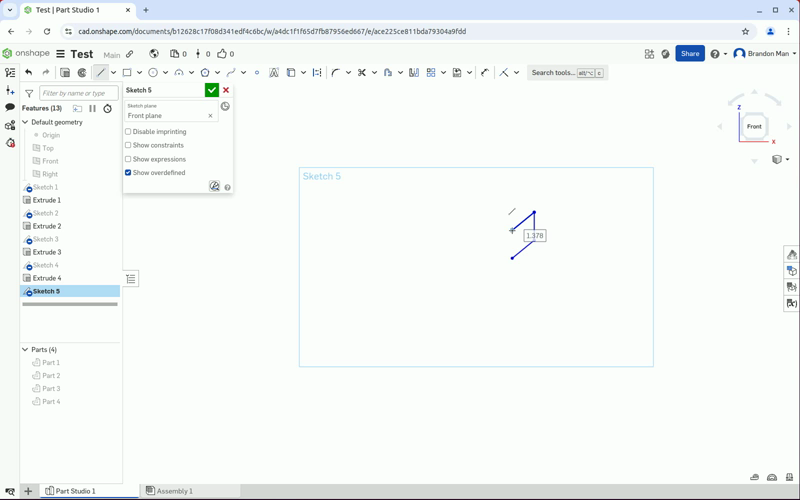
scroll(-6)
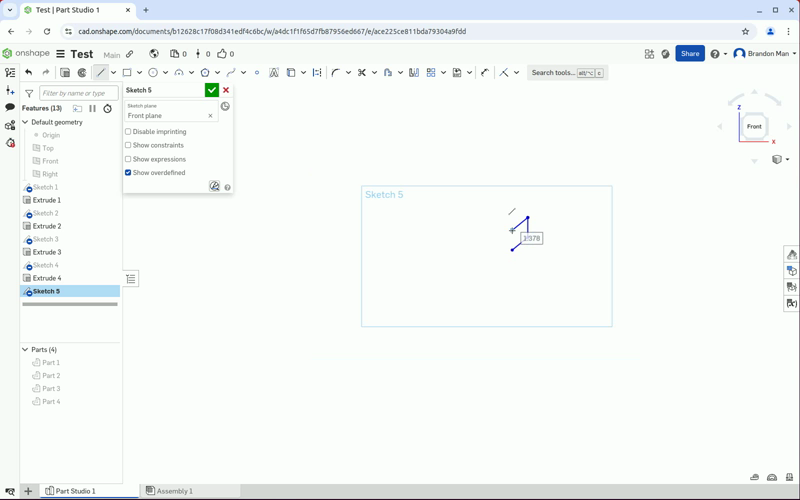
scroll(-6)
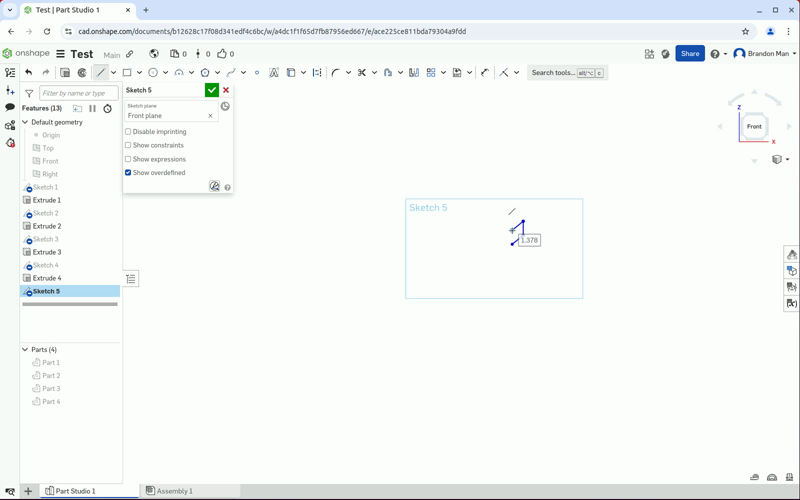
scroll(-6)
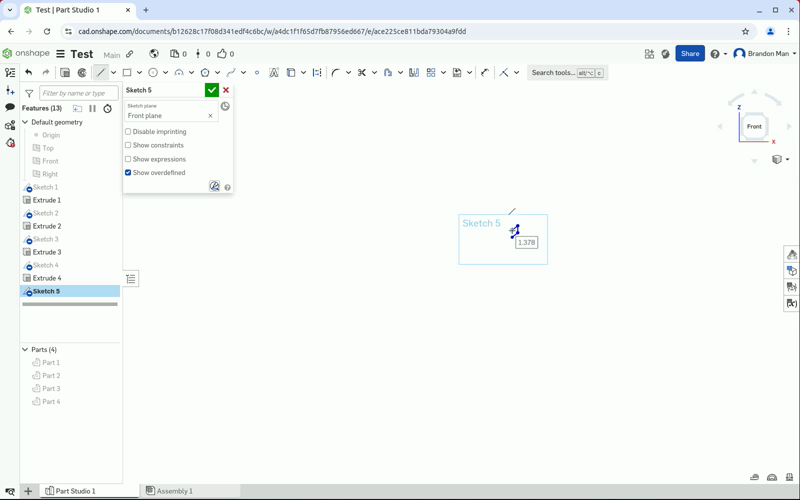
key_up(shift)
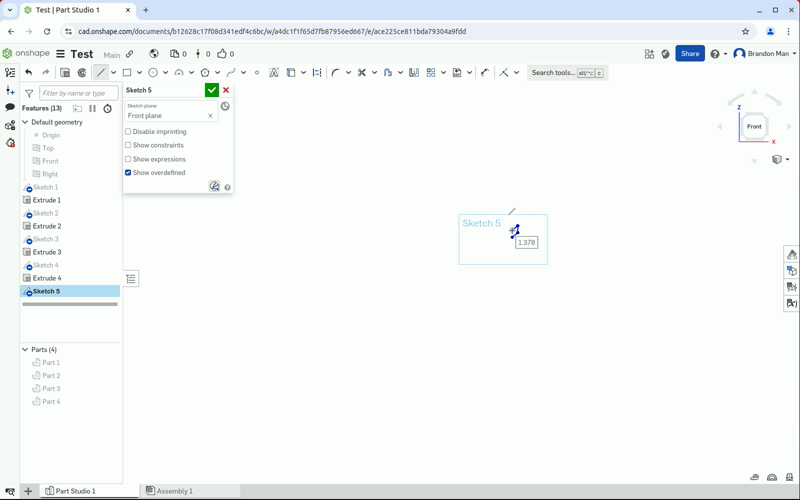
mouse_move(542, 230)
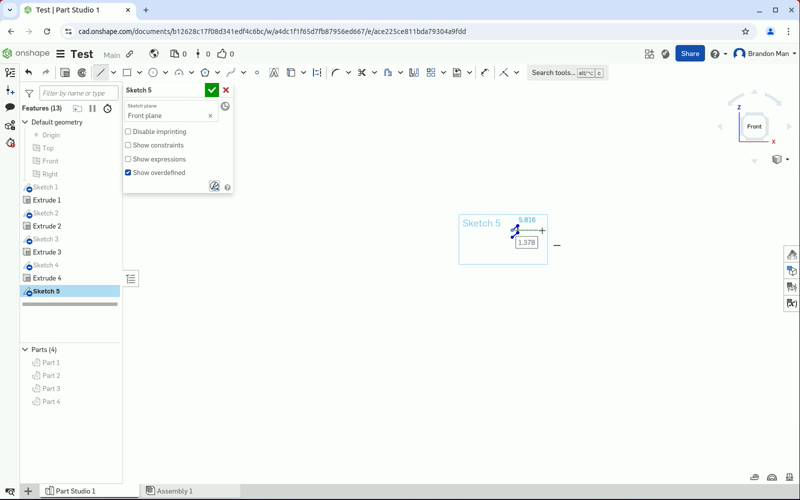
key_down(shift)
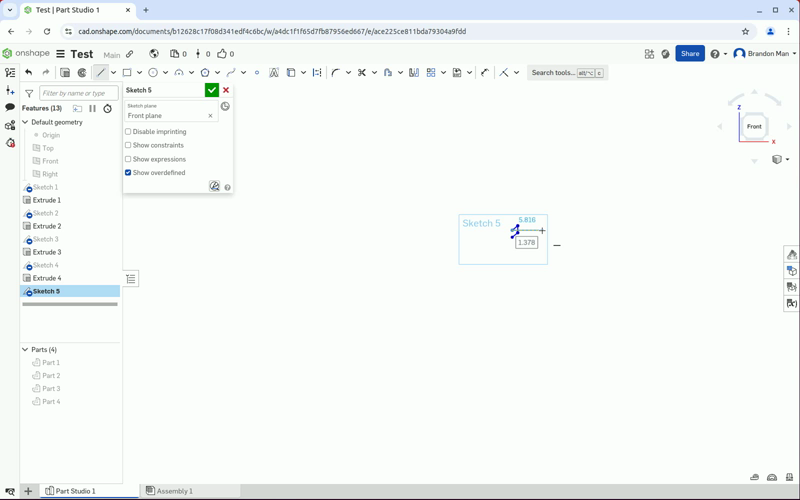
mouse_move(512, 237)
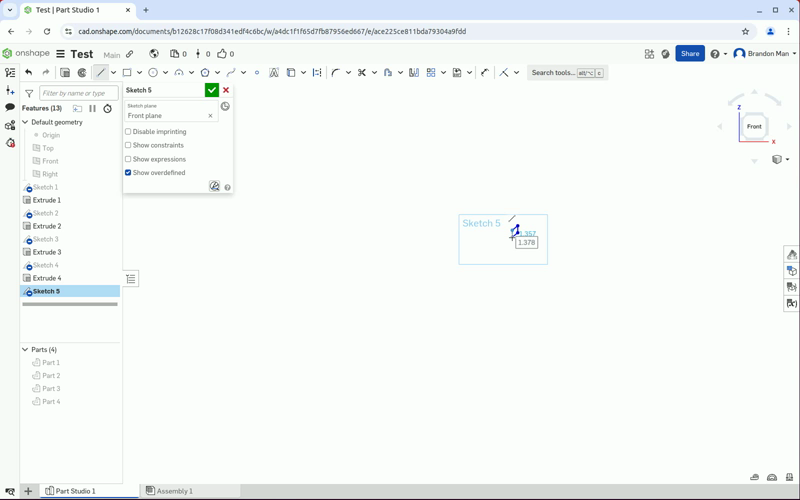
scroll(6)
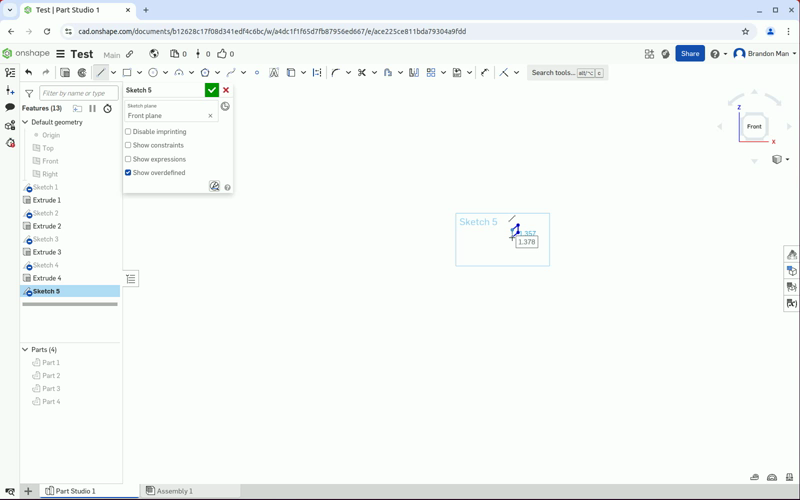
scroll(6)
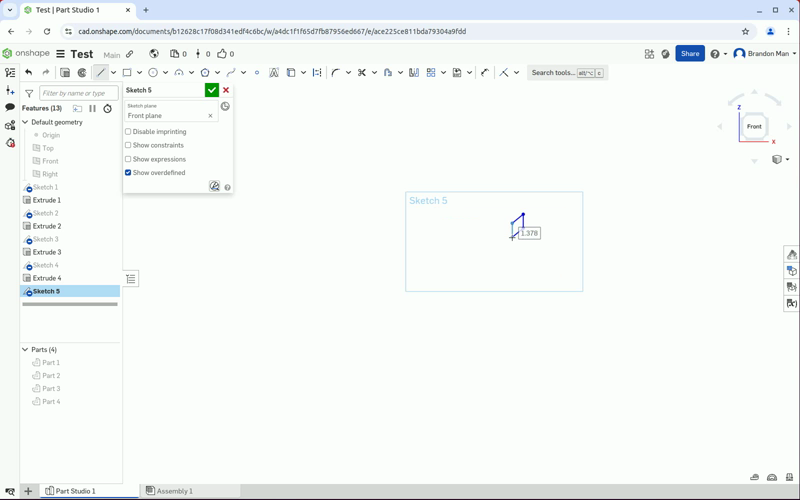
scroll(6)
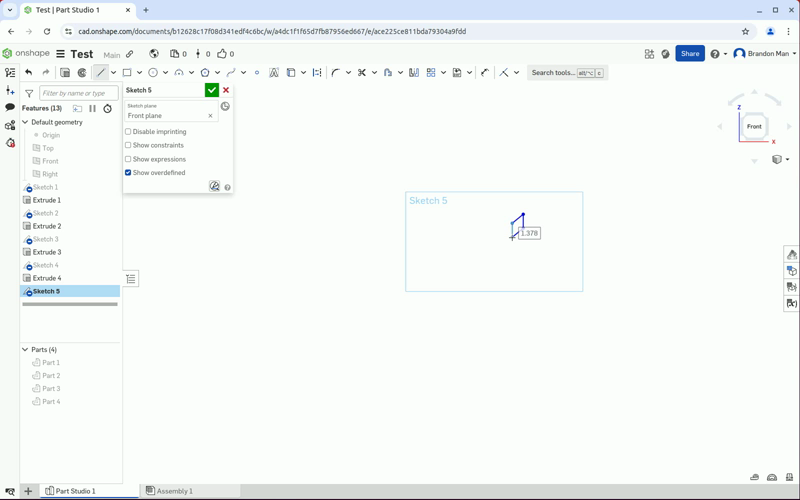
scroll(6)
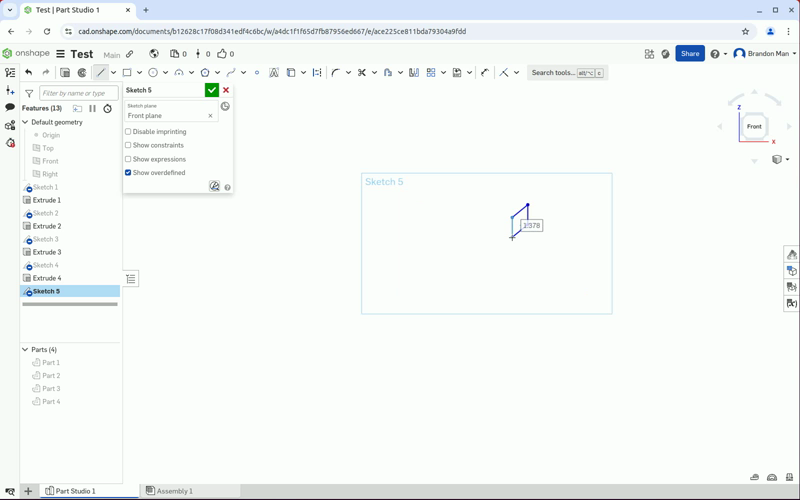
scroll(6)
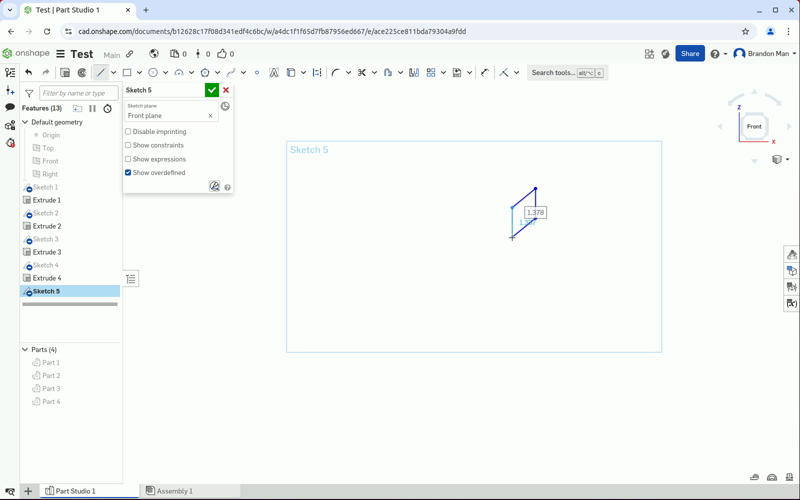
scroll(6)
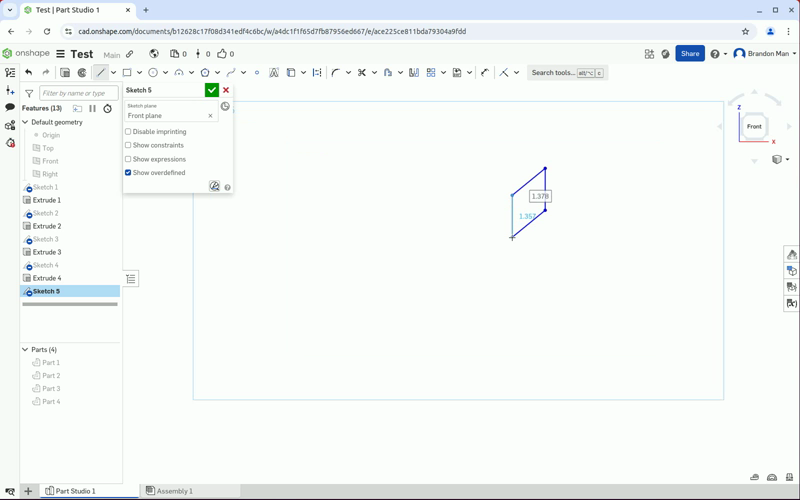
scroll(6)
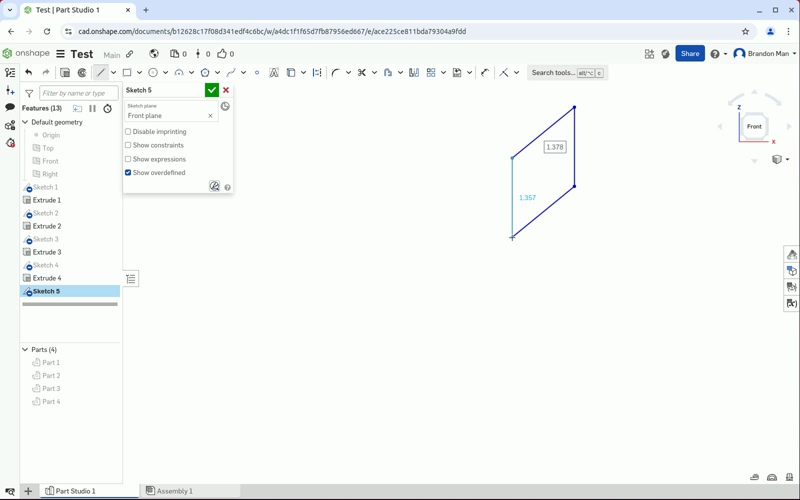
key_up(shift)
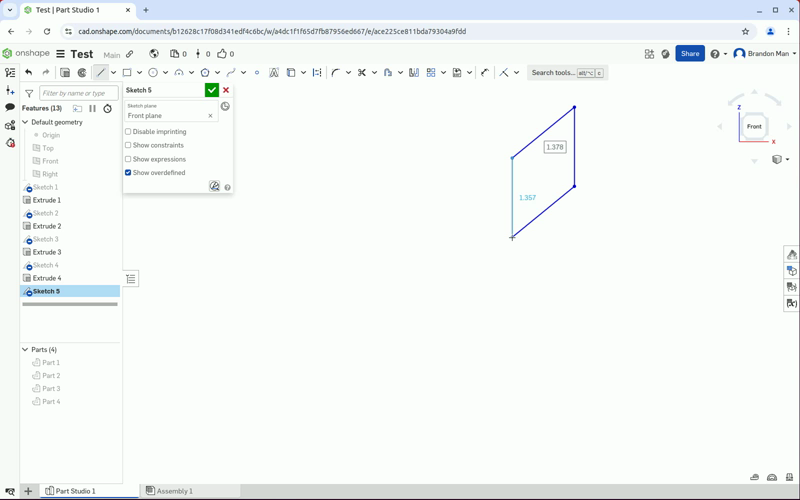
click(512, 237)
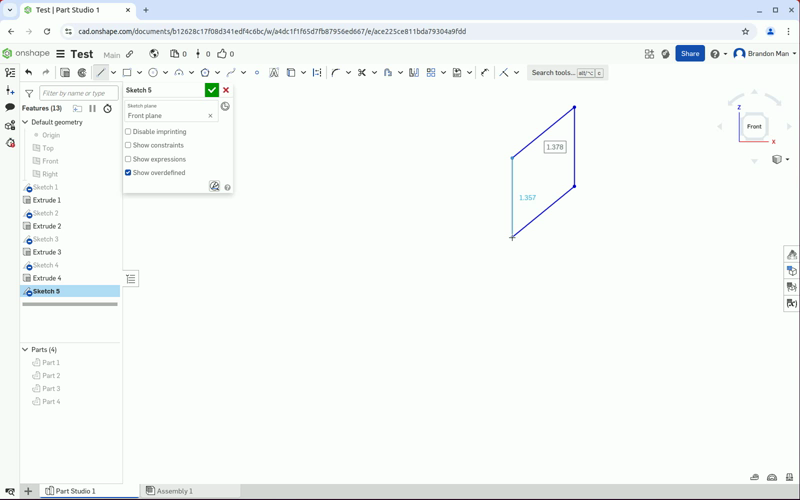
scroll(-6)
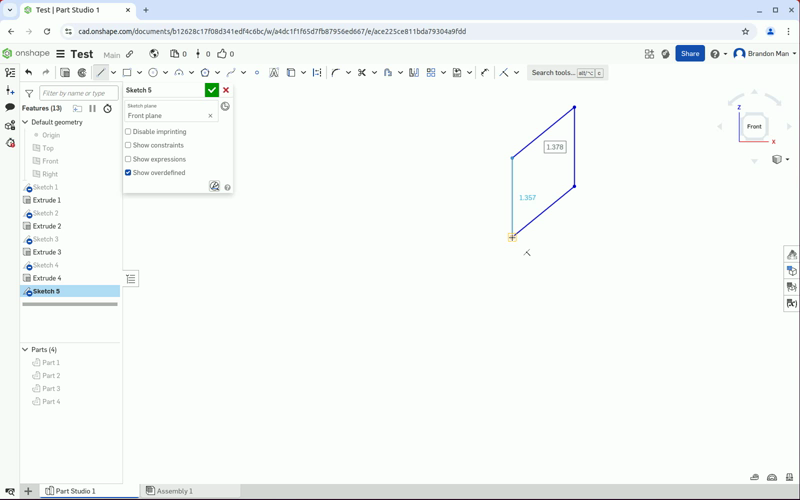
scroll(-6)
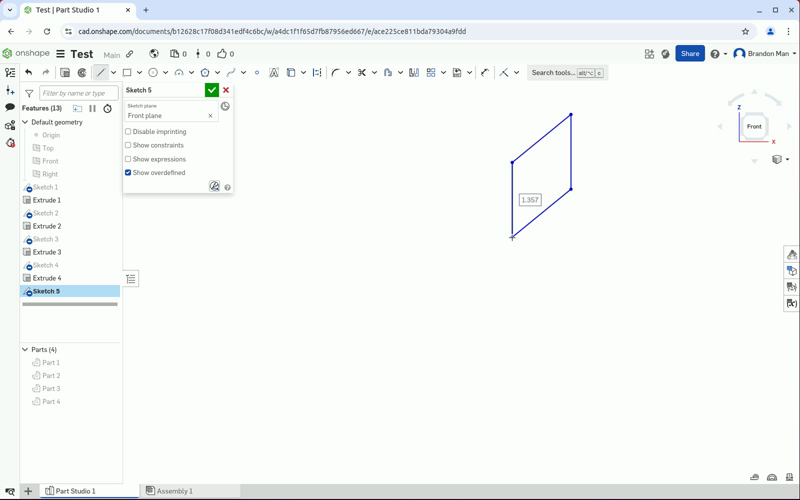
scroll(-6)
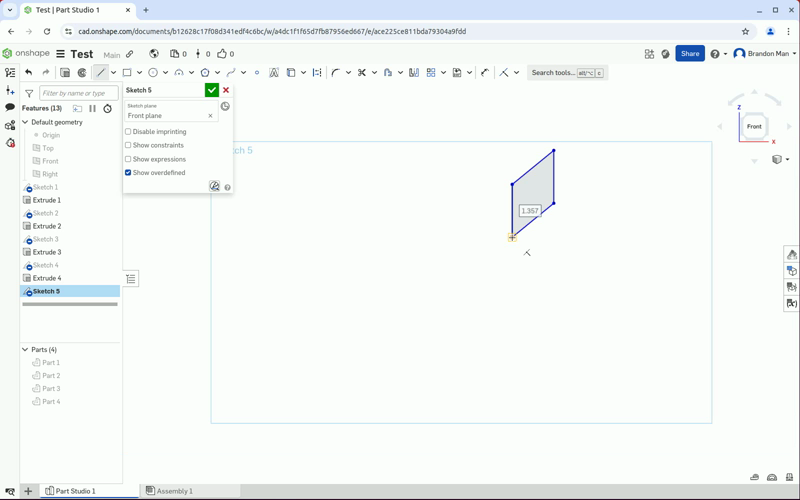
scroll(-6)
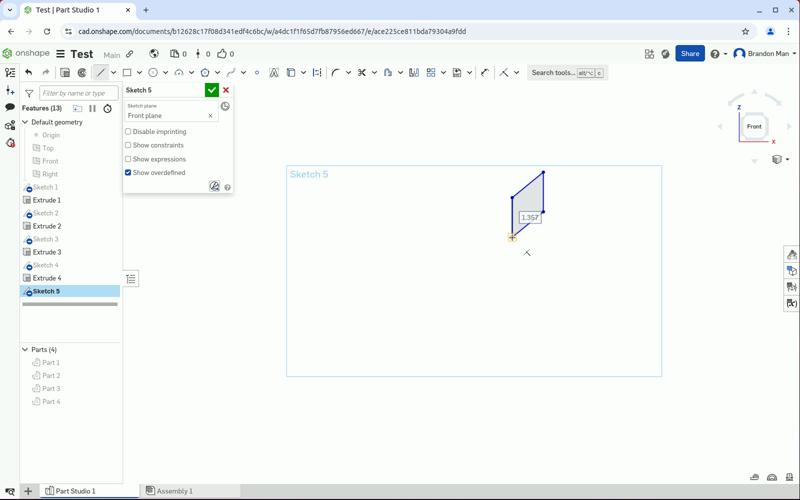
scroll(-6)
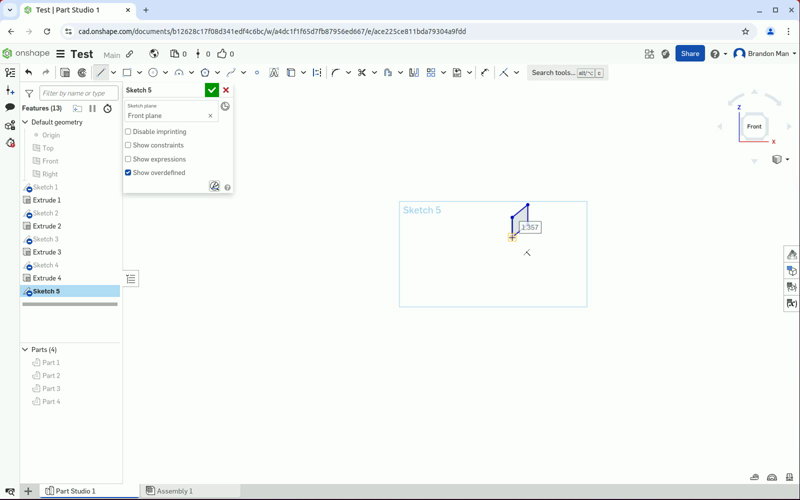
scroll(-6)
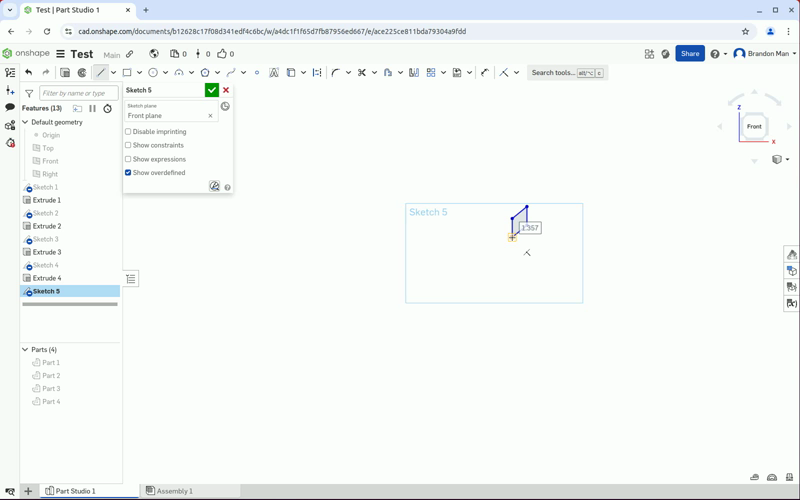
scroll(-6)
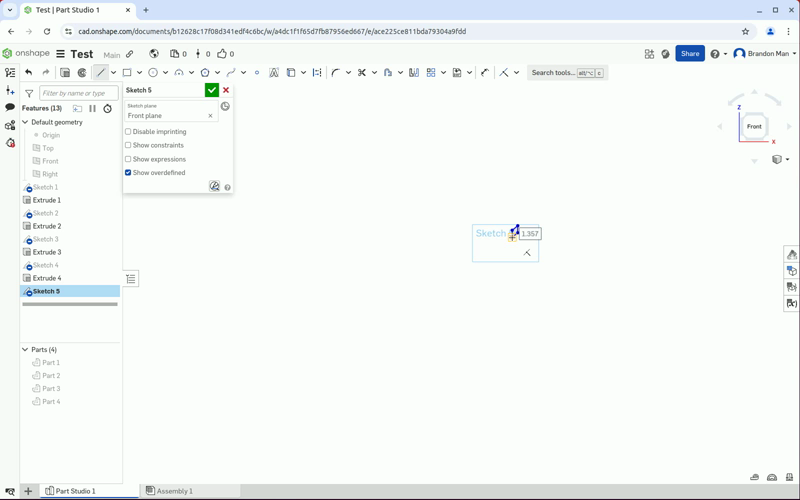
key(esc)
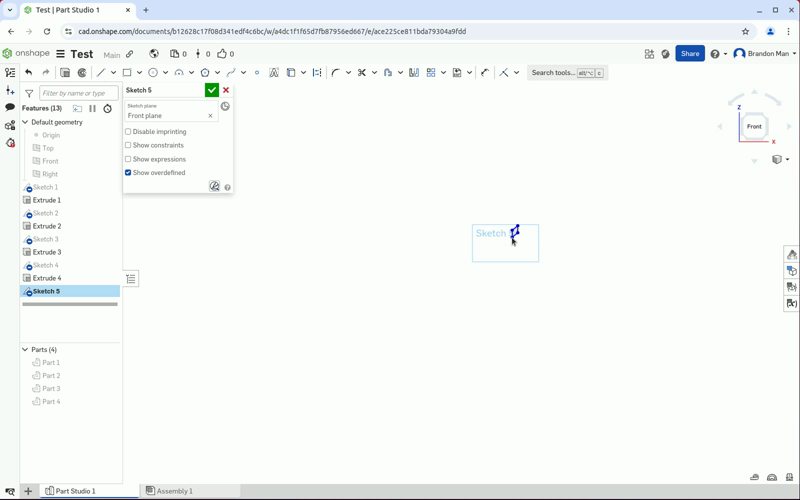
mouse_move(512, 230)
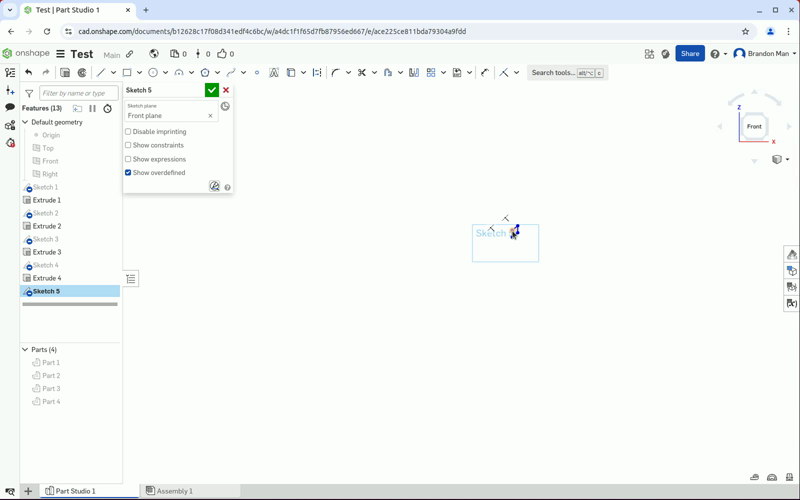
scroll(6)
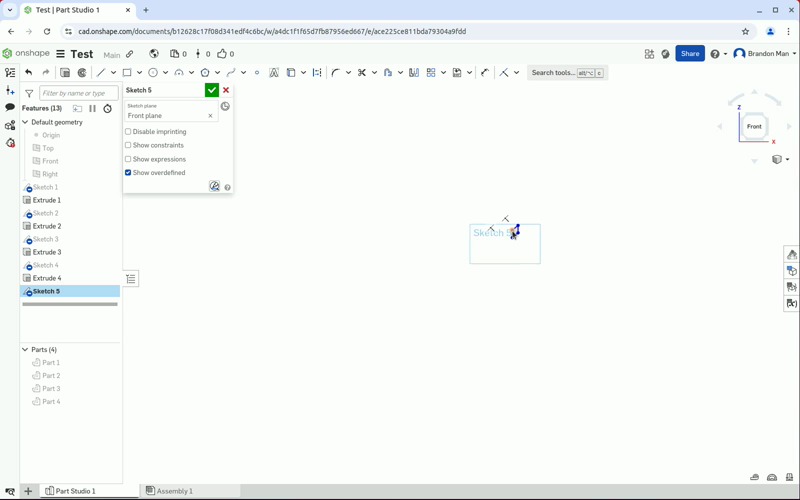
scroll(6)
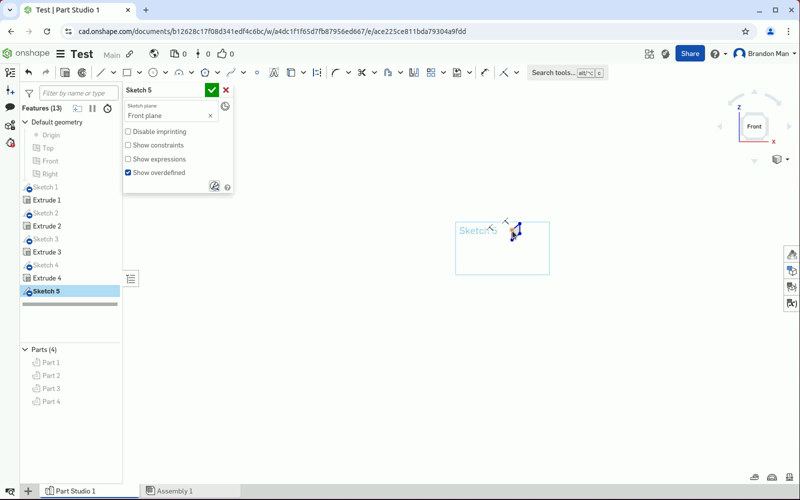
scroll(6)
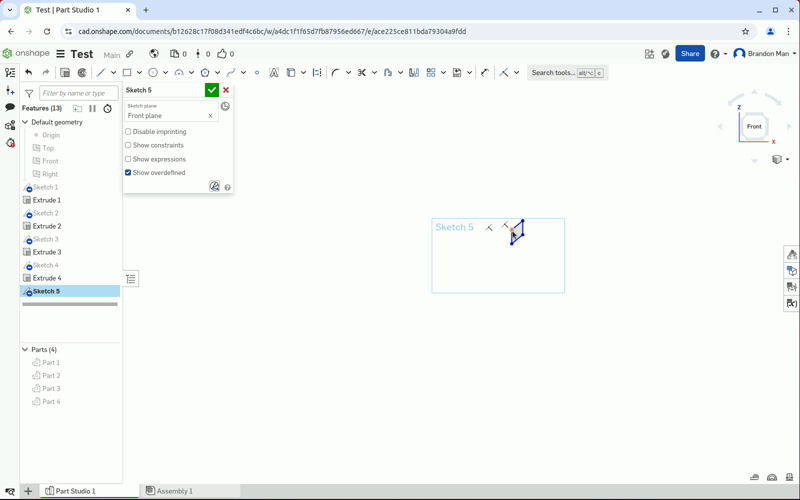
scroll(6)
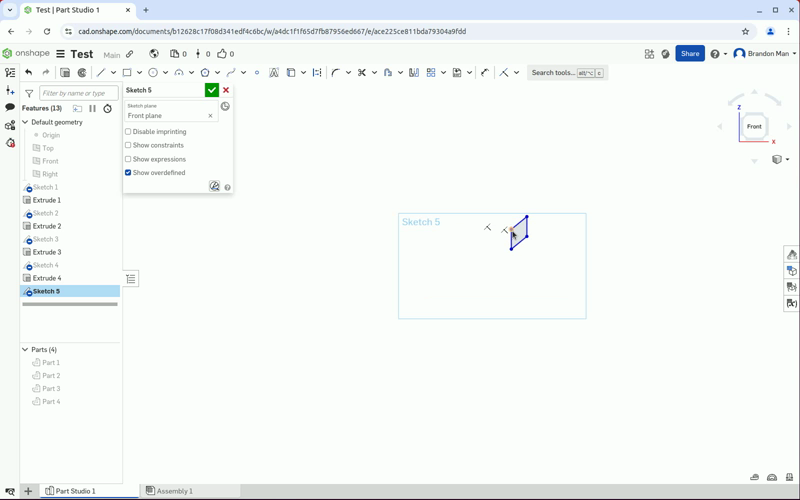
scroll(6)
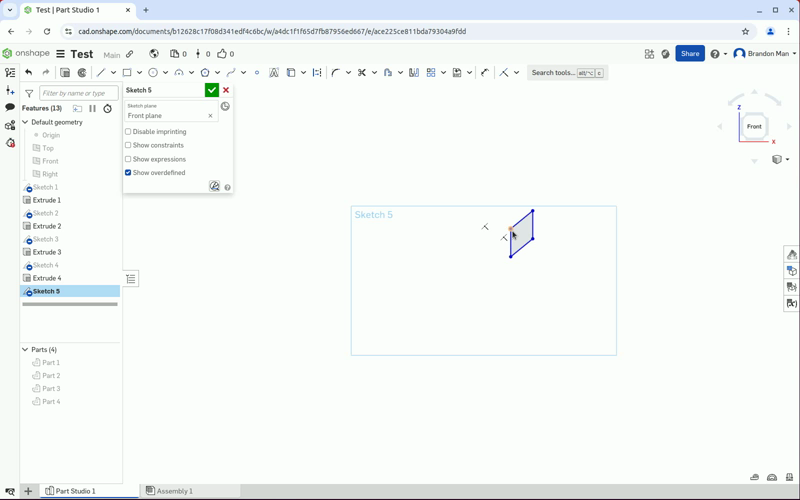
scroll(6)
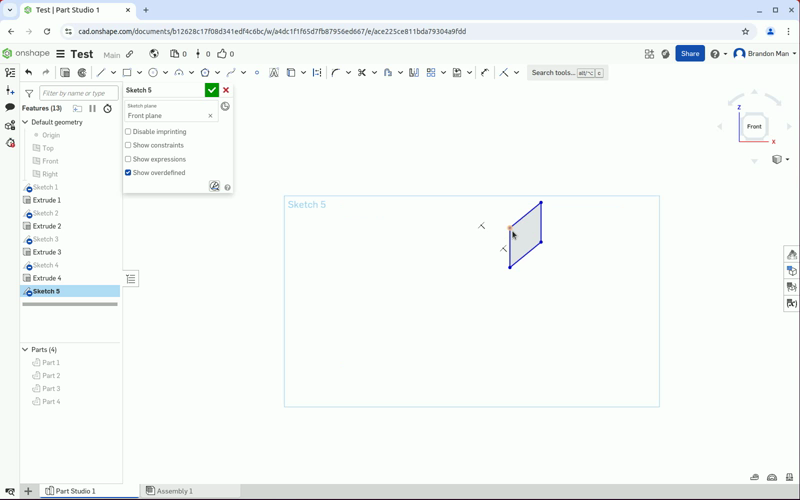
scroll(6)
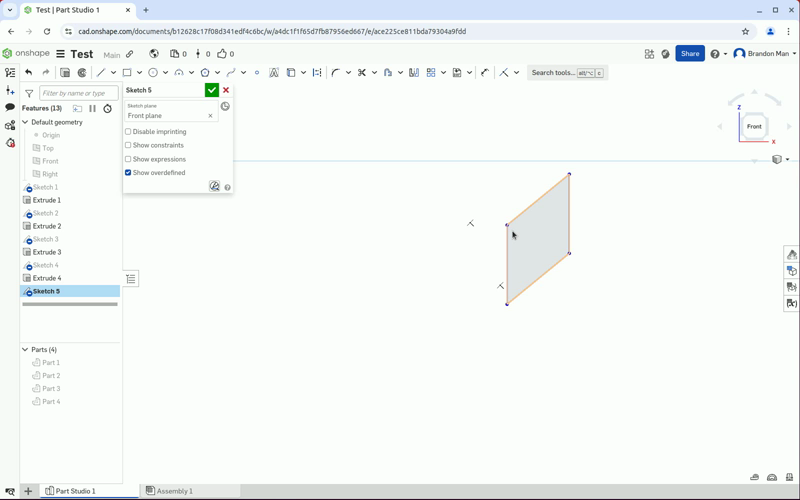
click(512, 230)
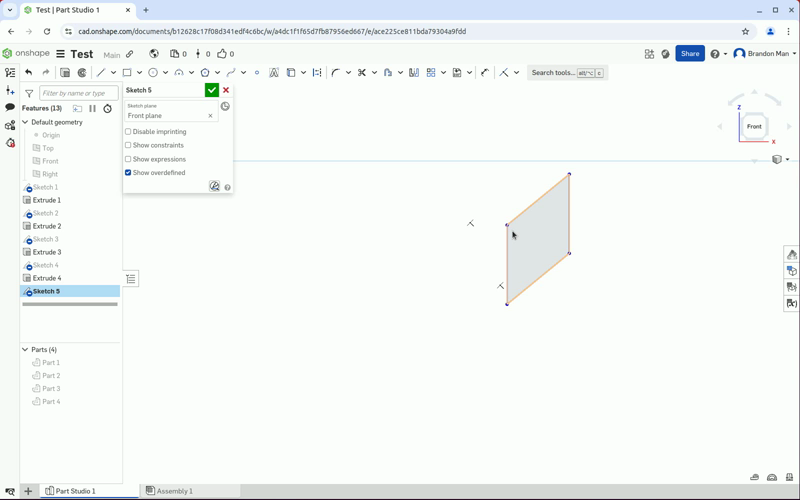
scroll(-6)
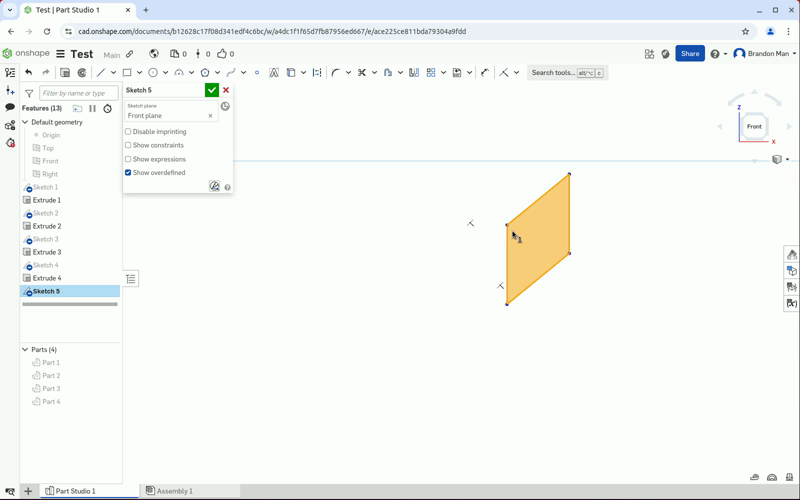
scroll(-6)
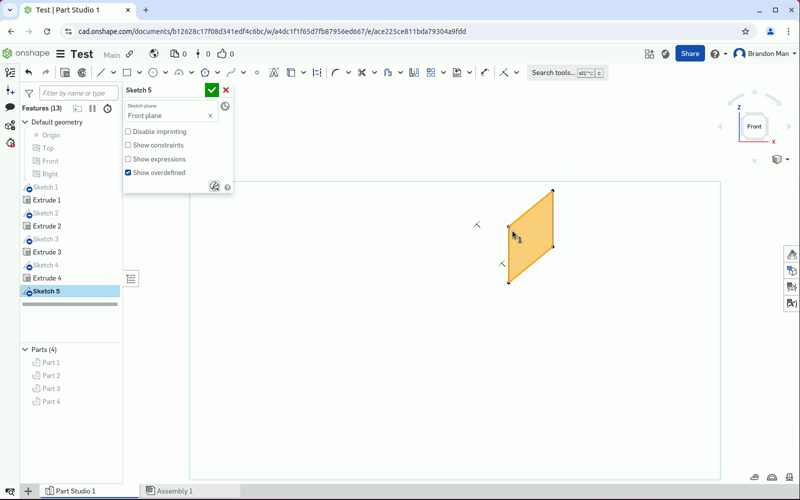
scroll(-6)
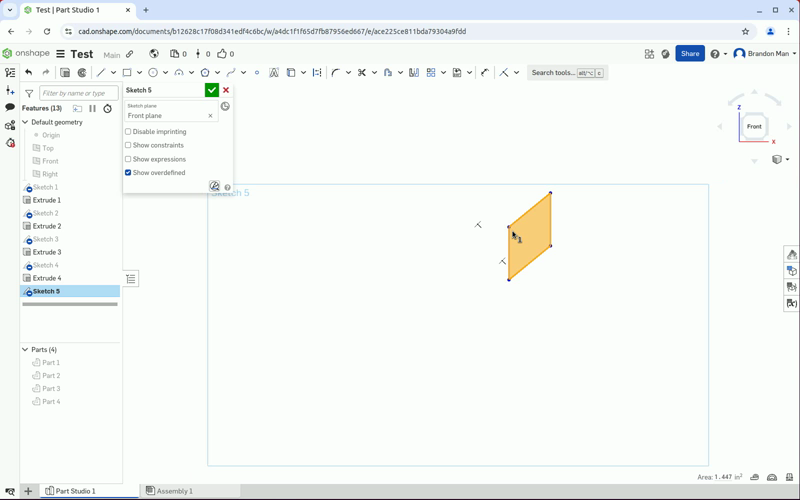
scroll(-6)
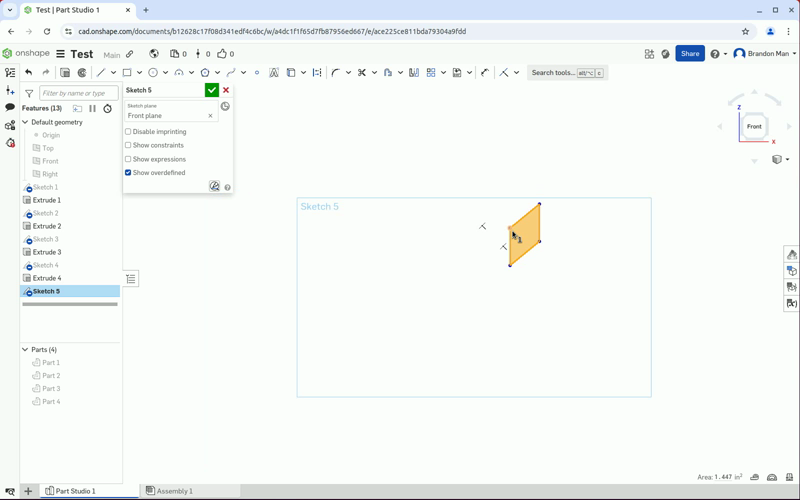
scroll(-6)
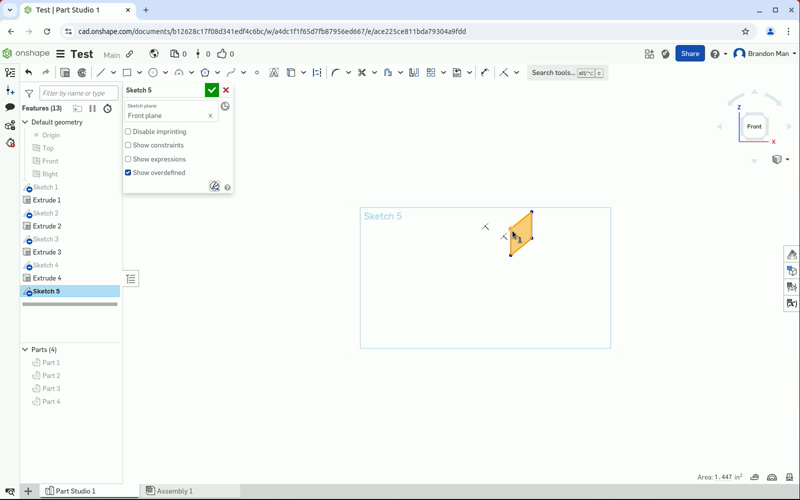
scroll(-6)
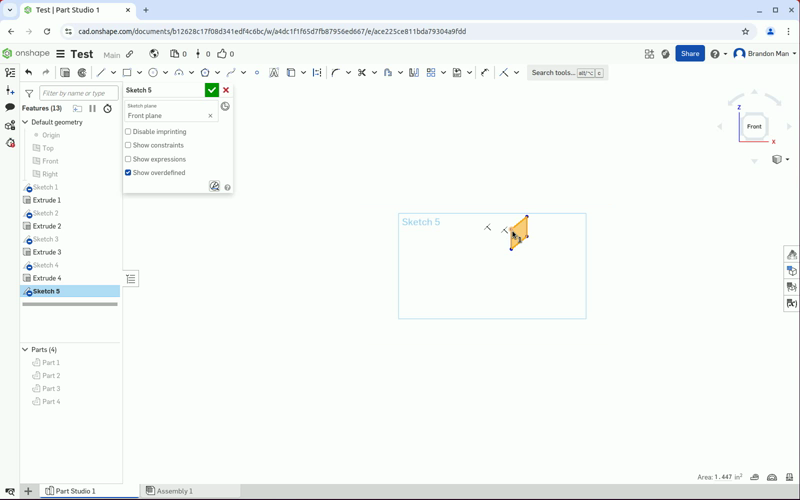
scroll(-6)
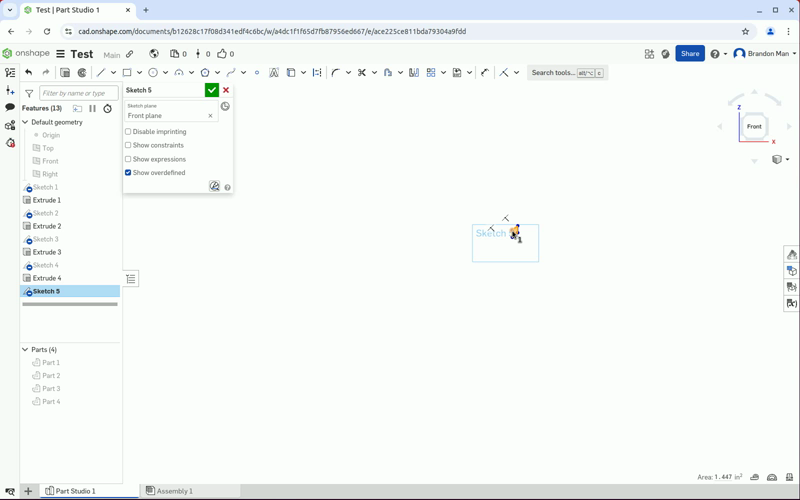
mouse_move(73, 352)
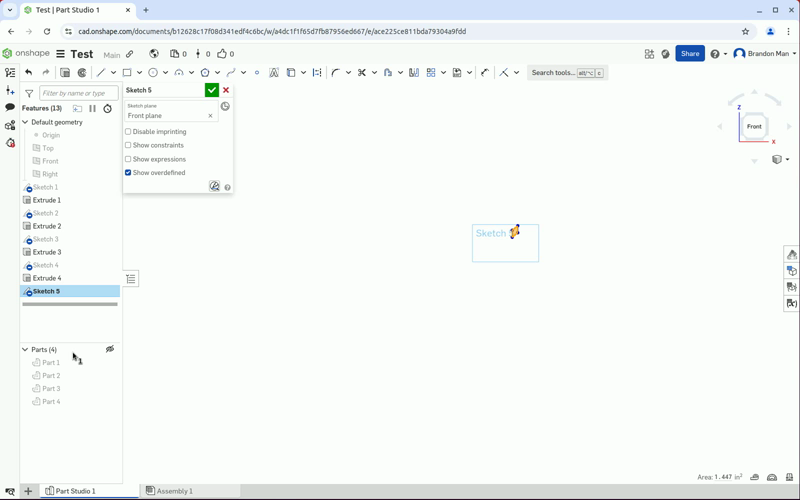
key(shift+y)
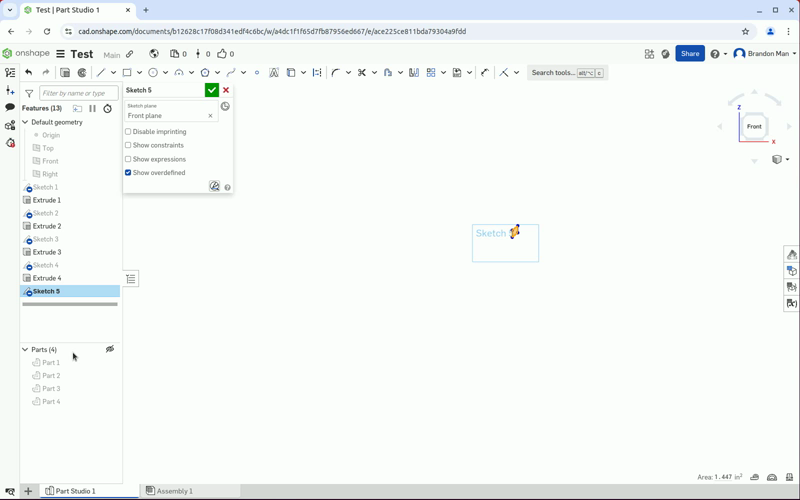
key(shift+e)
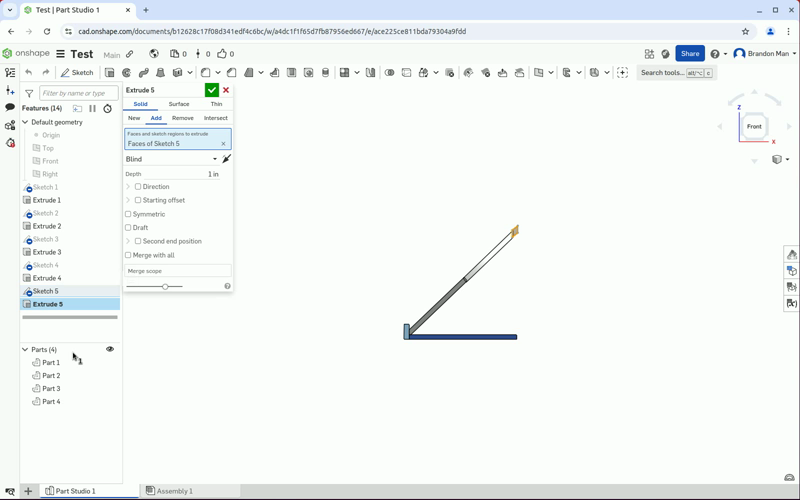
mouse_move(143, 106)
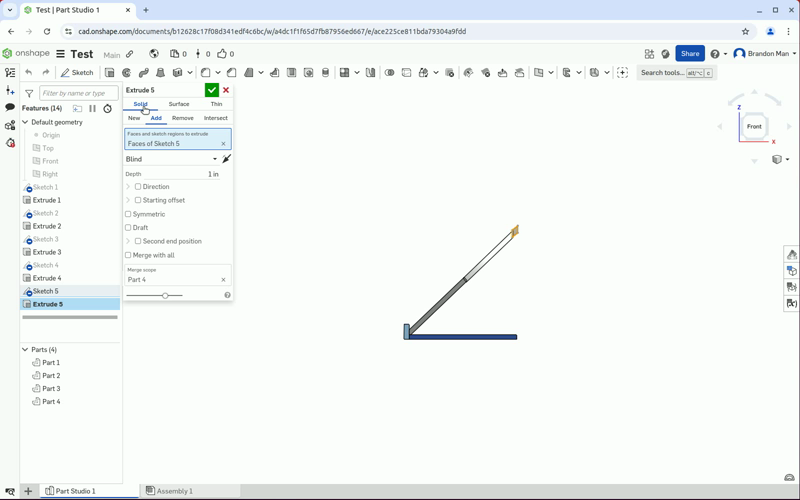
click(143, 106)
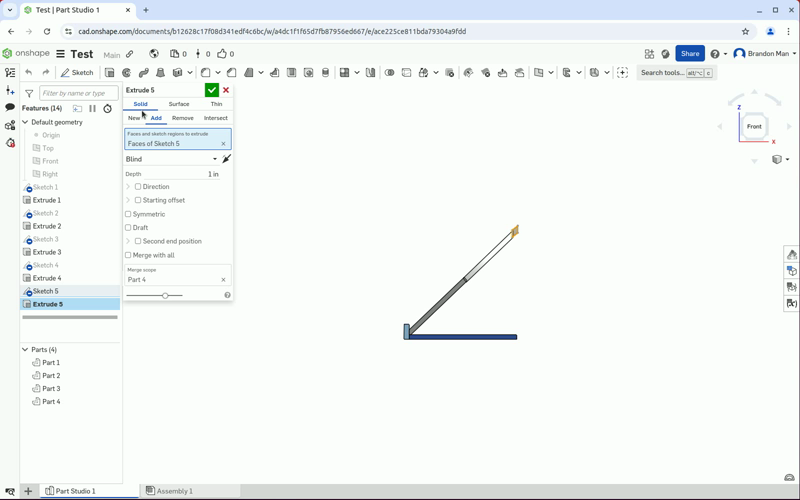
mouse_move(137, 120)
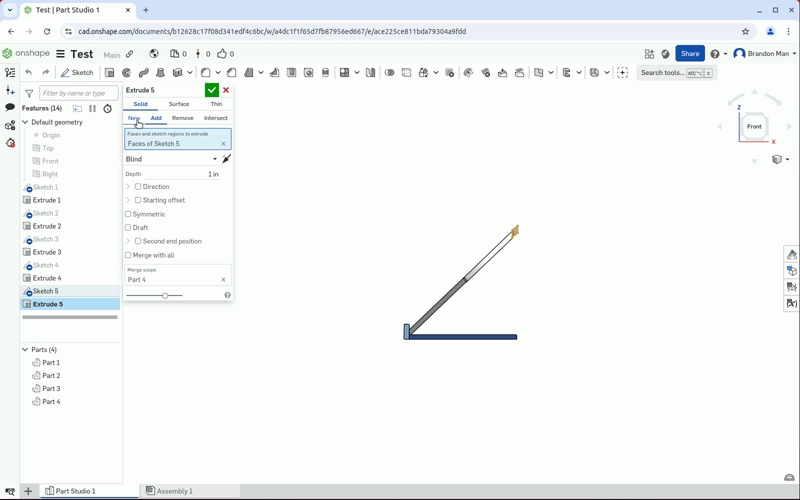
click(137, 120)
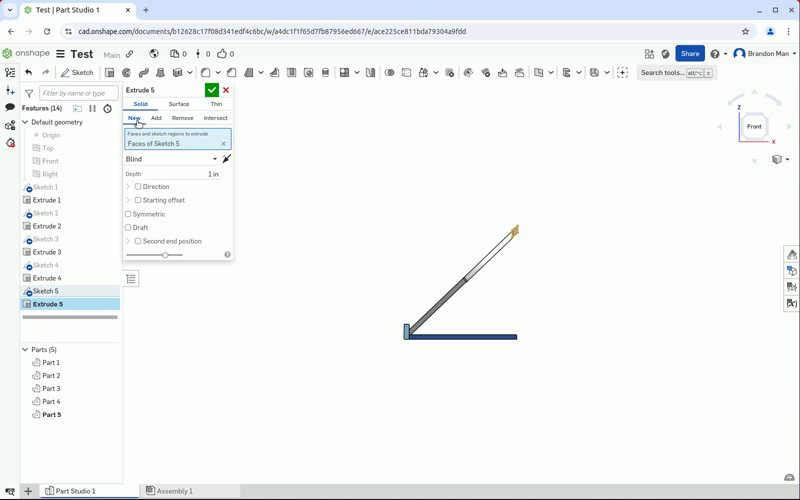
key(tab, 4)
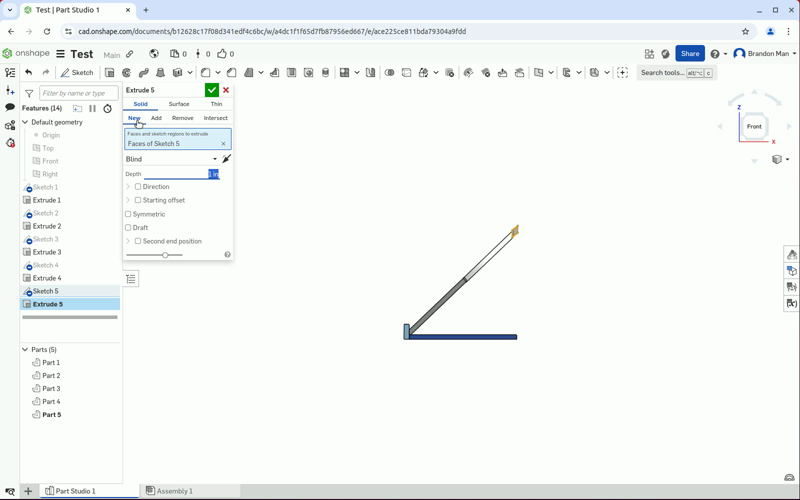
text(23.108)
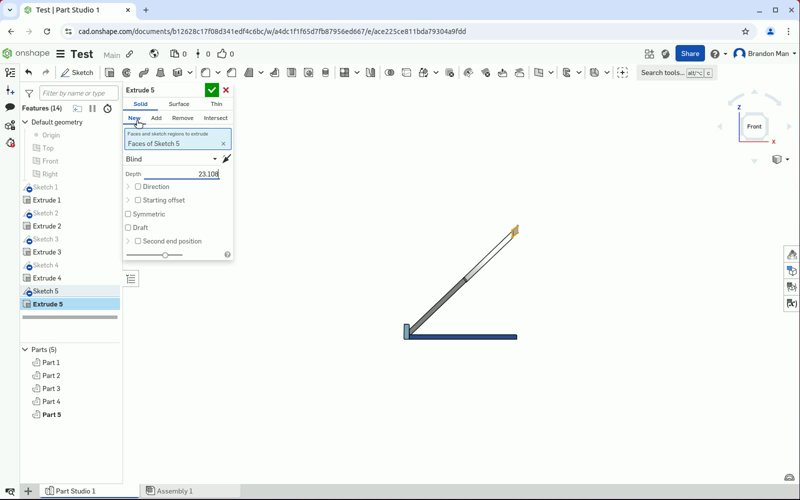
key(enter)
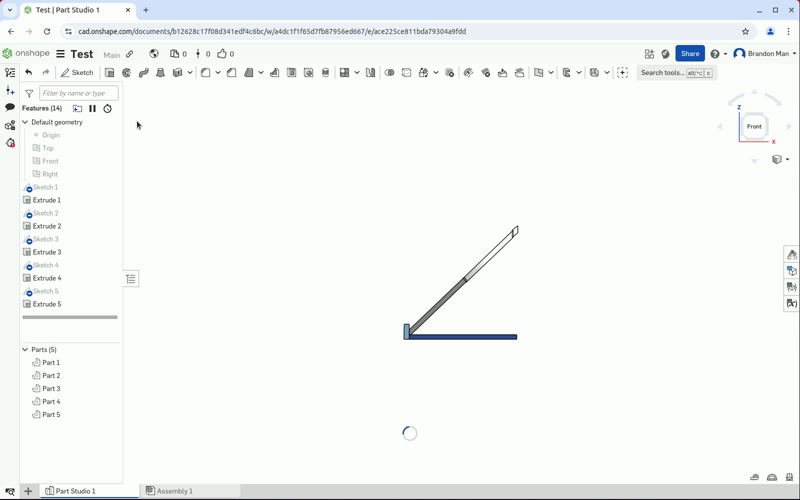
key(shift+h)
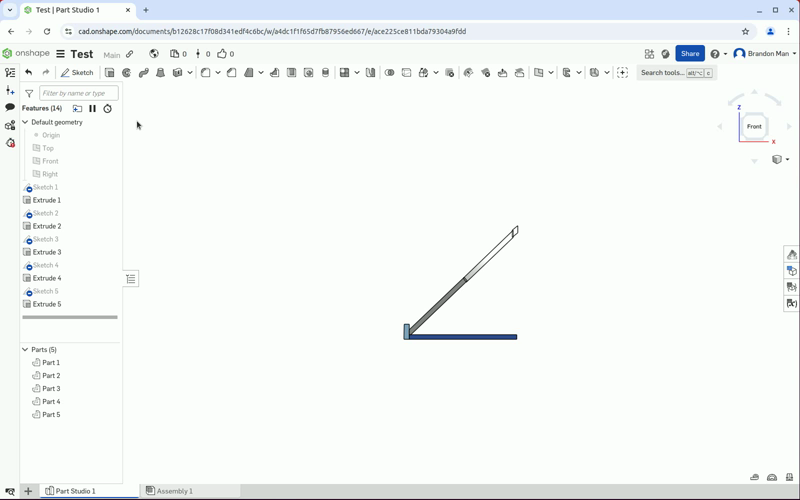
key(shift+h)
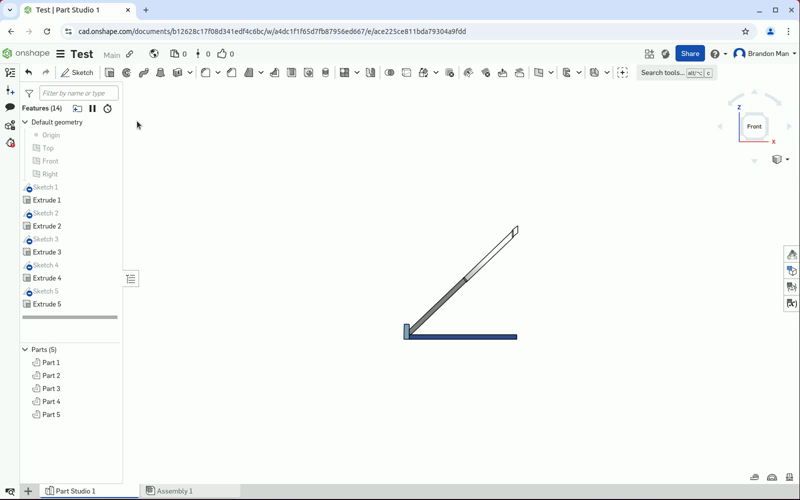
mouse_move(73, 189)
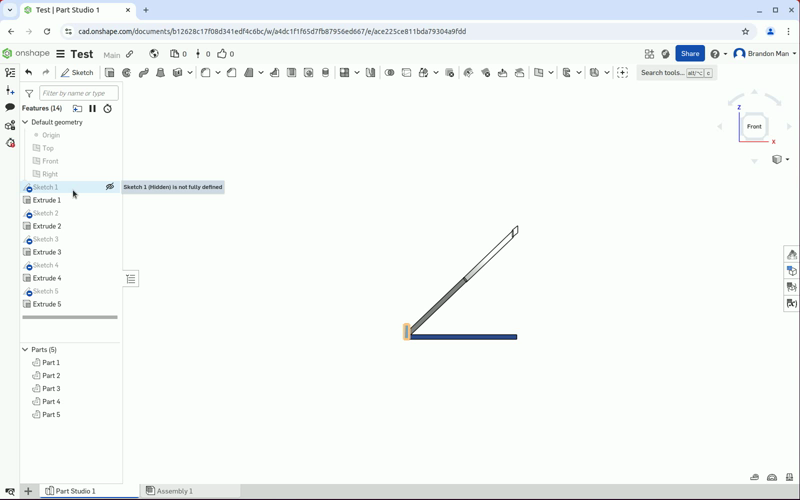
click(73, 189)
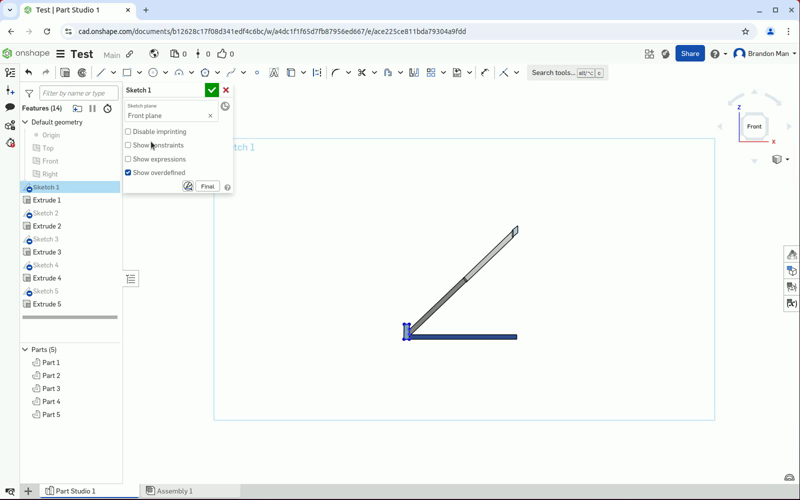
mouse_move(229, 92)
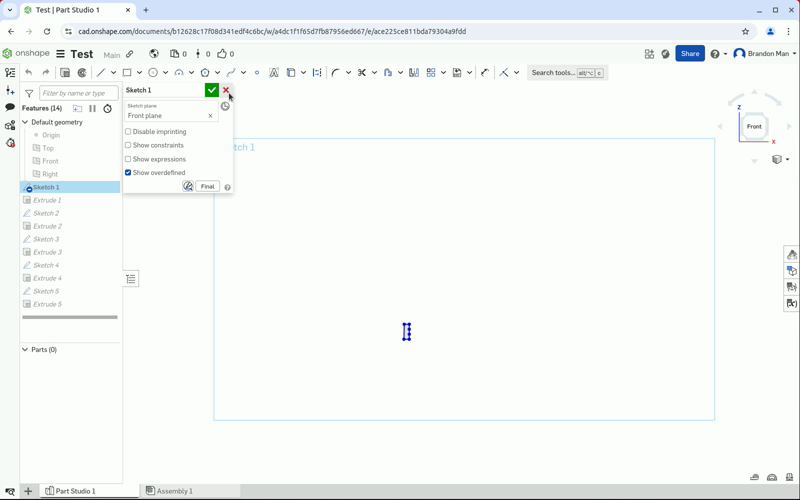
click(229, 92)
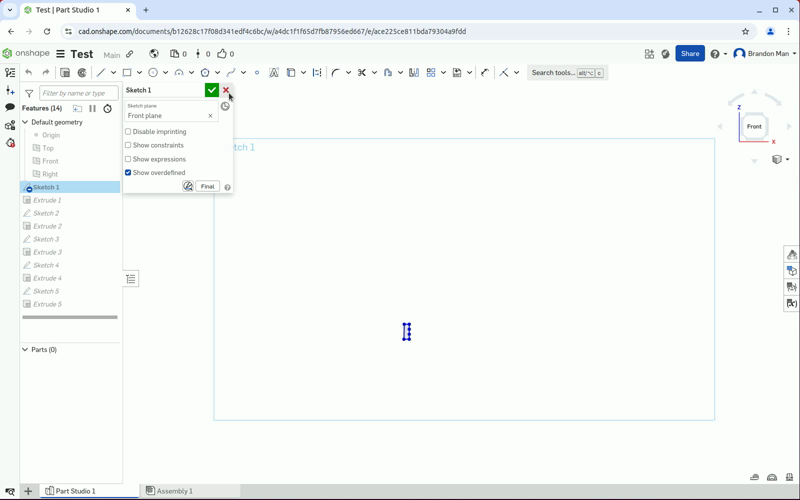
key(shift+s)
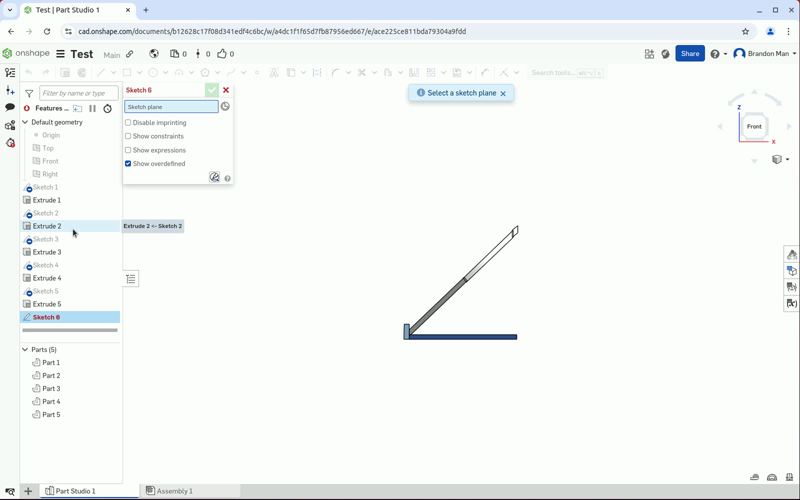
scroll(3)
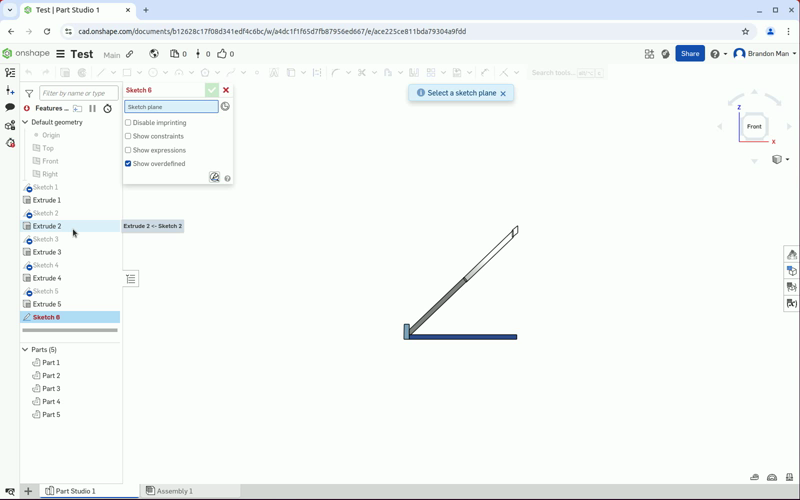
mouse_move(73, 163)
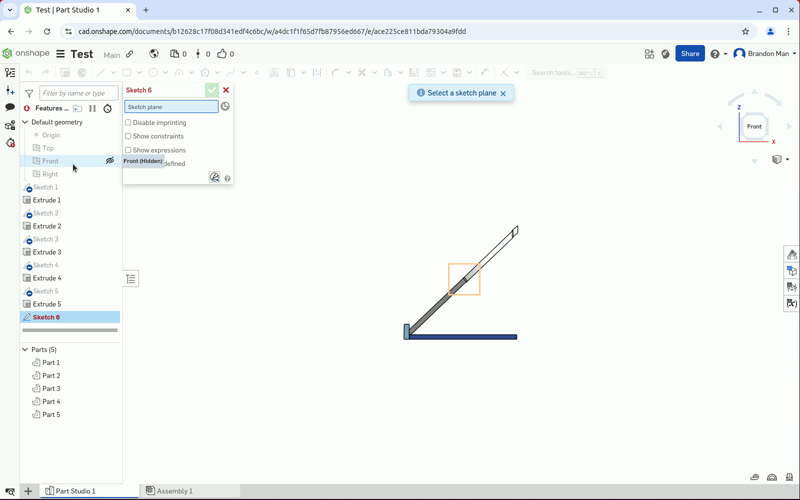
click(73, 163)
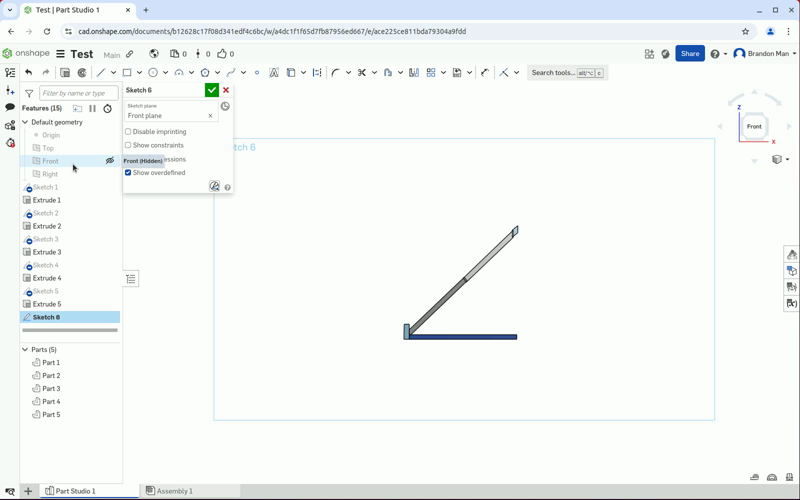
mouse_move(73, 352)
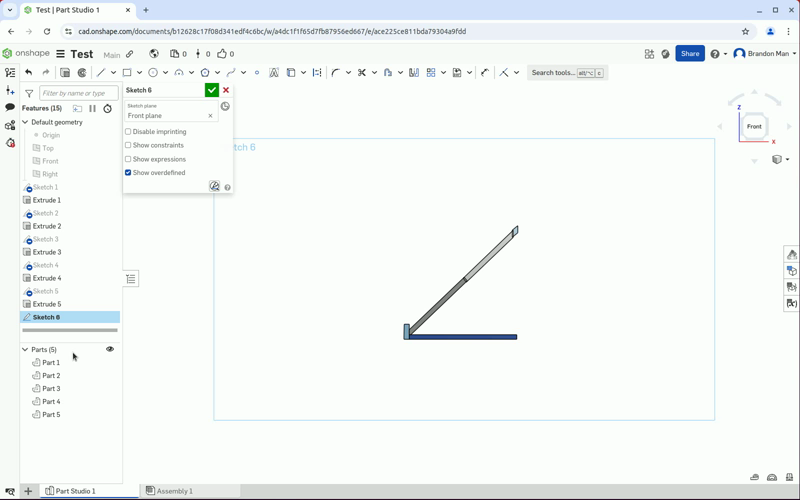
key(y)
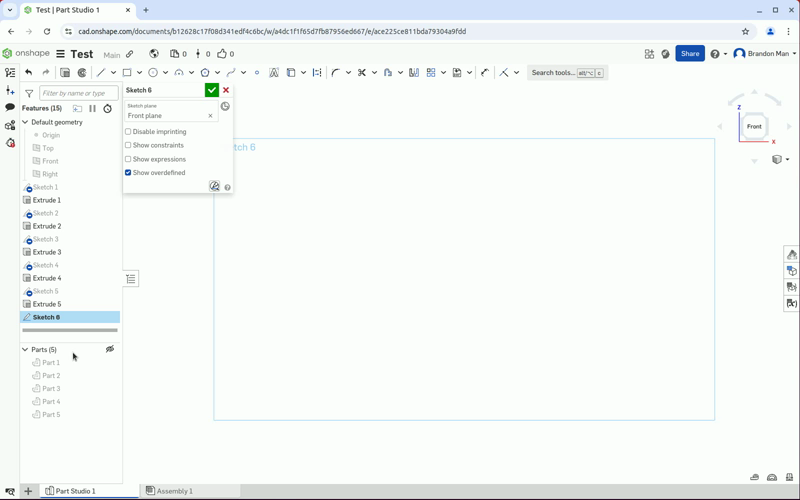
key(l)
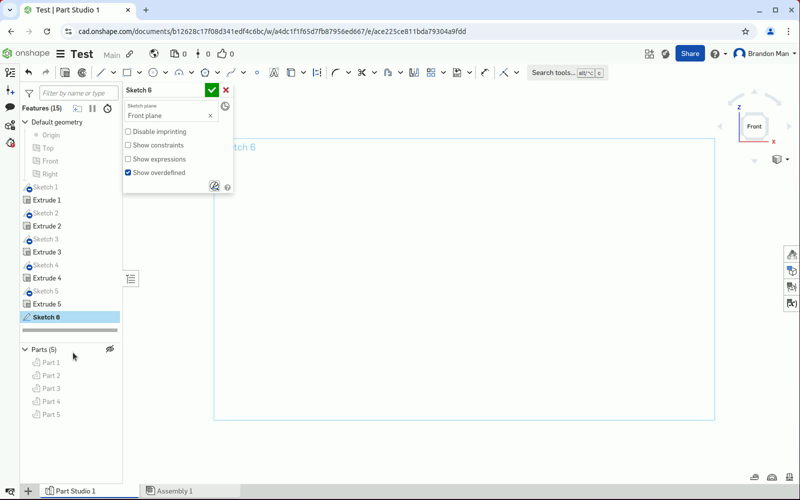
key_down(shift)
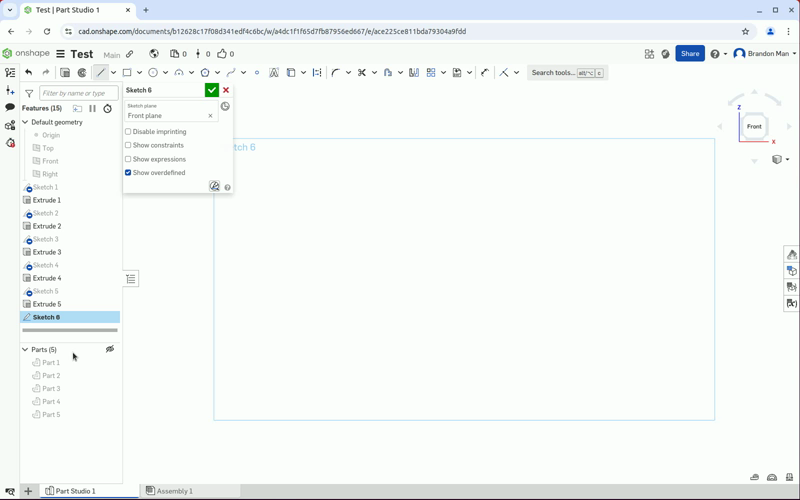
mouse_move(512, 334)
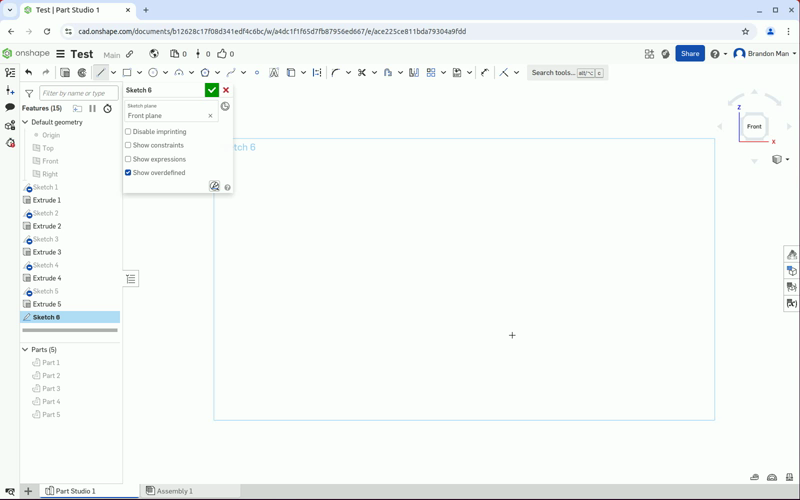
click(512, 334)
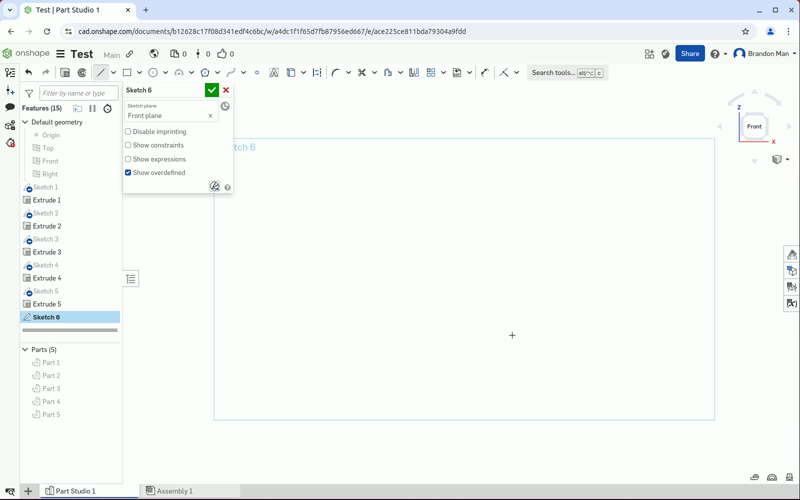
key_up(shift)
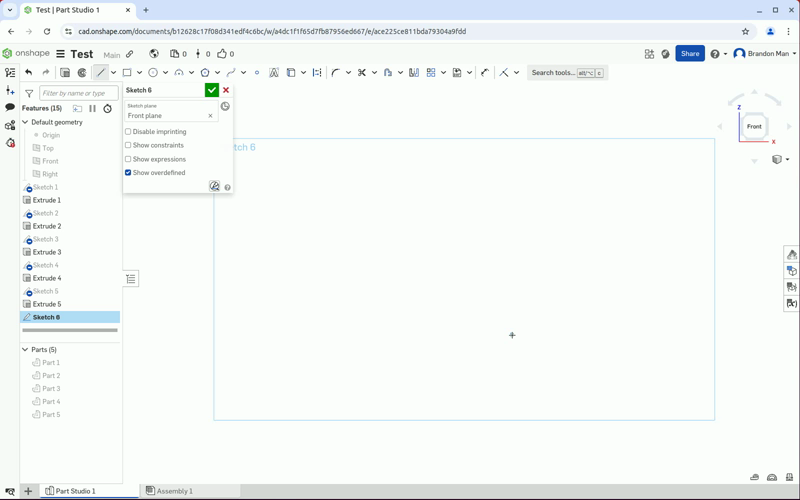
key_down(shift)
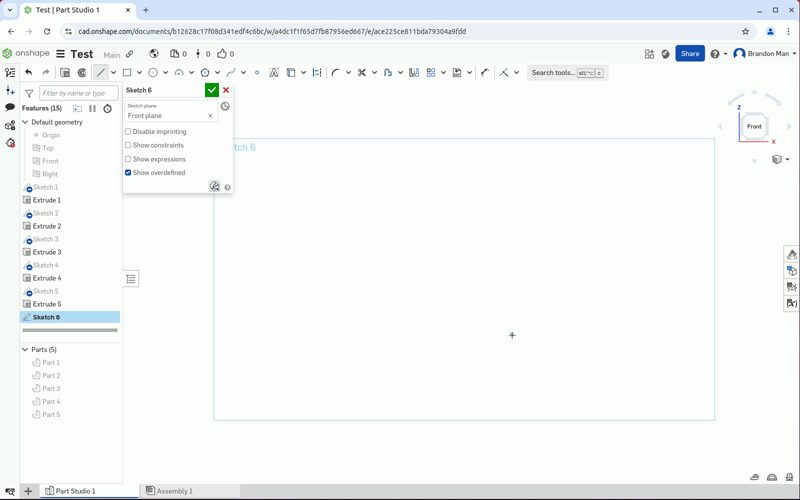
mouse_move(542, 334)
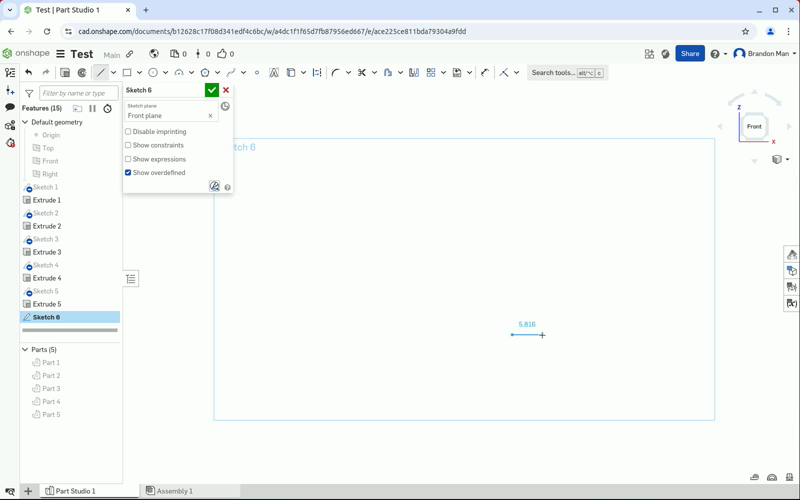
mouse_move(516, 334)
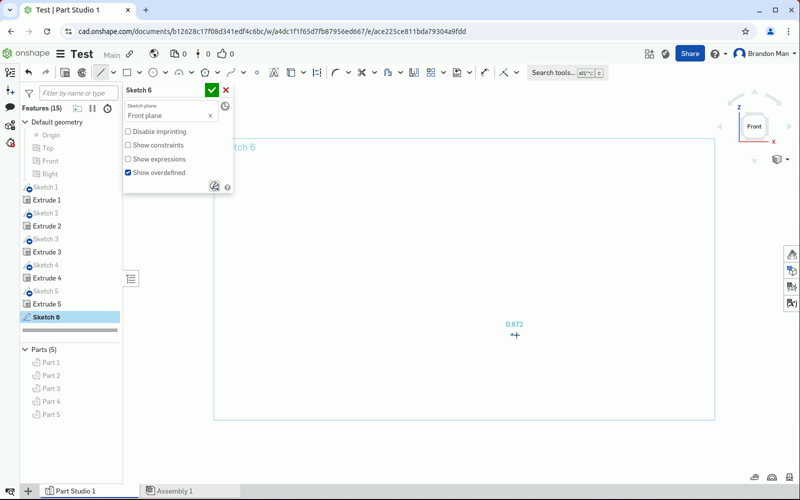
scroll(6)
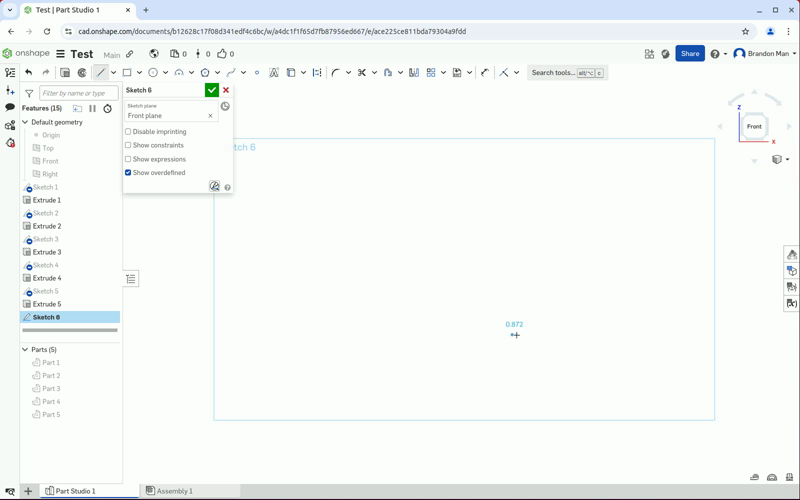
scroll(6)
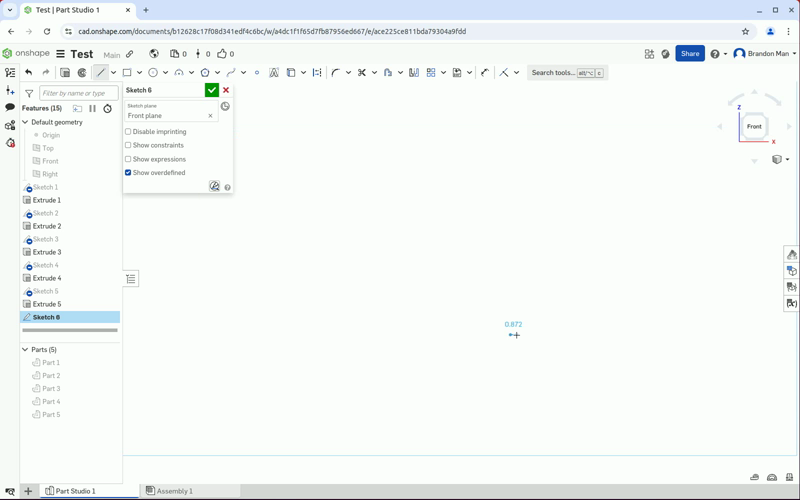
scroll(6)
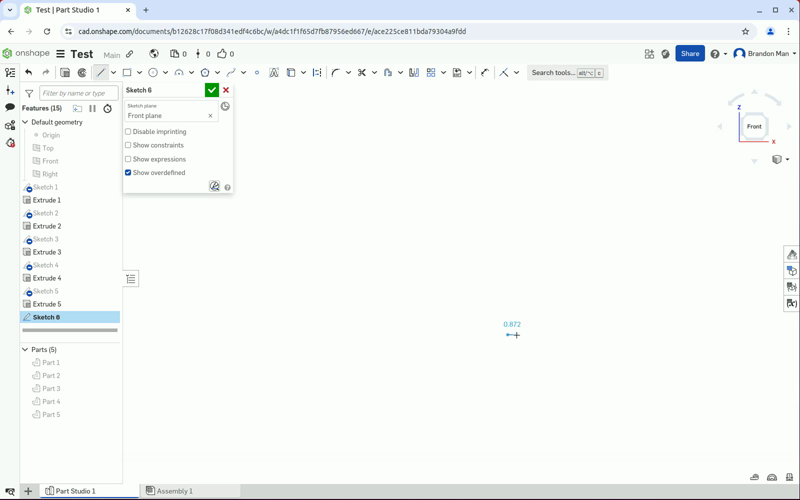
scroll(6)
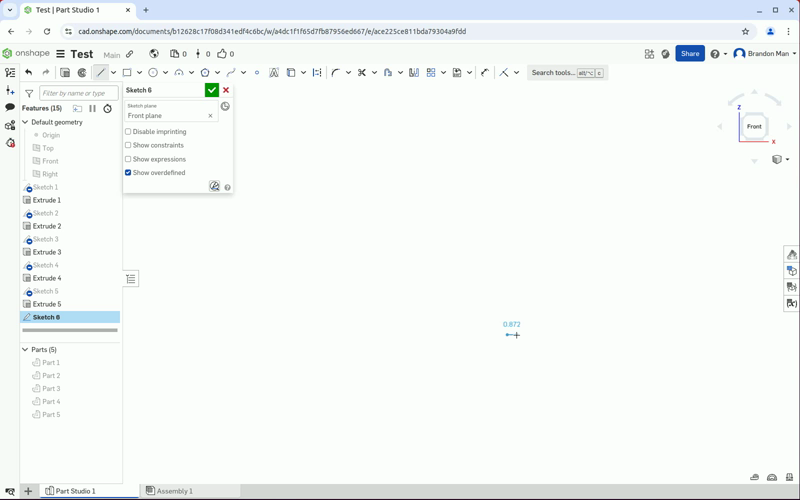
scroll(6)
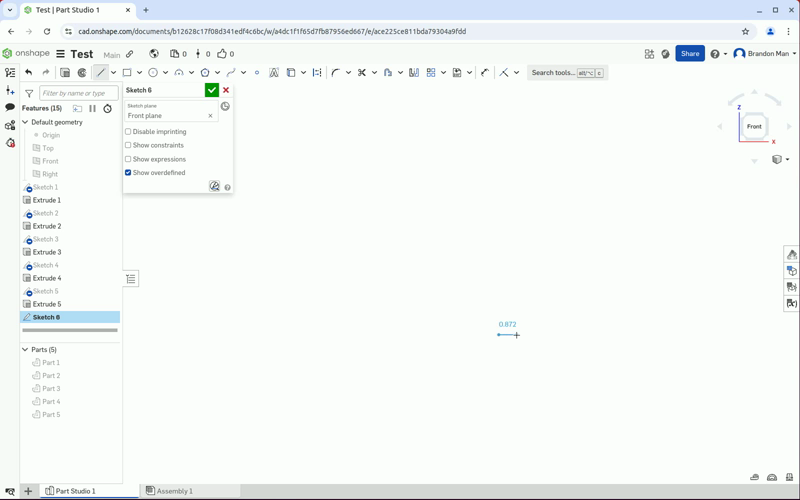
scroll(6)
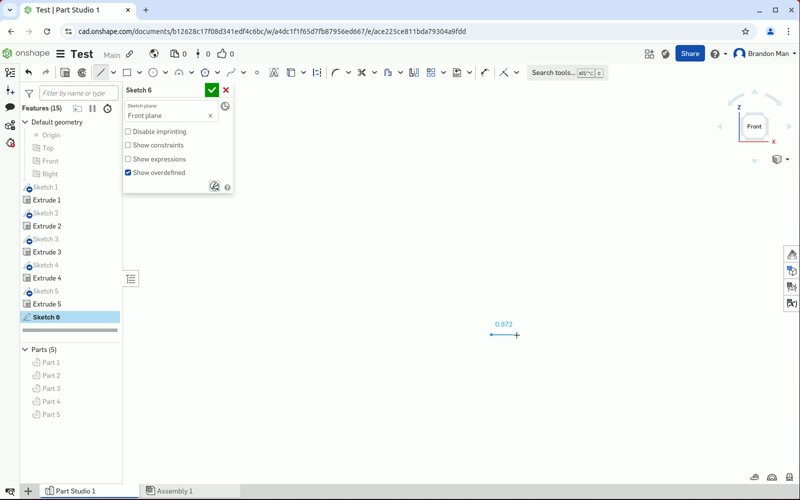
scroll(6)
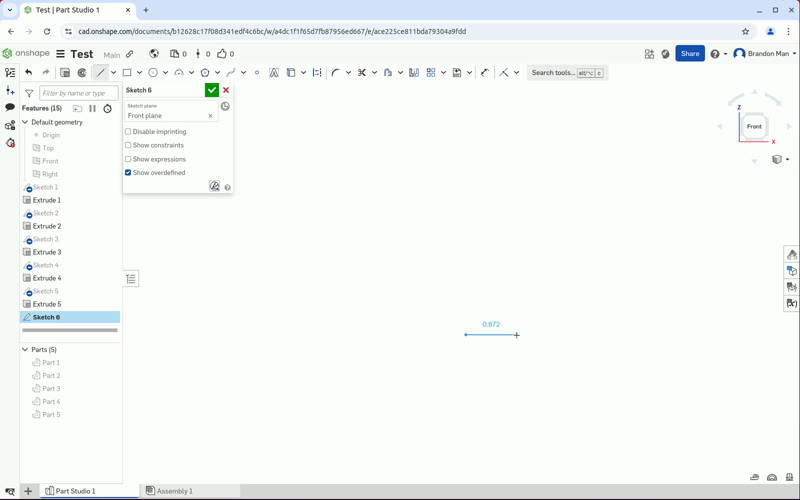
click(516, 334)
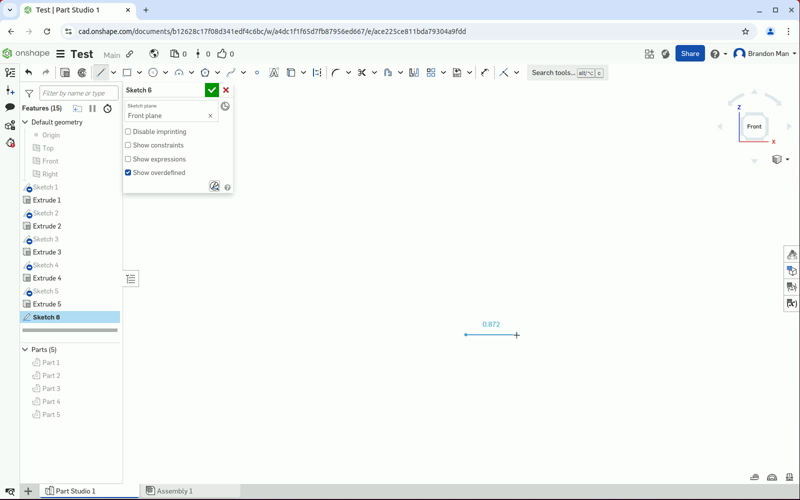
scroll(-6)
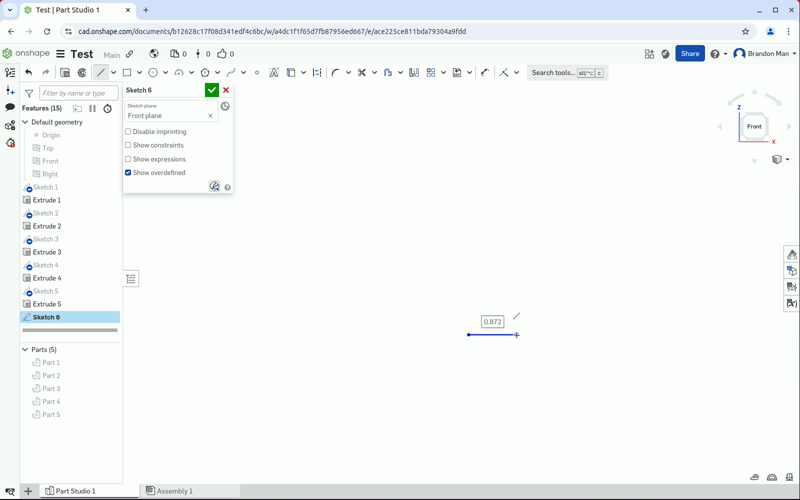
scroll(-6)
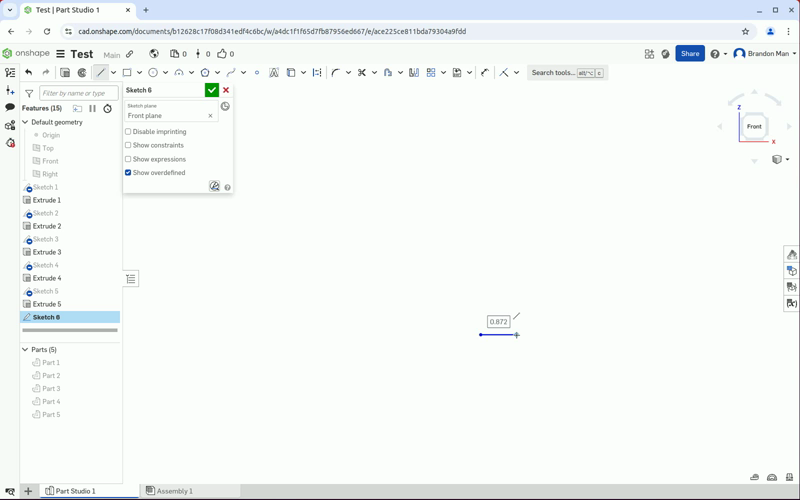
scroll(-6)
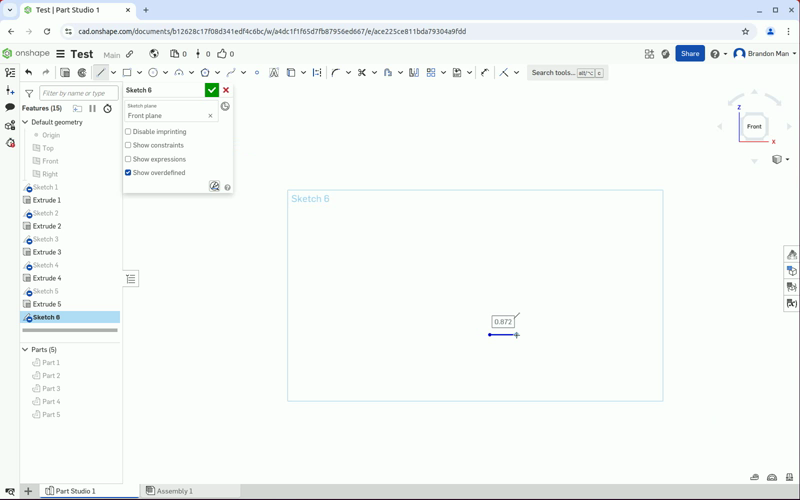
scroll(-6)
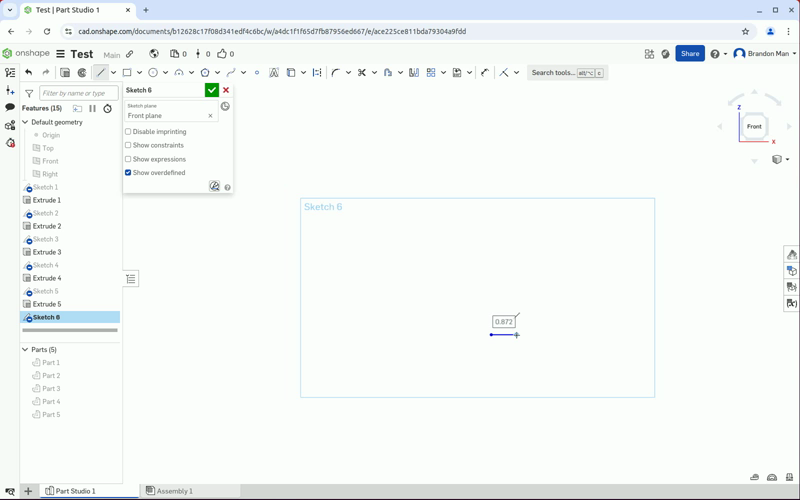
scroll(-6)
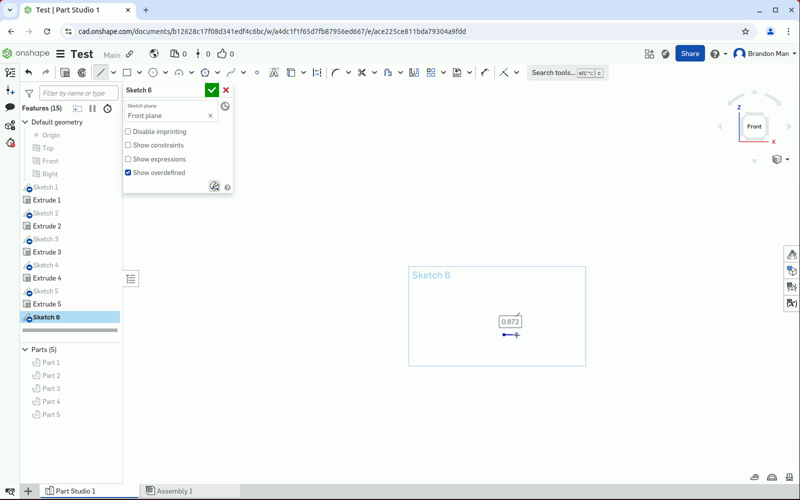
scroll(-6)
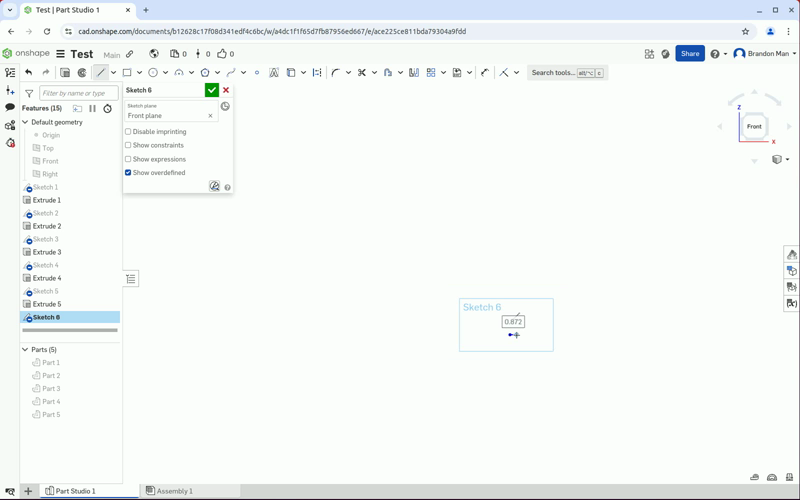
scroll(-6)
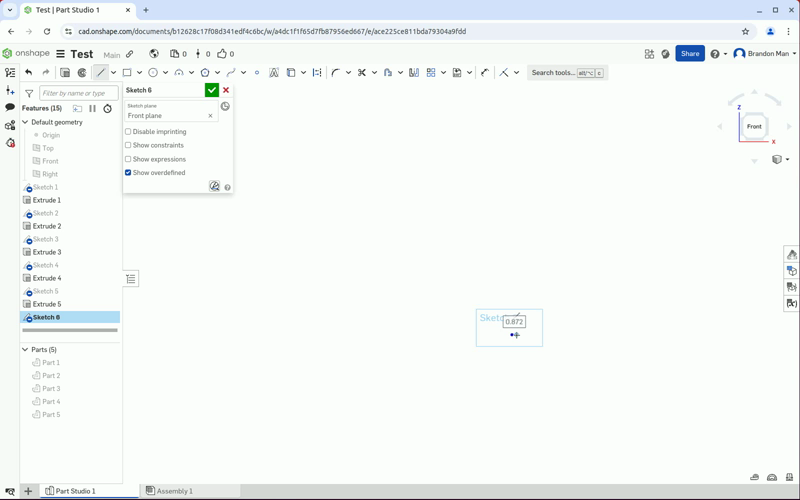
key_up(shift)
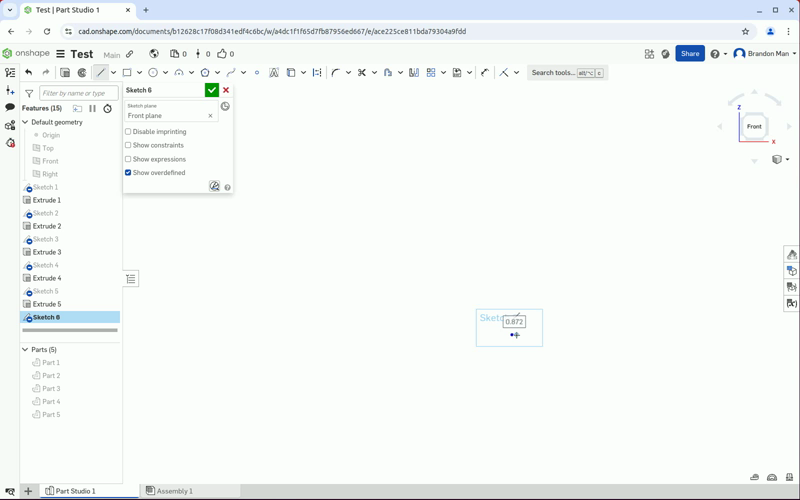
key_down(shift)
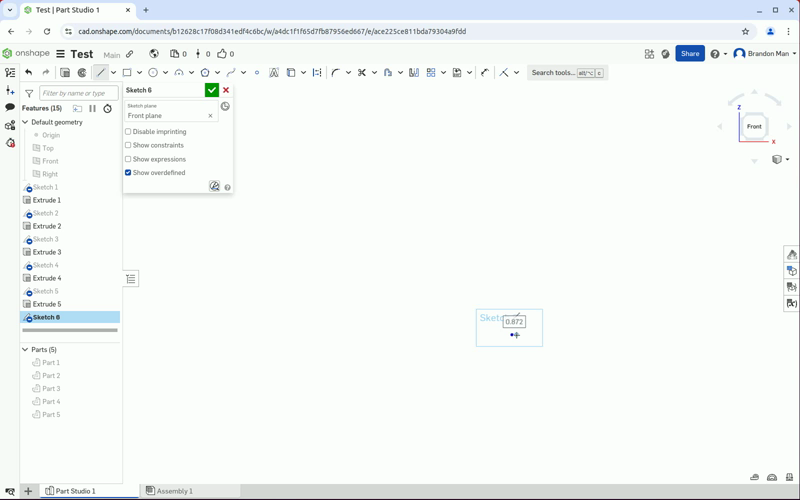
mouse_move(516, 233)
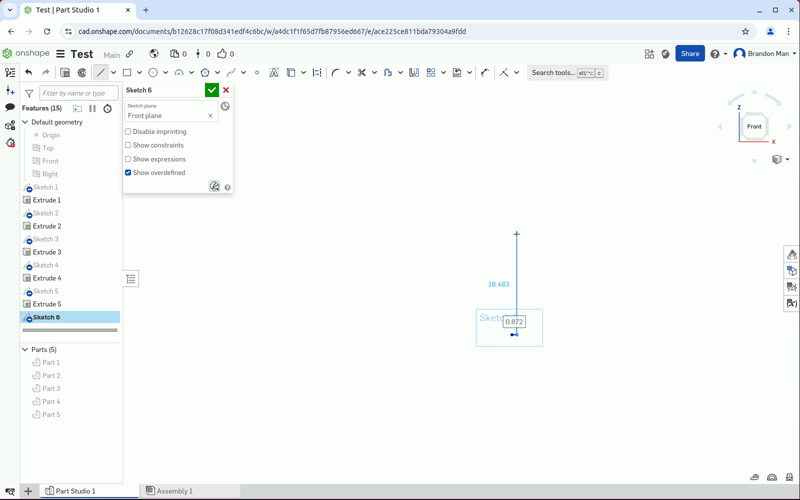
click(516, 233)
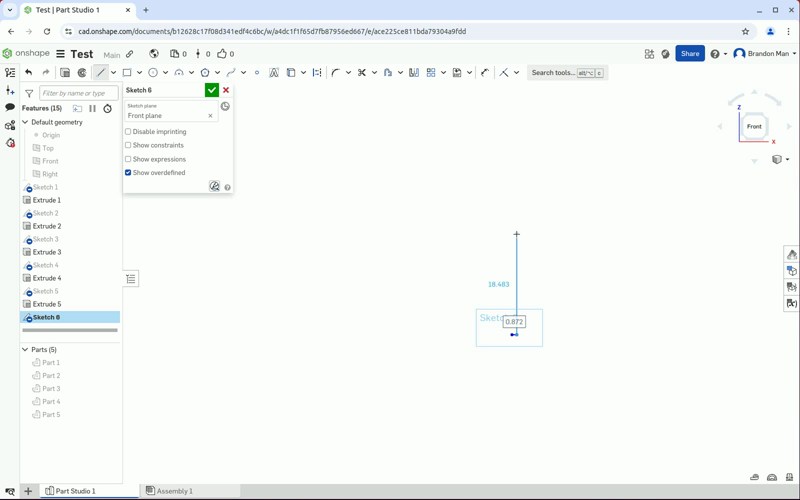
key_up(shift)
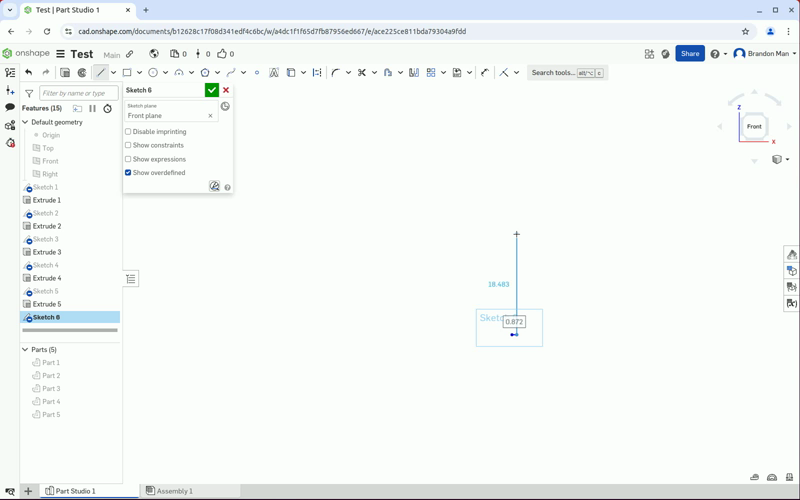
key_down(shift)
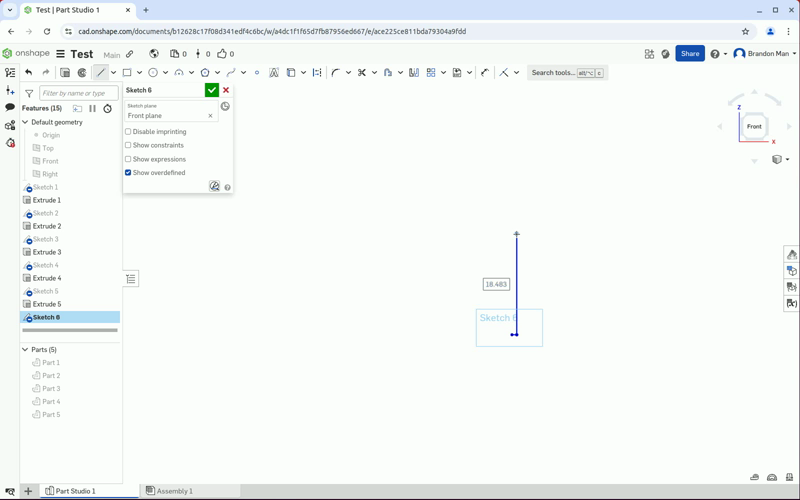
mouse_move(546, 233)
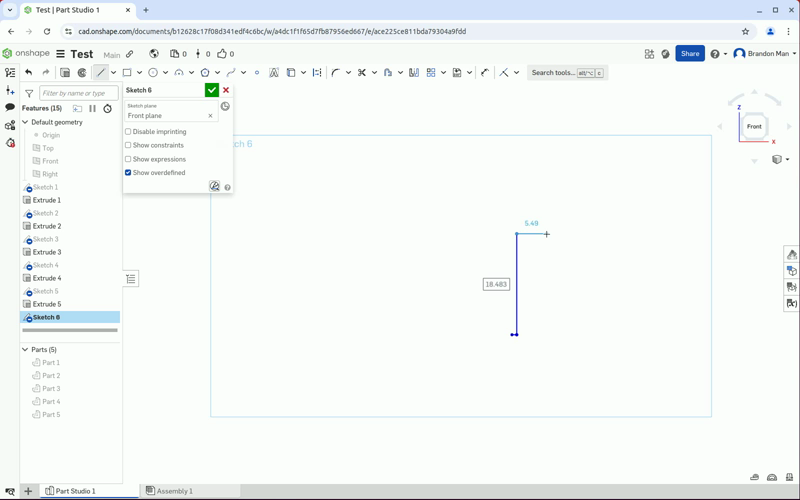
mouse_move(512, 237)
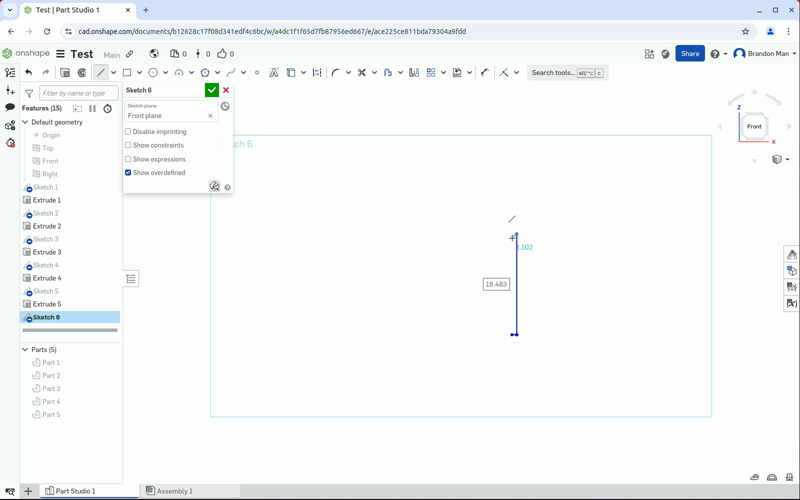
scroll(6)
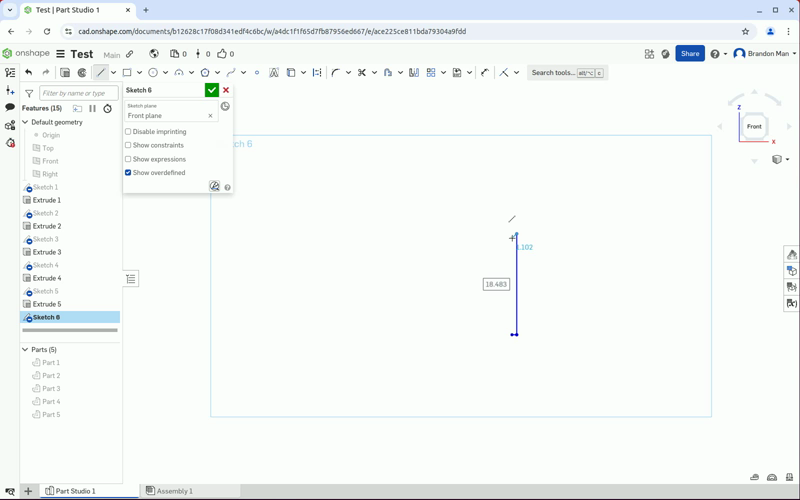
scroll(6)
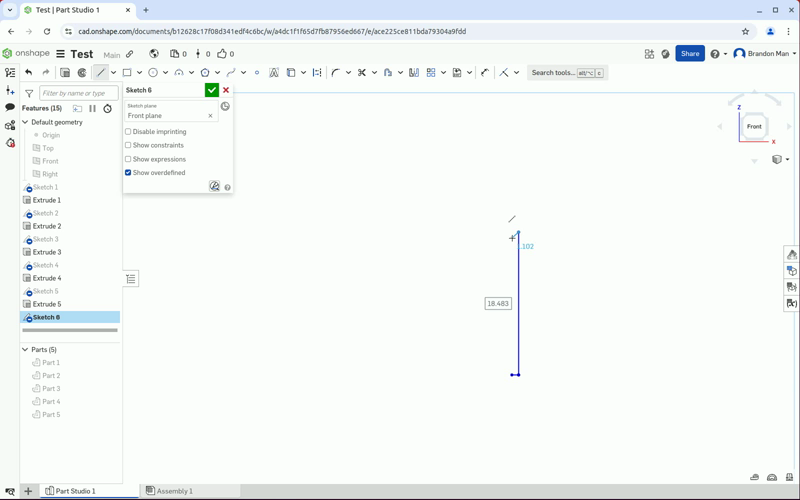
scroll(6)
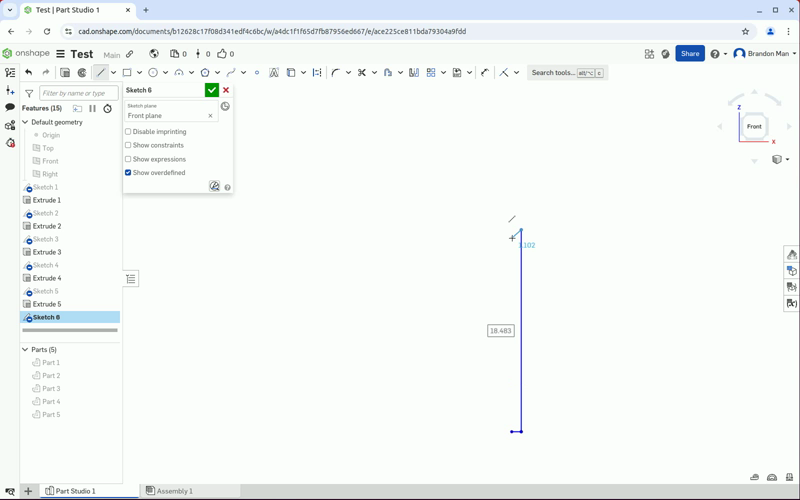
scroll(6)
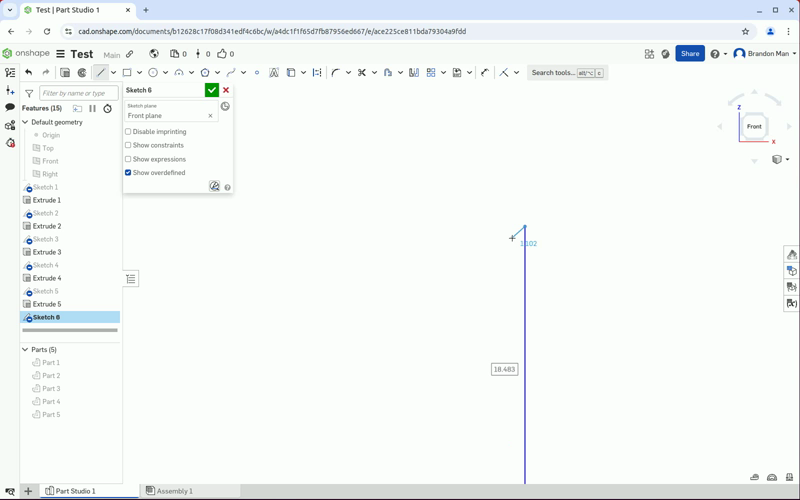
scroll(6)
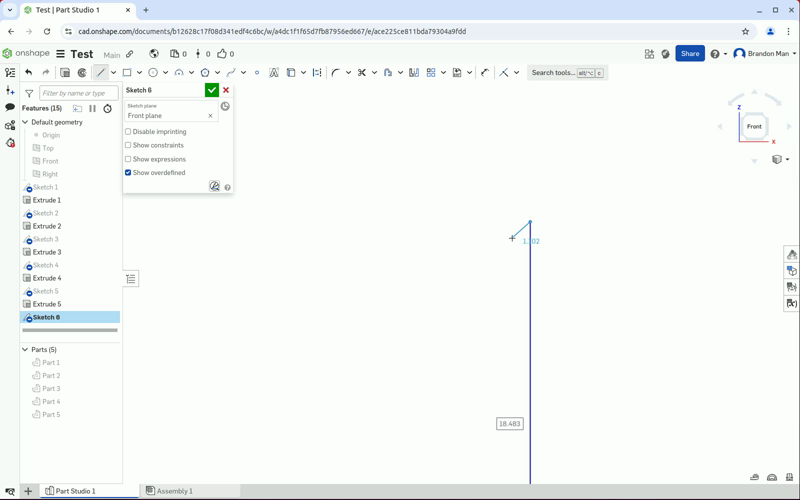
scroll(6)
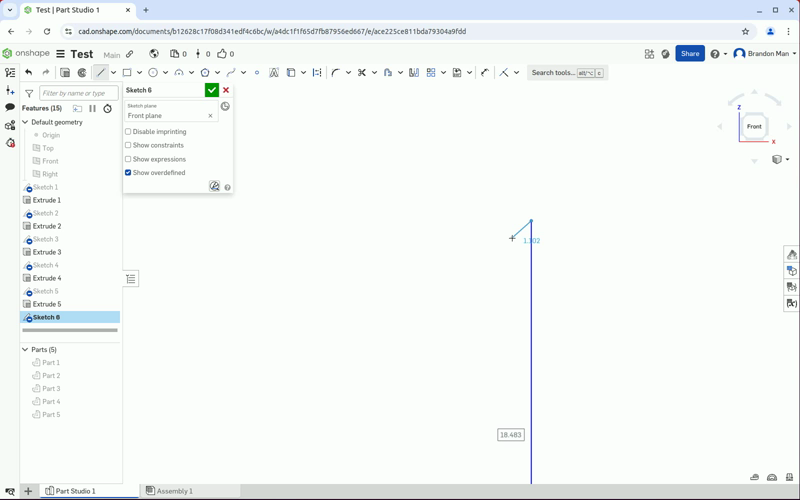
scroll(6)
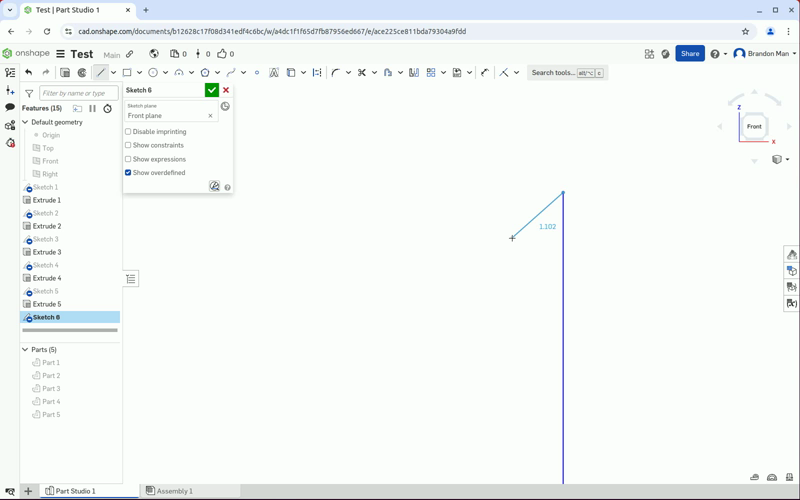
click(512, 237)
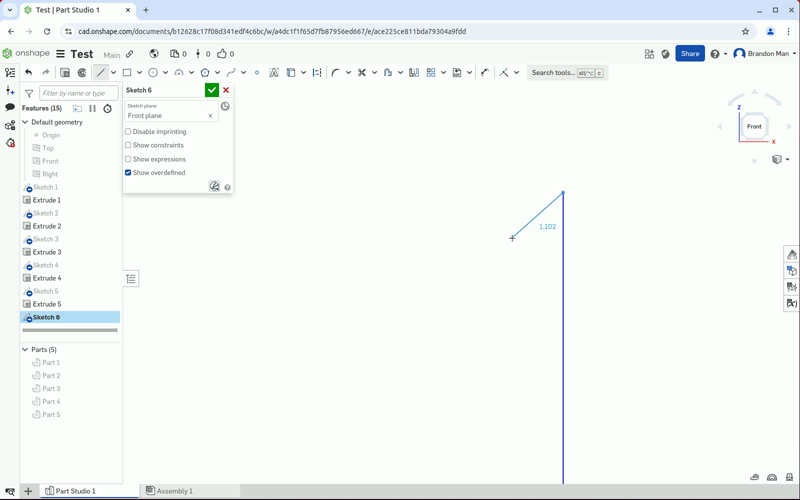
scroll(-6)
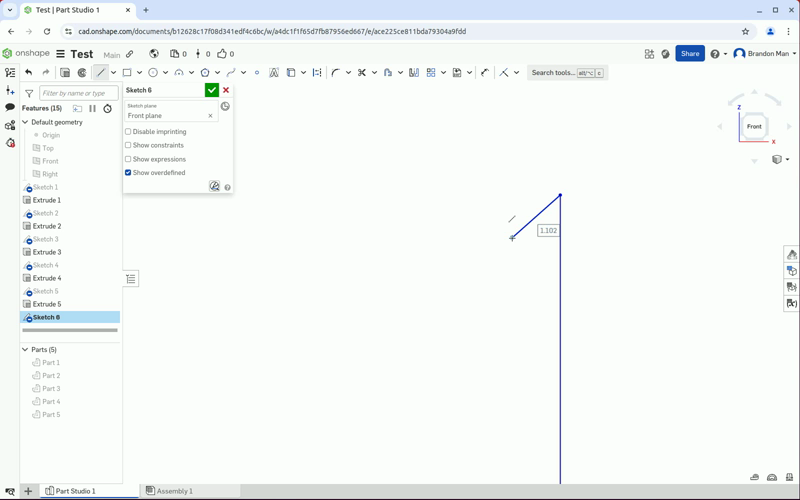
scroll(-6)
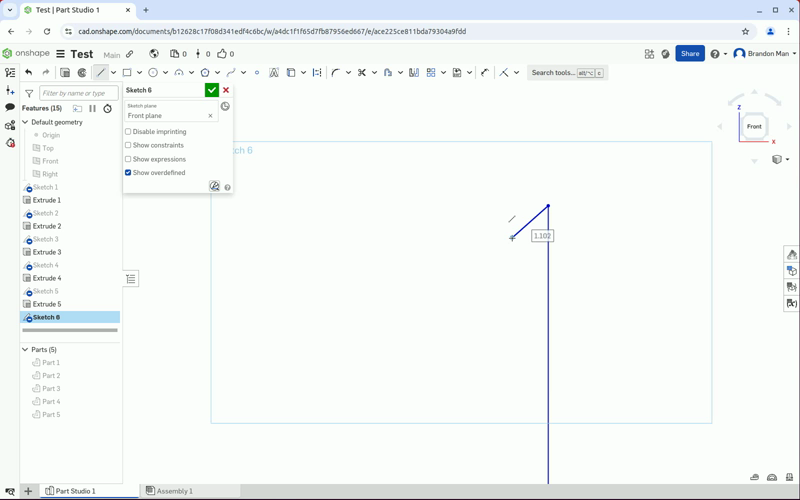
scroll(-6)
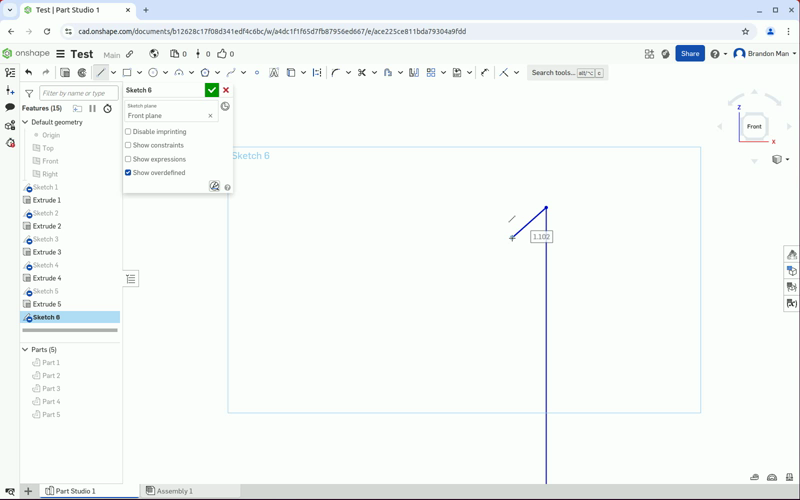
scroll(-6)
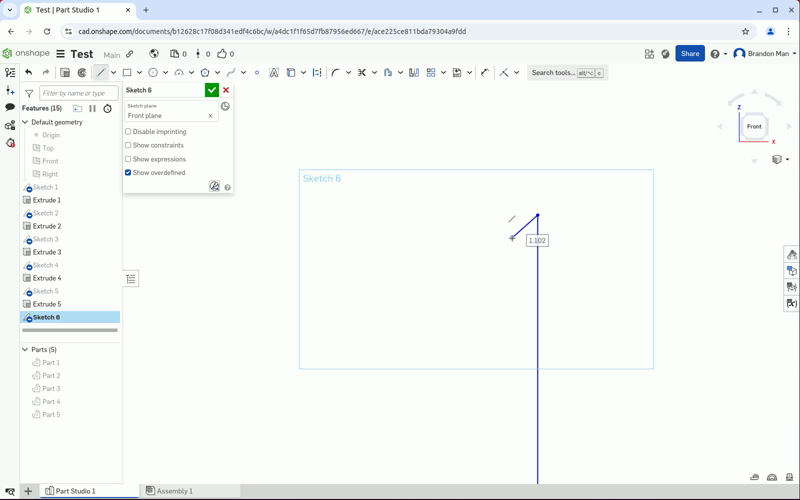
scroll(-6)
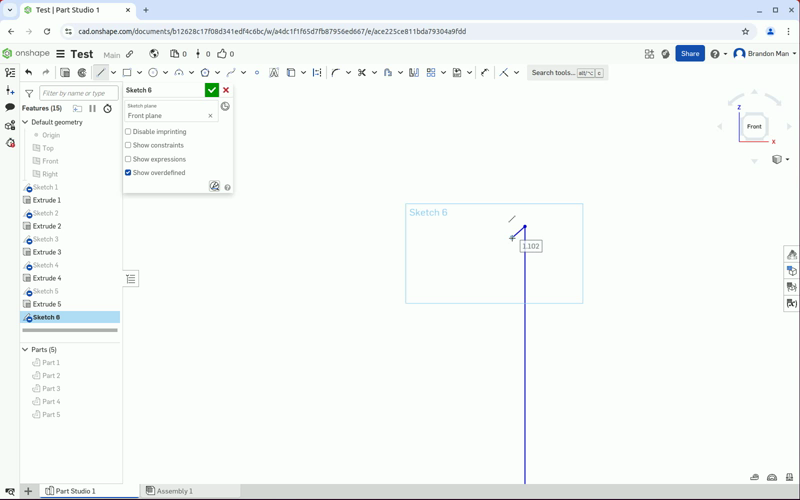
scroll(-6)
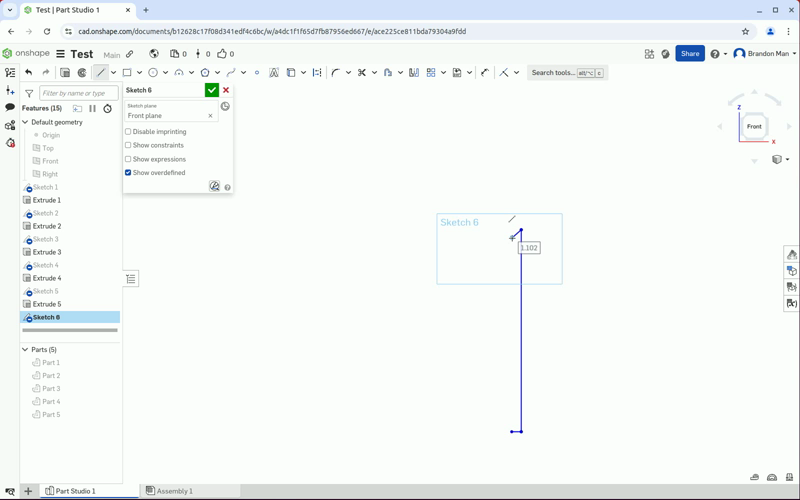
scroll(-6)
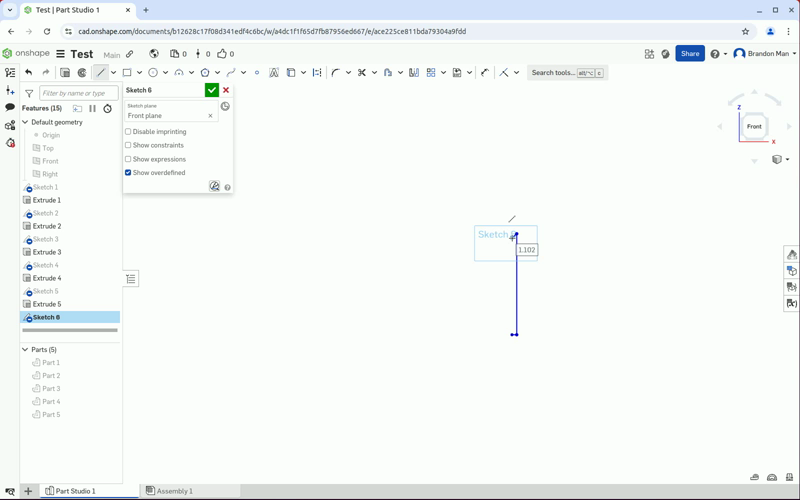
key_up(shift)
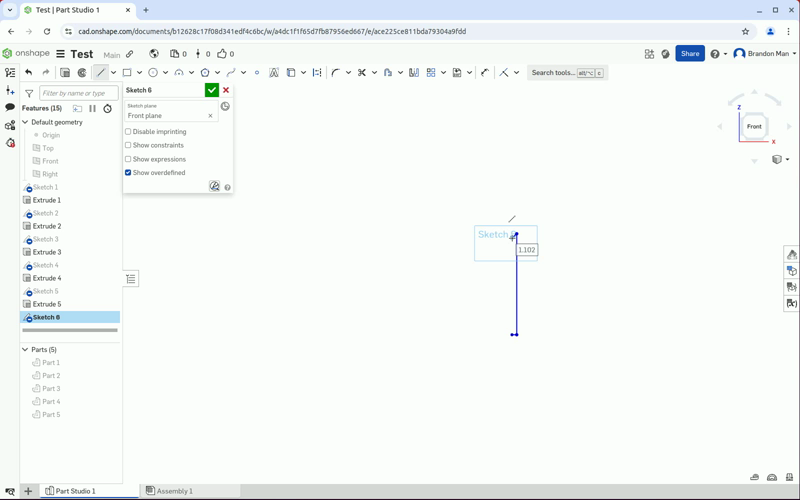
key_down(shift)
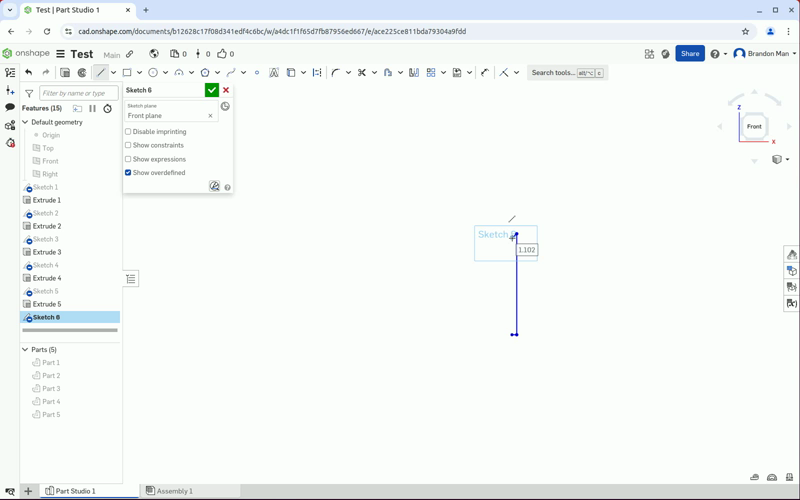
mouse_move(512, 334)
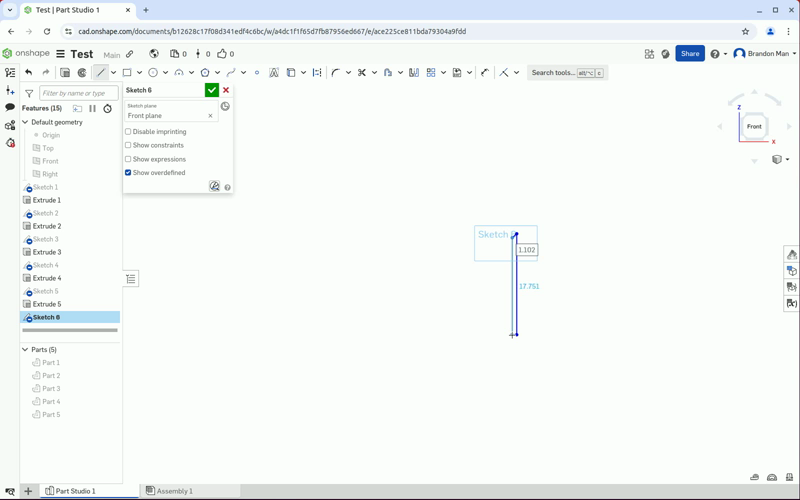
scroll(6)
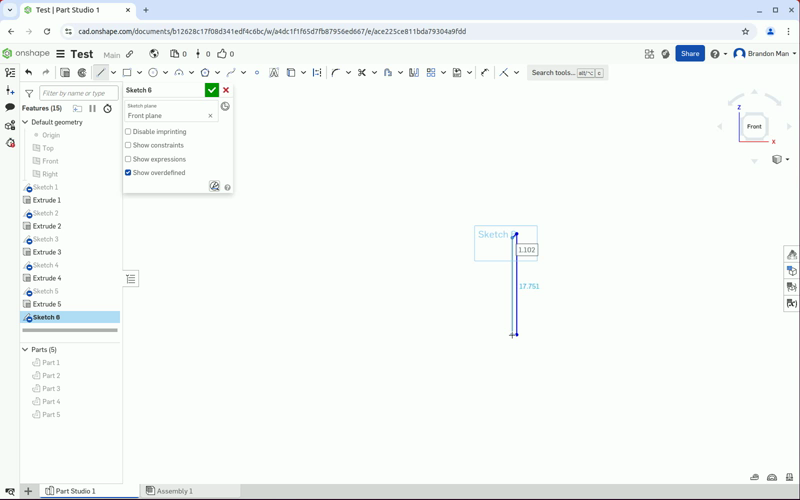
scroll(6)
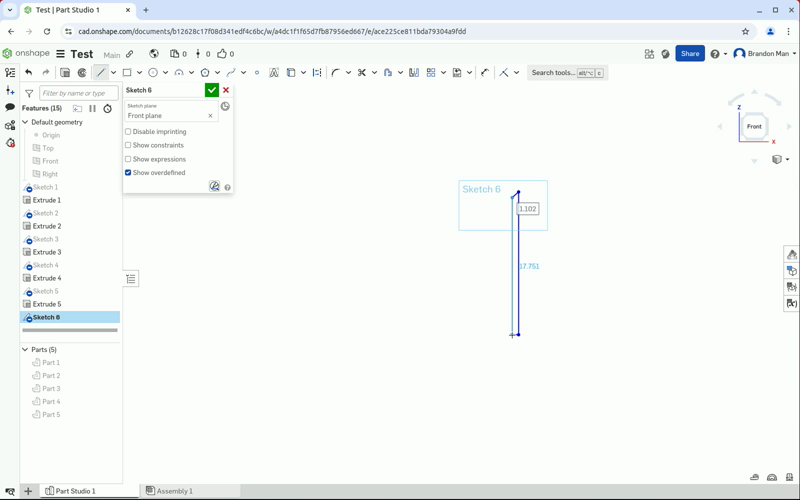
scroll(6)
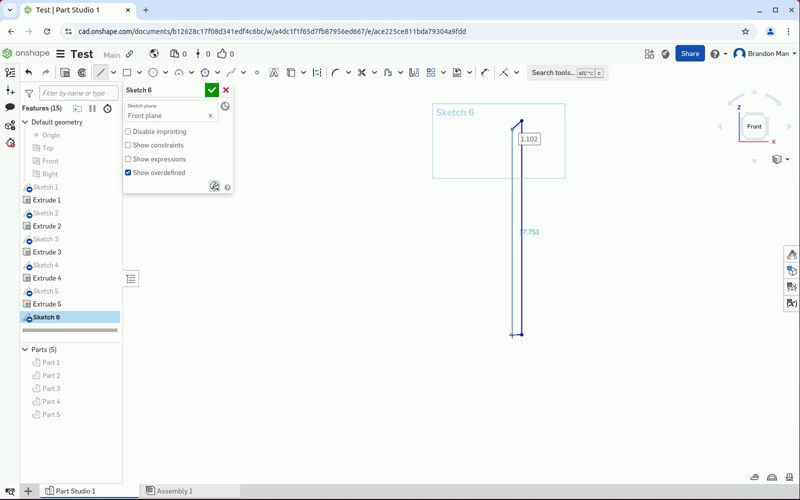
scroll(6)
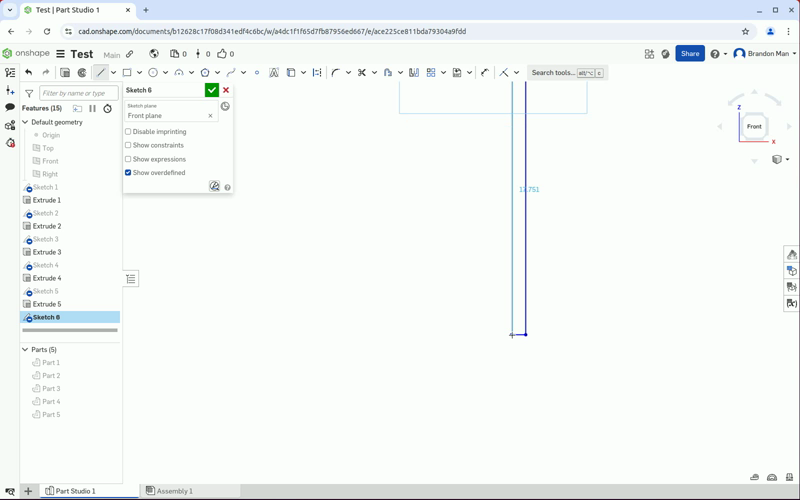
scroll(6)
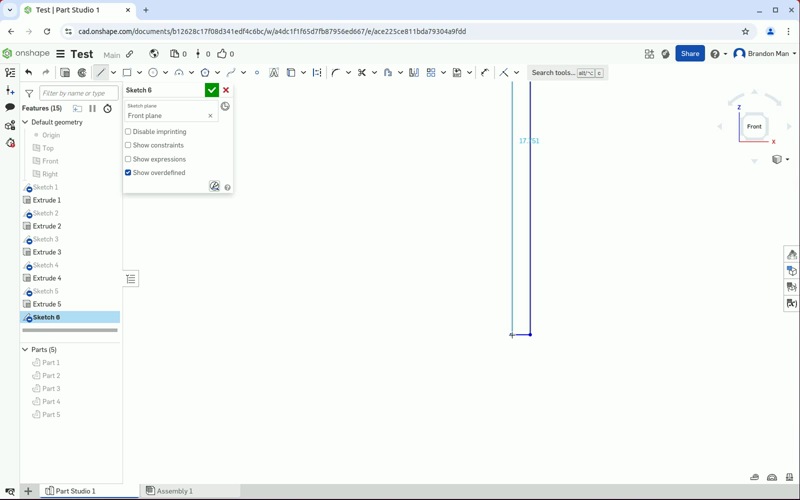
scroll(6)
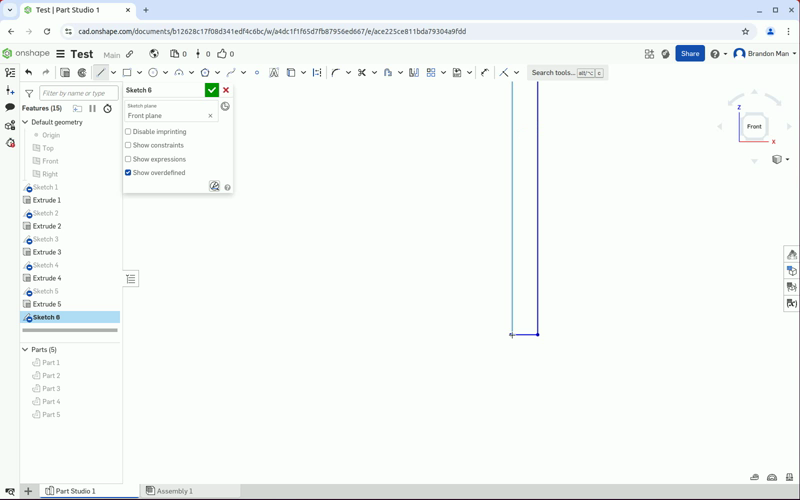
scroll(6)
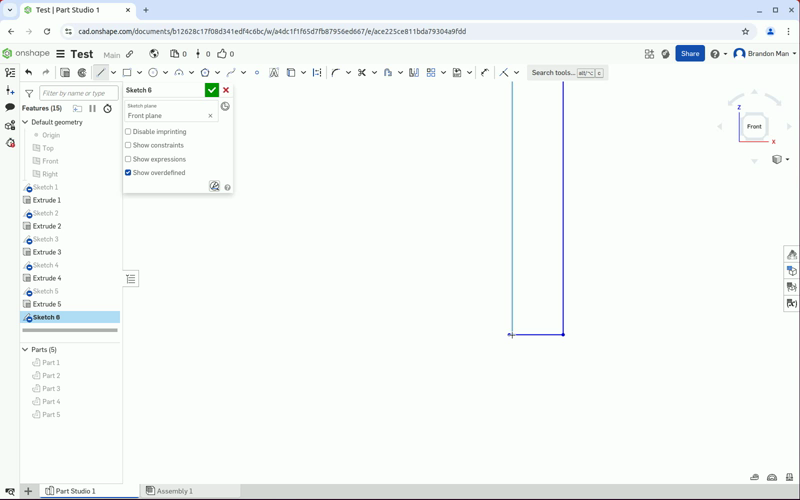
key_up(shift)
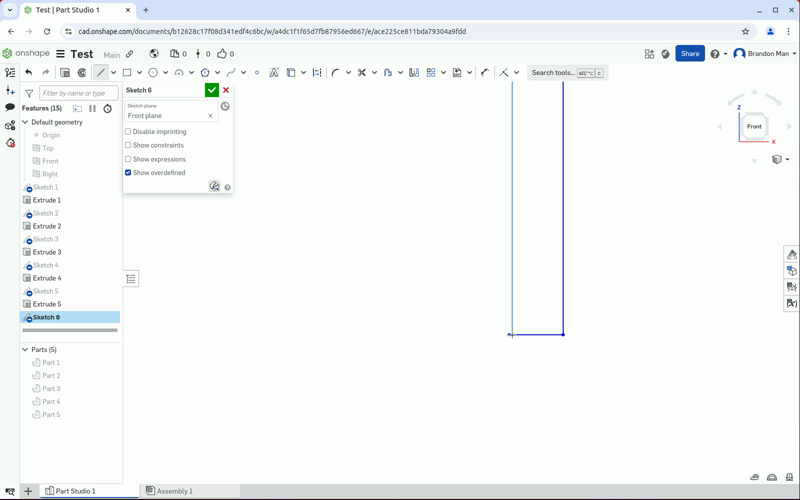
click(512, 334)
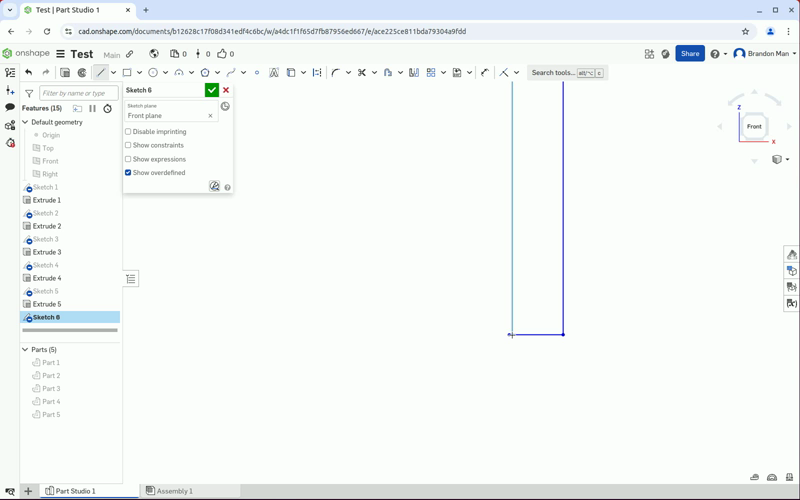
scroll(-6)
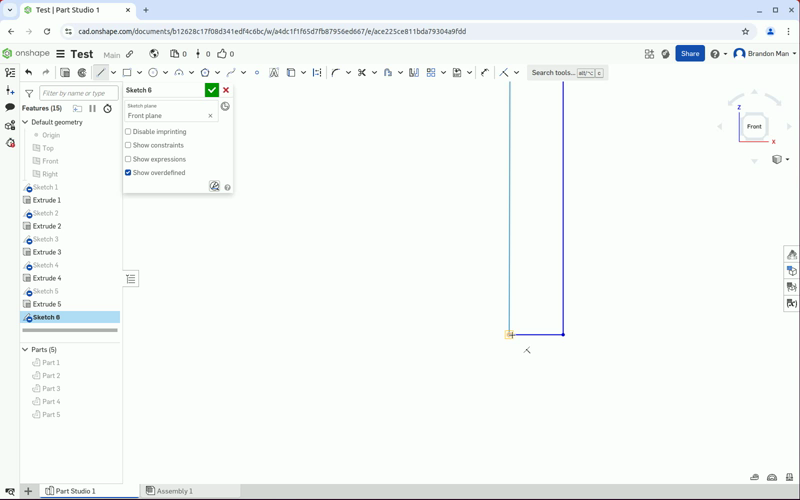
scroll(-6)
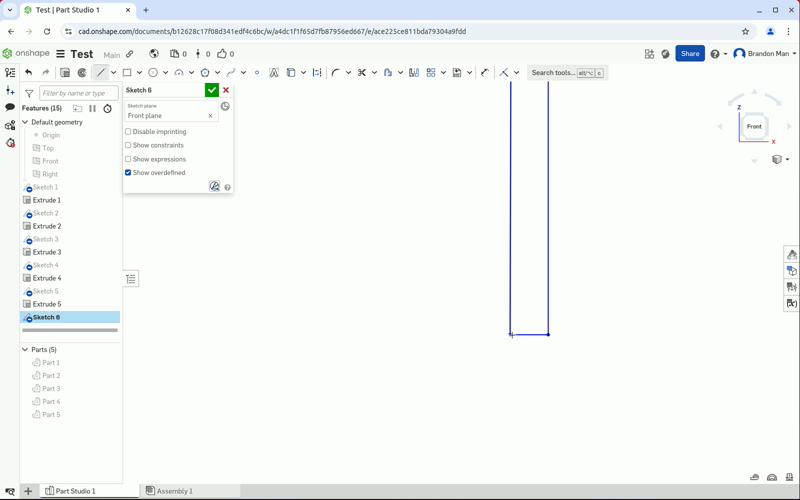
scroll(-6)
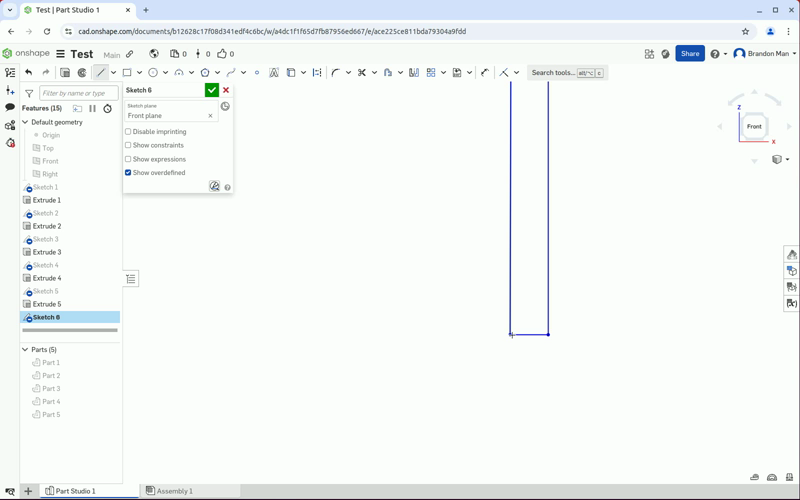
scroll(-6)
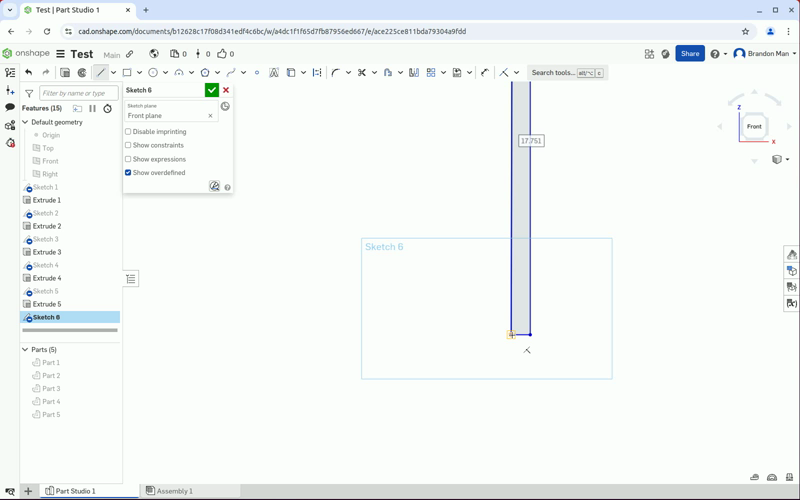
scroll(-6)
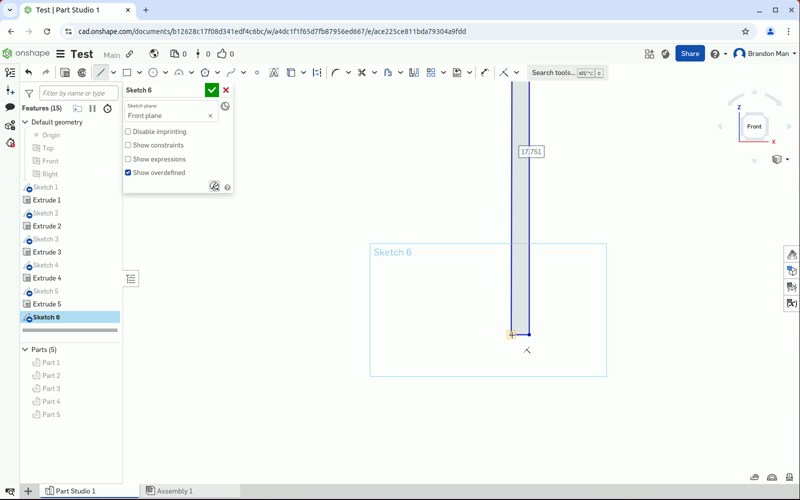
scroll(-6)
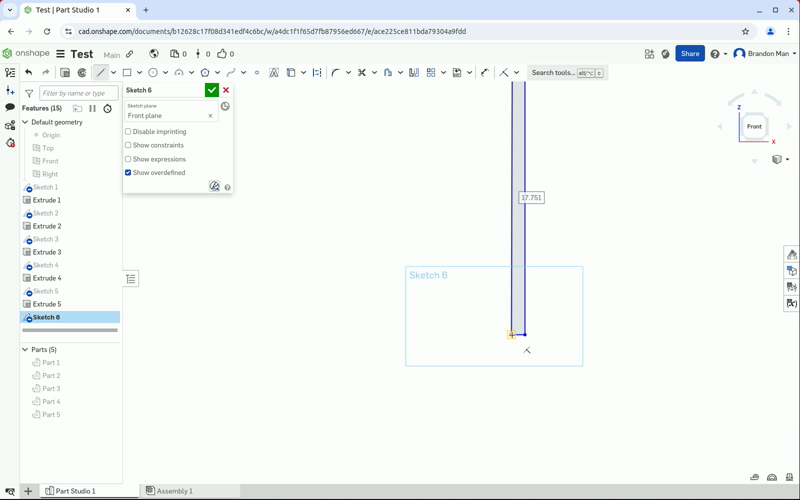
scroll(-6)
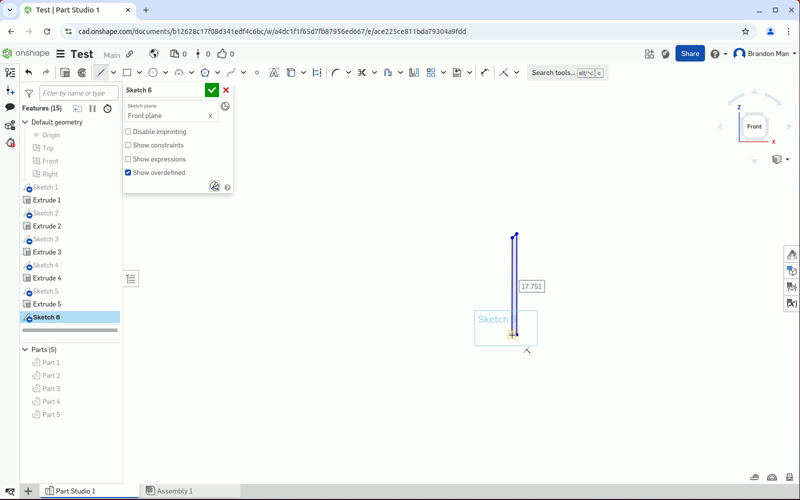
key(esc)
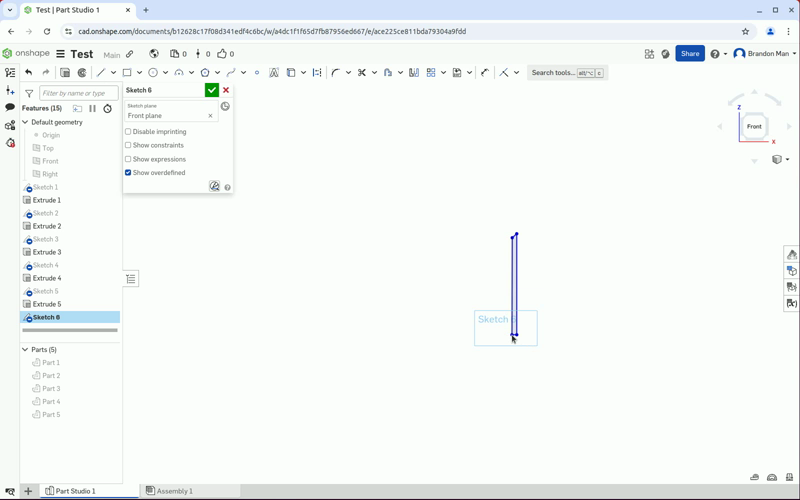
mouse_move(514, 274)
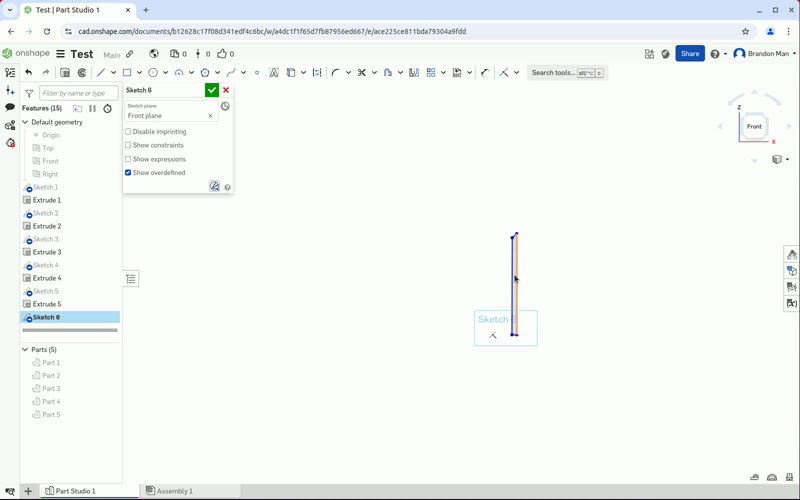
scroll(6)
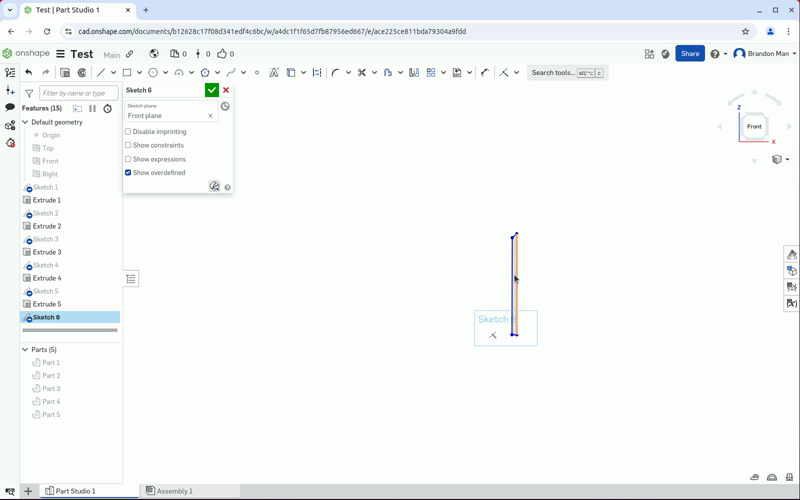
scroll(6)
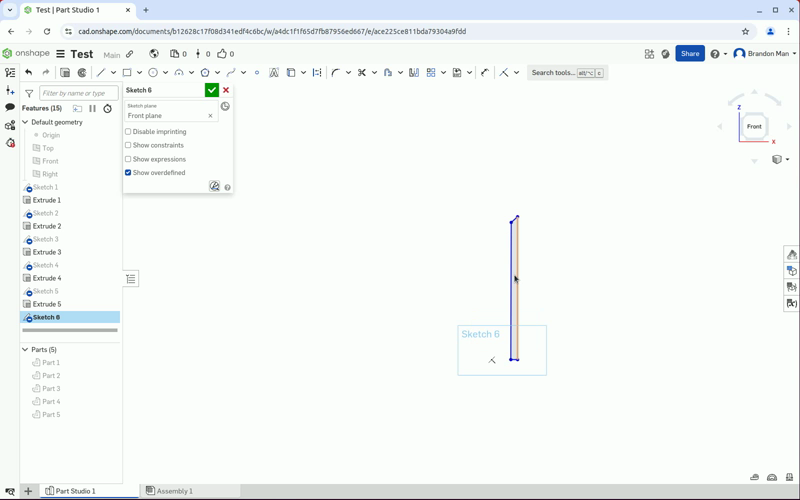
scroll(6)
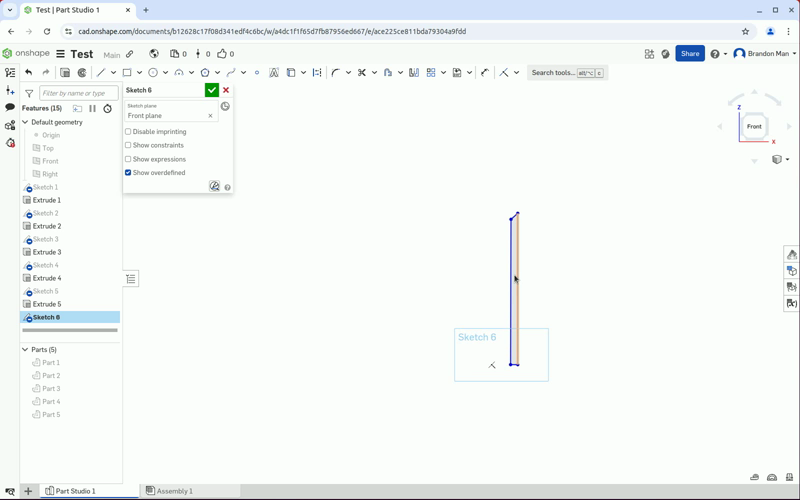
scroll(6)
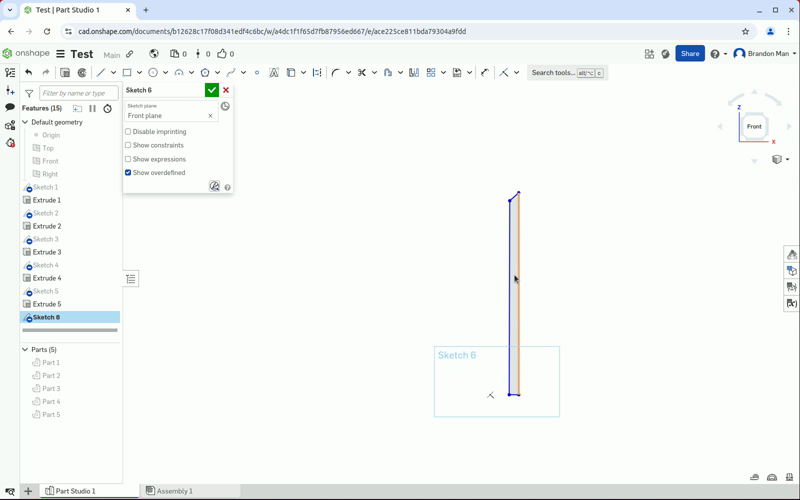
scroll(6)
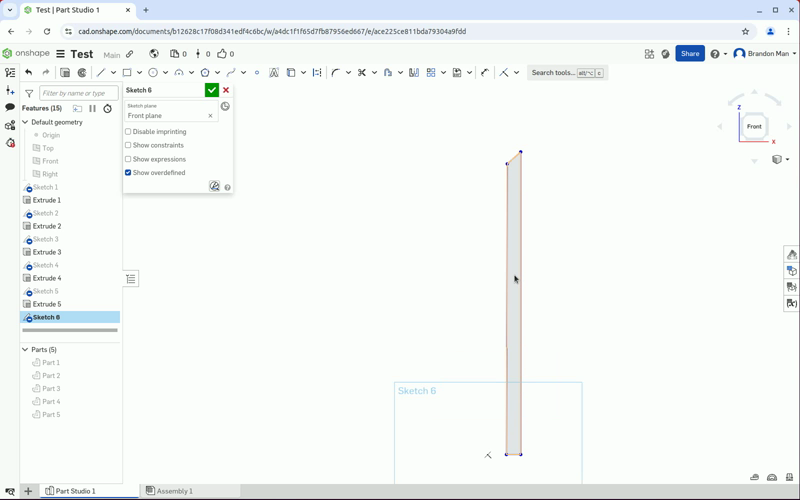
scroll(6)
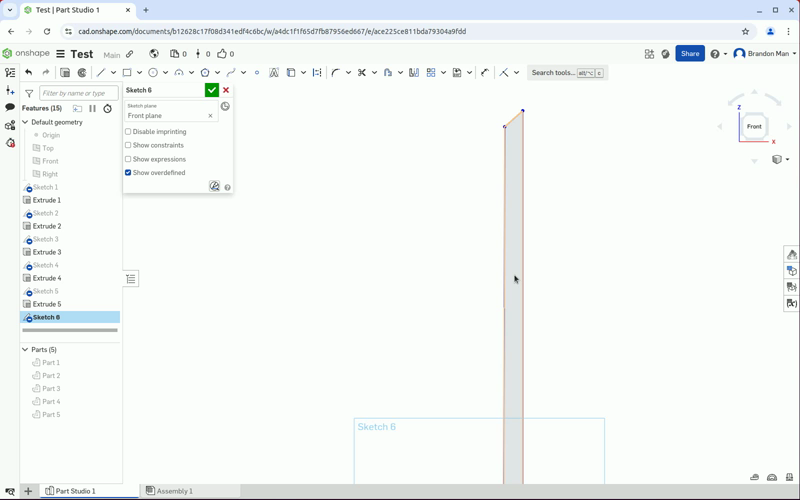
scroll(6)
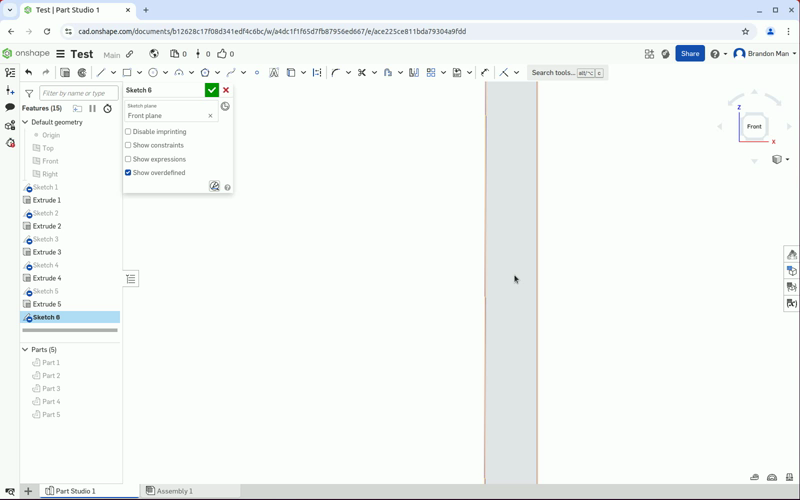
click(514, 274)
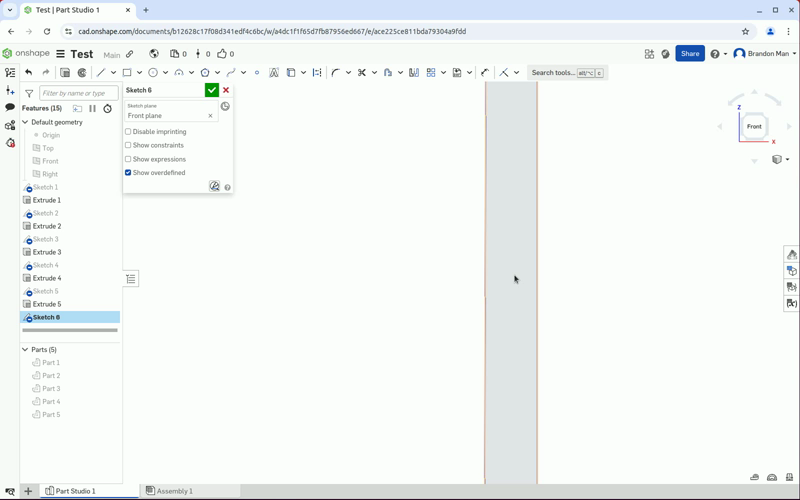
scroll(-6)
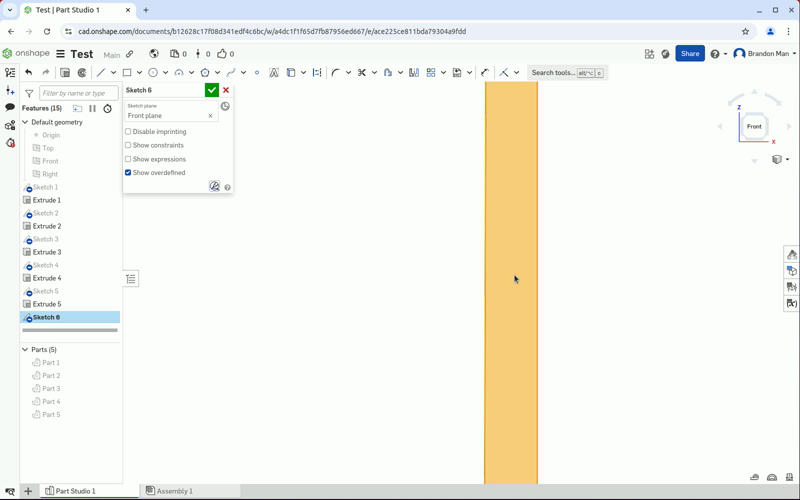
scroll(-6)
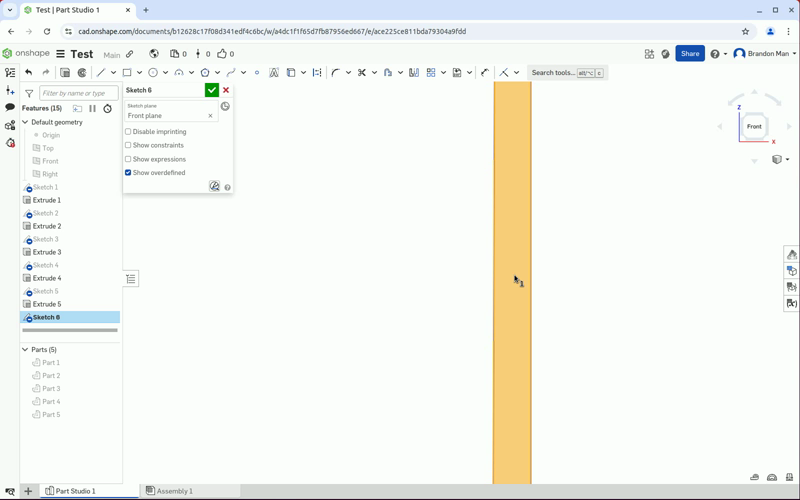
scroll(-6)
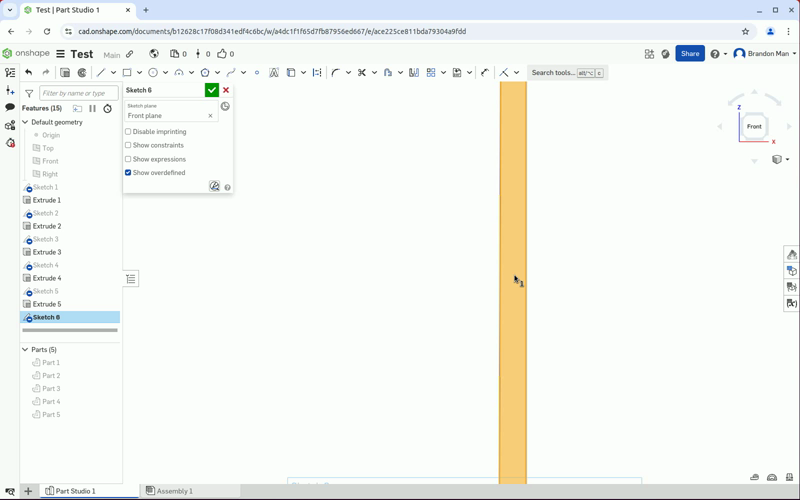
scroll(-6)
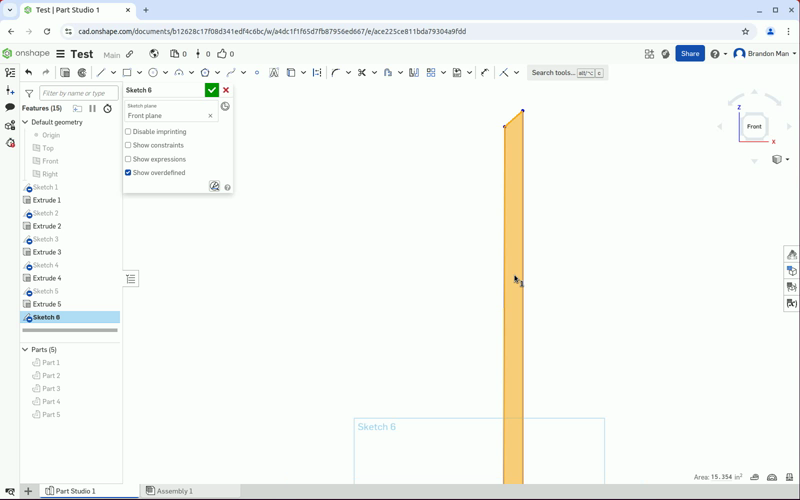
scroll(-6)
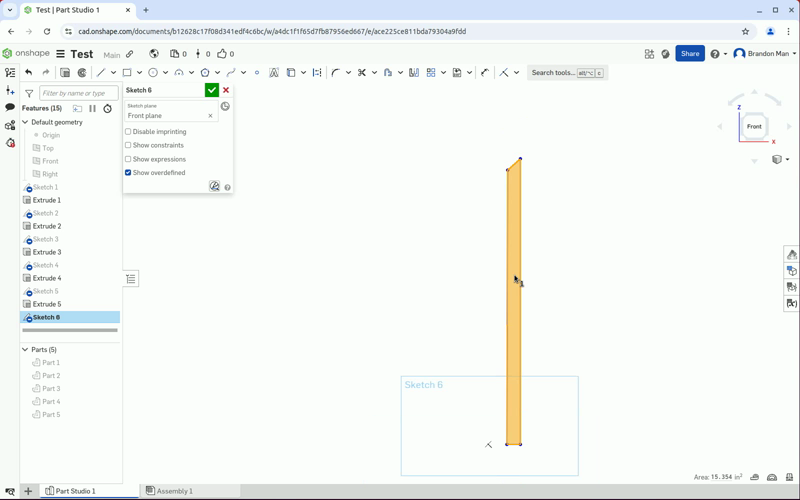
scroll(-6)
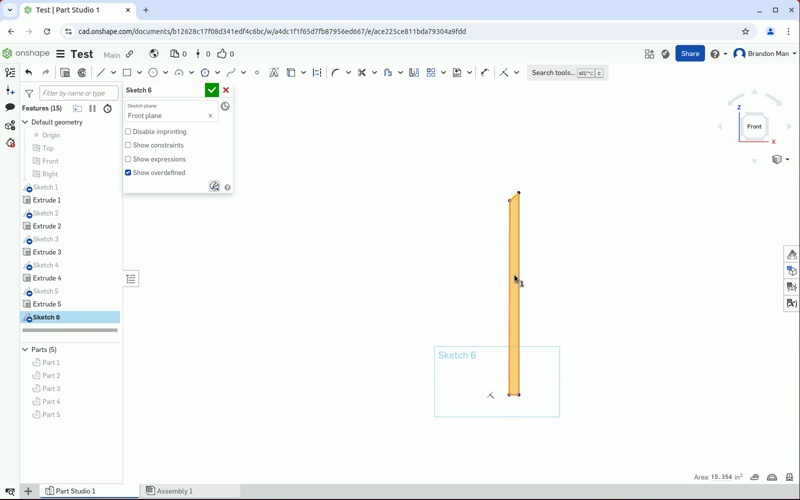
scroll(-6)
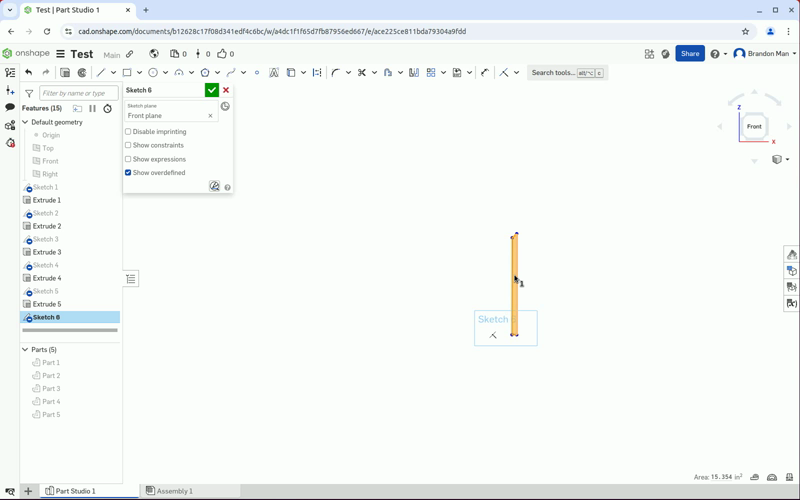
mouse_move(73, 352)
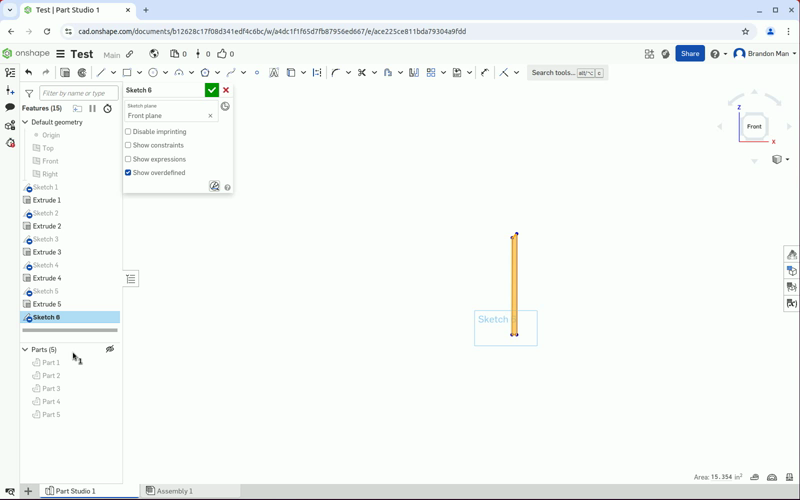
key(shift+y)
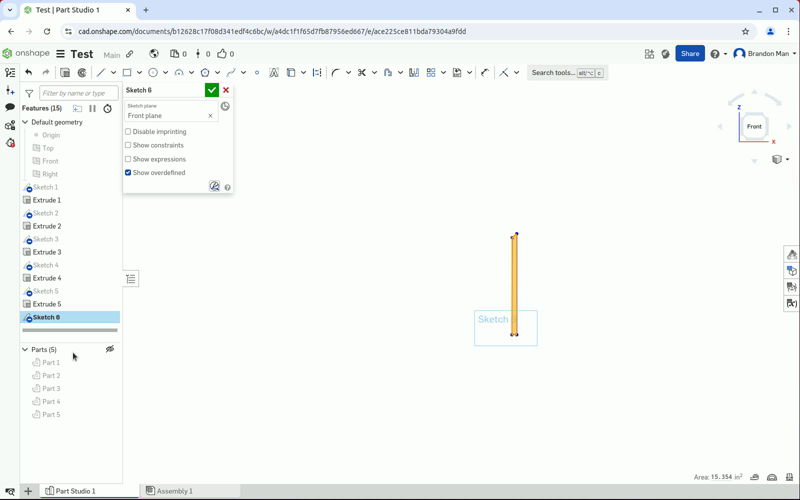
key(shift+e)
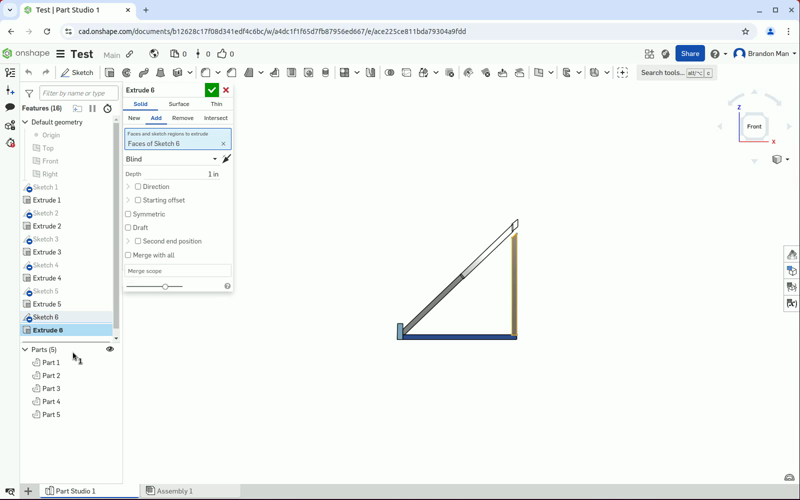
mouse_move(143, 106)
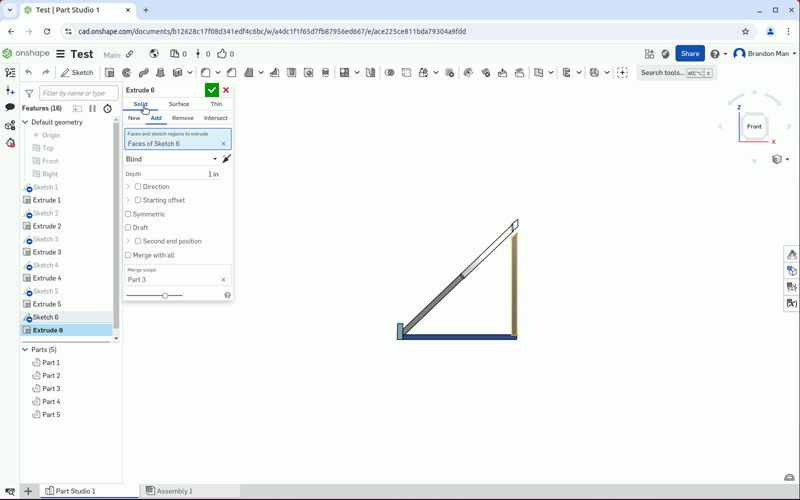
click(143, 106)
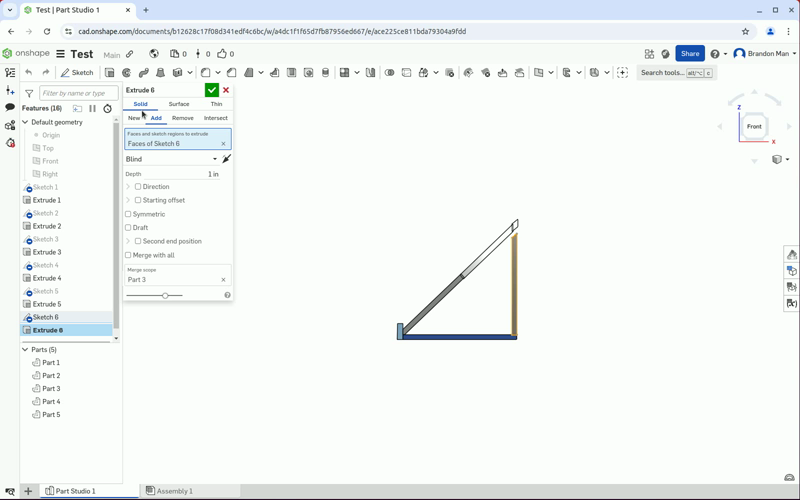
mouse_move(137, 120)
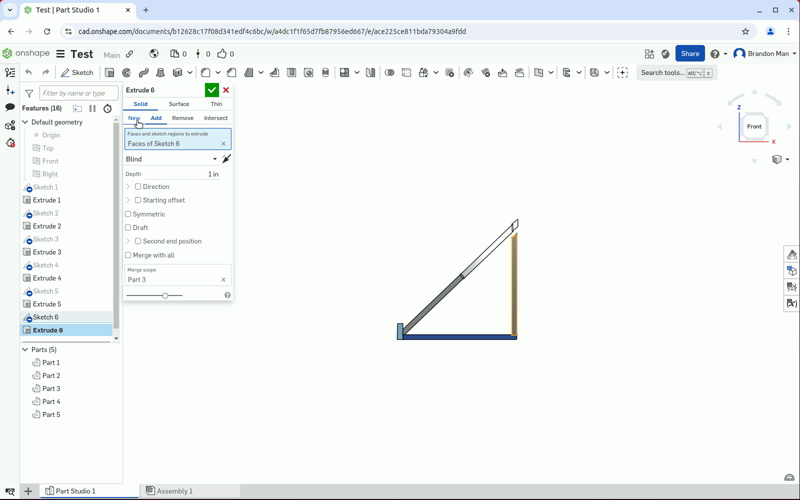
click(137, 120)
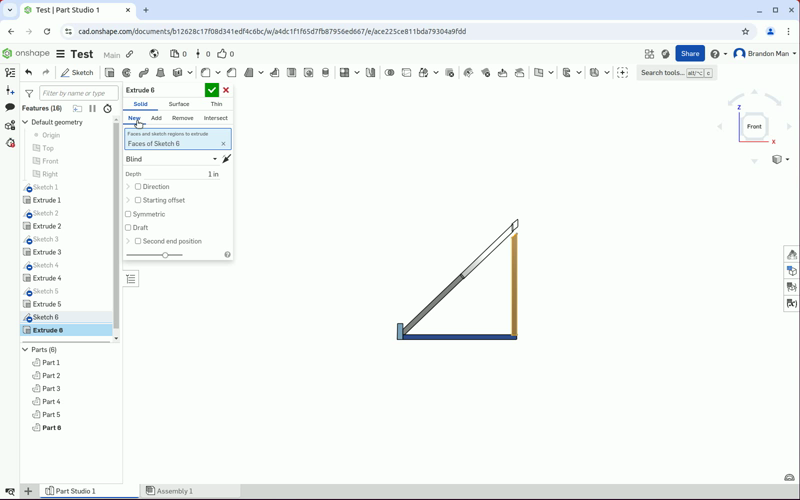
key(tab, 4)
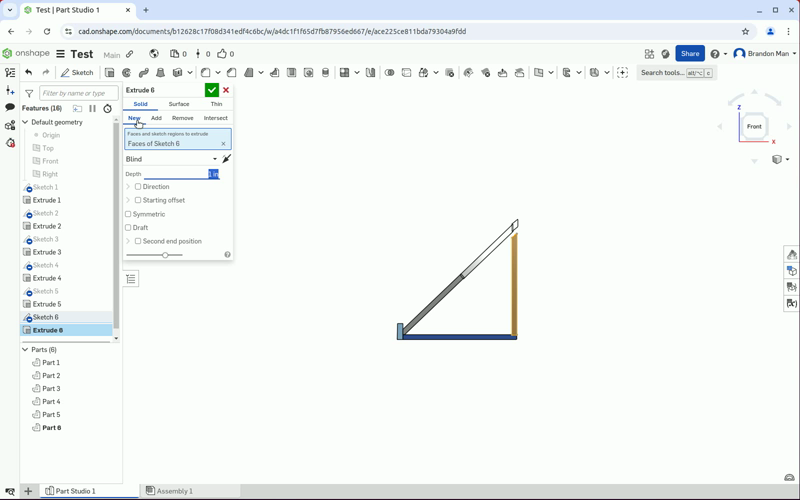
text(23.108)
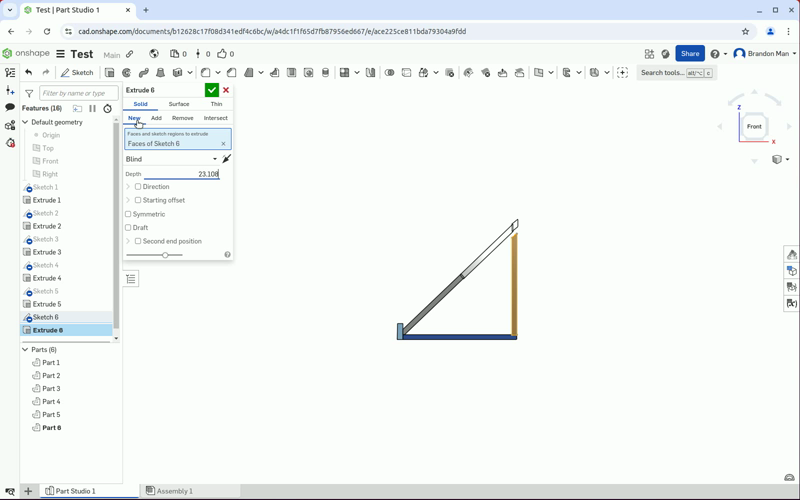
key(enter)
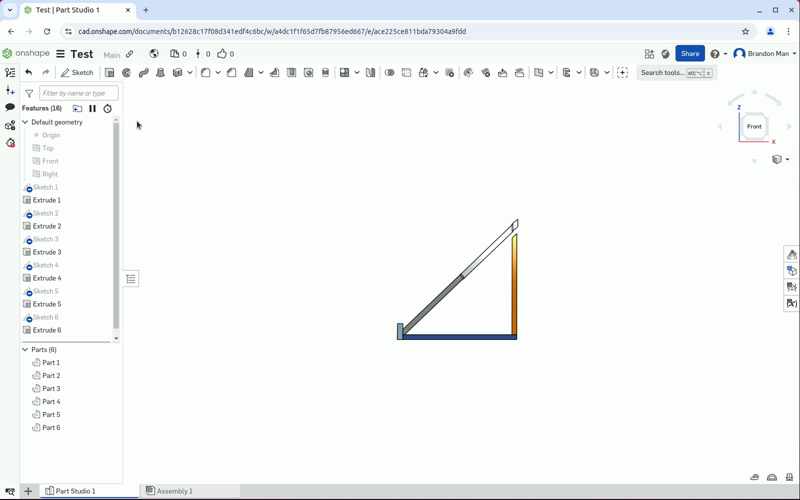
key(shift+h)
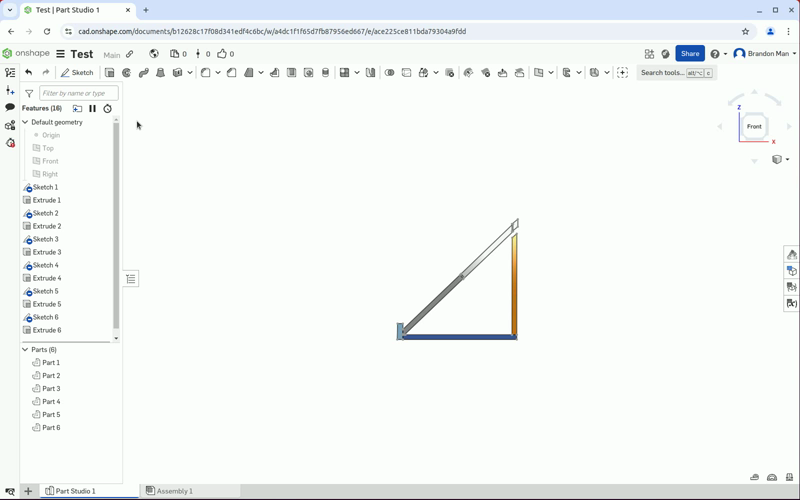
key(shift+h)
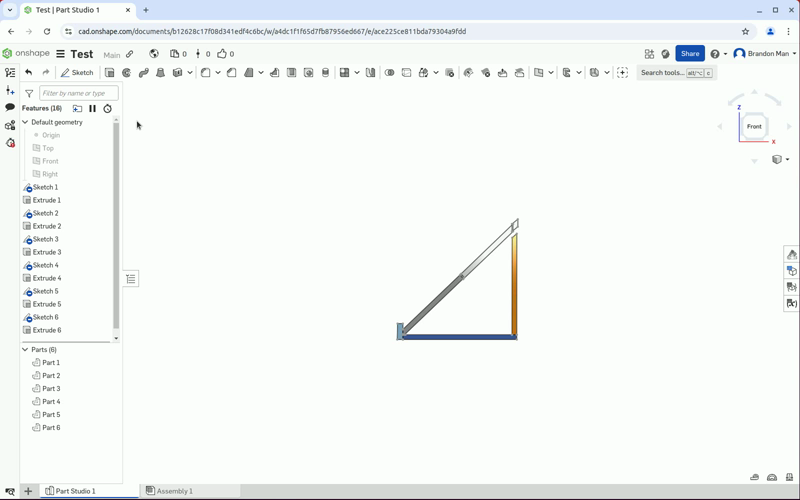
key(shift+7)
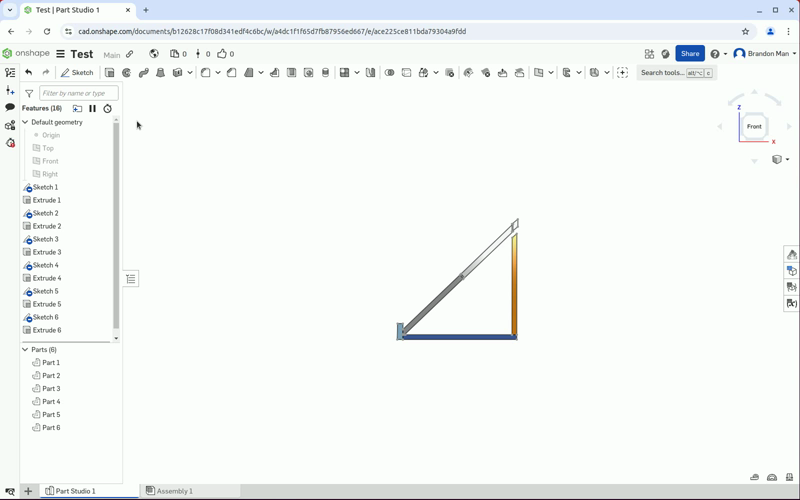
key(left, 2)
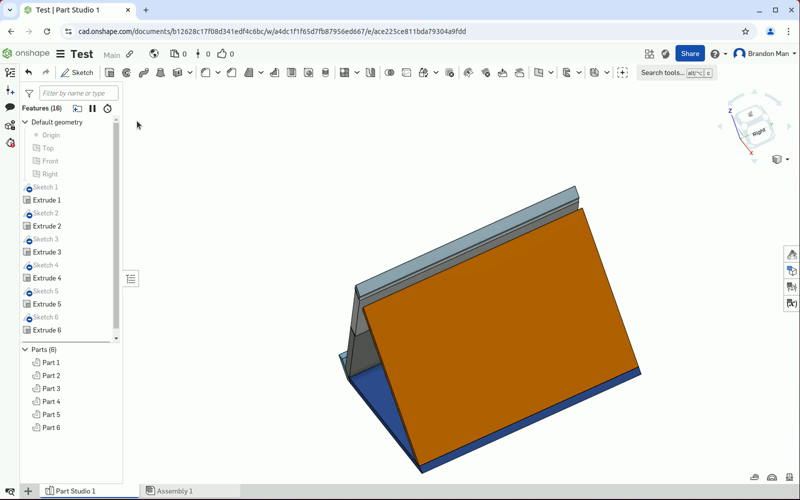
key(down, 2)
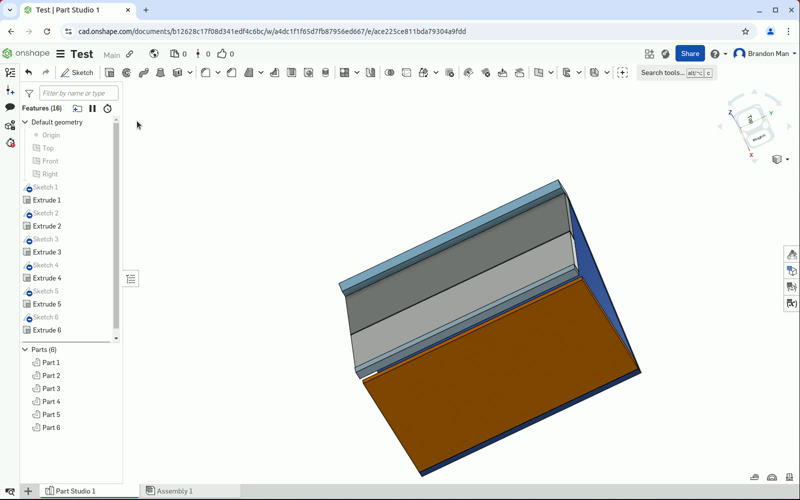
key(up, 2)
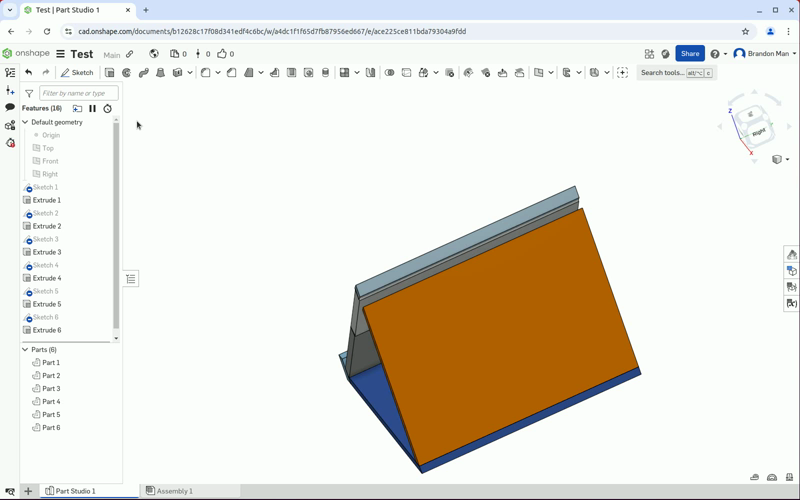
key(right, 2)
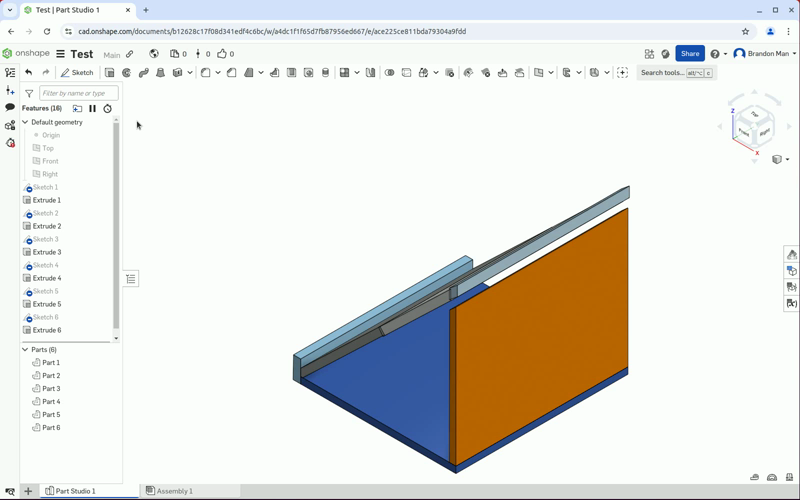
mouse_move(69, 189)
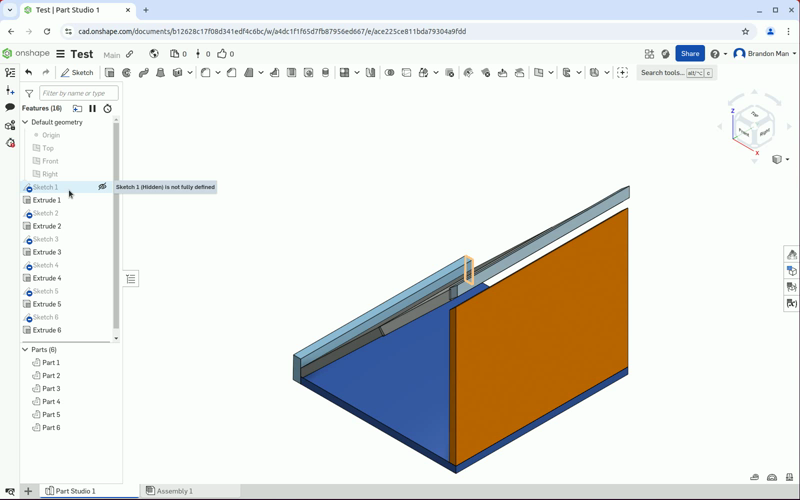
click(69, 189)